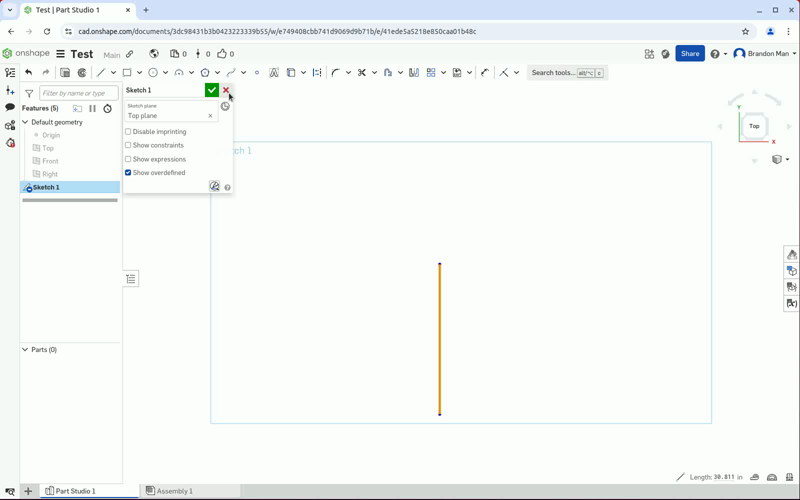
key(shift+h)
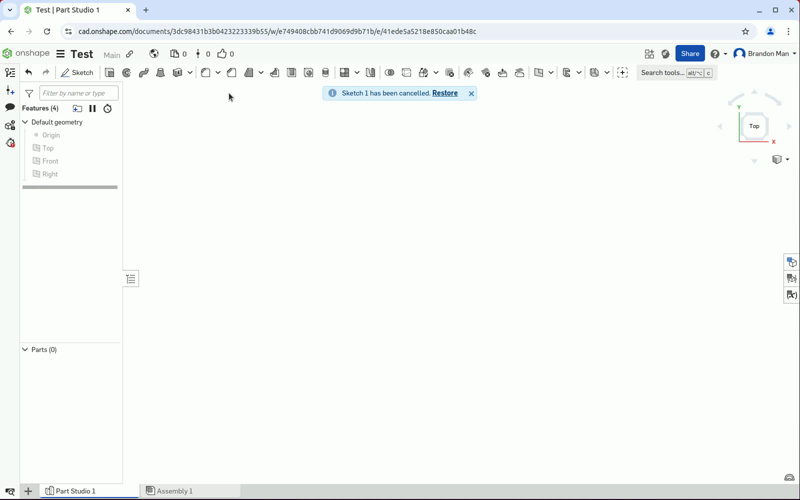
mouse_move(73, 352)
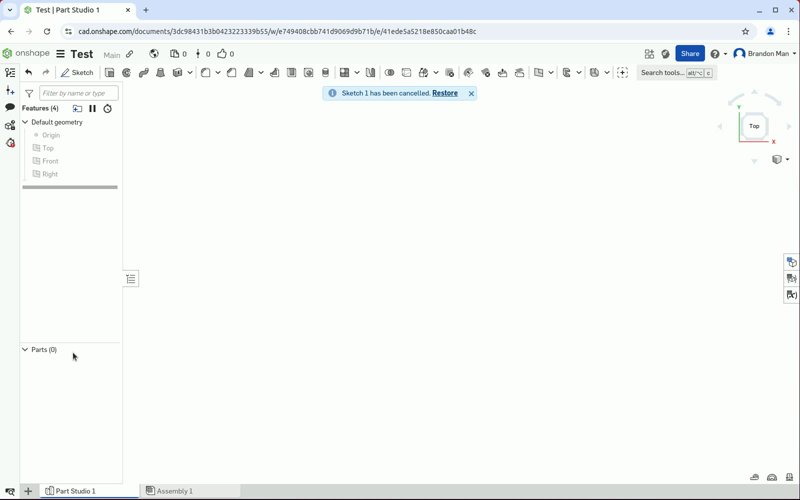
key(y)
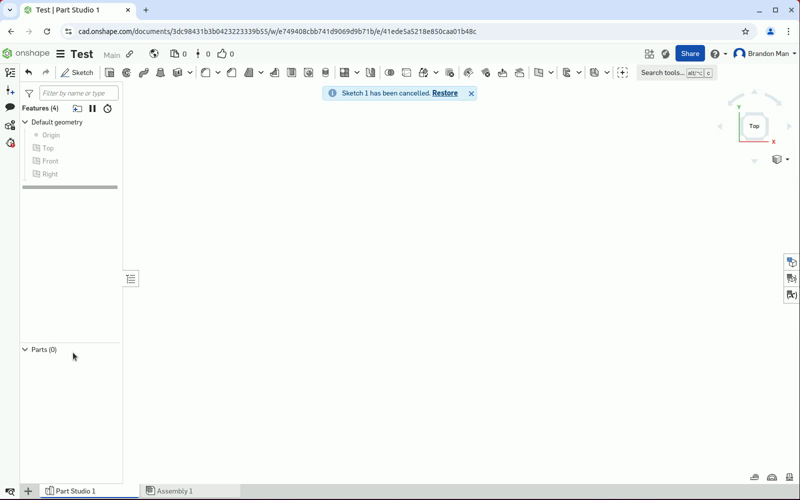
key(shift+p)
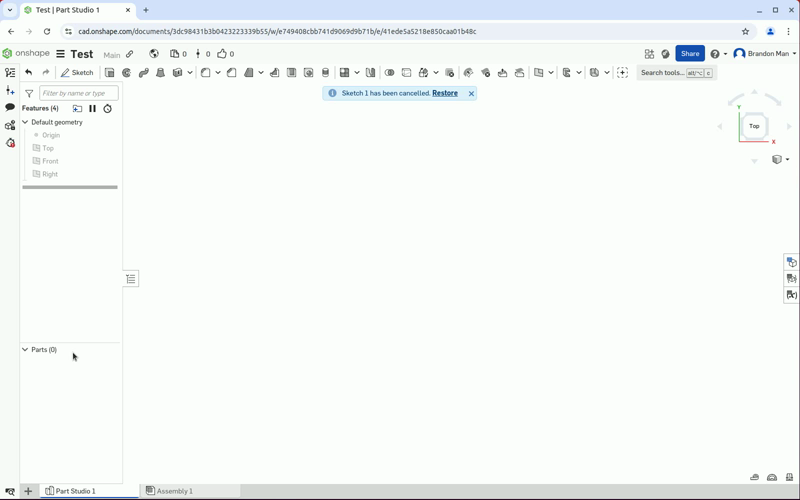
key(space)
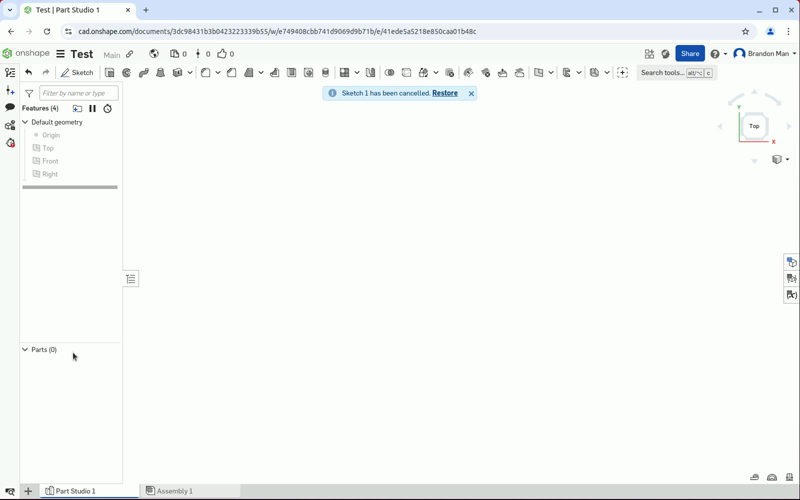
key_down(shift)
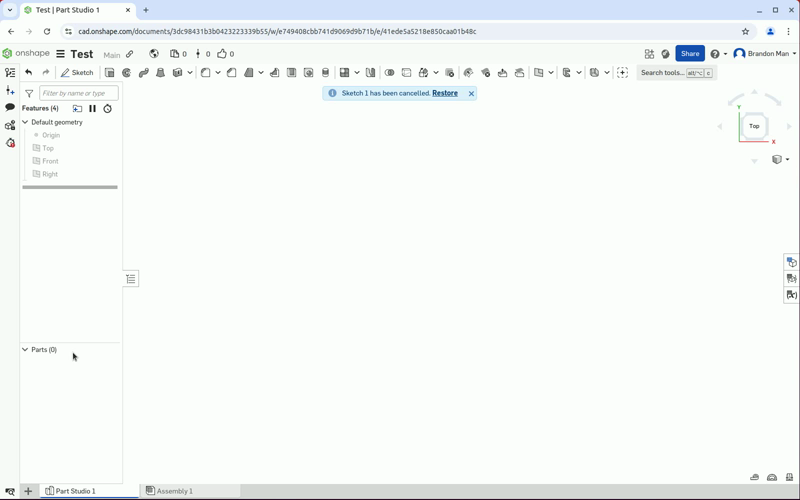
key(up)
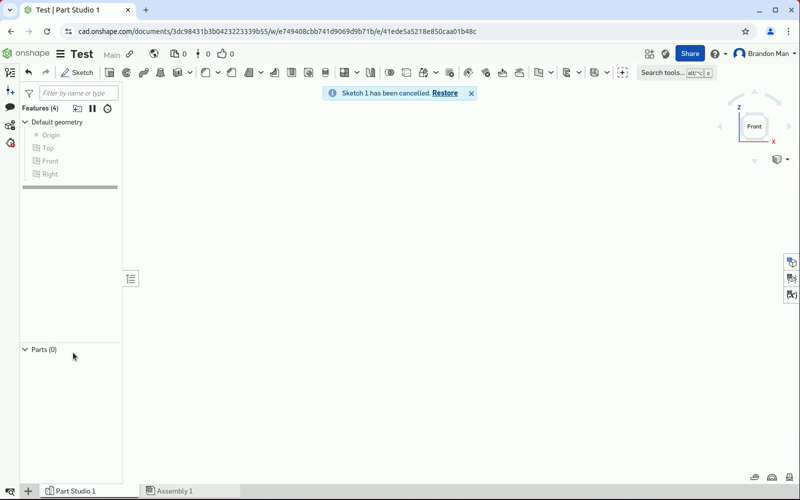
key_up(shift)
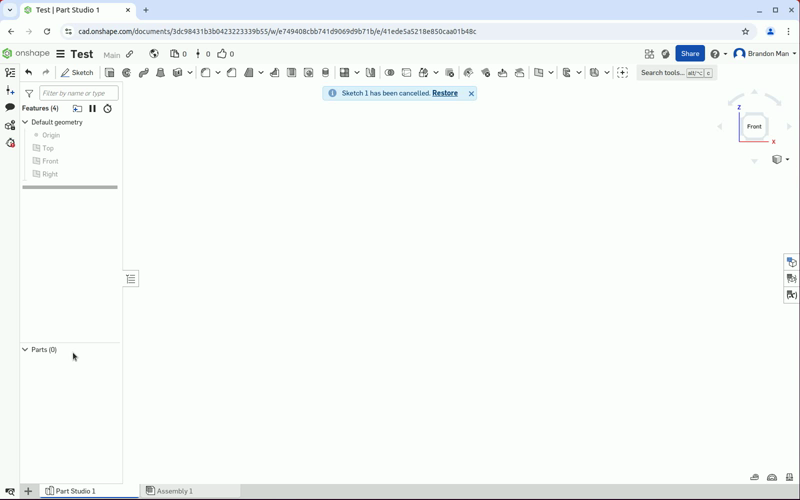
mouse_move(73, 352)
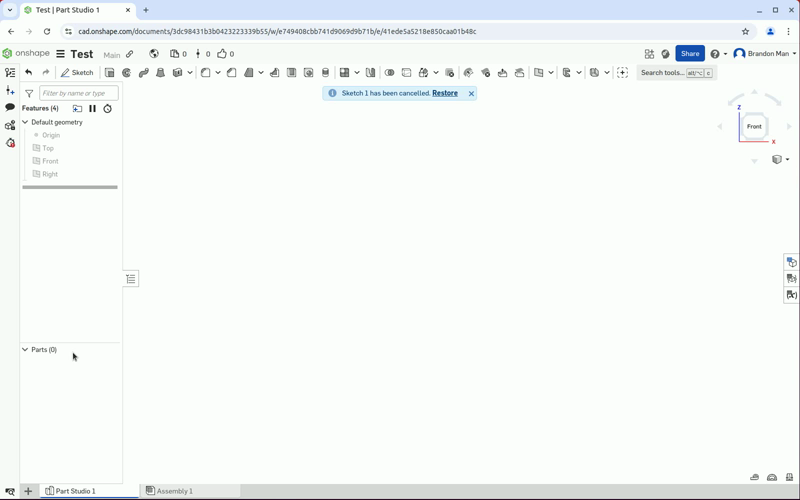
key(shift+y)
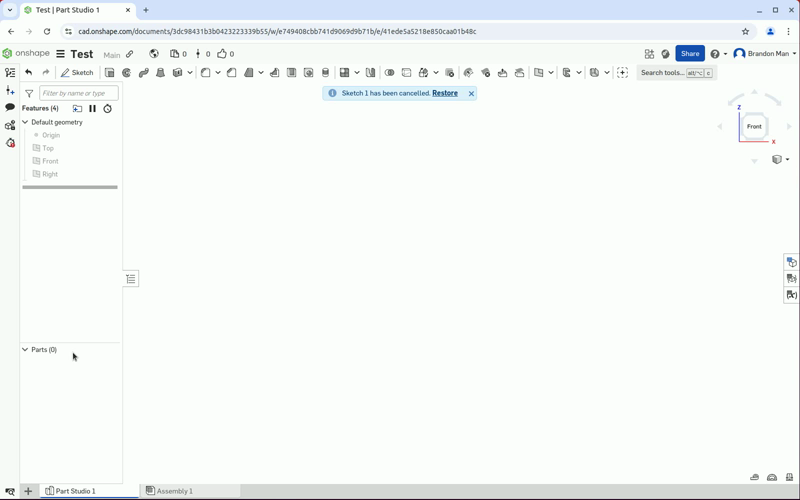
key(shift+s)
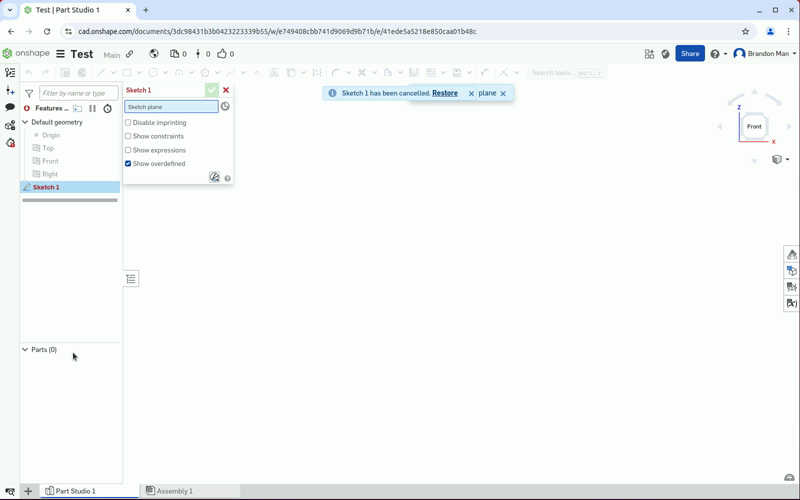
mouse_move(73, 163)
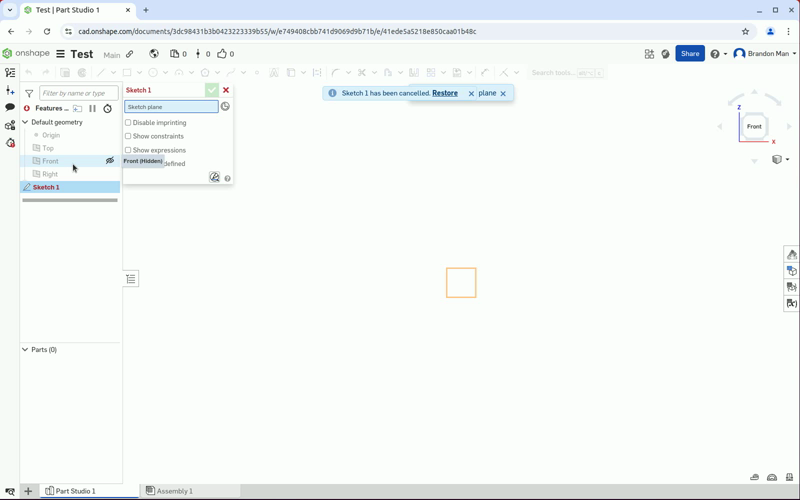
click(73, 163)
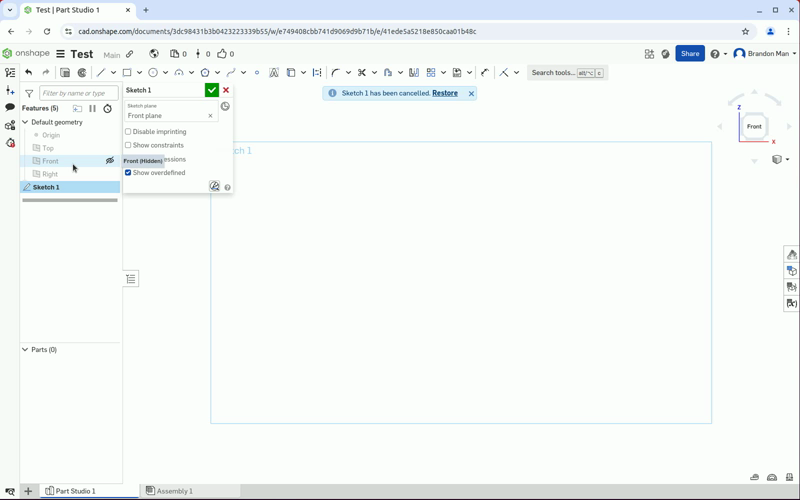
mouse_move(73, 352)
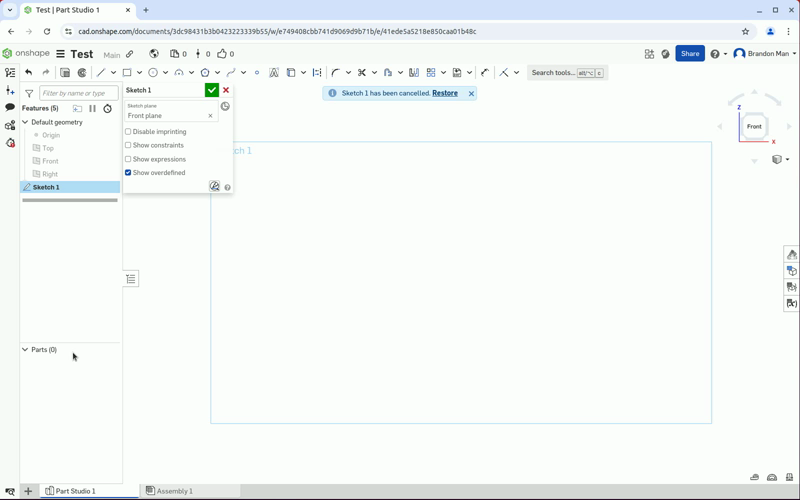
key(y)
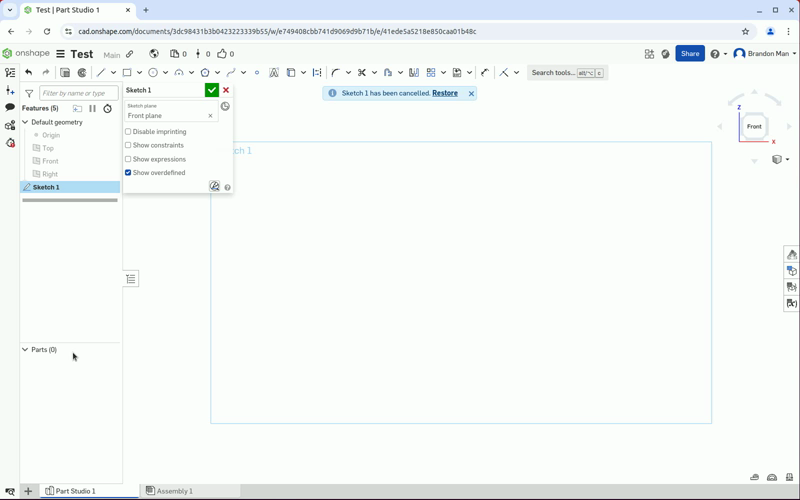
key(c)
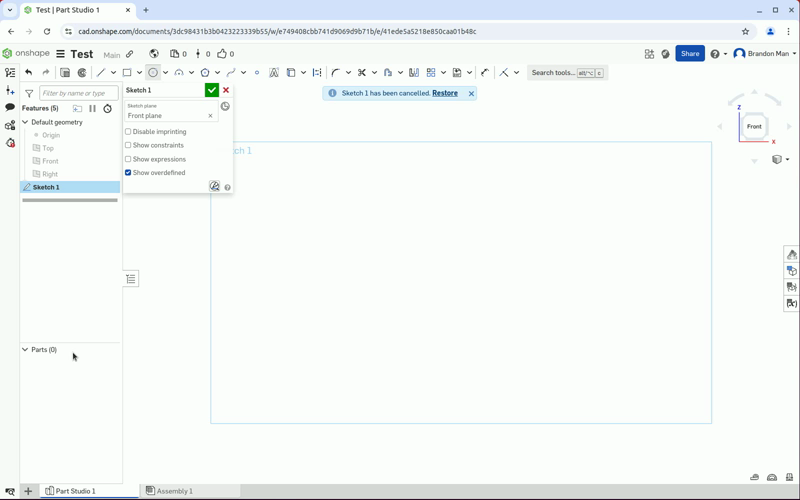
key_down(shift)
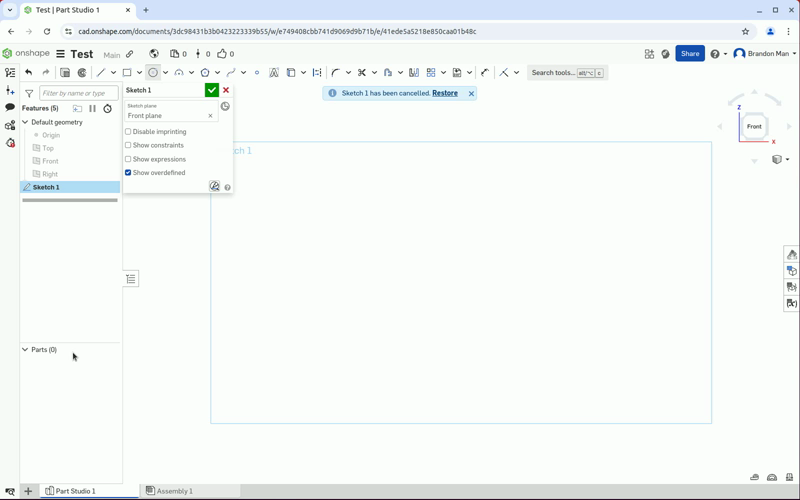
mouse_move(461, 262)
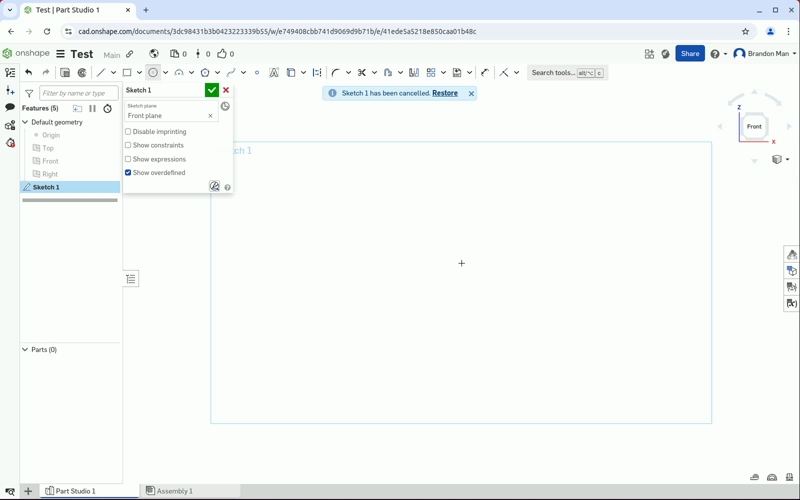
click(461, 262)
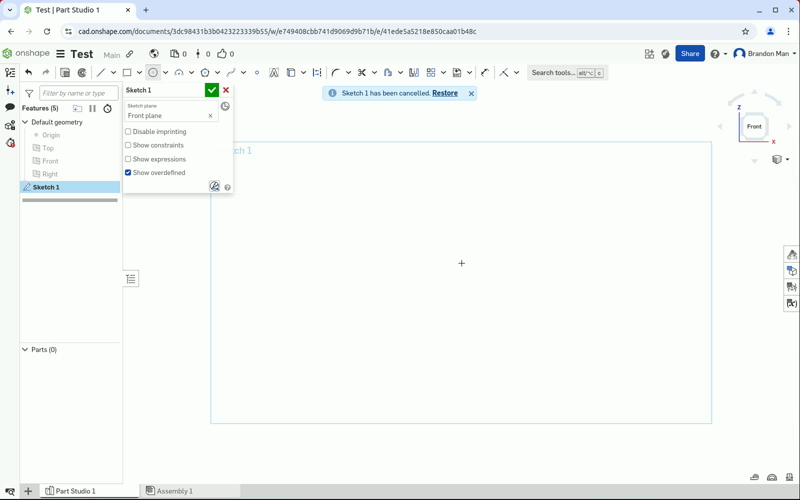
key_up(shift)
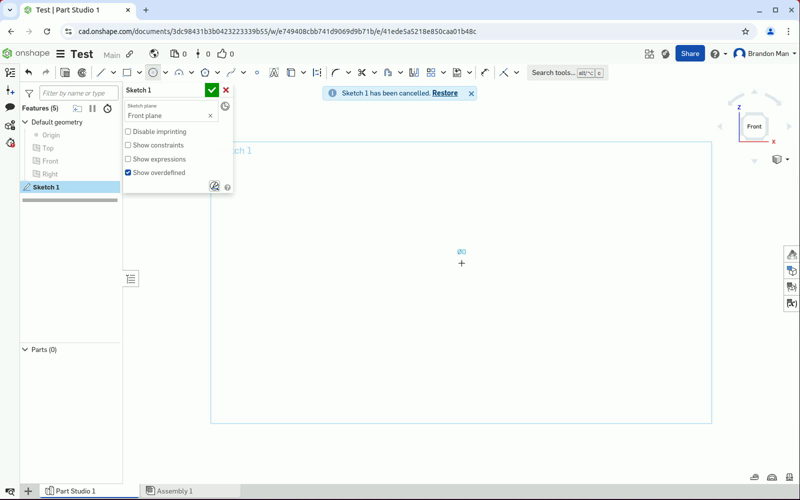
mouse_move(464, 262)
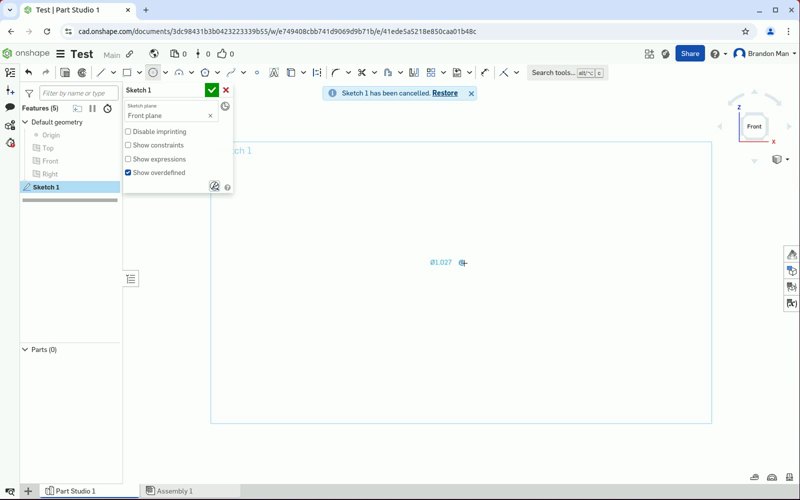
scroll(6)
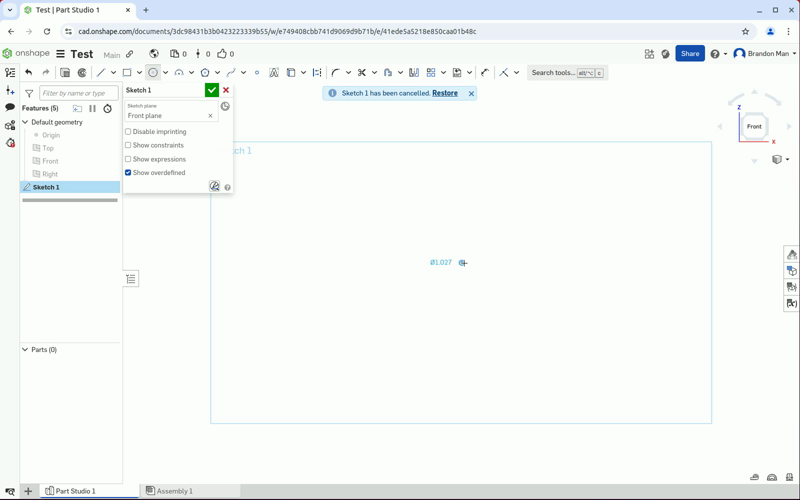
scroll(6)
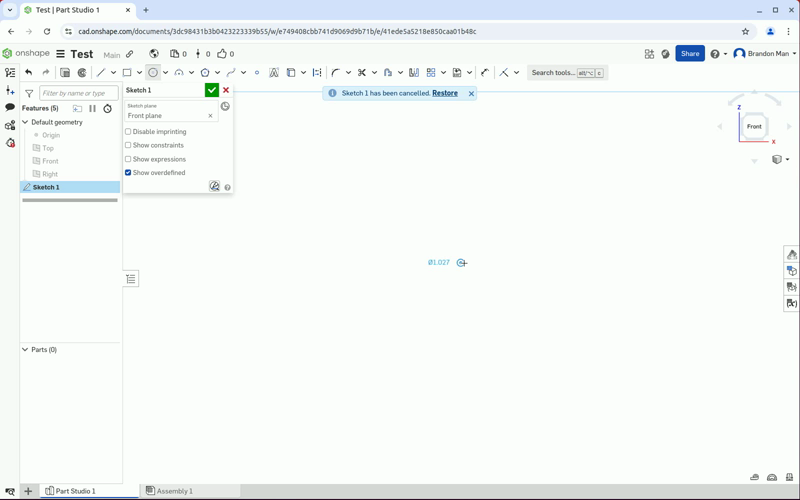
scroll(6)
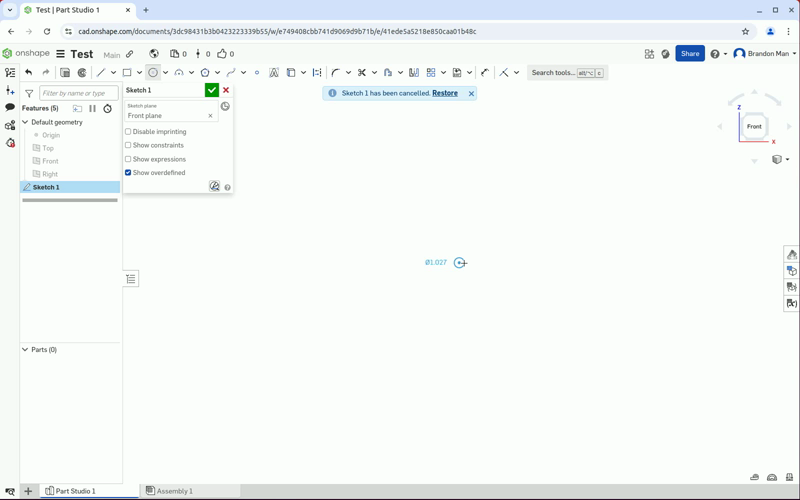
scroll(6)
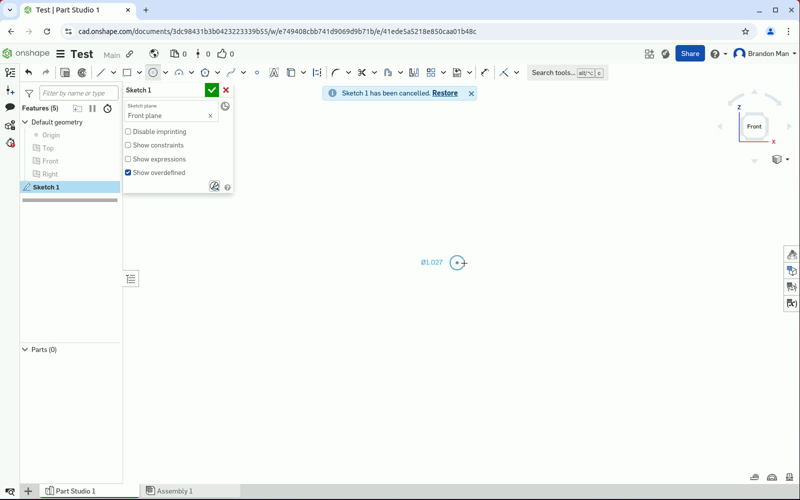
scroll(6)
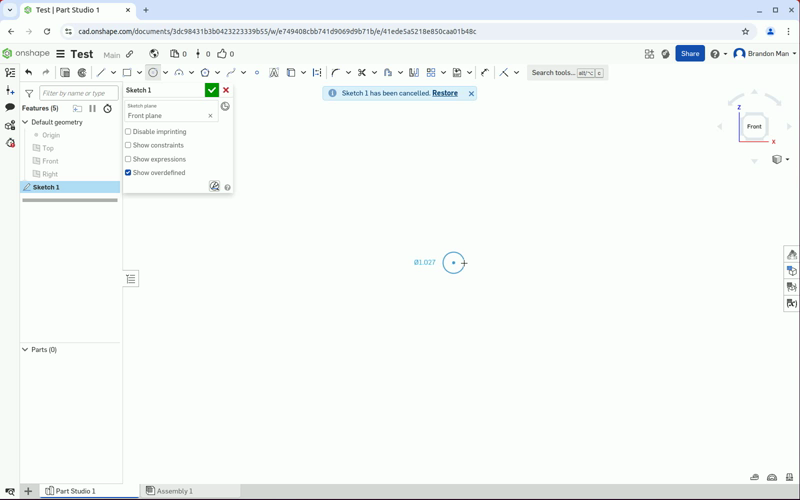
scroll(6)
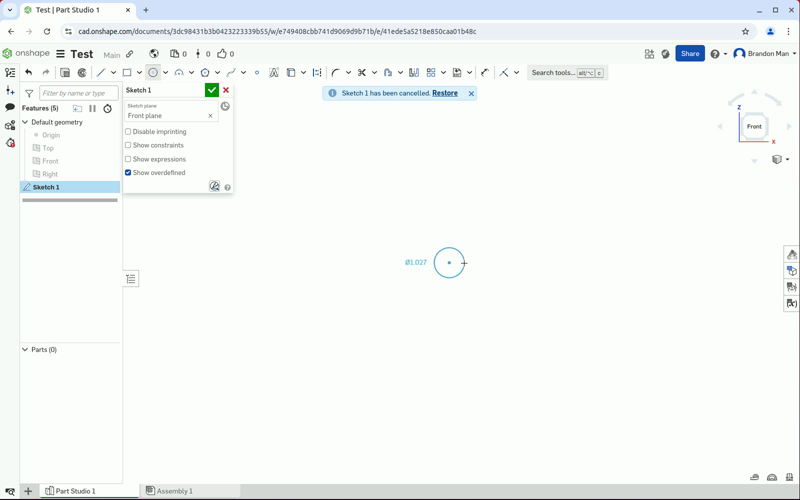
scroll(6)
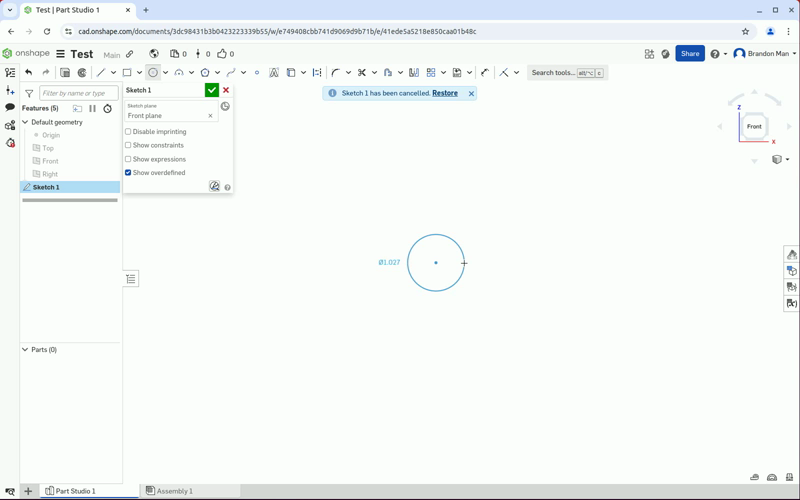
click(464, 262)
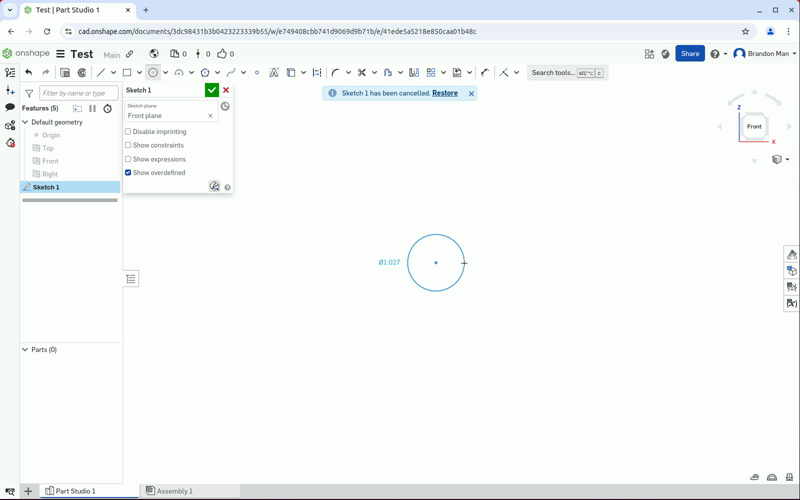
scroll(-6)
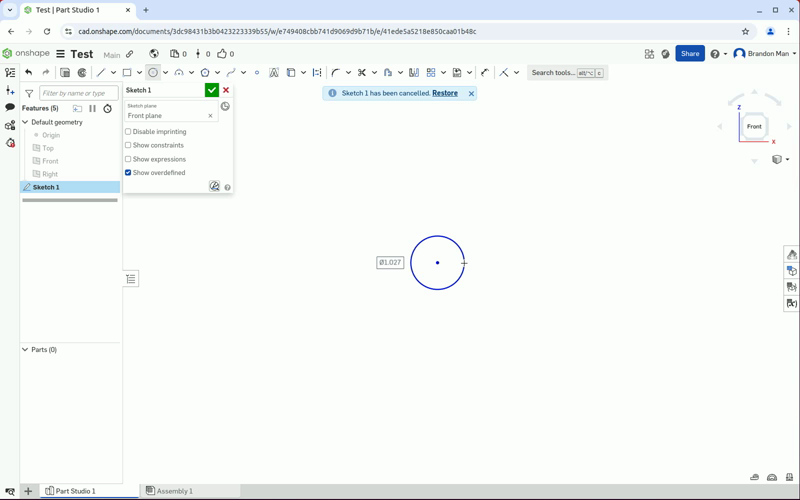
scroll(-6)
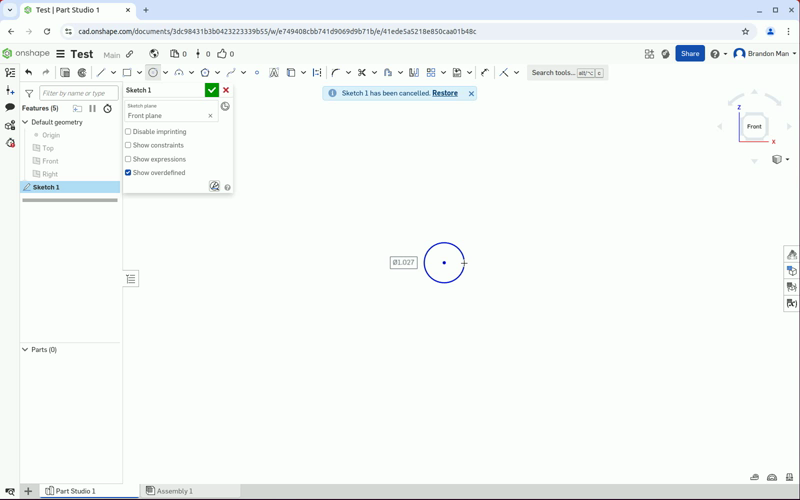
scroll(-6)
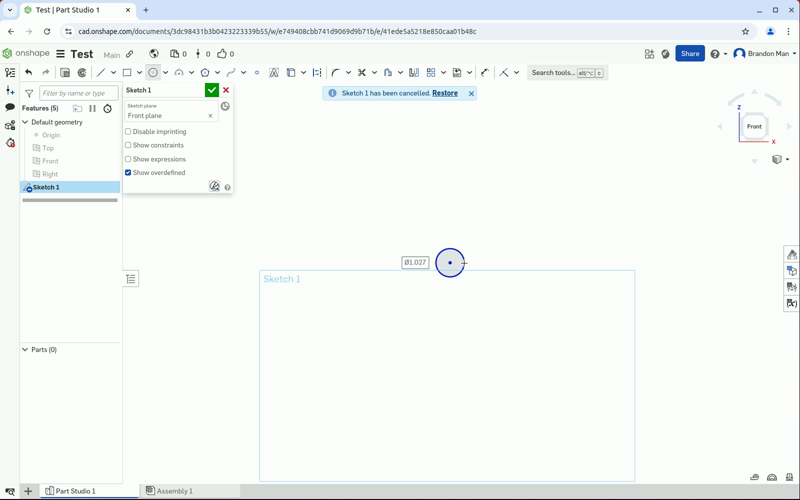
scroll(-6)
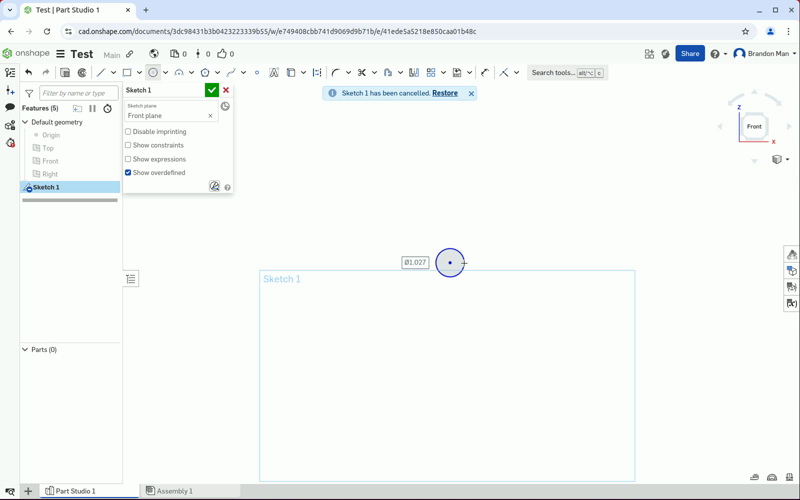
scroll(-6)
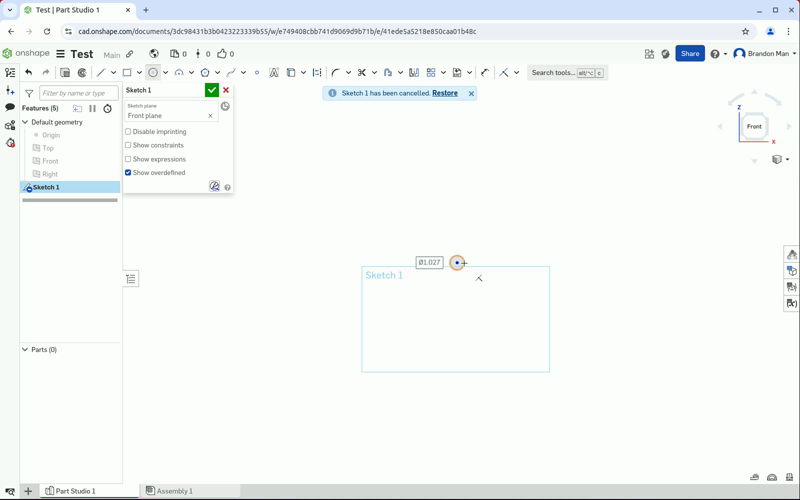
scroll(-6)
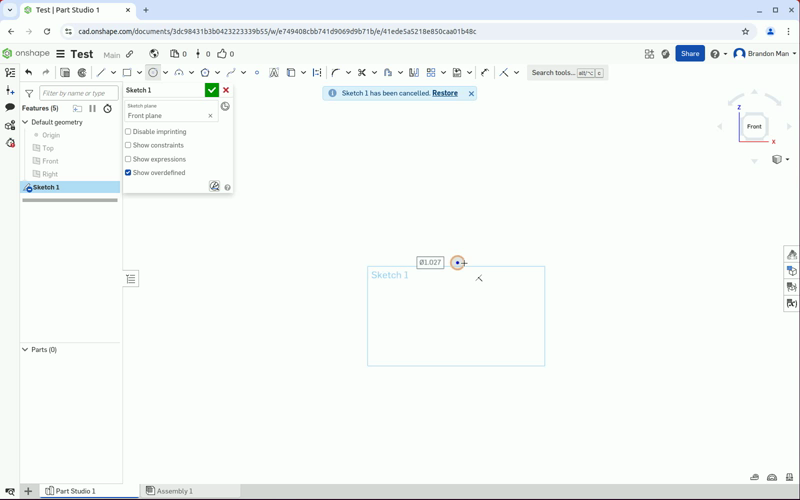
scroll(-6)
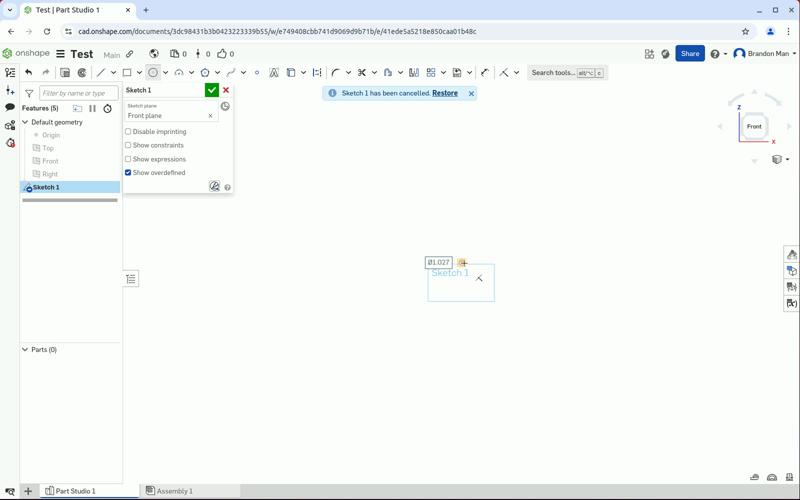
key(esc)
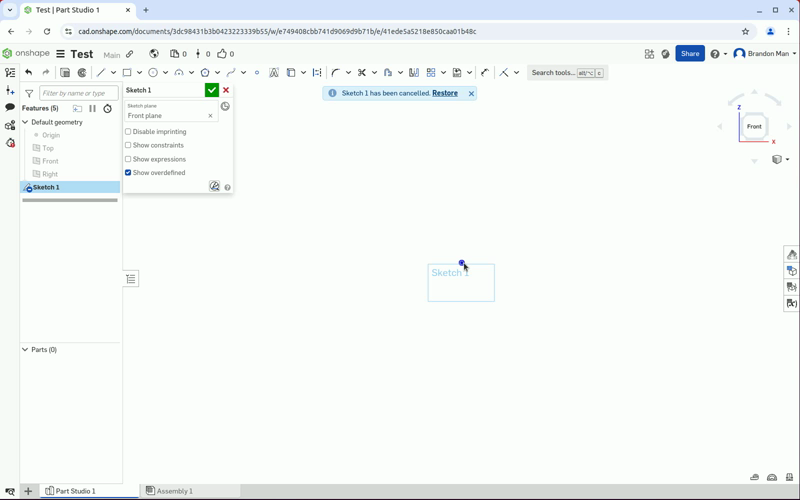
key(c)
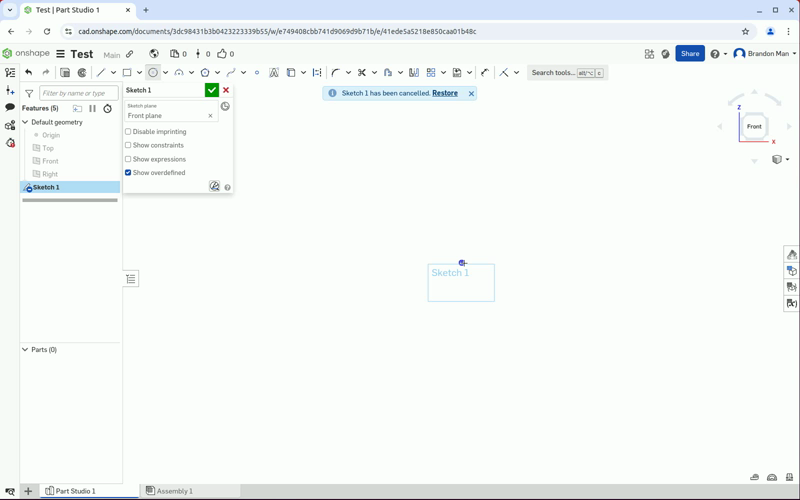
key_down(shift)
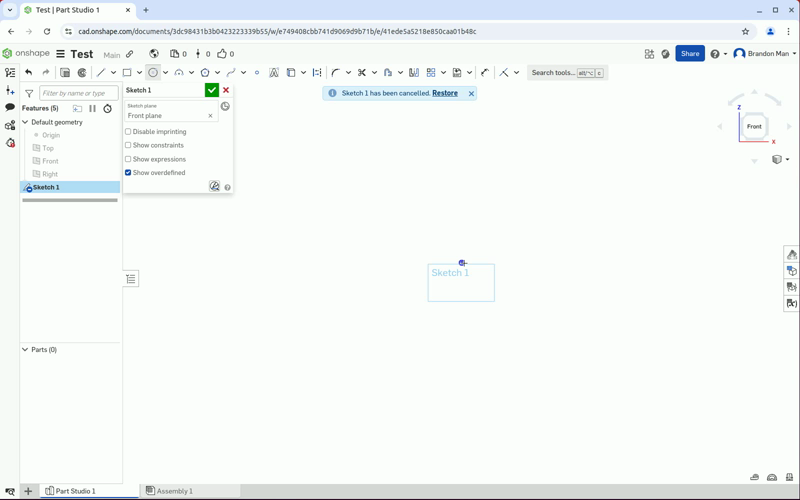
mouse_move(461, 262)
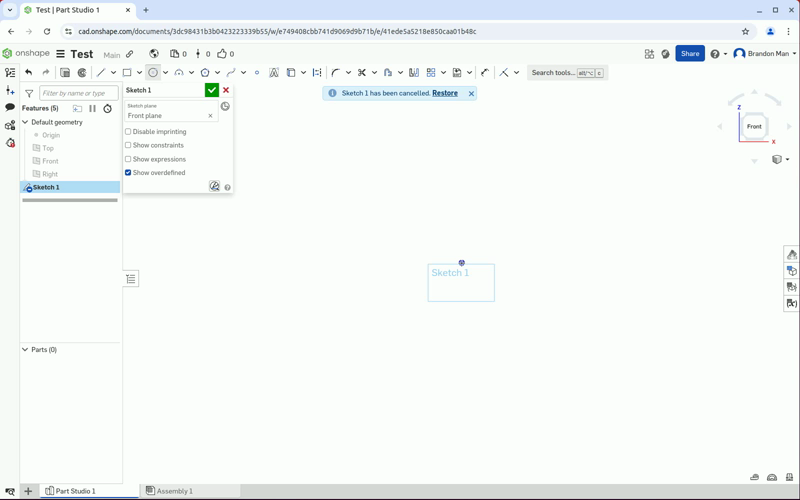
scroll(6)
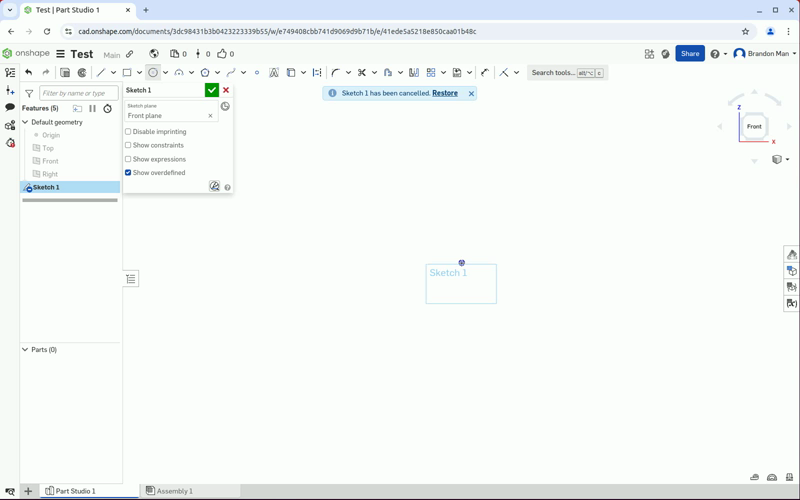
scroll(6)
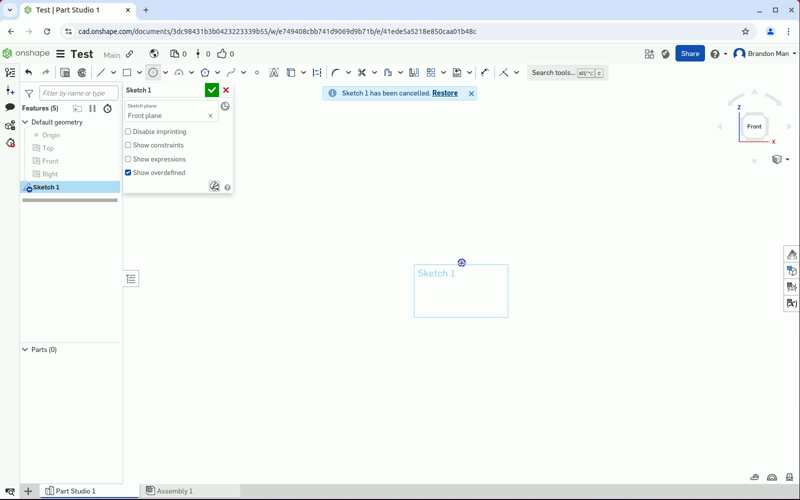
scroll(6)
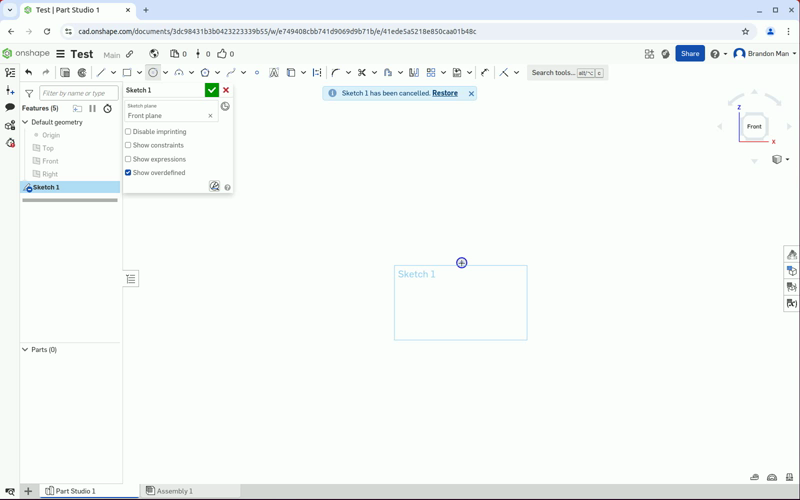
scroll(6)
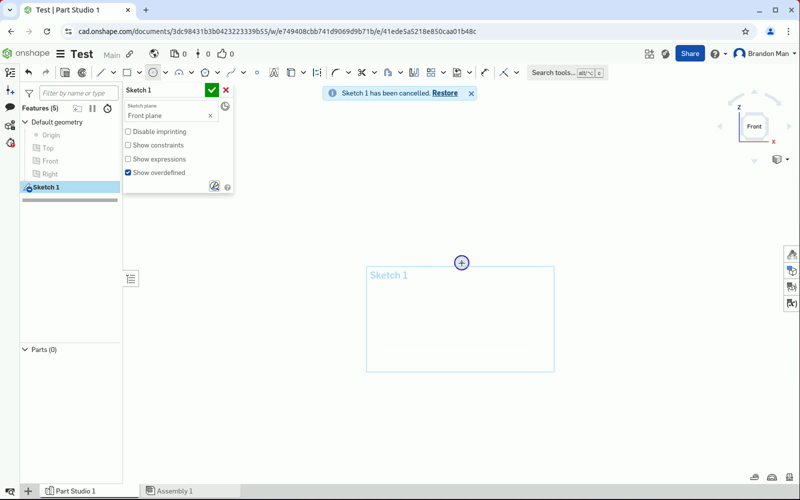
scroll(6)
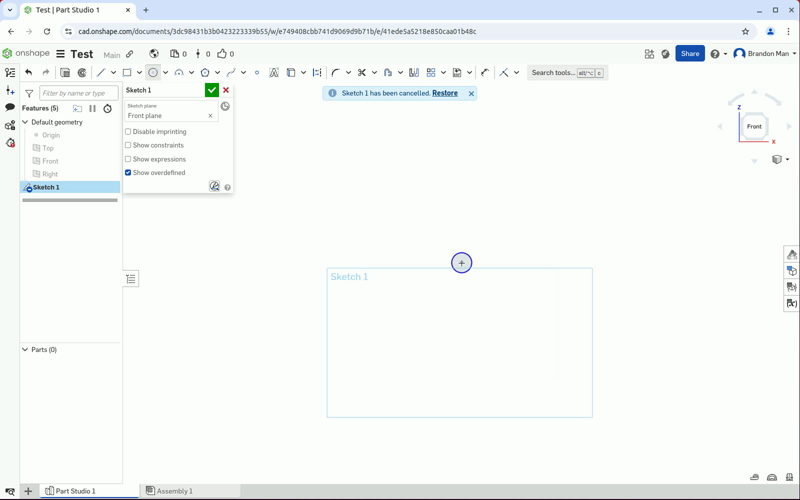
scroll(6)
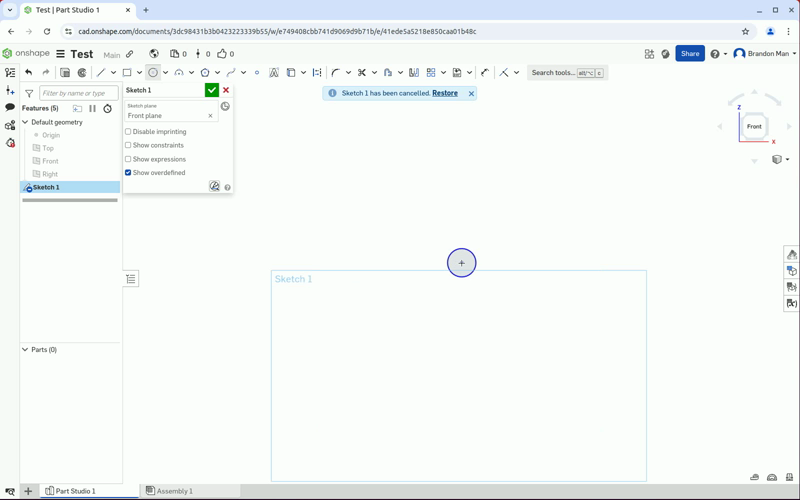
scroll(6)
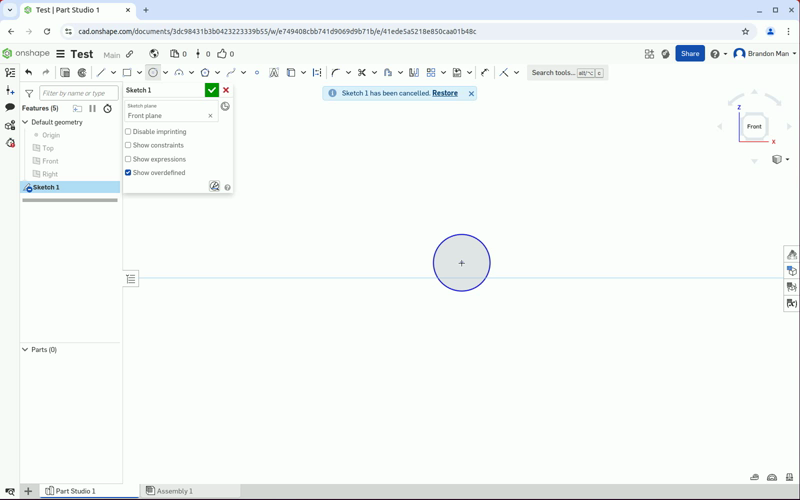
click(461, 262)
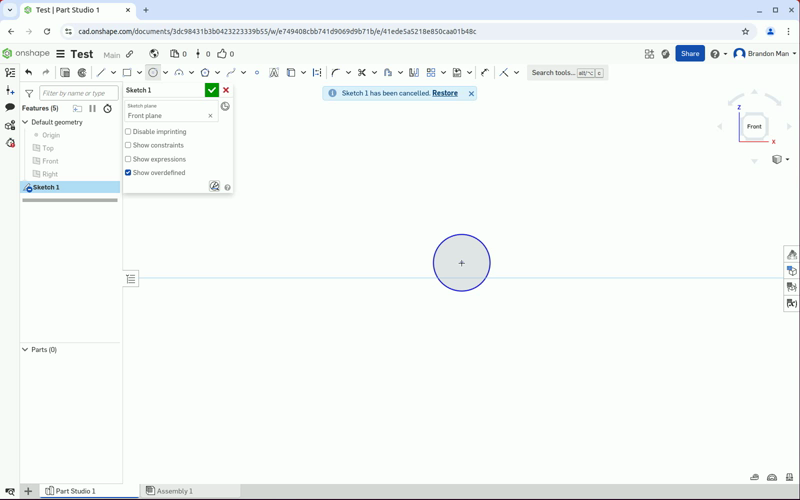
scroll(-6)
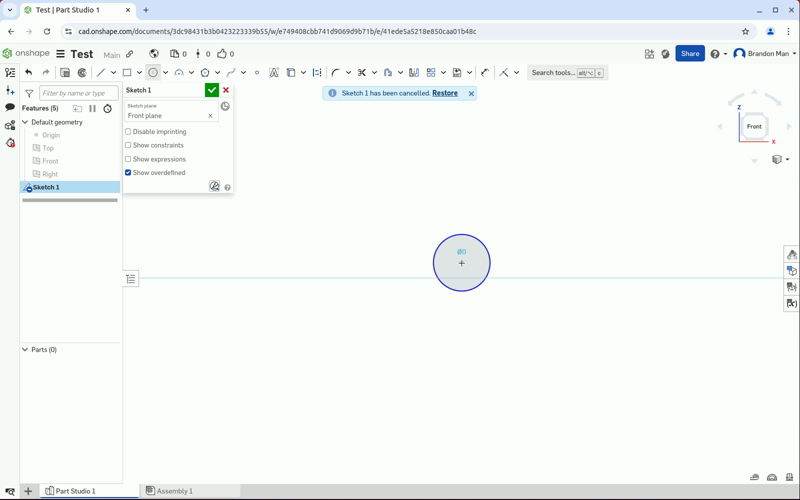
scroll(-6)
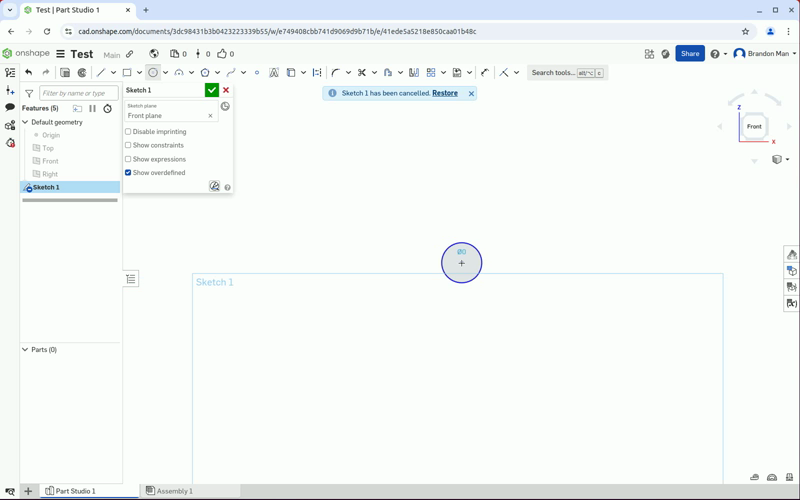
scroll(-6)
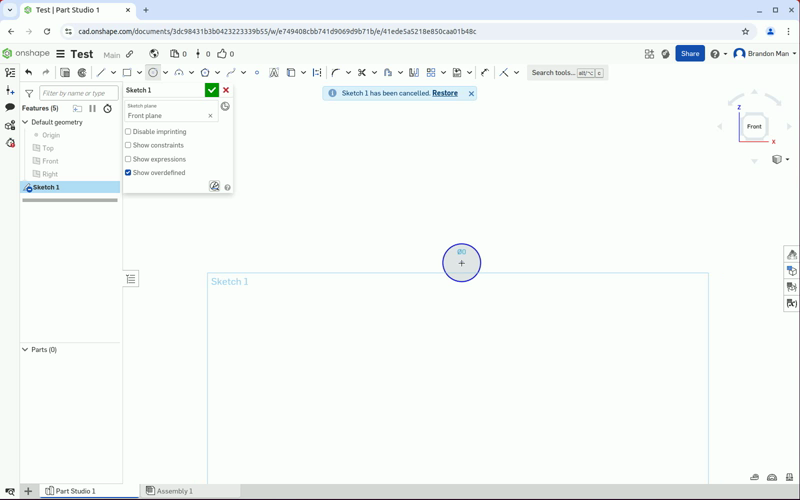
scroll(-6)
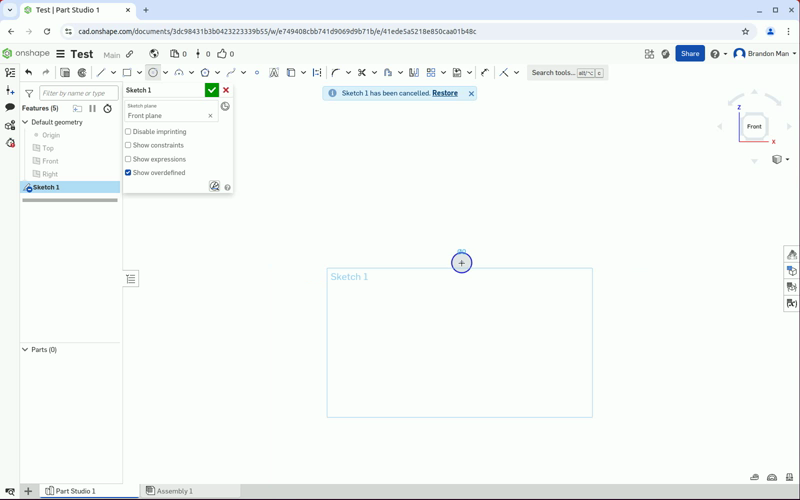
scroll(-6)
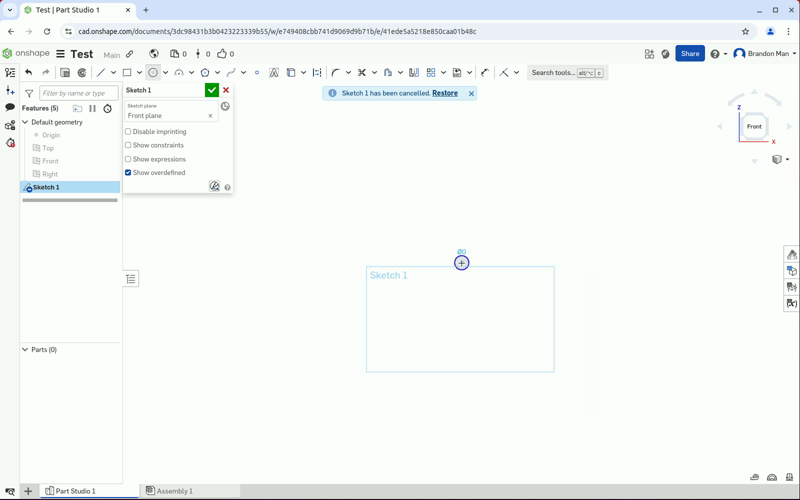
scroll(-6)
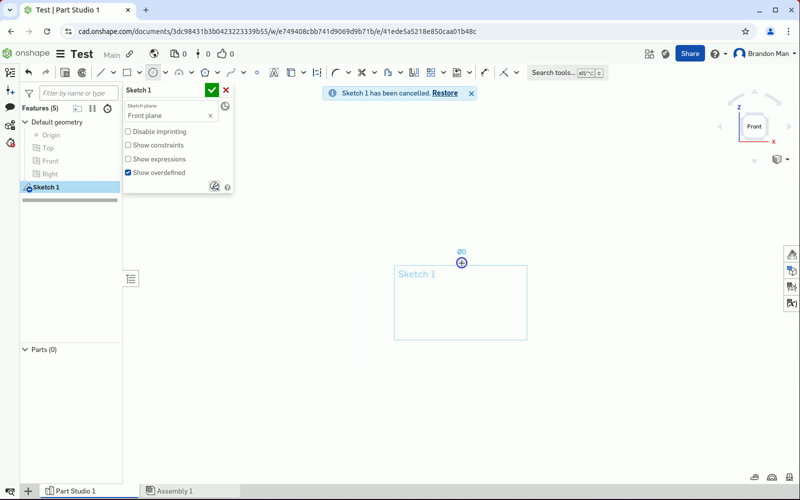
scroll(-6)
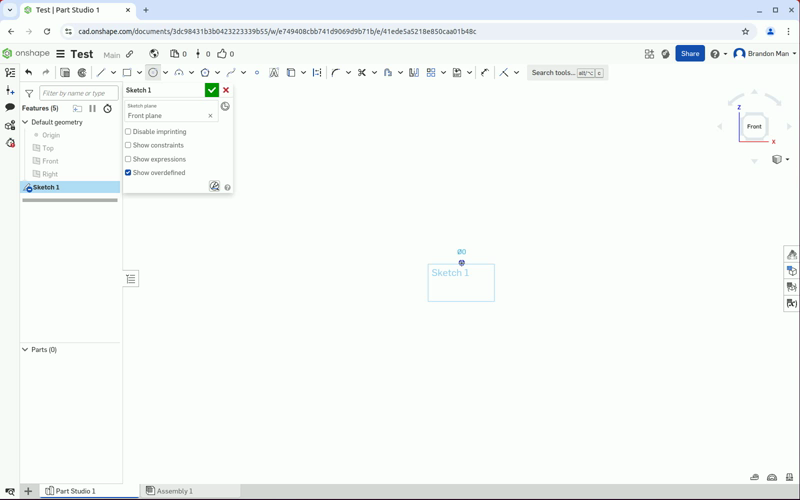
key_up(shift)
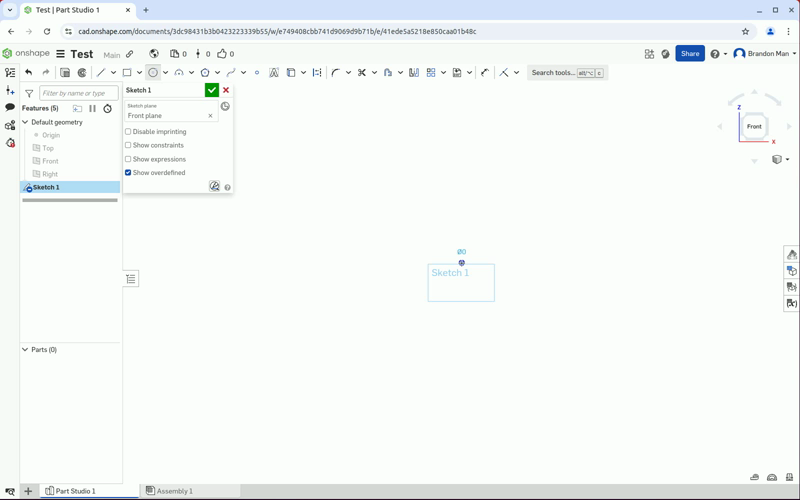
mouse_move(462, 262)
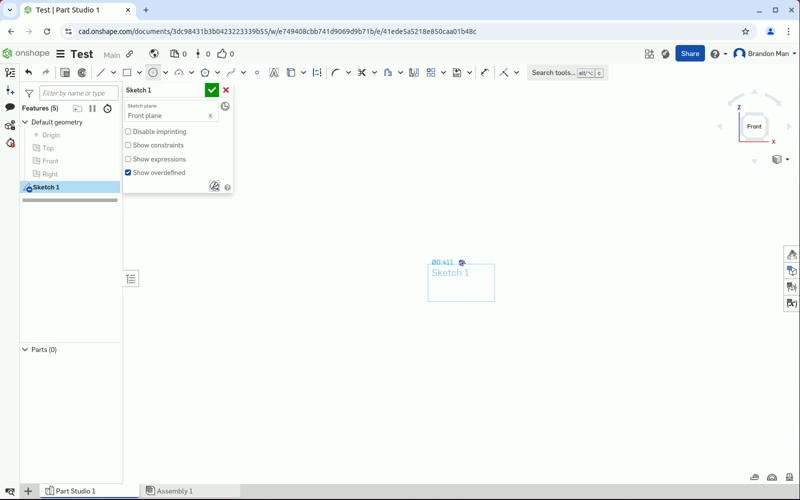
scroll(6)
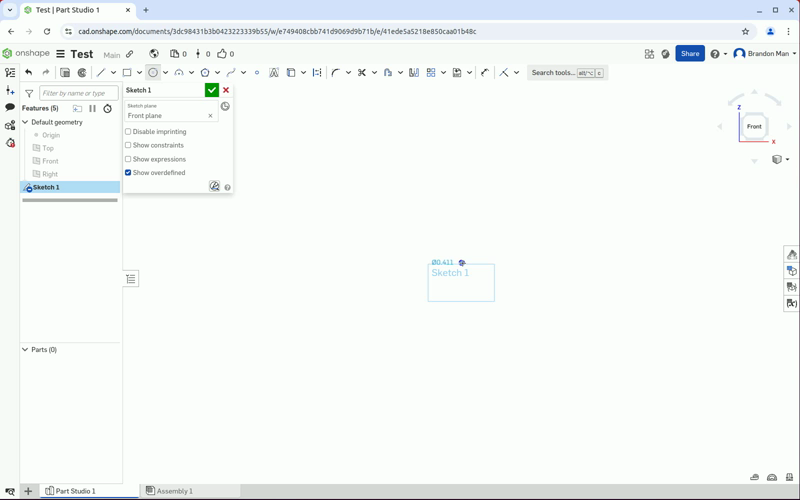
scroll(6)
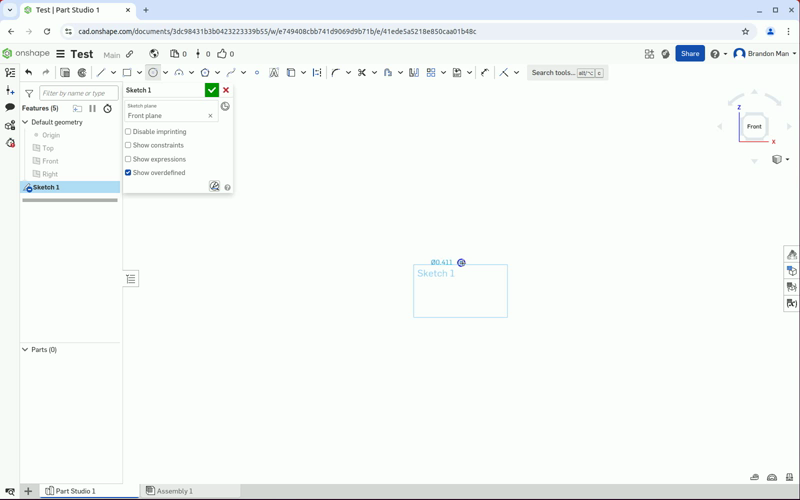
scroll(6)
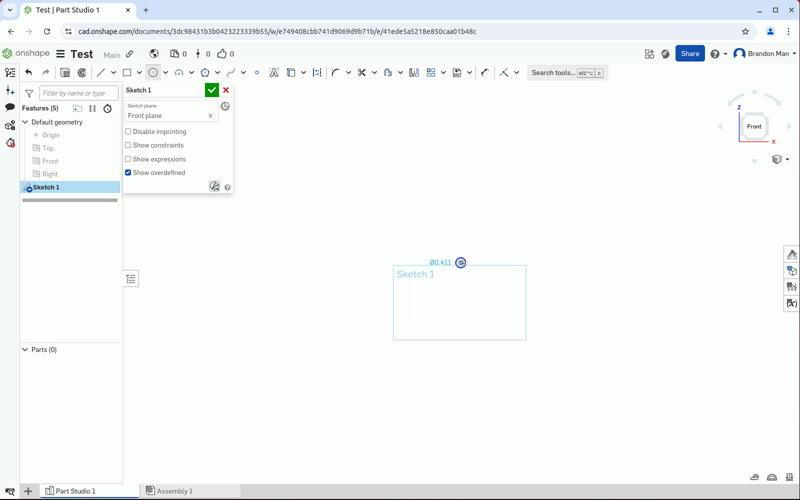
scroll(6)
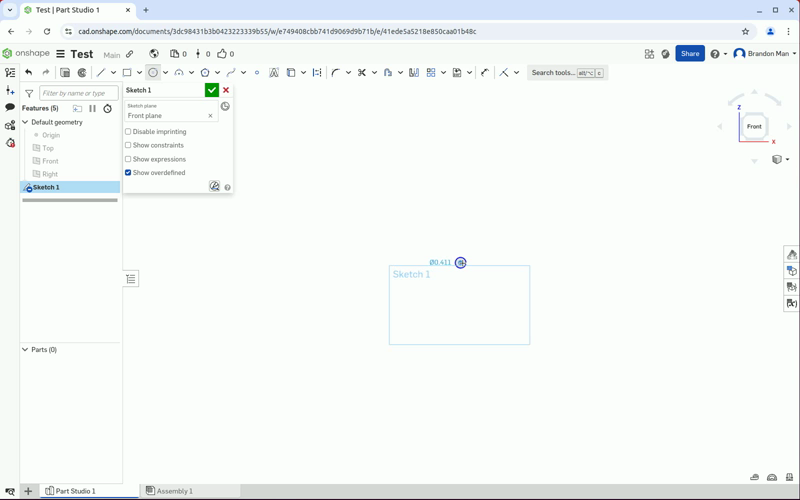
scroll(6)
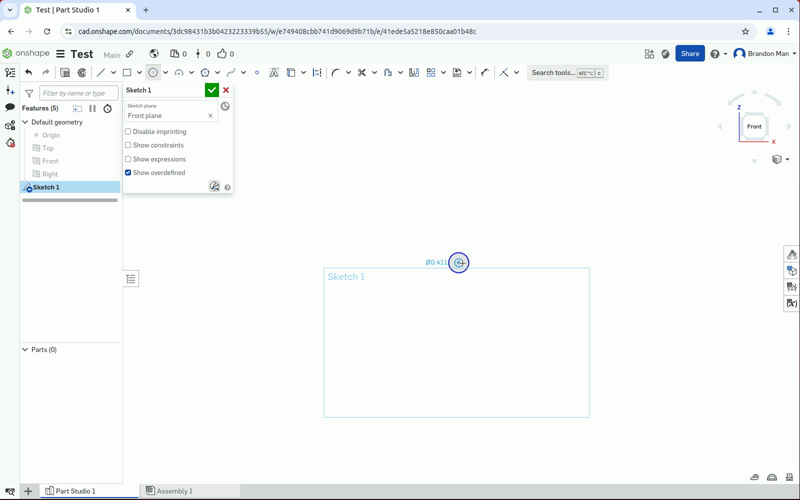
scroll(6)
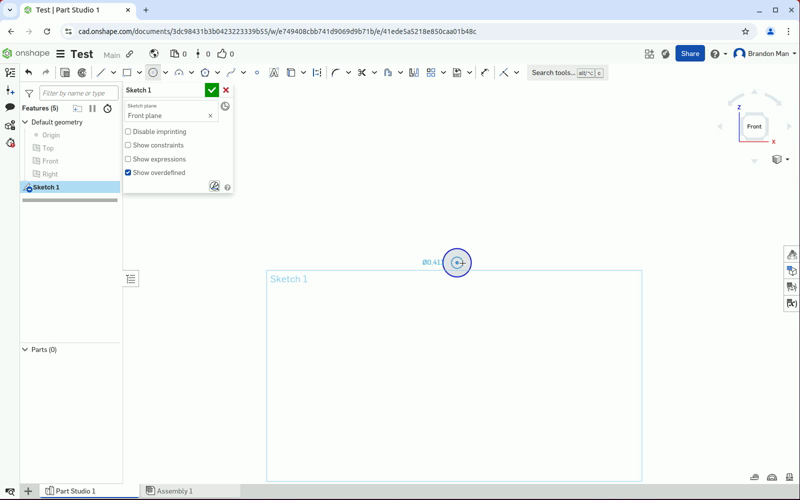
scroll(6)
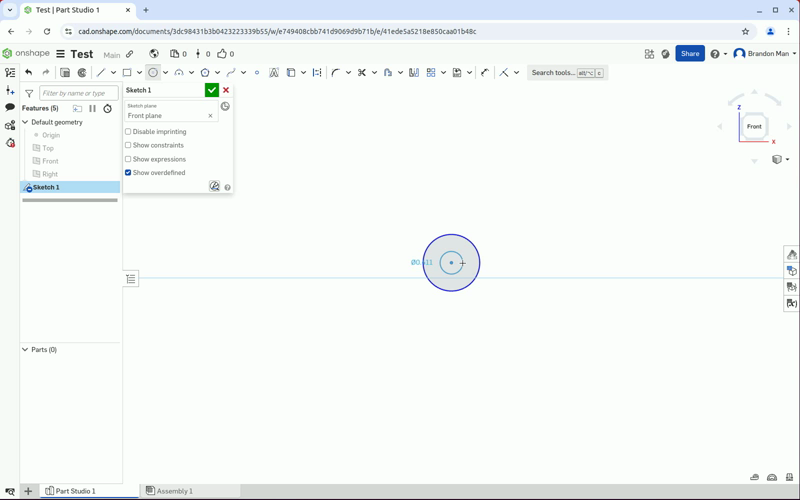
click(462, 262)
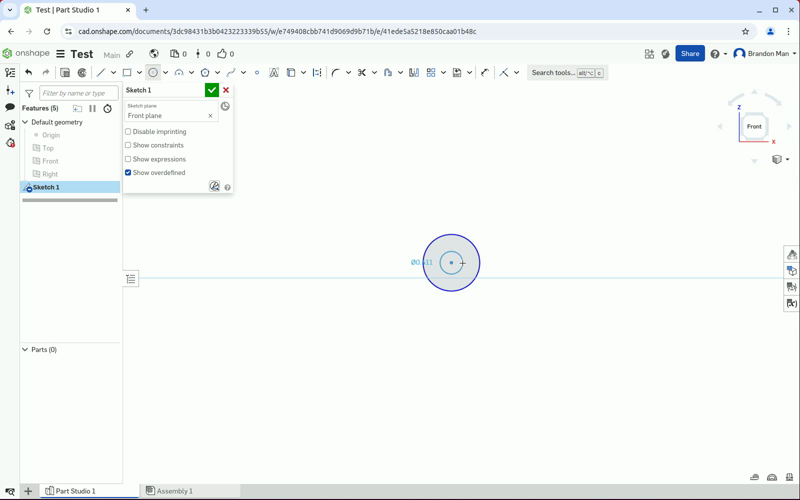
scroll(-6)
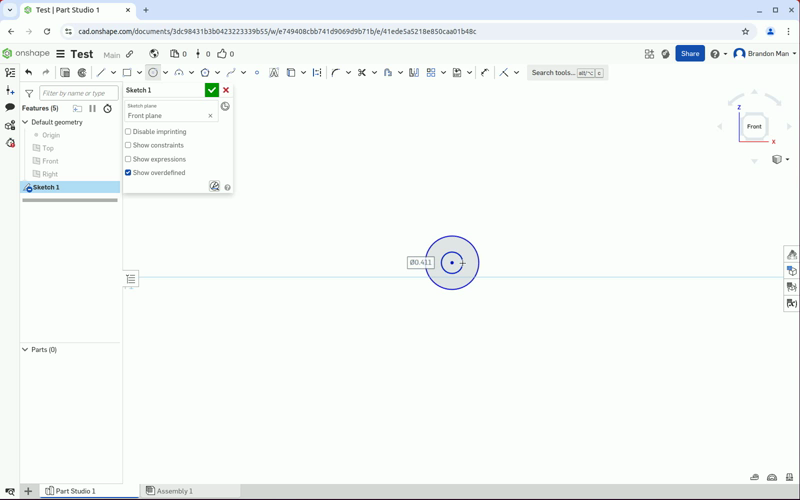
scroll(-6)
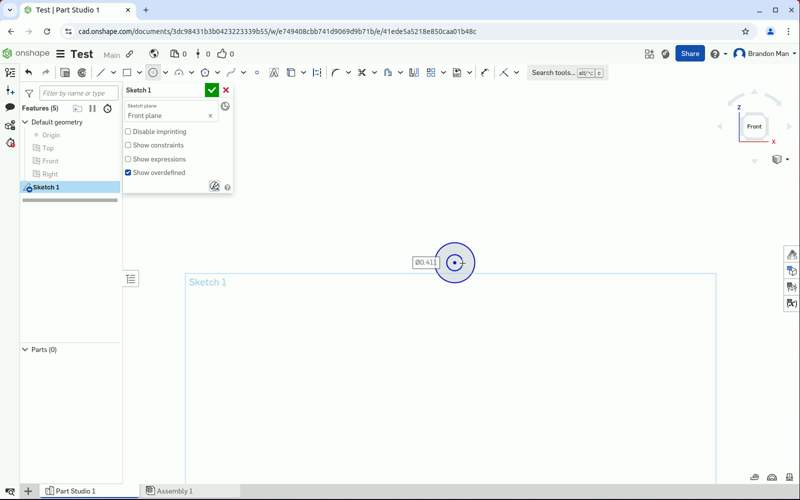
scroll(-6)
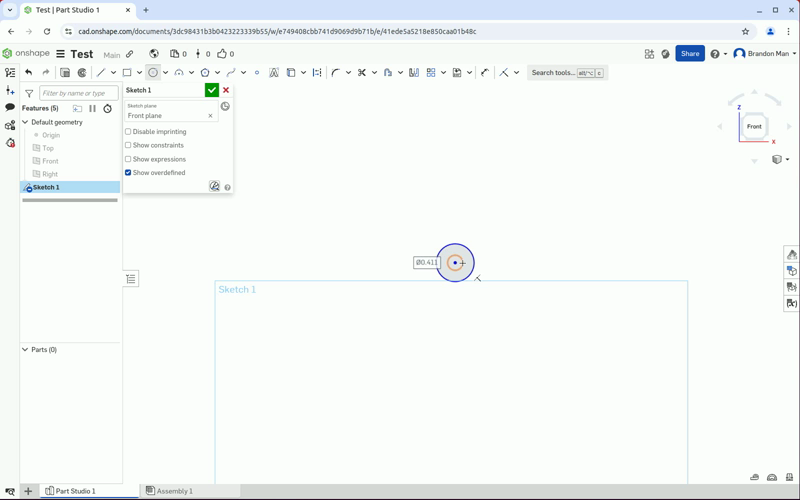
scroll(-6)
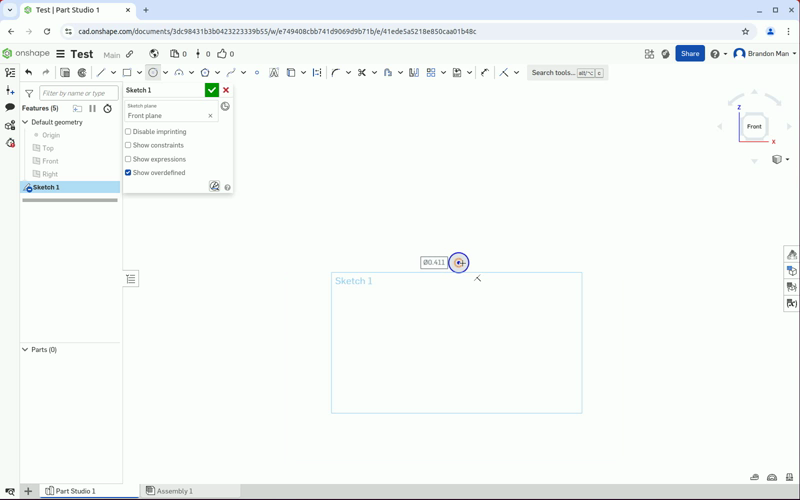
scroll(-6)
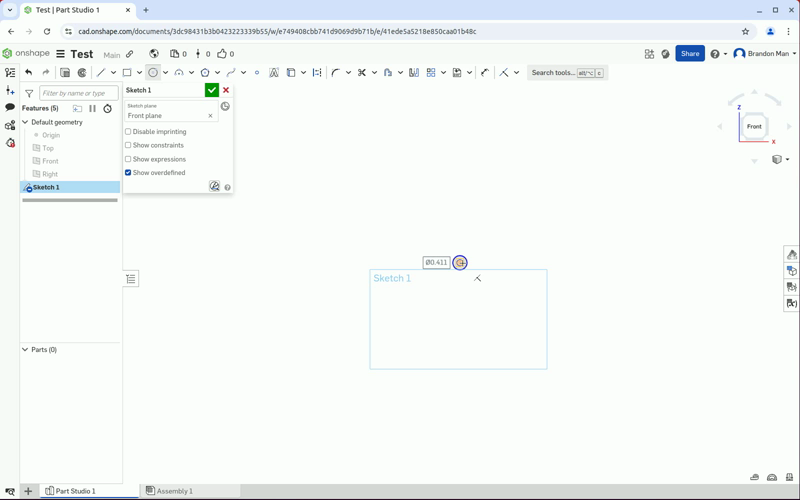
scroll(-6)
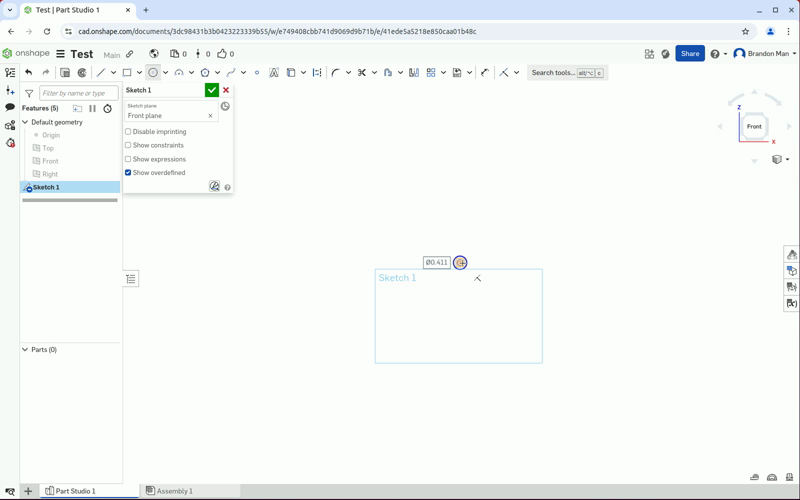
scroll(-6)
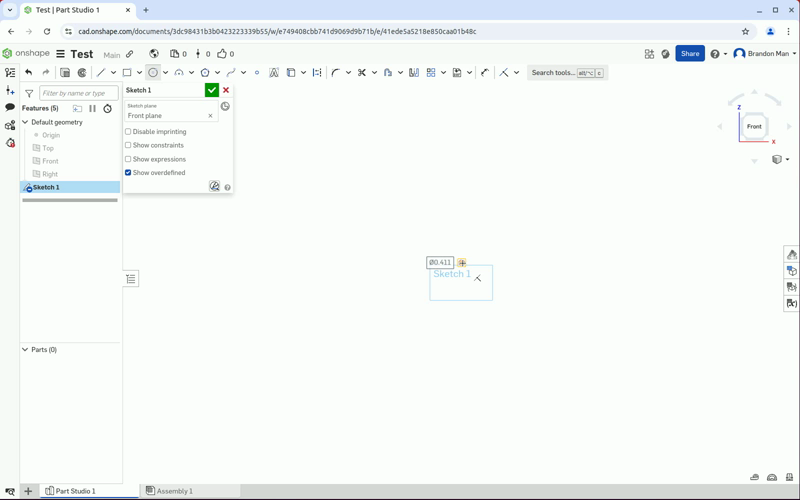
key(esc)
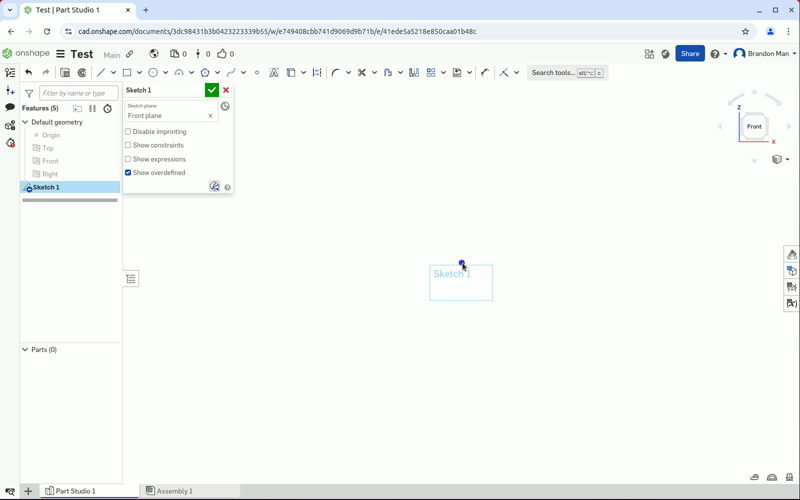
mouse_move(462, 261)
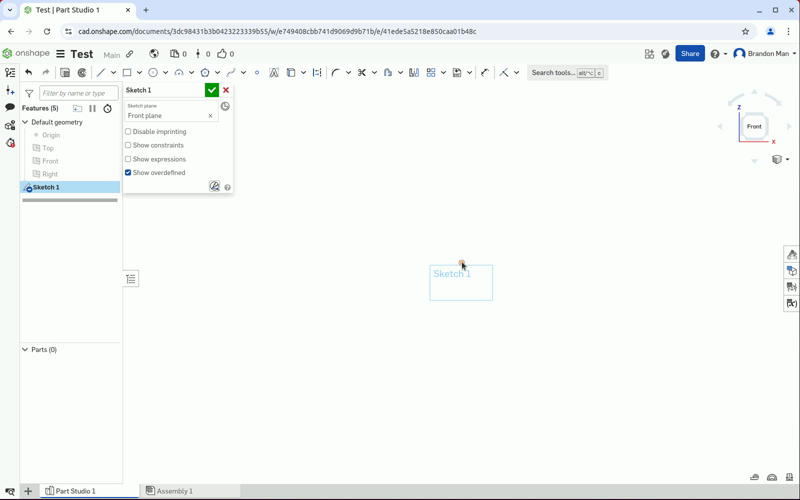
scroll(6)
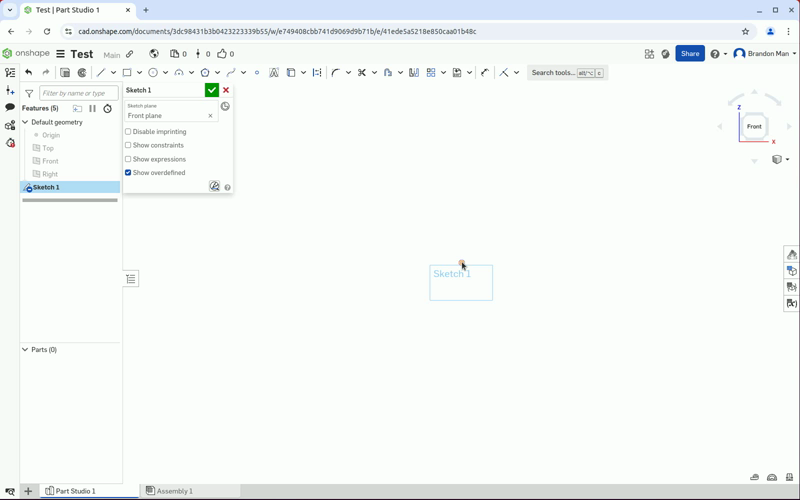
scroll(6)
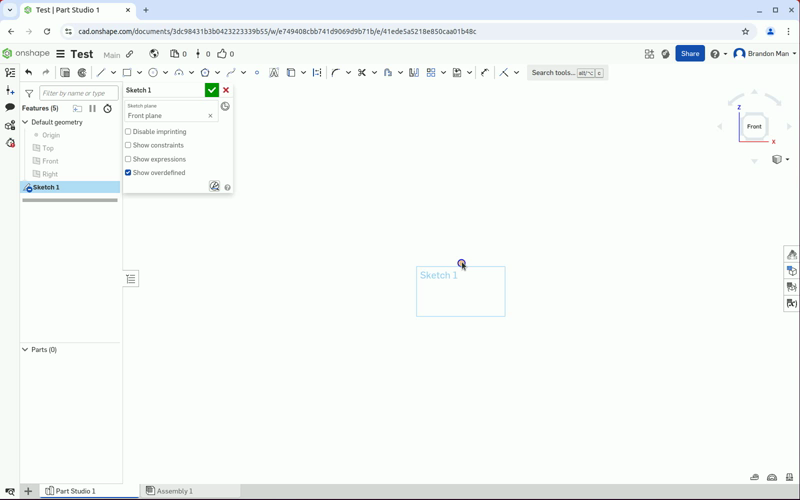
scroll(6)
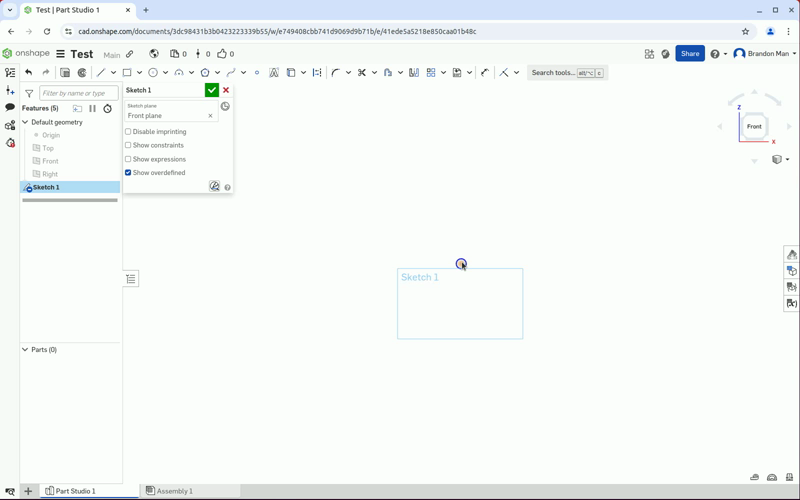
scroll(6)
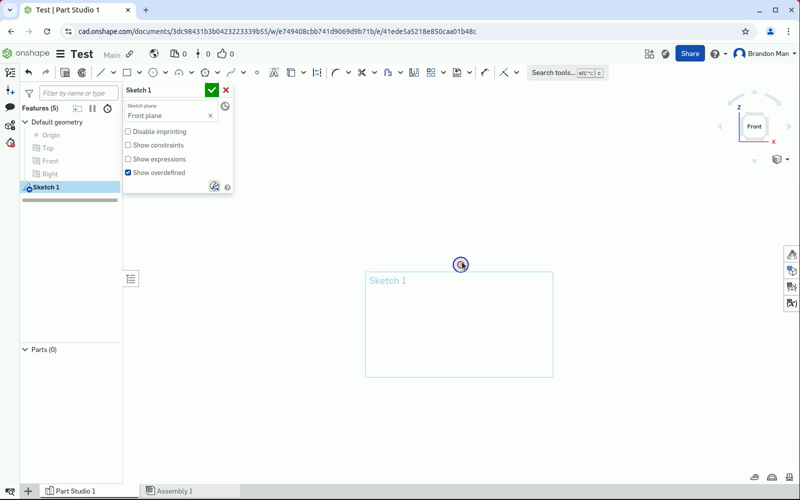
scroll(6)
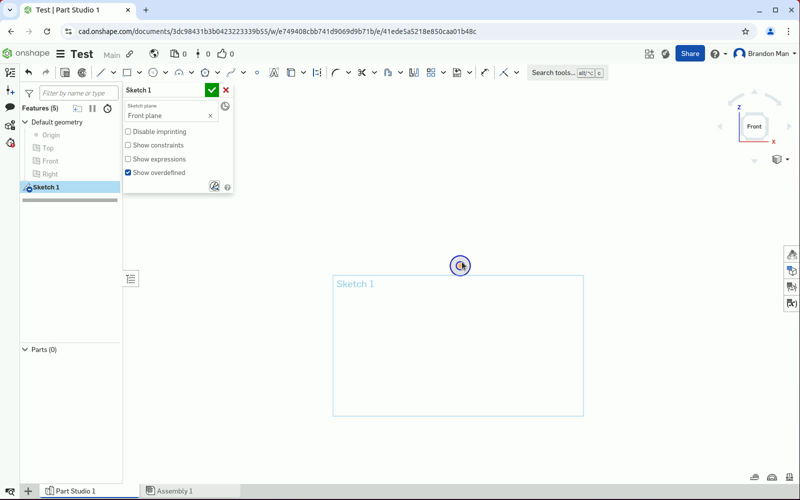
scroll(6)
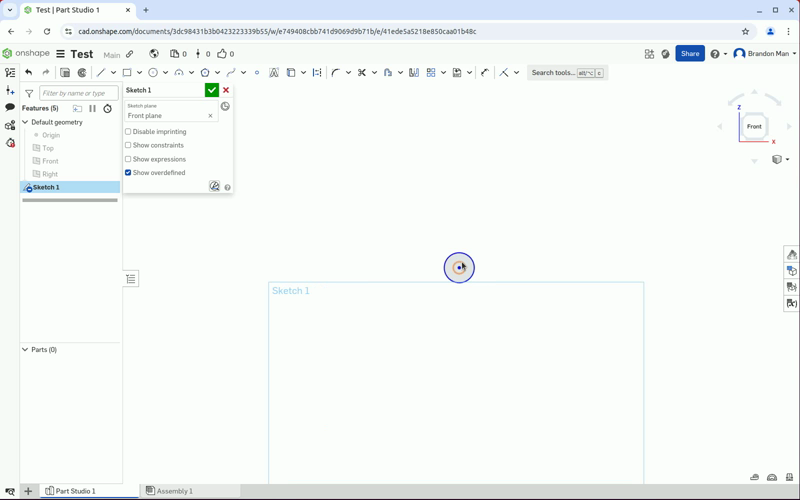
scroll(6)
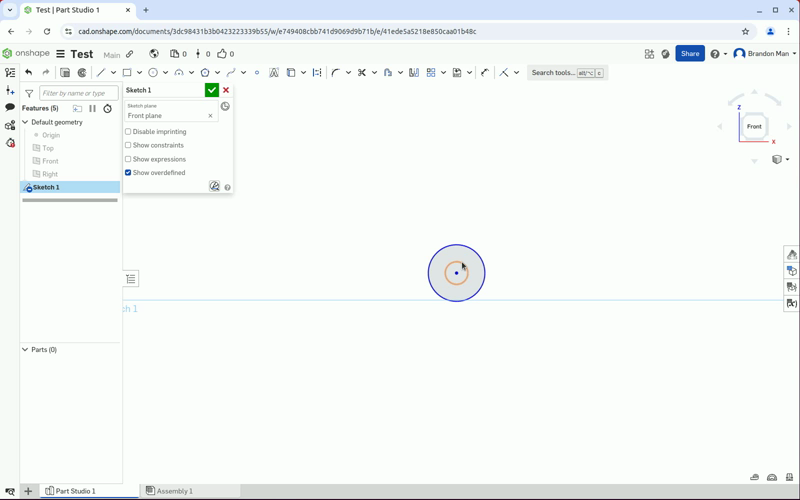
click(462, 261)
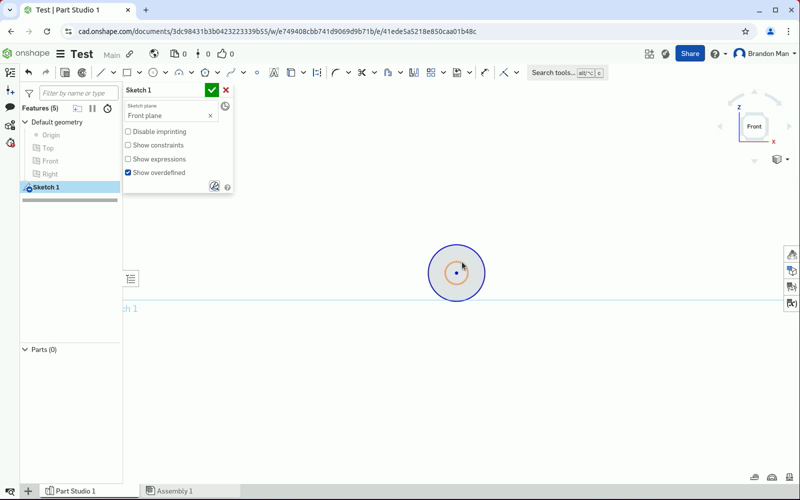
scroll(-6)
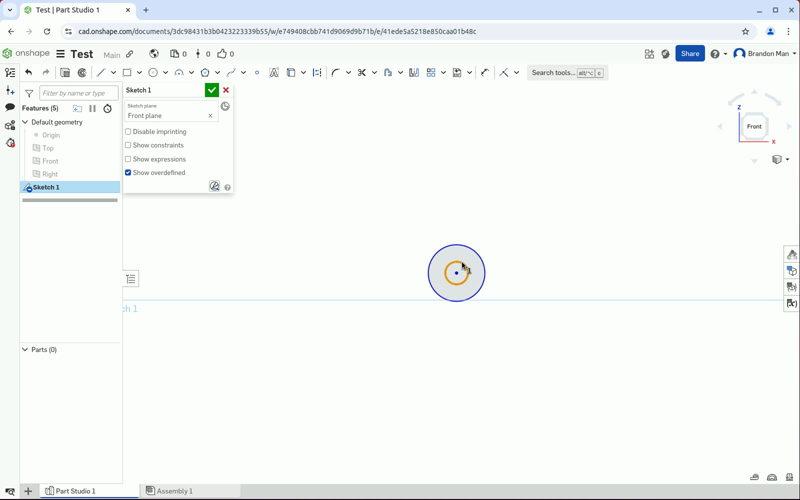
scroll(-6)
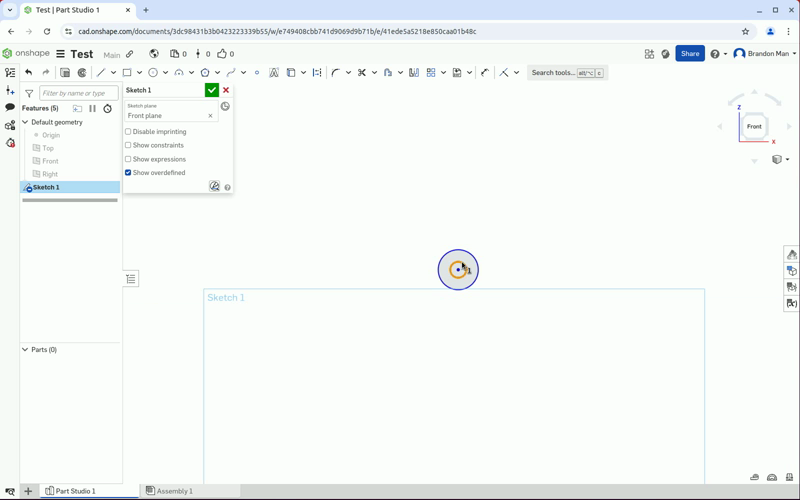
scroll(-6)
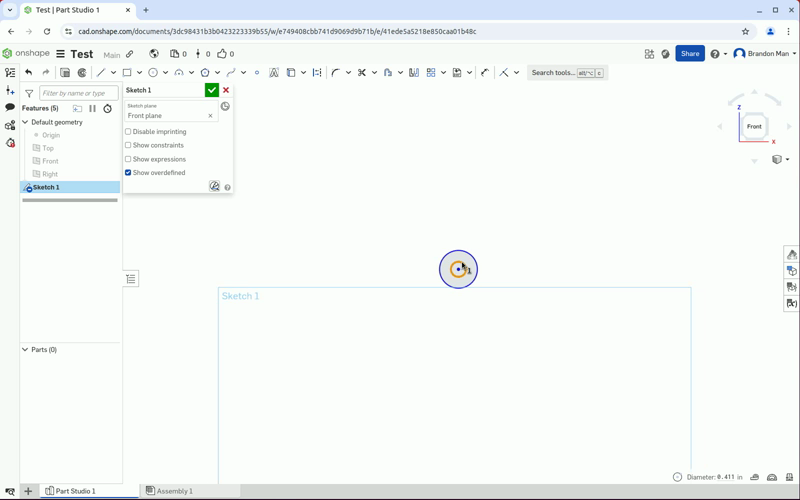
scroll(-6)
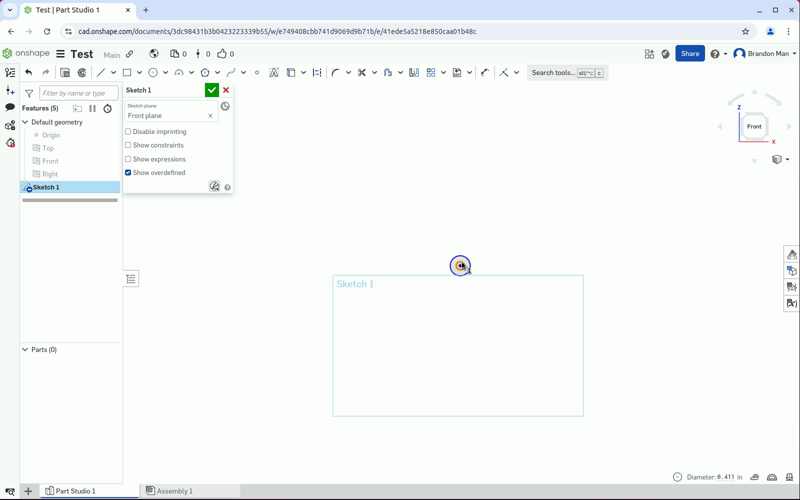
scroll(-6)
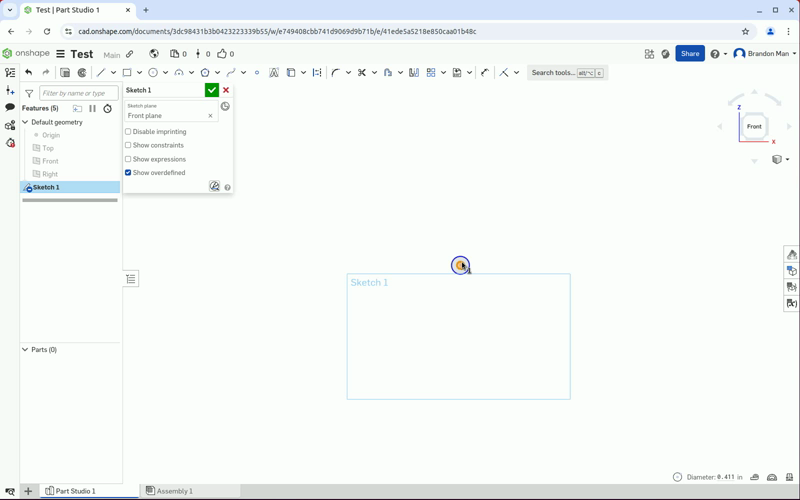
scroll(-6)
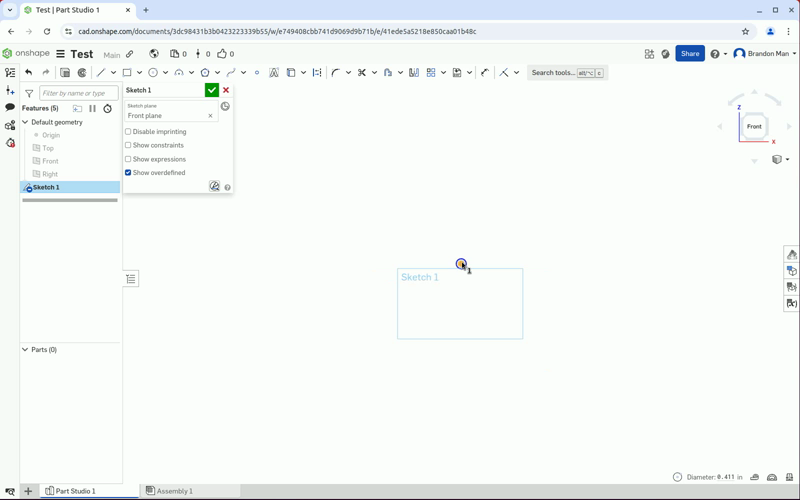
scroll(-6)
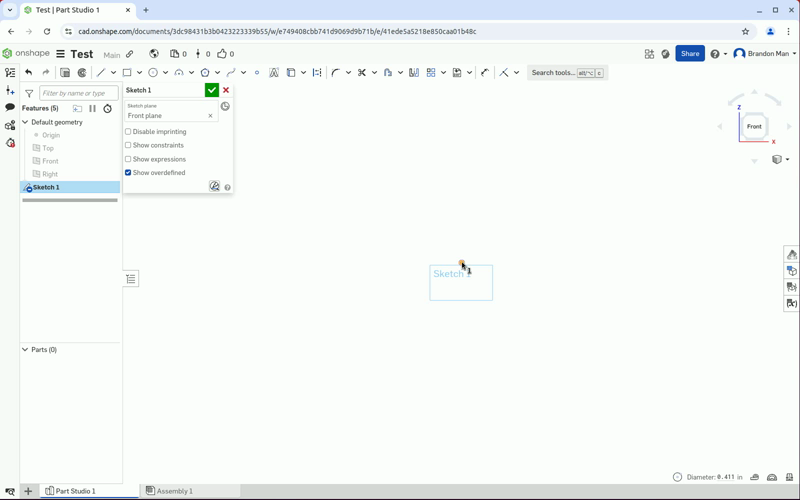
mouse_move(73, 352)
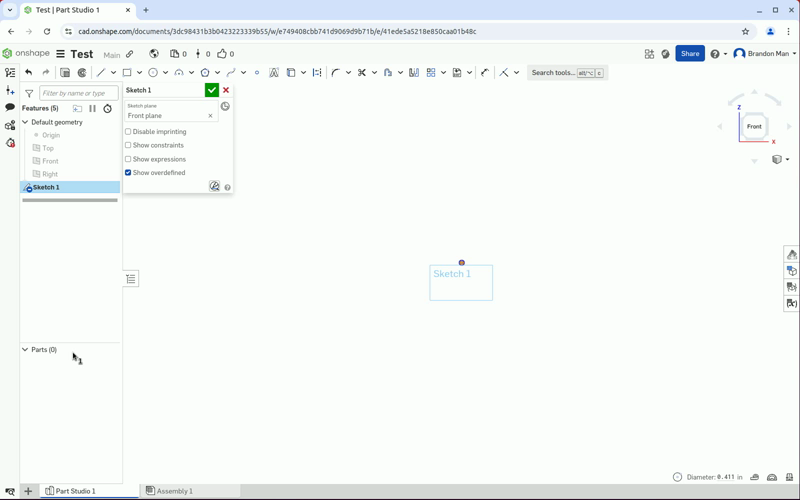
key(shift+y)
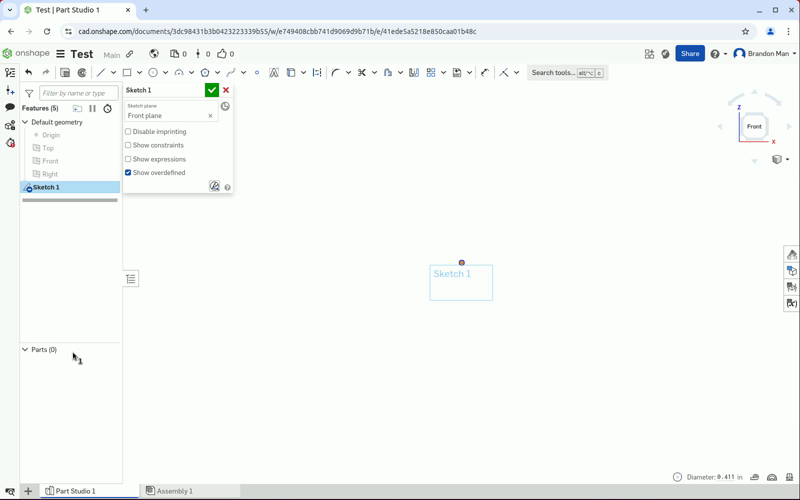
key(shift+e)
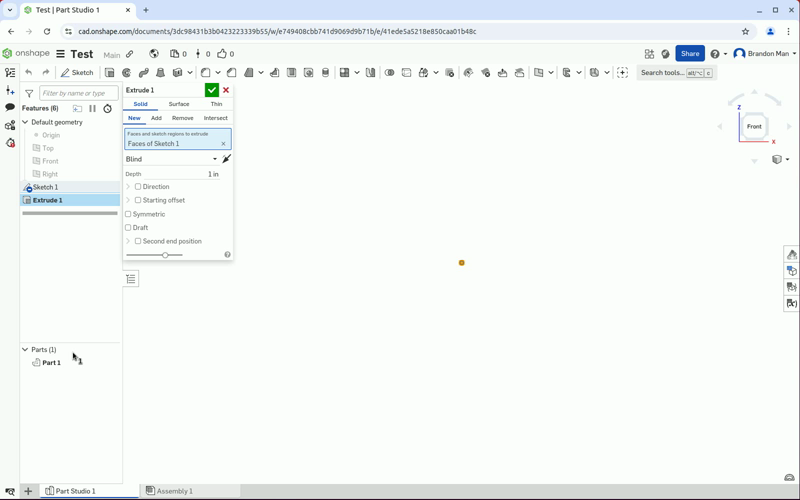
mouse_move(143, 106)
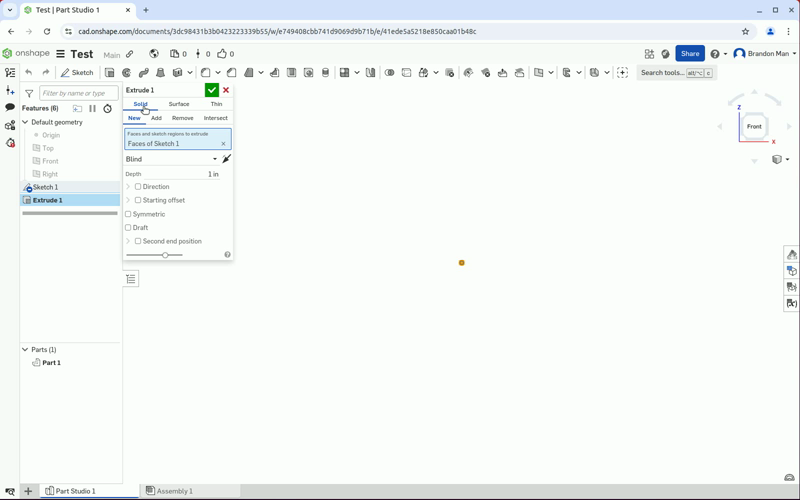
click(143, 106)
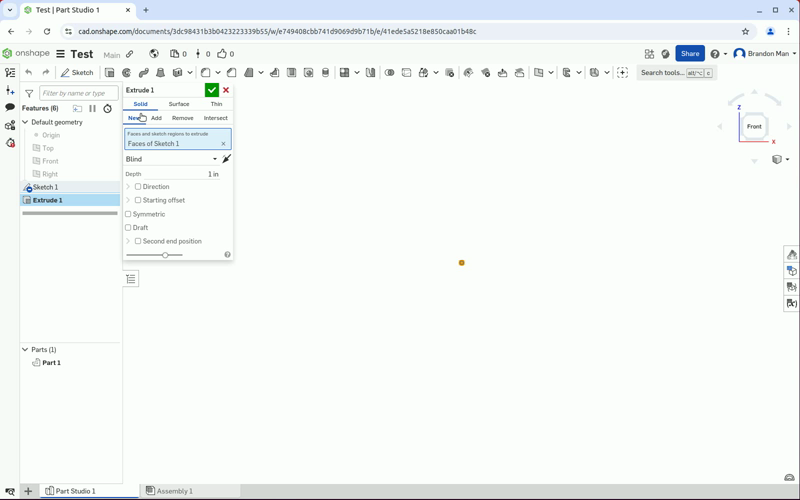
mouse_move(137, 120)
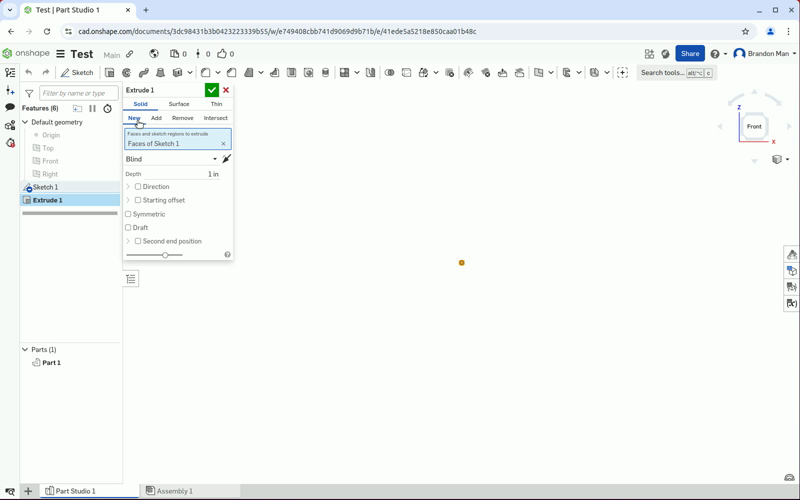
click(137, 120)
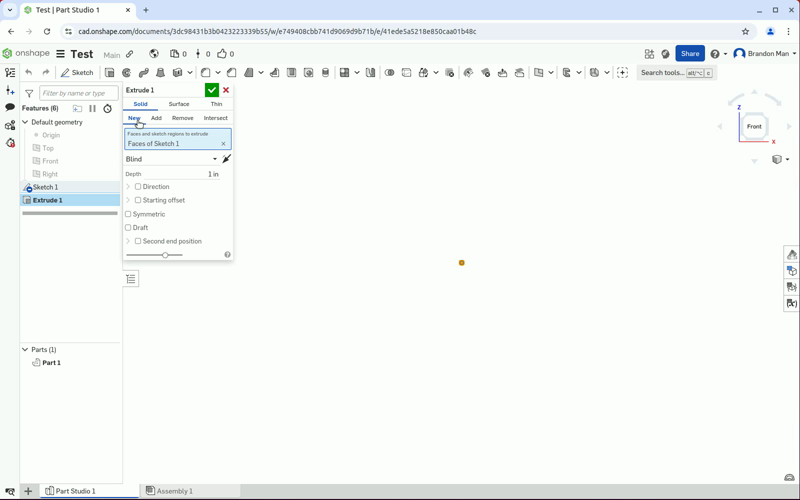
key(tab, 4)
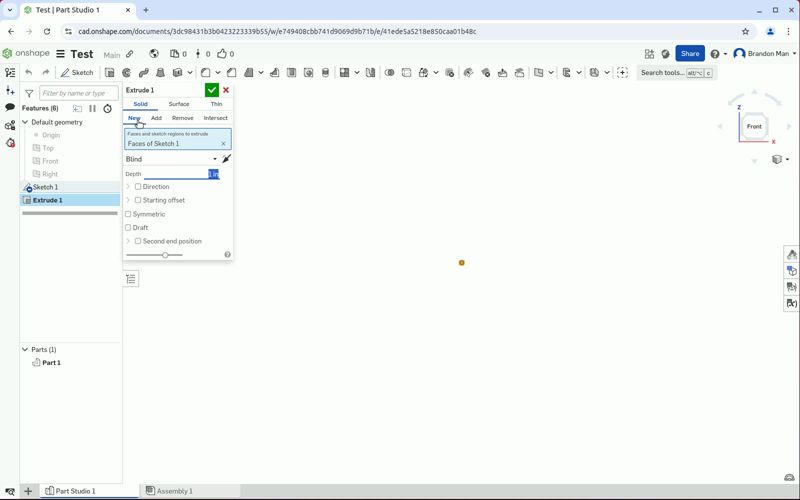
text(23.108)
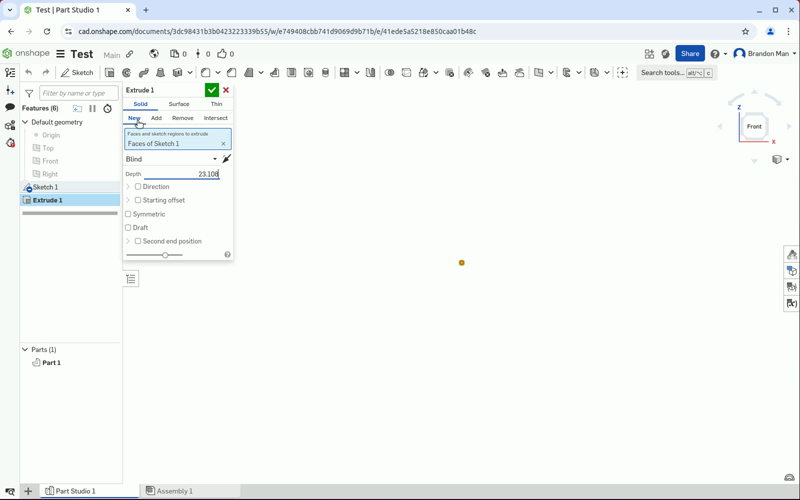
key(enter)
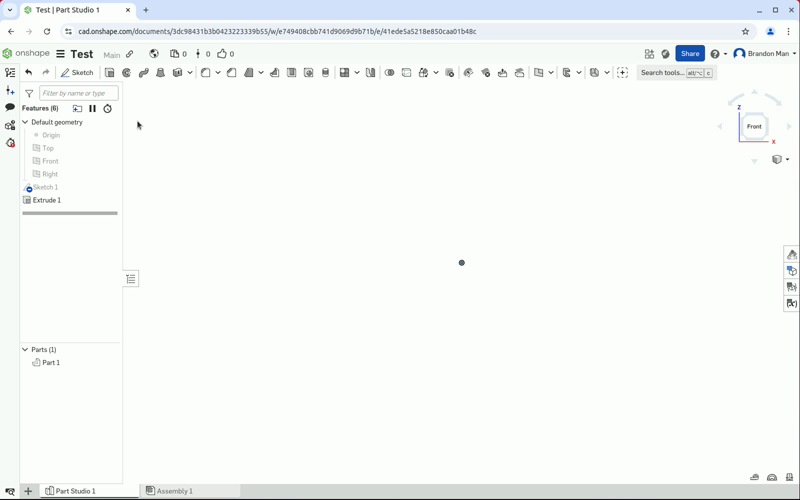
key(shift+h)
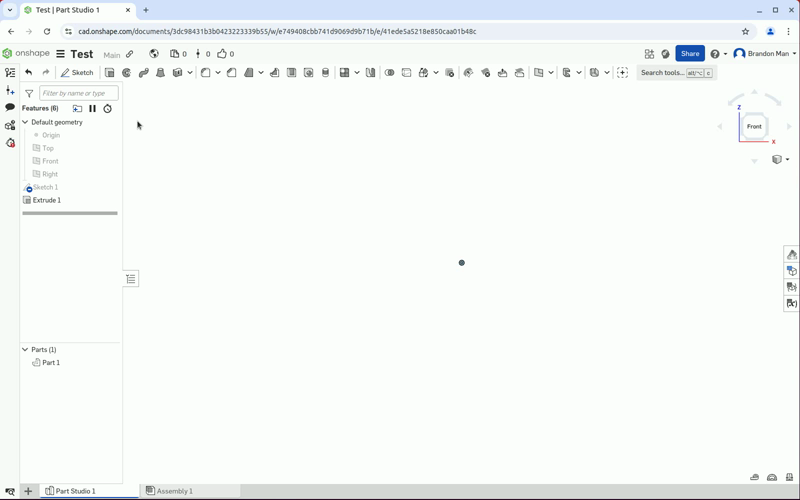
key(shift+h)
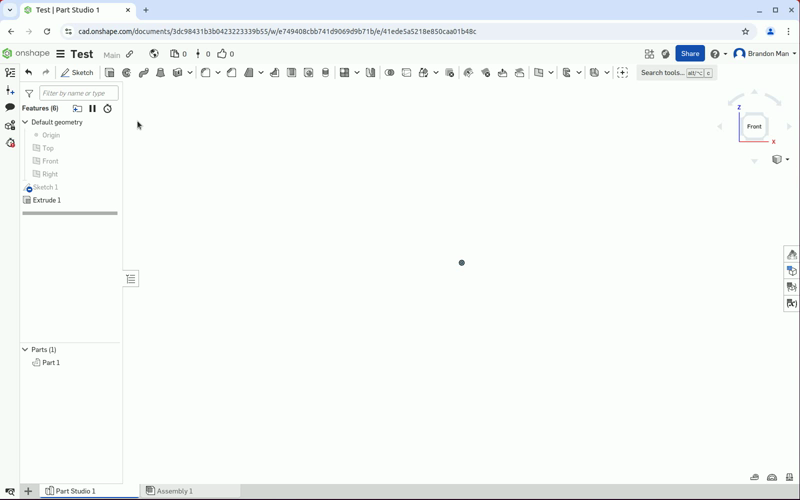
mouse_move(73, 189)
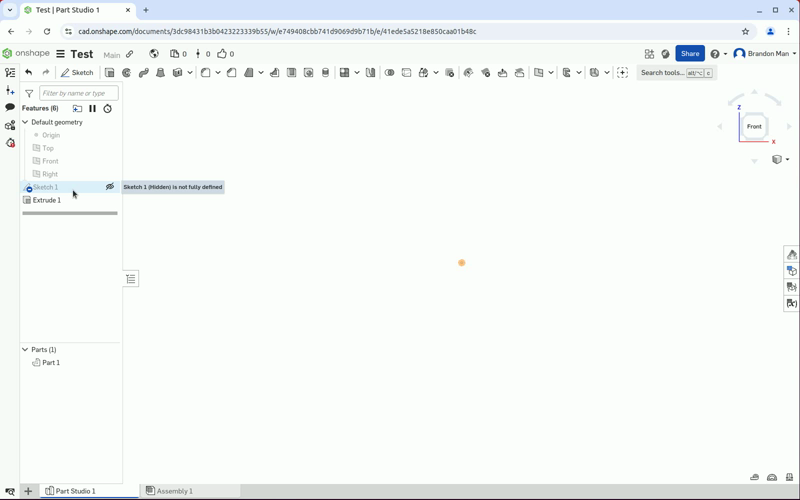
click(73, 189)
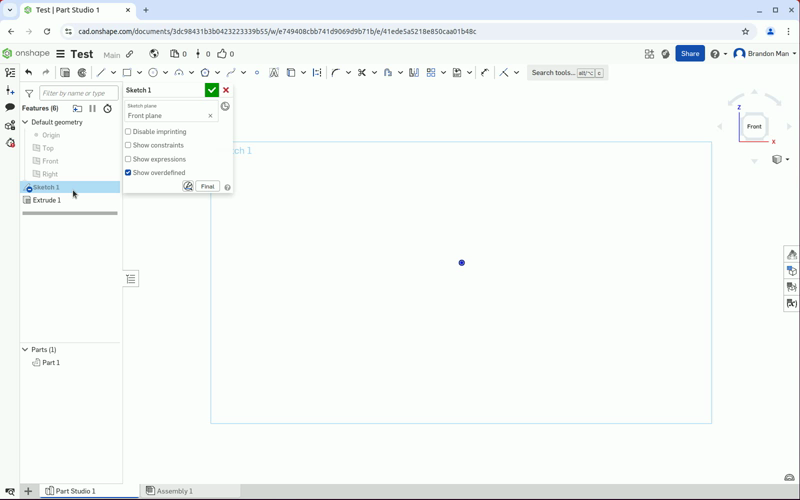
mouse_move(229, 92)
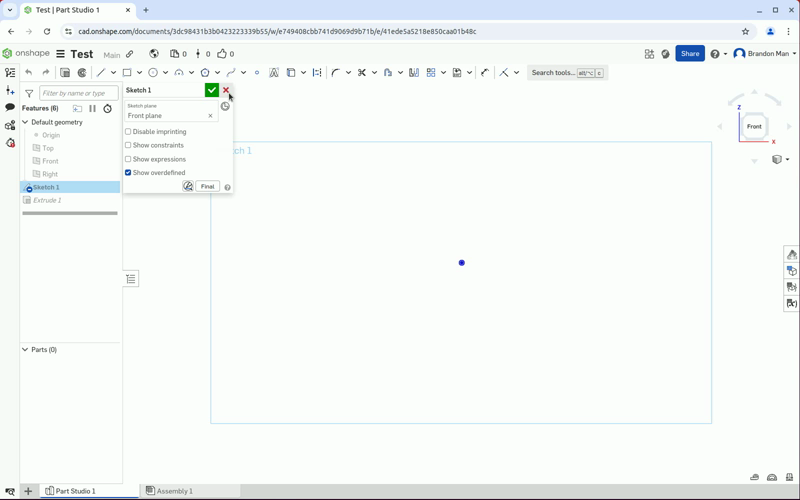
click(229, 92)
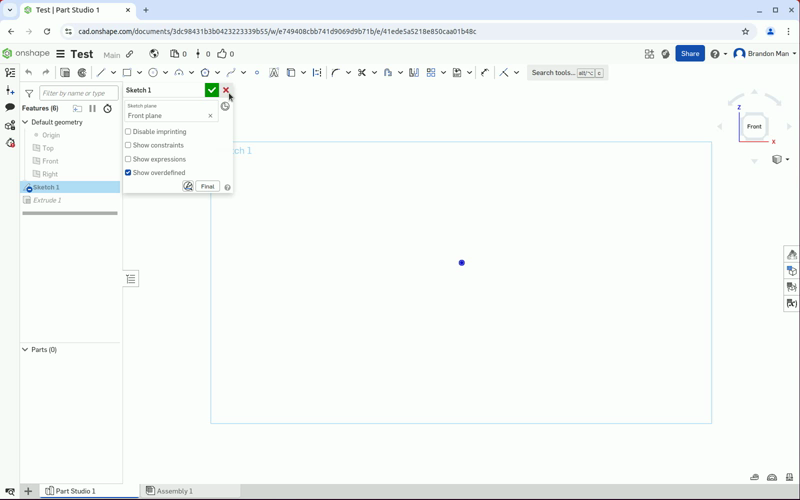
key(shift+s)
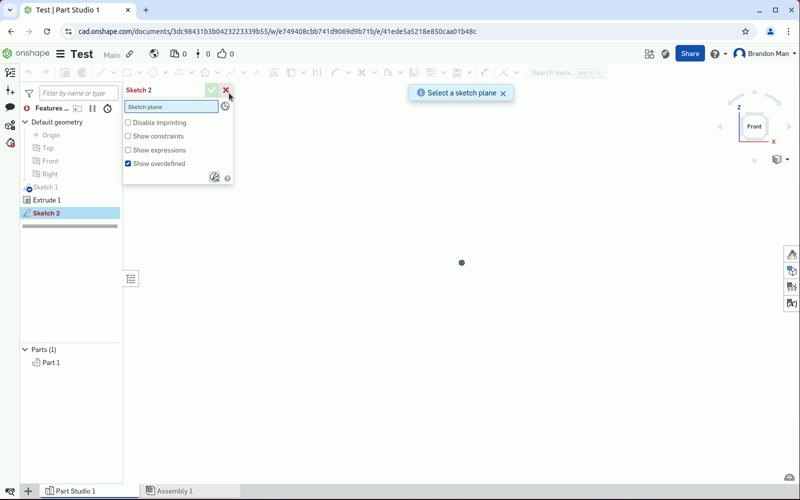
mouse_move(73, 163)
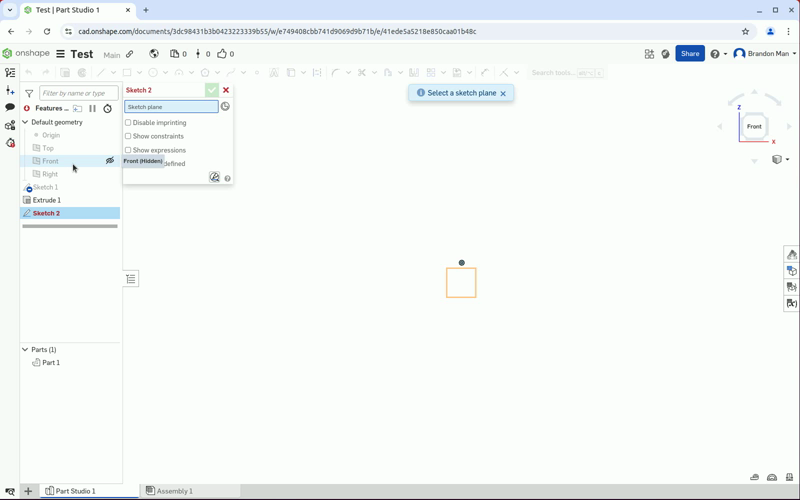
click(73, 163)
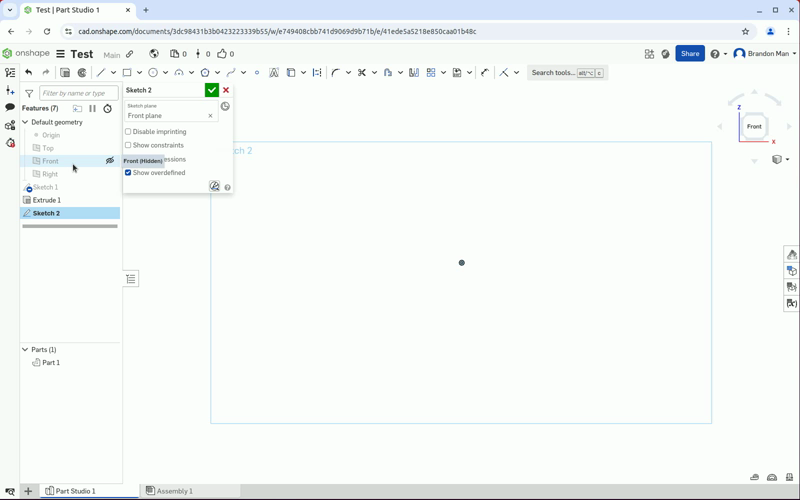
mouse_move(73, 352)
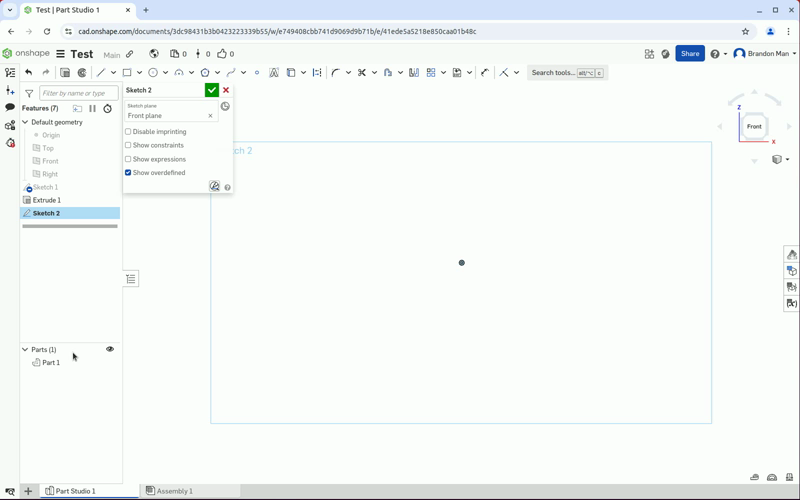
key(y)
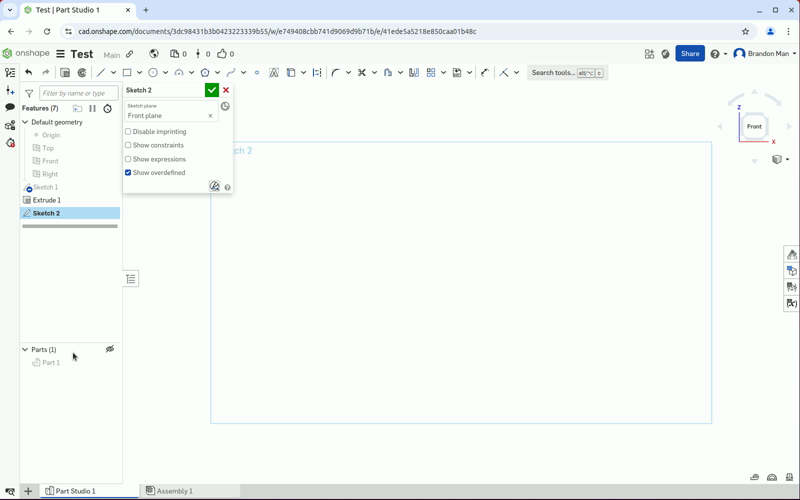
key(c)
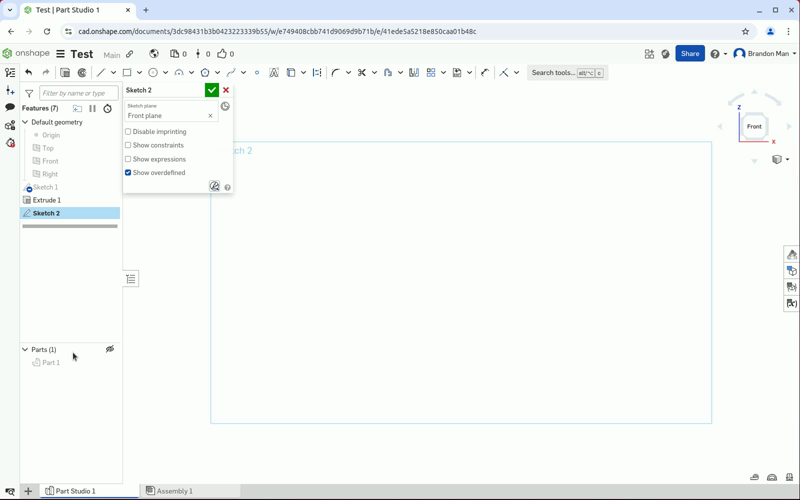
key_down(shift)
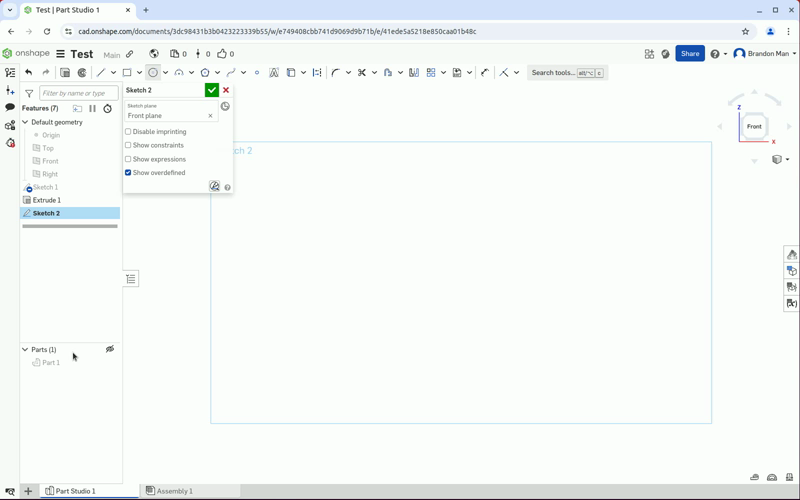
mouse_move(461, 282)
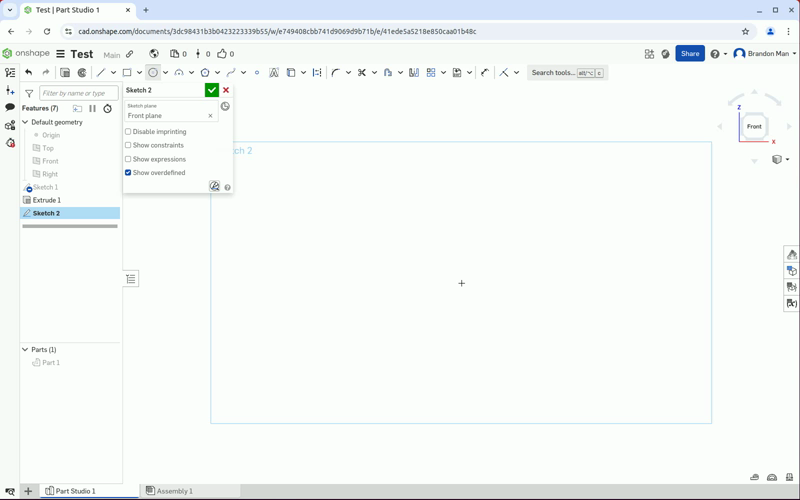
click(461, 282)
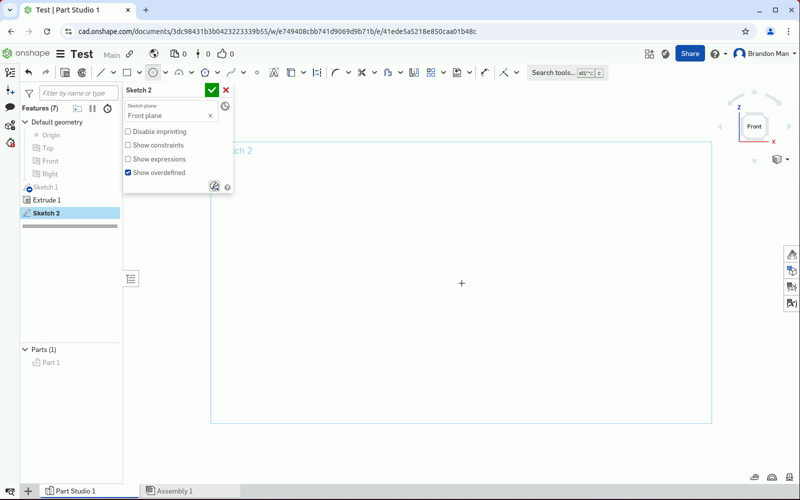
key_up(shift)
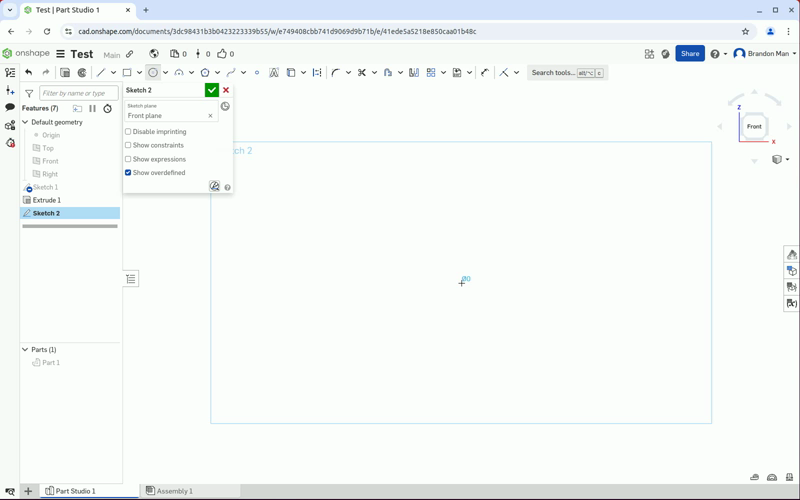
mouse_move(464, 282)
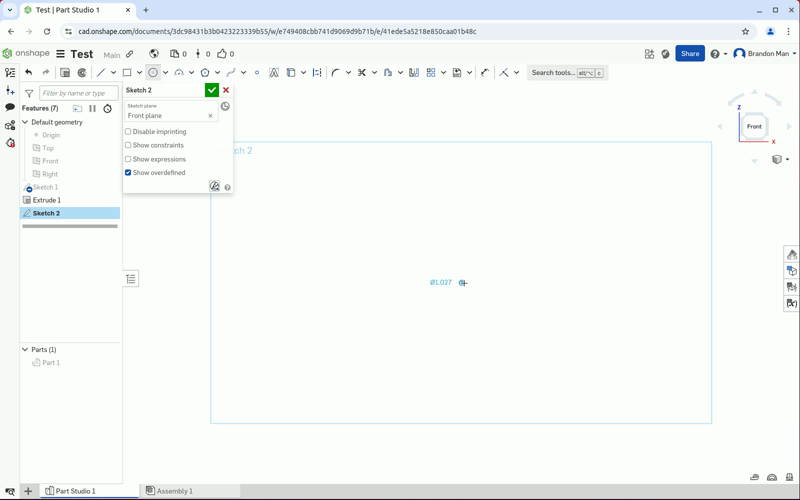
scroll(6)
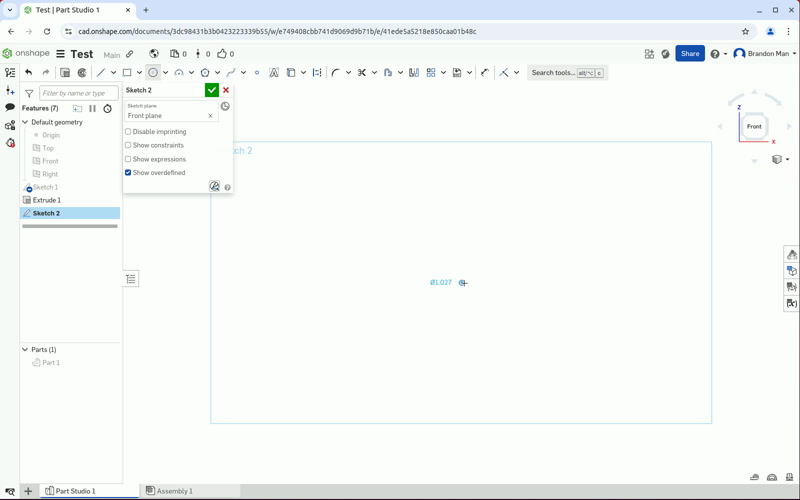
scroll(6)
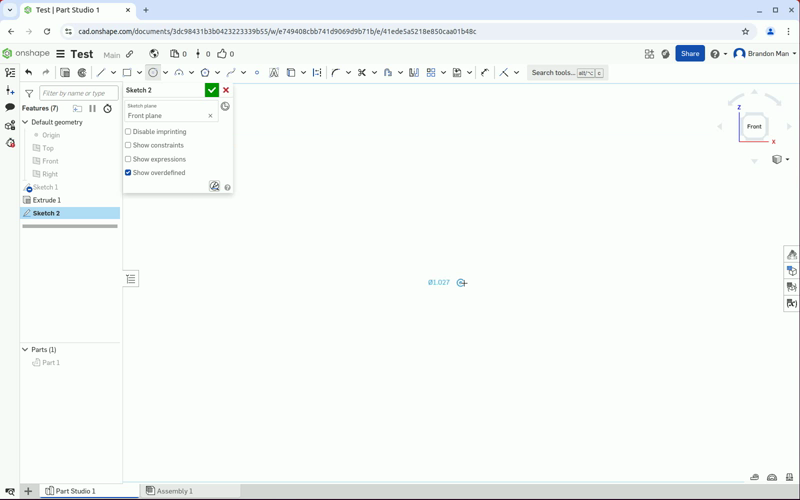
scroll(6)
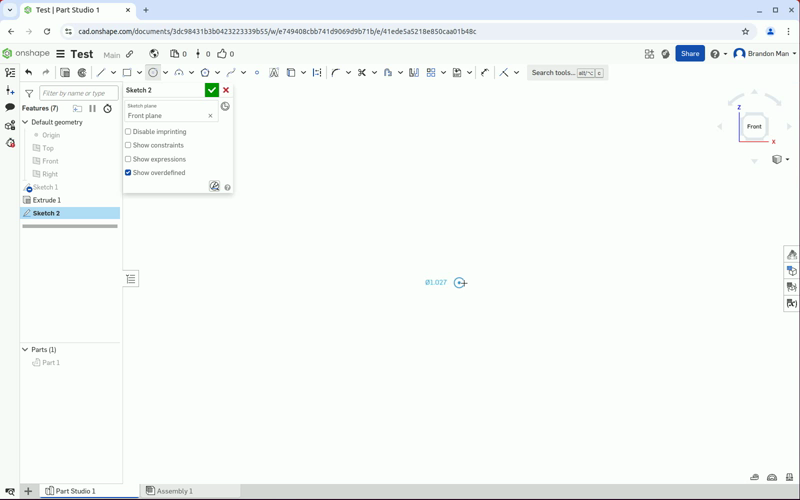
scroll(6)
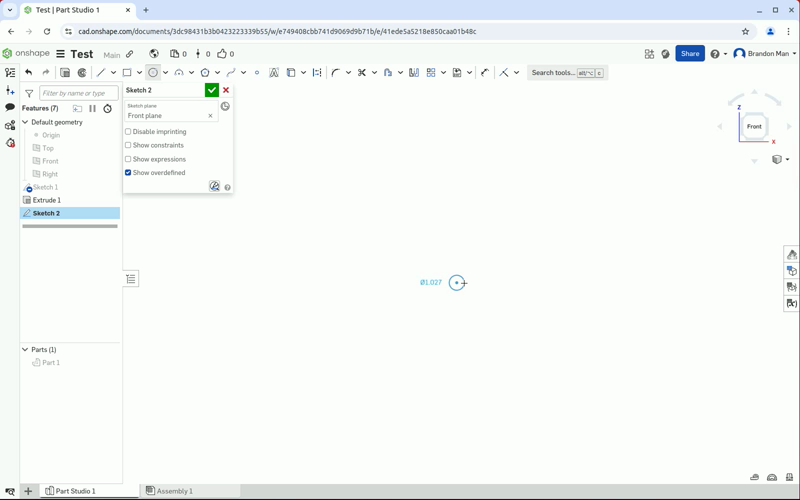
scroll(6)
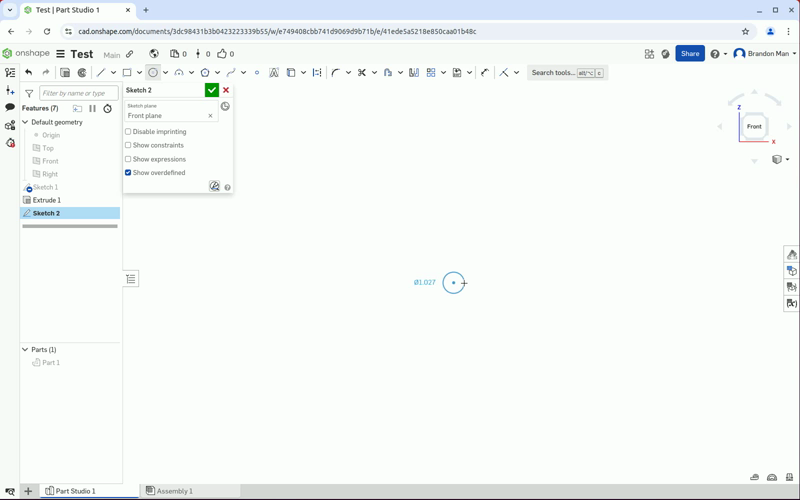
scroll(6)
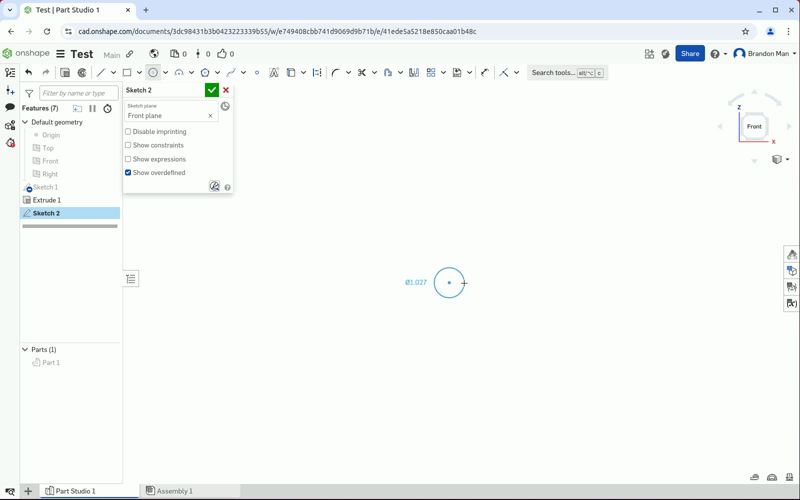
scroll(6)
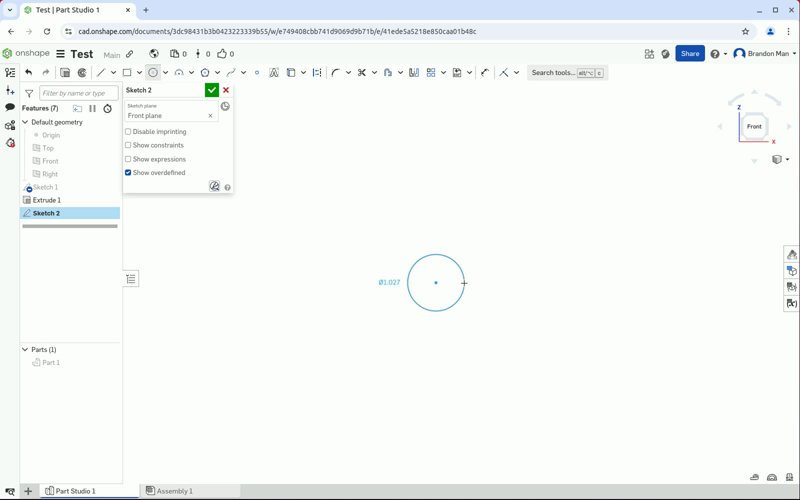
click(464, 282)
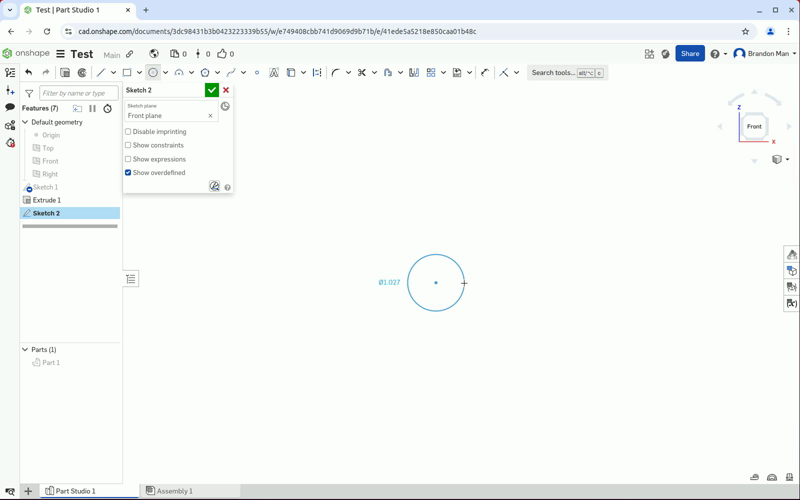
scroll(-6)
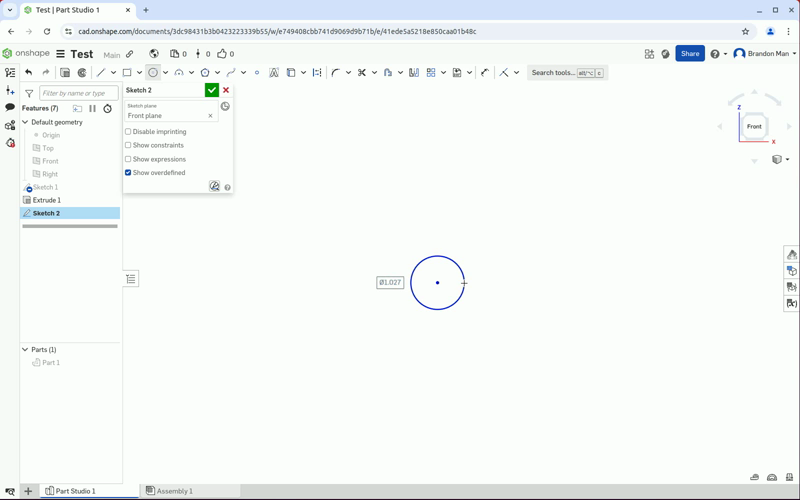
scroll(-6)
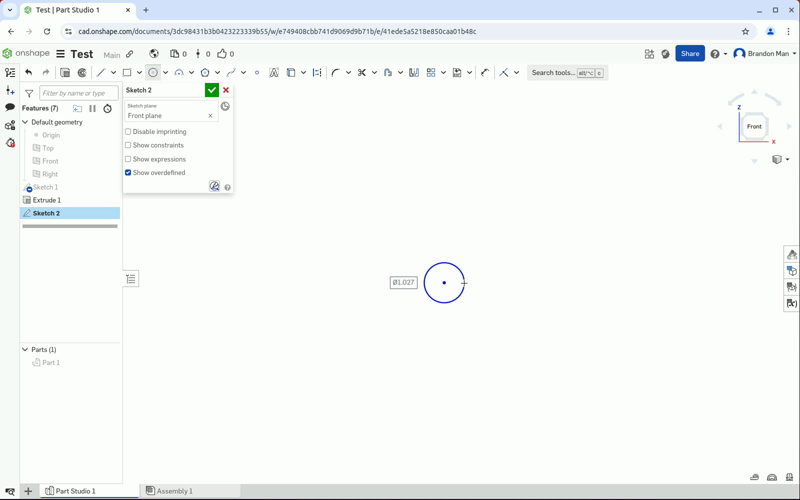
scroll(-6)
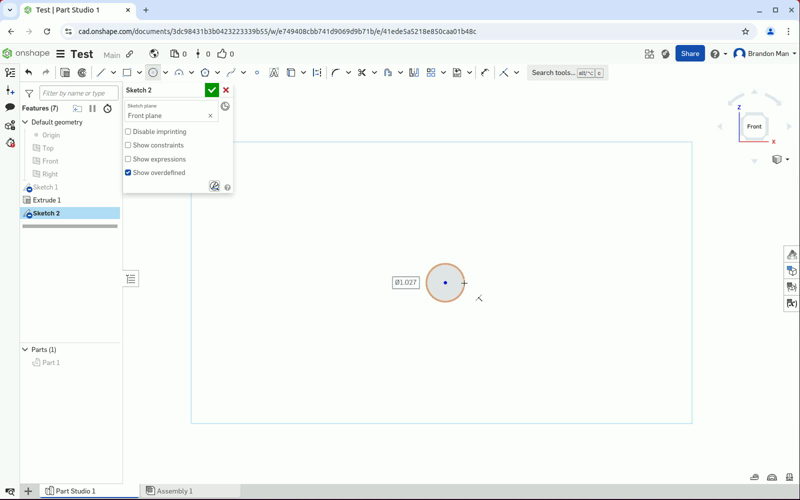
scroll(-6)
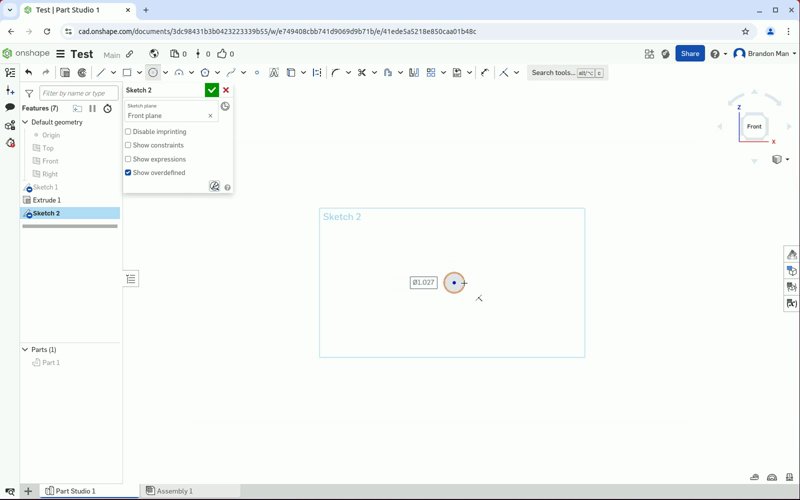
scroll(-6)
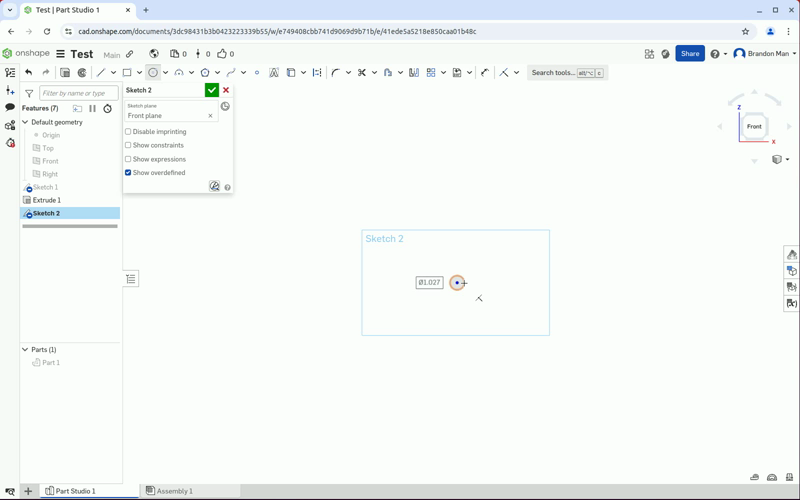
scroll(-6)
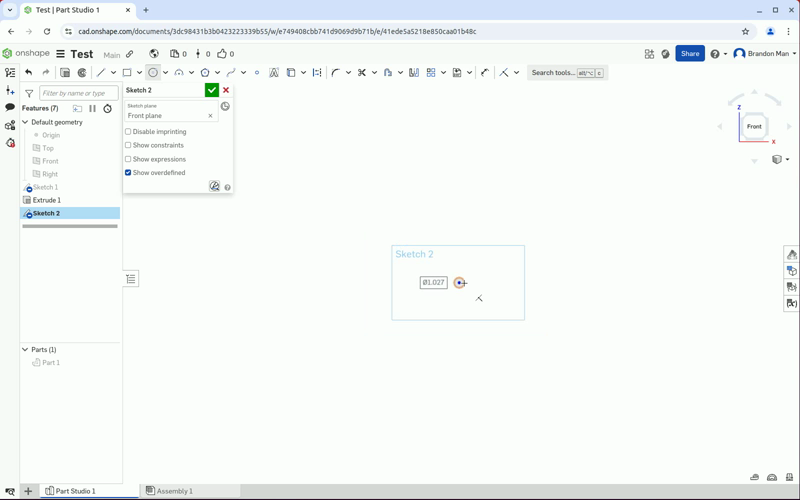
scroll(-6)
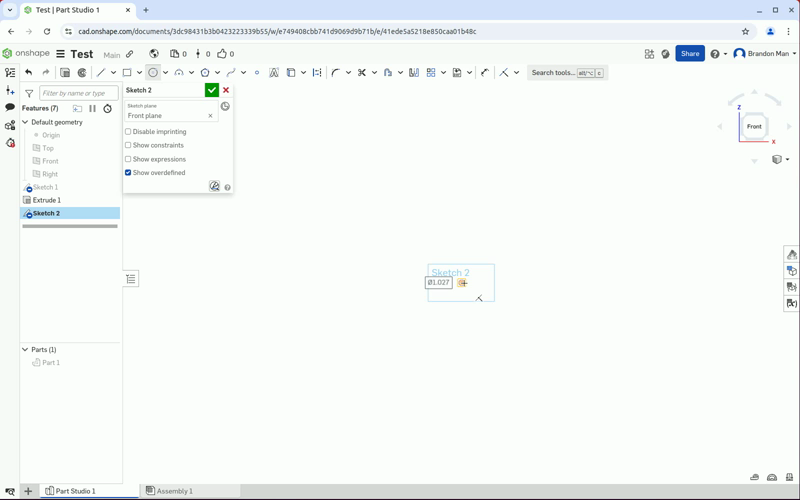
key(esc)
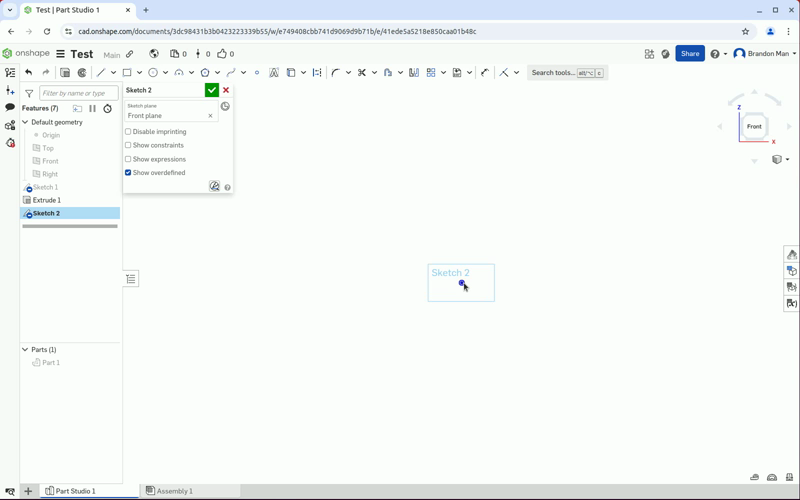
key(c)
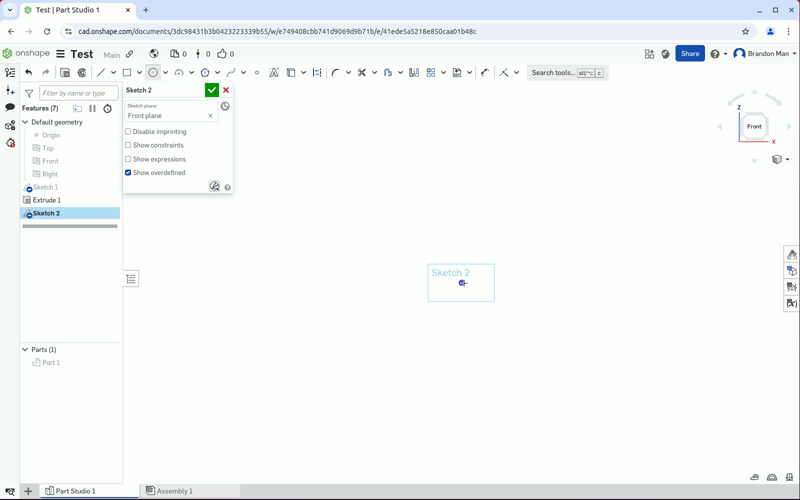
key_down(shift)
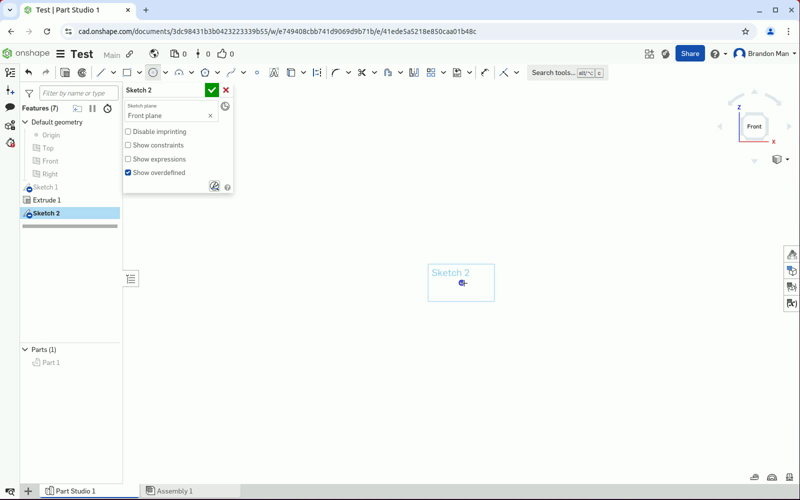
mouse_move(461, 282)
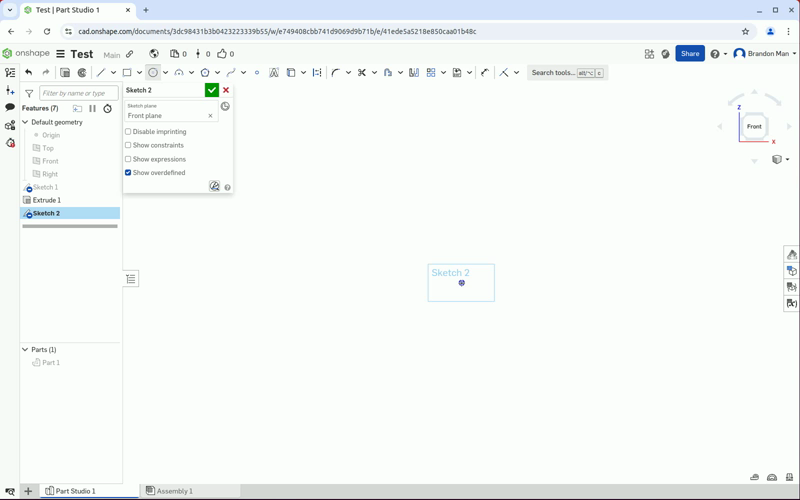
scroll(6)
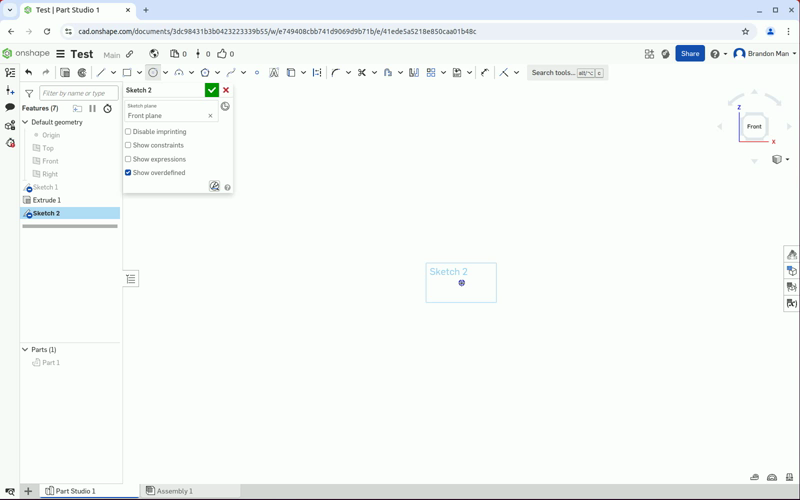
scroll(6)
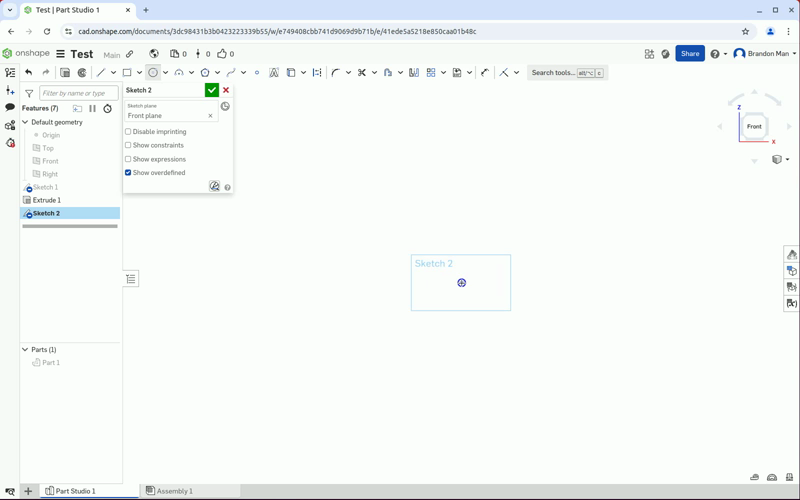
scroll(6)
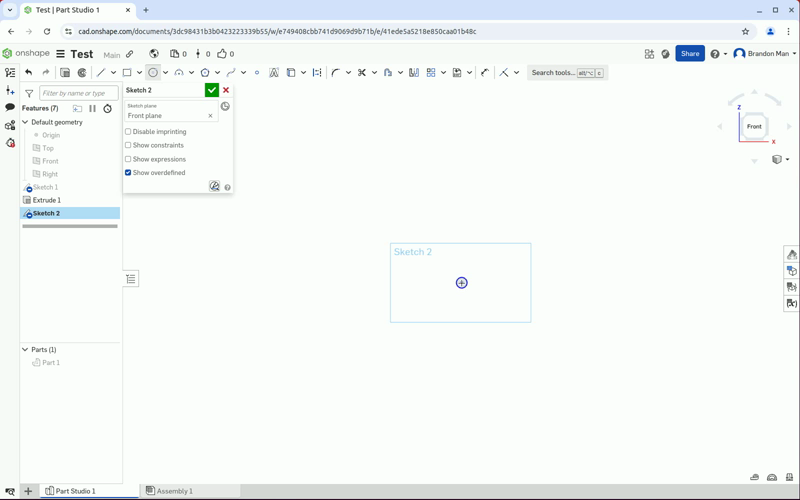
scroll(6)
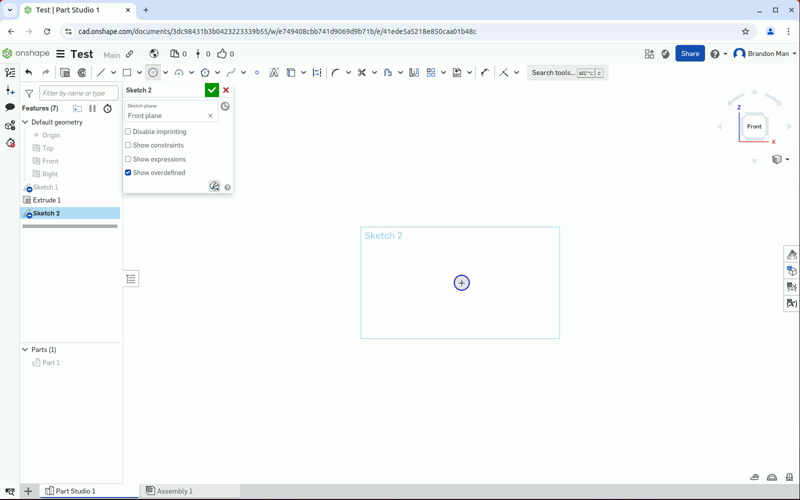
scroll(6)
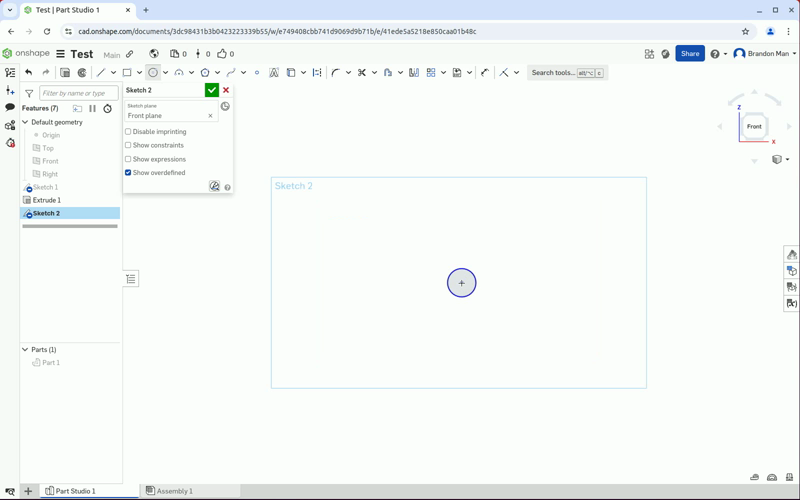
scroll(6)
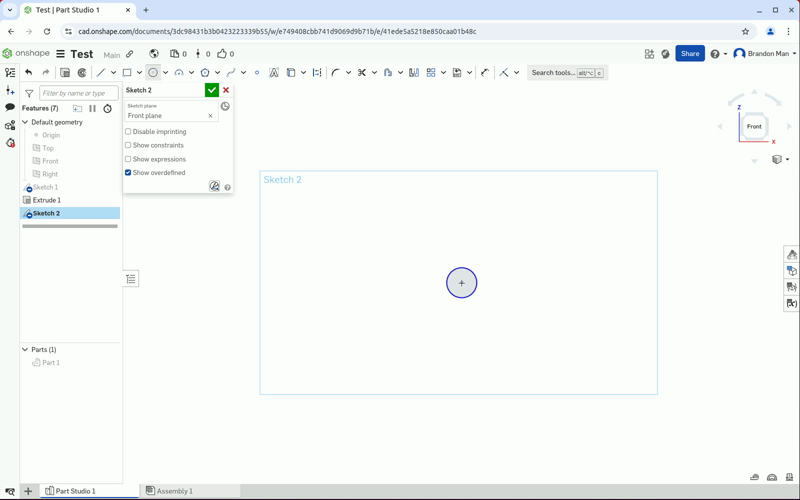
scroll(6)
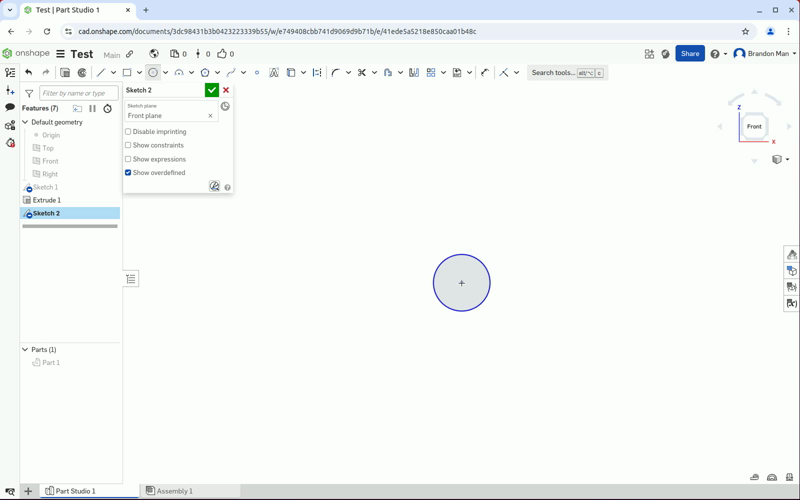
click(461, 282)
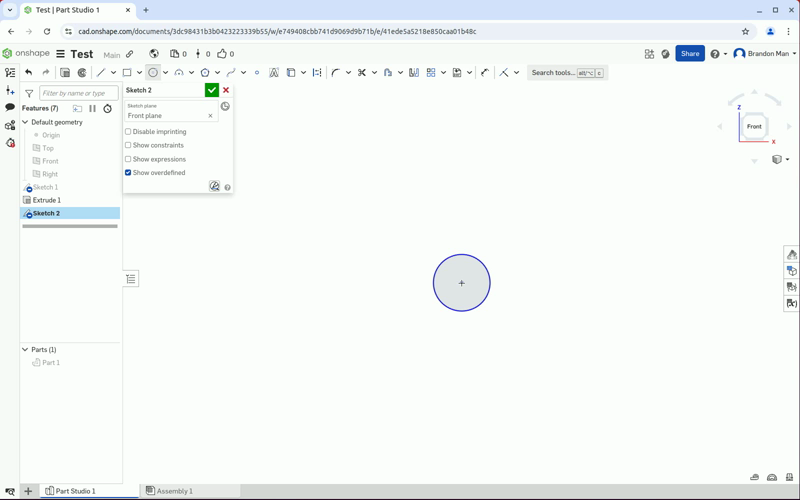
scroll(-6)
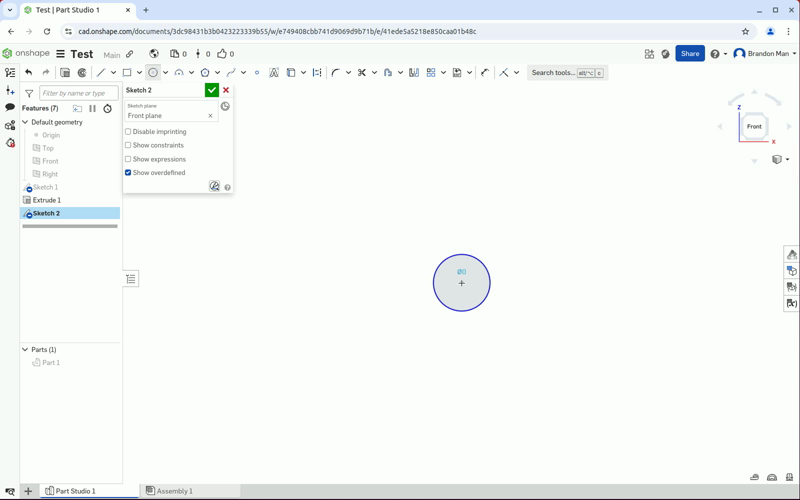
scroll(-6)
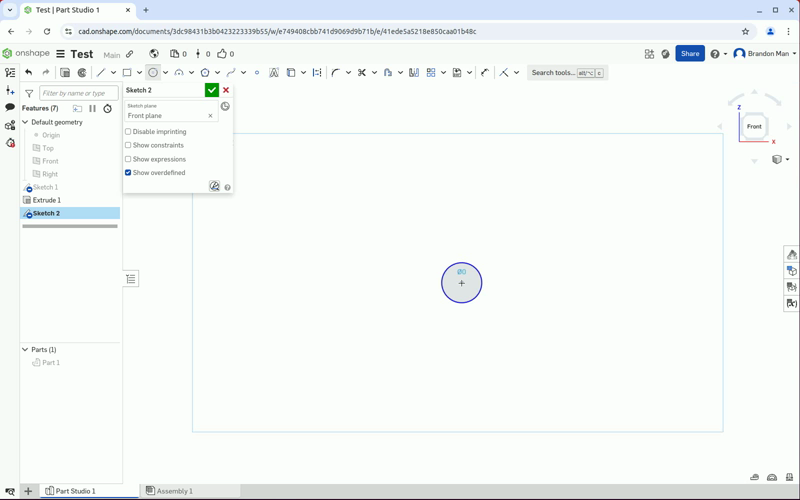
scroll(-6)
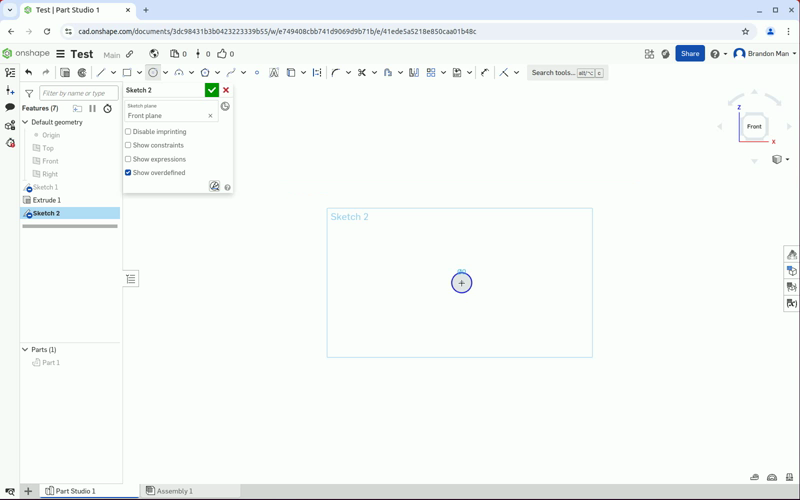
scroll(-6)
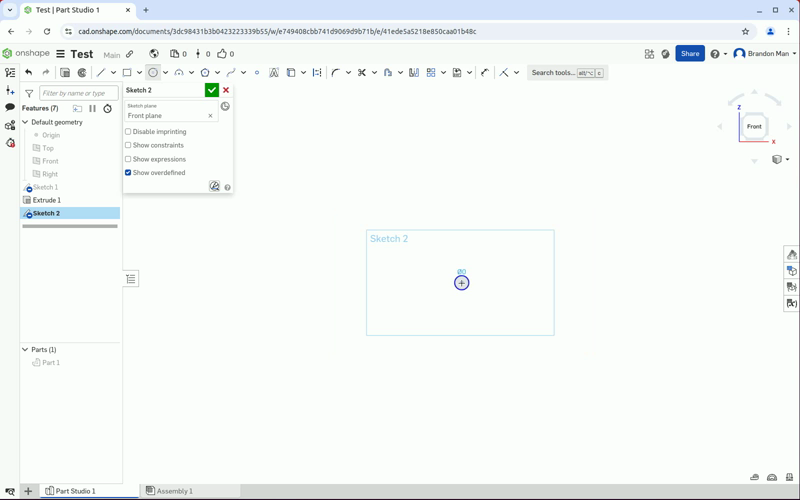
scroll(-6)
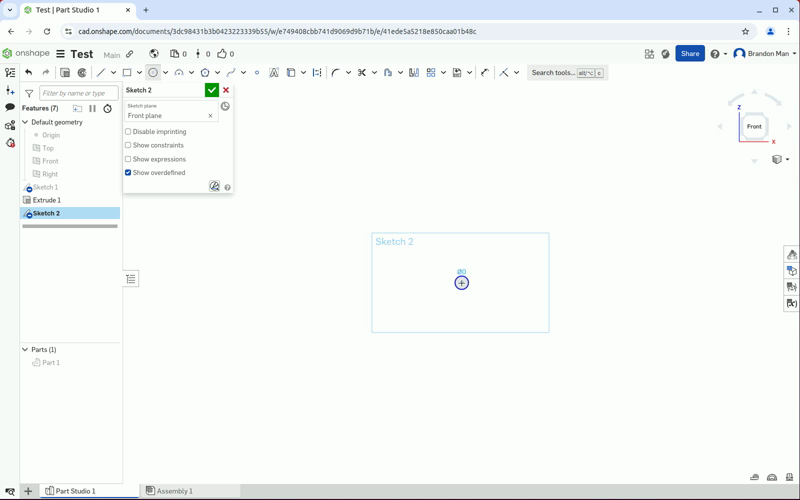
scroll(-6)
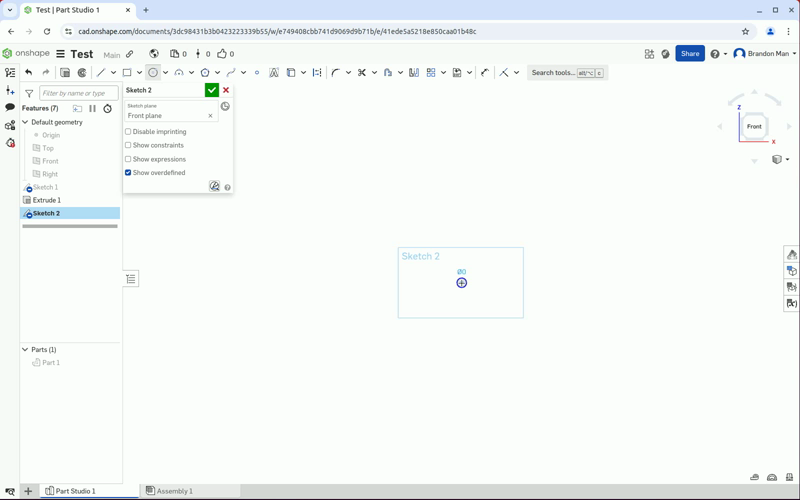
scroll(-6)
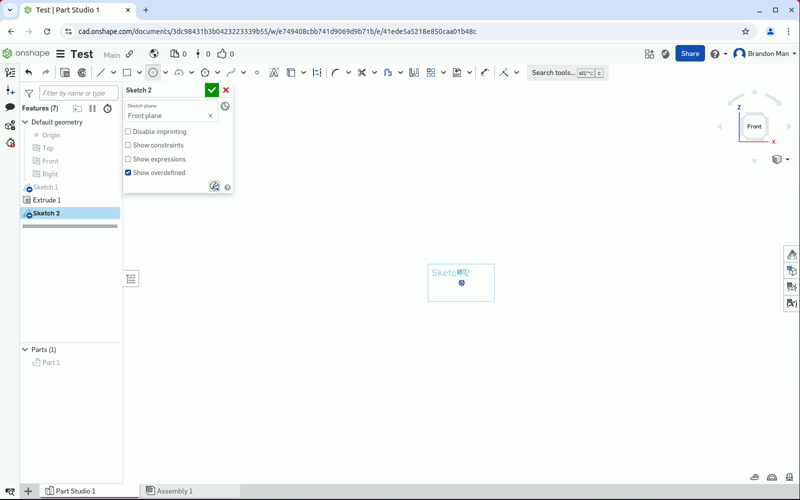
key_up(shift)
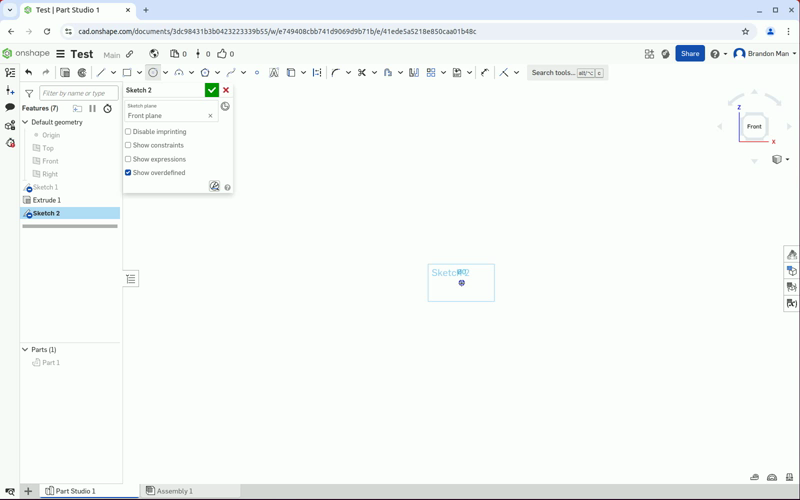
mouse_move(462, 282)
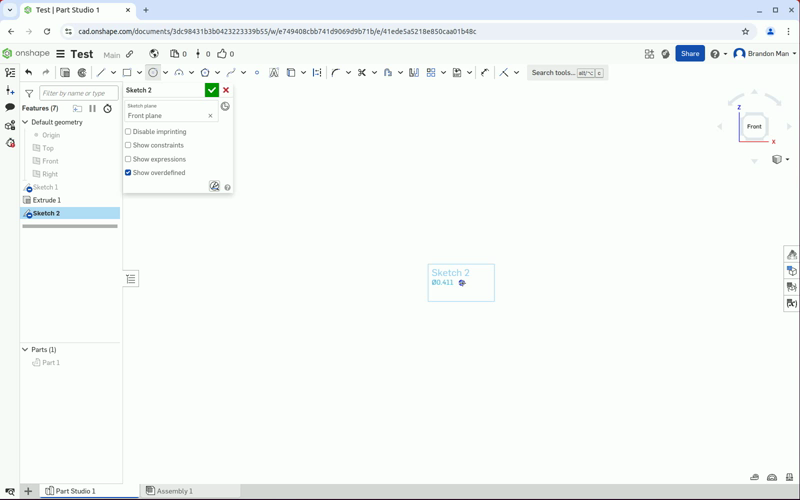
scroll(6)
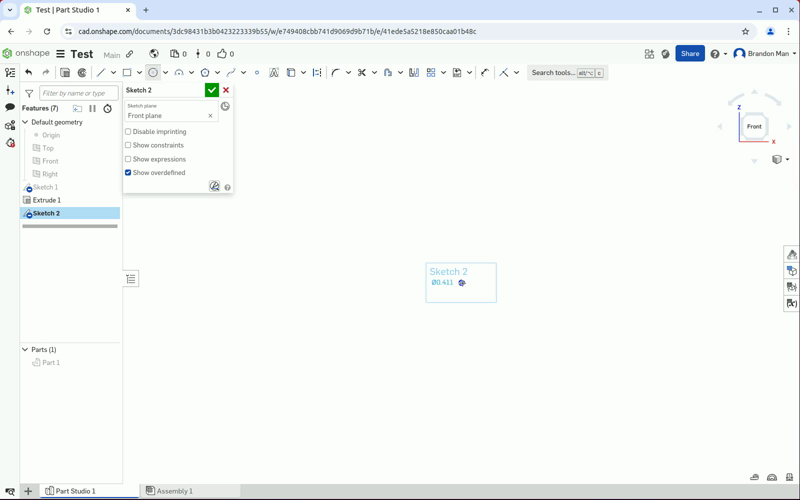
scroll(6)
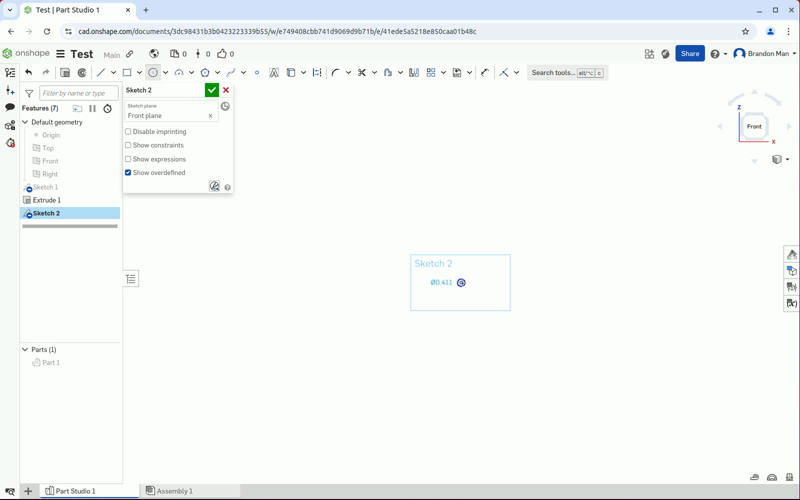
scroll(6)
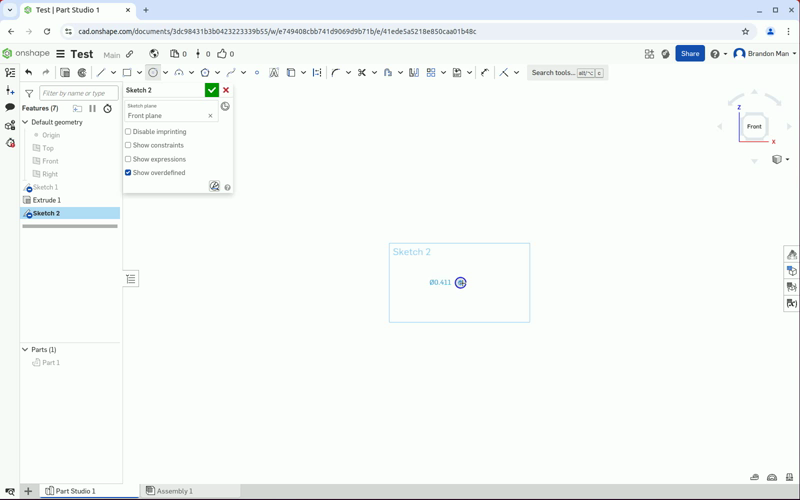
scroll(6)
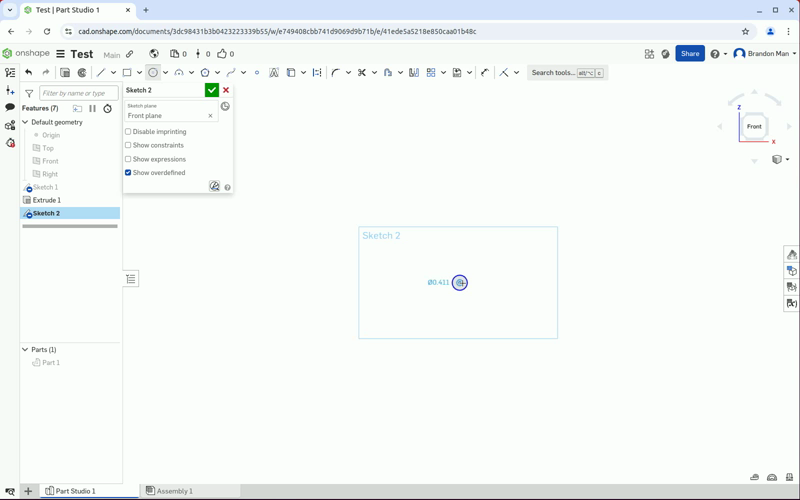
scroll(6)
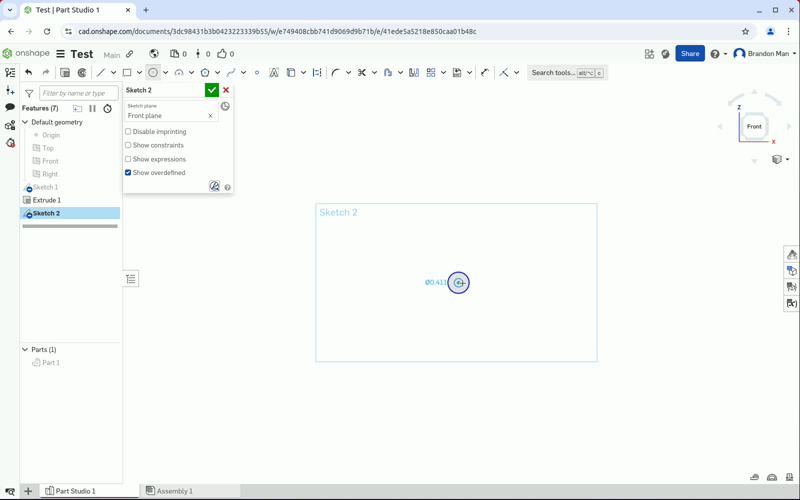
scroll(6)
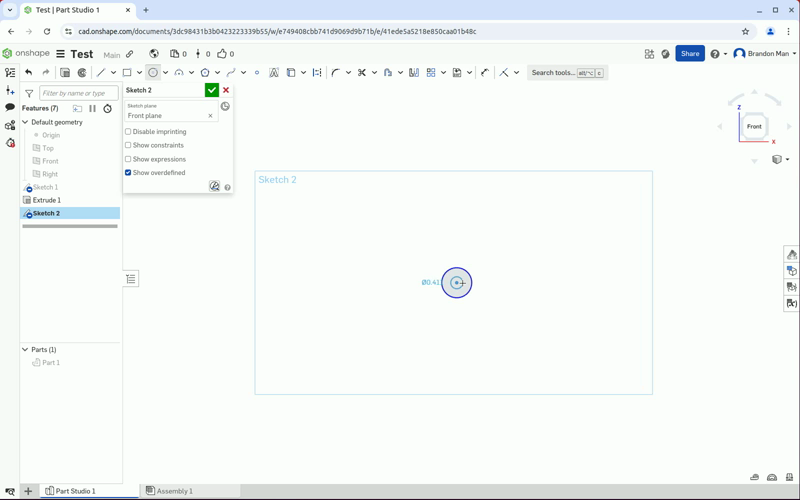
scroll(6)
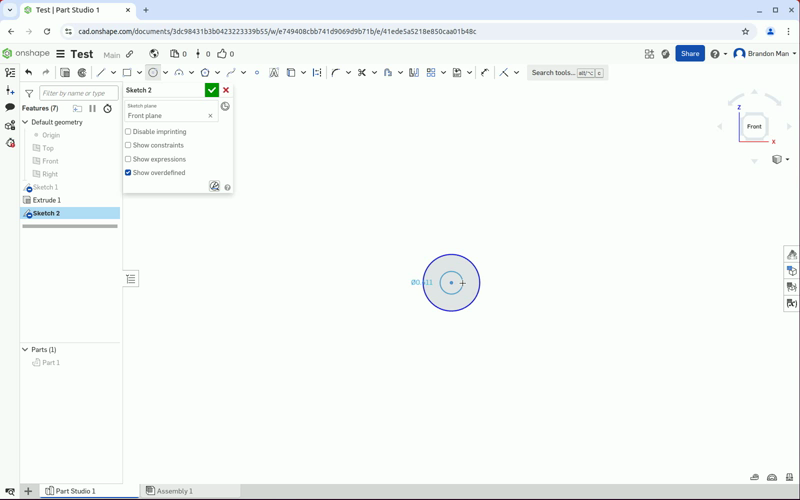
click(462, 282)
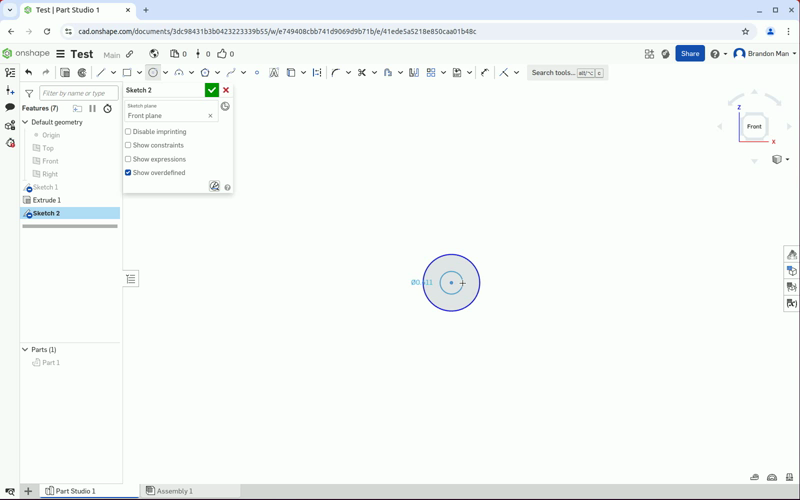
scroll(-6)
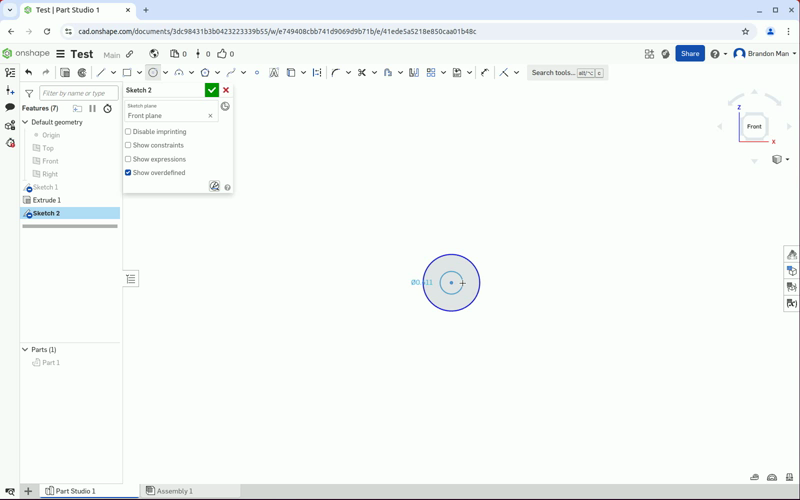
scroll(-6)
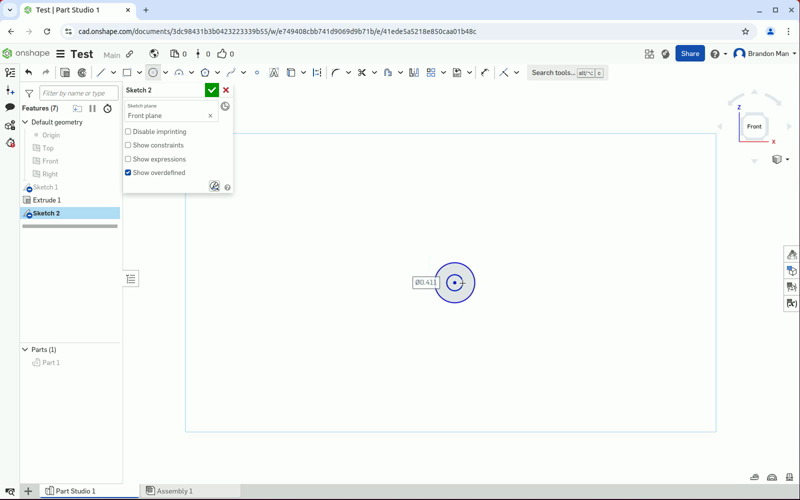
scroll(-6)
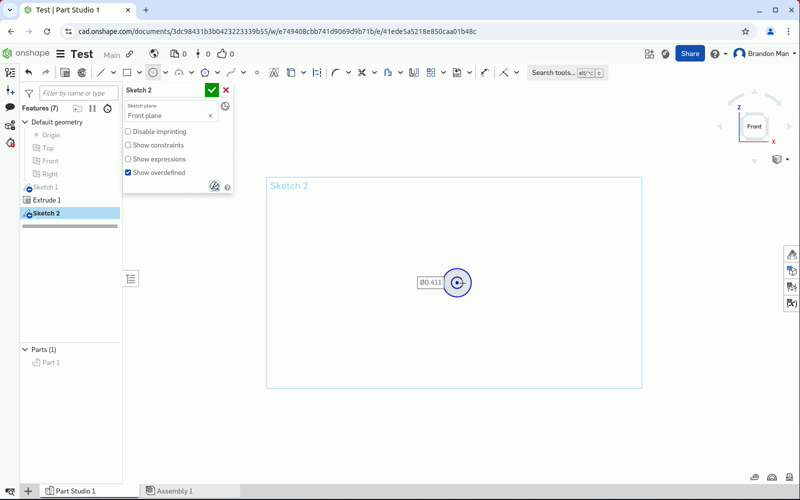
scroll(-6)
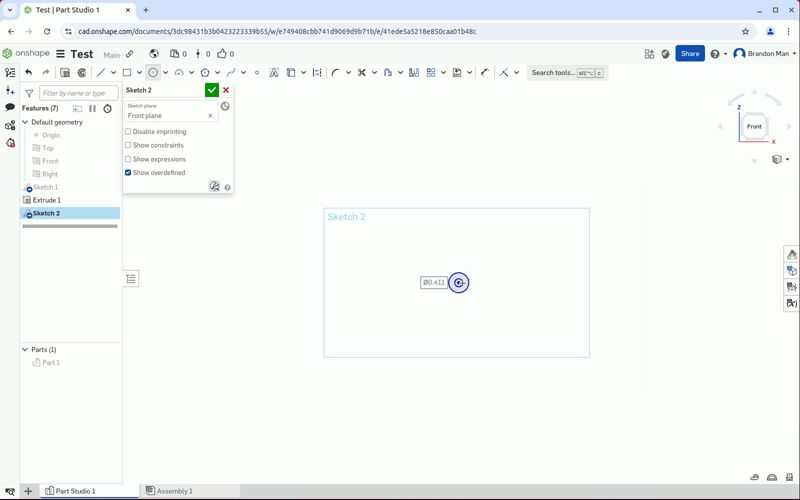
scroll(-6)
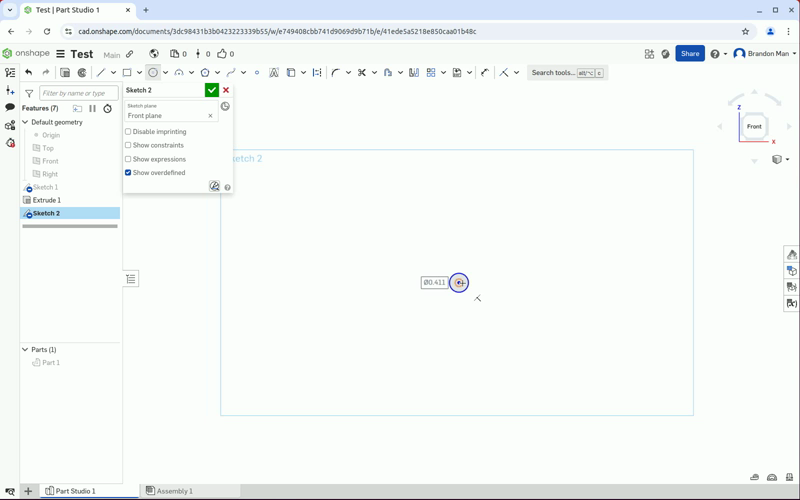
scroll(-6)
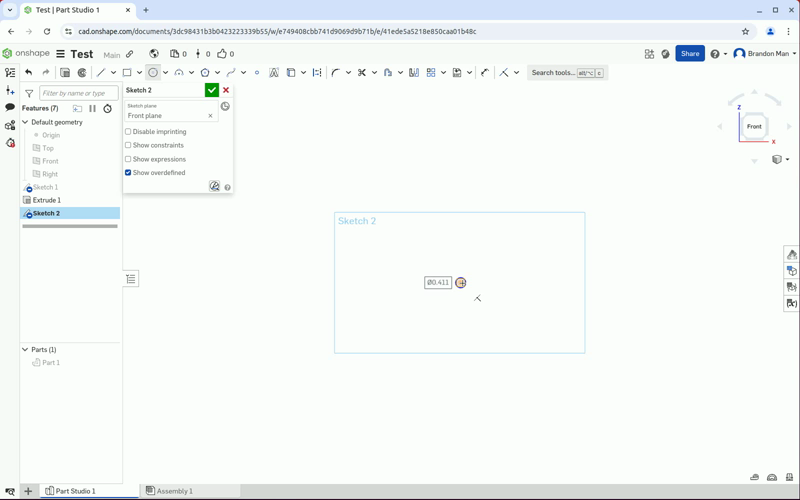
scroll(-6)
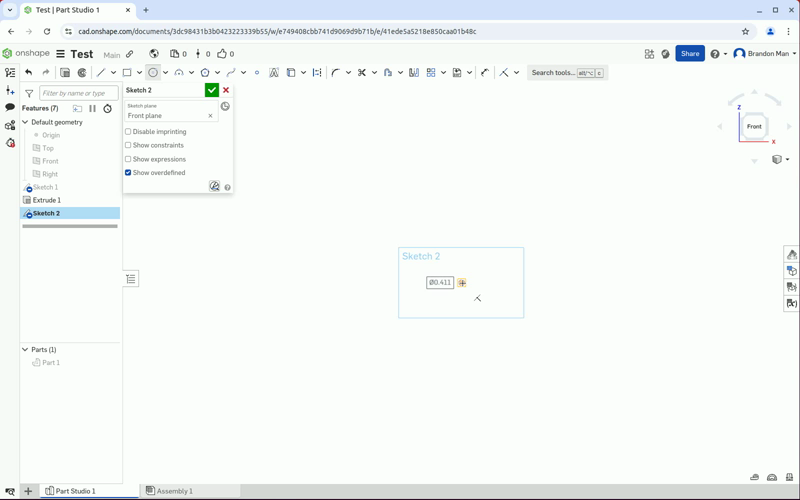
key(esc)
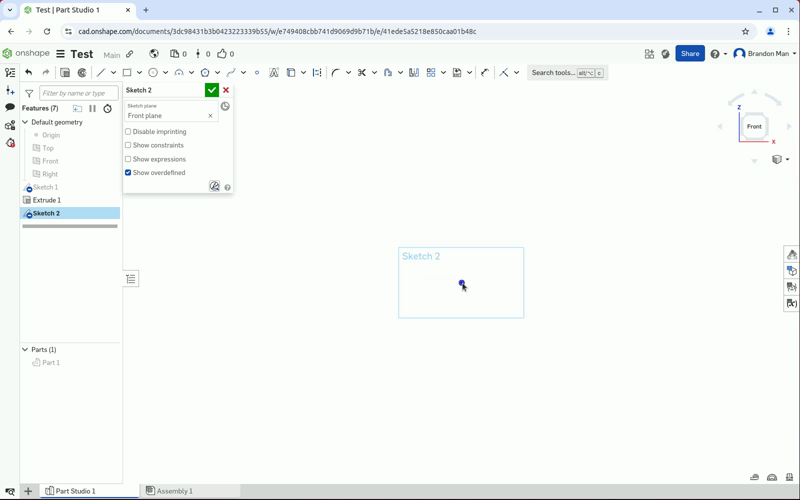
mouse_move(461, 281)
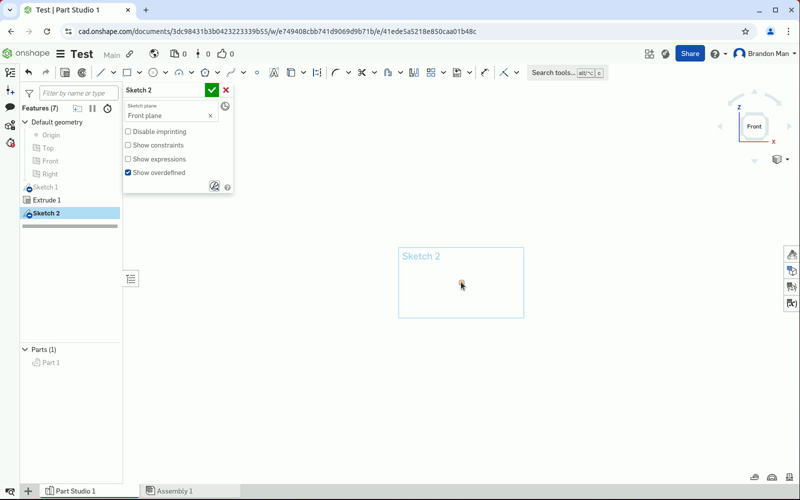
scroll(6)
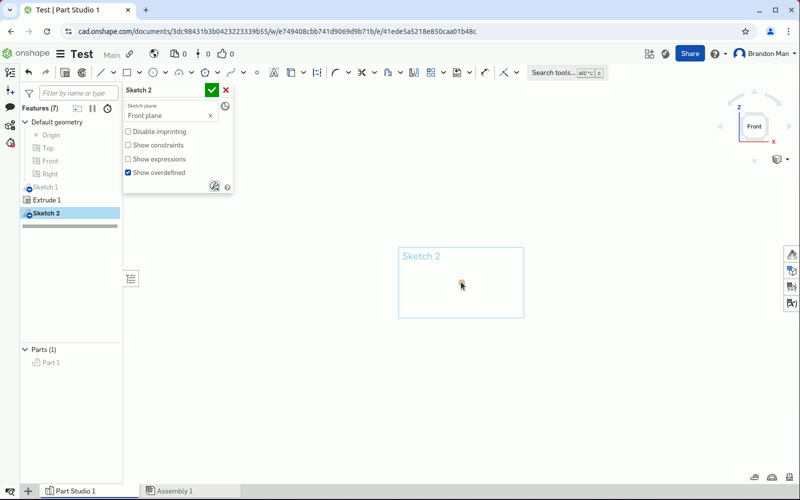
scroll(6)
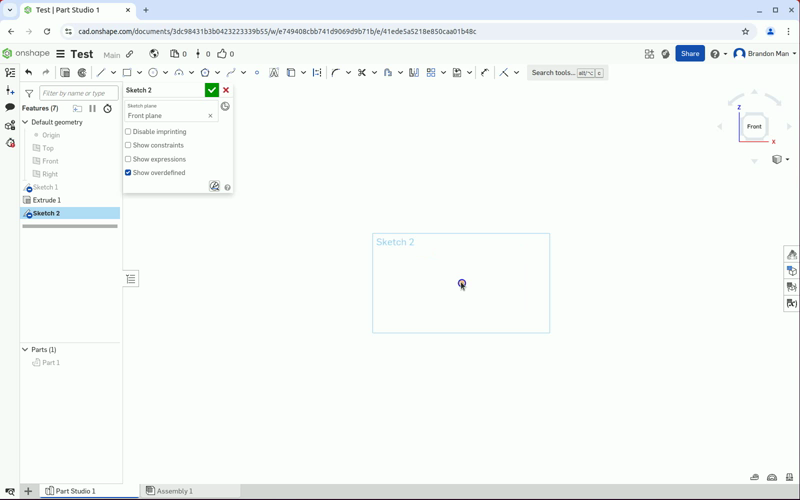
scroll(6)
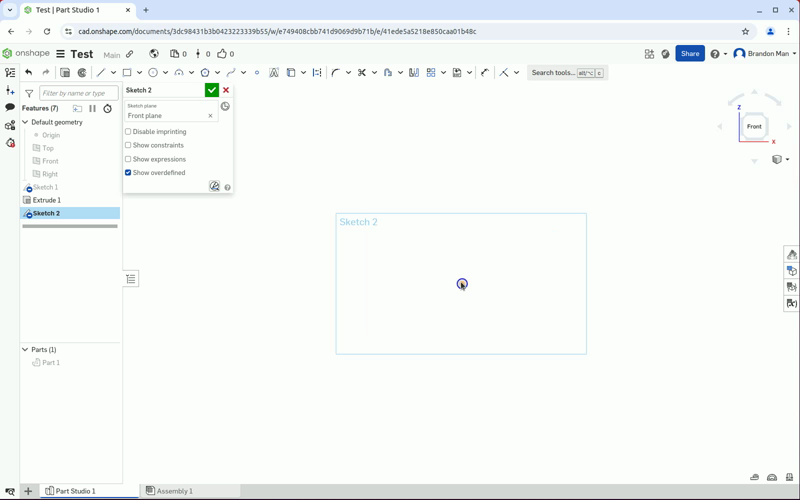
scroll(6)
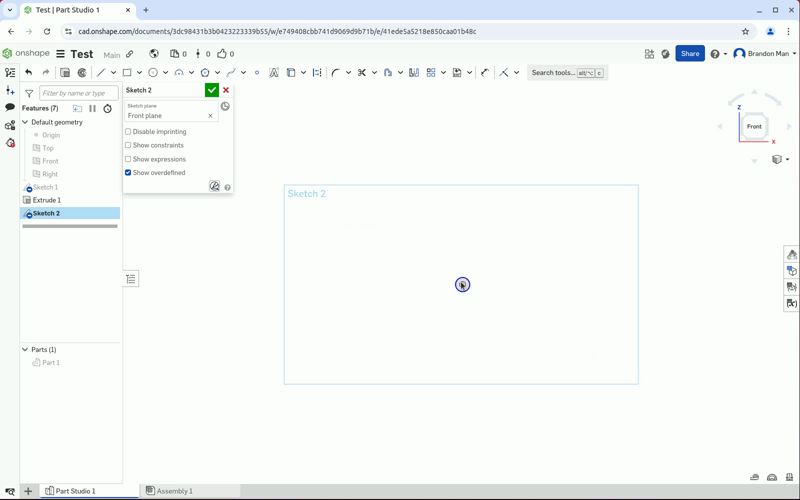
scroll(6)
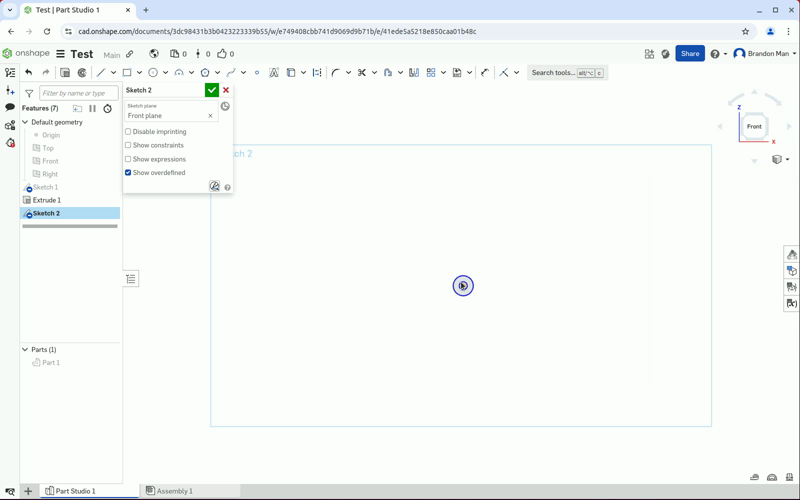
scroll(6)
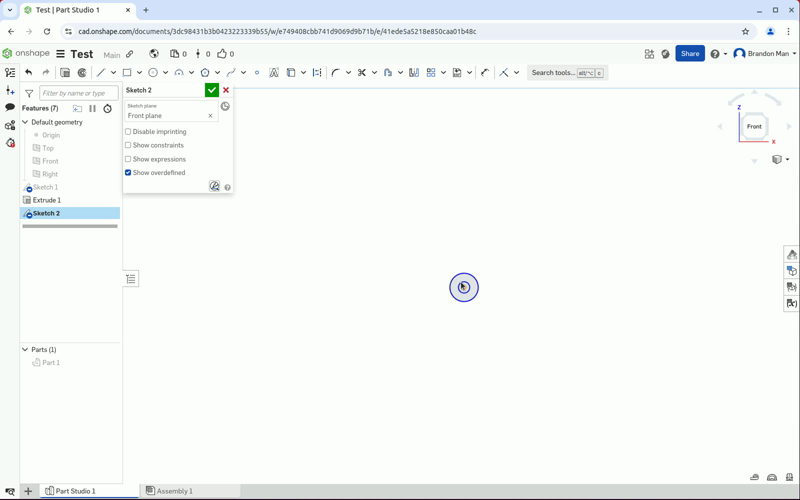
scroll(6)
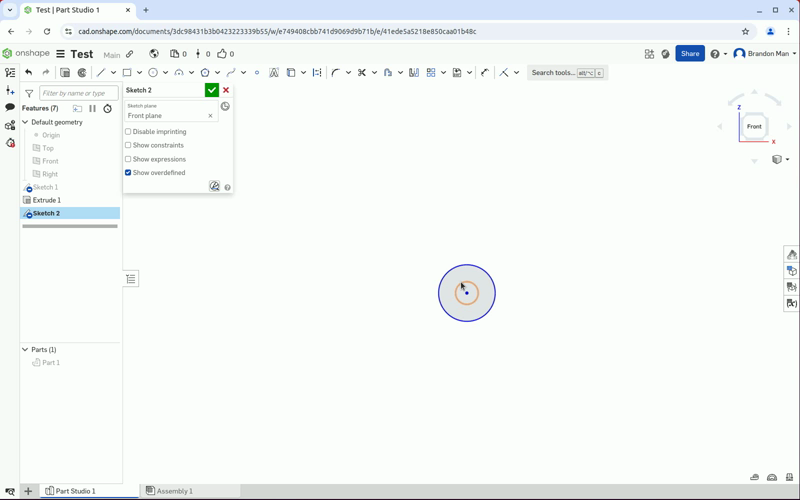
click(461, 281)
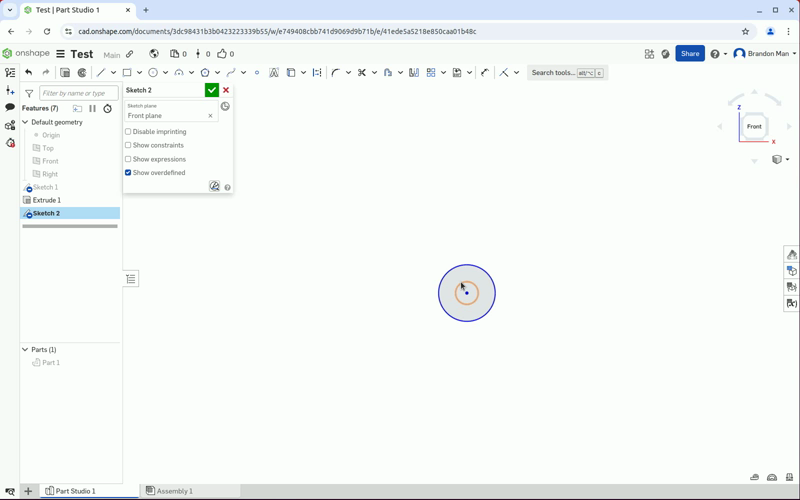
scroll(-6)
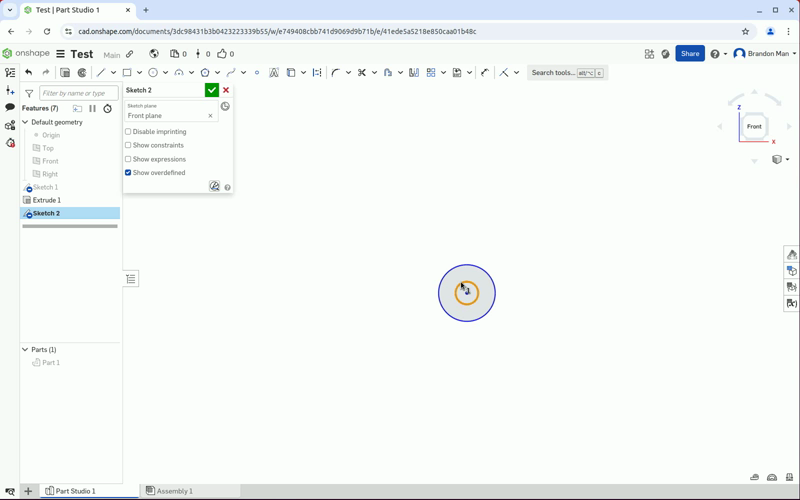
scroll(-6)
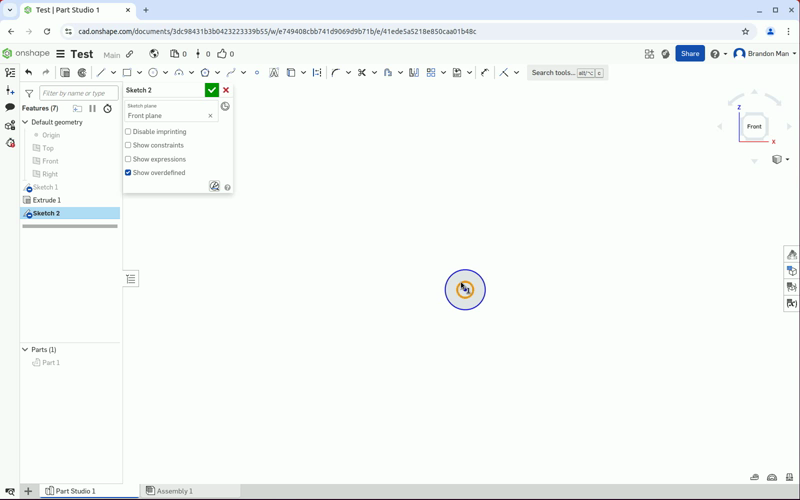
scroll(-6)
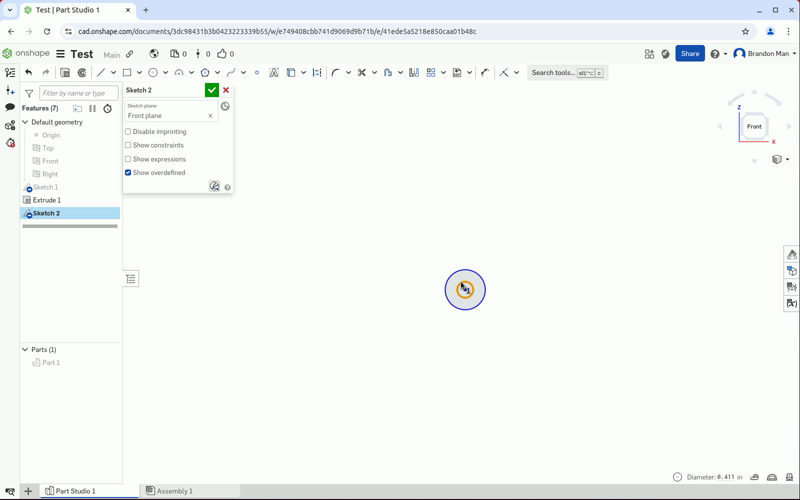
scroll(-6)
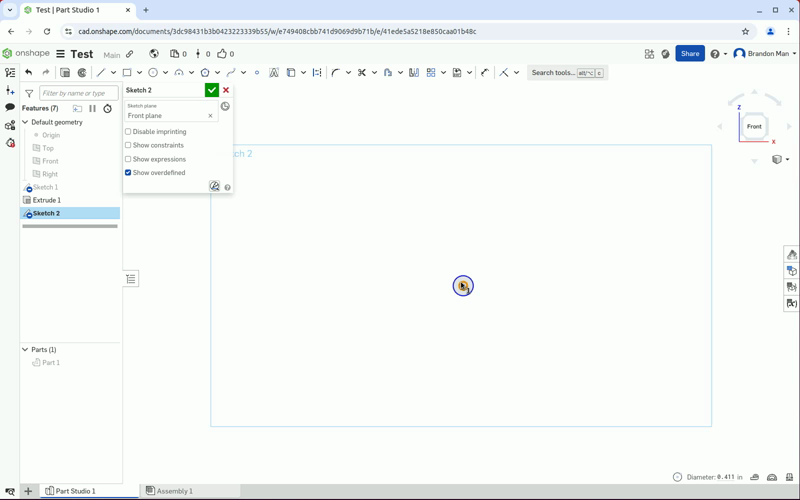
scroll(-6)
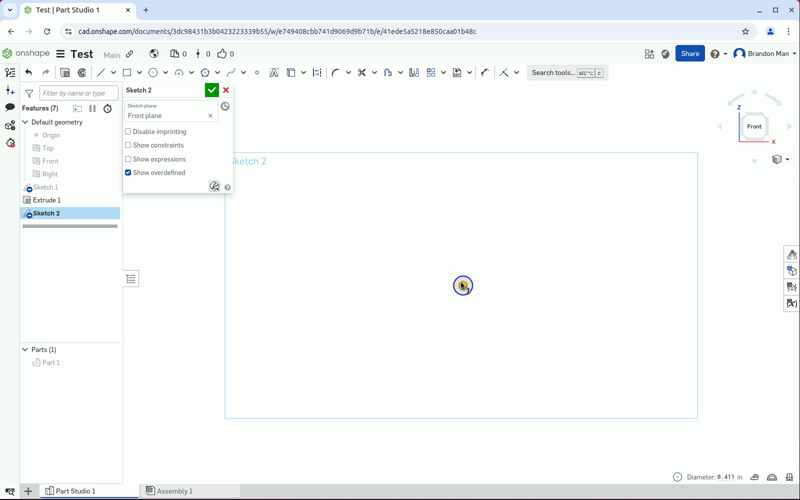
scroll(-6)
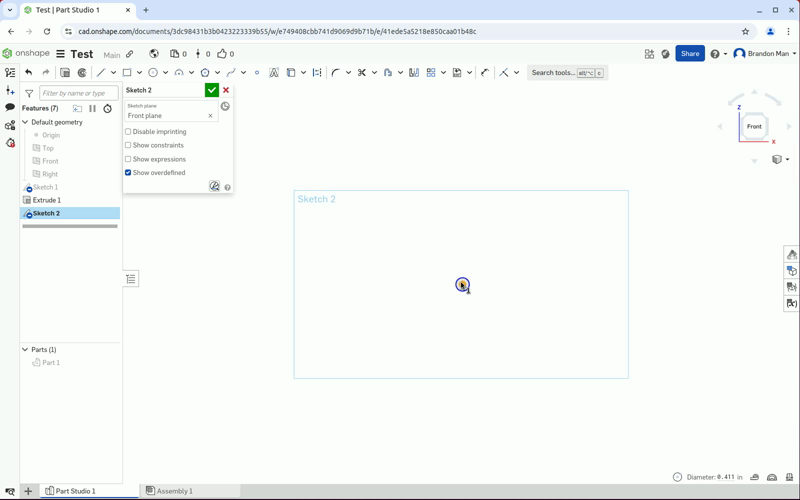
scroll(-6)
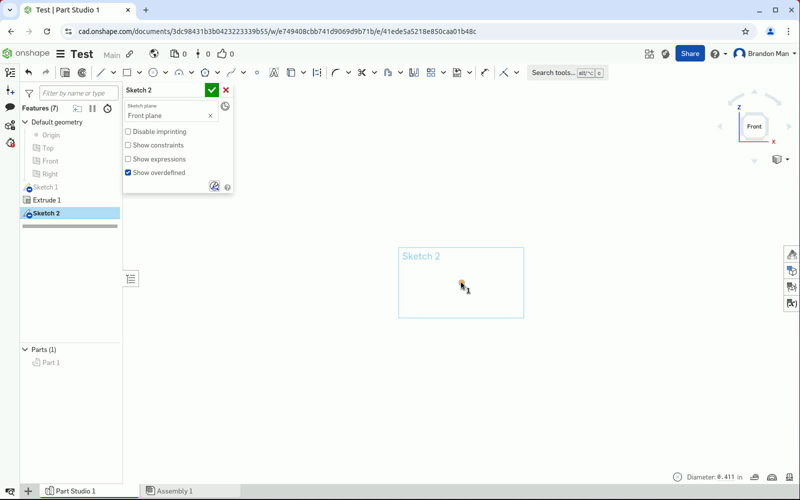
mouse_move(73, 352)
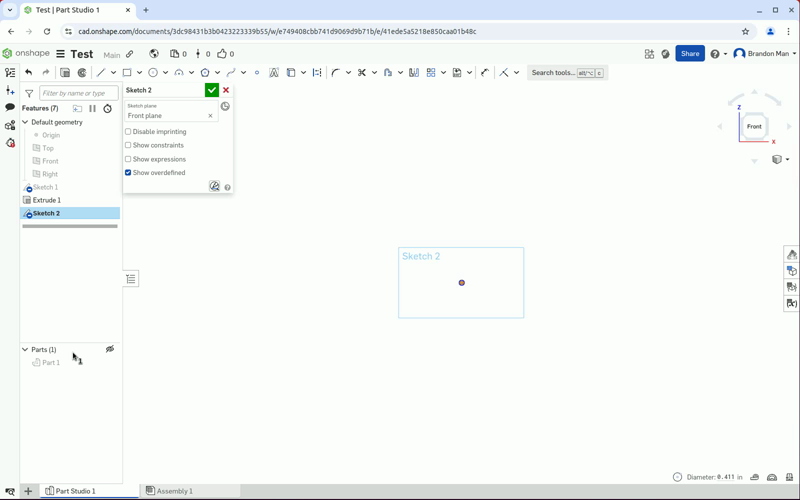
key(shift+y)
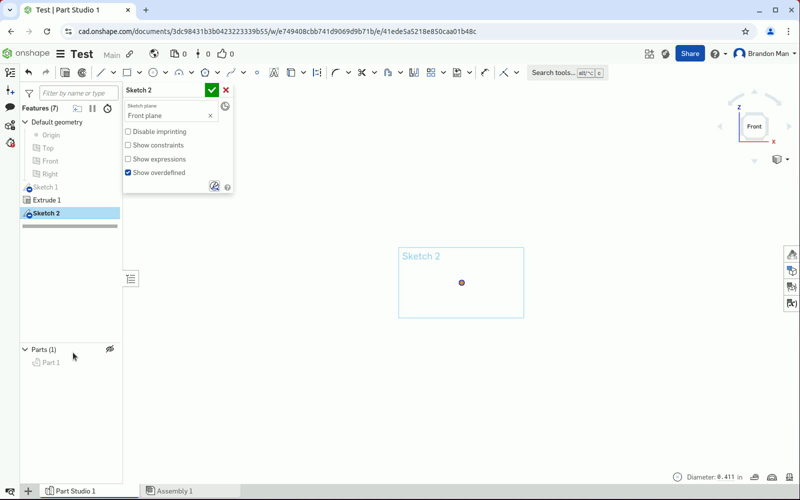
key(shift+e)
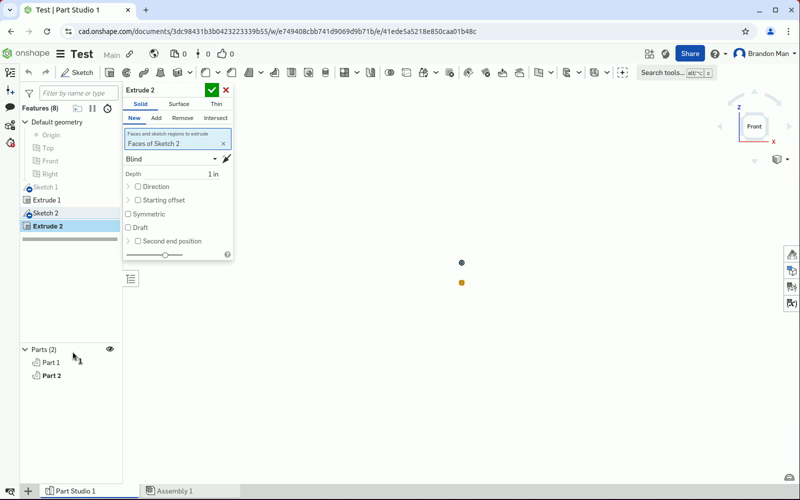
mouse_move(143, 106)
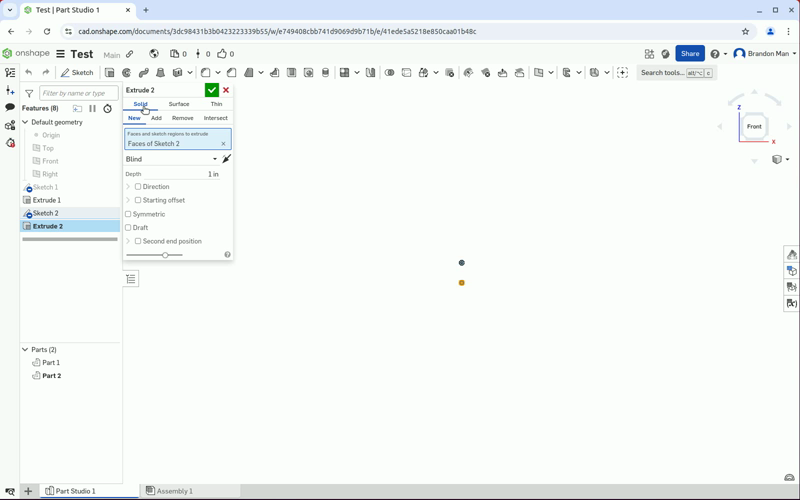
click(143, 106)
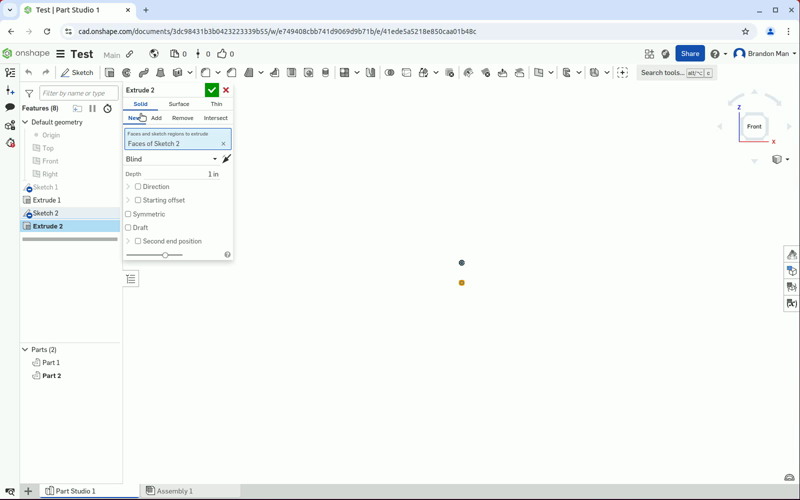
mouse_move(137, 120)
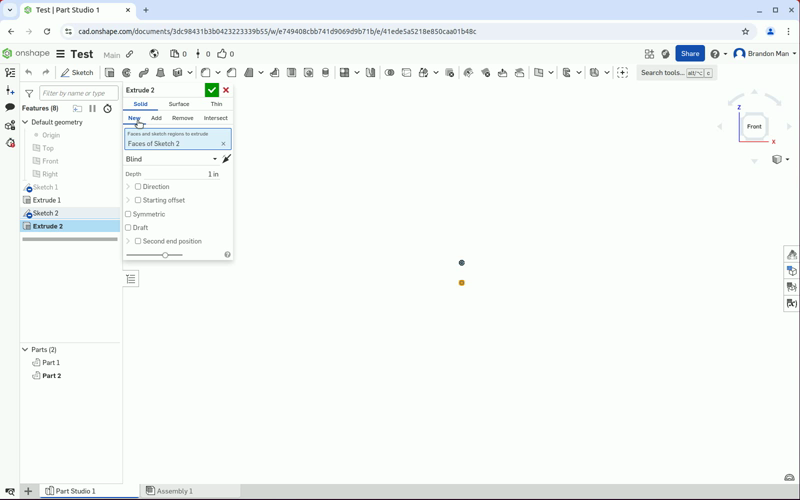
click(137, 120)
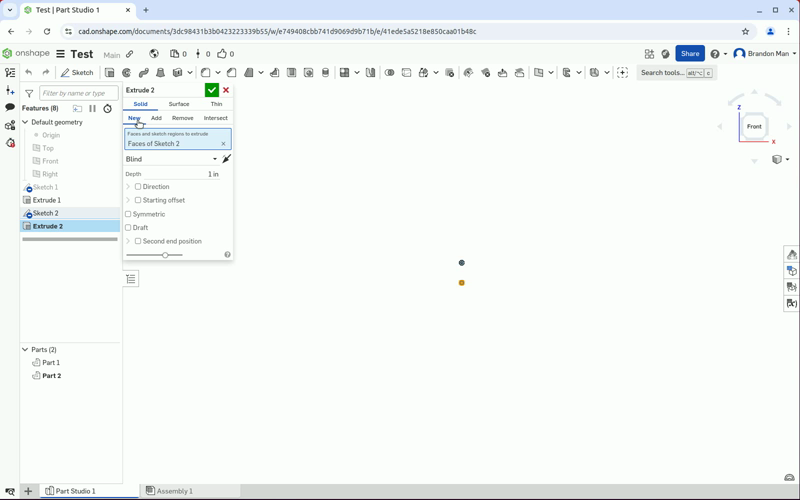
key(tab, 4)
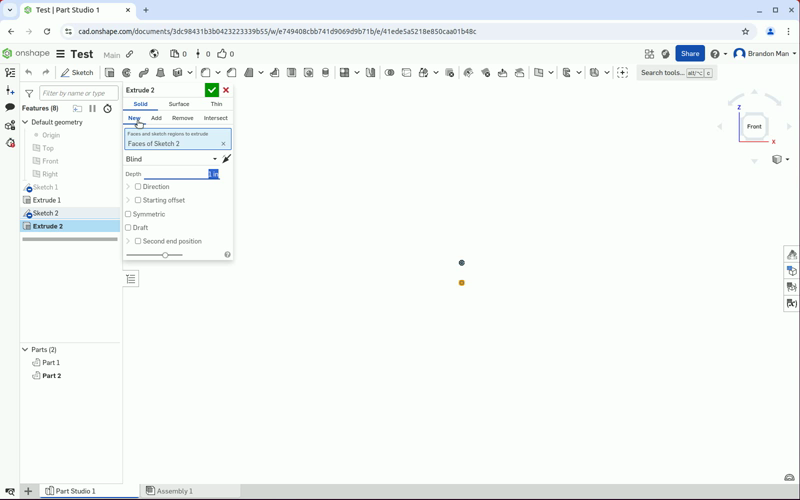
text(23.108)
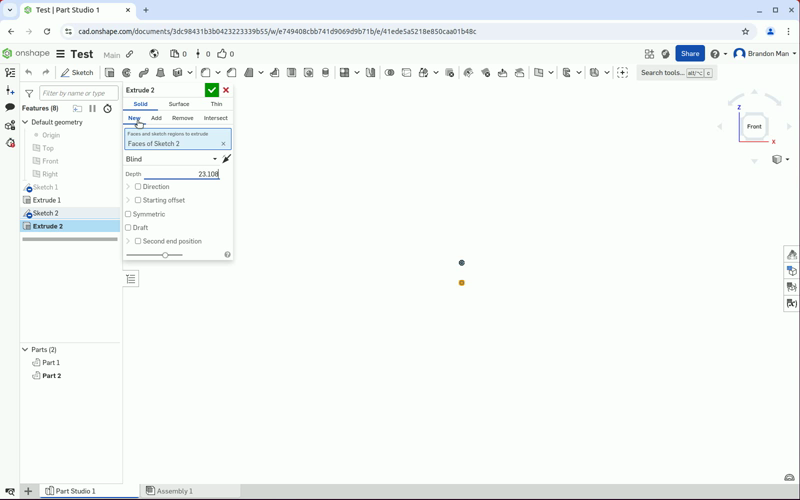
key(enter)
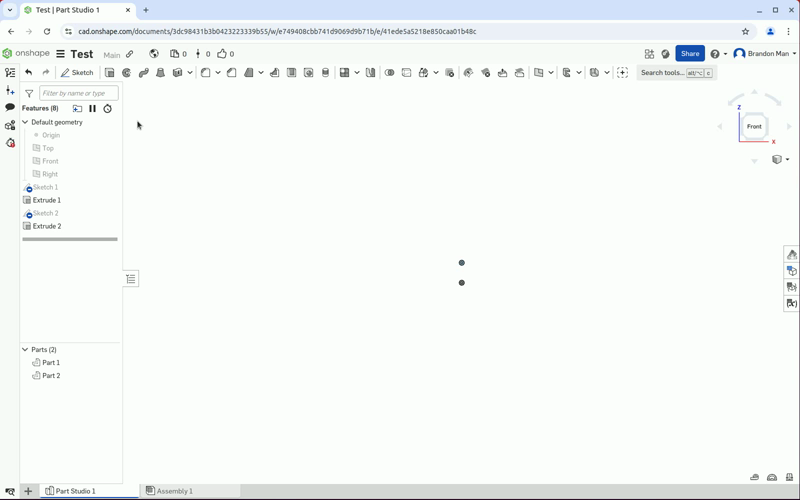
key(shift+h)
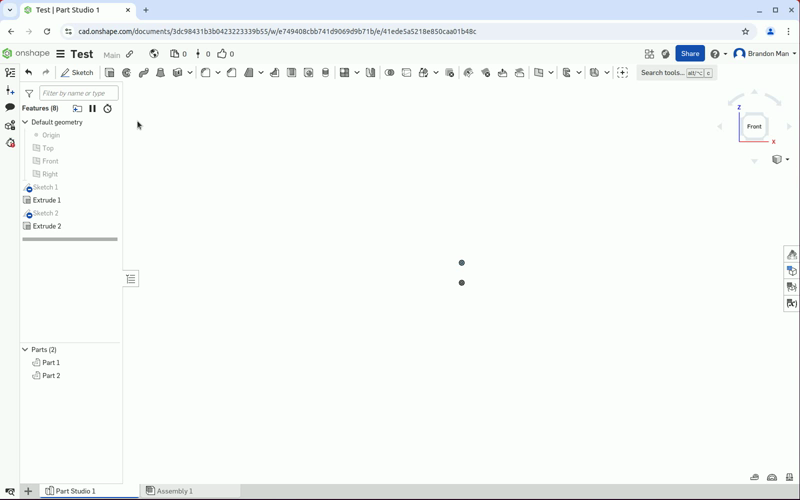
key(shift+h)
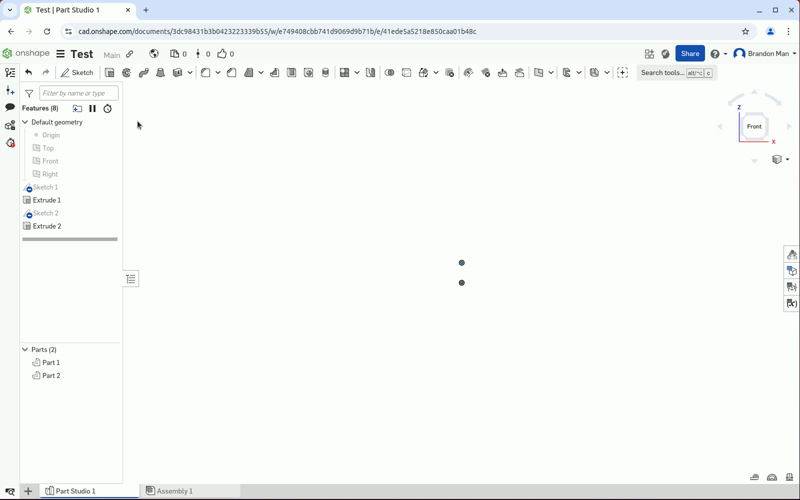
mouse_move(73, 189)
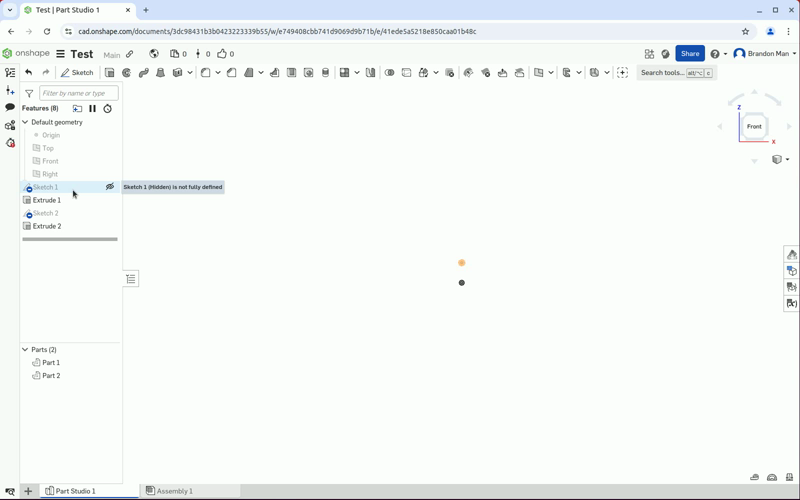
click(73, 189)
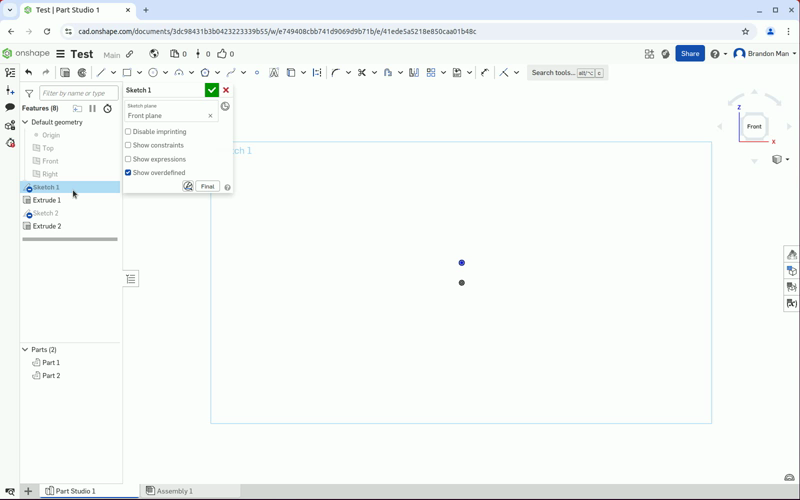
mouse_move(229, 92)
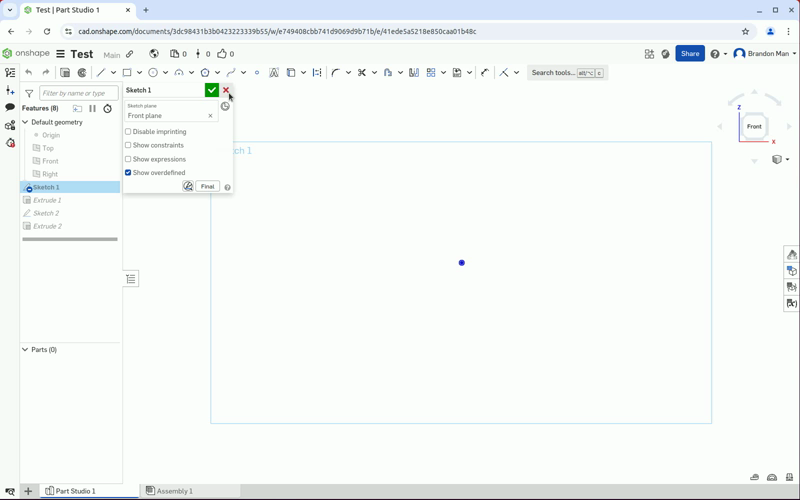
click(229, 92)
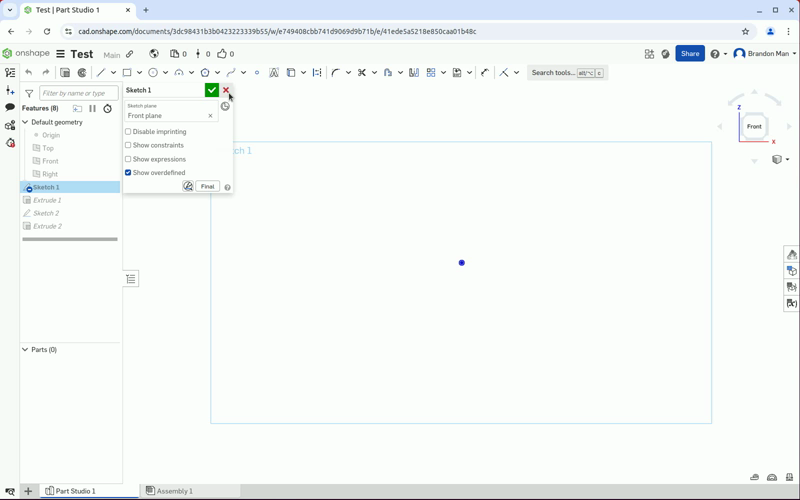
key(shift+s)
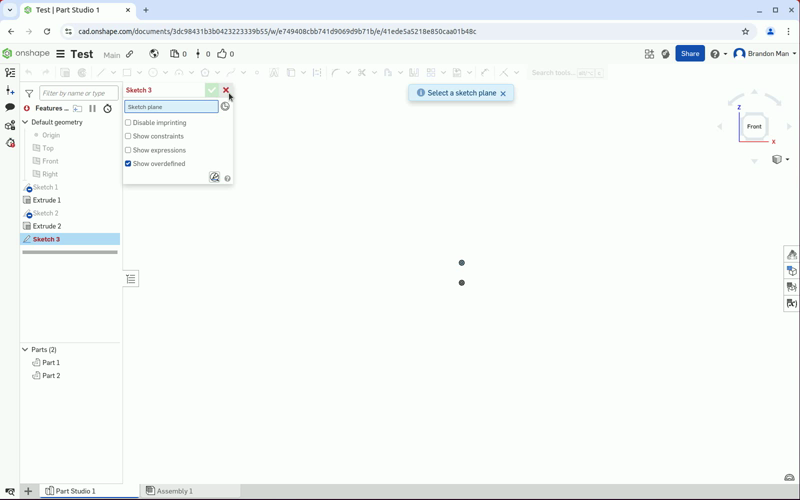
mouse_move(73, 163)
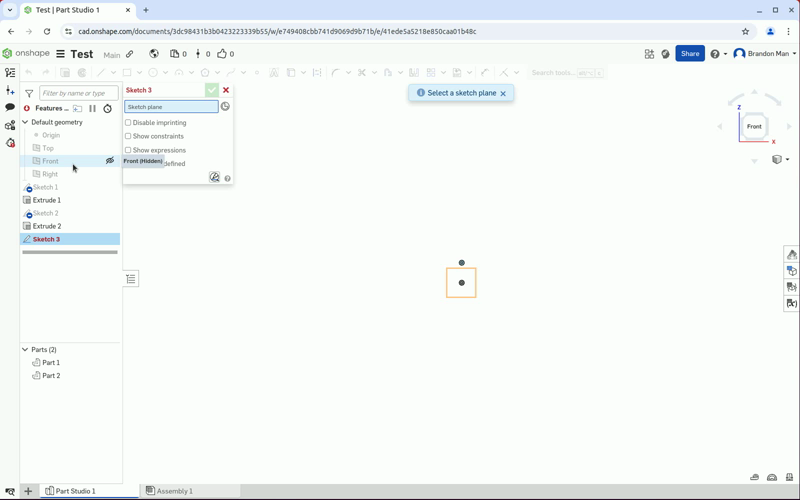
click(73, 163)
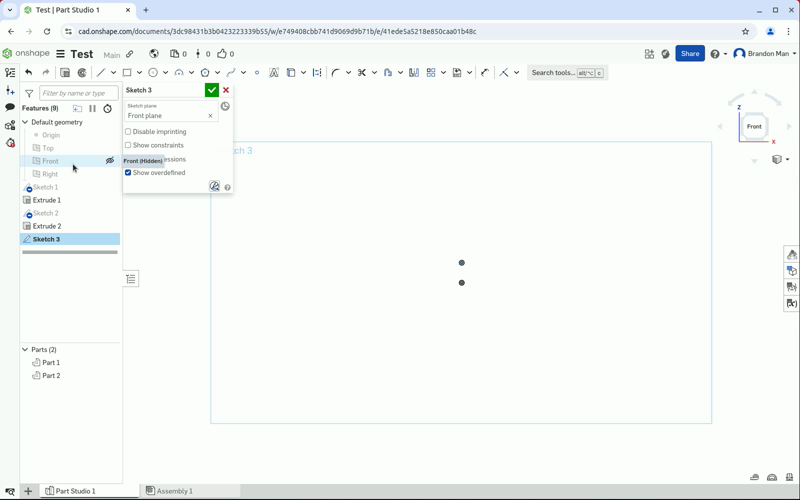
mouse_move(73, 352)
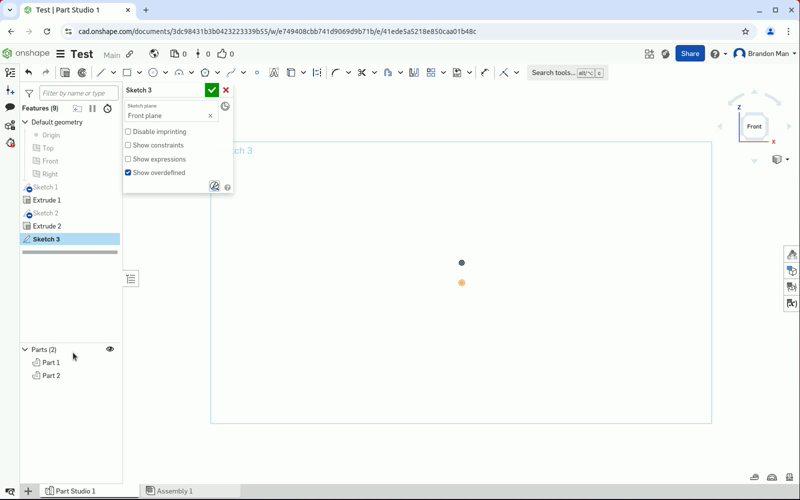
key(y)
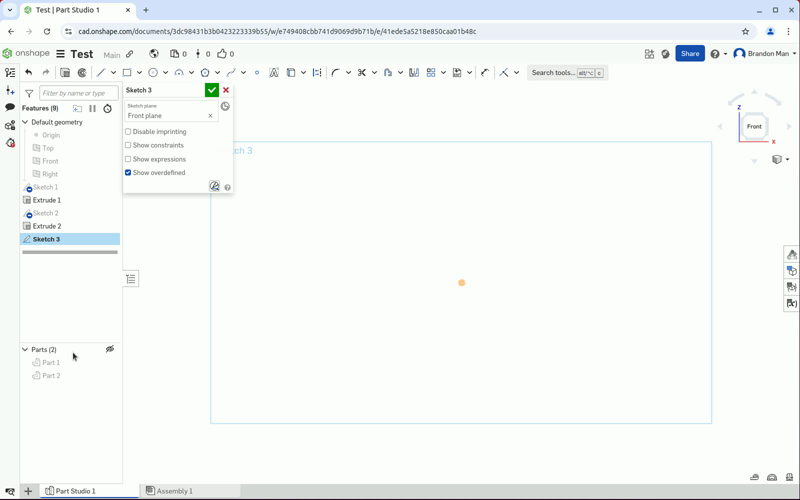
key(c)
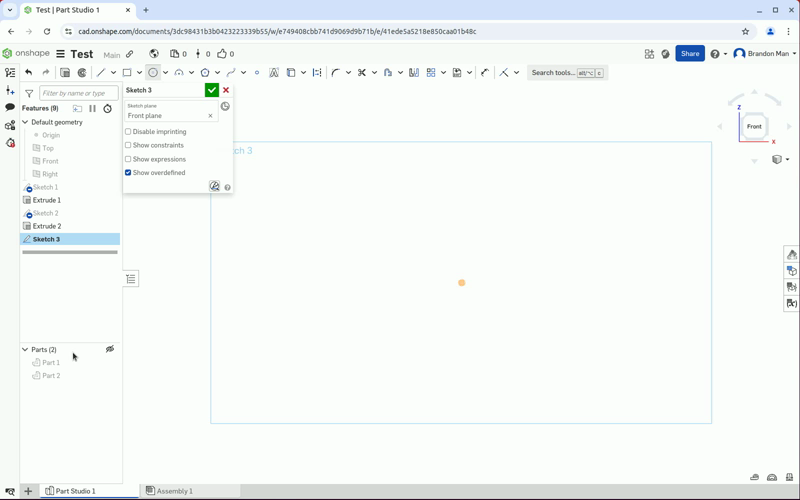
key_down(shift)
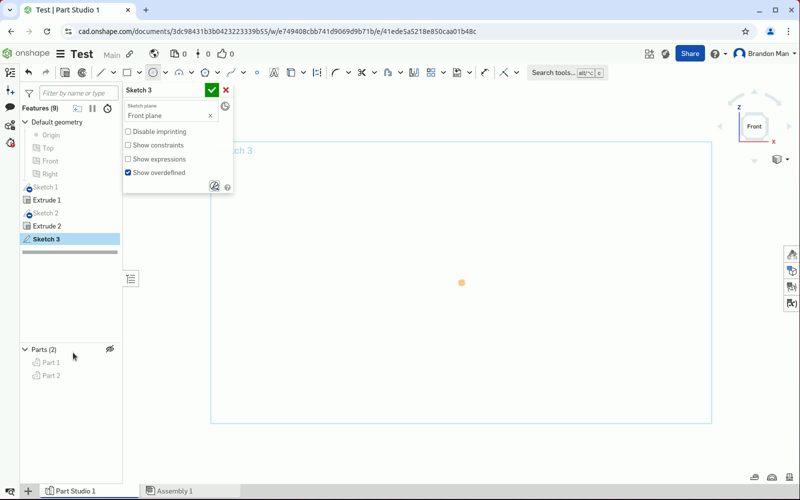
mouse_move(469, 282)
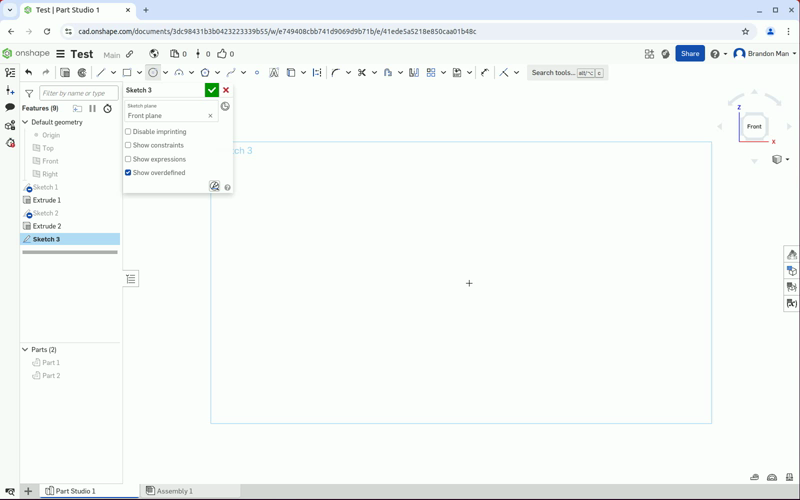
click(469, 282)
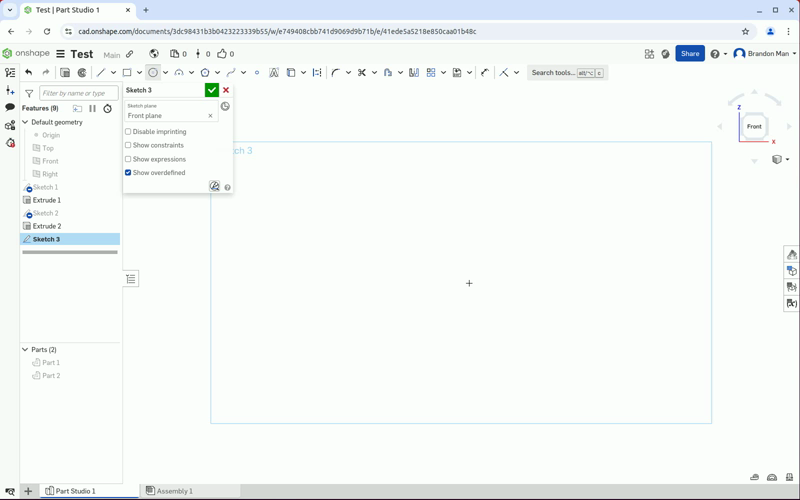
key_up(shift)
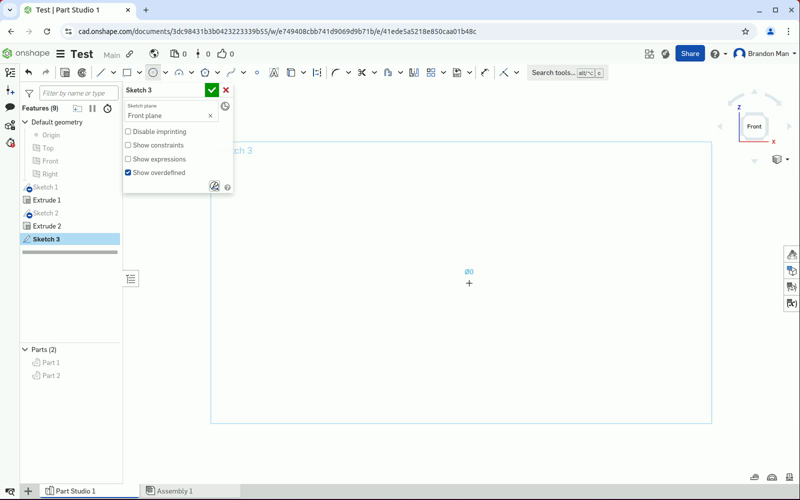
mouse_move(471, 282)
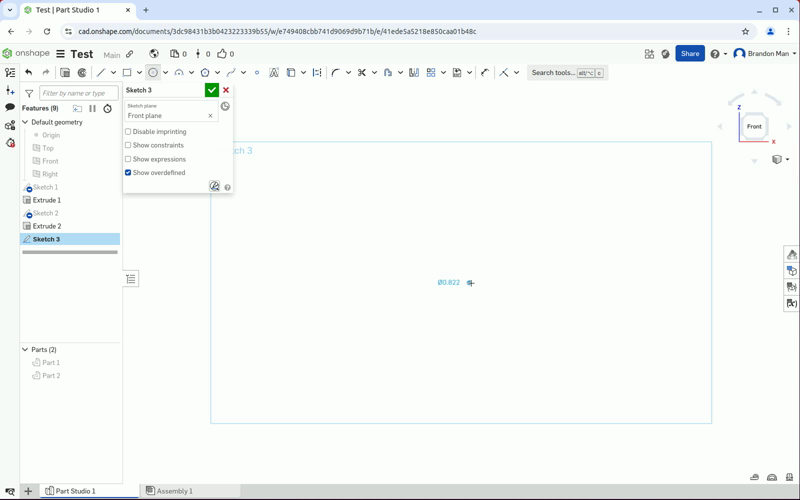
scroll(6)
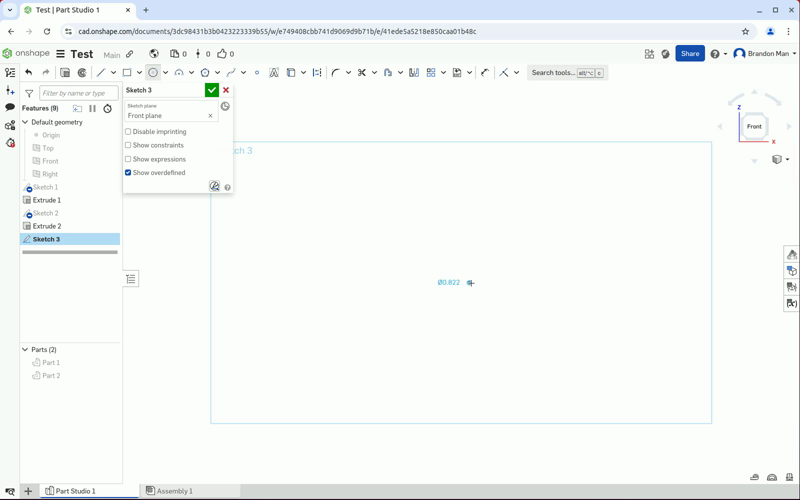
scroll(6)
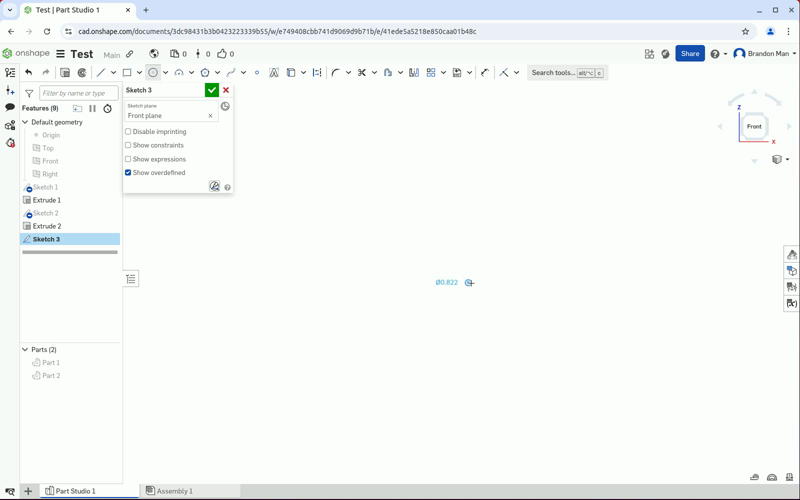
scroll(6)
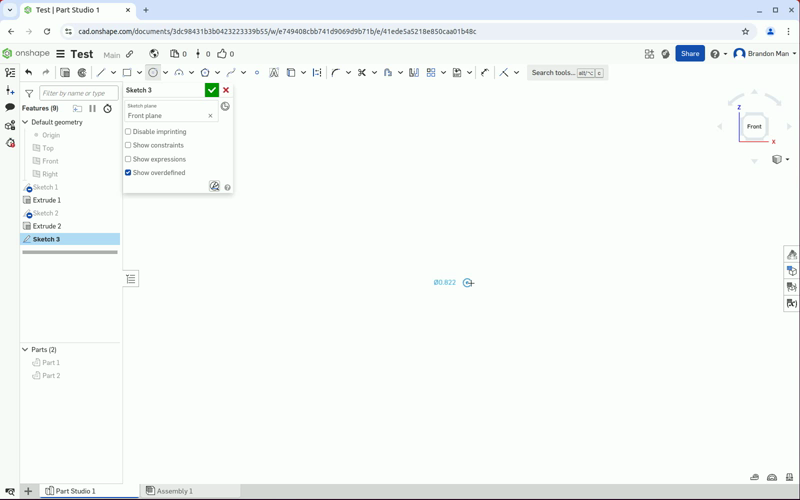
scroll(6)
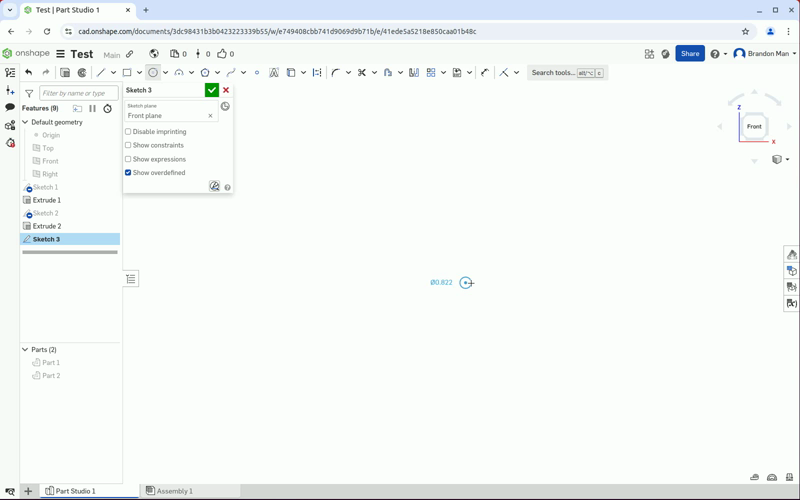
scroll(6)
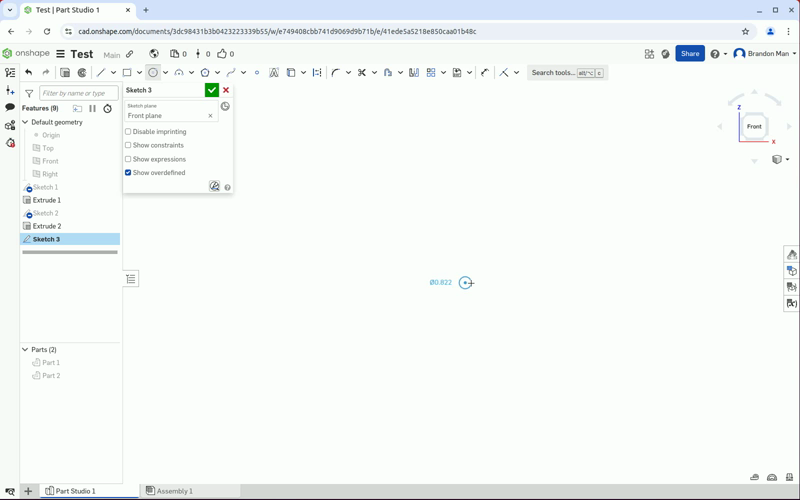
scroll(6)
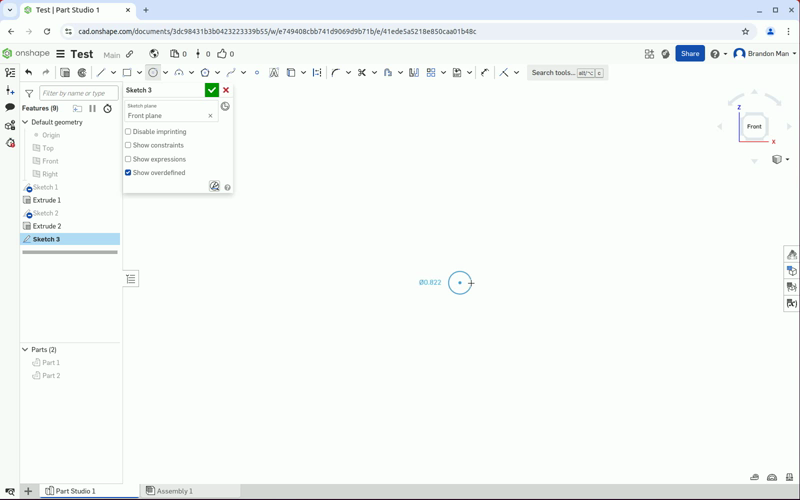
scroll(6)
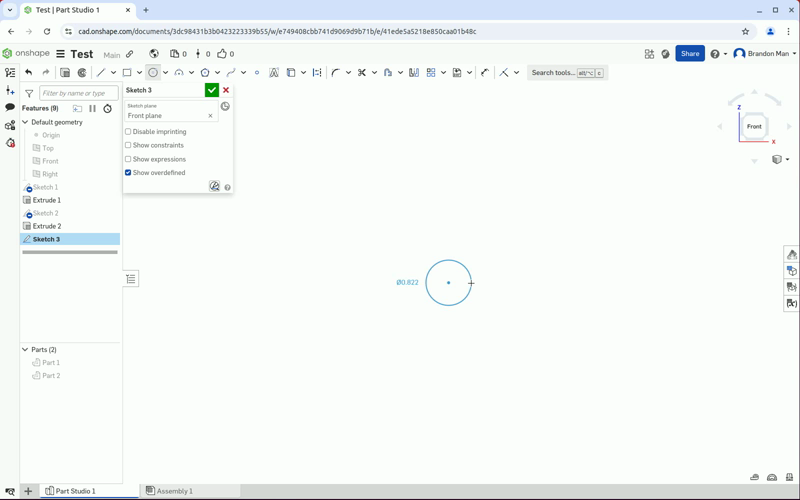
click(471, 282)
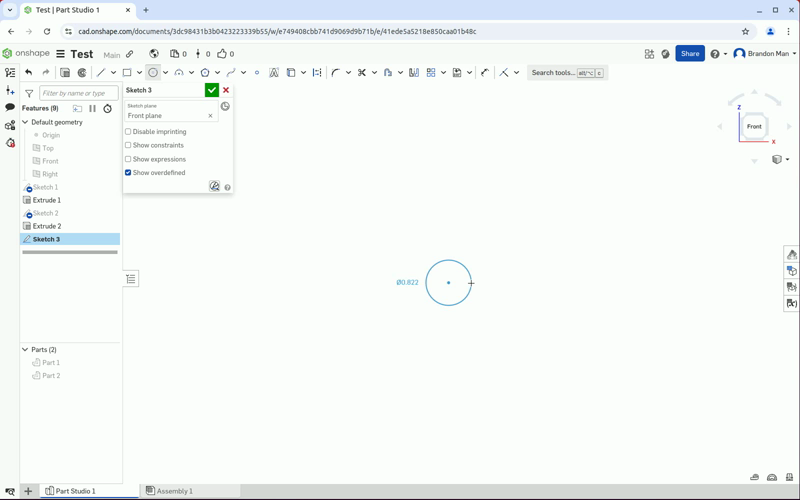
scroll(-6)
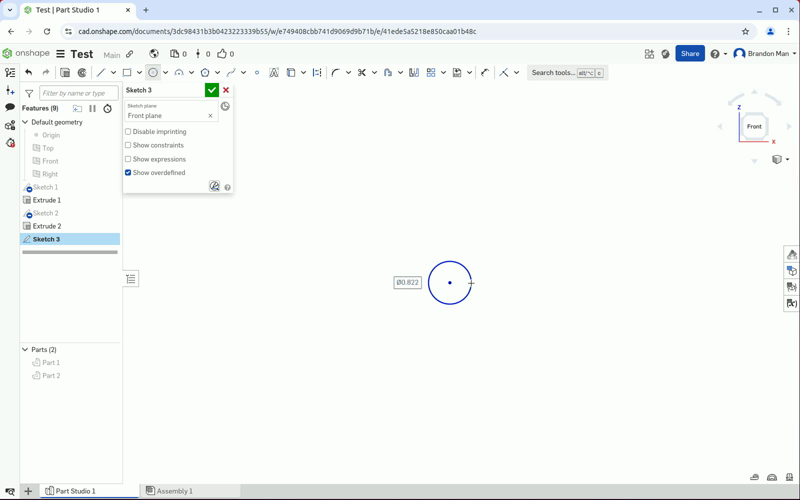
scroll(-6)
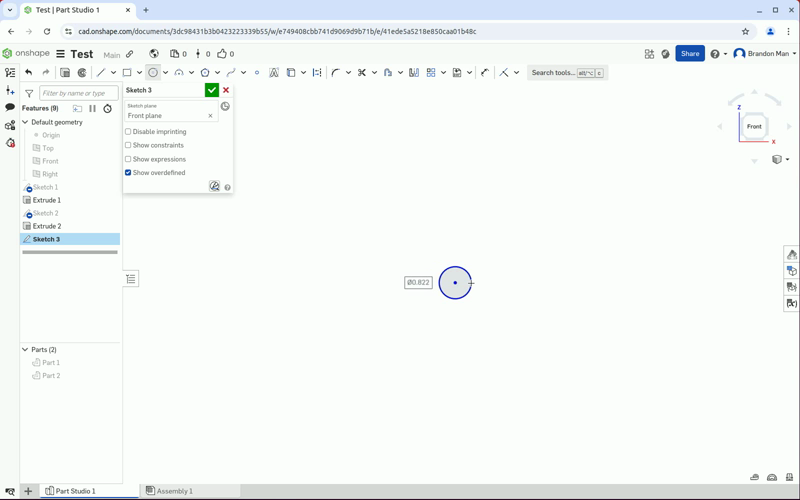
scroll(-6)
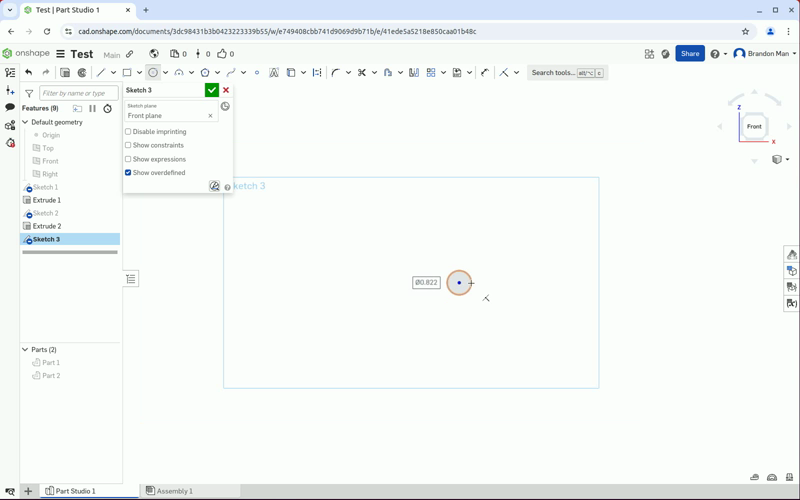
scroll(-6)
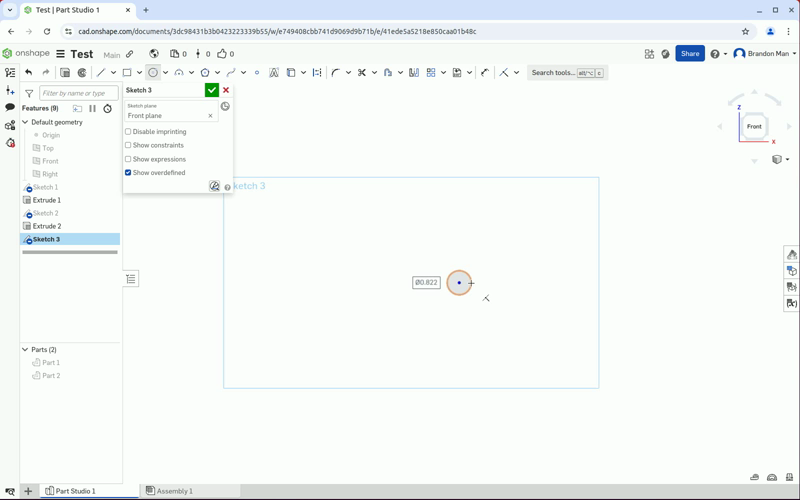
scroll(-6)
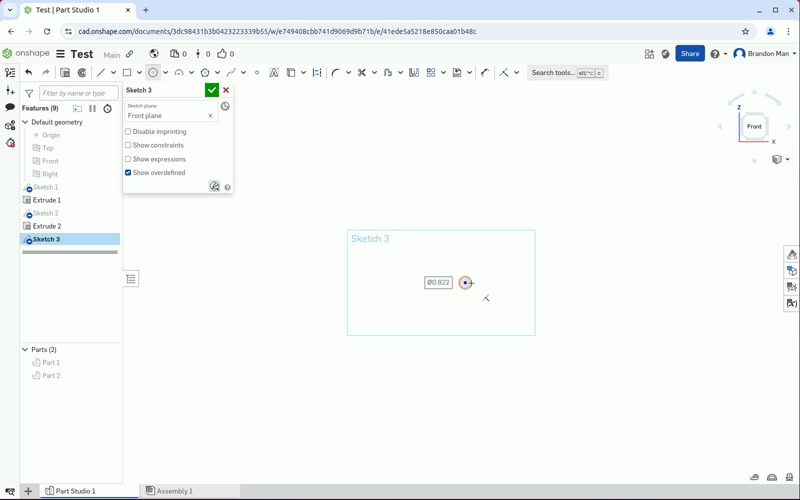
scroll(-6)
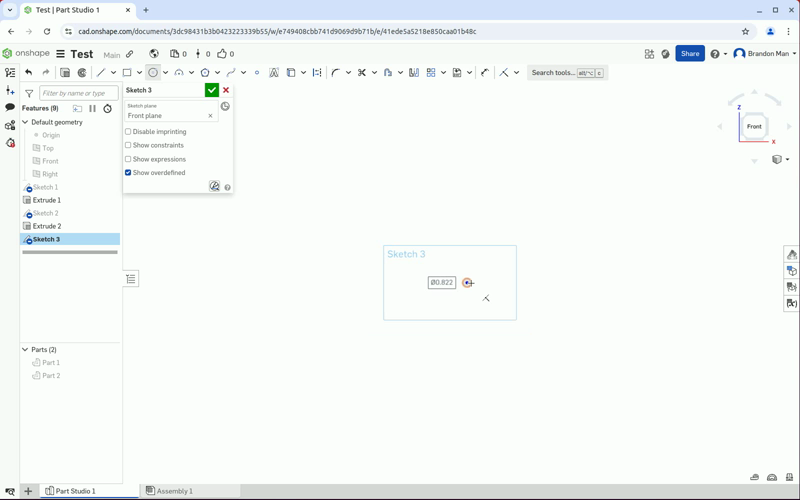
scroll(-6)
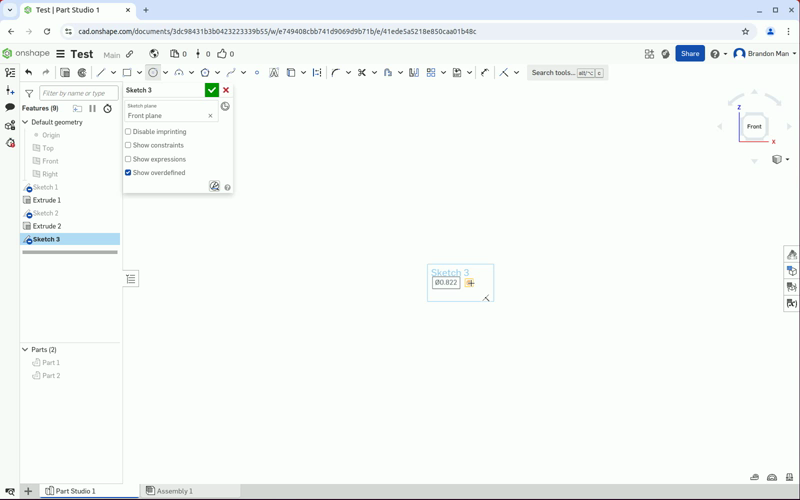
key(esc)
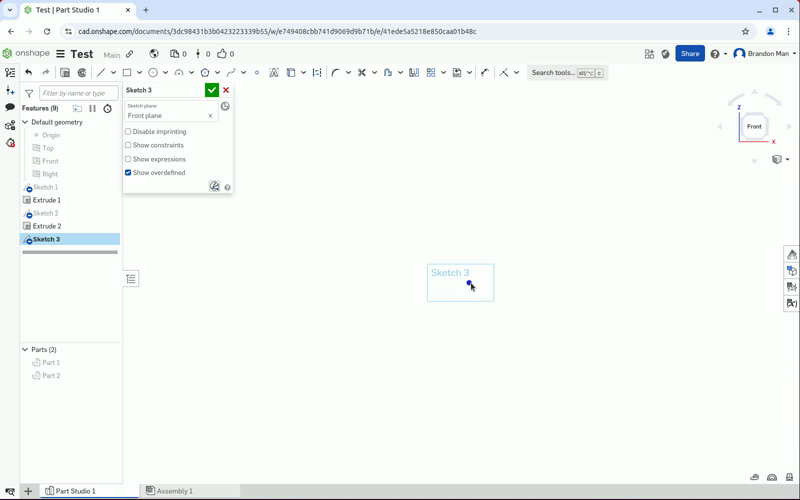
key(c)
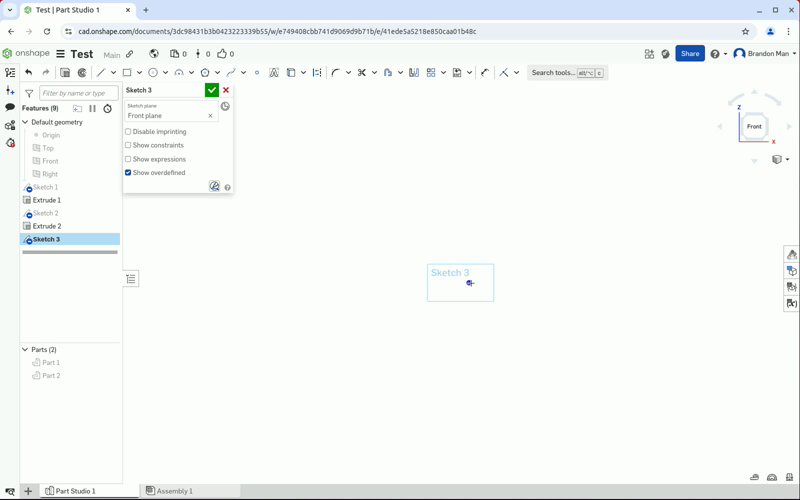
key_down(shift)
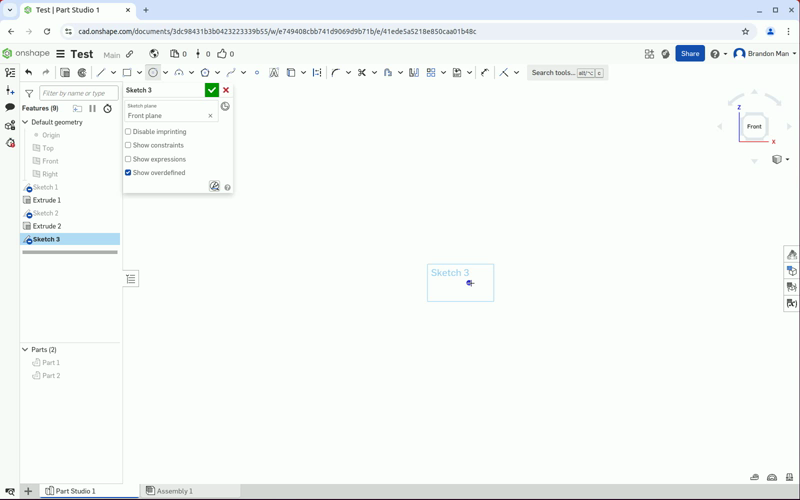
mouse_move(469, 282)
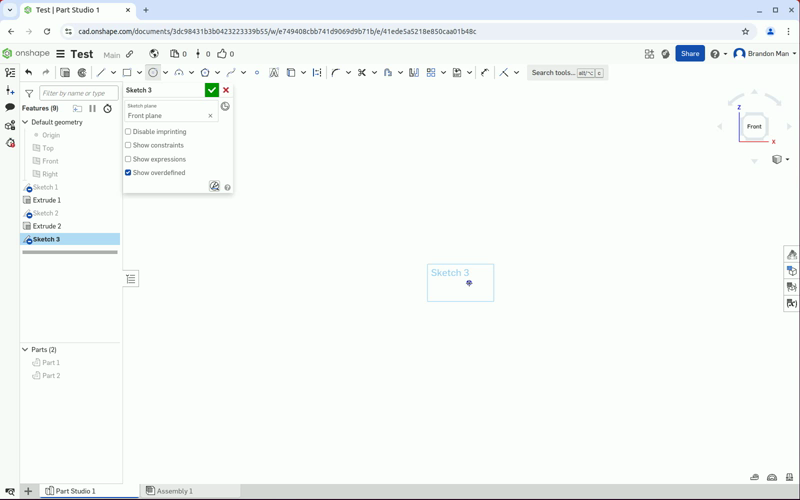
scroll(6)
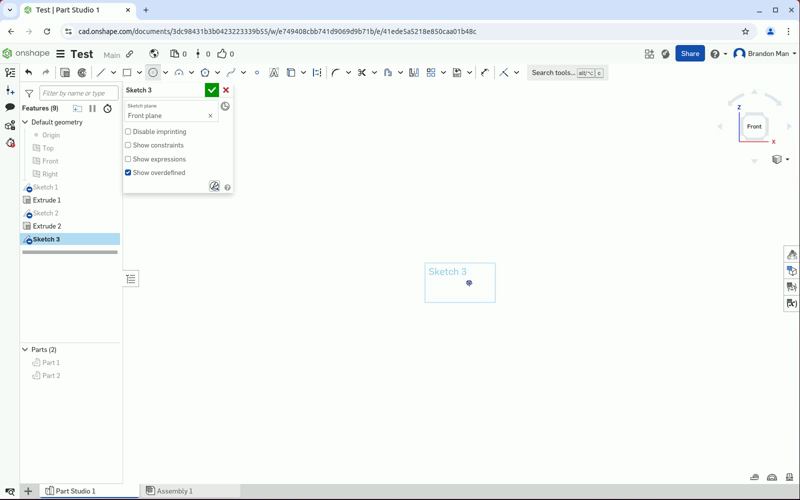
scroll(6)
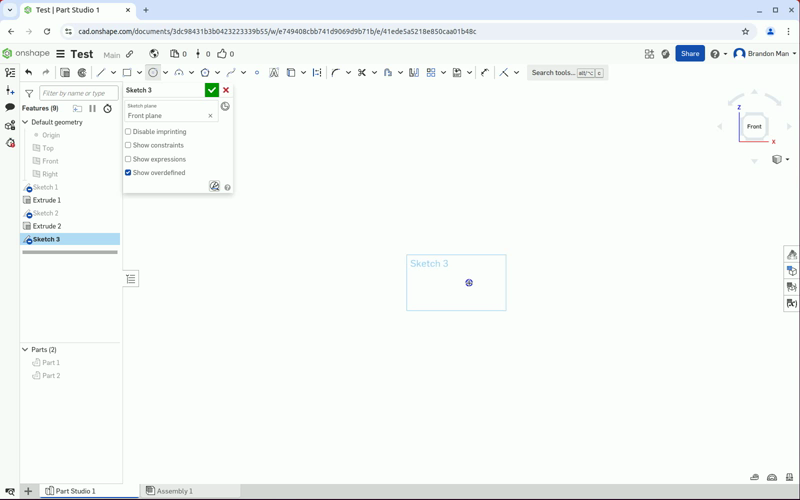
scroll(6)
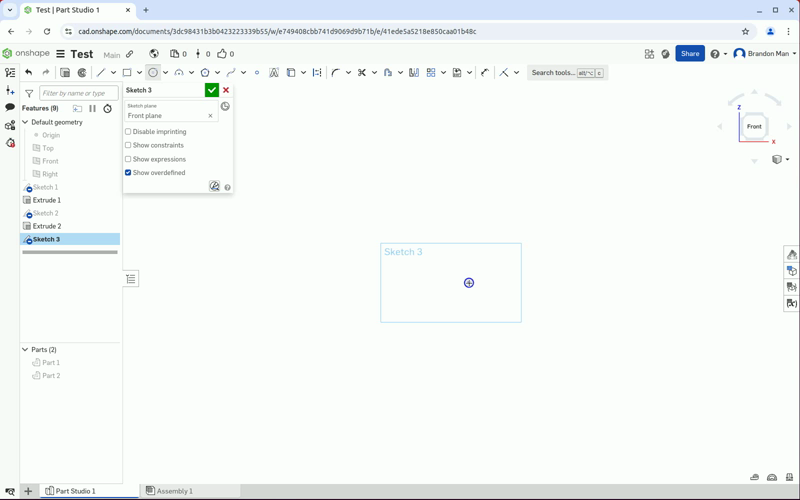
scroll(6)
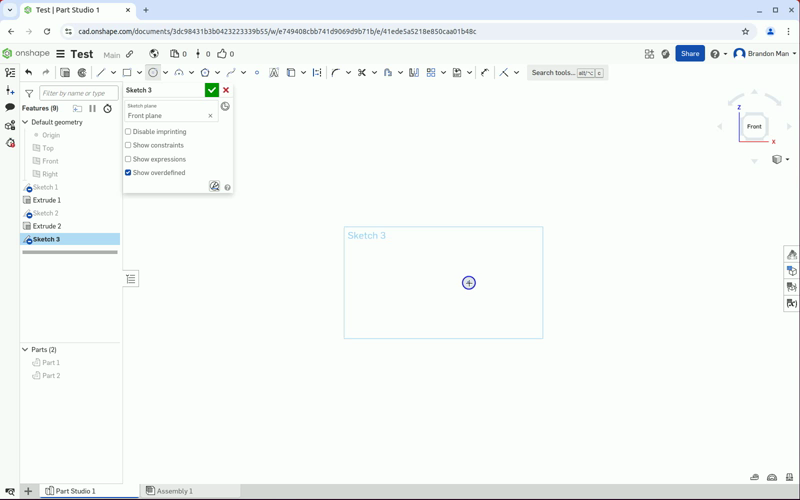
scroll(6)
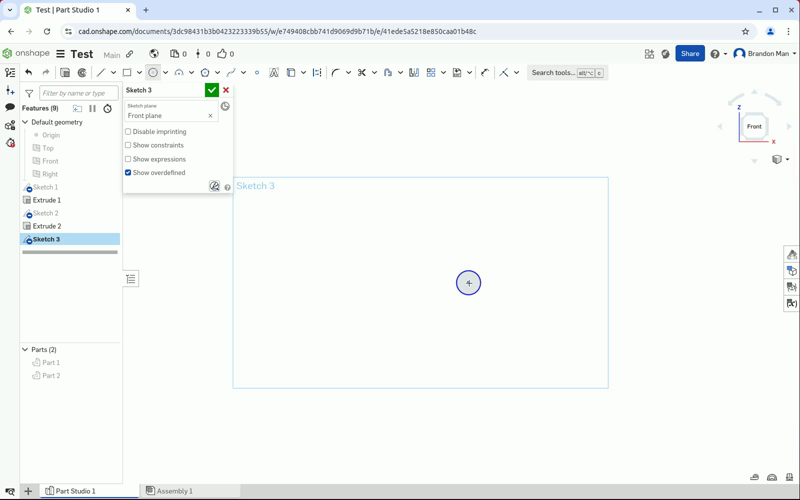
scroll(6)
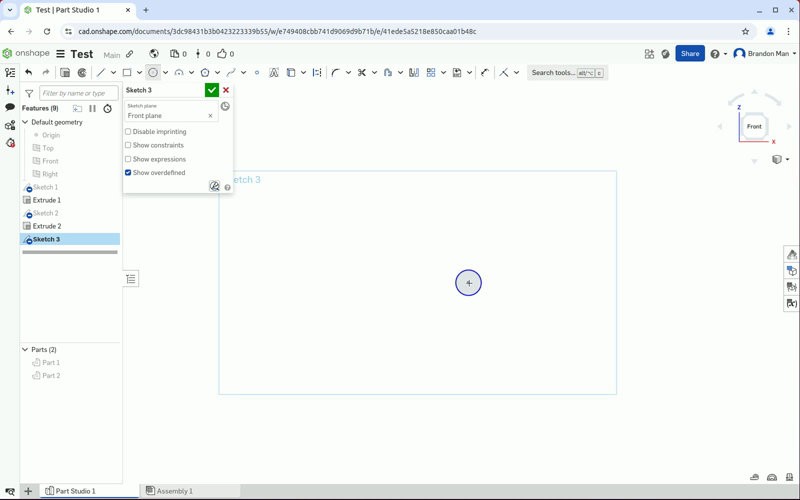
scroll(6)
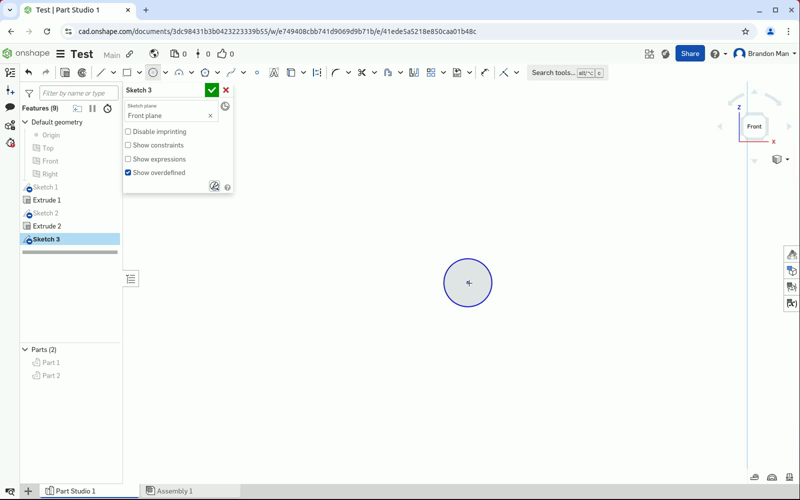
click(469, 282)
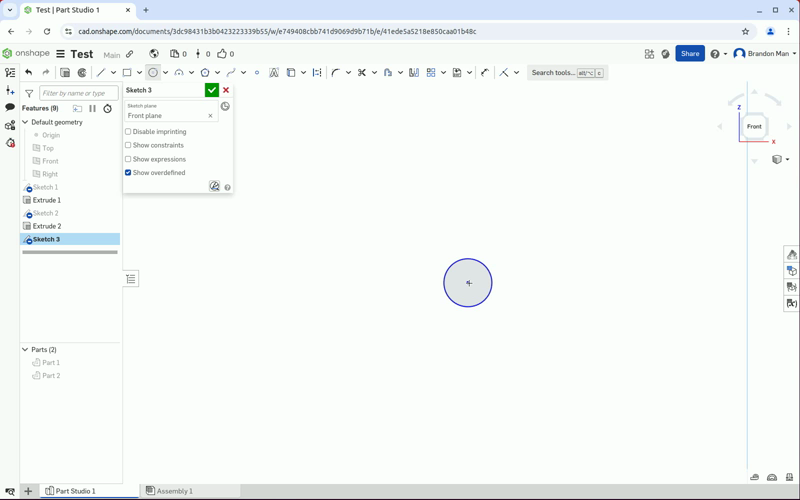
scroll(-6)
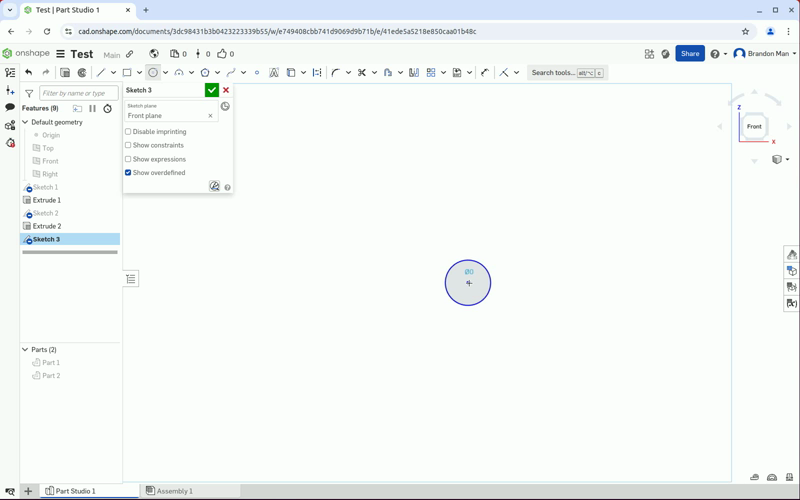
scroll(-6)
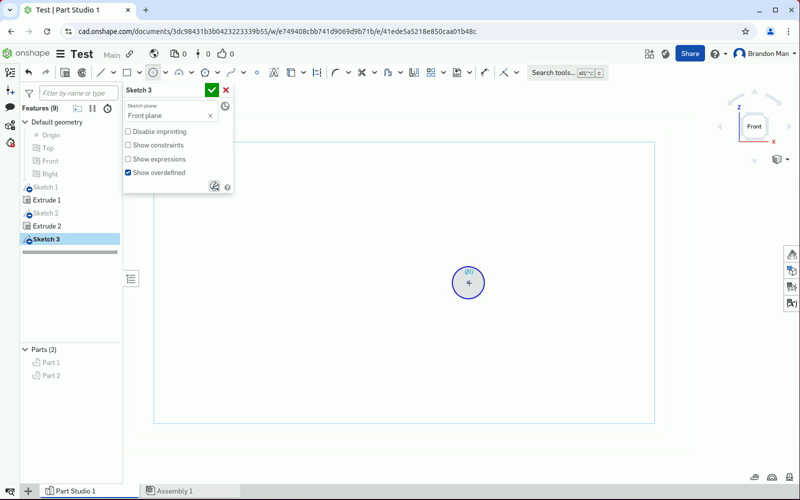
scroll(-6)
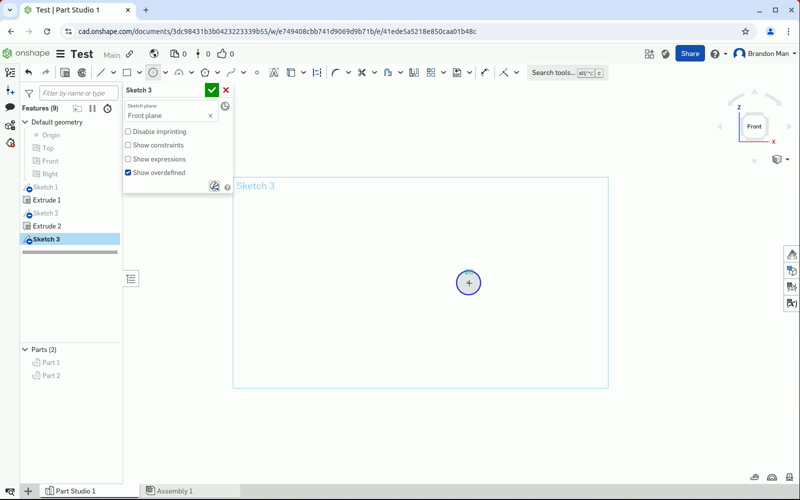
scroll(-6)
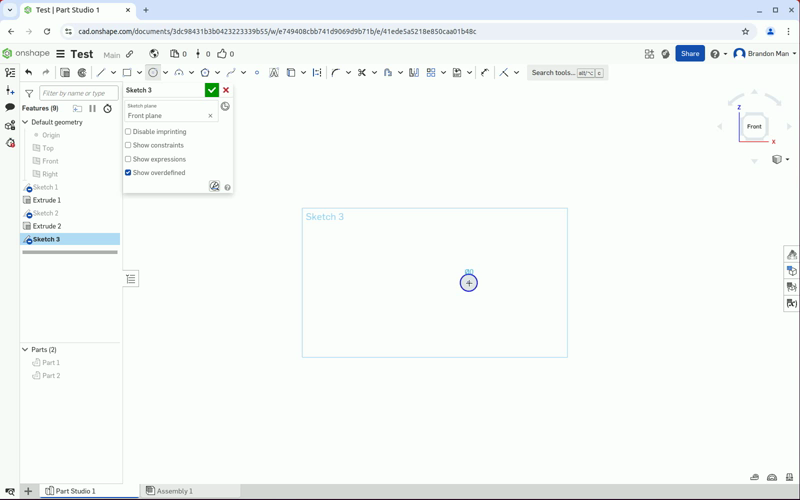
scroll(-6)
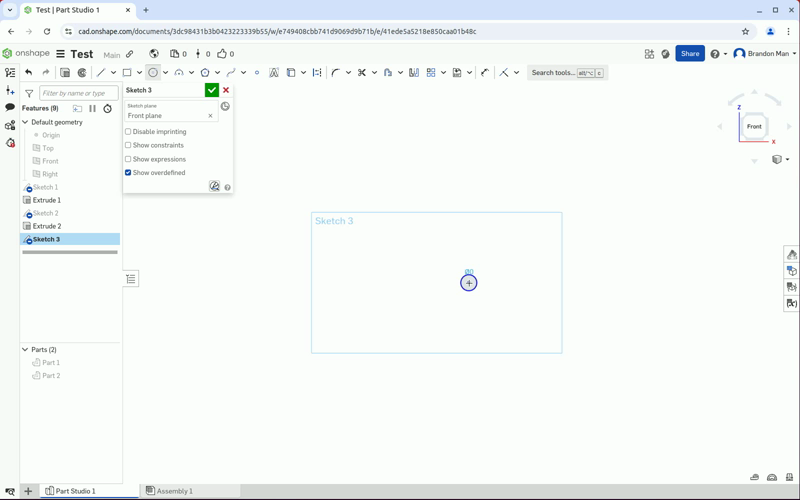
scroll(-6)
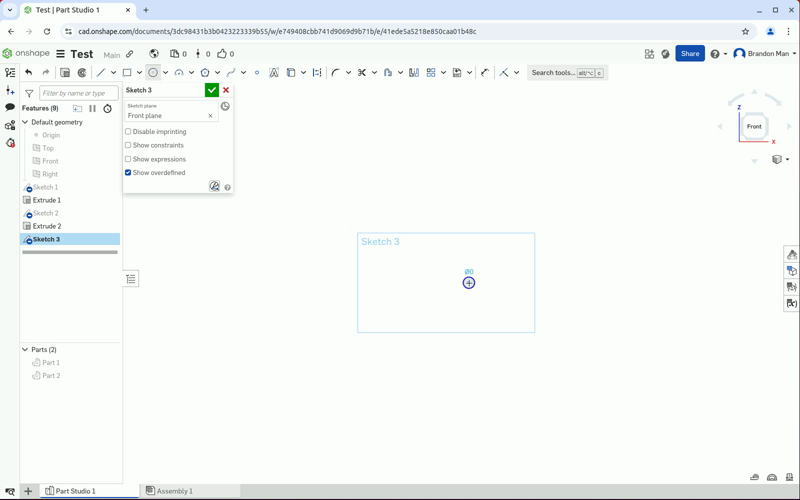
scroll(-6)
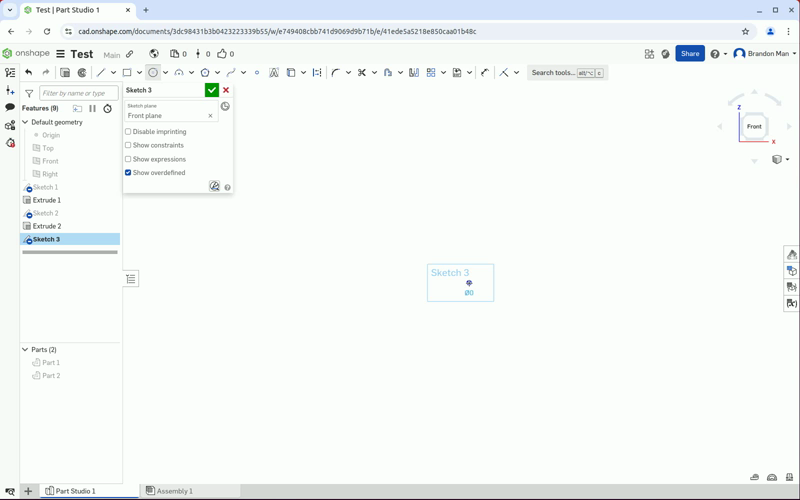
key_up(shift)
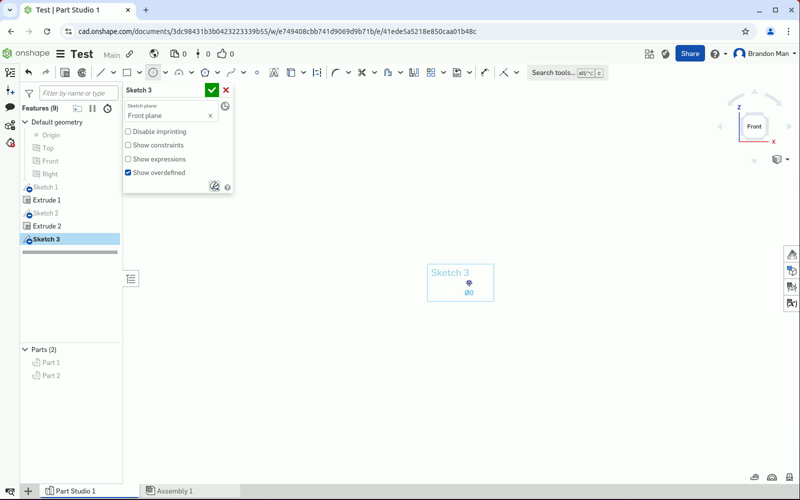
mouse_move(470, 282)
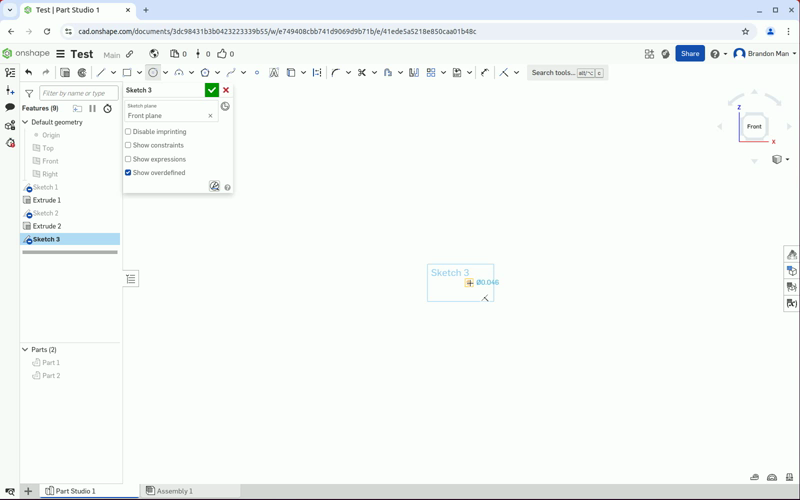
scroll(6)
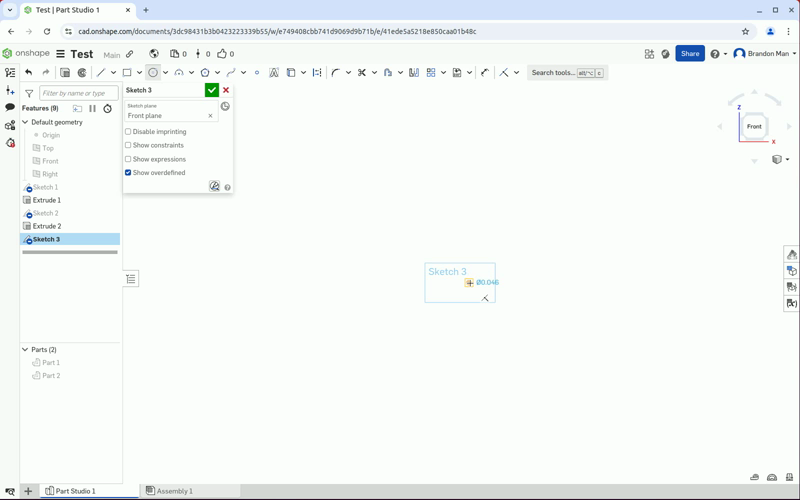
scroll(6)
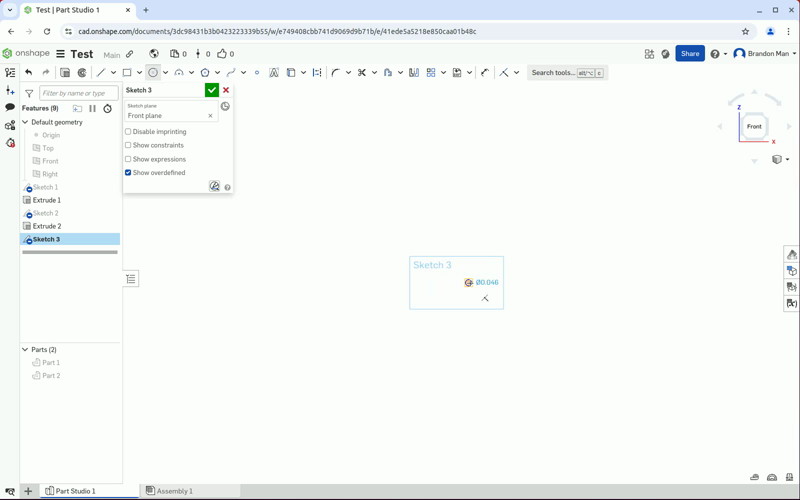
scroll(6)
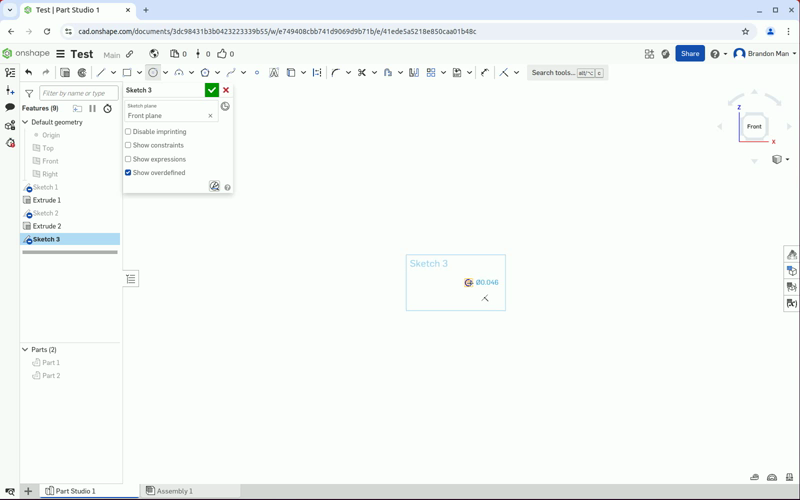
scroll(6)
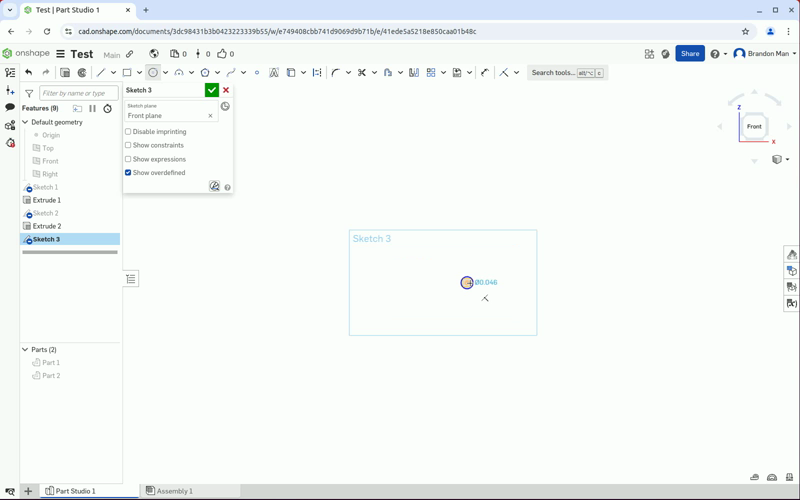
scroll(6)
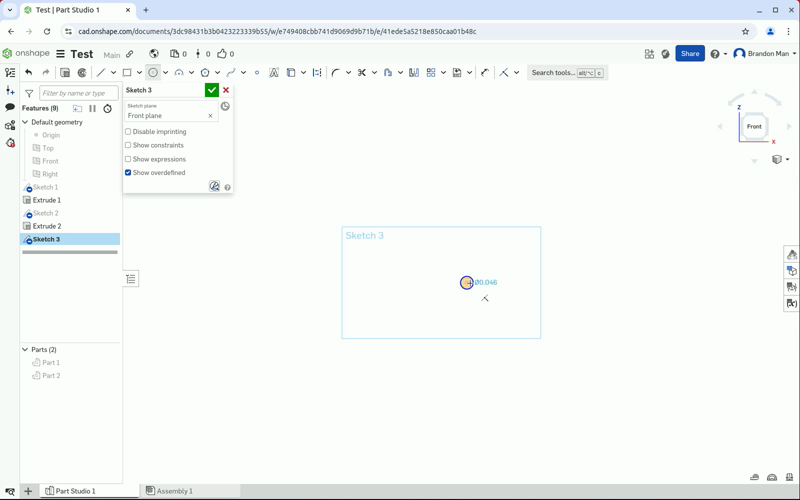
scroll(6)
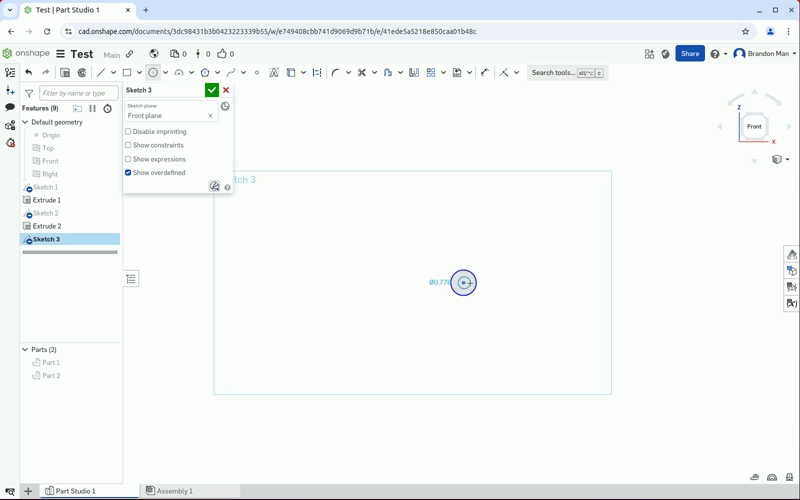
scroll(6)
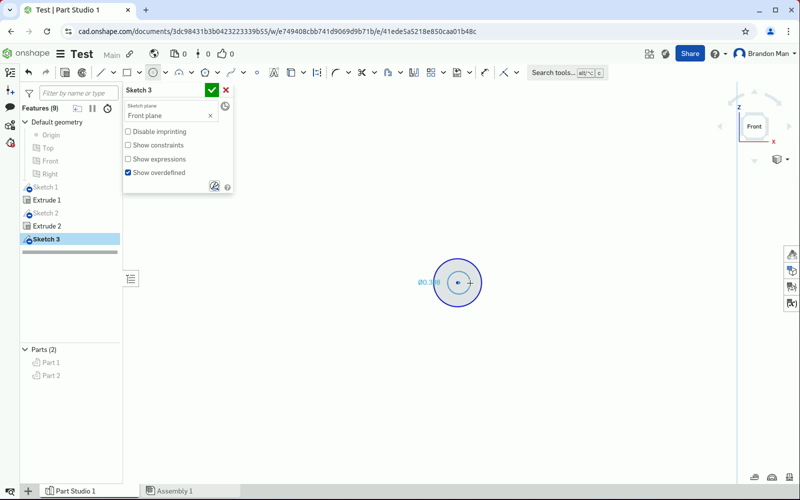
click(470, 282)
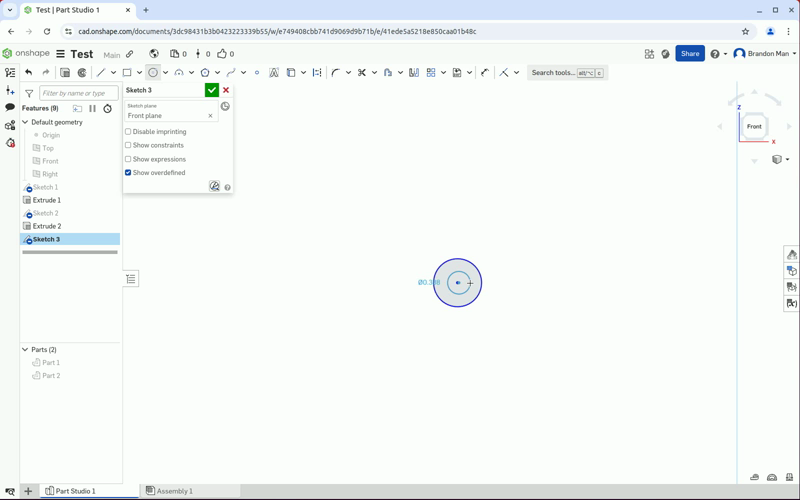
scroll(-6)
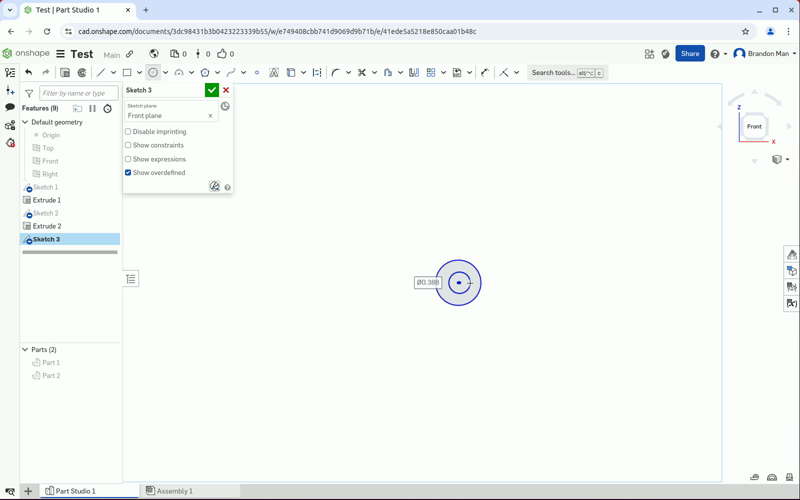
scroll(-6)
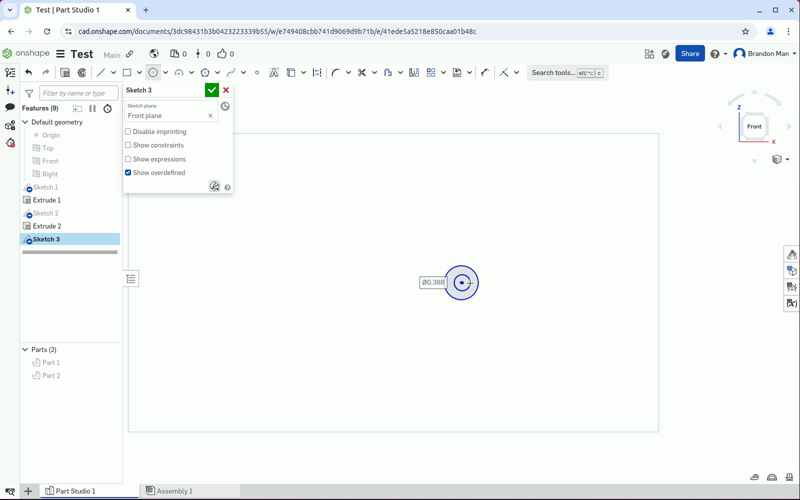
scroll(-6)
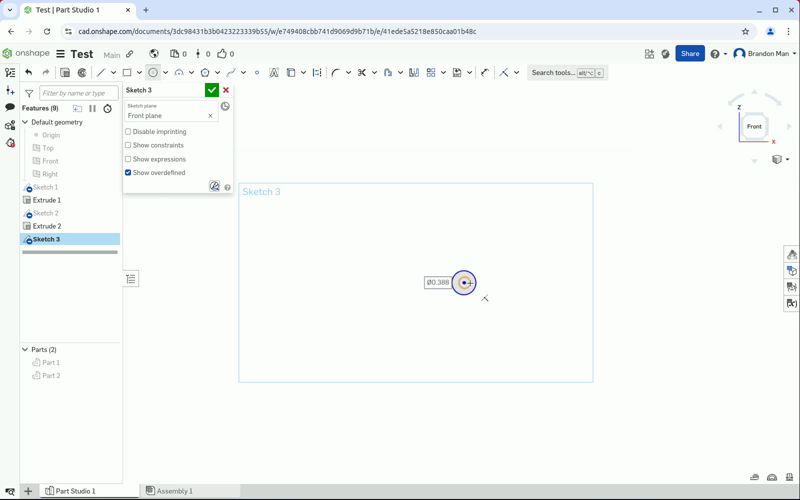
scroll(-6)
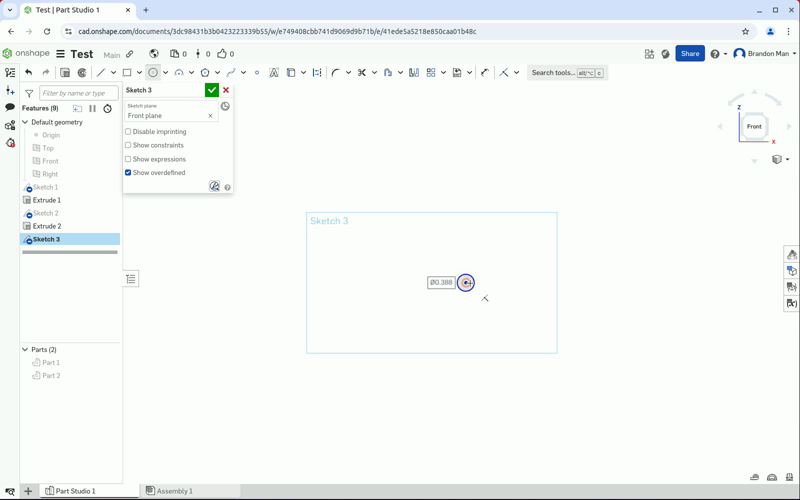
scroll(-6)
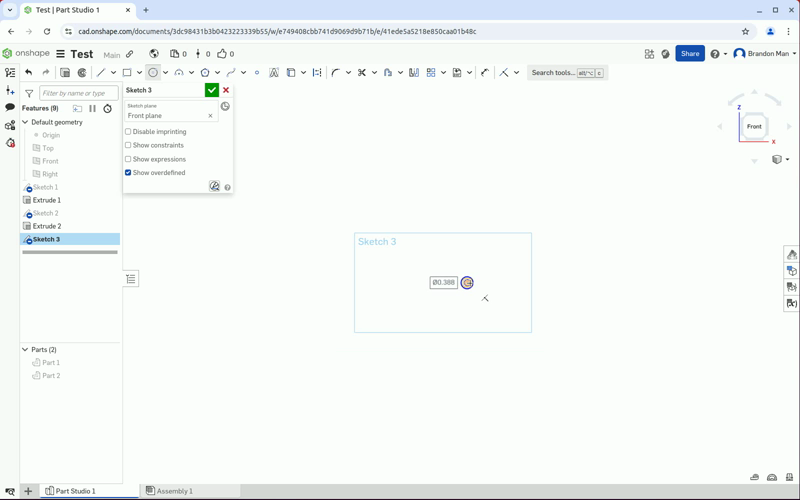
scroll(-6)
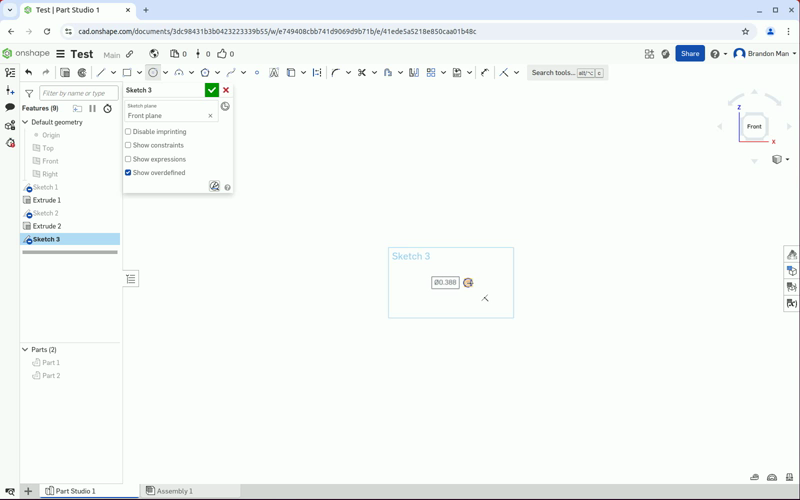
scroll(-6)
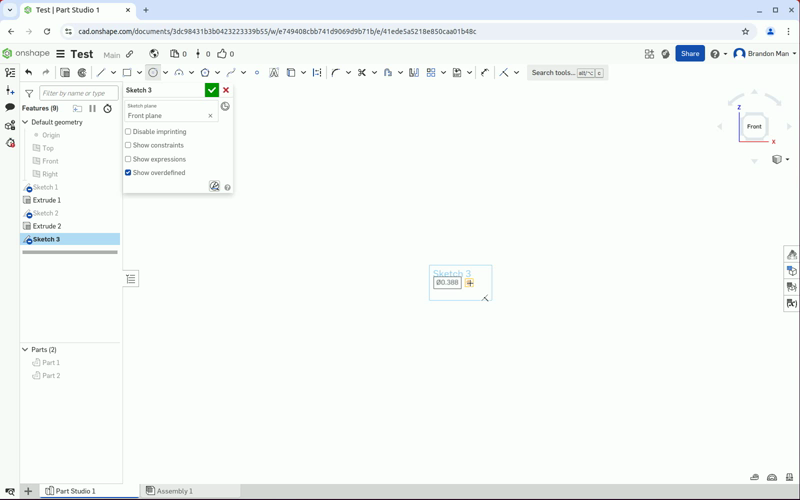
key(esc)
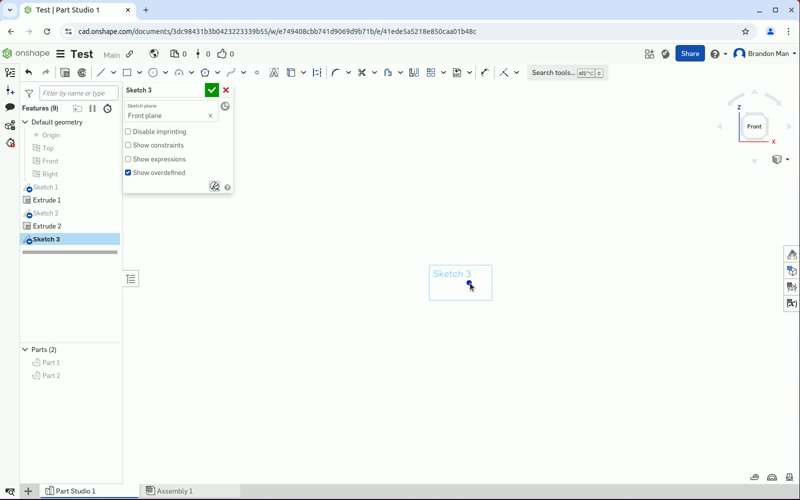
mouse_move(468, 284)
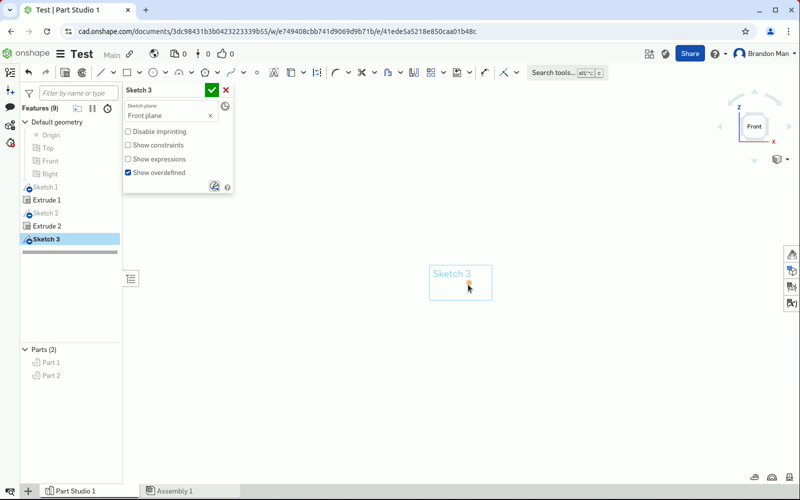
scroll(6)
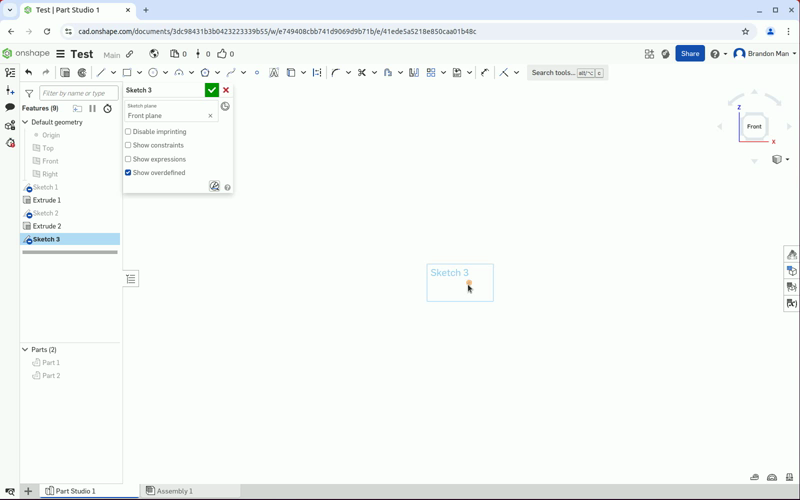
scroll(6)
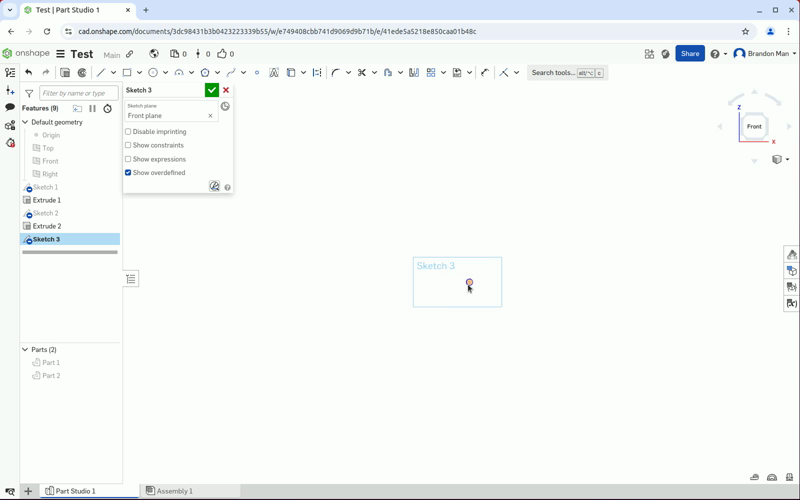
scroll(6)
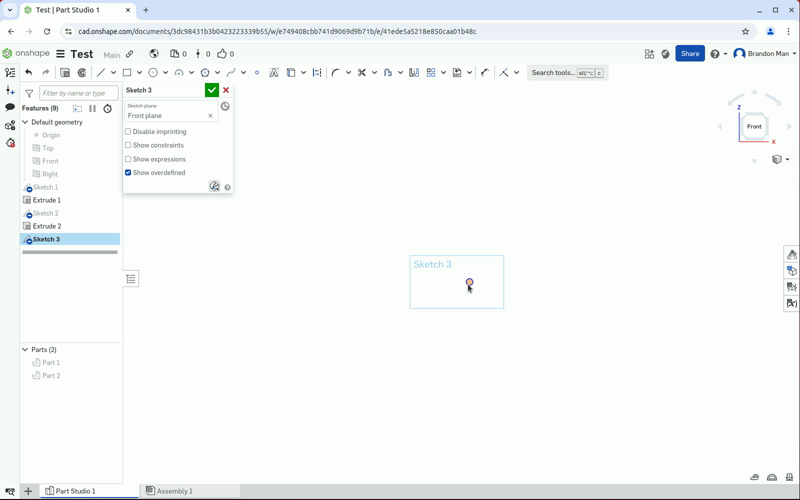
scroll(6)
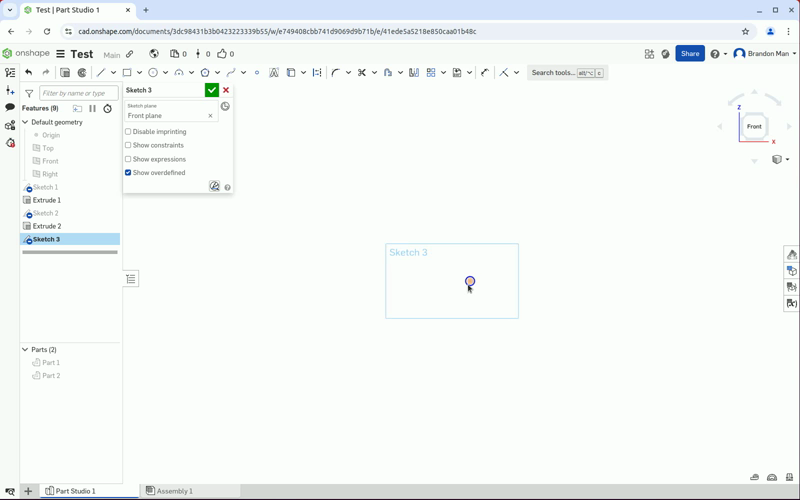
scroll(6)
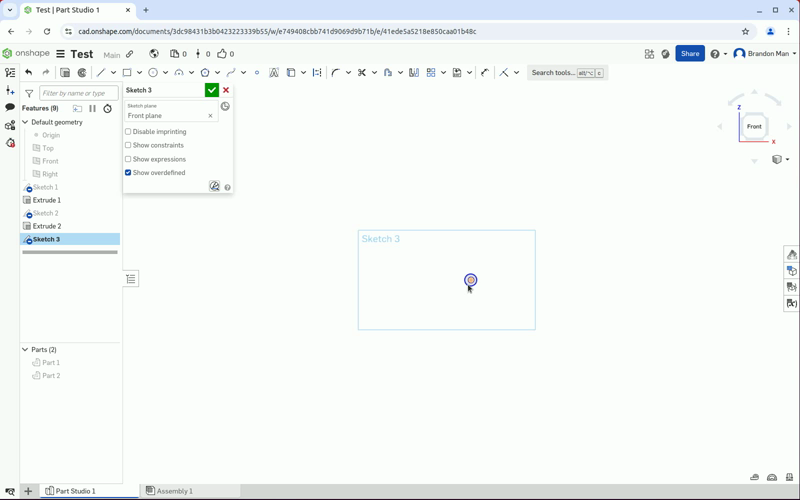
scroll(6)
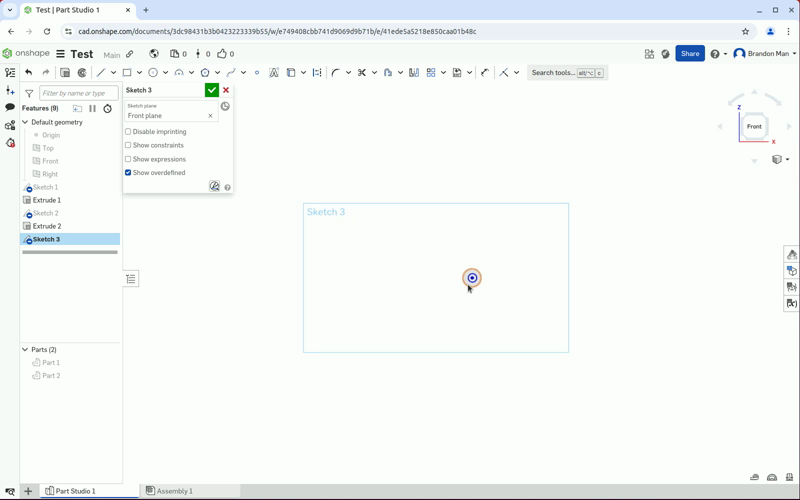
scroll(6)
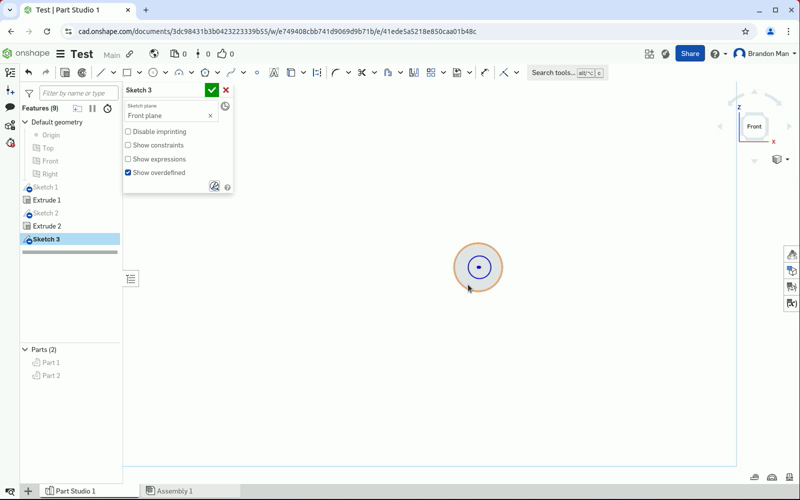
click(468, 284)
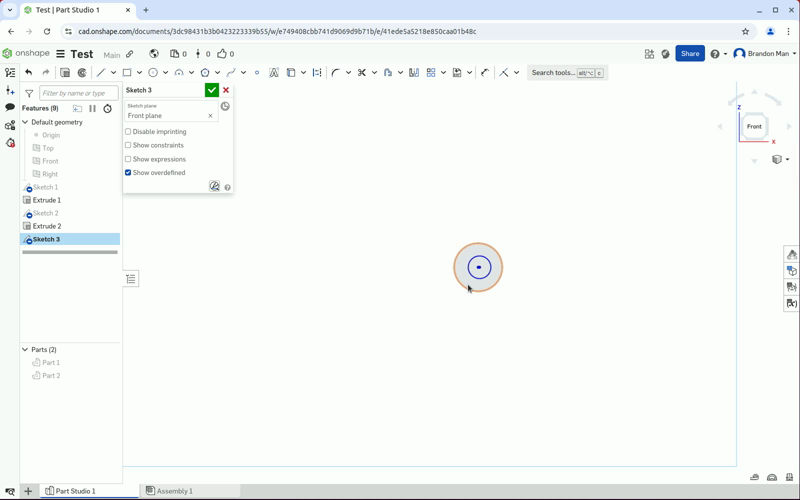
scroll(-6)
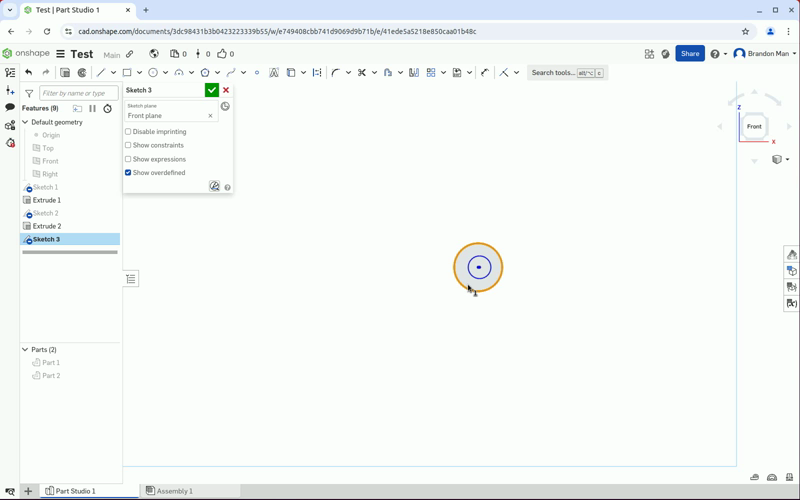
scroll(-6)
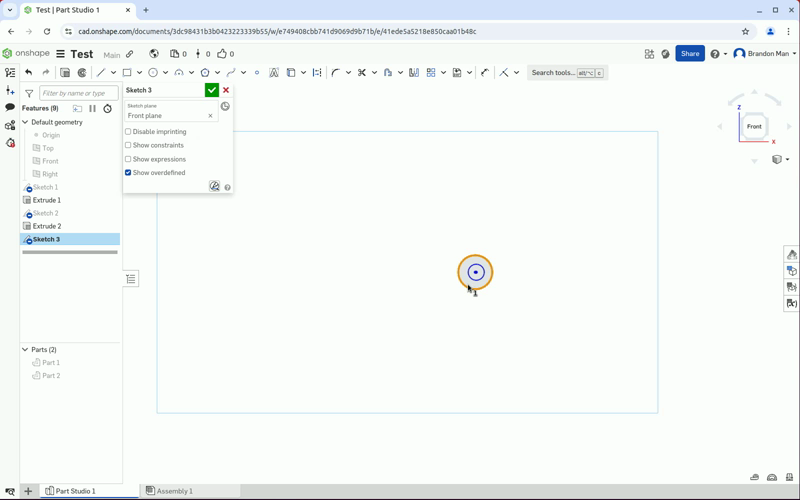
scroll(-6)
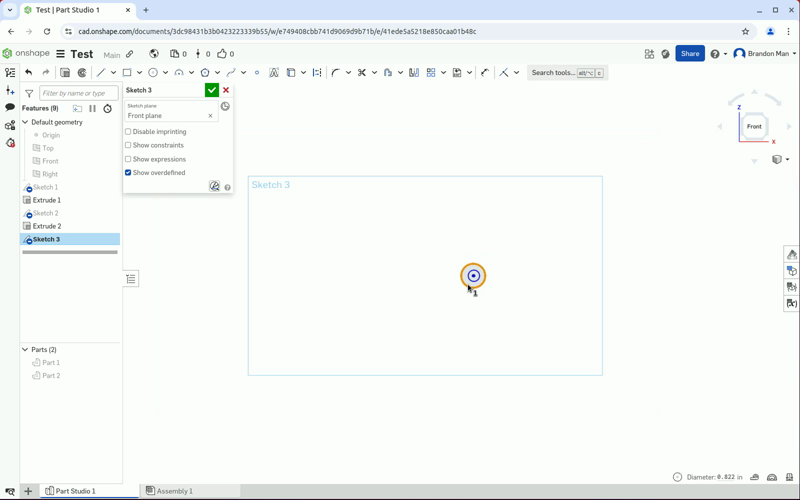
scroll(-6)
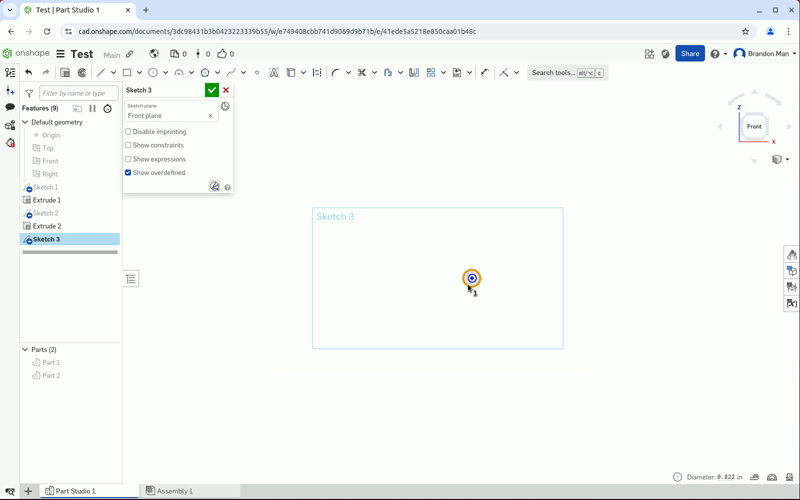
scroll(-6)
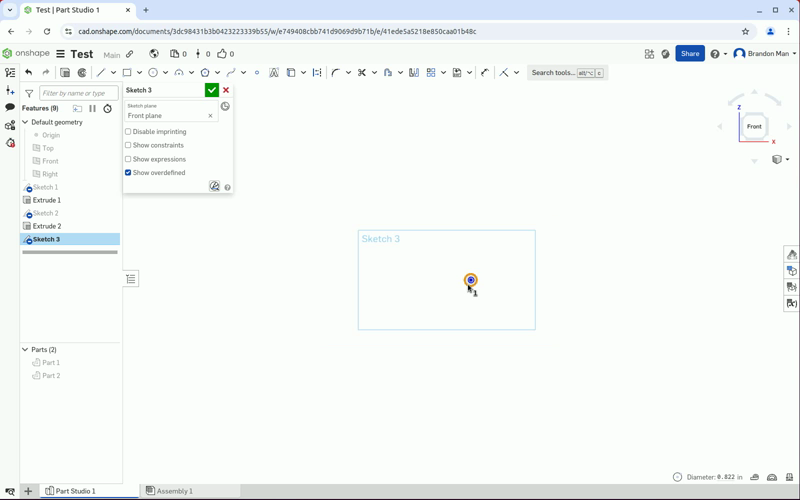
scroll(-6)
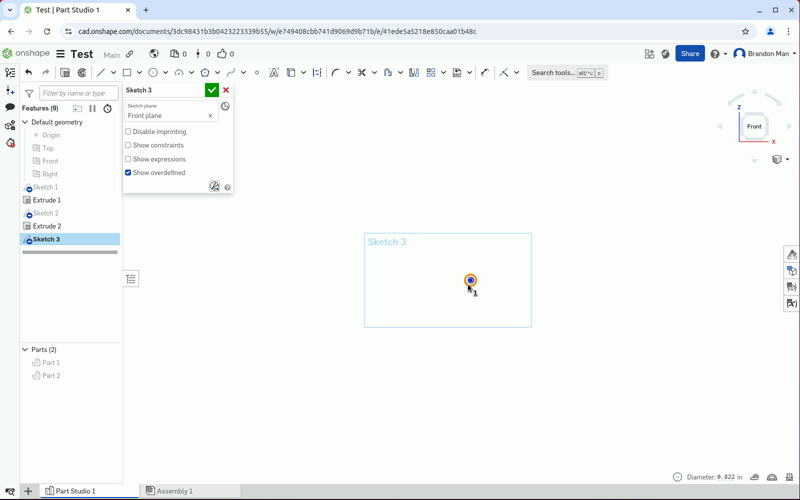
scroll(-6)
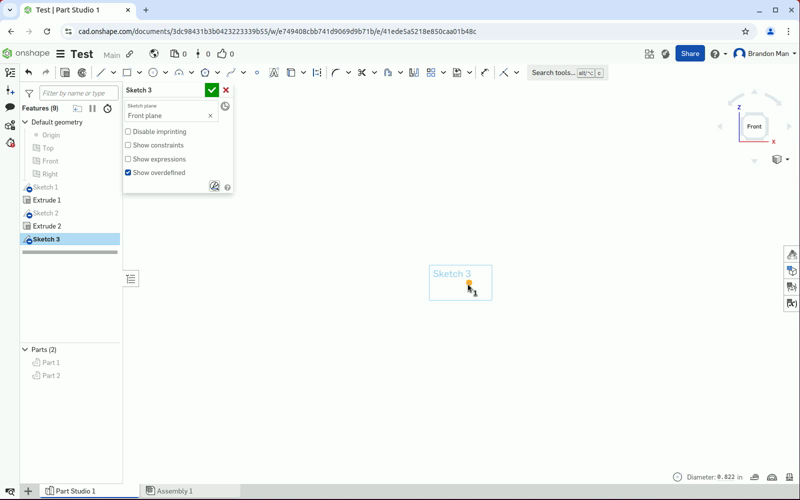
mouse_move(73, 352)
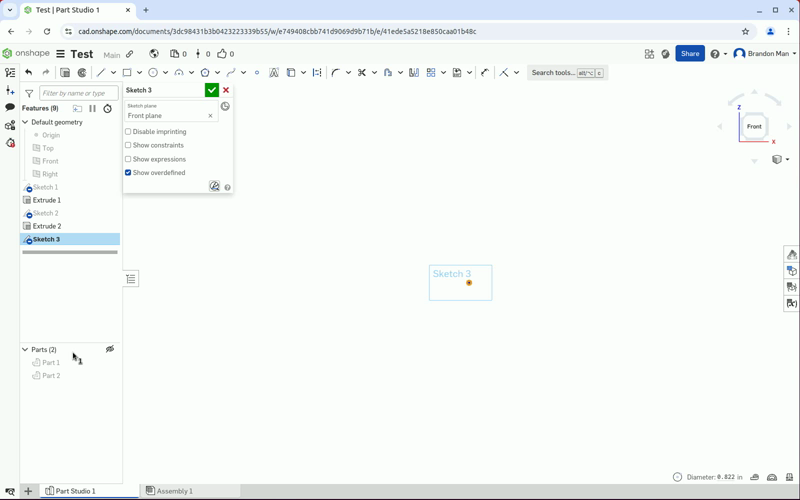
key(shift+y)
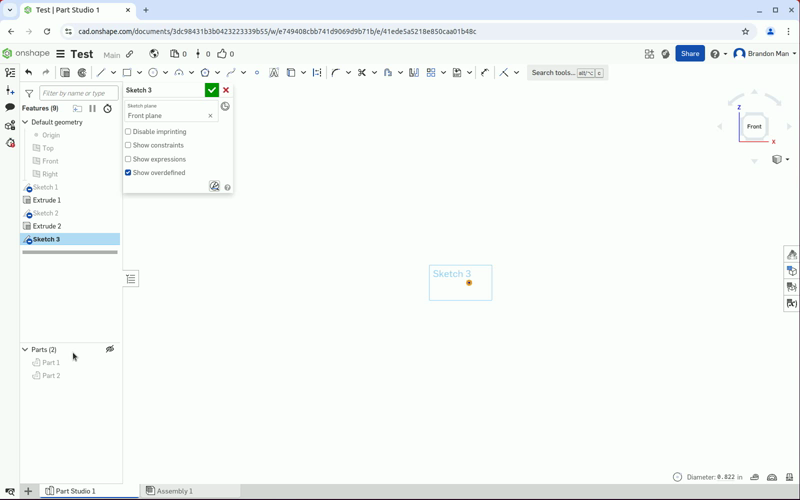
key(shift+e)
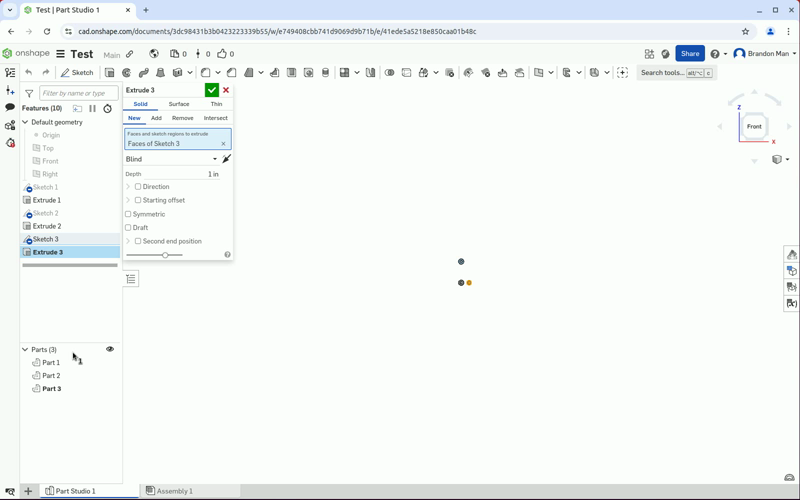
mouse_move(143, 106)
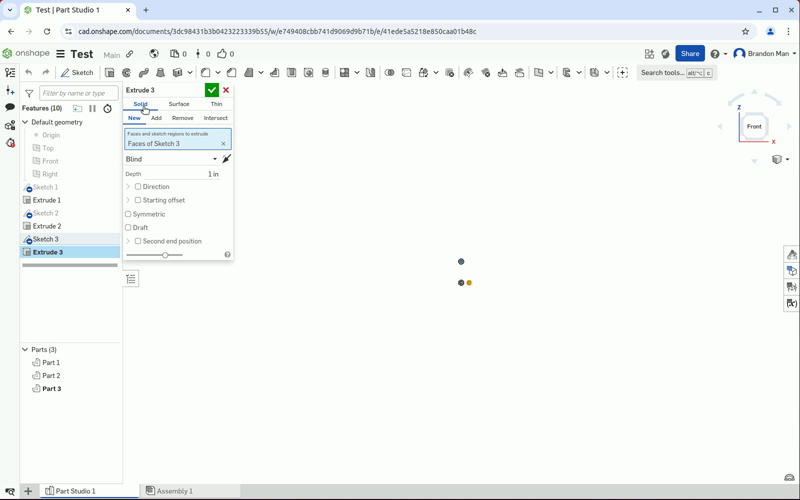
click(143, 106)
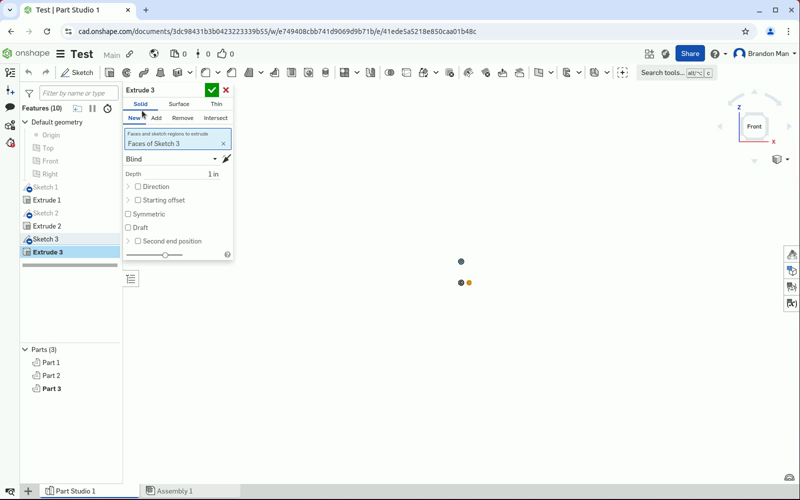
mouse_move(137, 120)
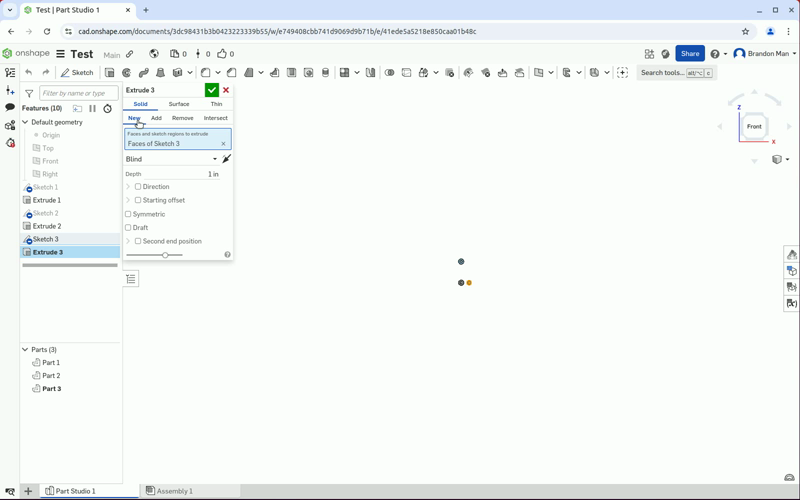
click(137, 120)
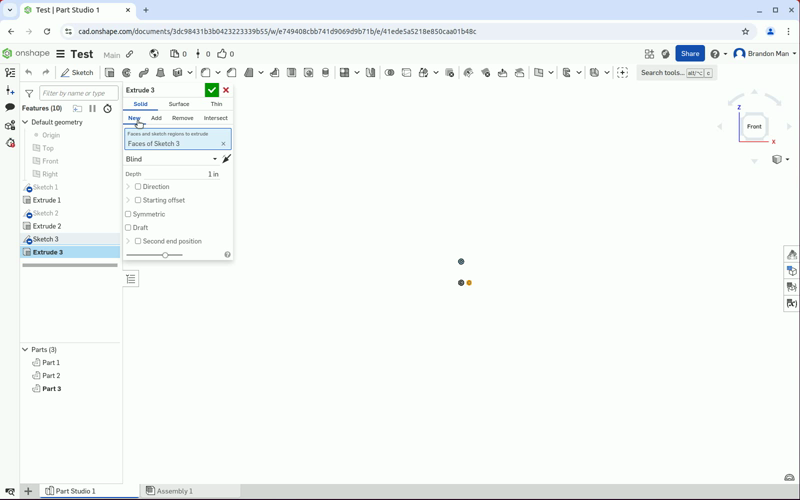
key(tab, 4)
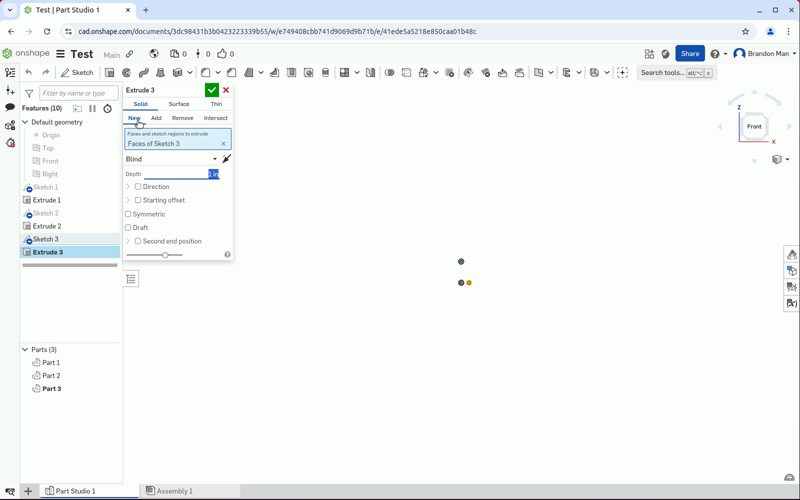
text(23.108)
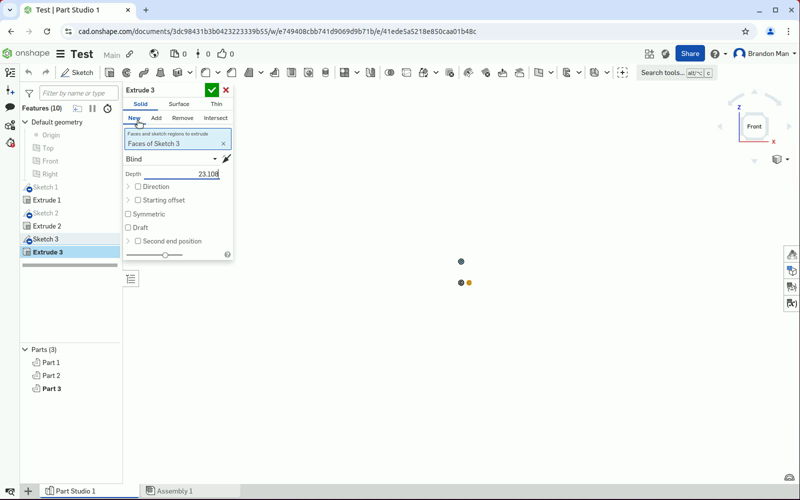
key(enter)
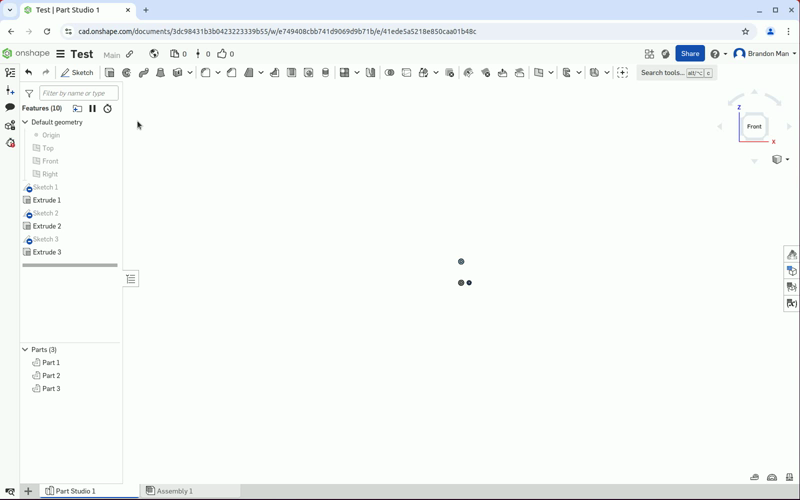
key(shift+h)
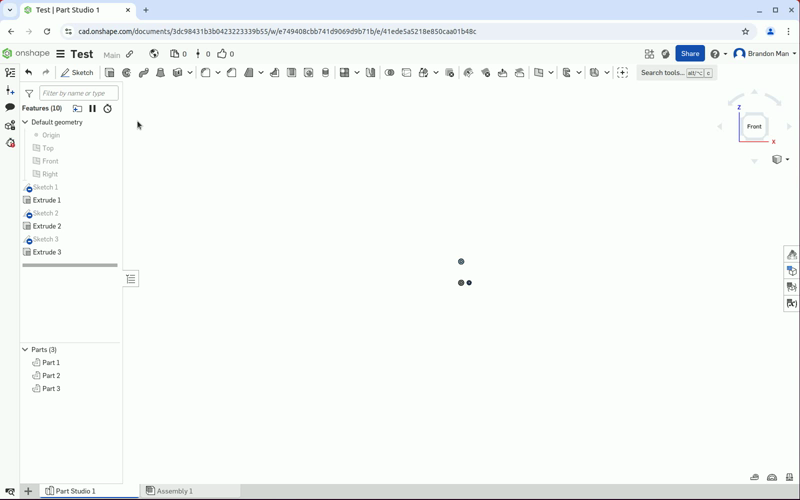
key(shift+h)
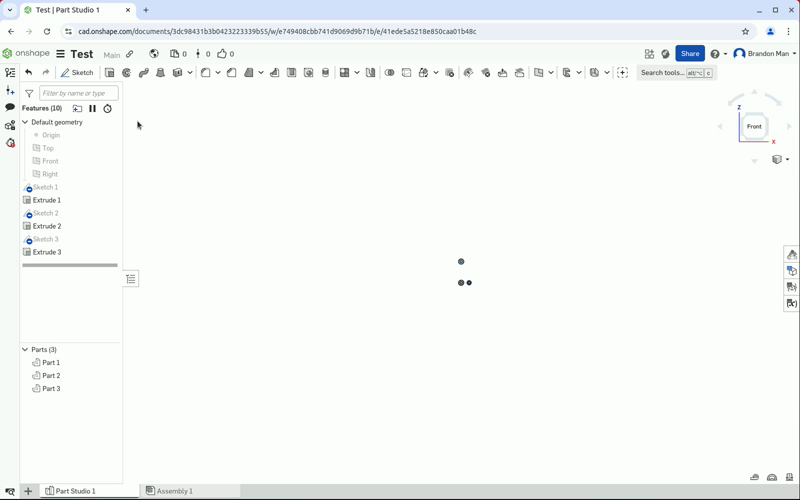
mouse_move(73, 189)
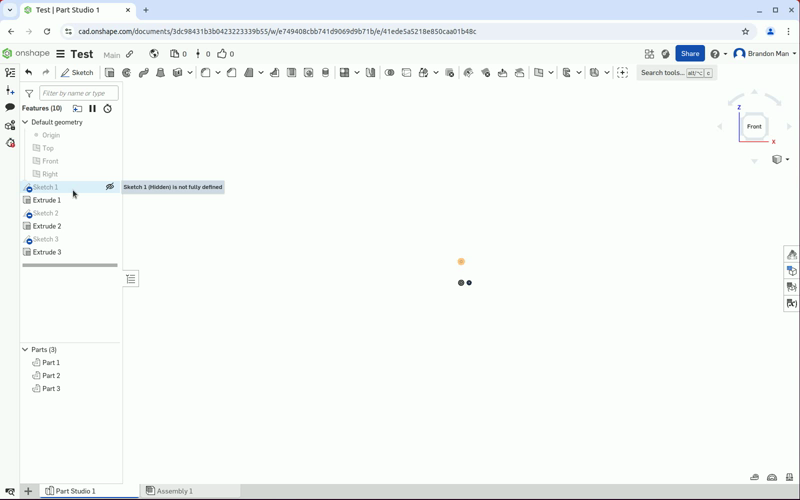
click(73, 189)
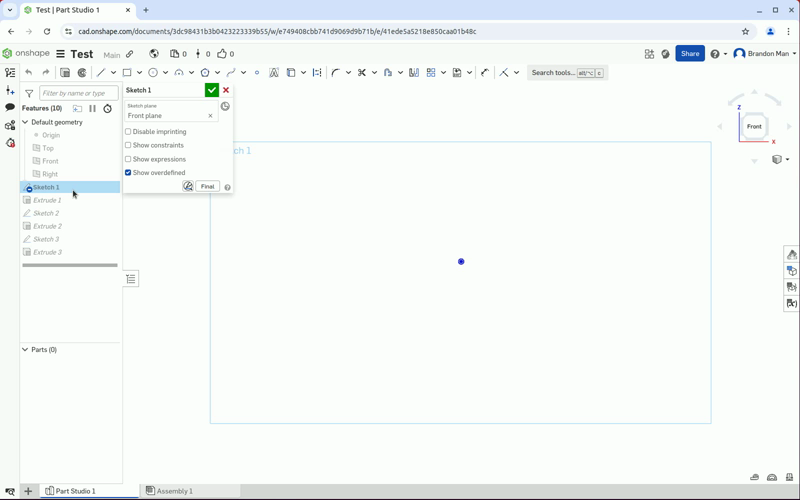
mouse_move(229, 92)
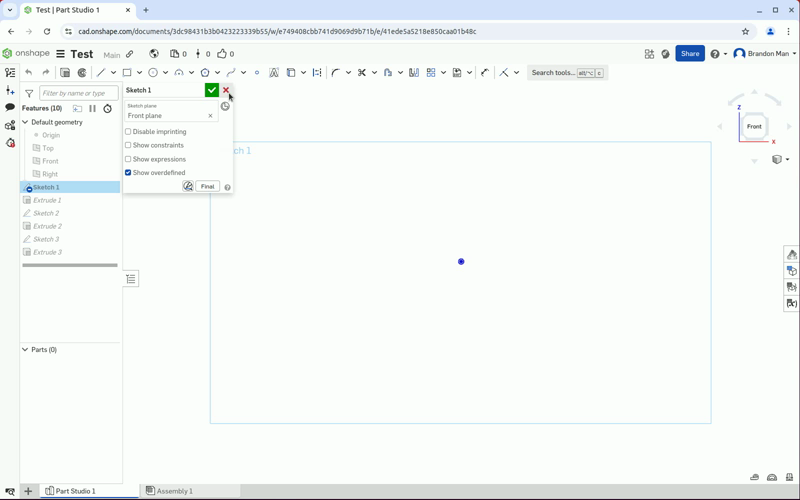
click(229, 92)
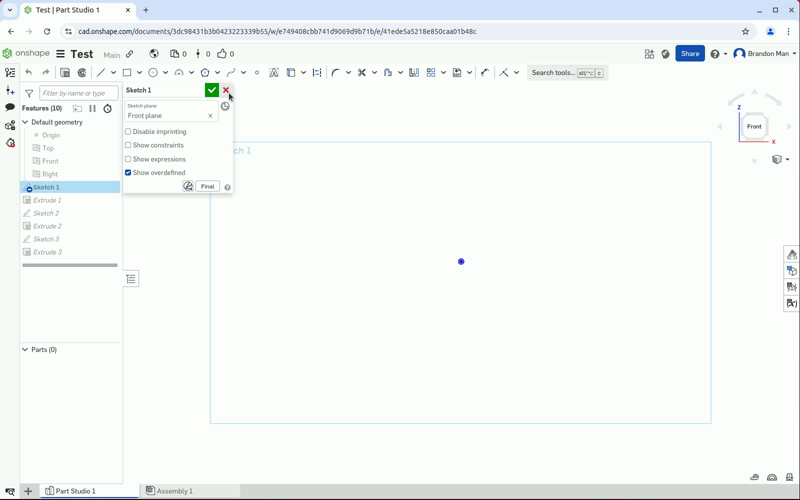
key(shift+s)
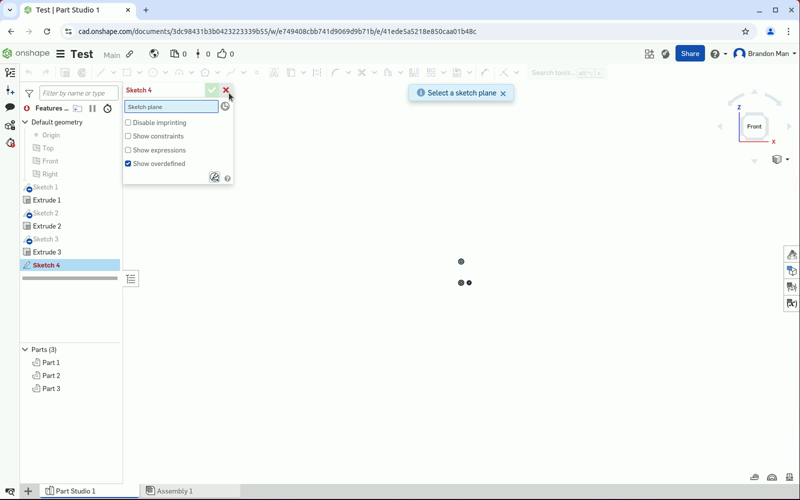
mouse_move(73, 163)
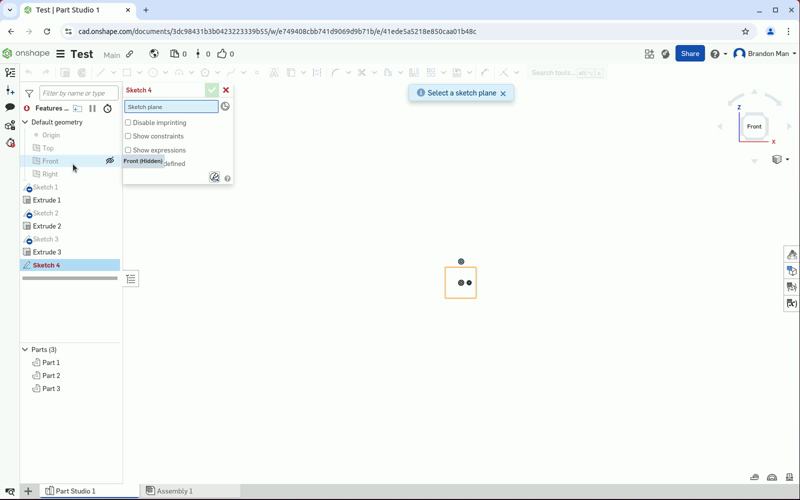
click(73, 163)
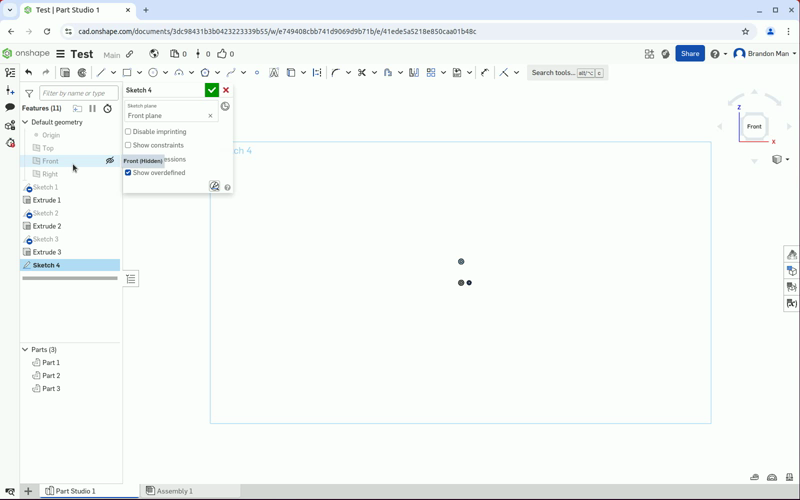
mouse_move(73, 352)
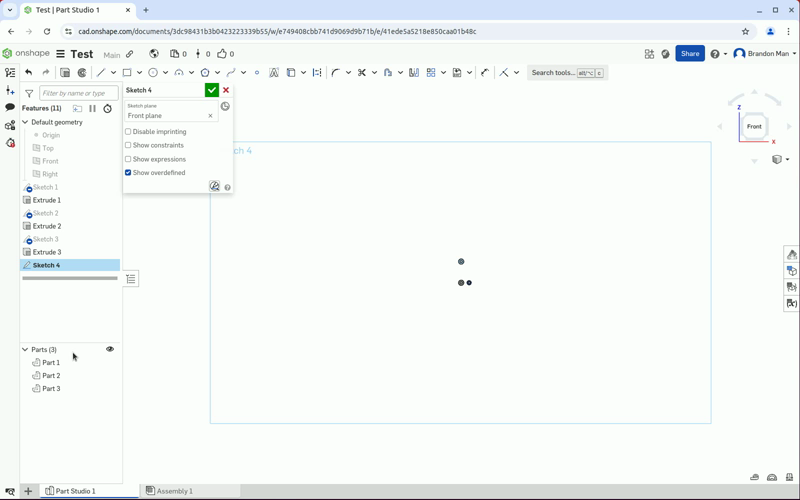
key(y)
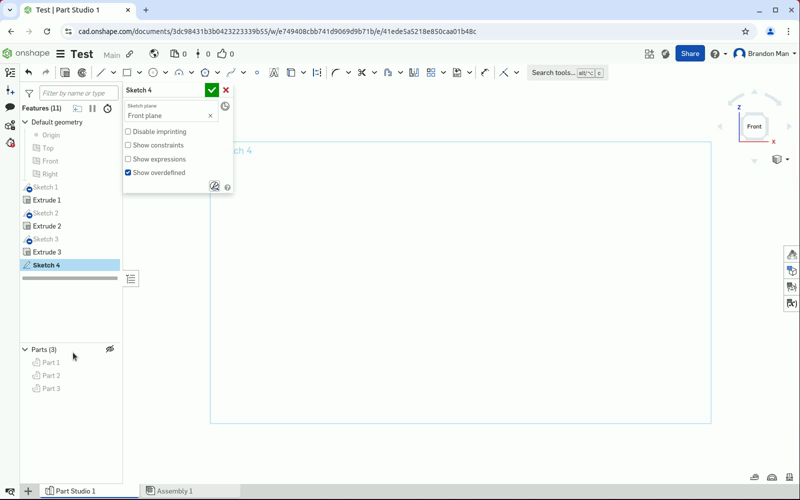
key(a)
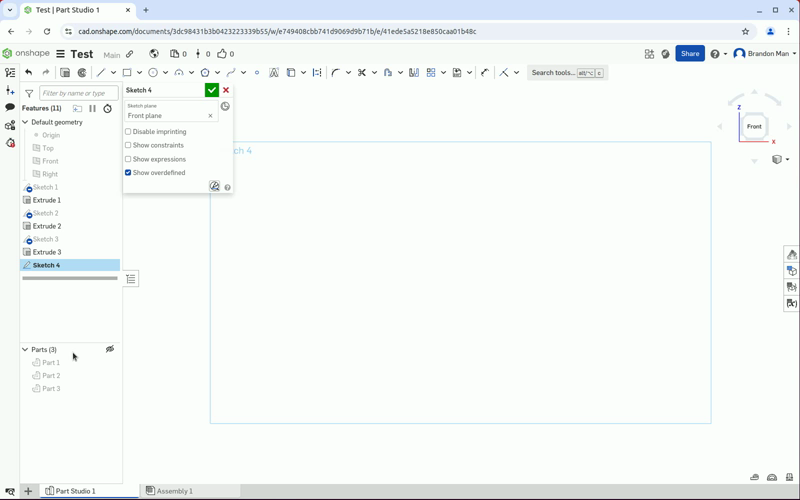
key_down(shift)
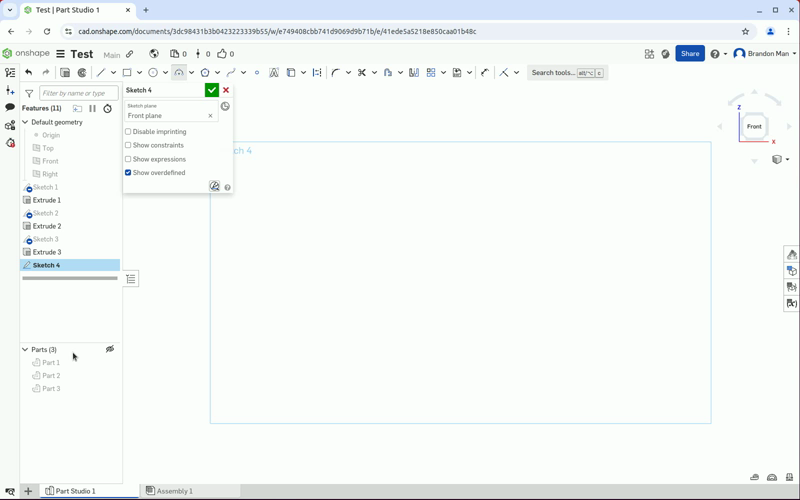
mouse_move(458, 271)
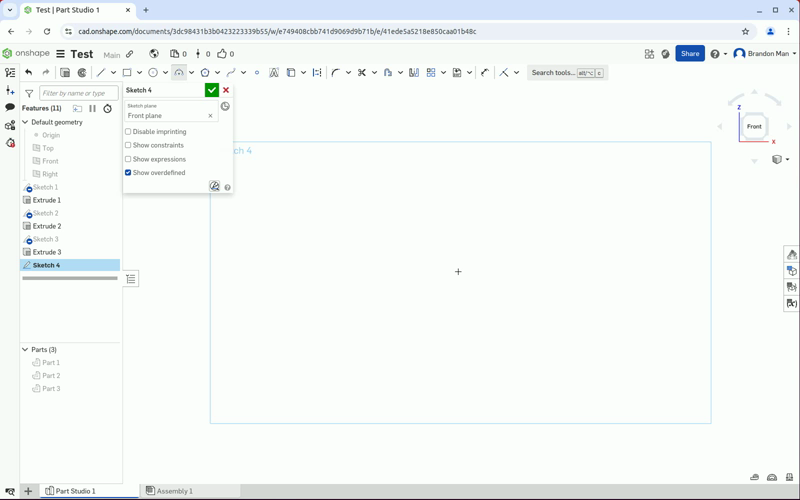
click(458, 271)
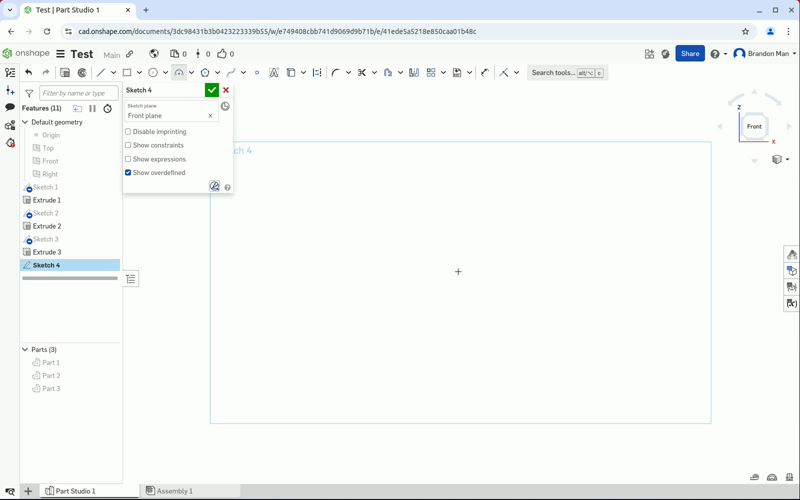
key_up(shift)
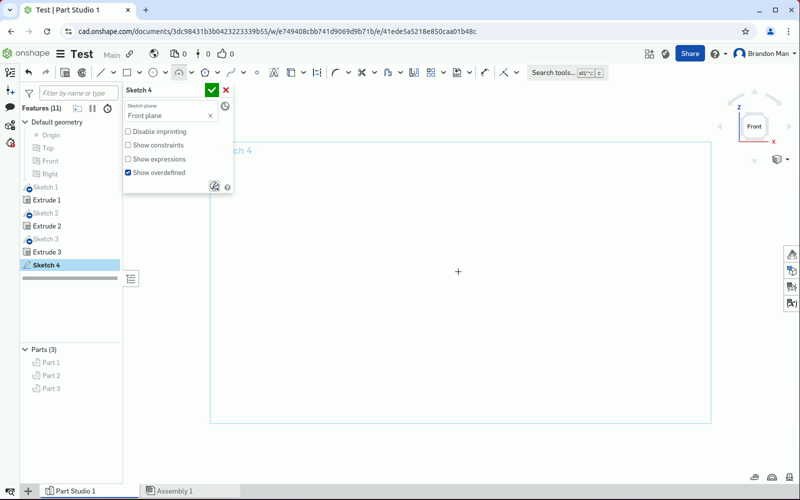
key_down(shift)
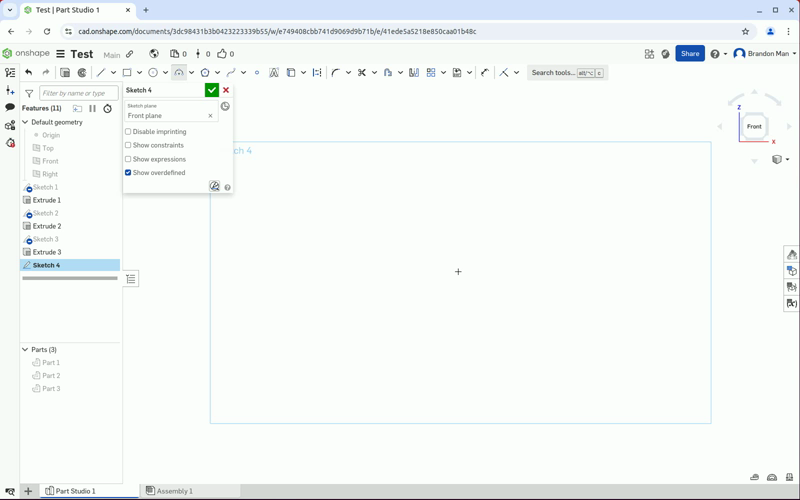
mouse_move(464, 271)
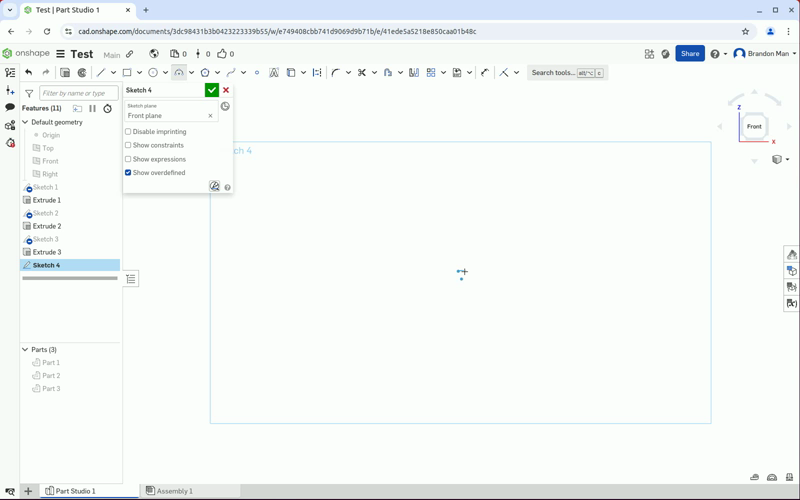
scroll(6)
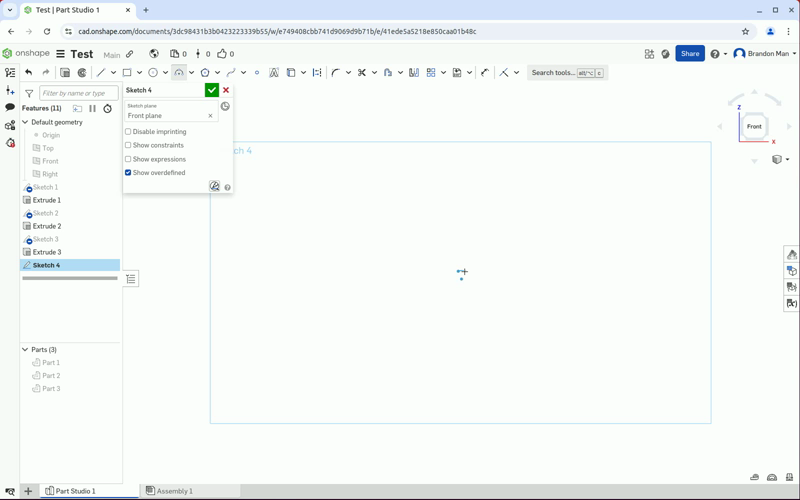
scroll(6)
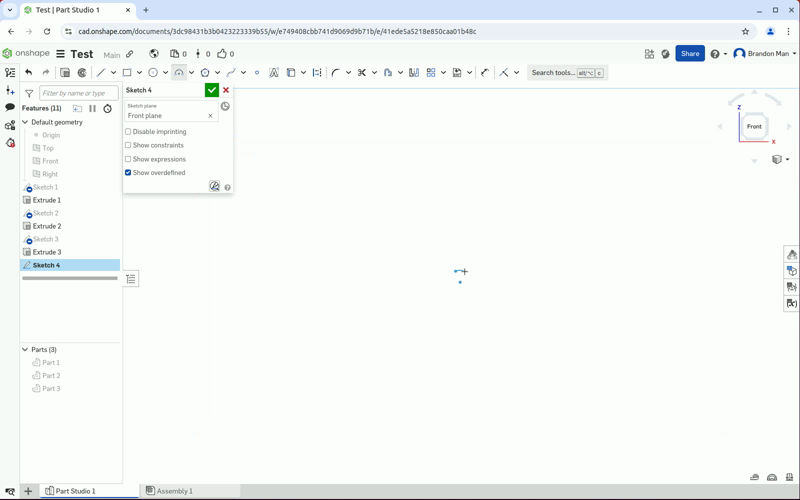
scroll(6)
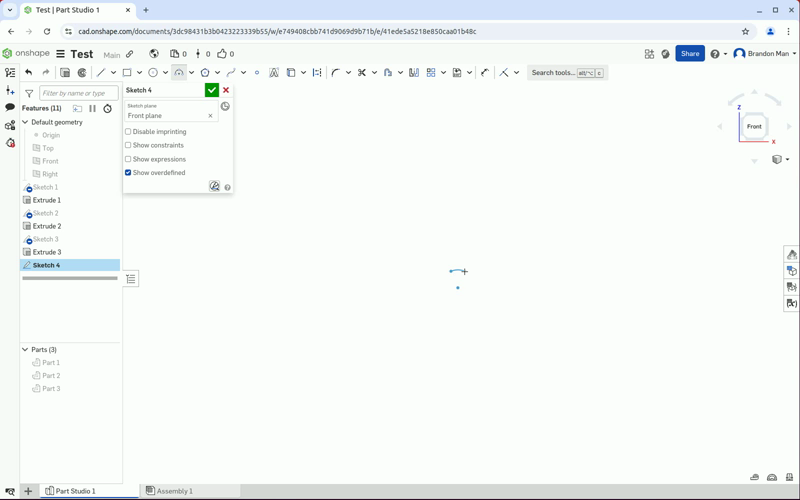
scroll(6)
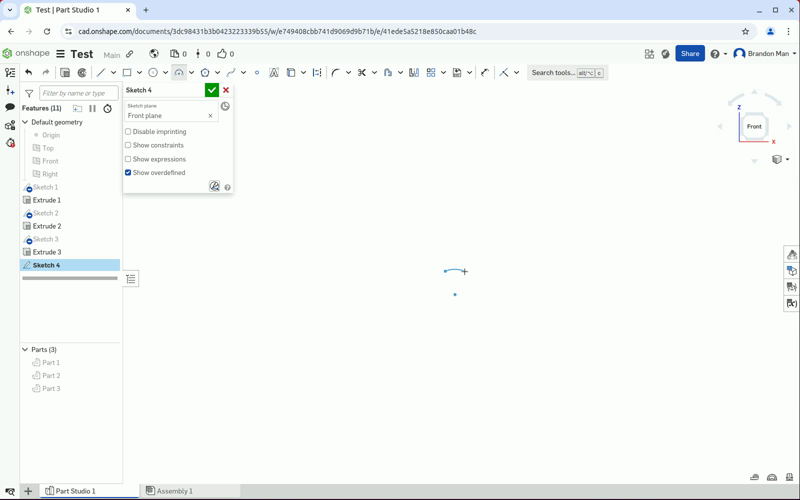
scroll(6)
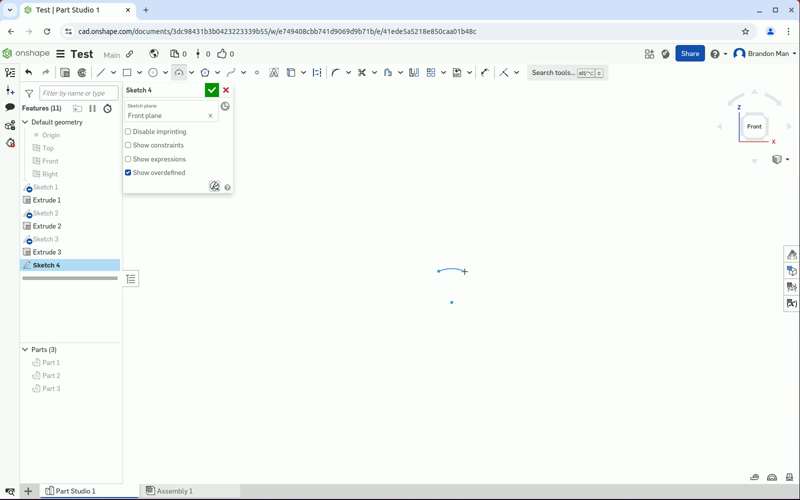
scroll(6)
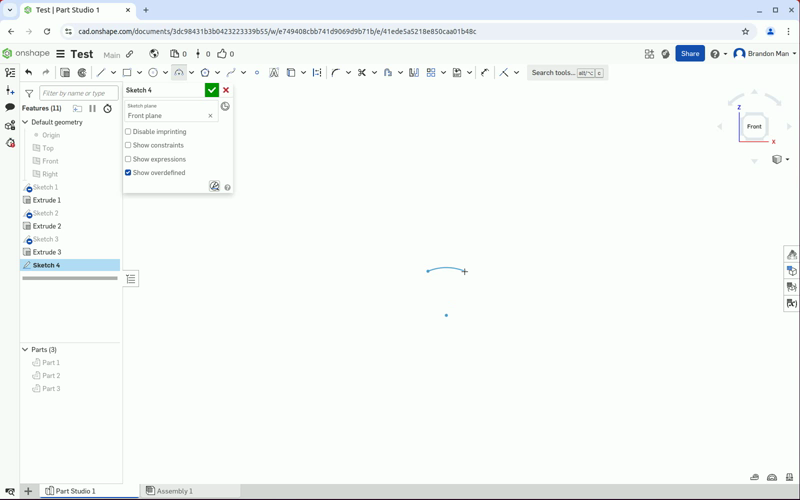
scroll(6)
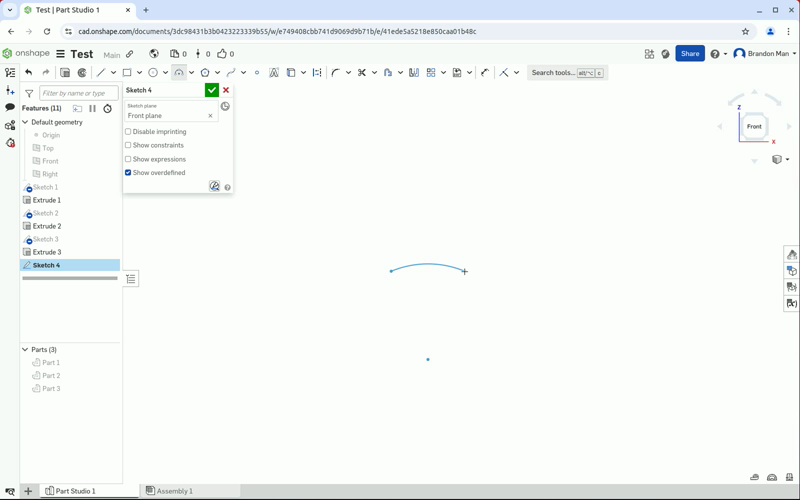
click(464, 271)
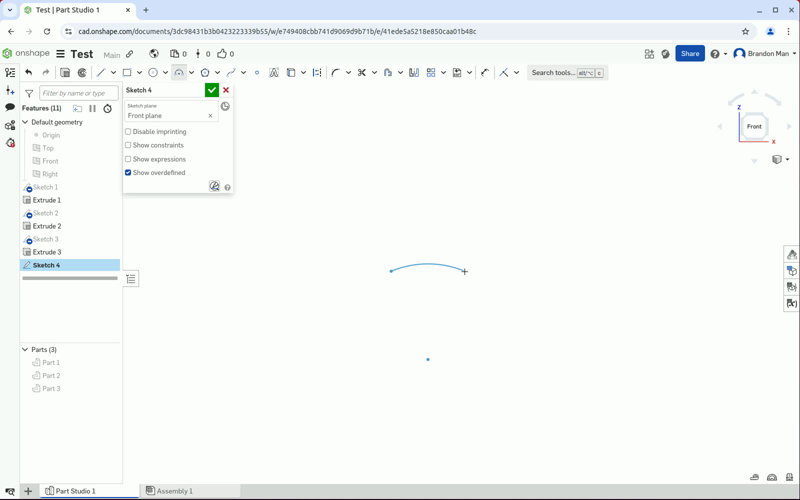
scroll(-6)
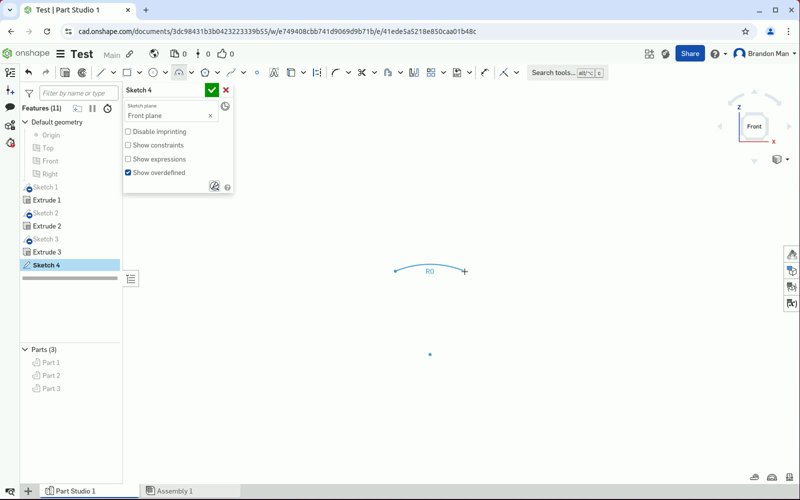
scroll(-6)
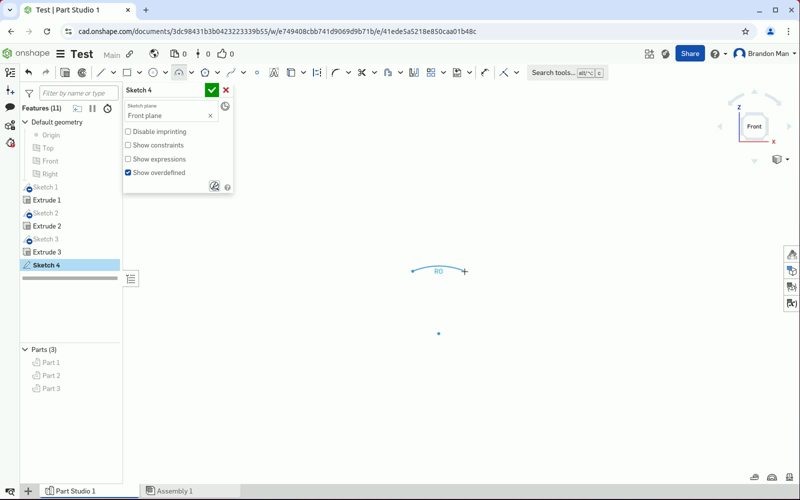
scroll(-6)
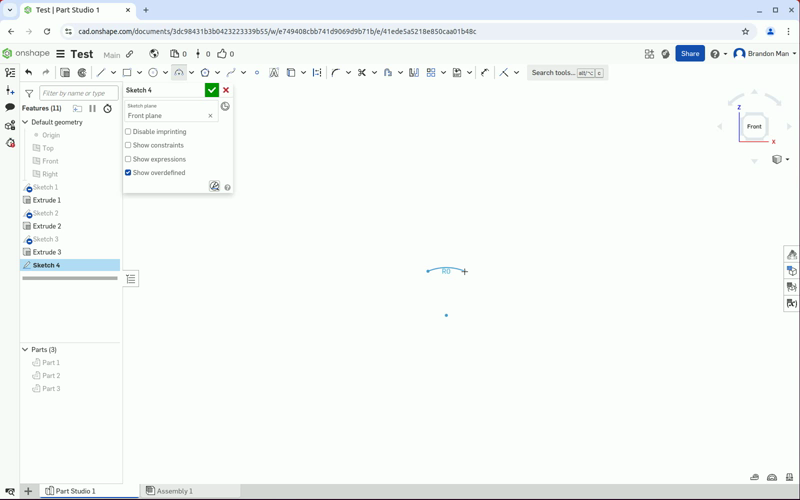
scroll(-6)
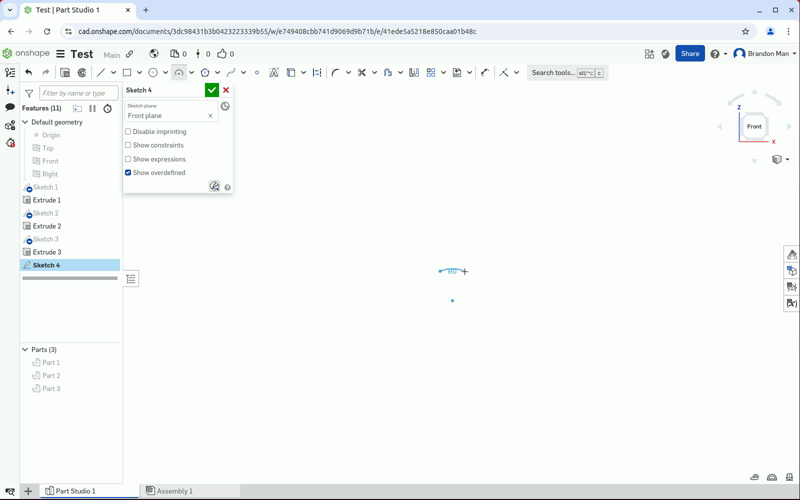
scroll(-6)
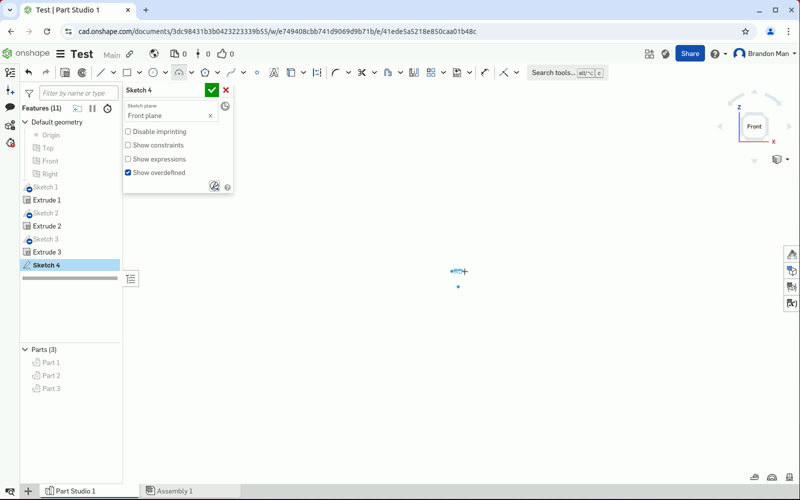
scroll(-6)
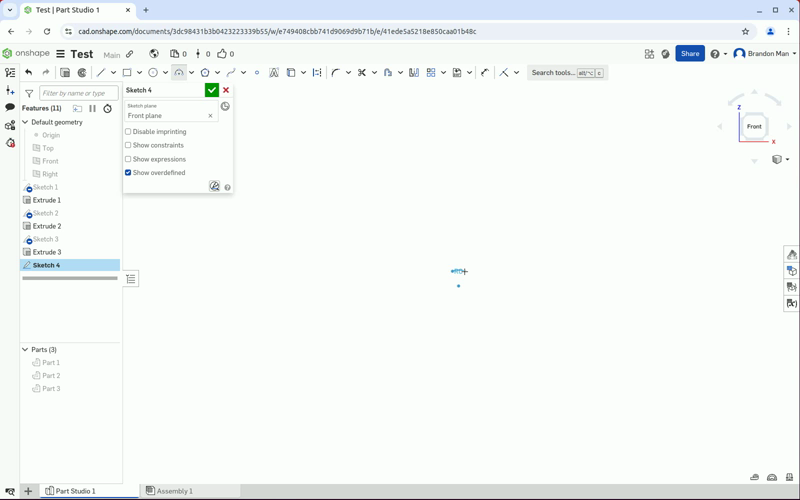
scroll(-6)
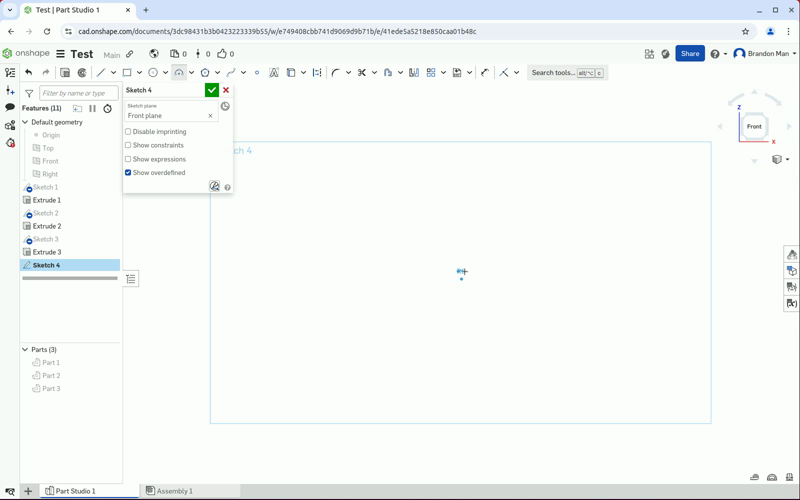
mouse_move(461, 268)
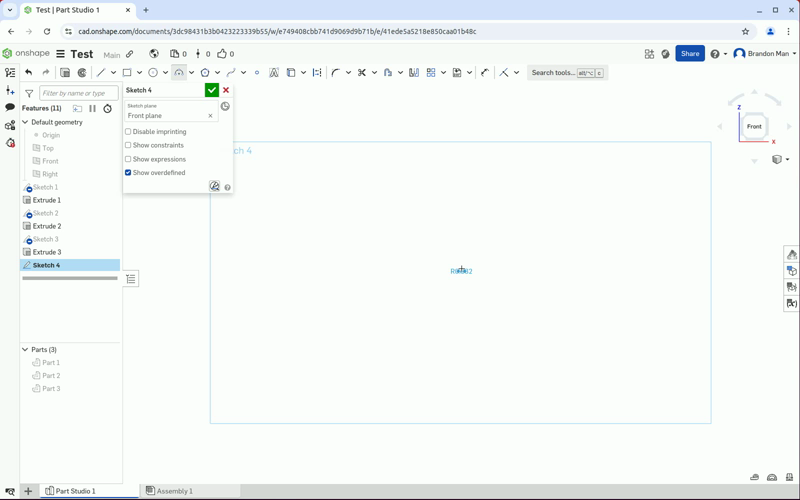
scroll(6)
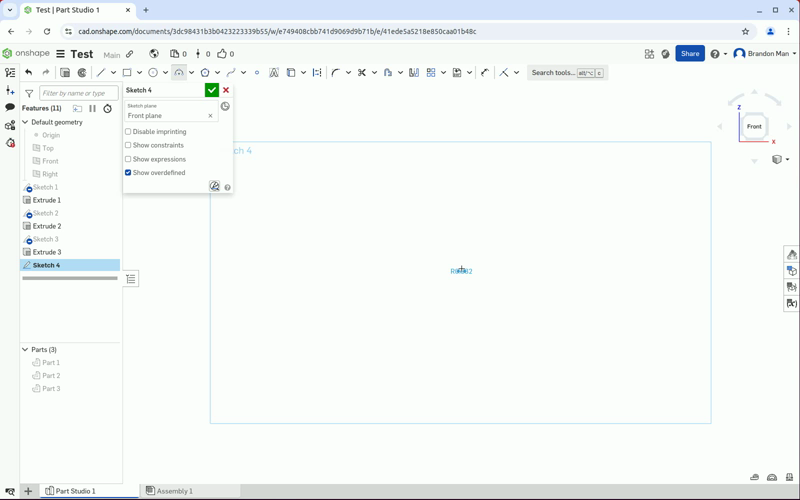
scroll(6)
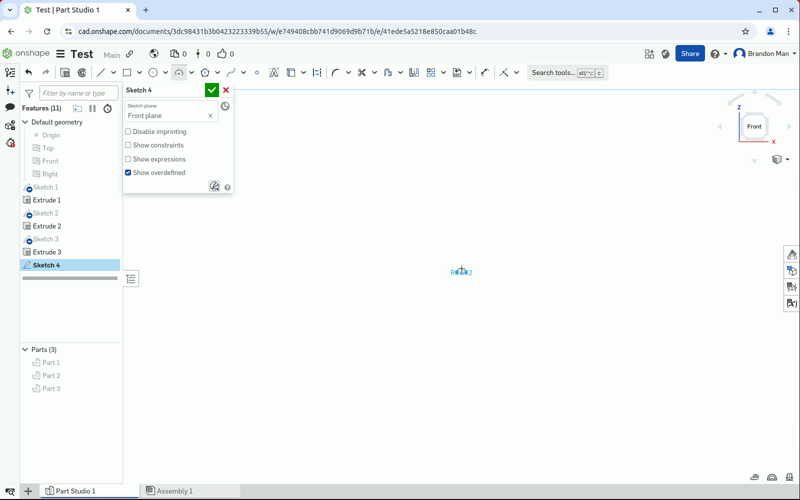
scroll(6)
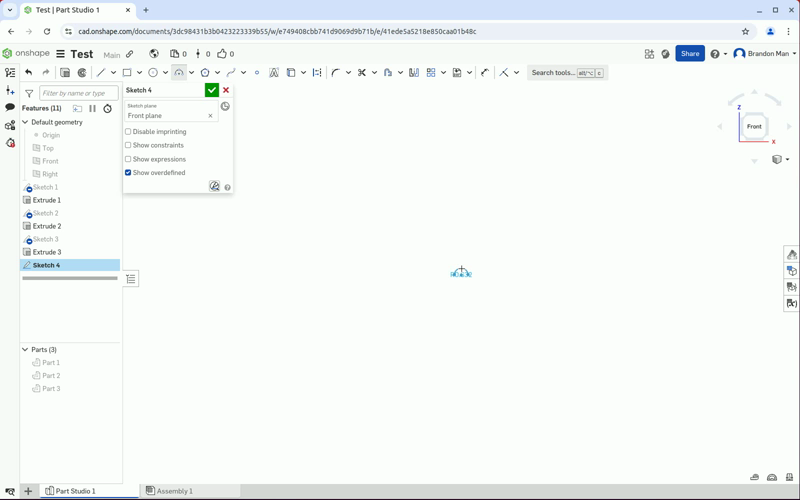
scroll(6)
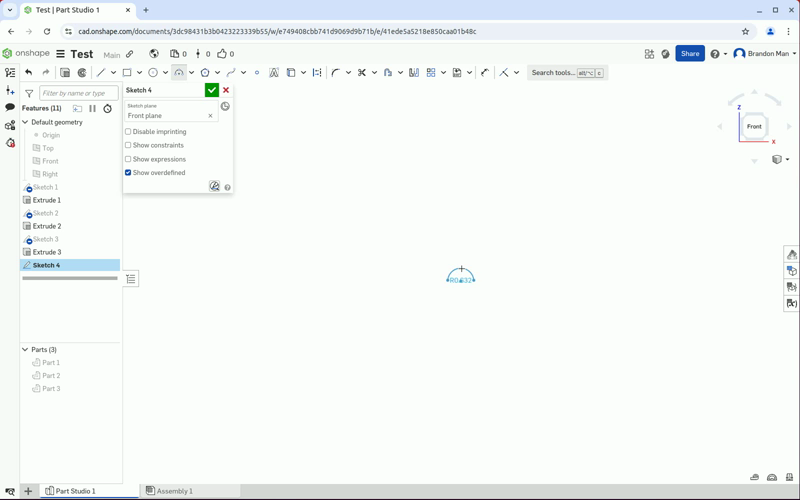
scroll(6)
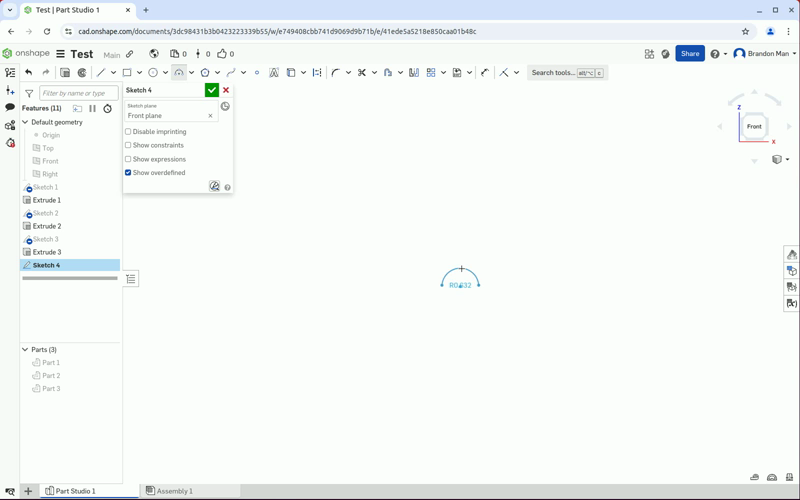
scroll(6)
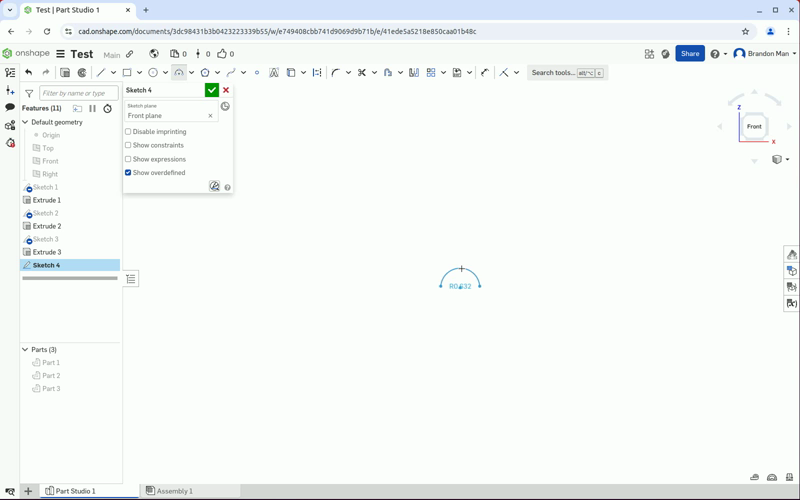
scroll(6)
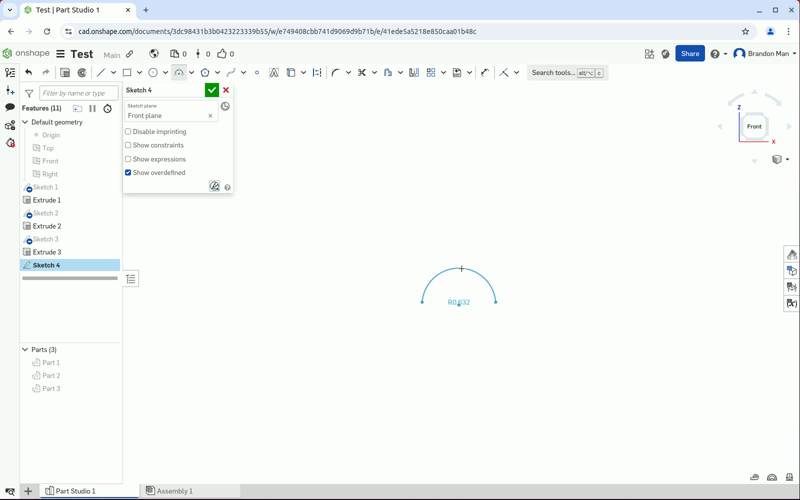
click(461, 268)
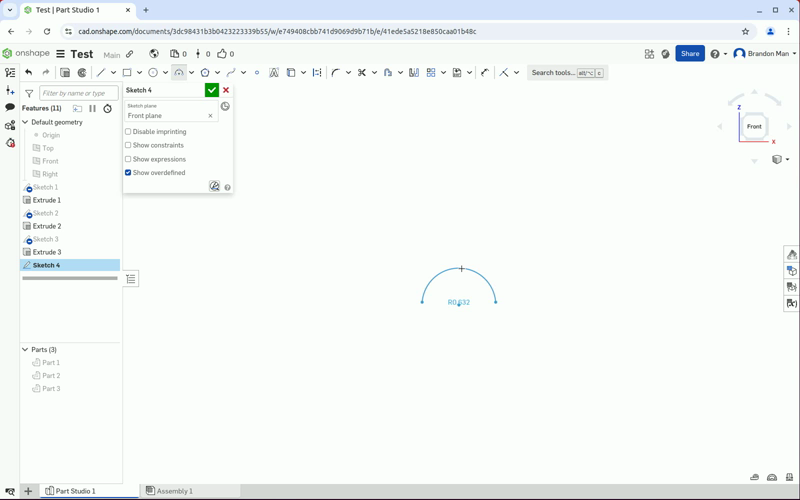
scroll(-6)
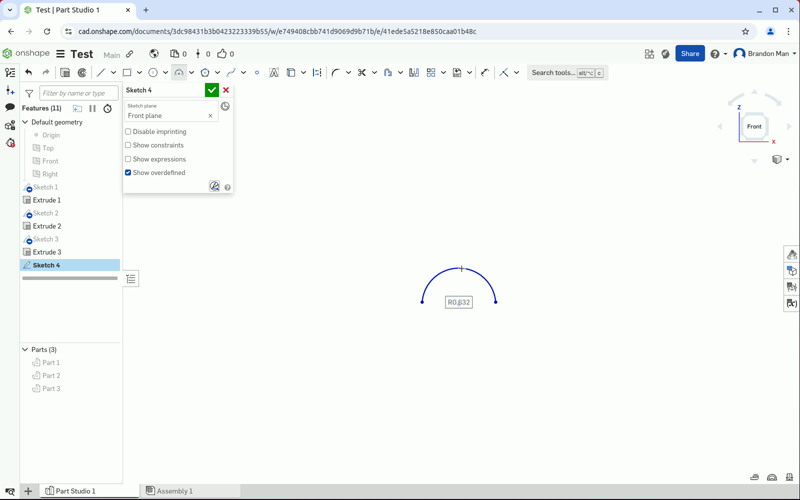
scroll(-6)
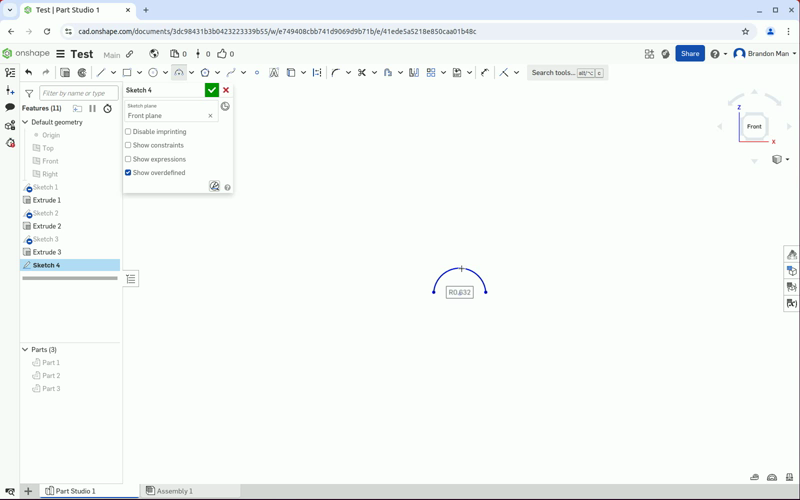
scroll(-6)
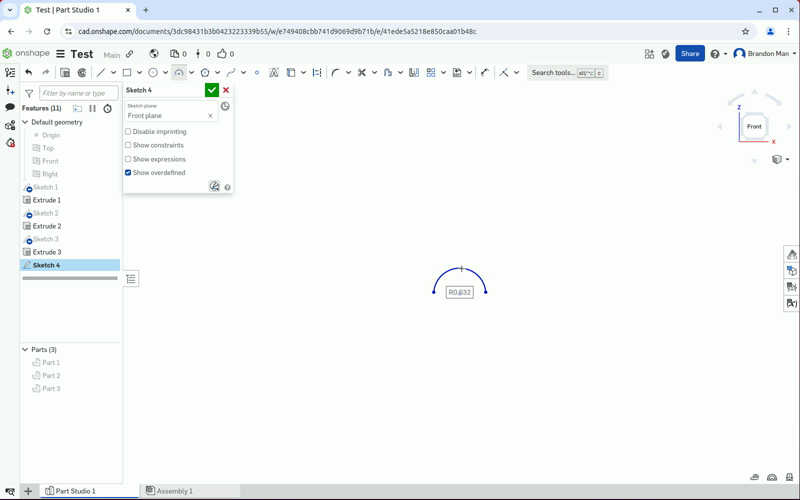
scroll(-6)
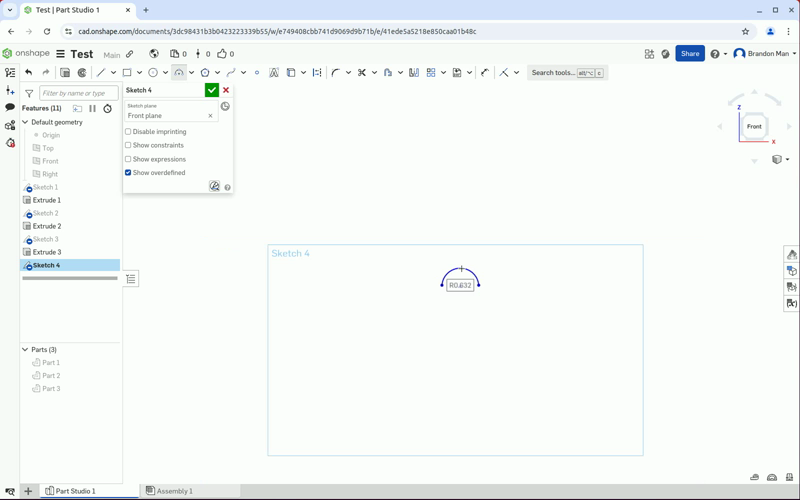
scroll(-6)
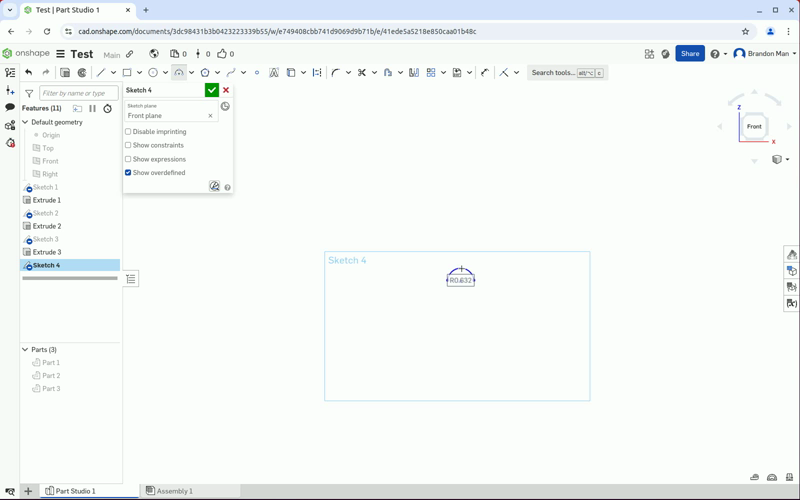
scroll(-6)
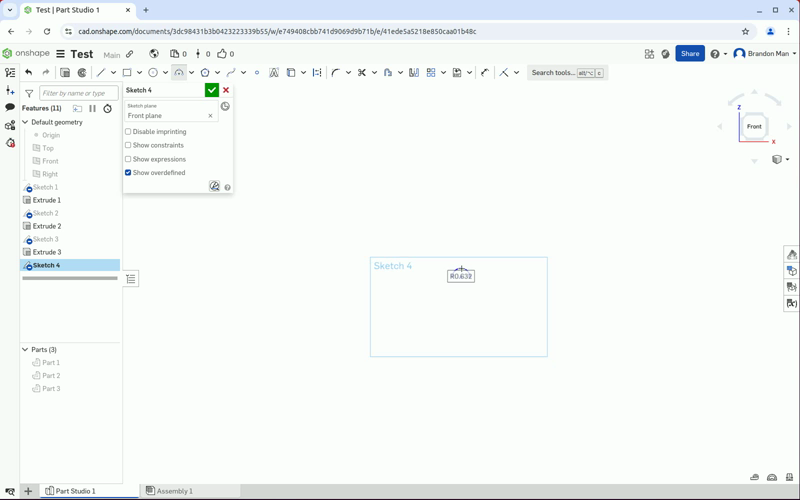
scroll(-6)
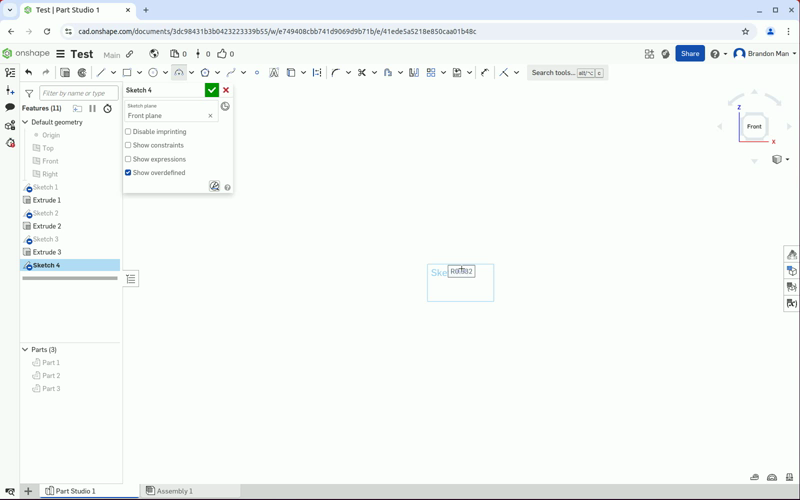
key_up(shift)
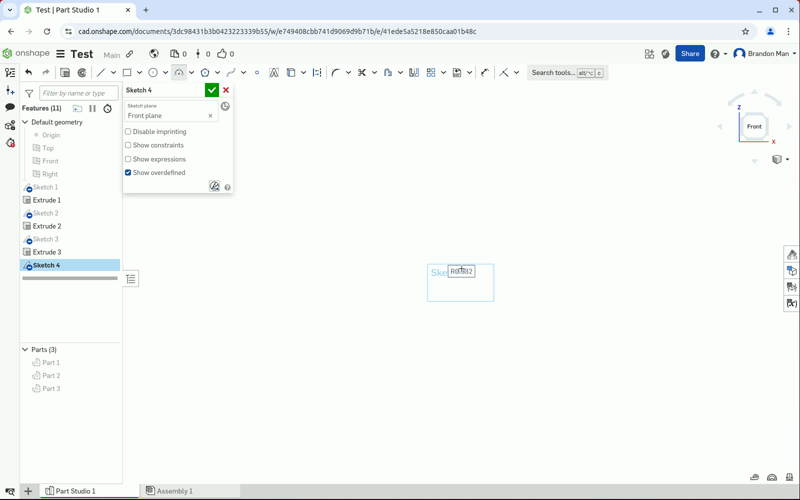
key(esc)
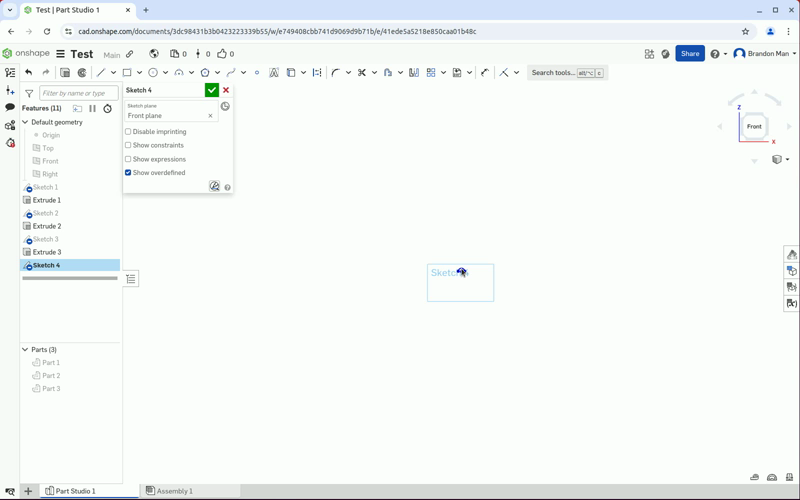
key(l)
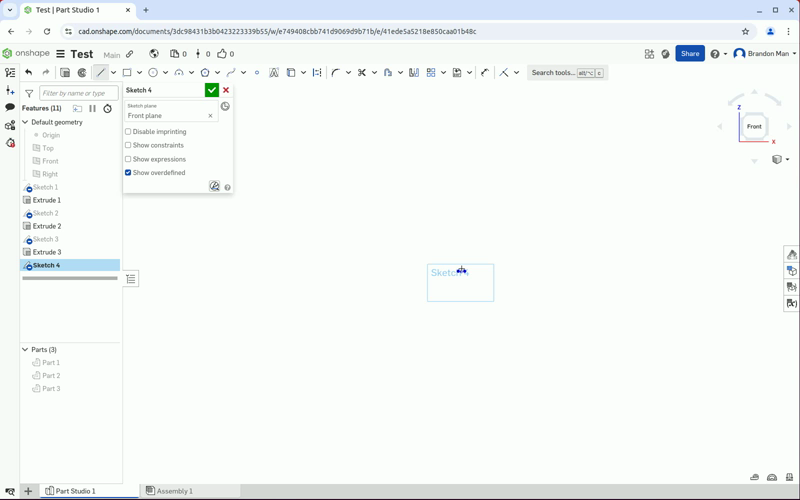
mouse_move(464, 271)
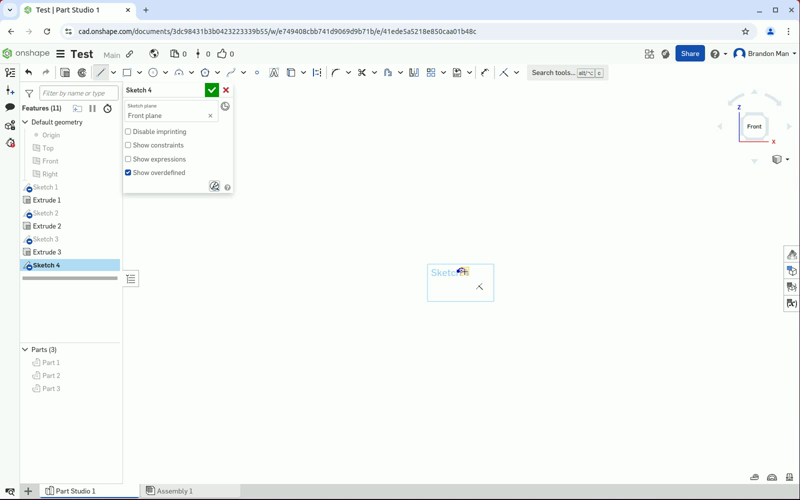
scroll(6)
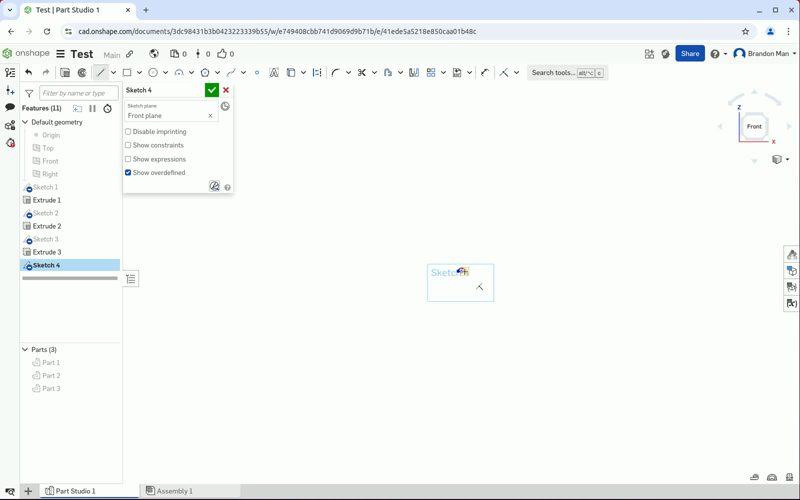
scroll(6)
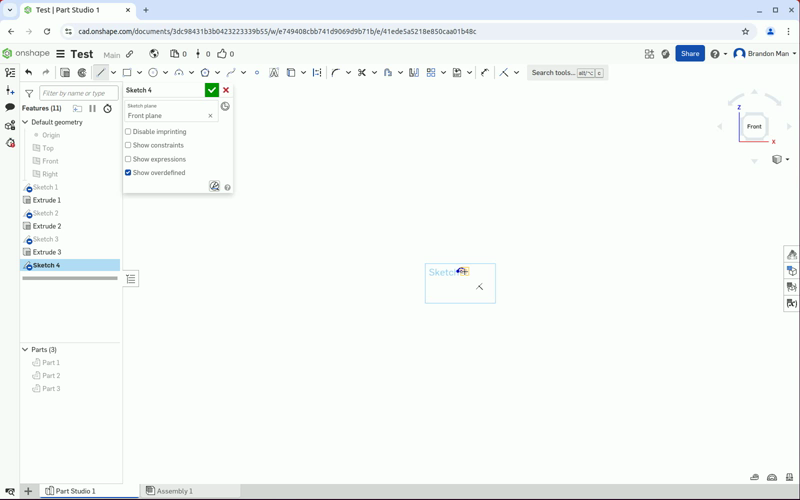
scroll(6)
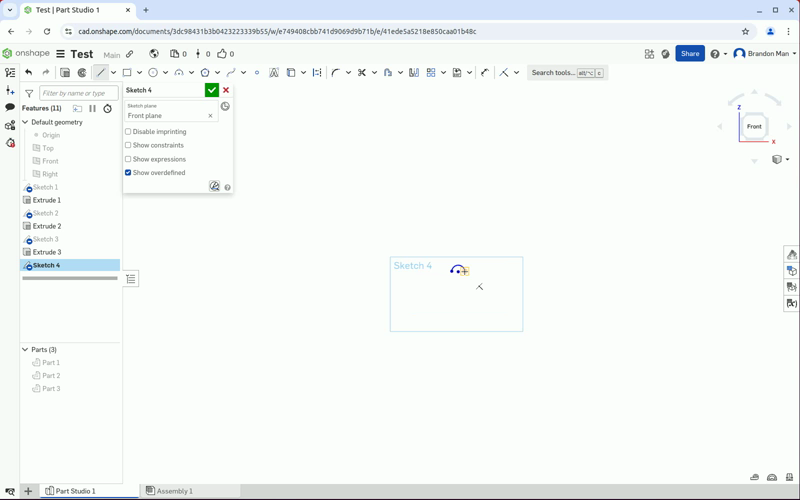
scroll(6)
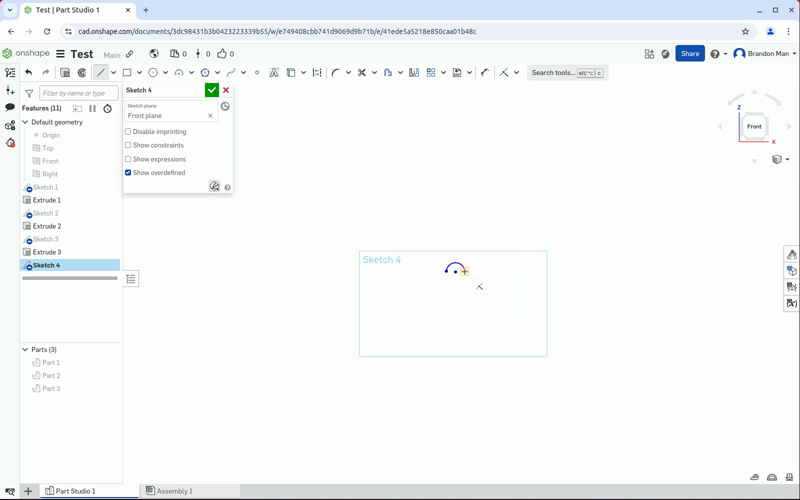
scroll(6)
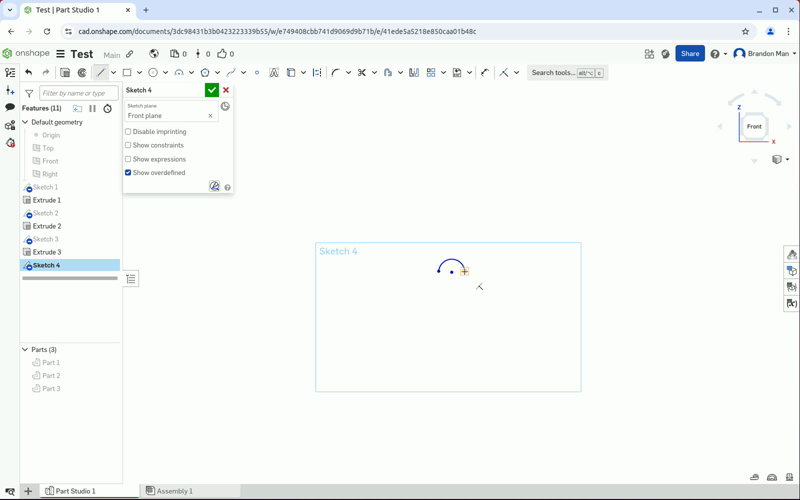
scroll(6)
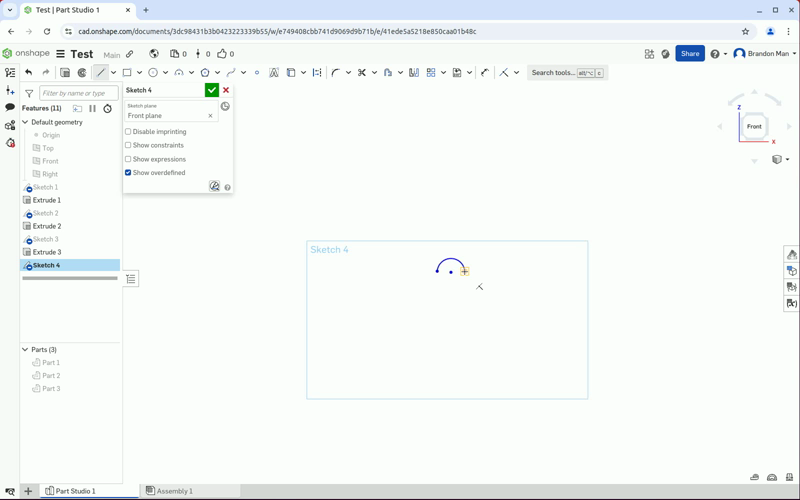
scroll(6)
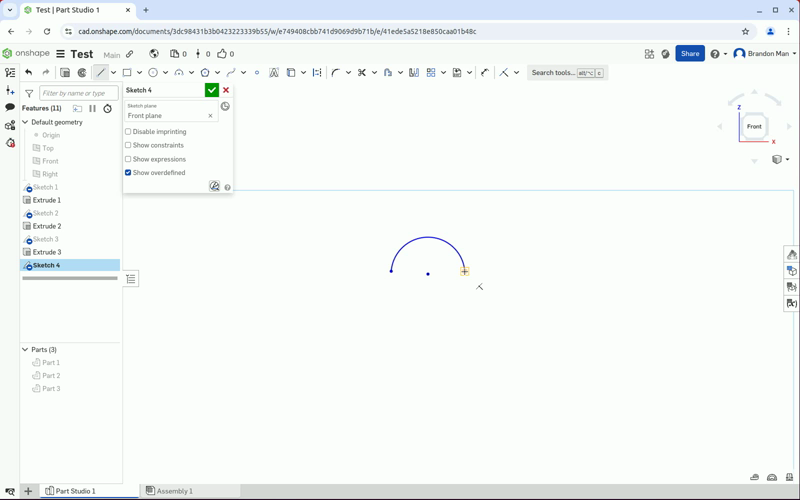
click(464, 271)
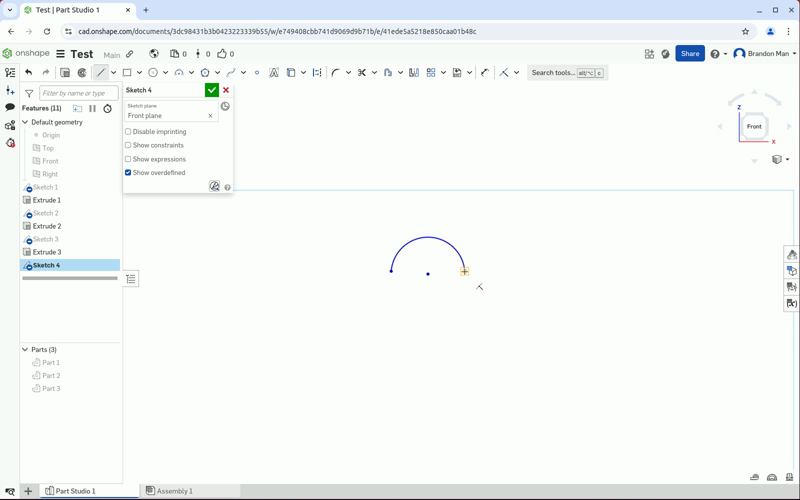
scroll(-6)
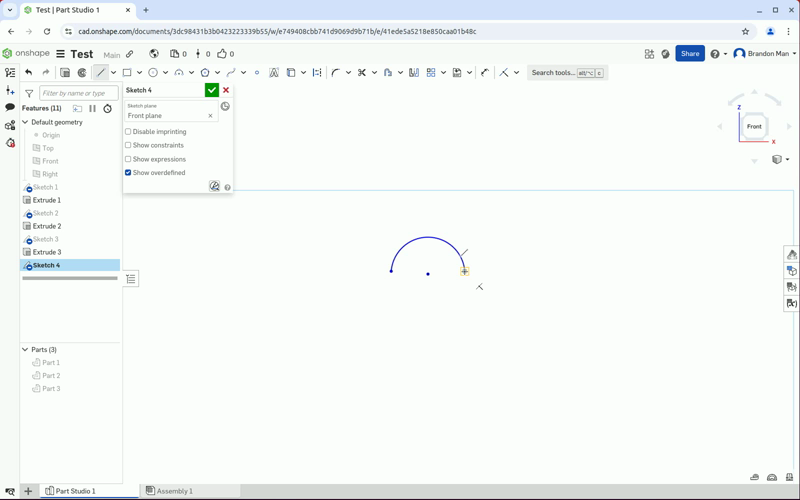
scroll(-6)
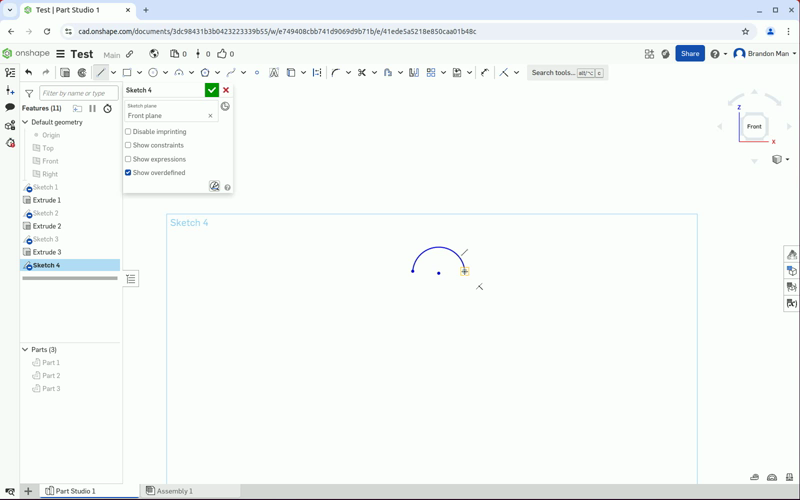
scroll(-6)
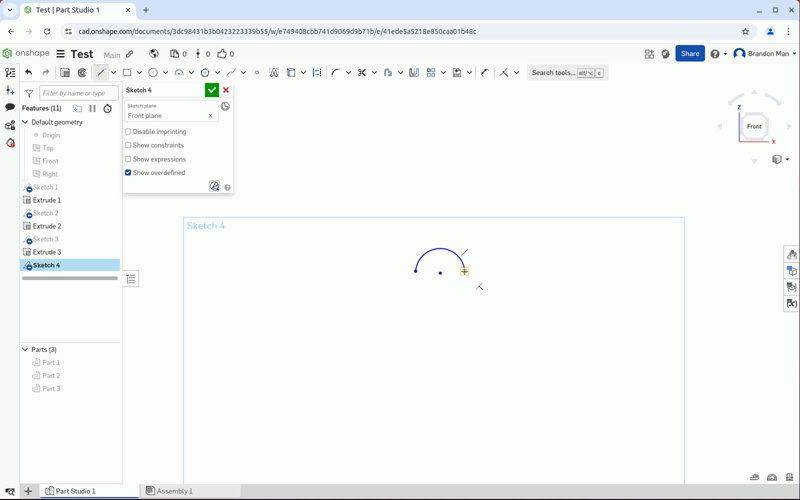
scroll(-6)
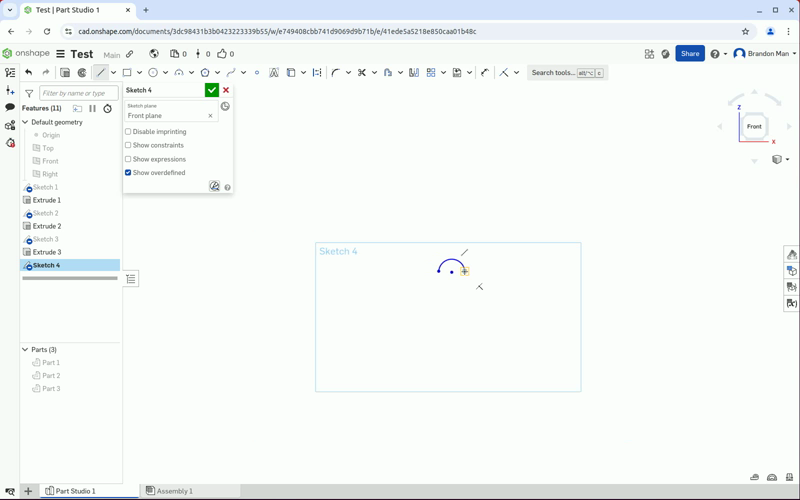
scroll(-6)
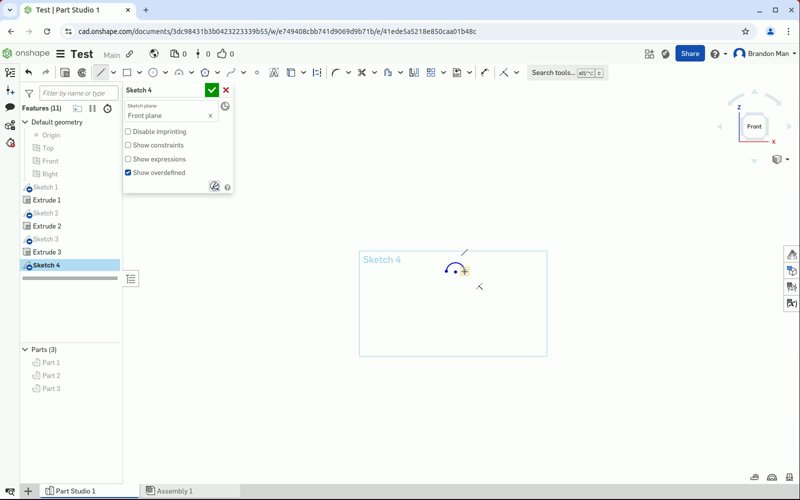
scroll(-6)
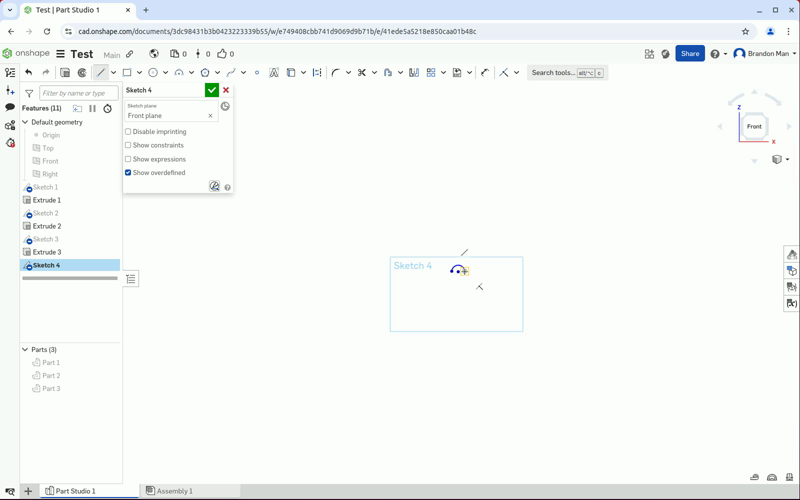
scroll(-6)
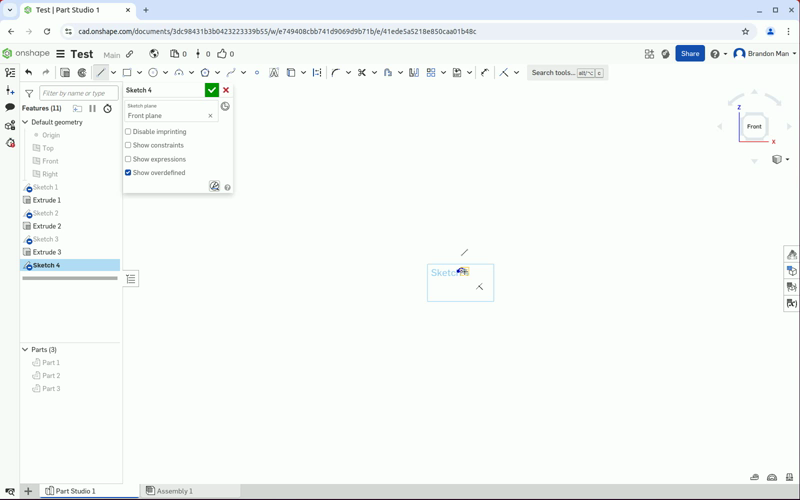
key_down(shift)
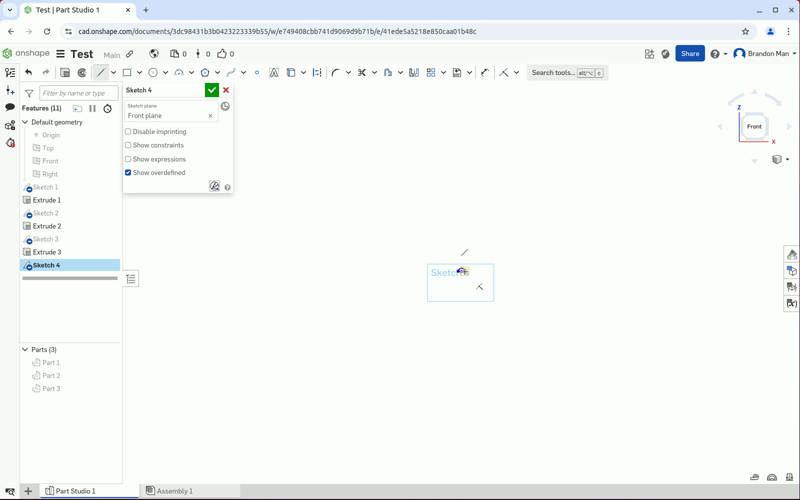
mouse_move(495, 271)
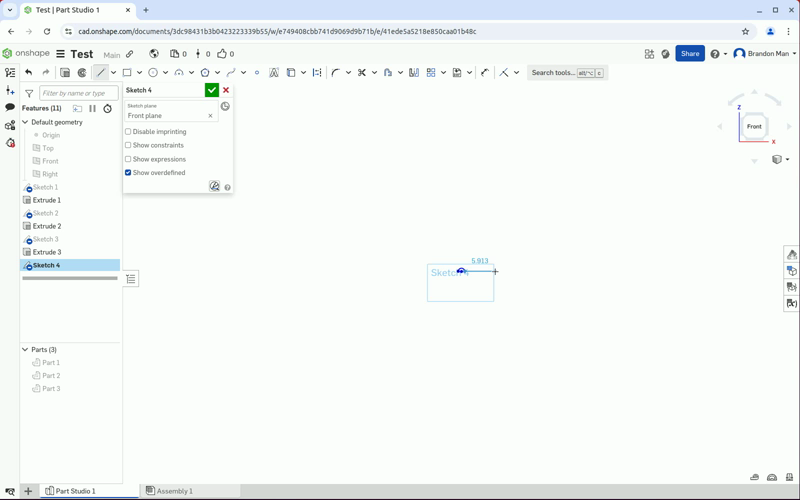
mouse_move(463, 260)
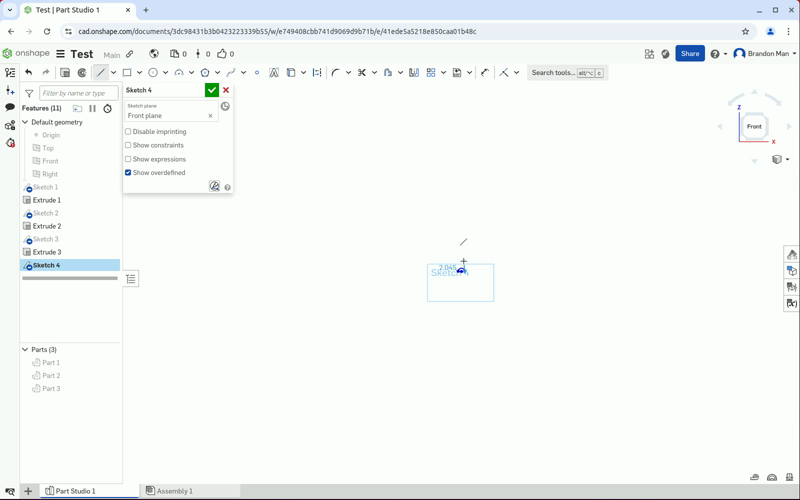
click(463, 260)
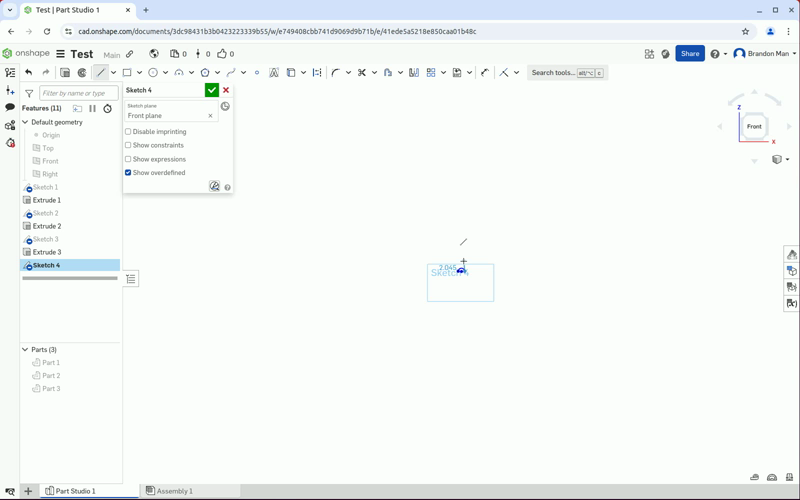
key_up(shift)
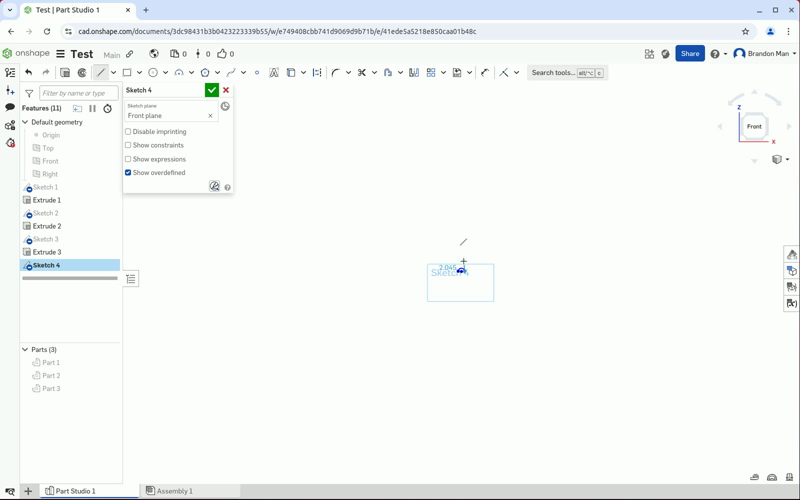
key(esc)
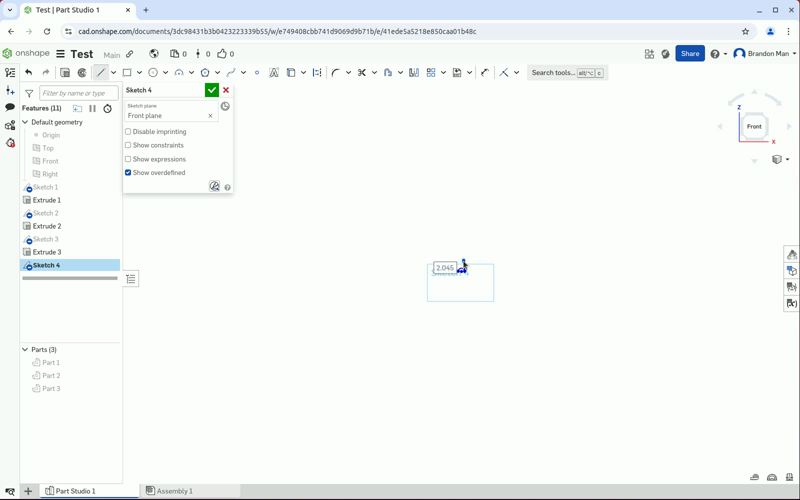
key(a)
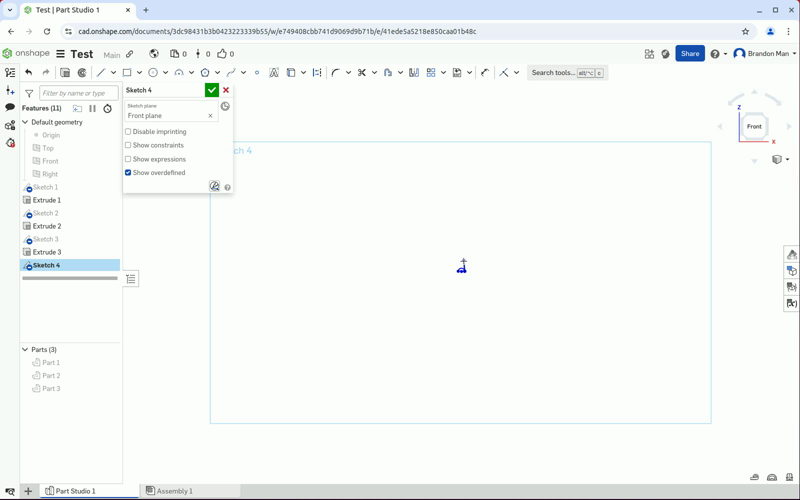
mouse_move(463, 260)
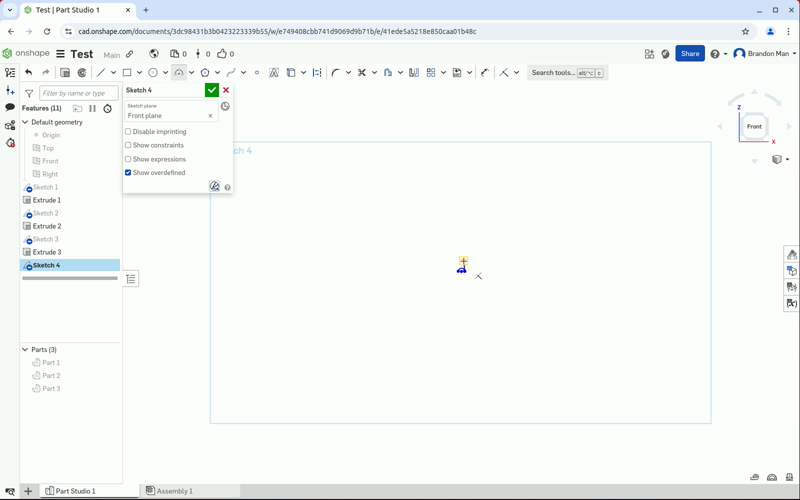
click(463, 260)
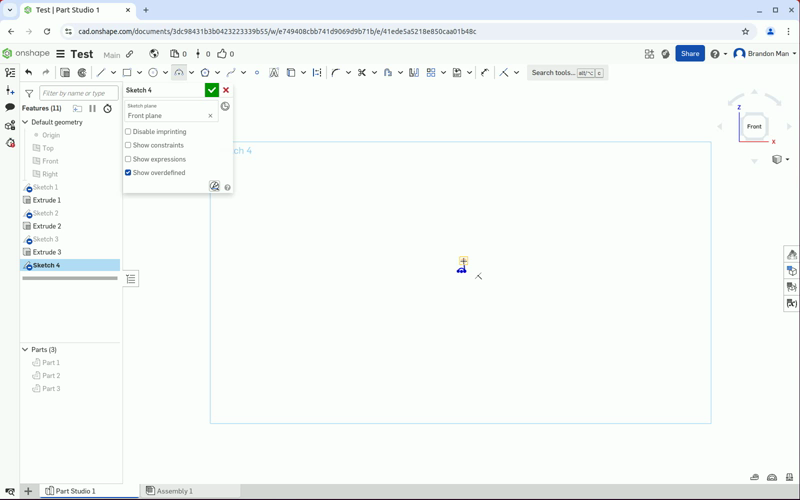
key_down(shift)
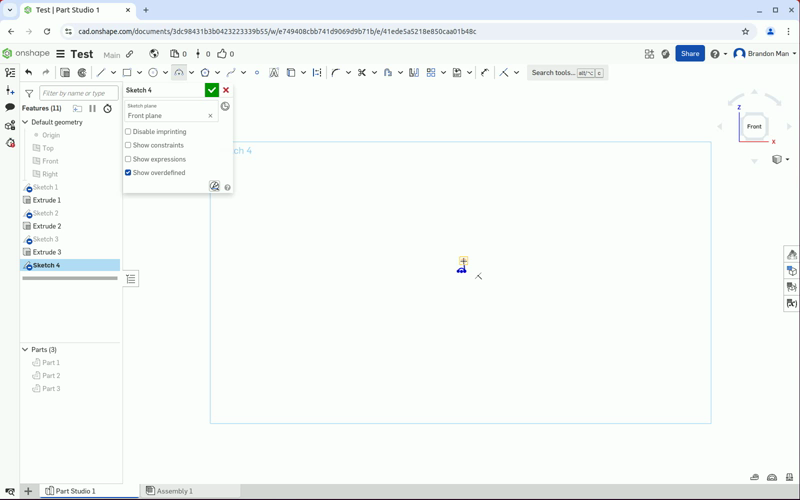
mouse_move(459, 260)
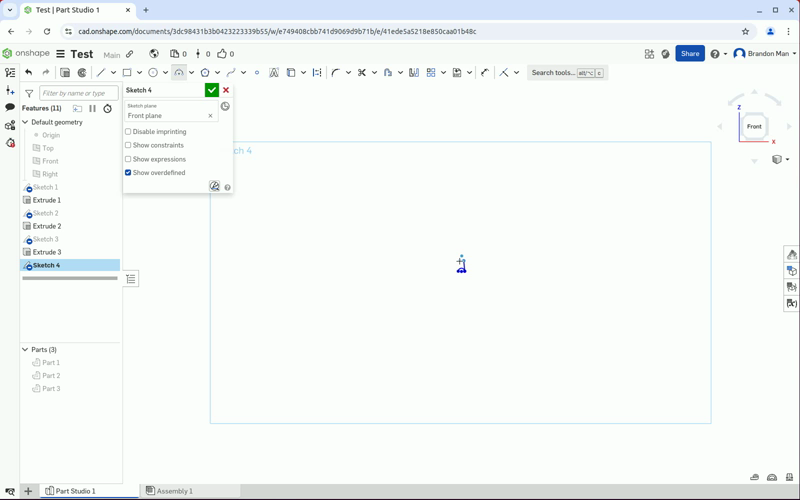
scroll(6)
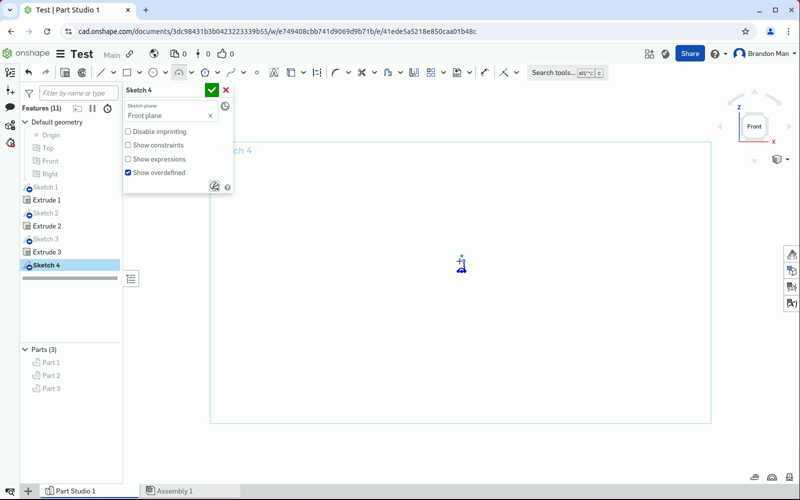
scroll(6)
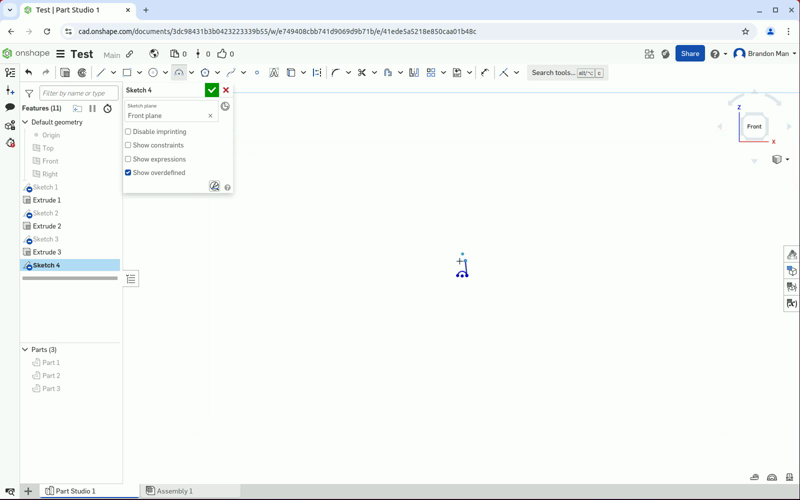
scroll(6)
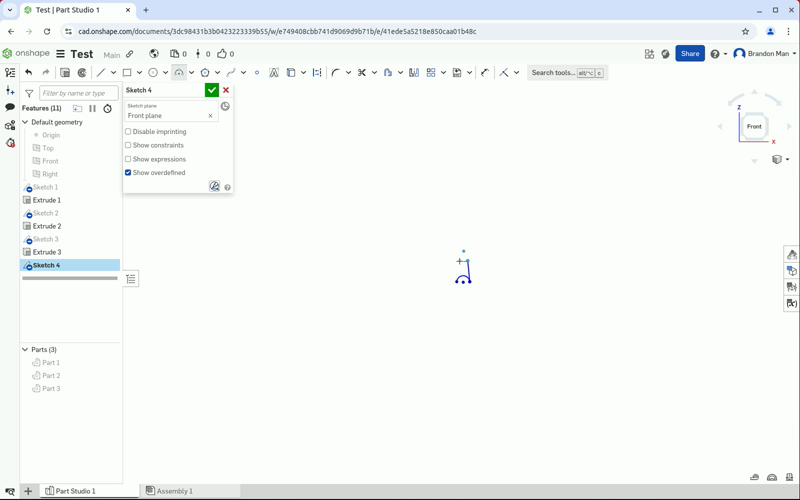
scroll(6)
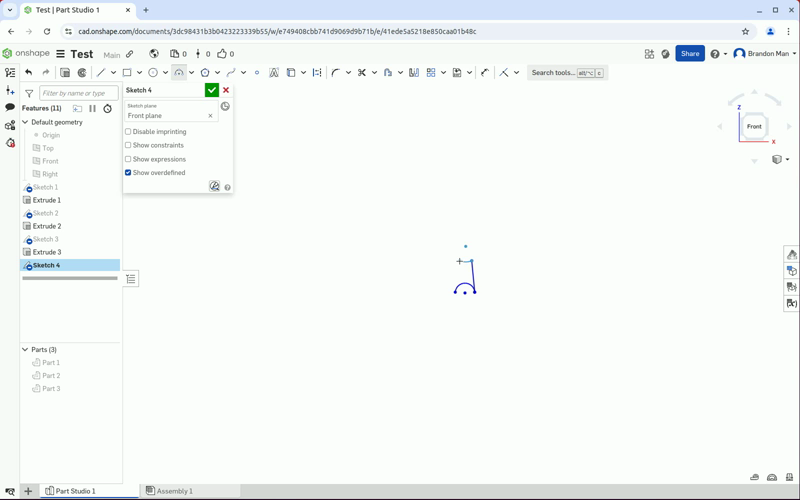
scroll(6)
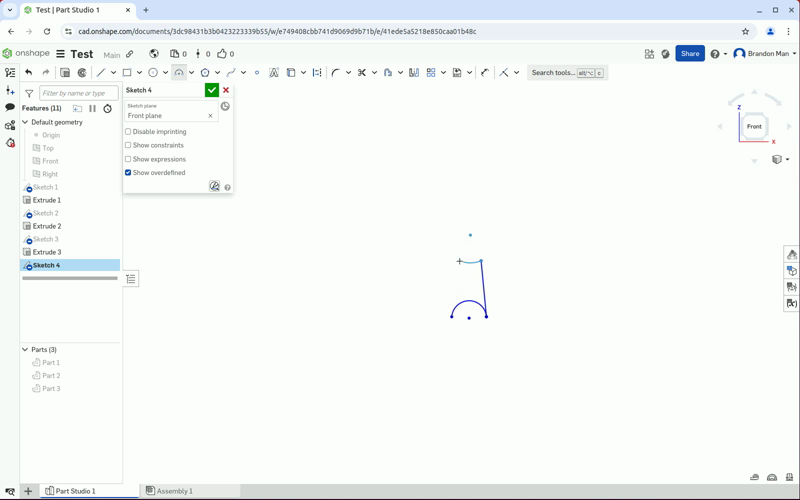
scroll(6)
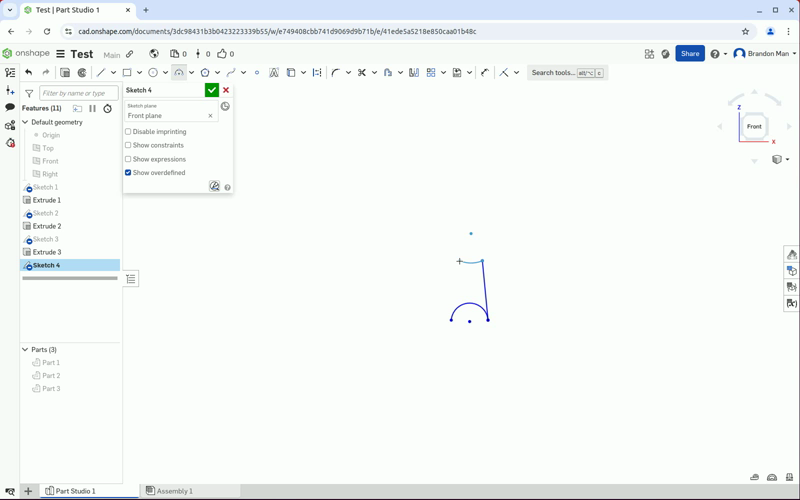
scroll(6)
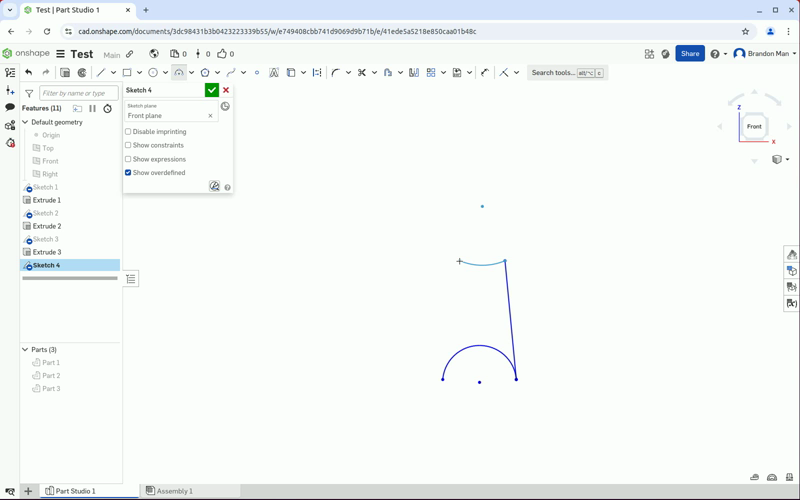
click(459, 260)
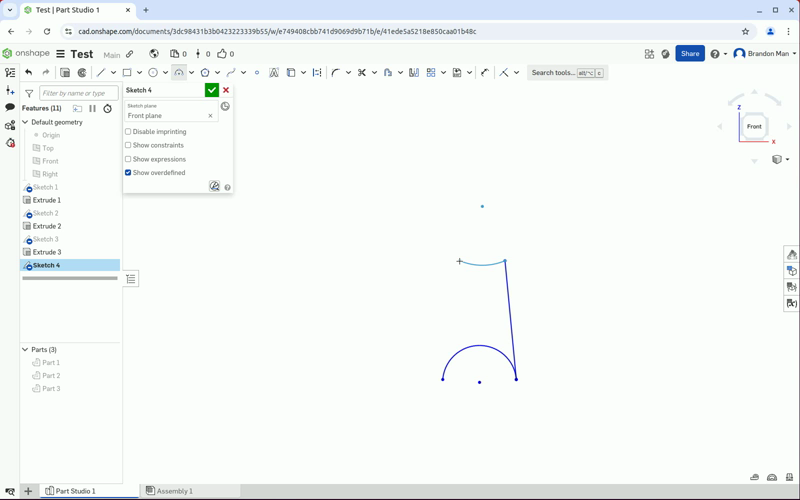
scroll(-6)
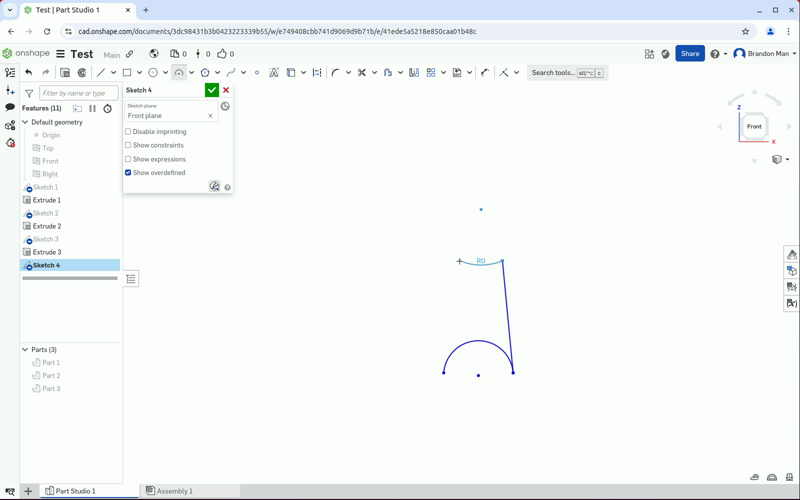
scroll(-6)
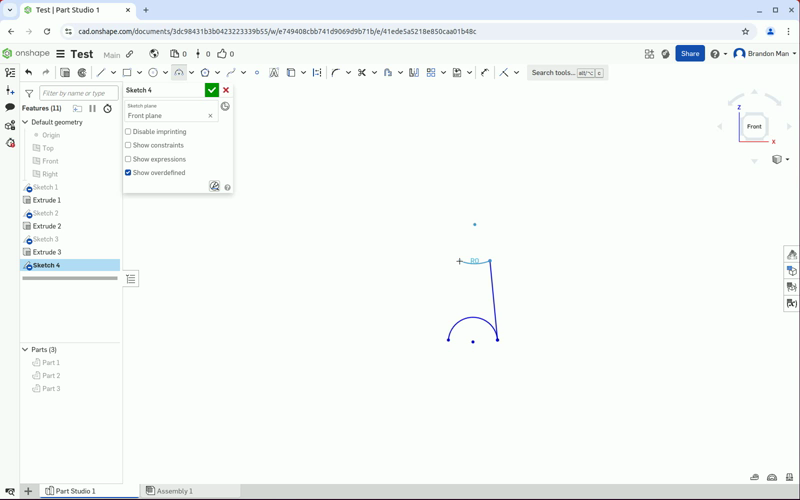
scroll(-6)
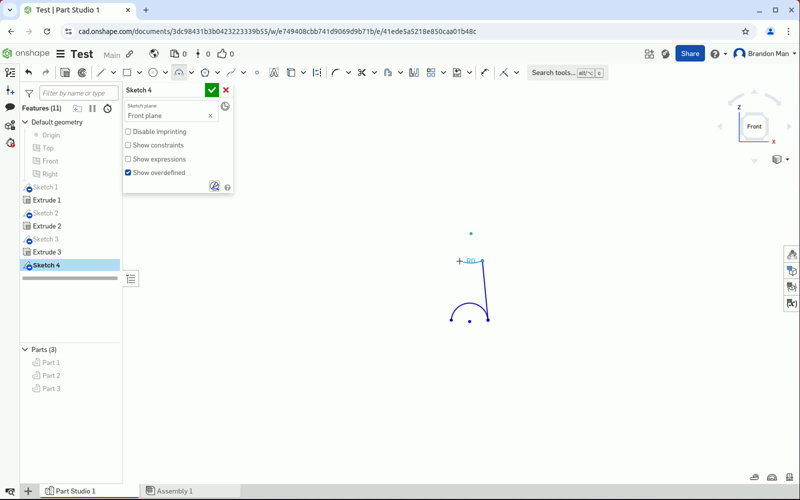
scroll(-6)
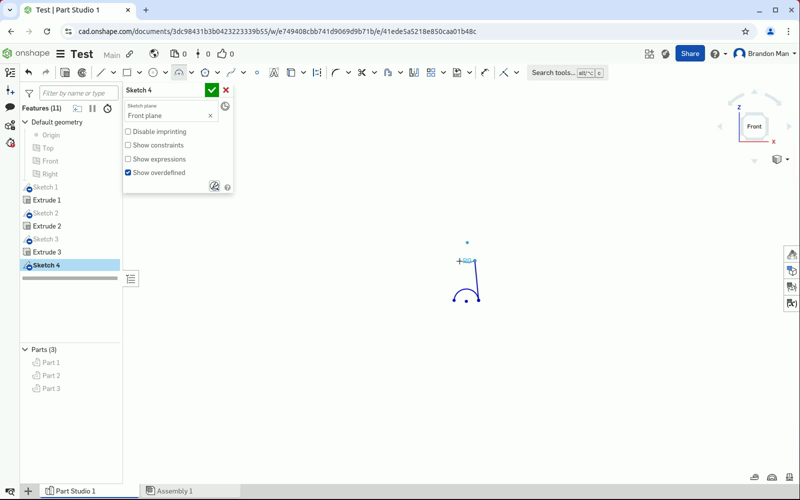
scroll(-6)
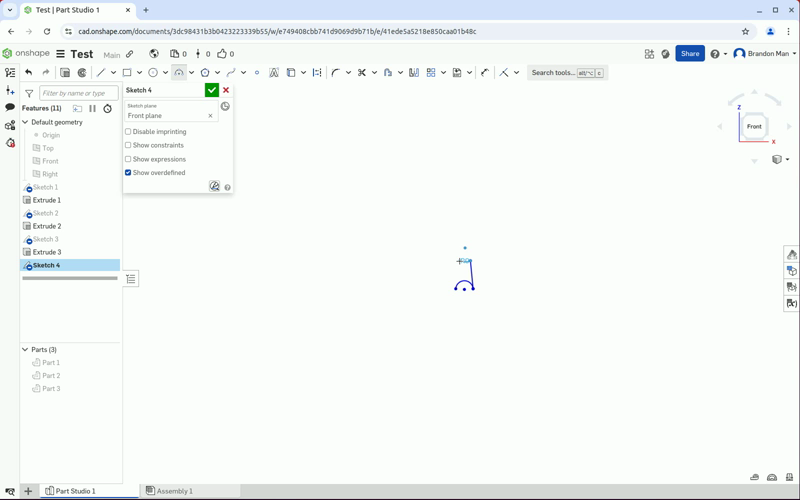
scroll(-6)
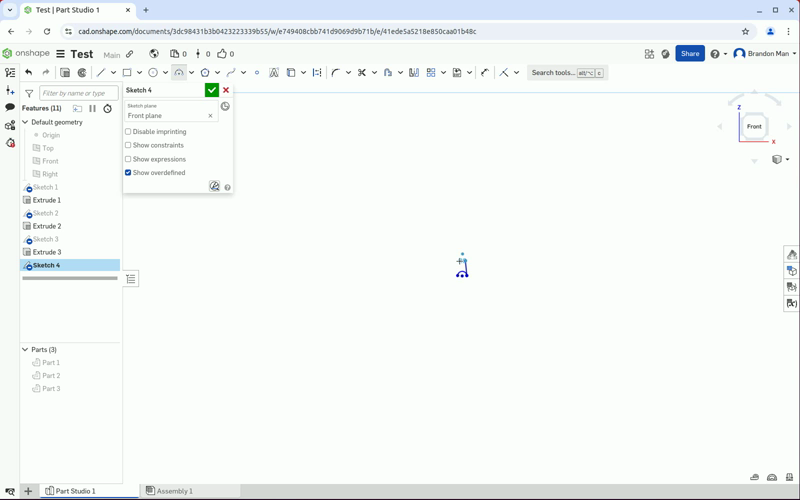
scroll(-6)
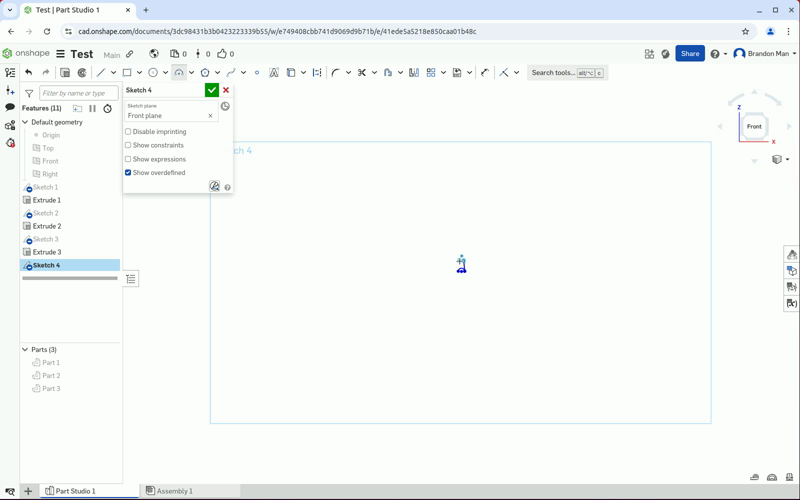
mouse_move(461, 263)
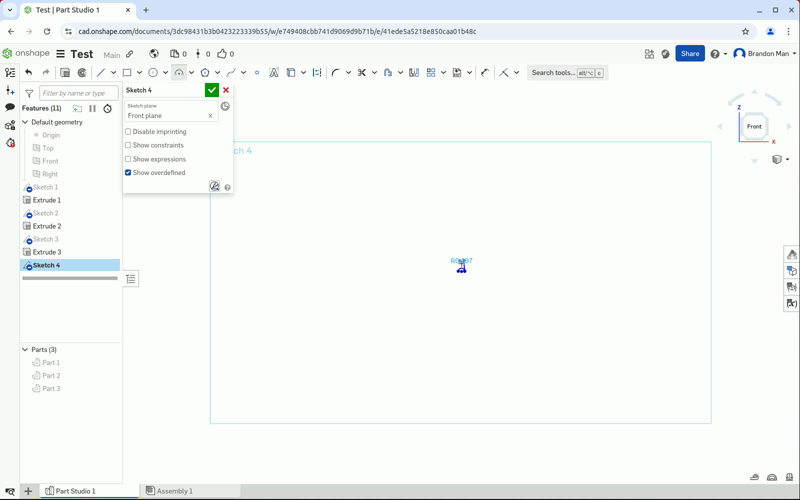
scroll(6)
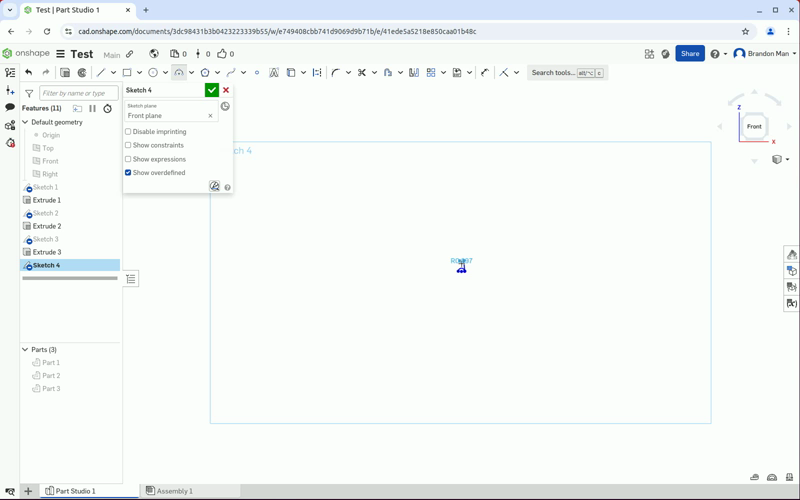
scroll(6)
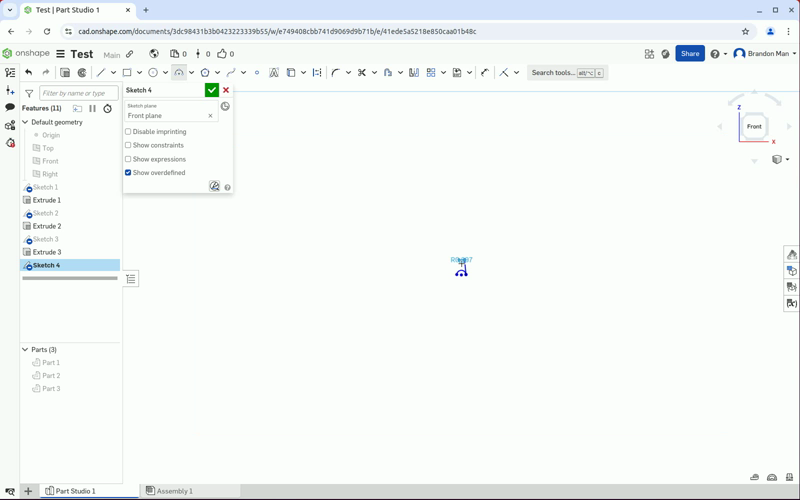
scroll(6)
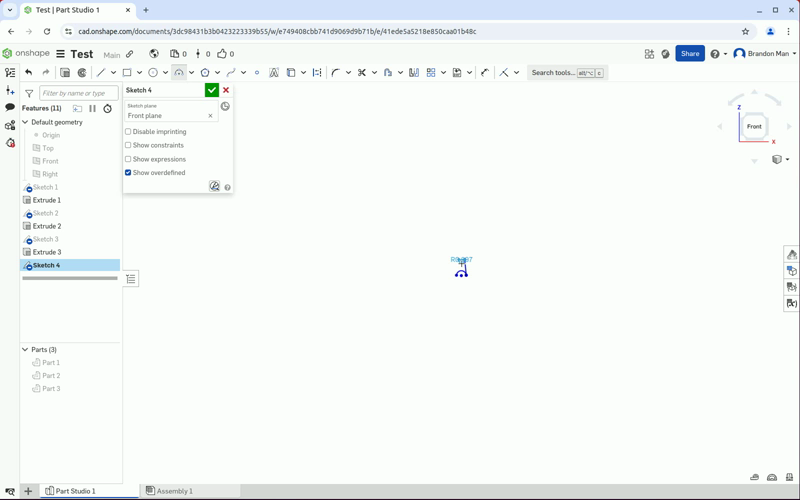
scroll(6)
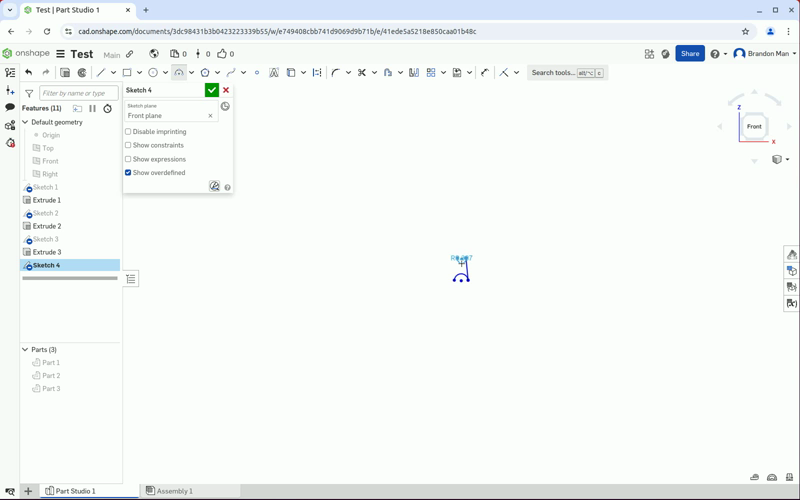
scroll(6)
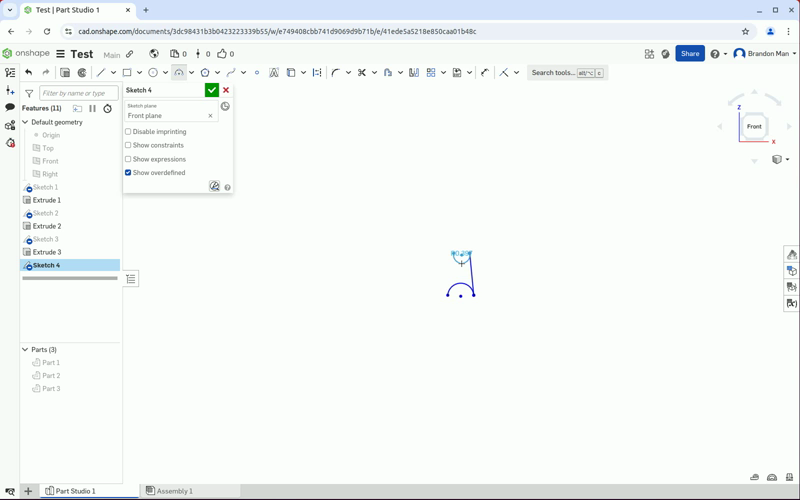
scroll(6)
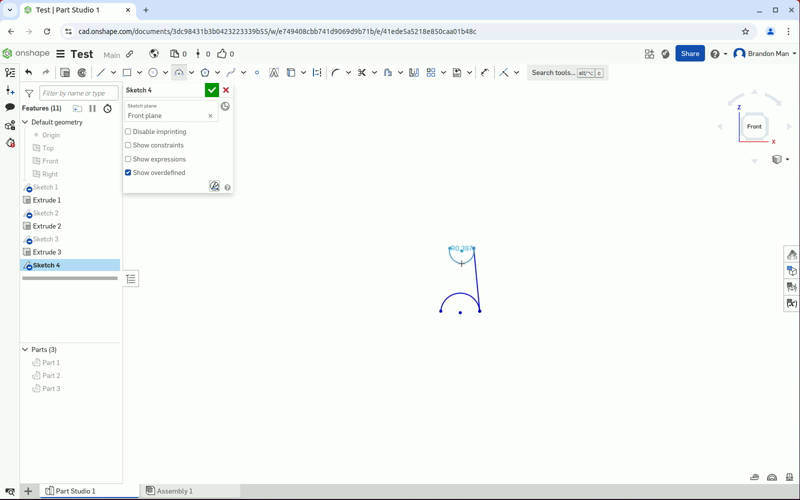
scroll(6)
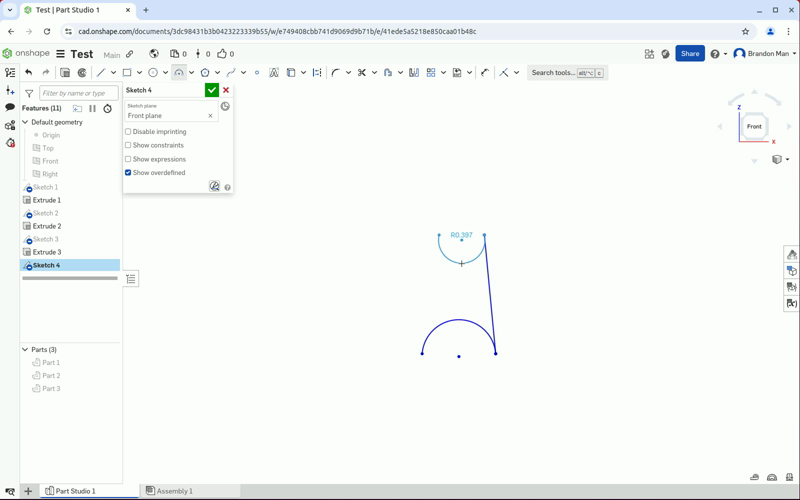
click(461, 263)
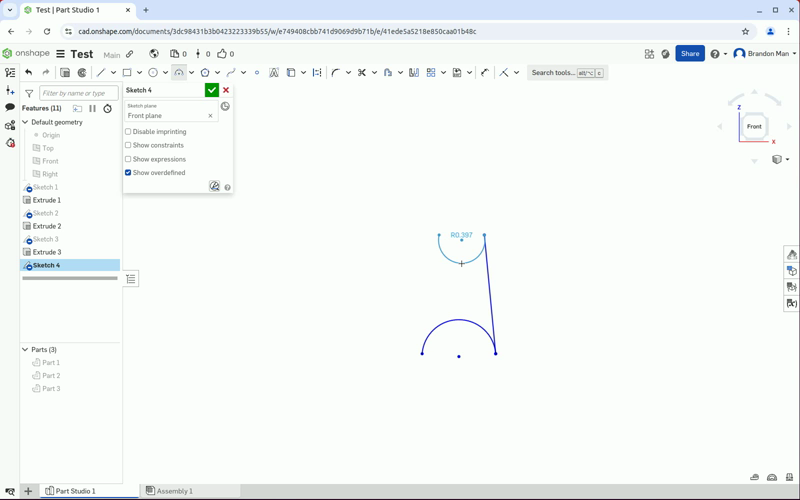
scroll(-6)
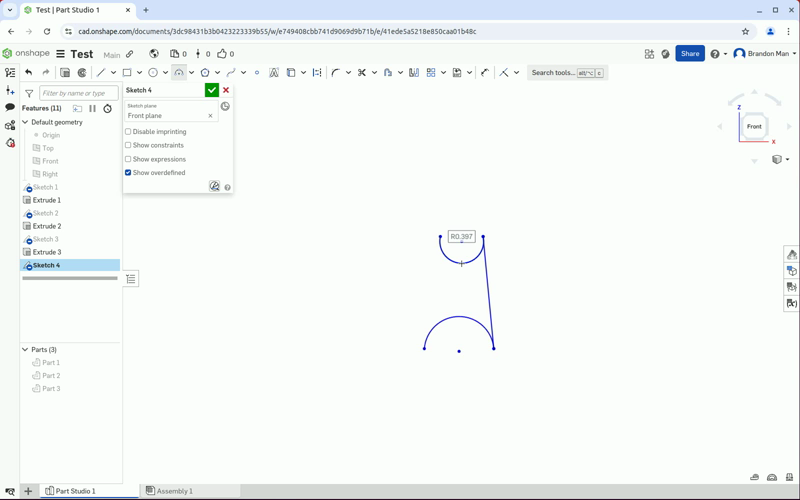
scroll(-6)
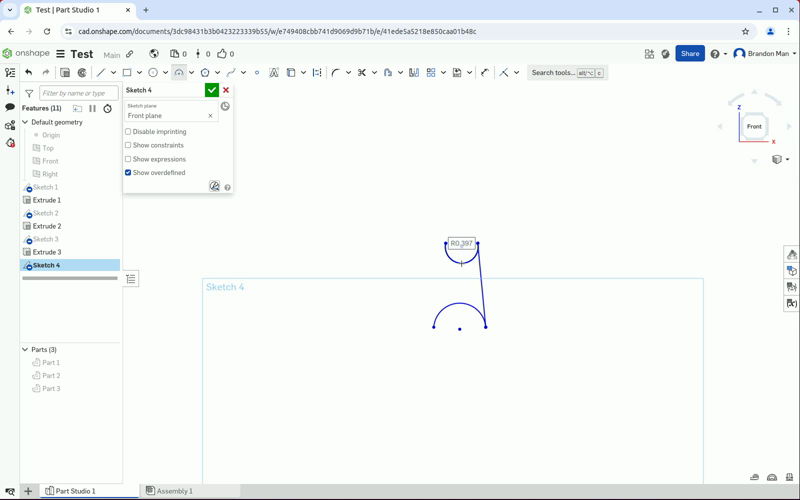
scroll(-6)
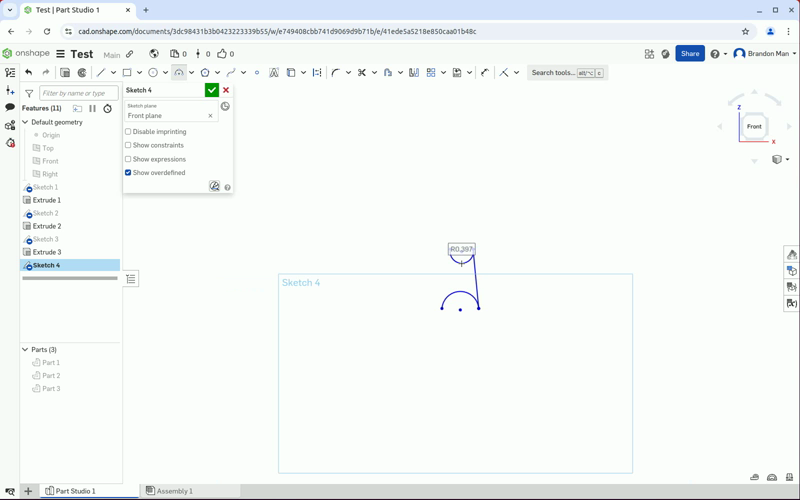
scroll(-6)
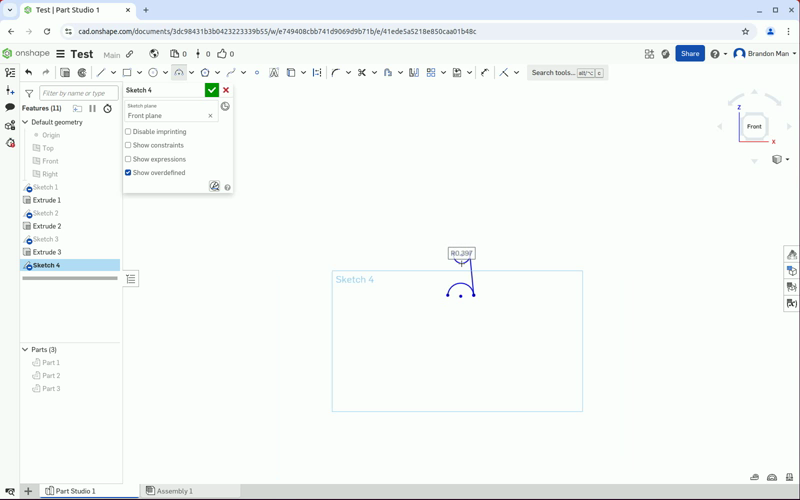
scroll(-6)
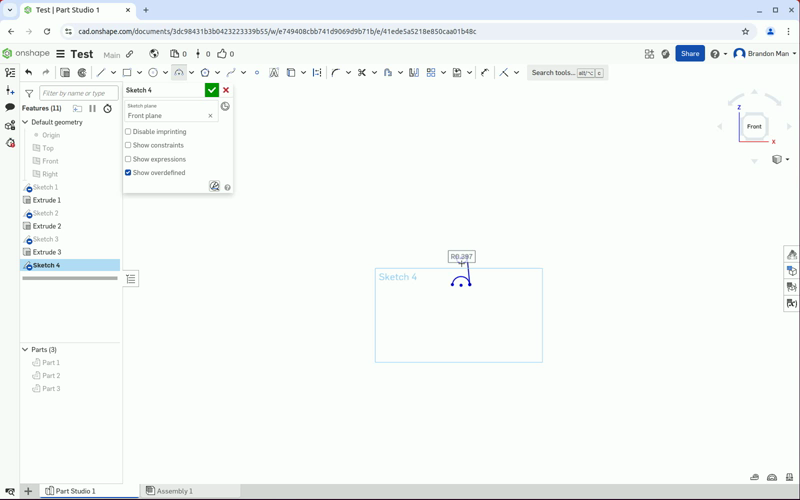
scroll(-6)
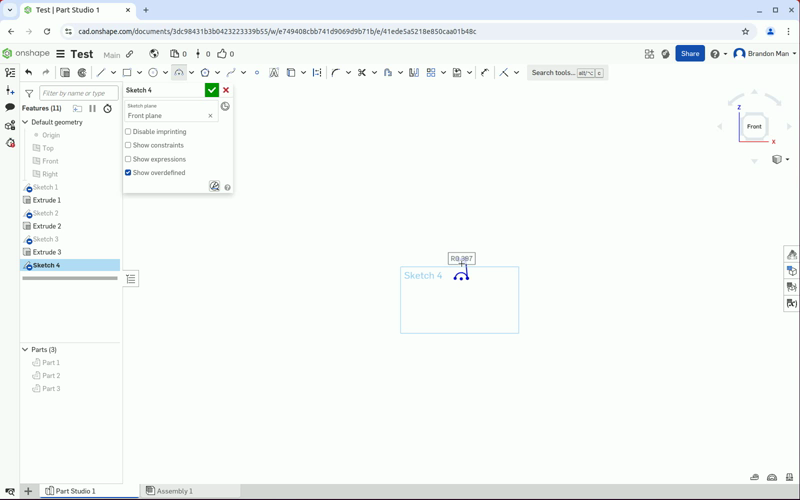
scroll(-6)
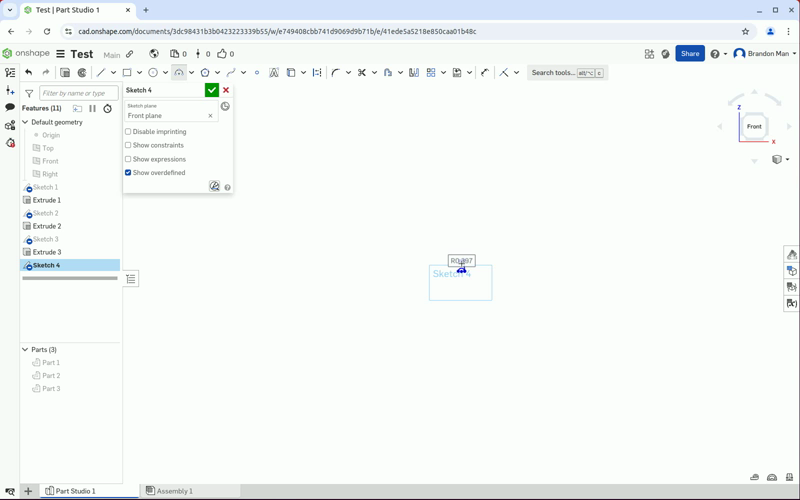
key_up(shift)
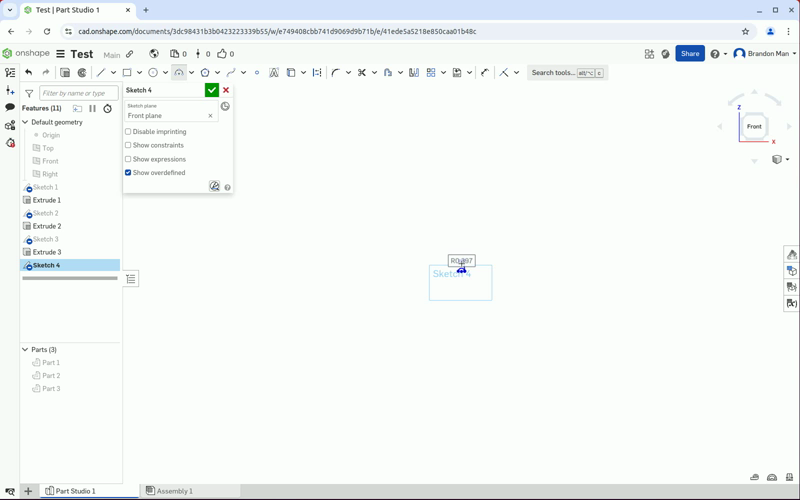
key(esc)
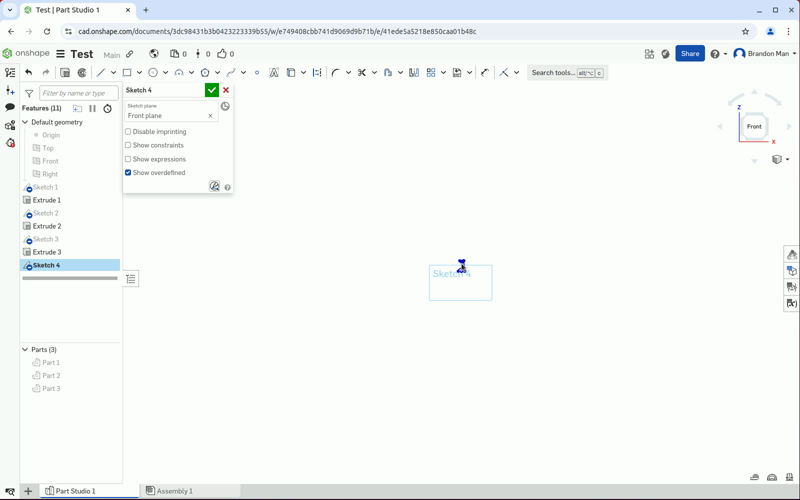
key(l)
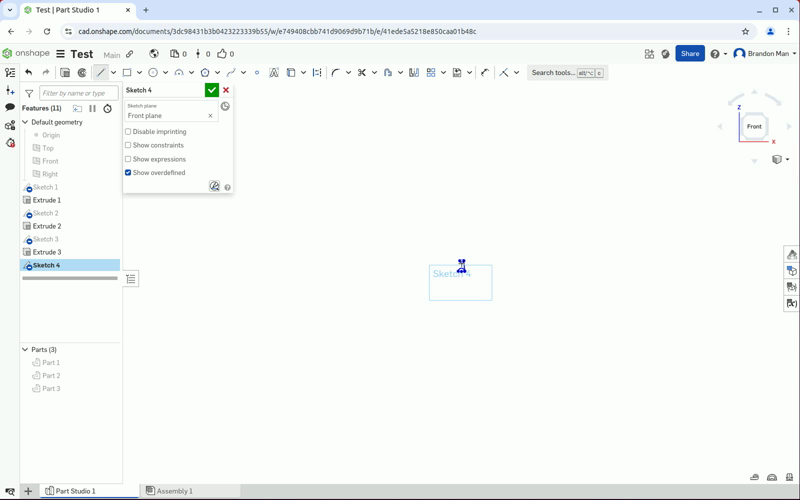
mouse_move(459, 260)
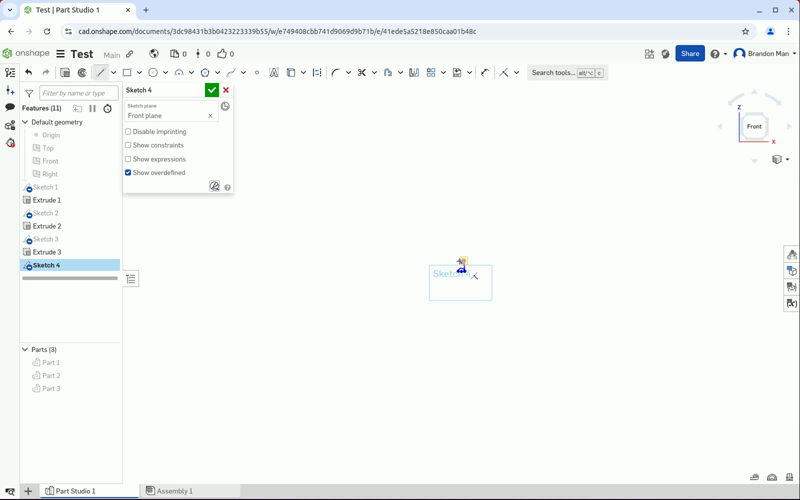
scroll(6)
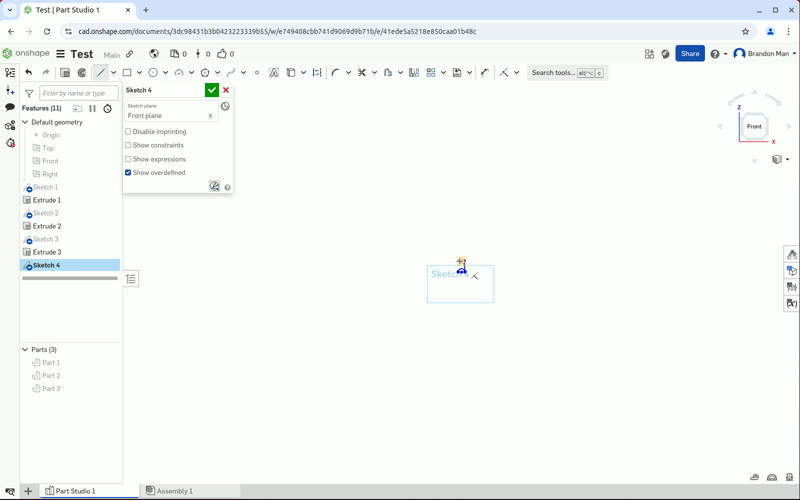
scroll(6)
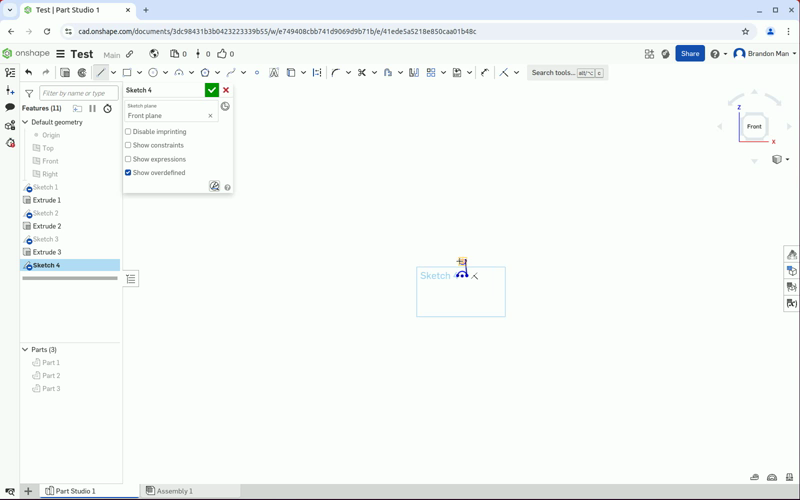
scroll(6)
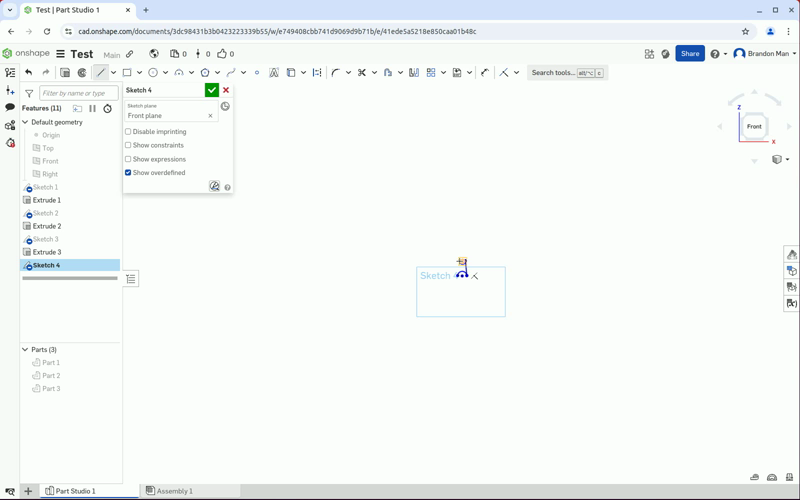
scroll(6)
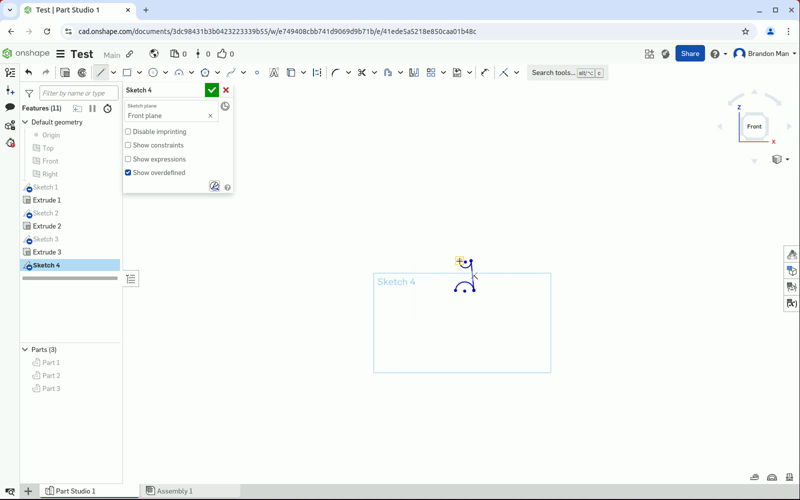
scroll(6)
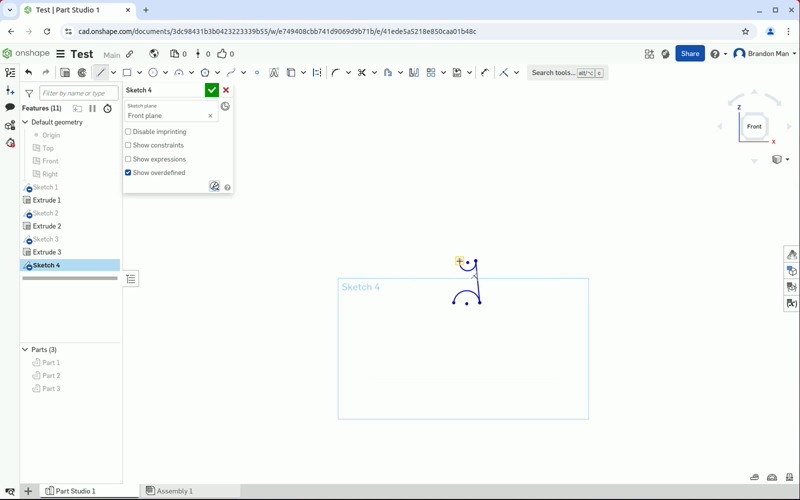
scroll(6)
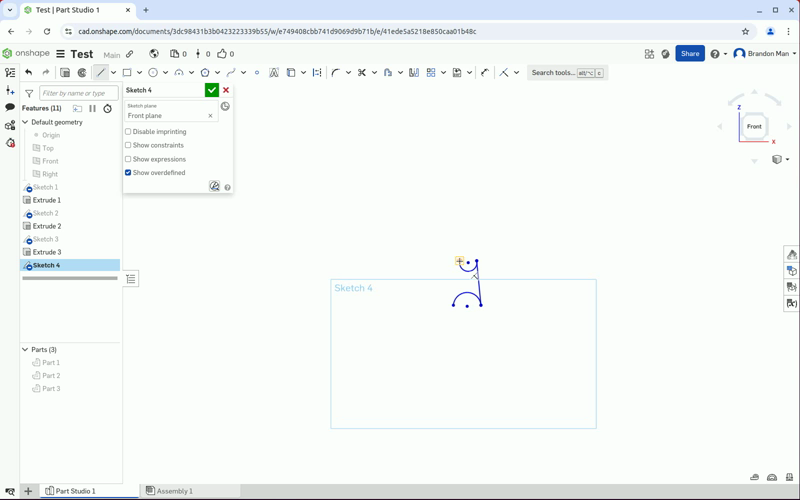
scroll(6)
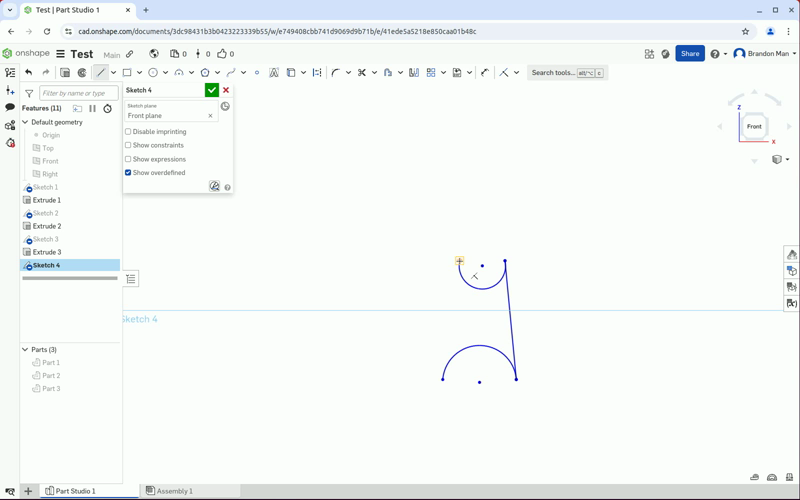
click(459, 260)
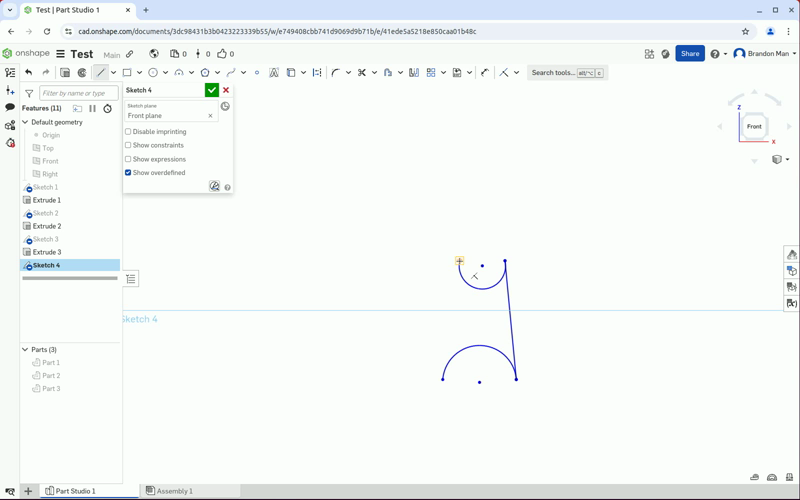
scroll(-6)
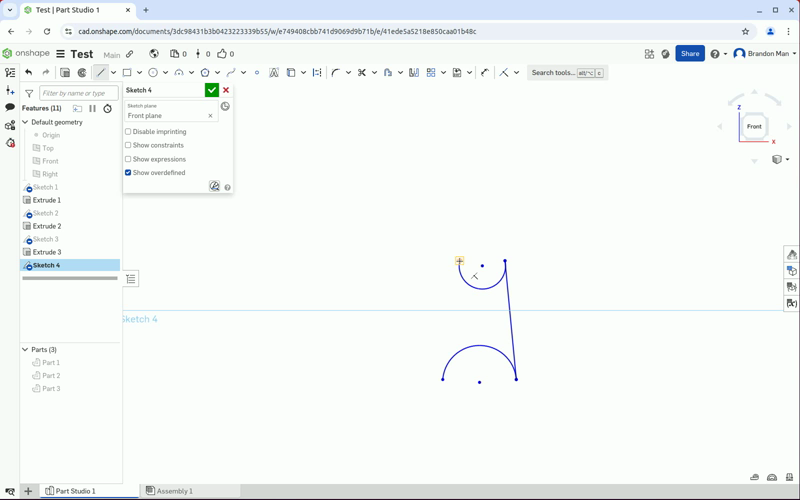
scroll(-6)
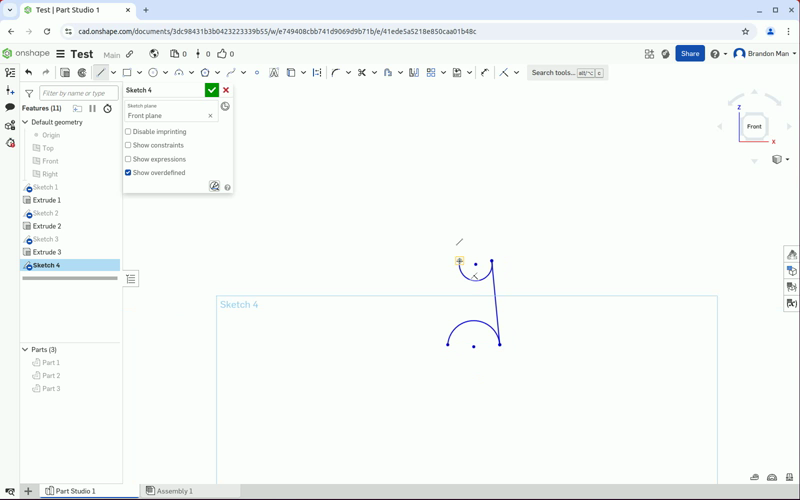
scroll(-6)
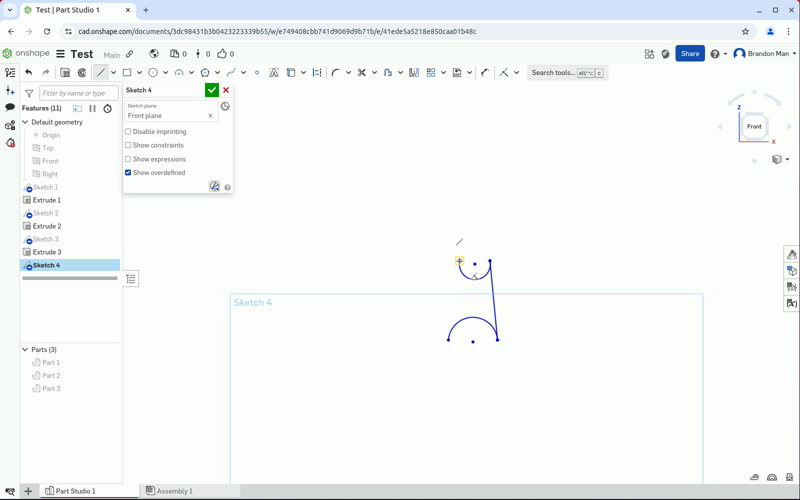
scroll(-6)
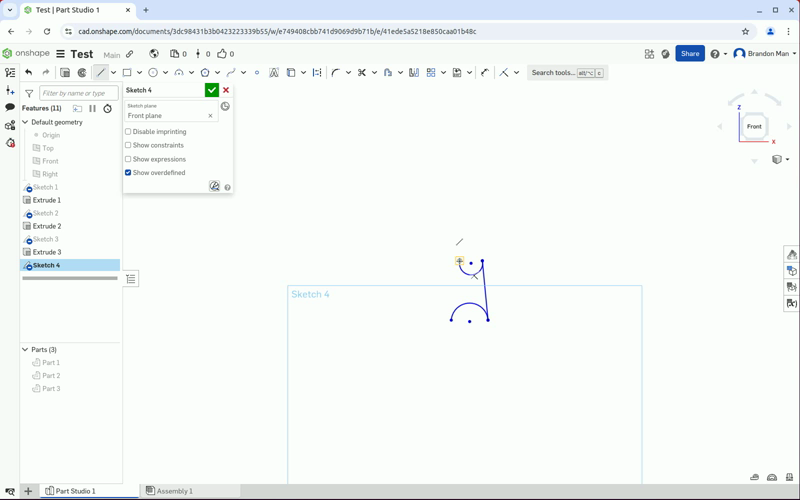
scroll(-6)
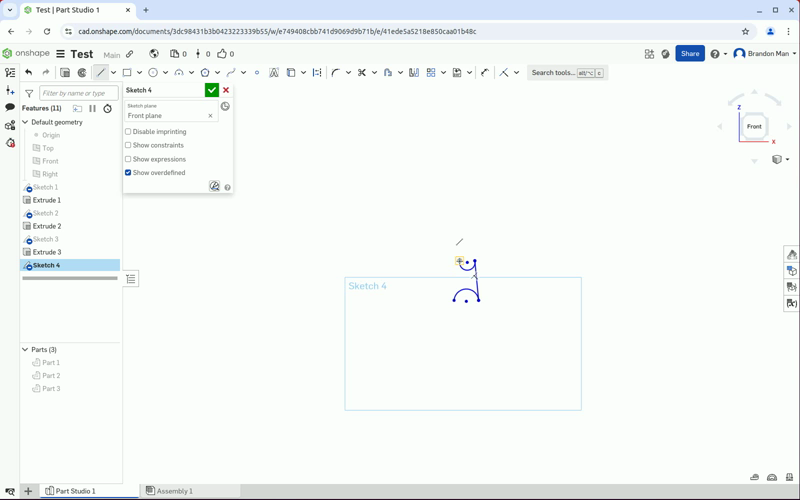
scroll(-6)
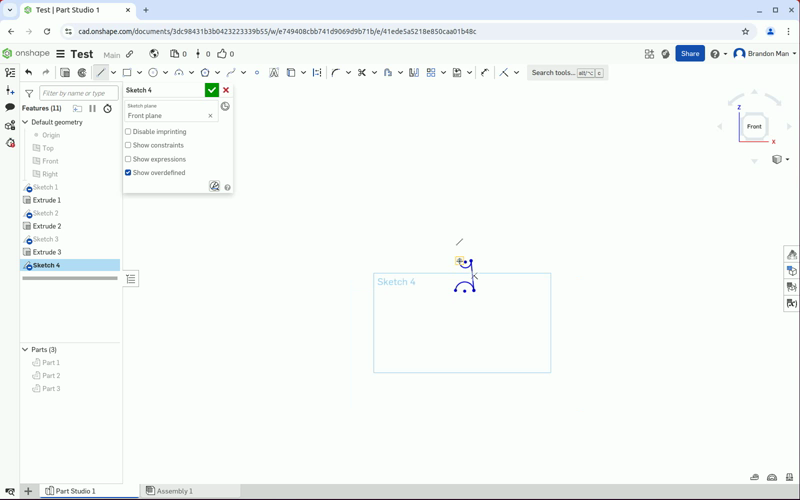
scroll(-6)
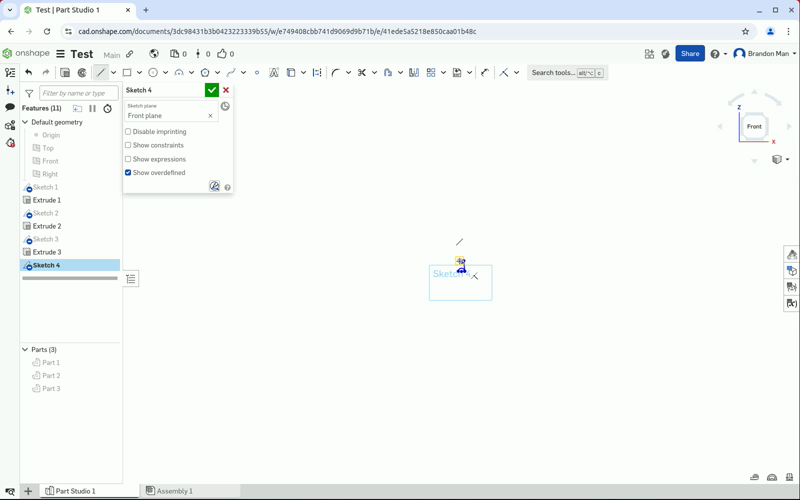
mouse_move(489, 260)
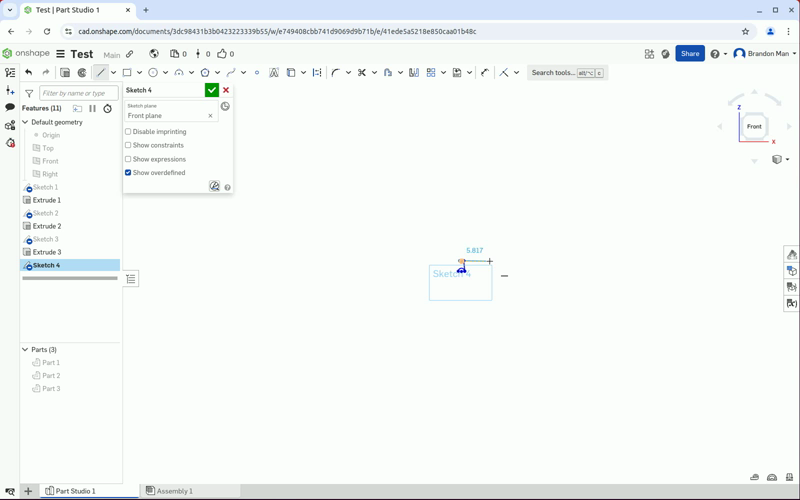
key_down(shift)
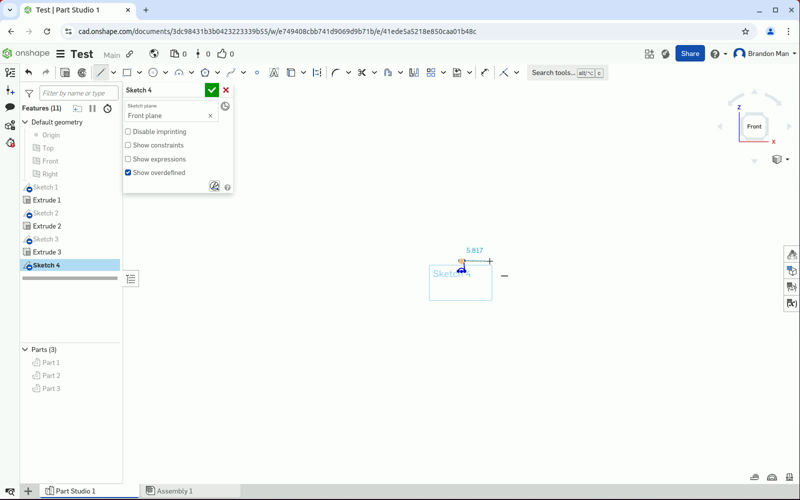
mouse_move(458, 271)
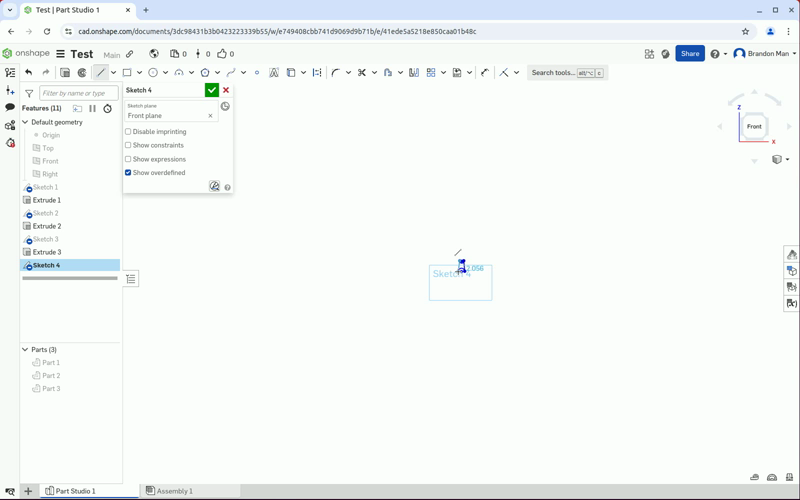
scroll(6)
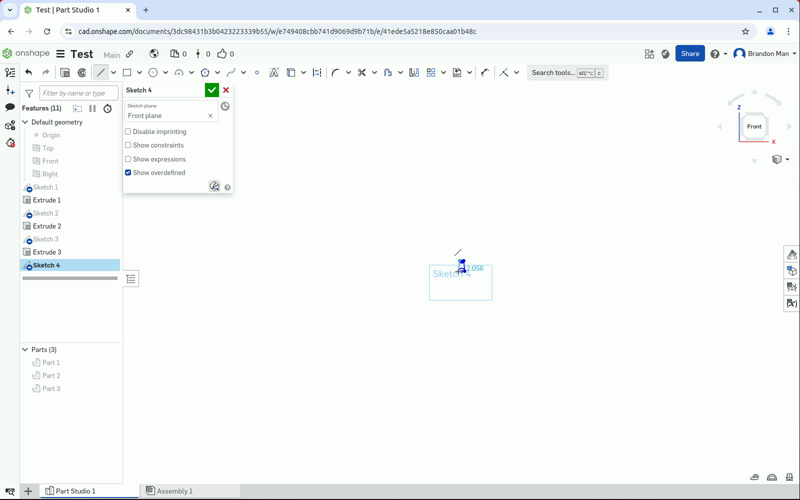
scroll(6)
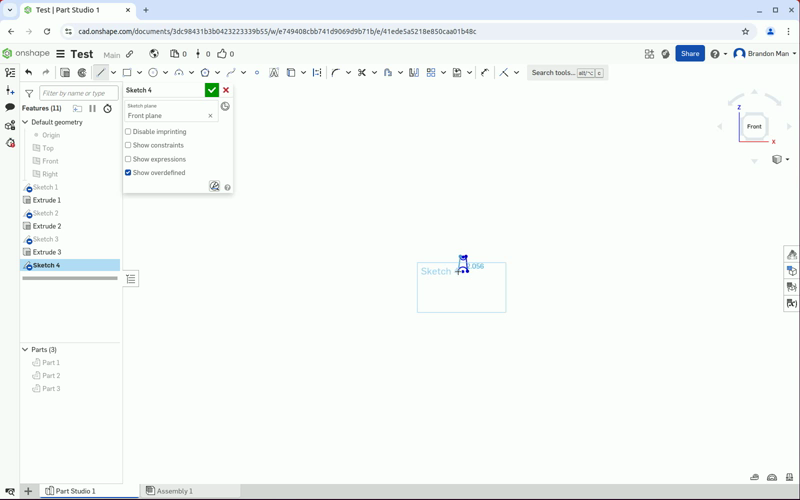
scroll(6)
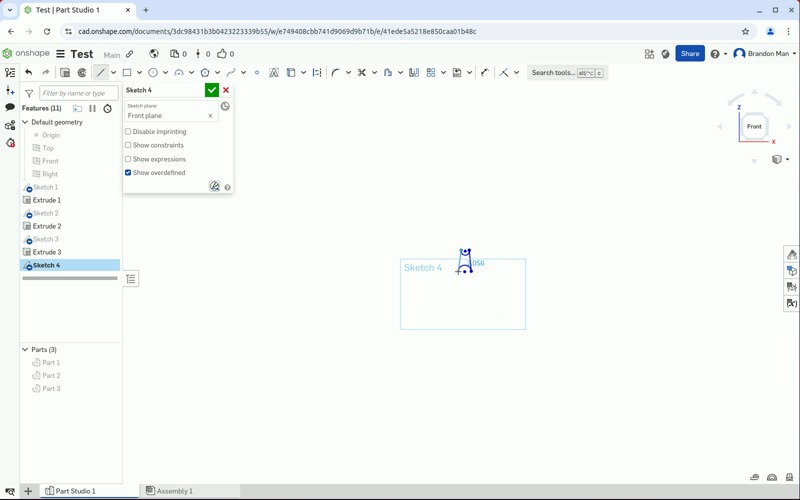
scroll(6)
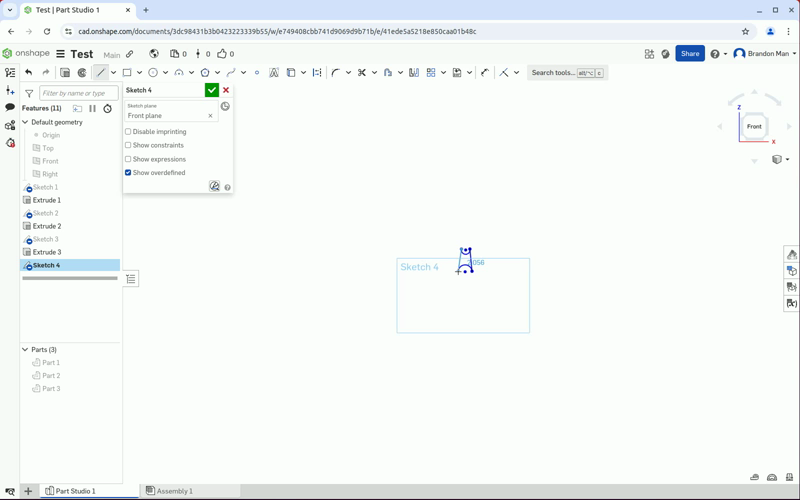
scroll(6)
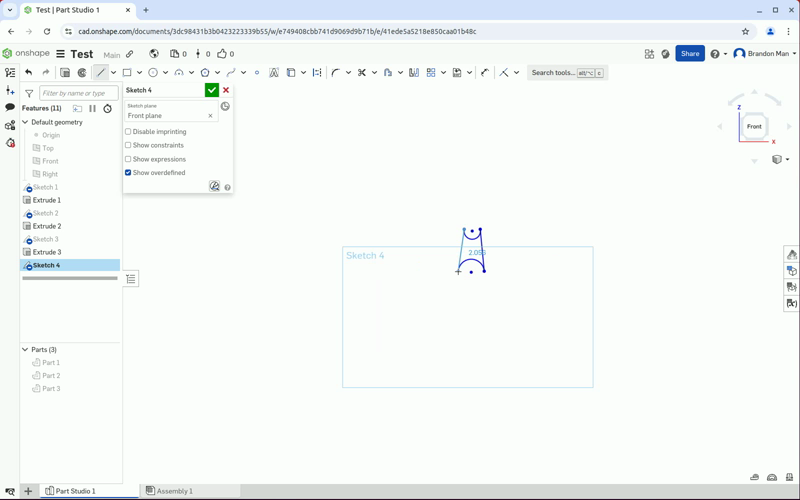
scroll(6)
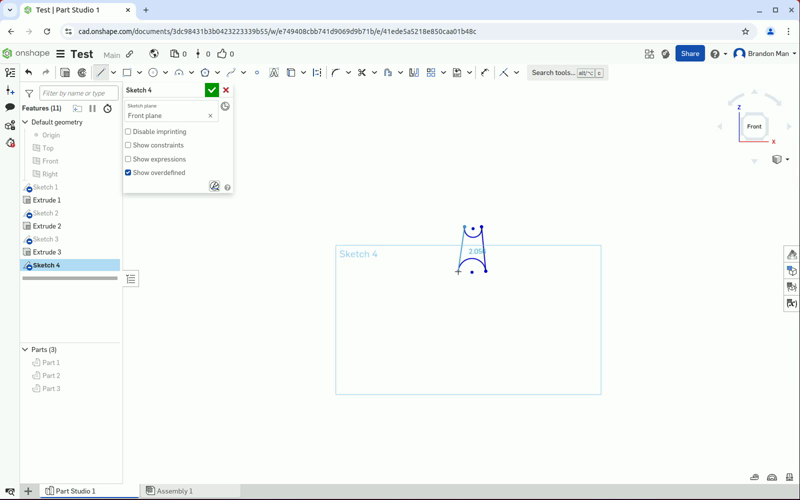
scroll(6)
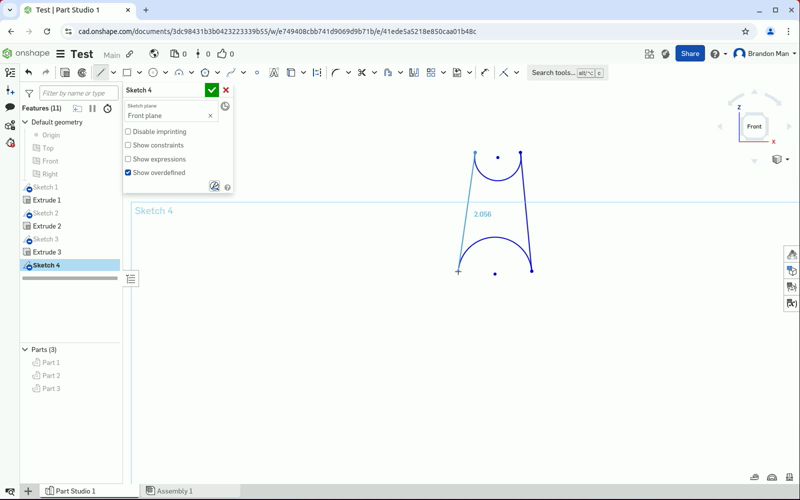
key_up(shift)
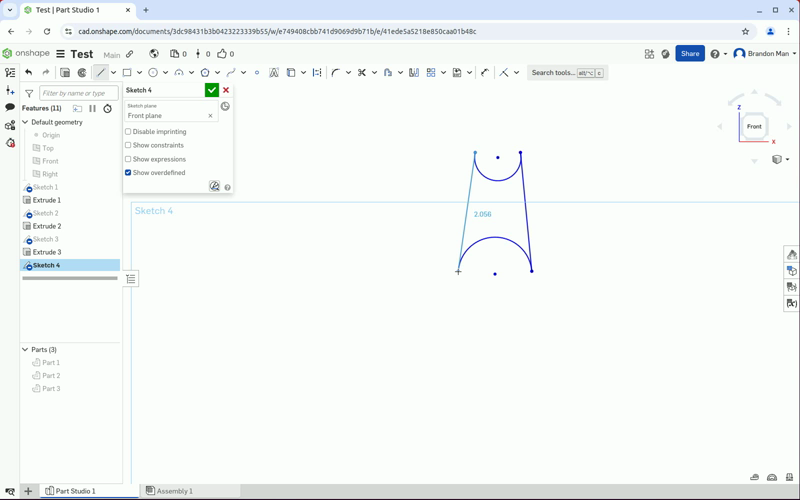
click(458, 271)
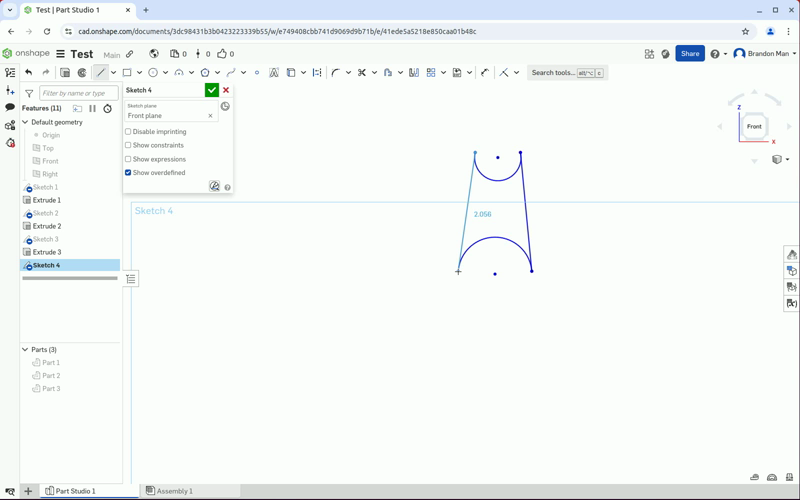
scroll(-6)
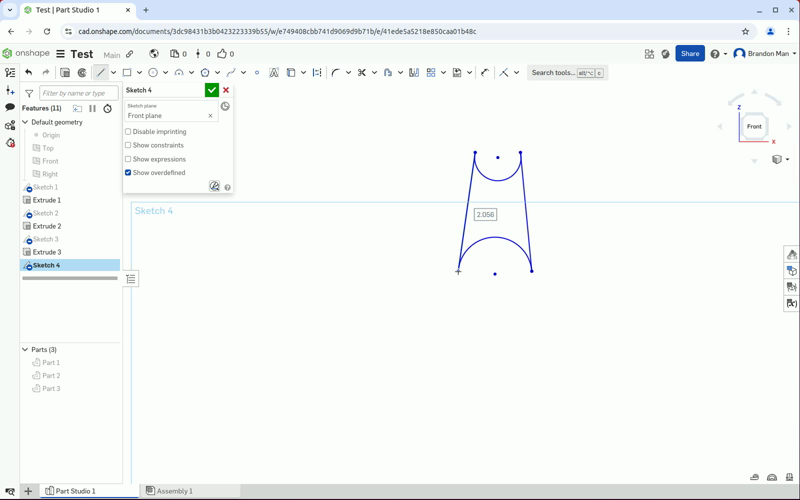
scroll(-6)
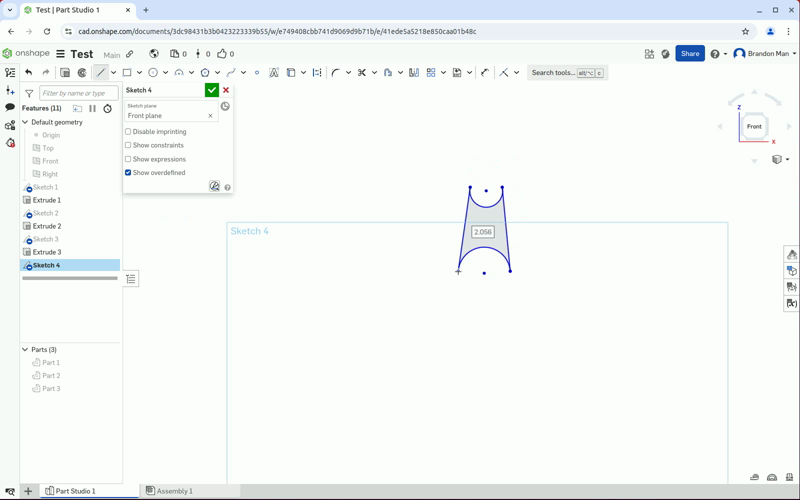
scroll(-6)
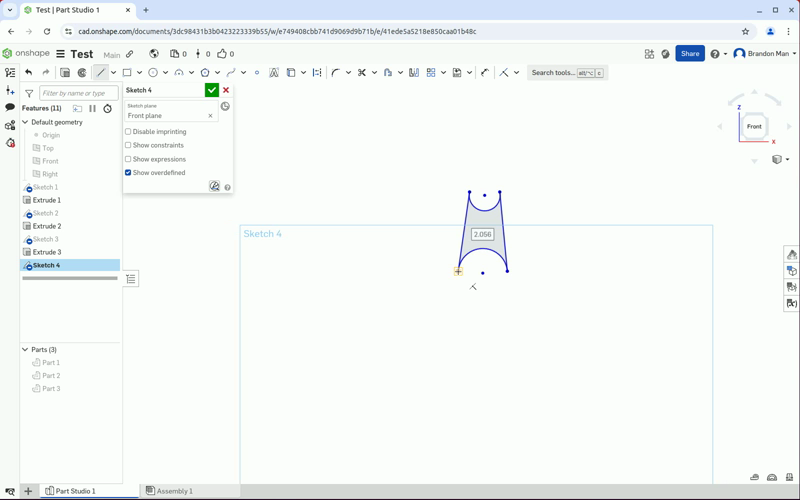
scroll(-6)
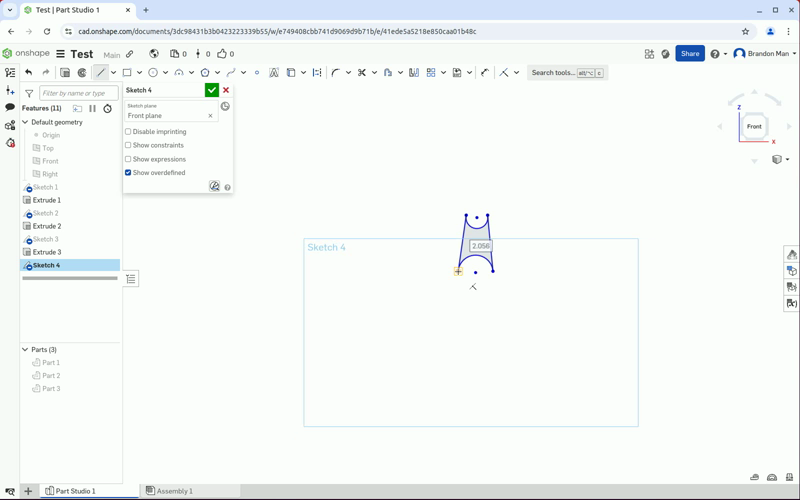
scroll(-6)
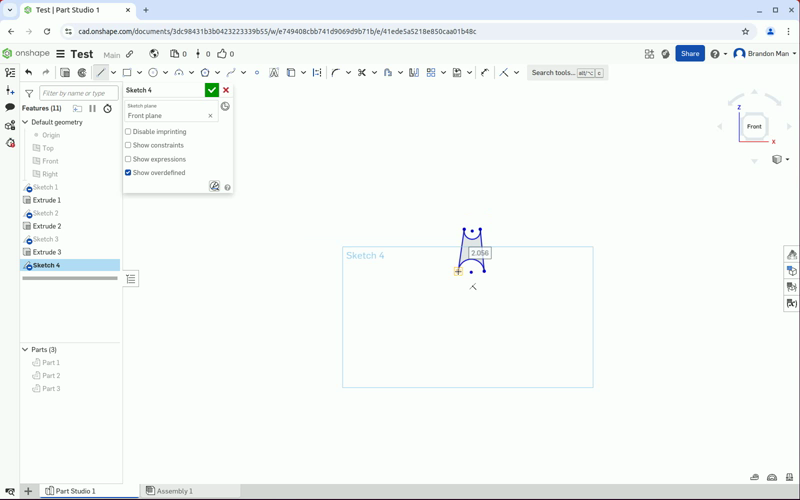
scroll(-6)
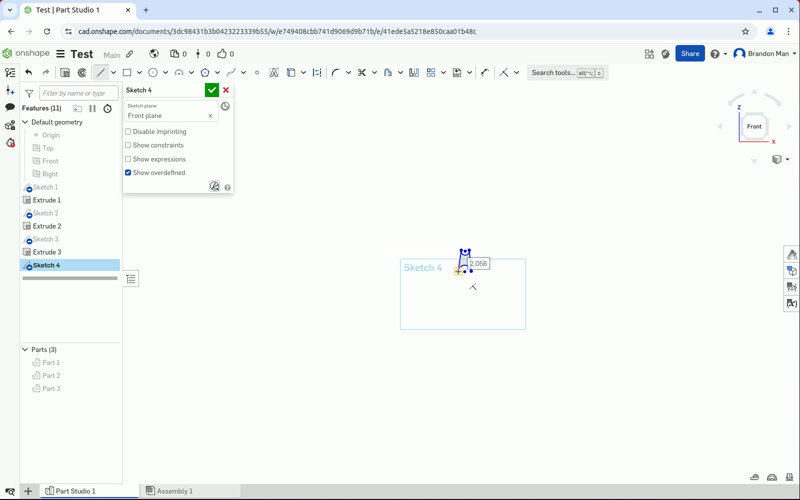
scroll(-6)
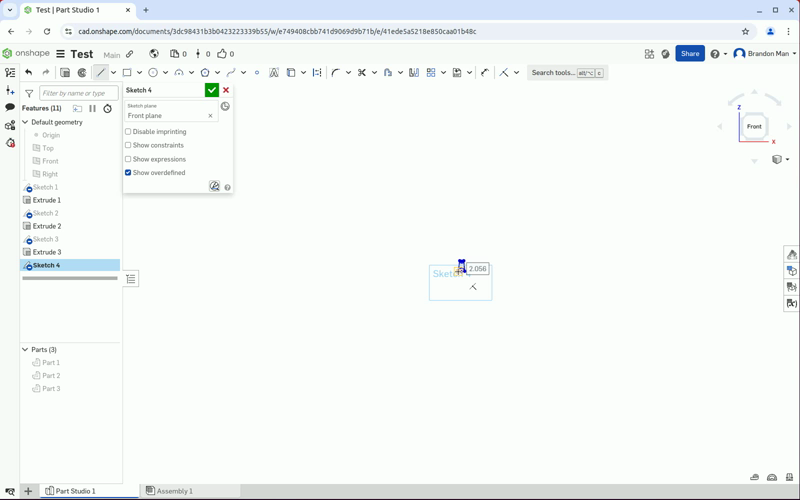
key(esc)
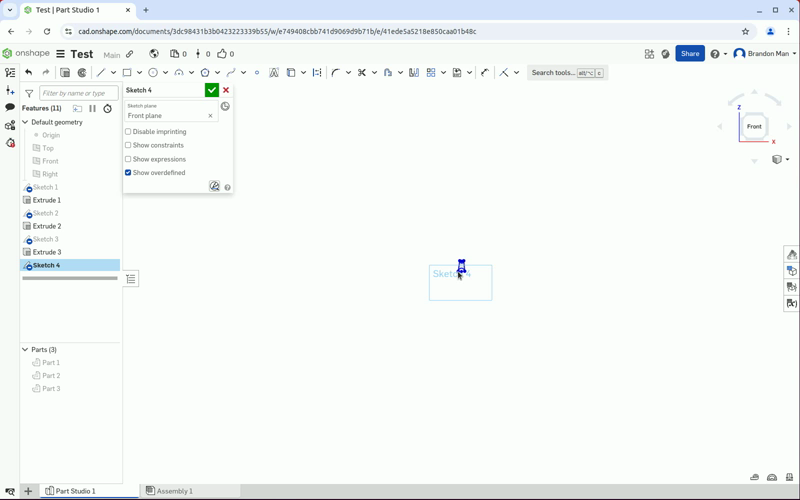
key(c)
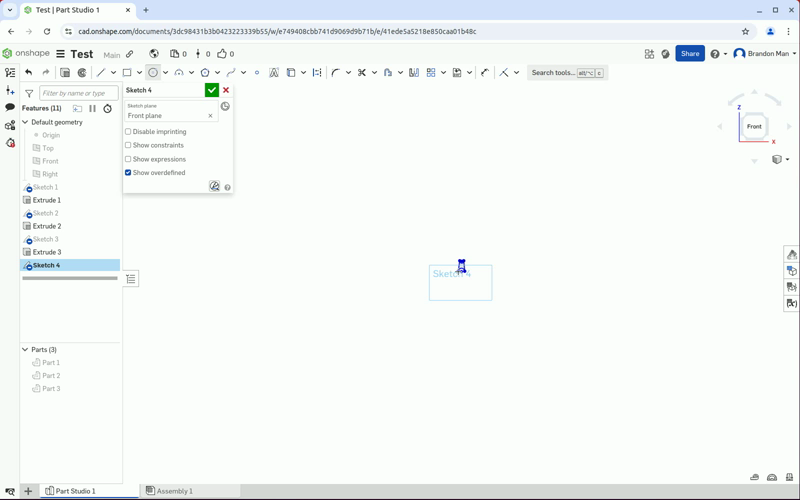
key_down(shift)
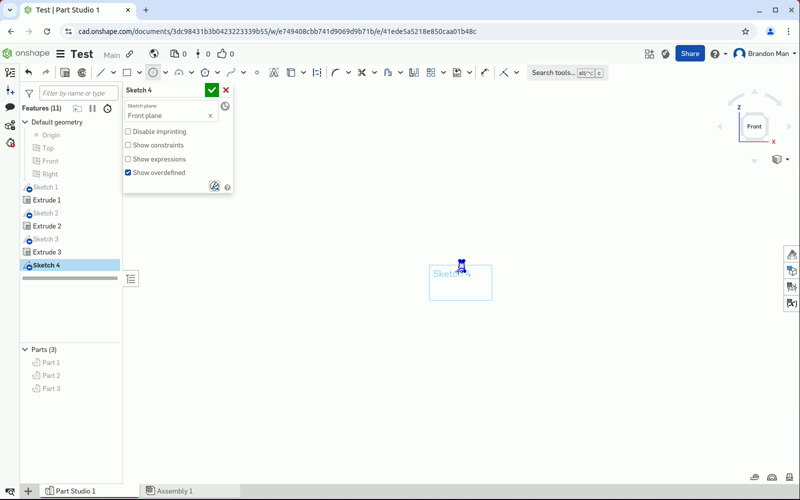
mouse_move(461, 264)
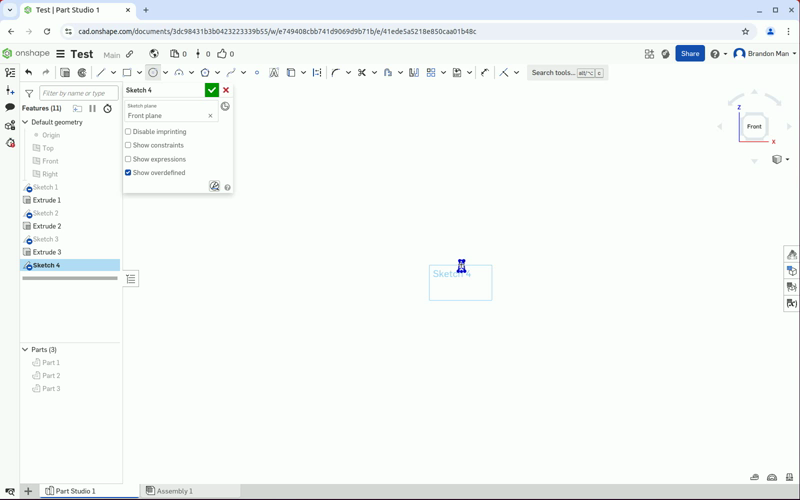
scroll(6)
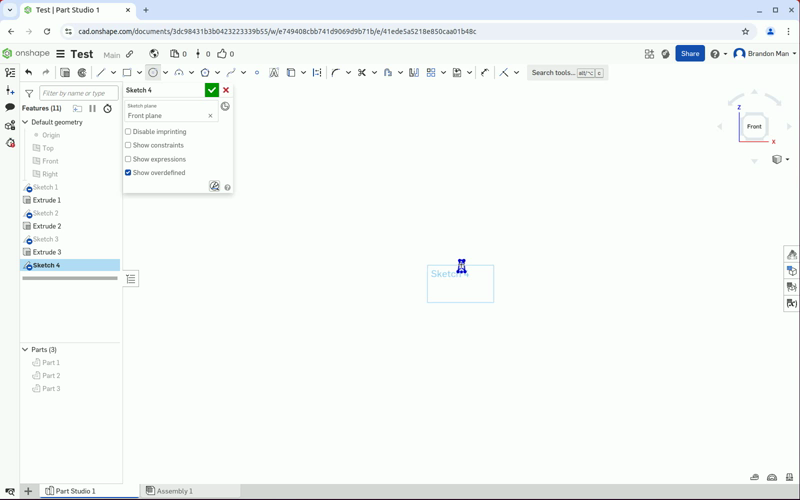
scroll(6)
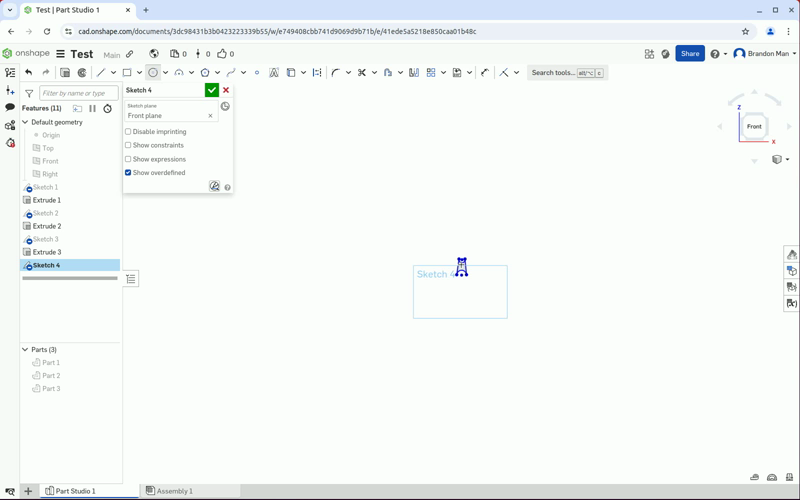
scroll(6)
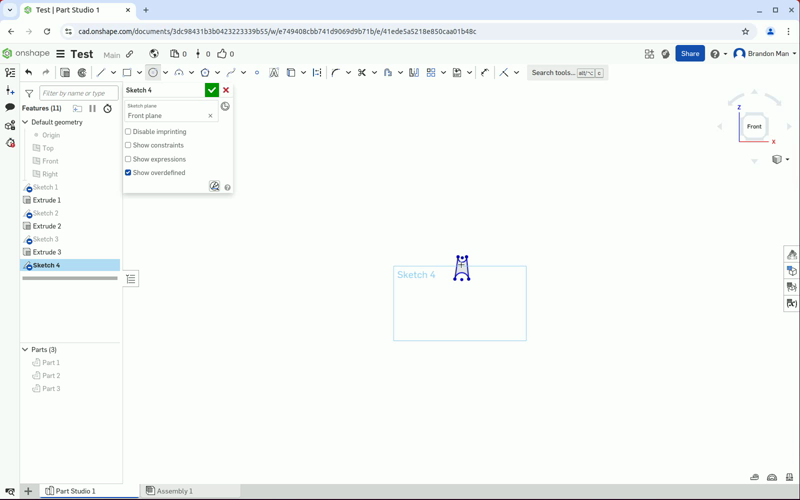
scroll(6)
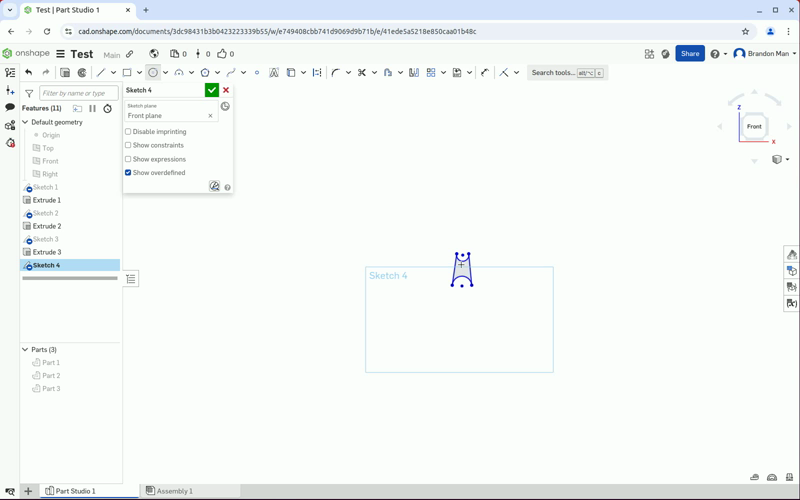
scroll(6)
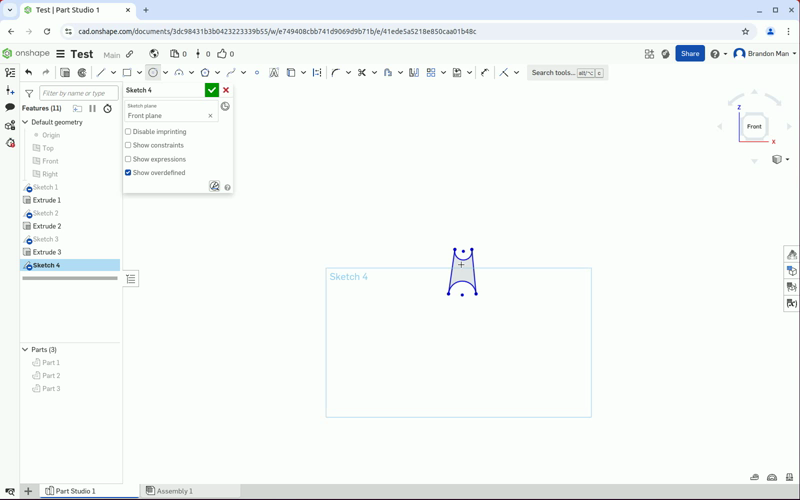
scroll(6)
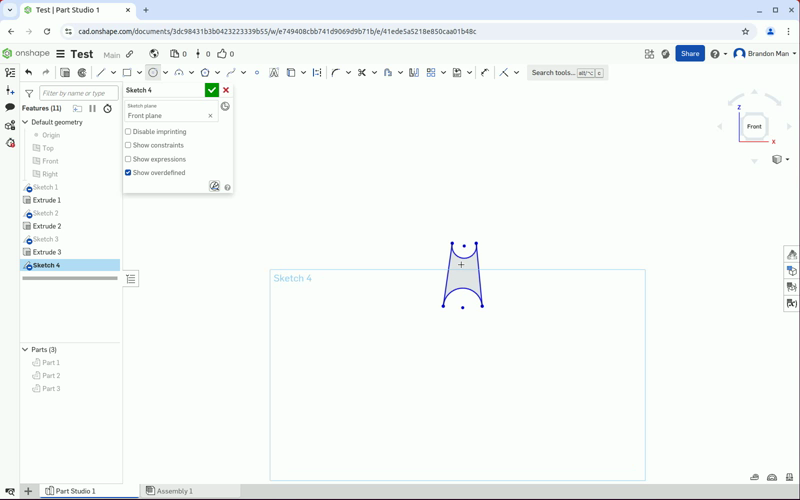
scroll(6)
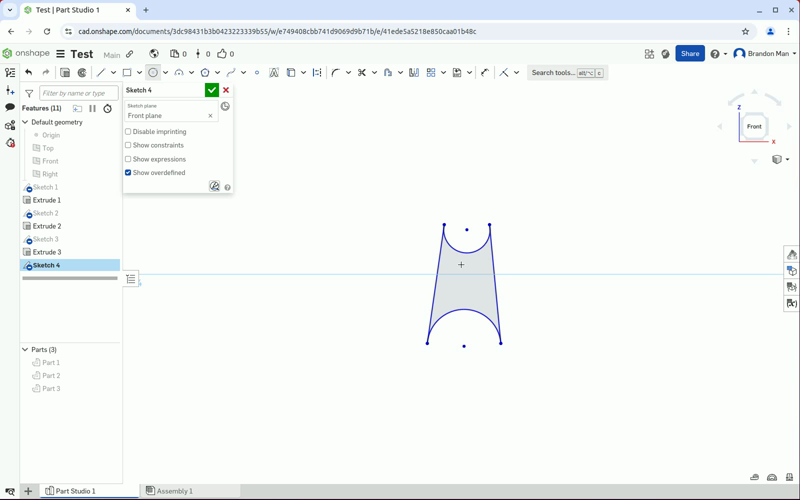
click(461, 264)
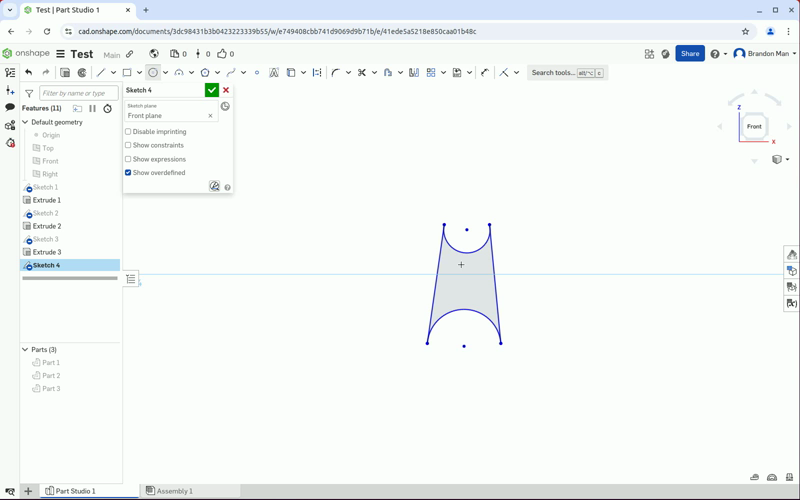
scroll(-6)
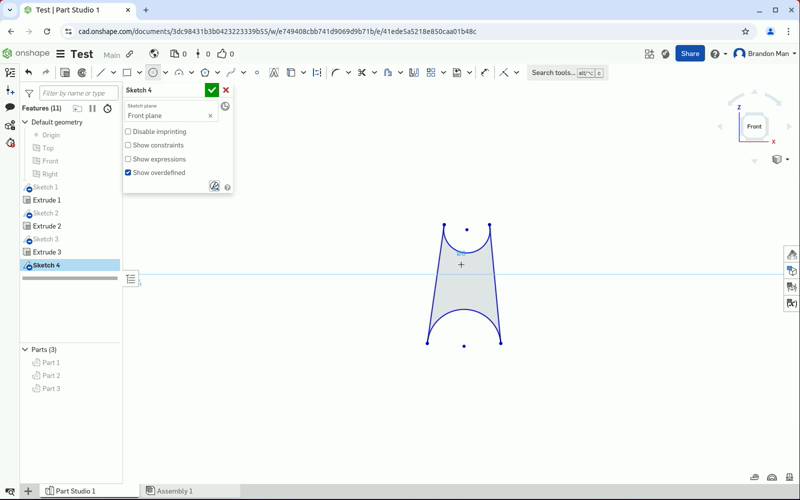
scroll(-6)
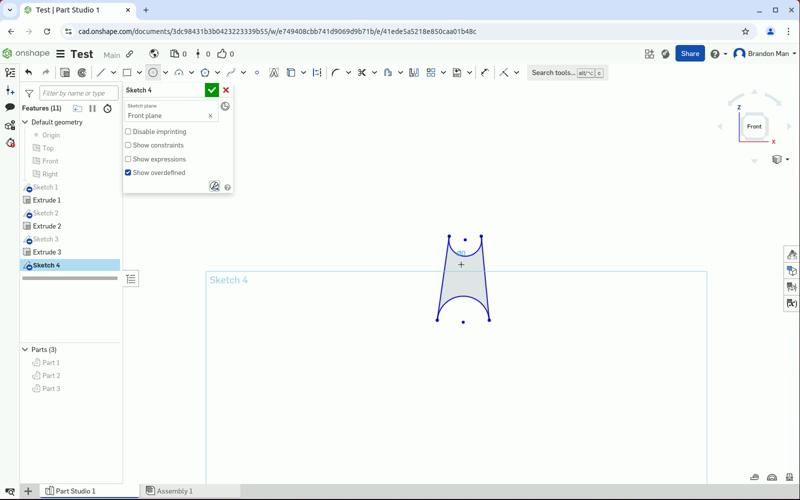
scroll(-6)
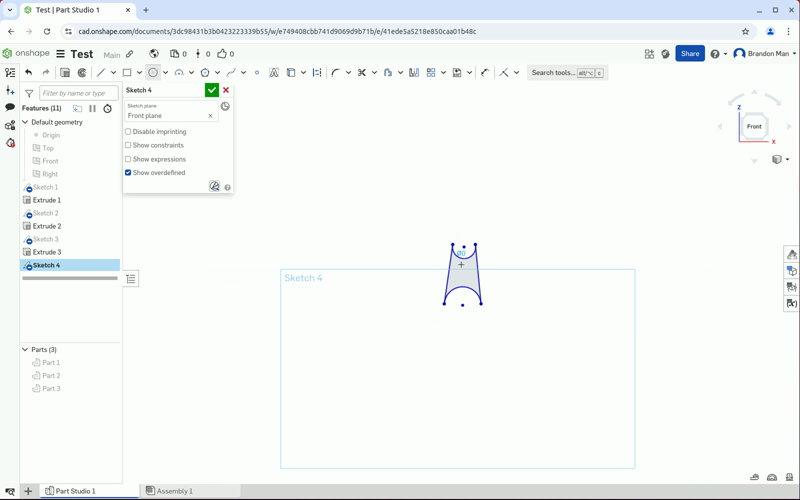
scroll(-6)
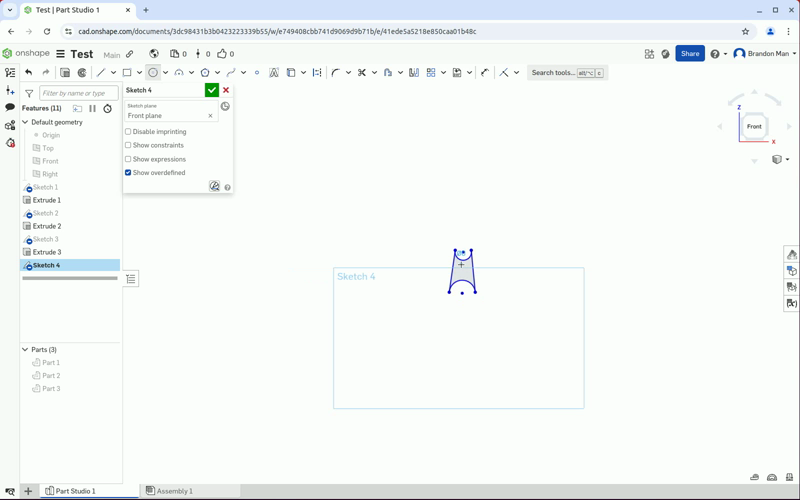
scroll(-6)
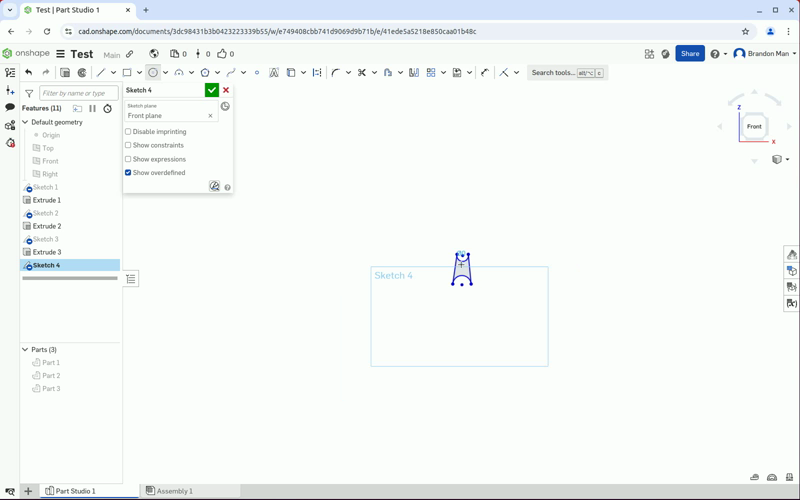
scroll(-6)
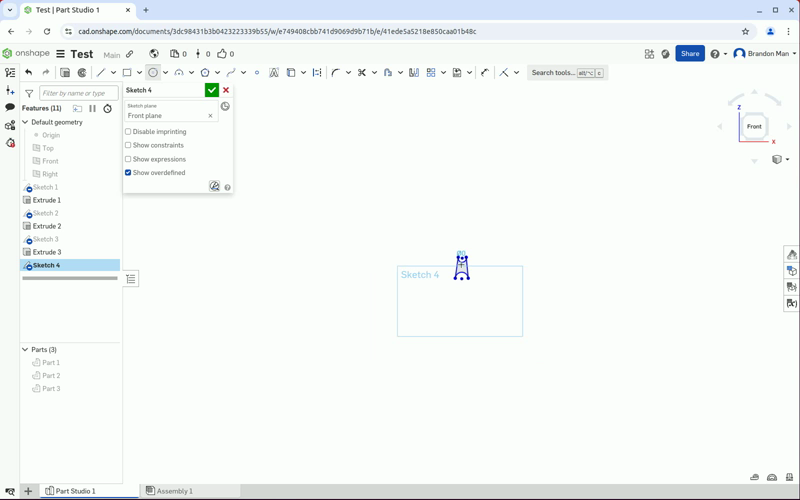
scroll(-6)
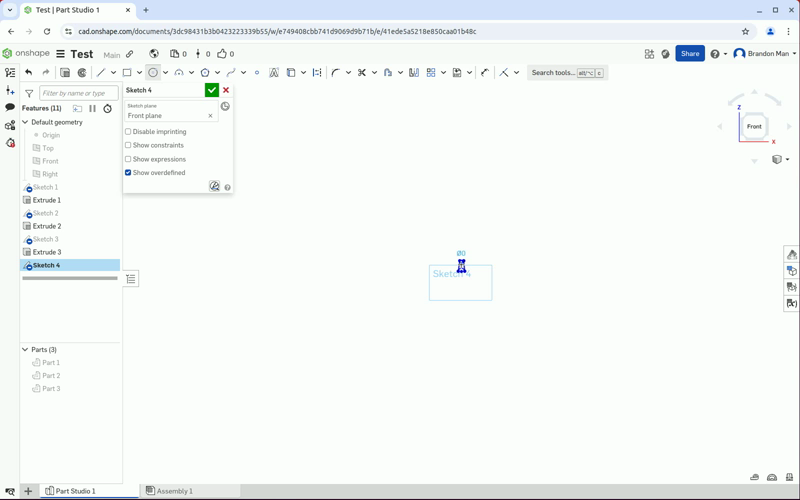
key_up(shift)
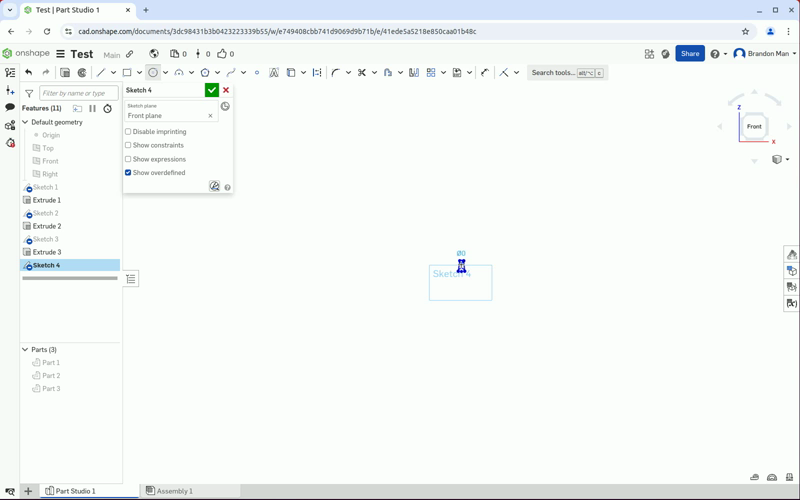
mouse_move(461, 264)
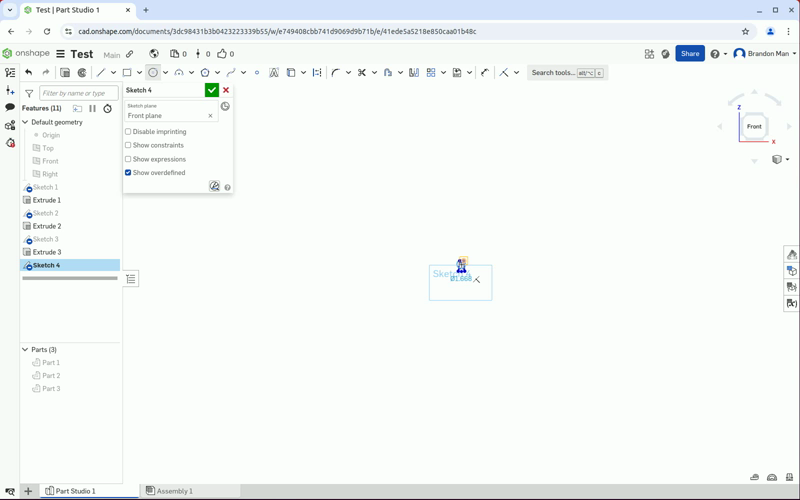
scroll(6)
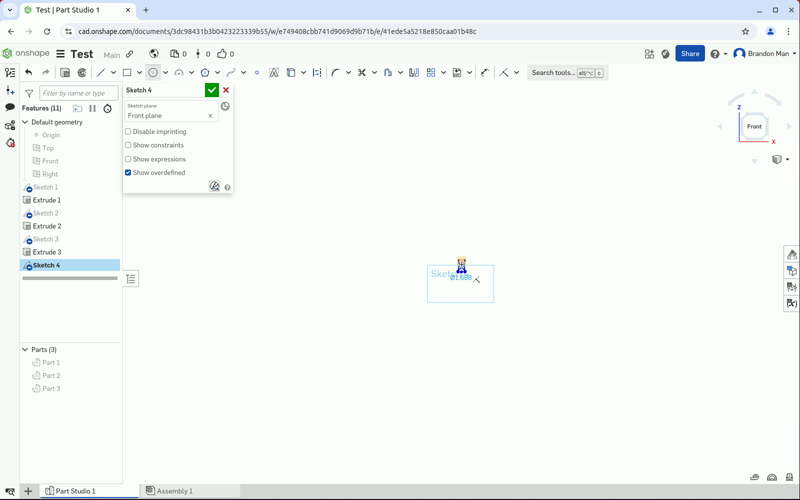
scroll(6)
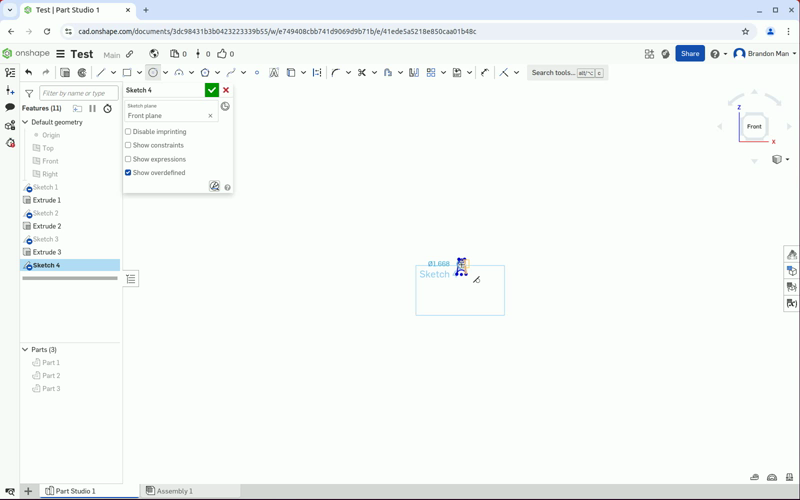
scroll(6)
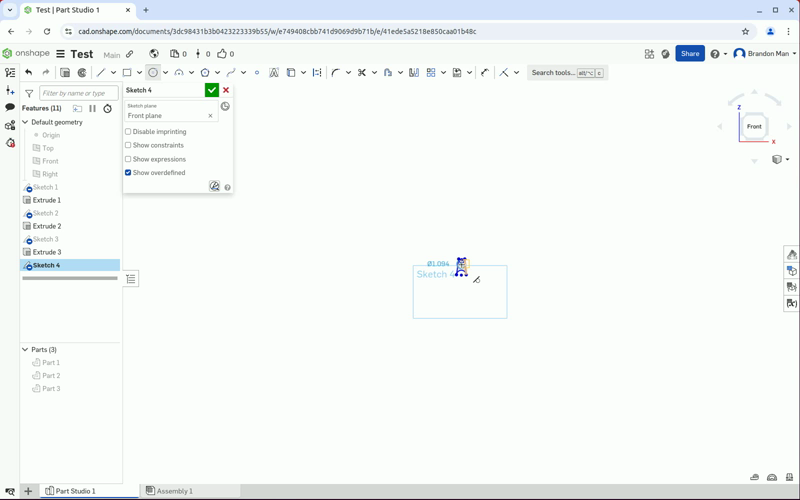
scroll(6)
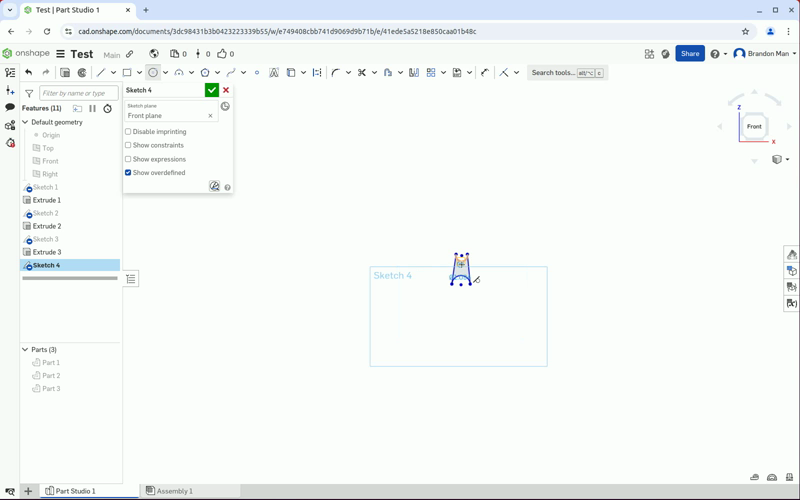
scroll(6)
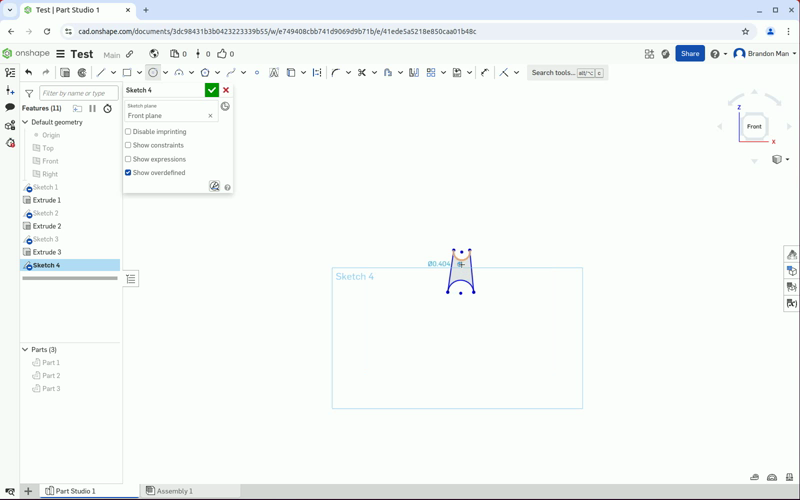
scroll(6)
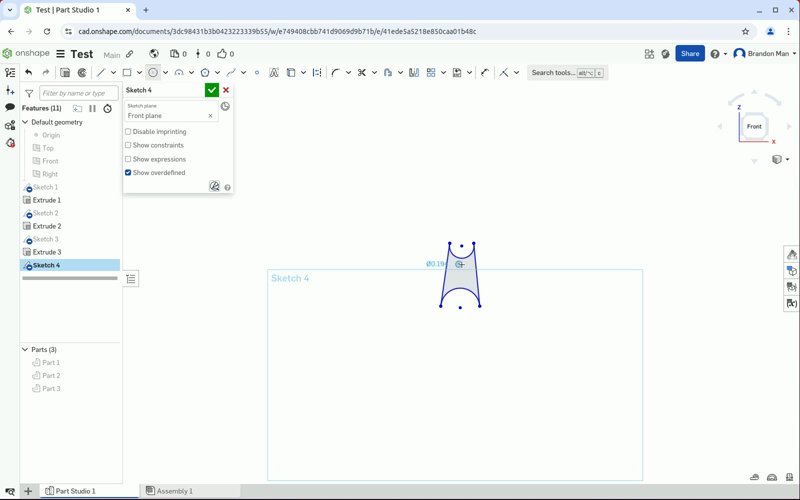
scroll(6)
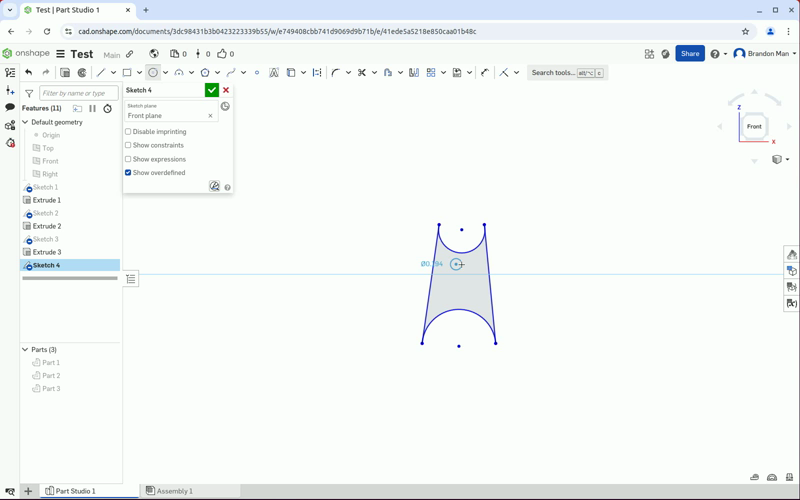
click(461, 264)
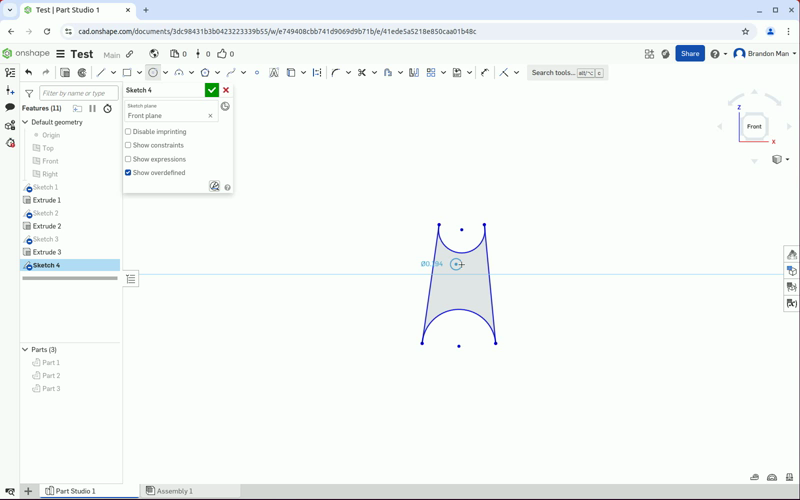
scroll(-6)
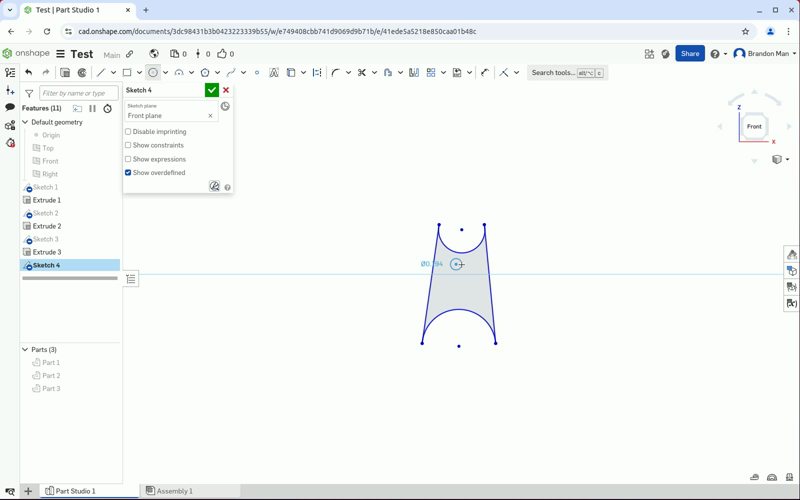
scroll(-6)
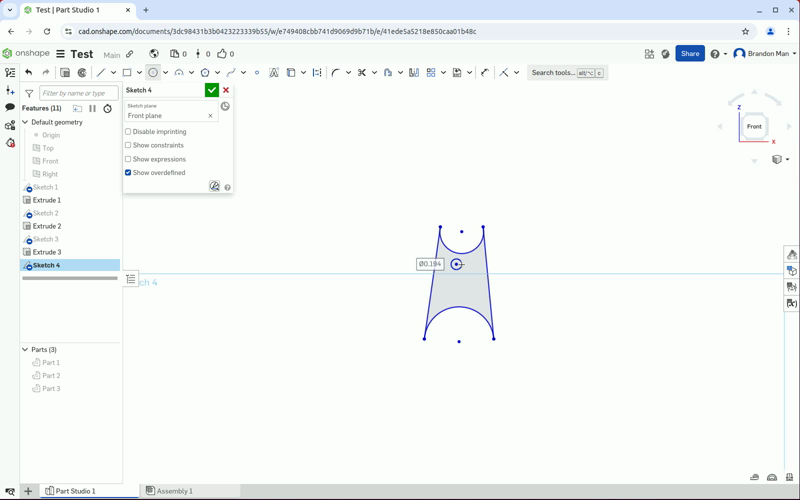
scroll(-6)
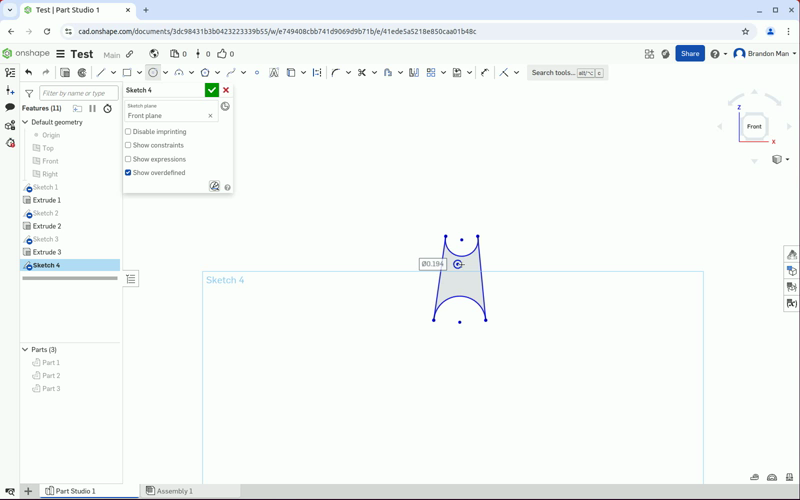
scroll(-6)
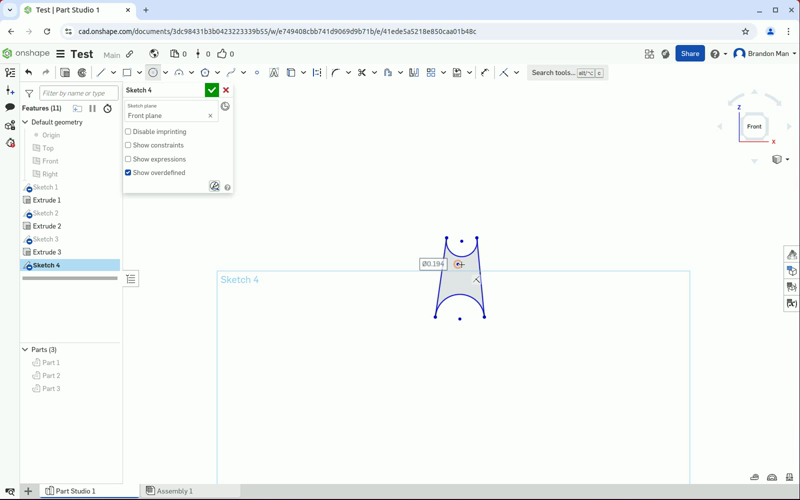
scroll(-6)
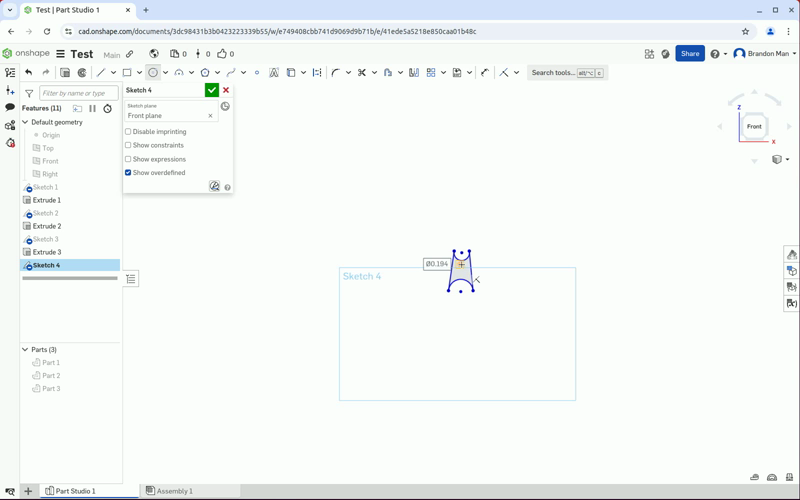
scroll(-6)
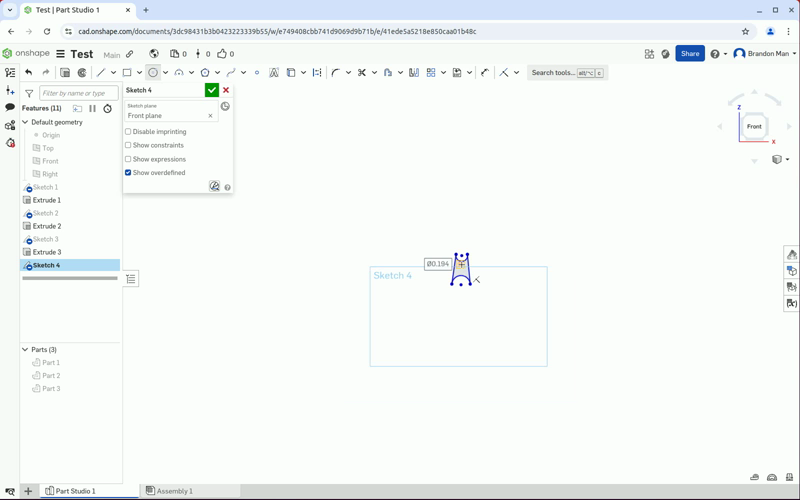
scroll(-6)
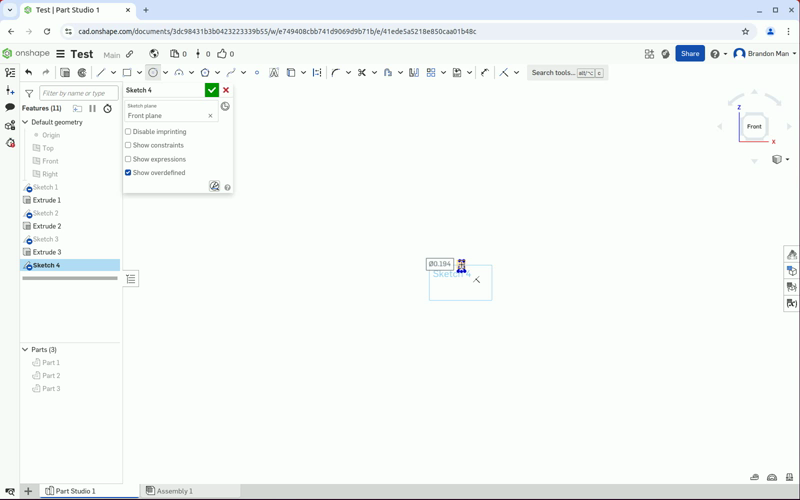
key(esc)
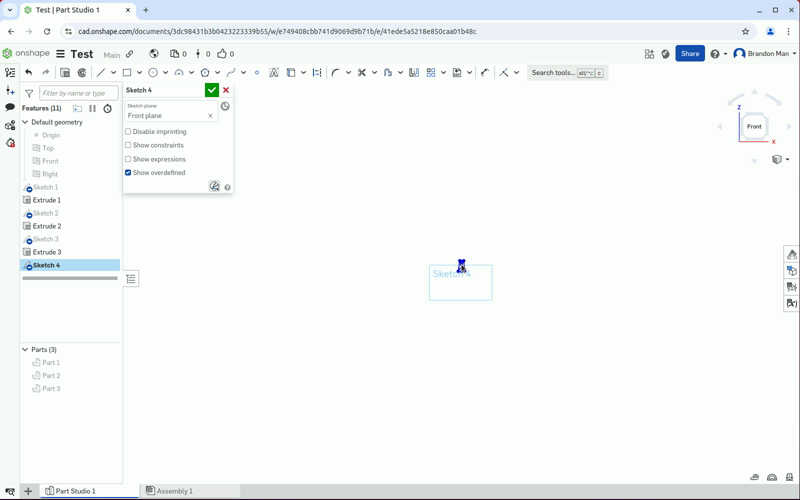
mouse_move(460, 264)
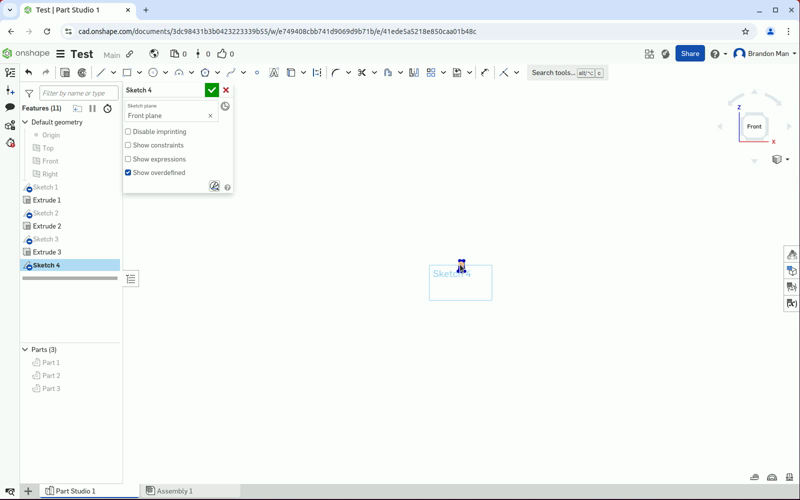
scroll(6)
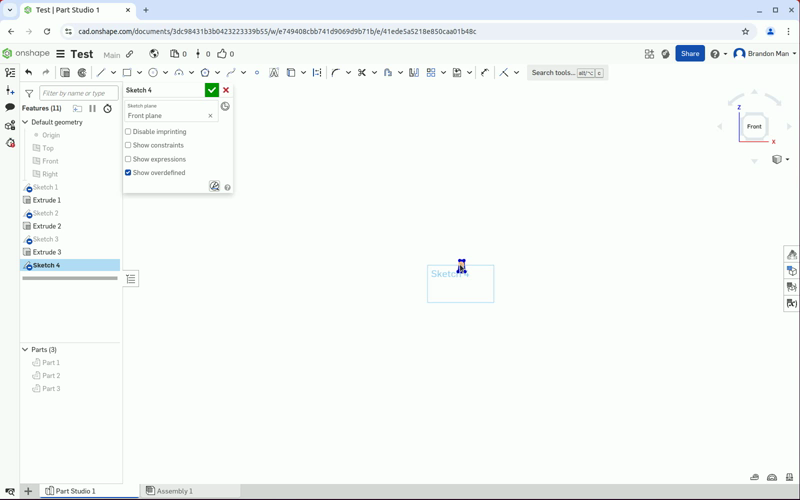
scroll(6)
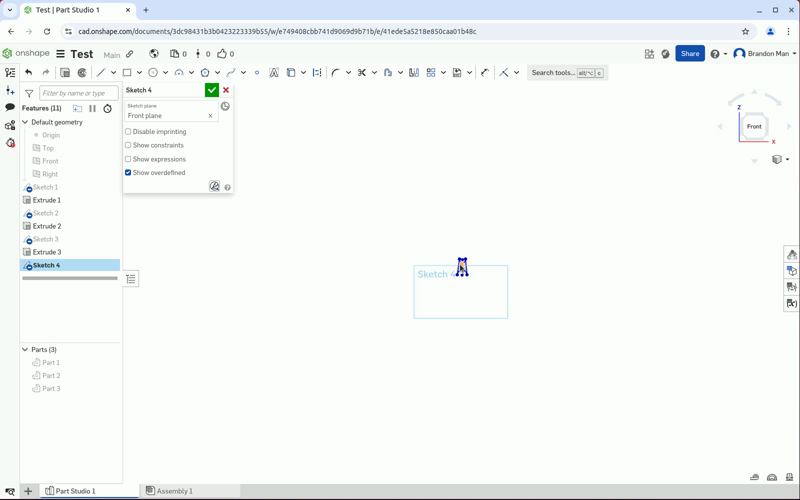
scroll(6)
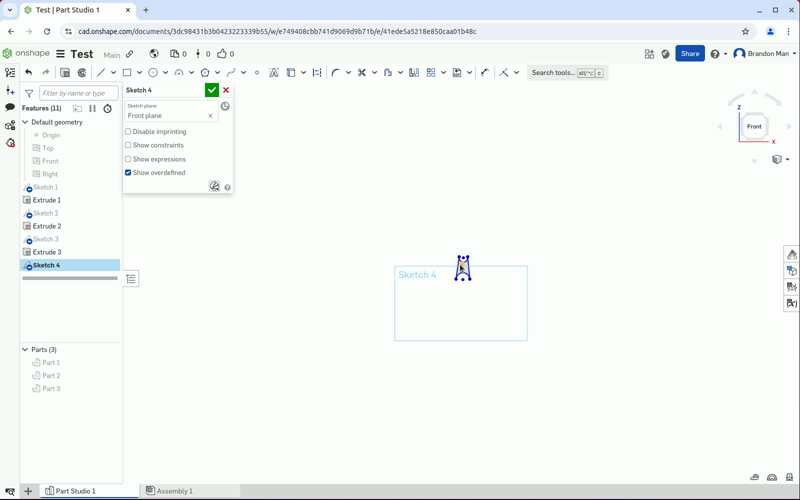
scroll(6)
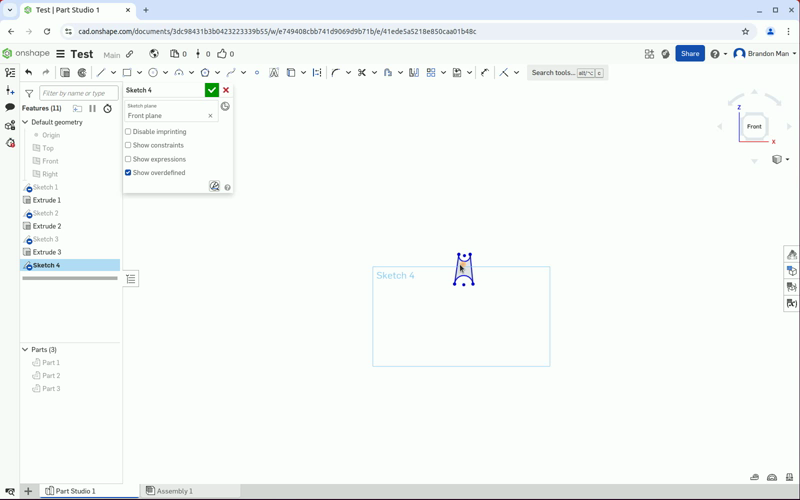
scroll(6)
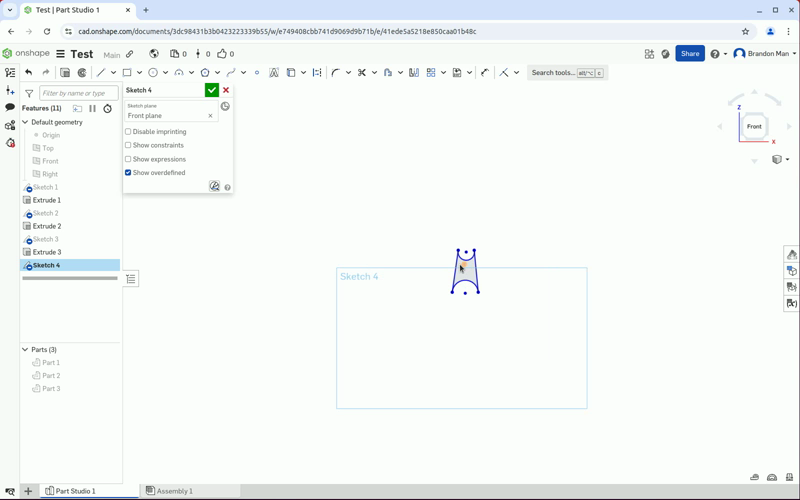
scroll(6)
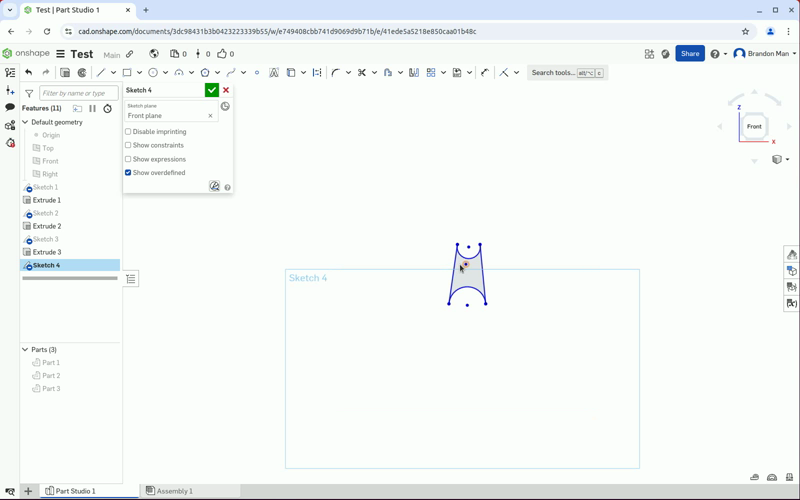
scroll(6)
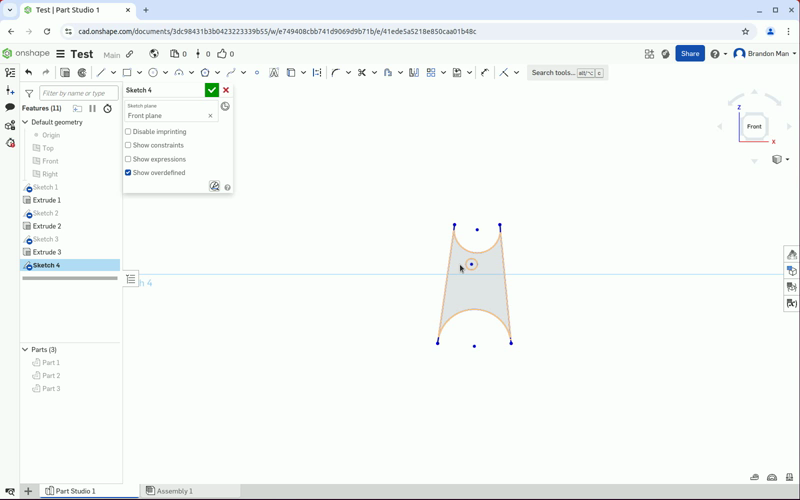
click(460, 264)
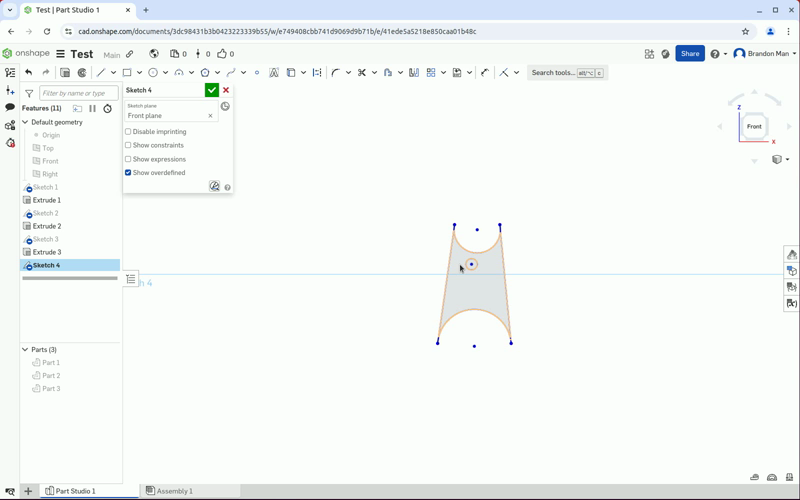
scroll(-6)
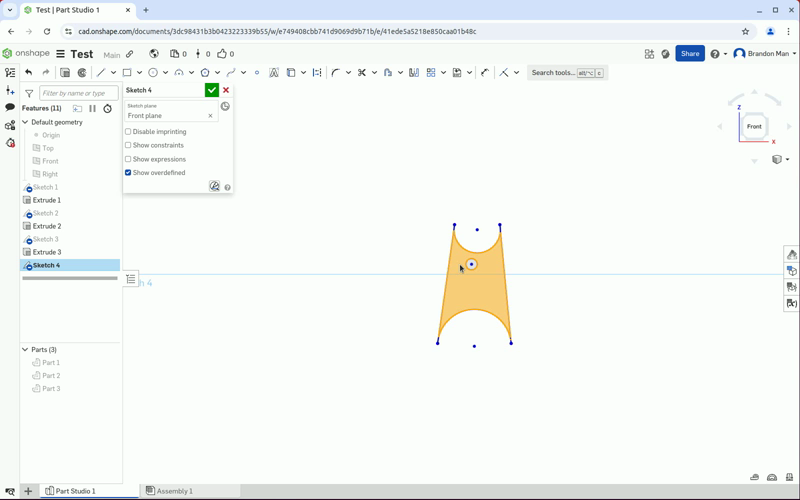
scroll(-6)
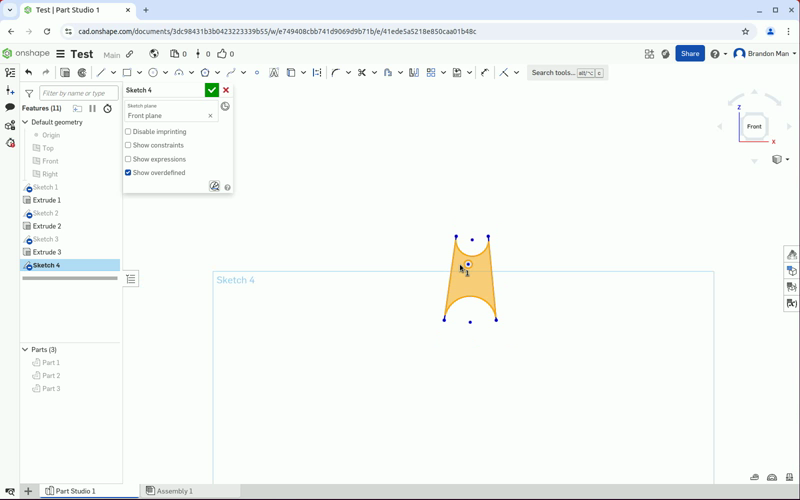
scroll(-6)
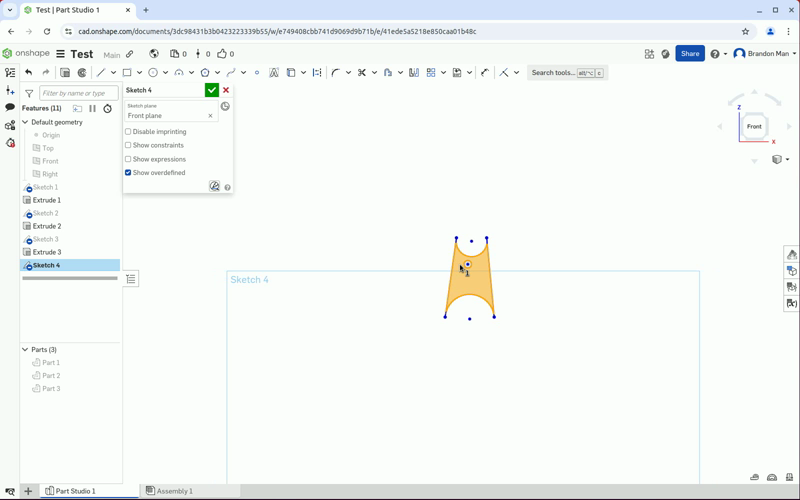
scroll(-6)
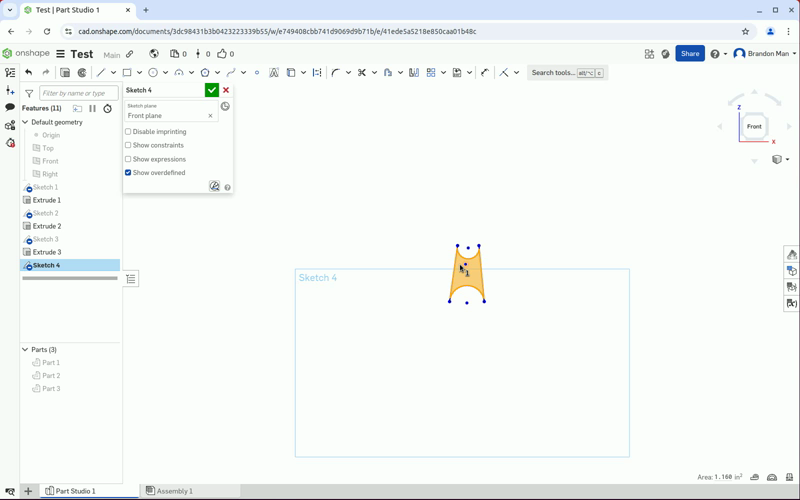
scroll(-6)
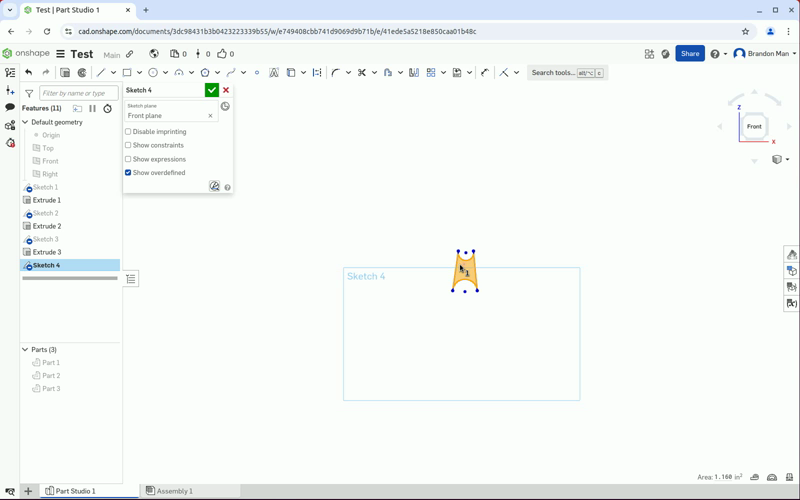
scroll(-6)
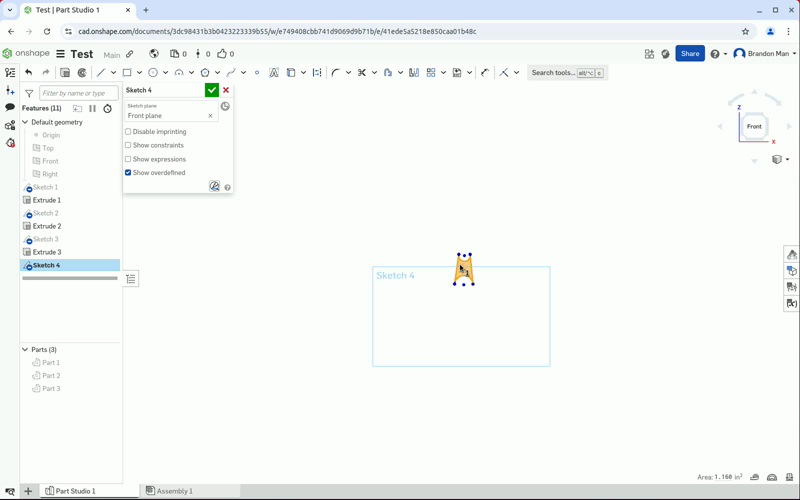
scroll(-6)
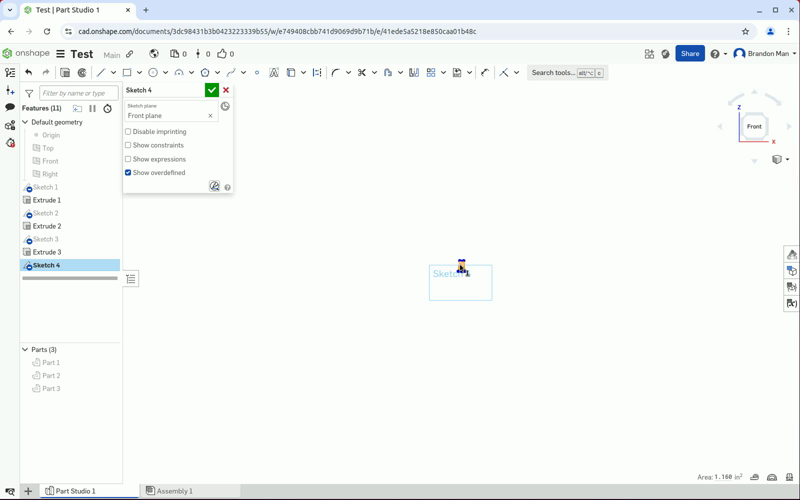
mouse_move(73, 352)
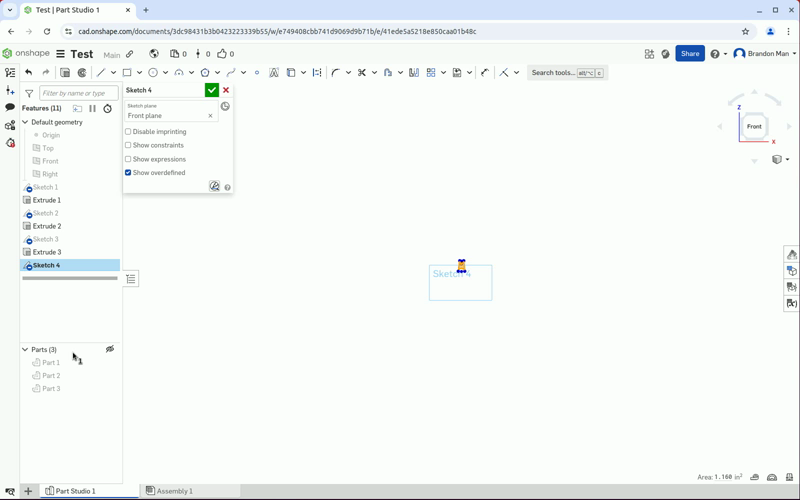
key(shift+y)
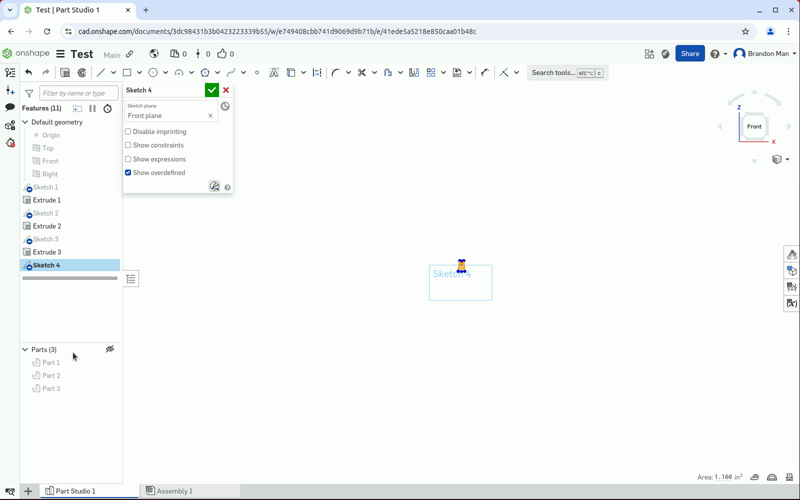
key(shift+e)
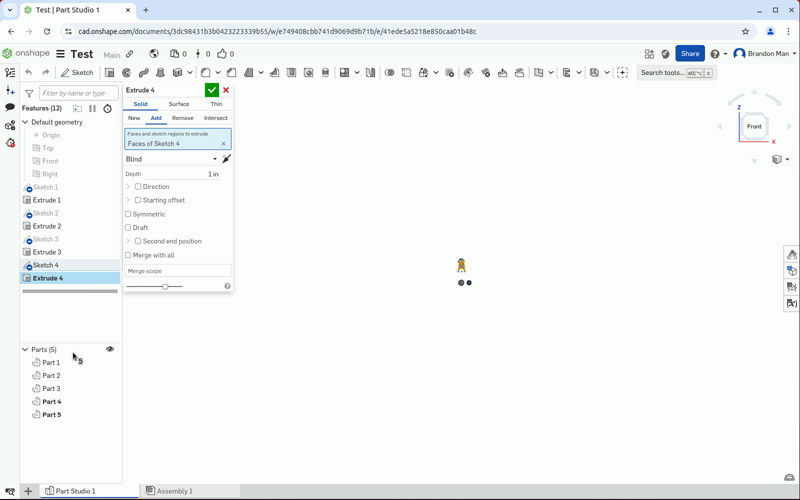
mouse_move(143, 106)
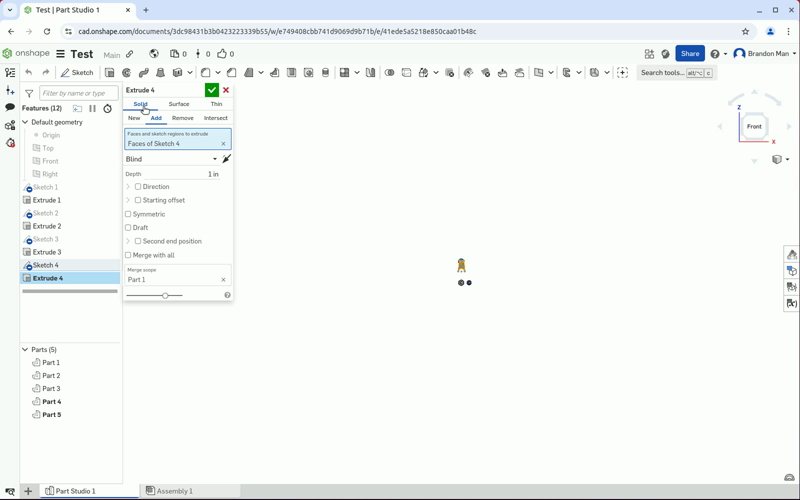
click(143, 106)
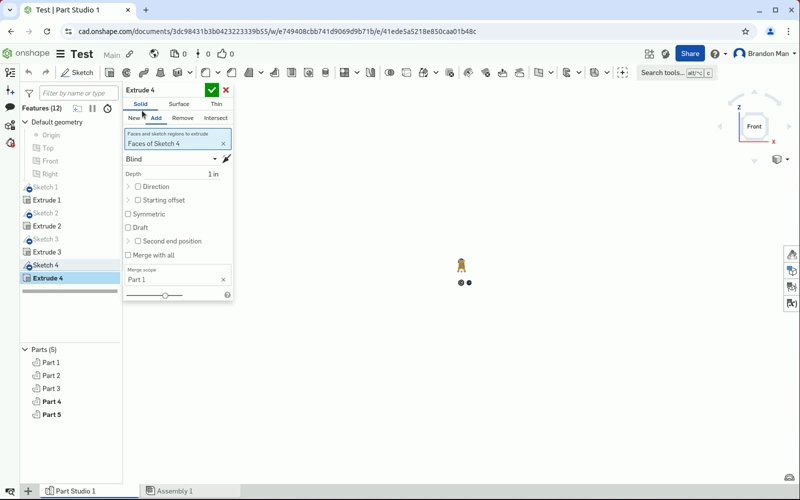
mouse_move(137, 120)
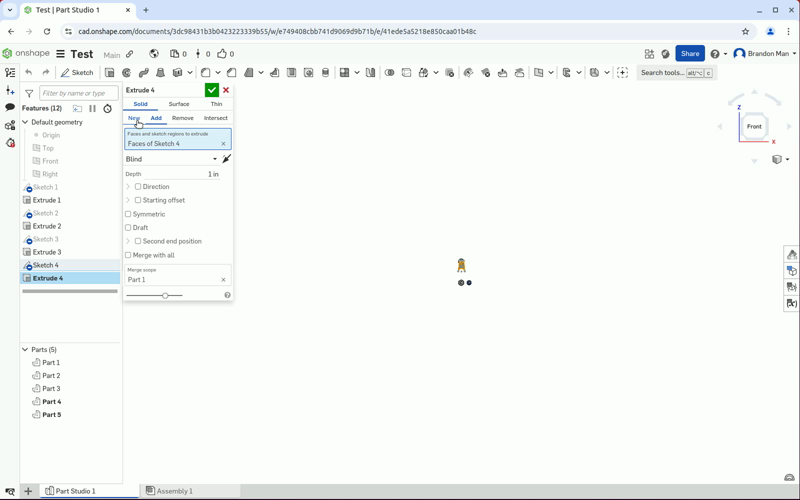
click(137, 120)
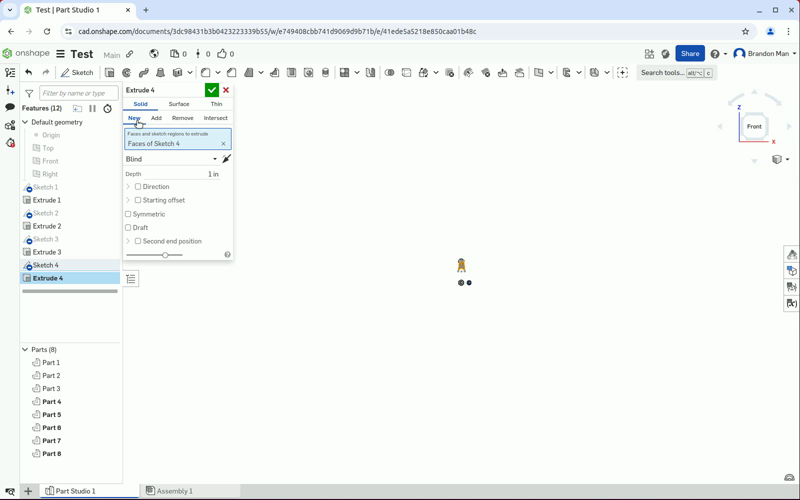
key(tab, 4)
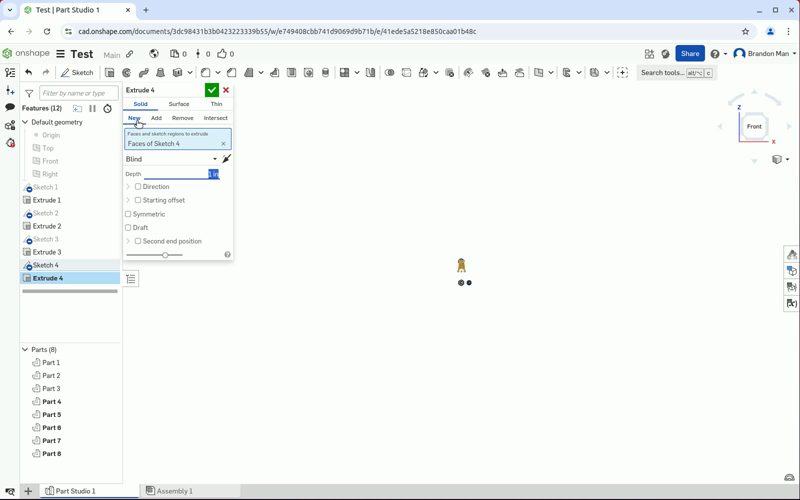
text(23.108)
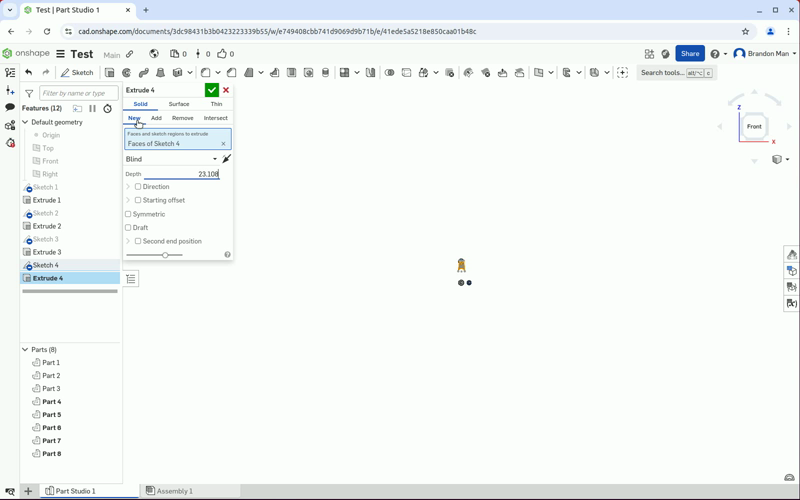
key(enter)
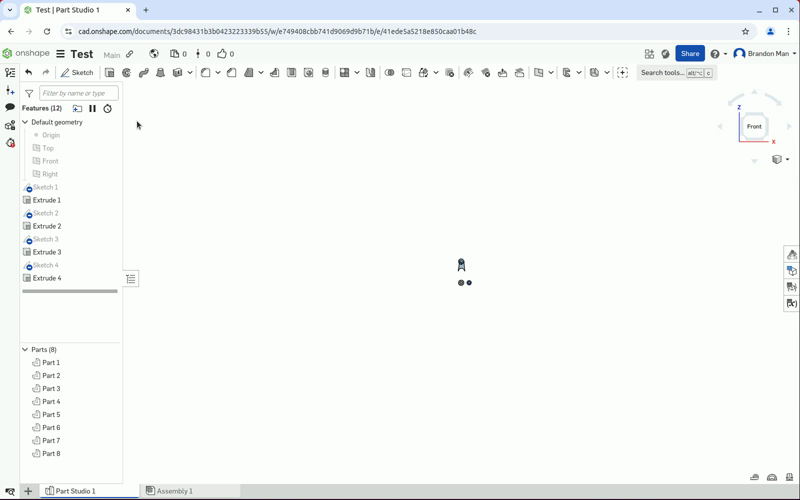
key(shift+h)
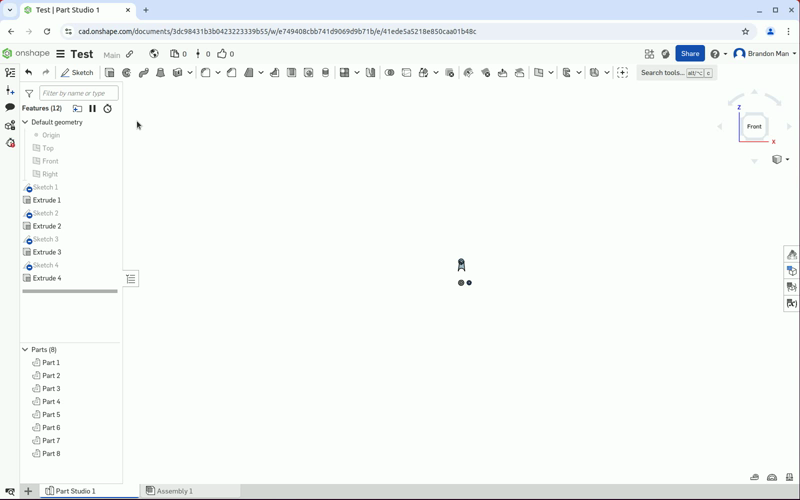
key(shift+h)
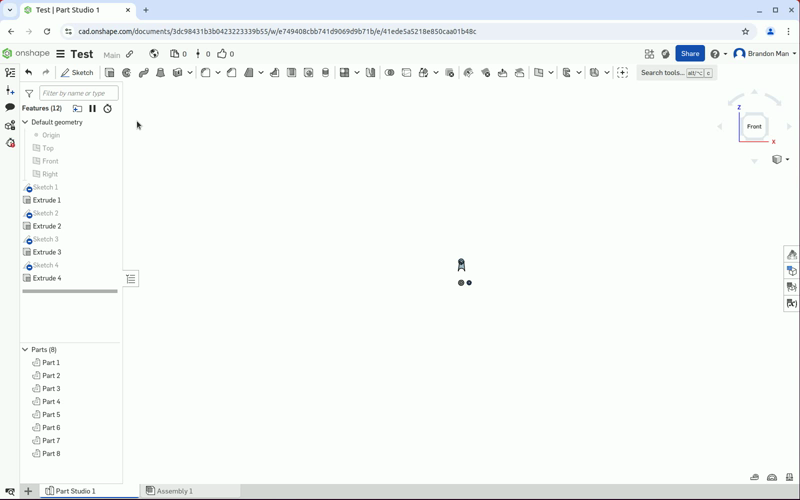
mouse_move(73, 189)
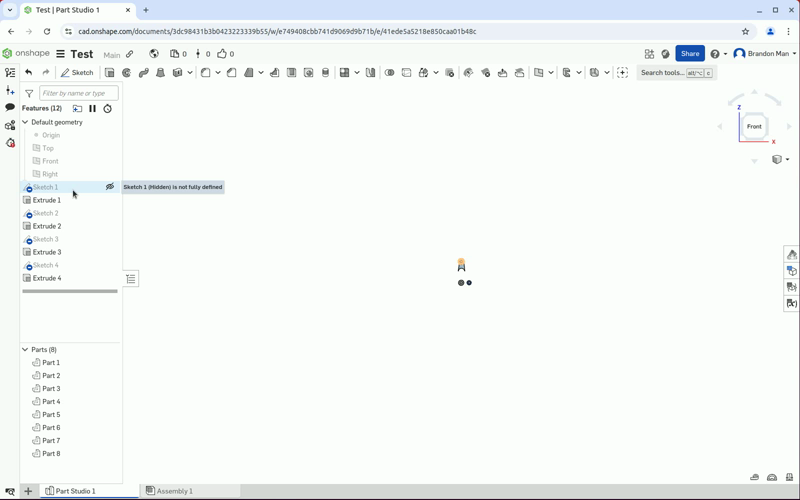
click(73, 189)
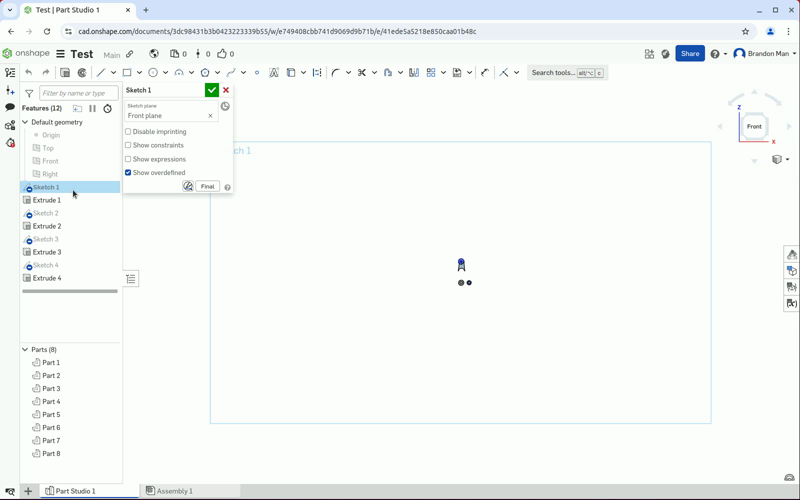
mouse_move(229, 92)
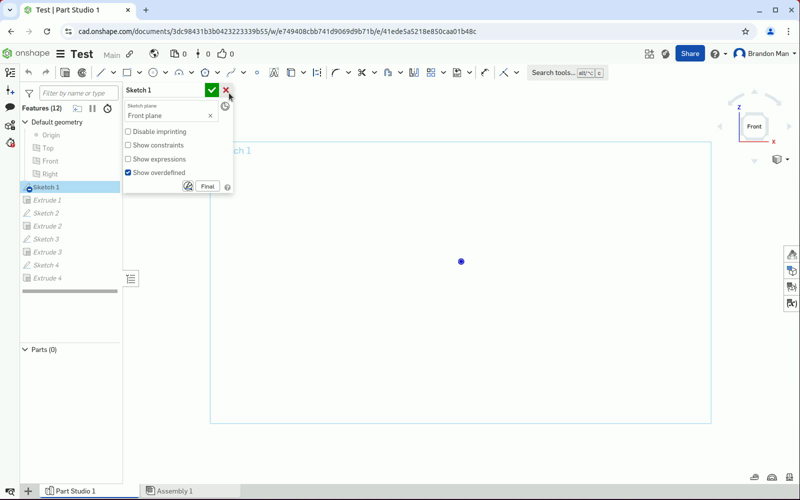
click(229, 92)
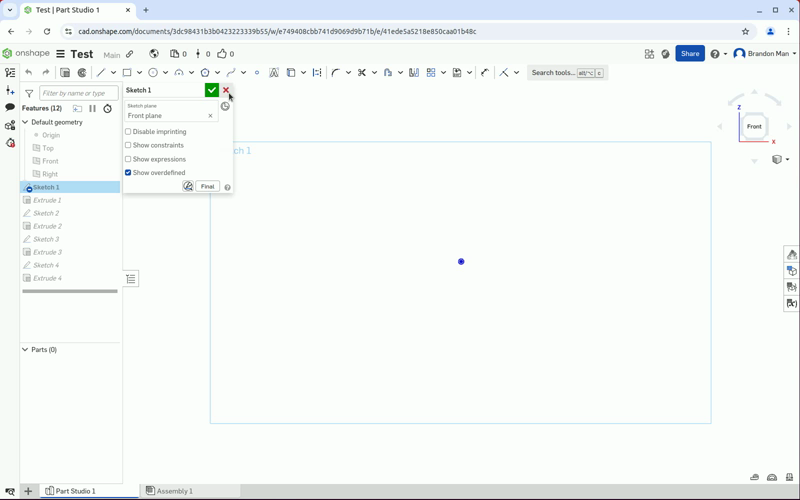
key(shift+s)
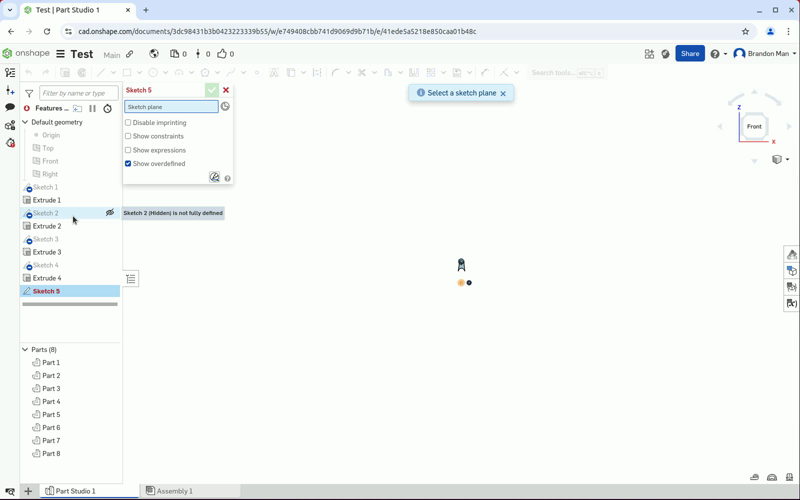
scroll(3)
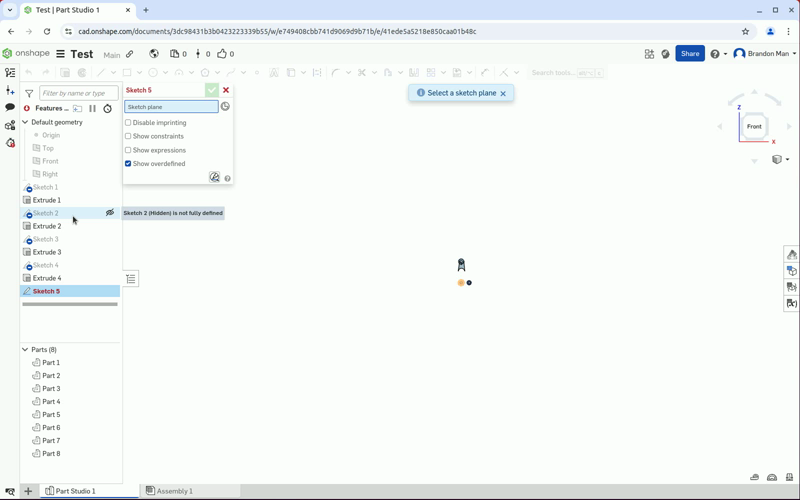
mouse_move(73, 163)
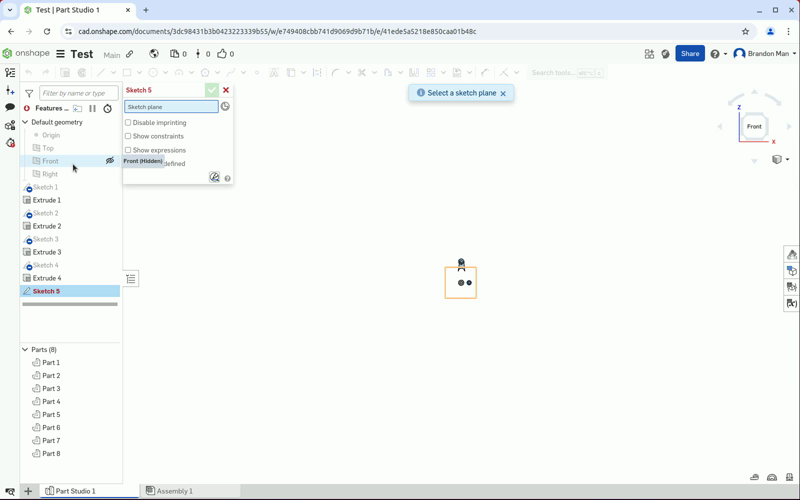
click(73, 163)
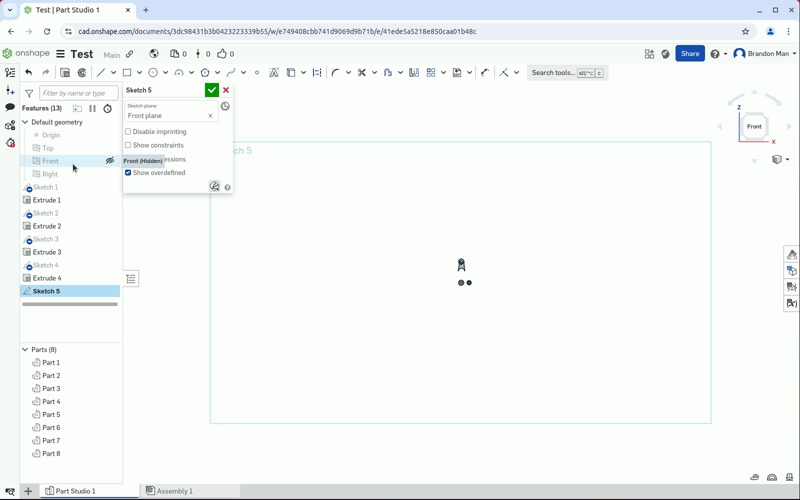
mouse_move(73, 352)
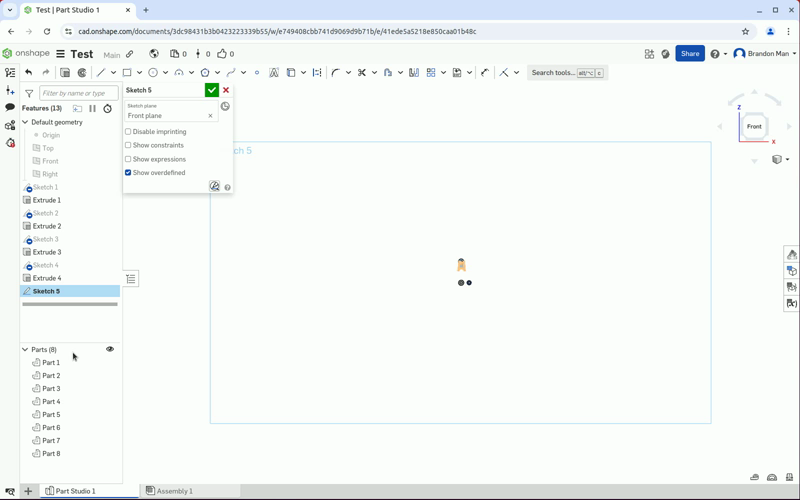
key(y)
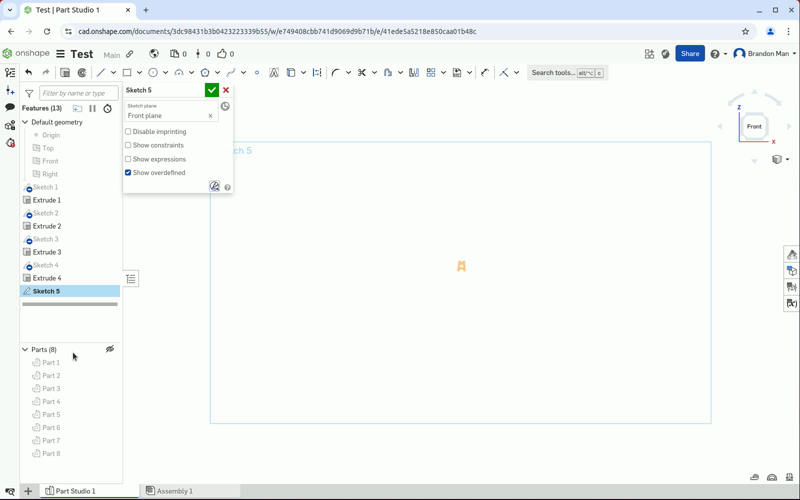
key(c)
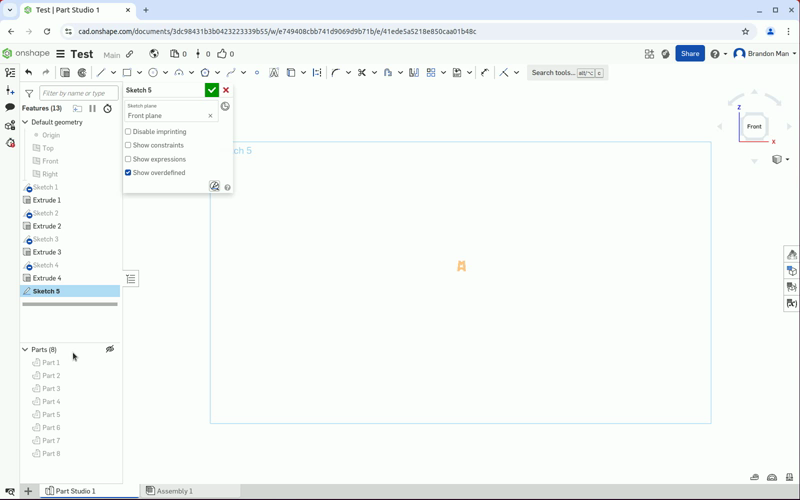
key_down(shift)
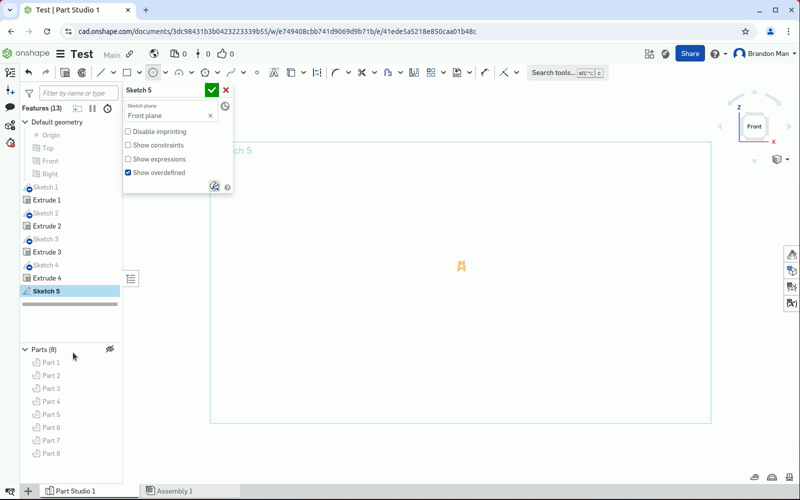
mouse_move(461, 271)
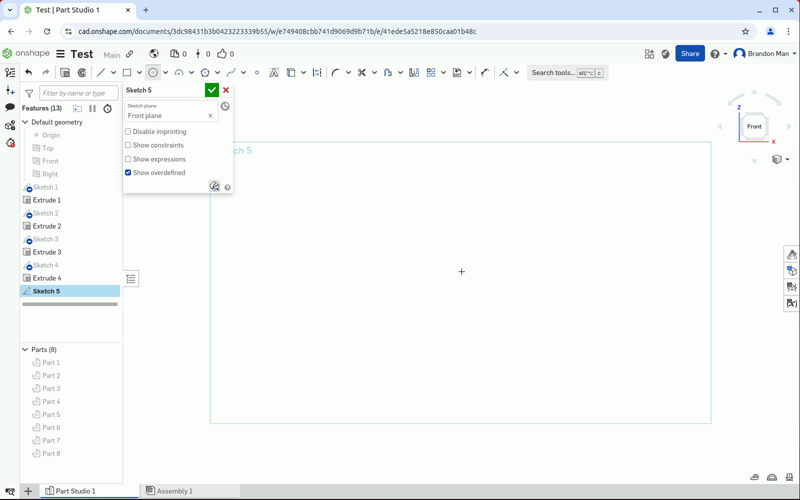
click(461, 271)
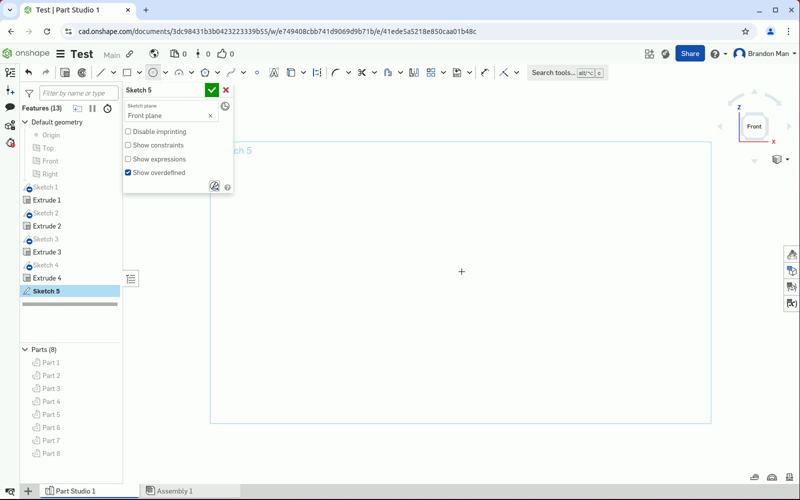
key_up(shift)
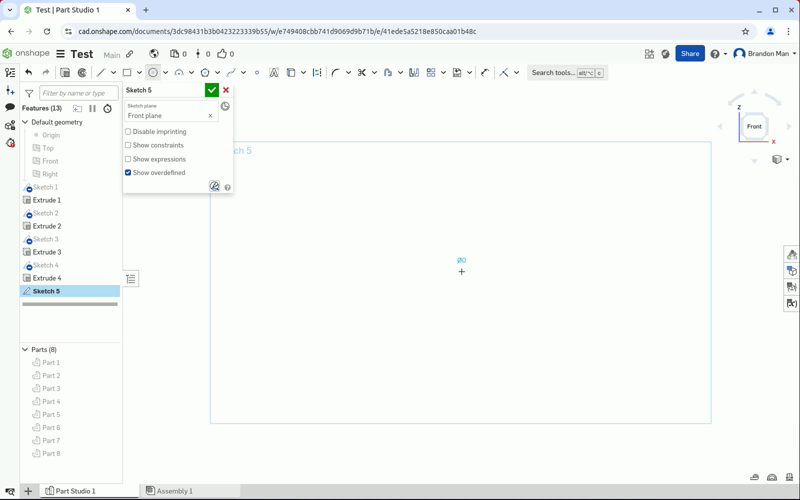
mouse_move(465, 271)
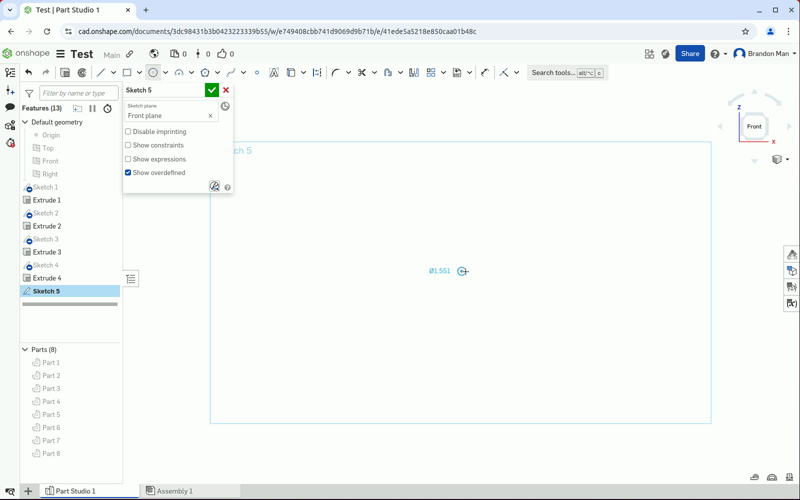
click(465, 271)
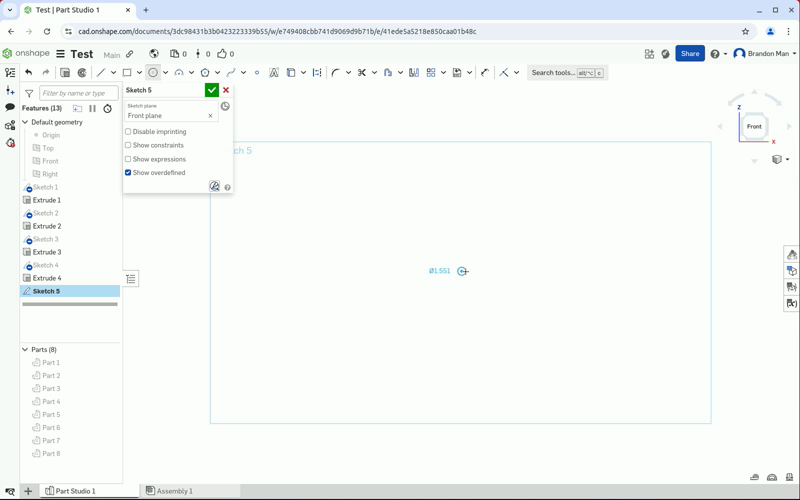
key(esc)
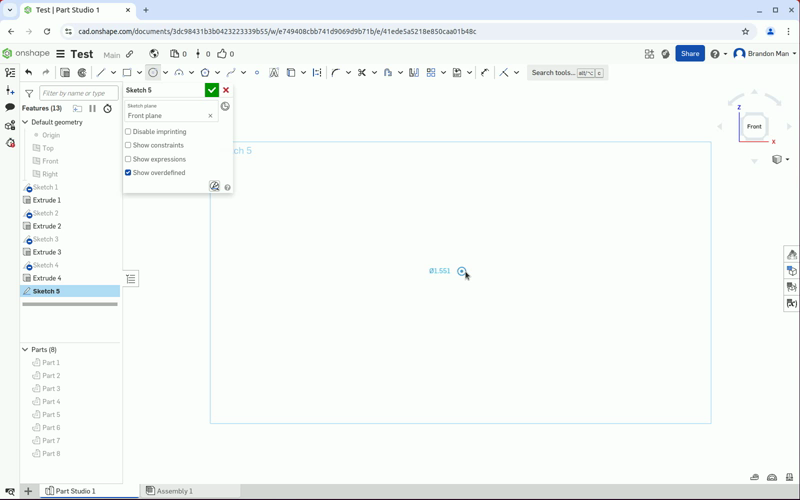
key(c)
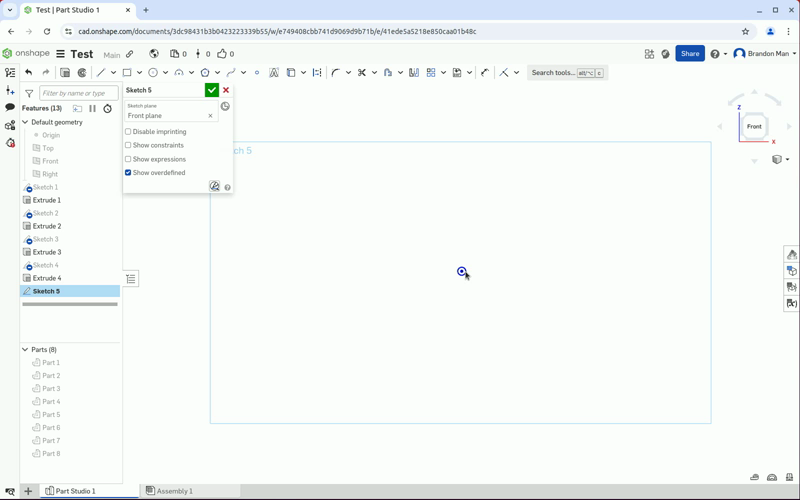
key_down(shift)
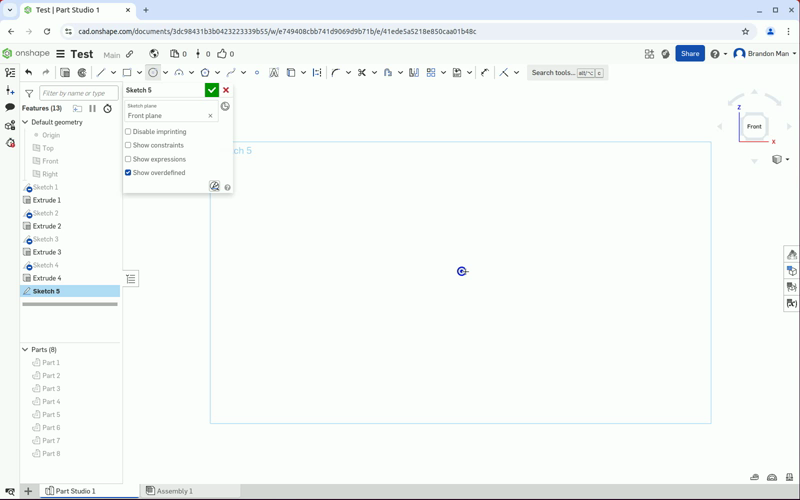
mouse_move(461, 271)
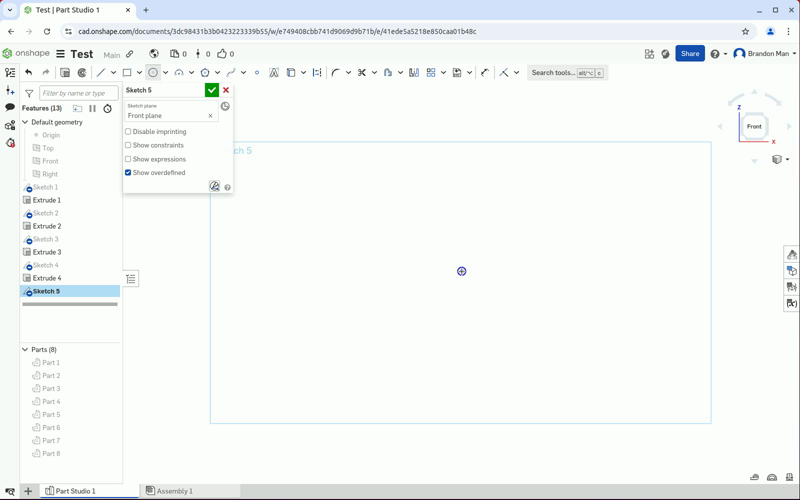
scroll(6)
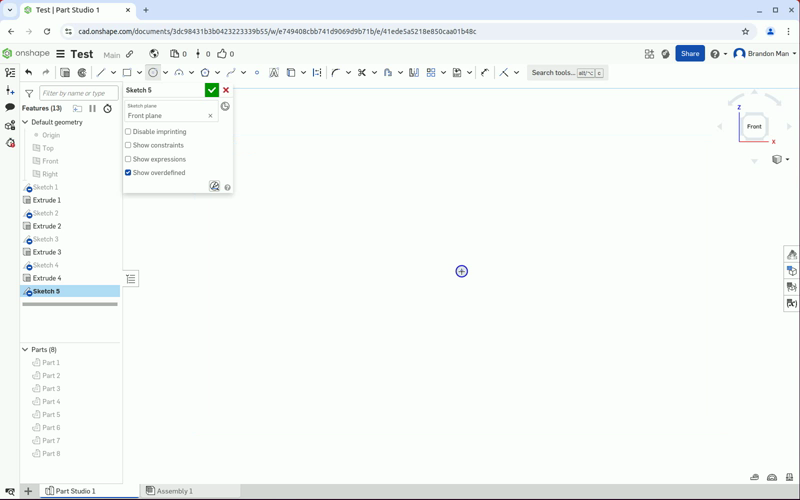
scroll(6)
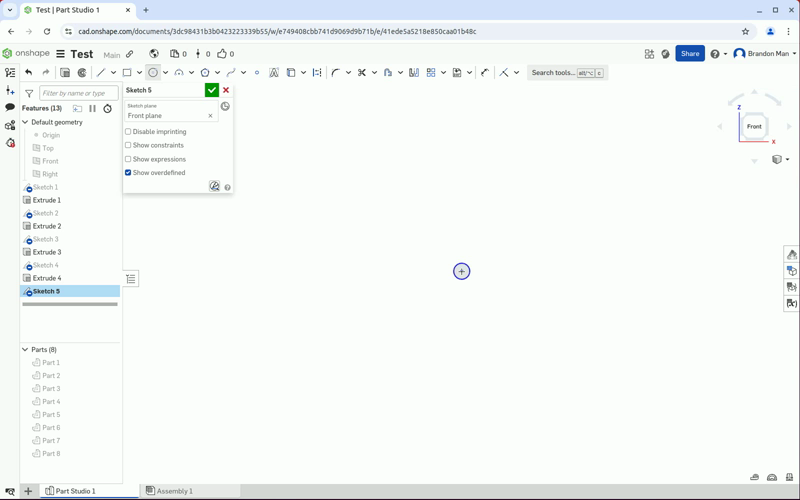
scroll(6)
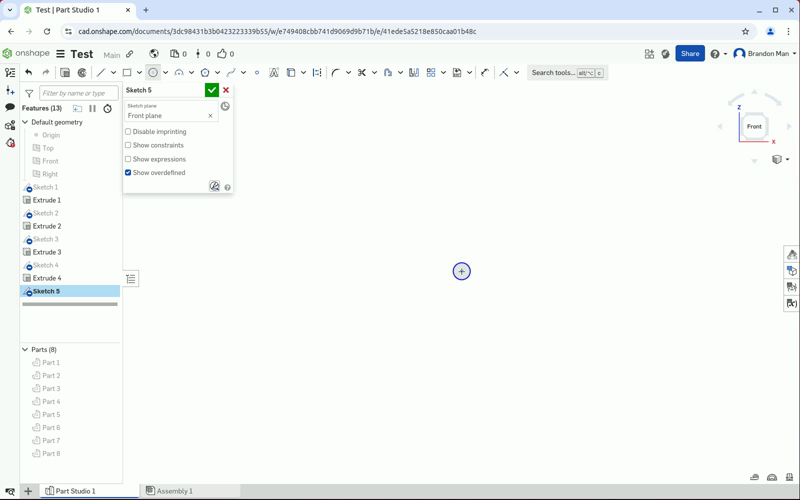
scroll(6)
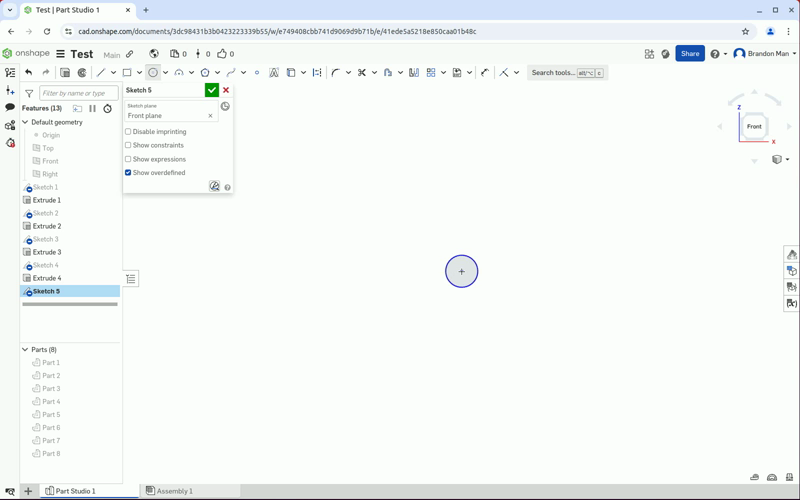
scroll(6)
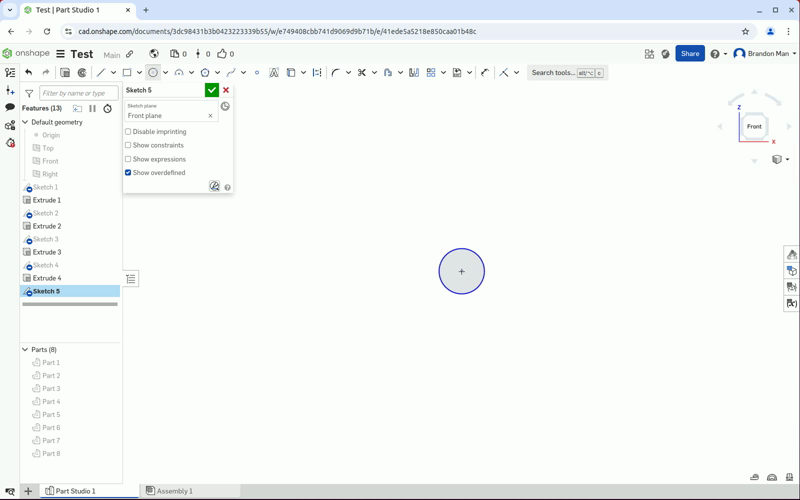
scroll(6)
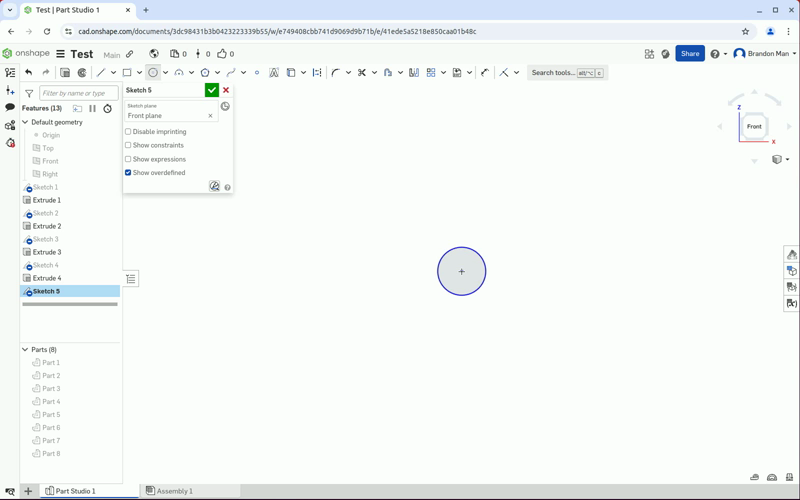
scroll(6)
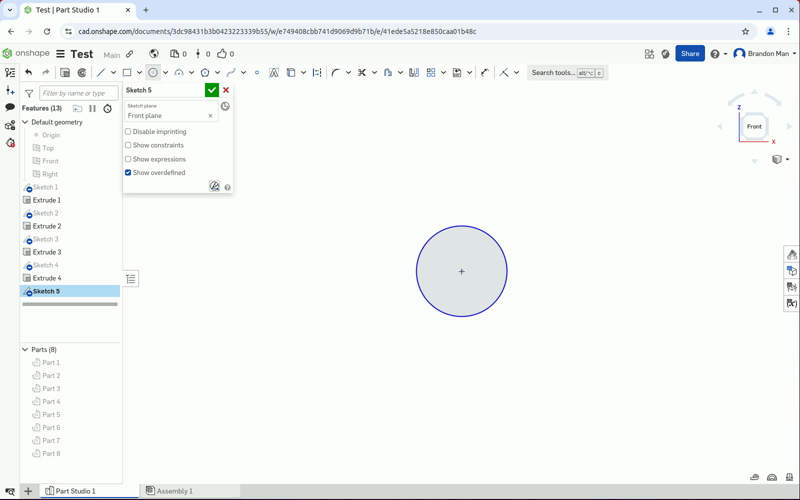
click(461, 271)
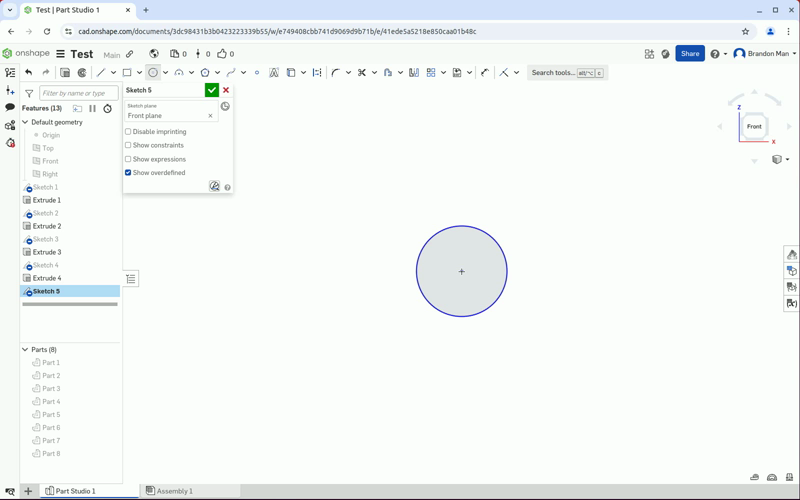
scroll(-6)
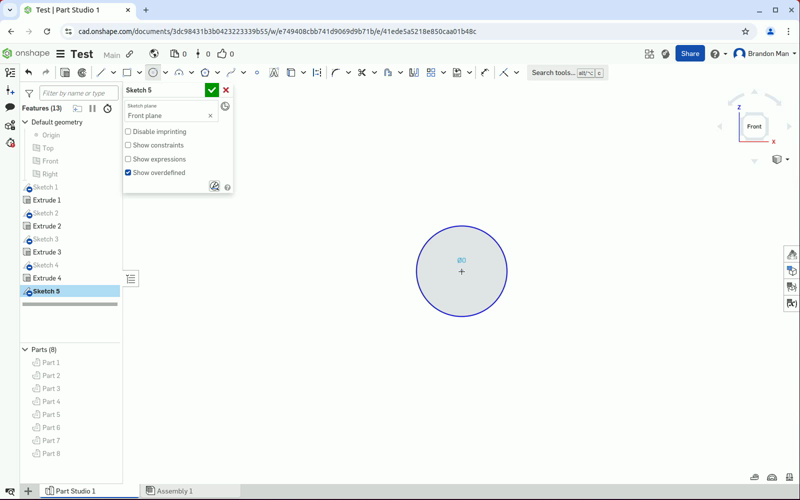
scroll(-6)
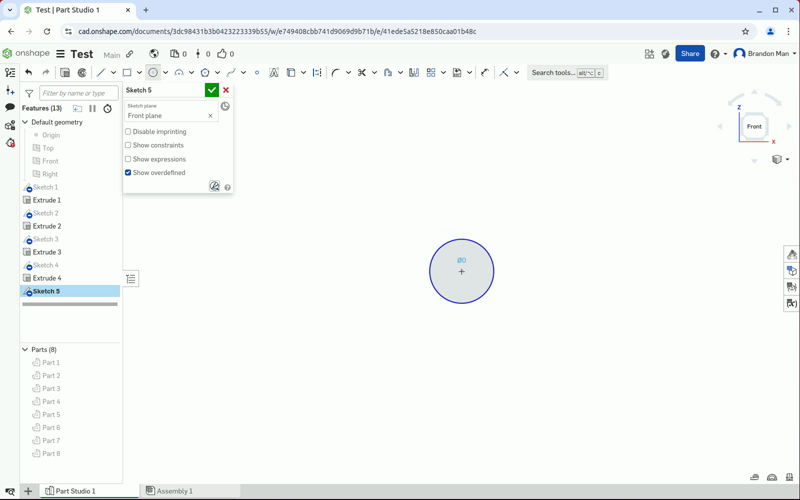
scroll(-6)
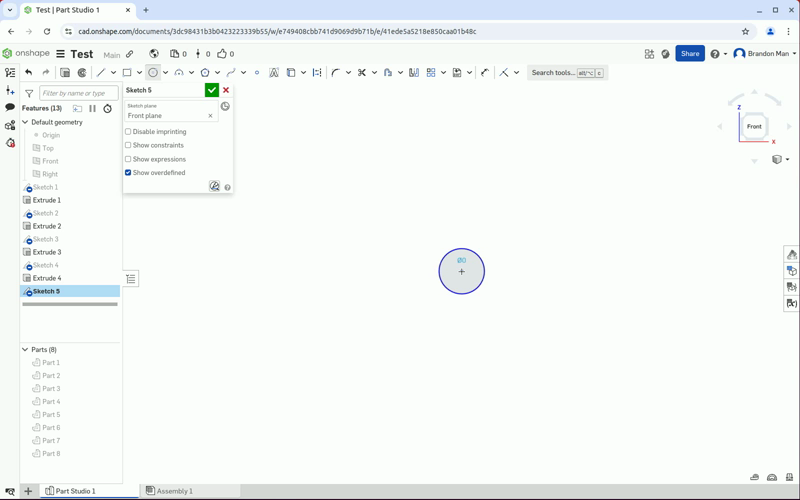
scroll(-6)
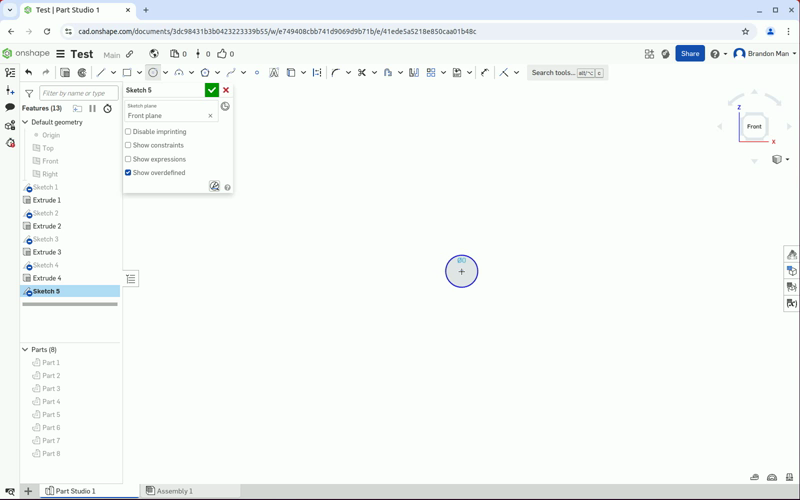
scroll(-6)
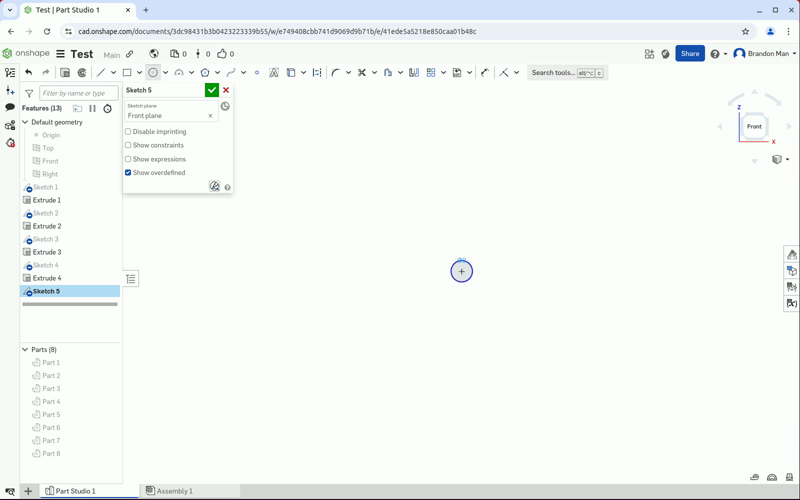
scroll(-6)
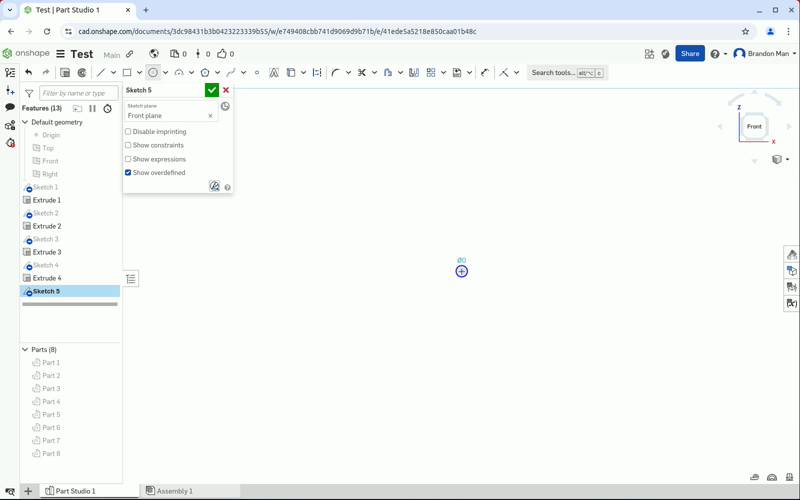
scroll(-6)
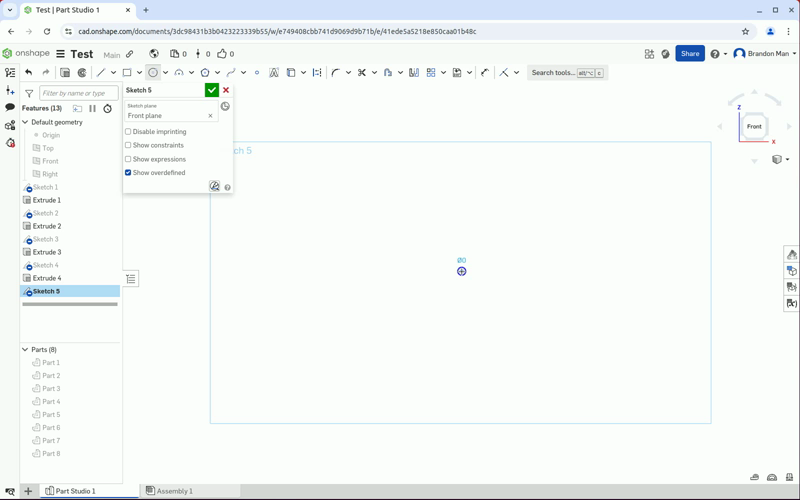
key_up(shift)
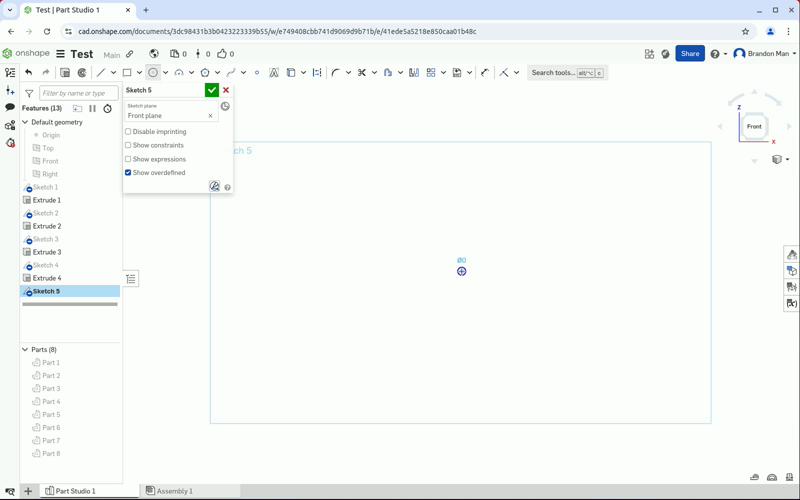
mouse_move(462, 271)
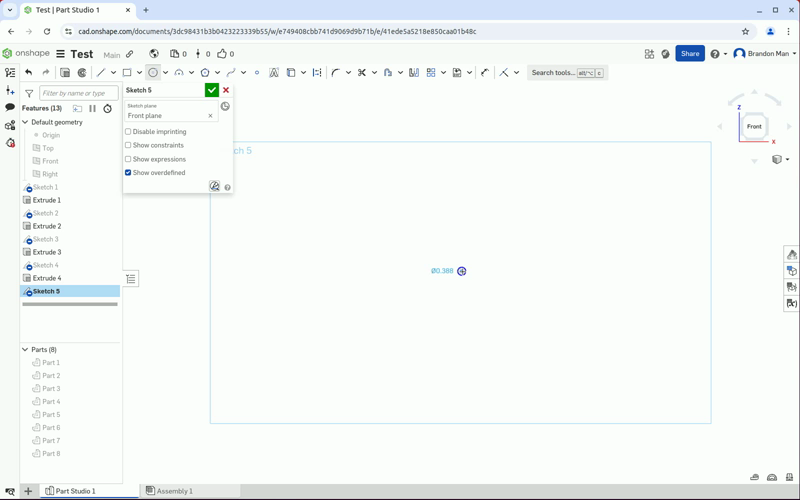
scroll(6)
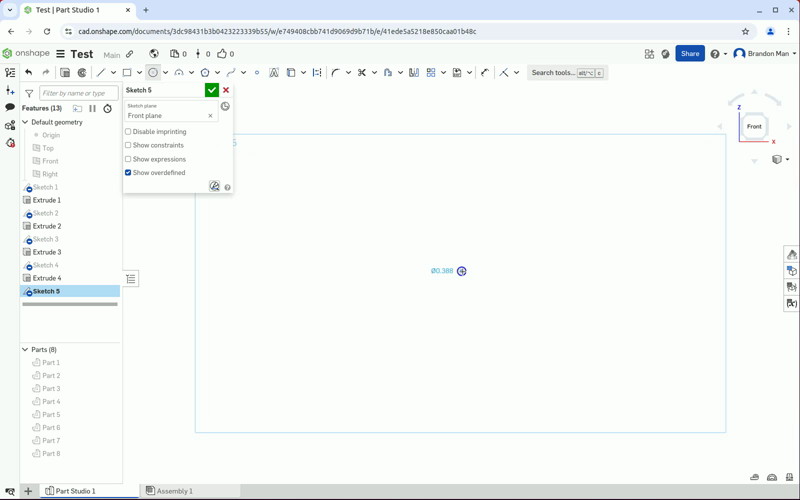
scroll(6)
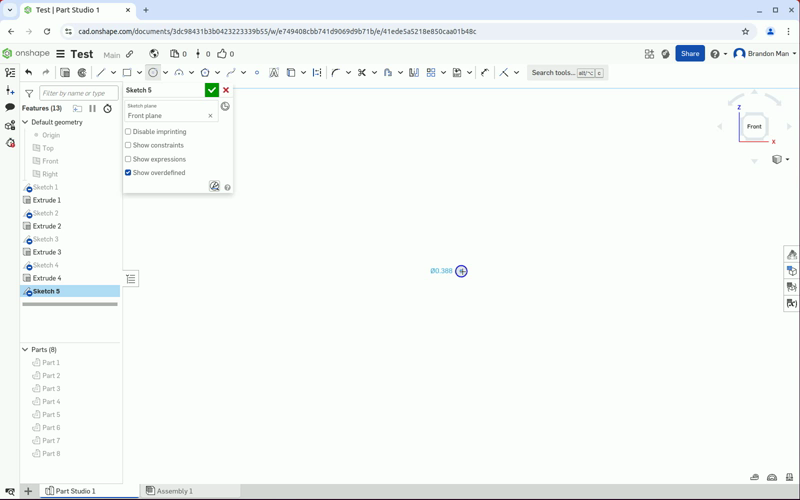
scroll(6)
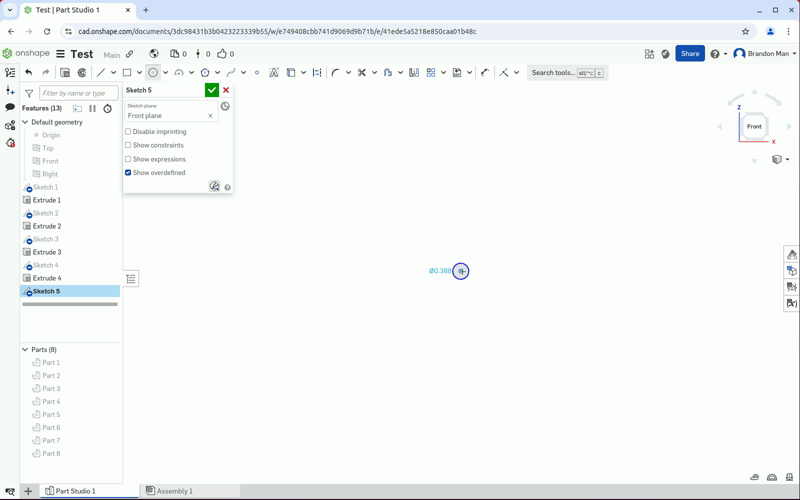
scroll(6)
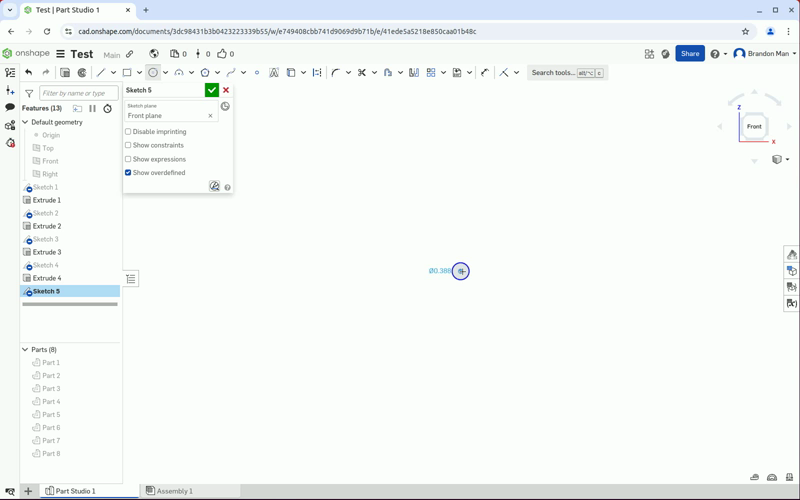
scroll(6)
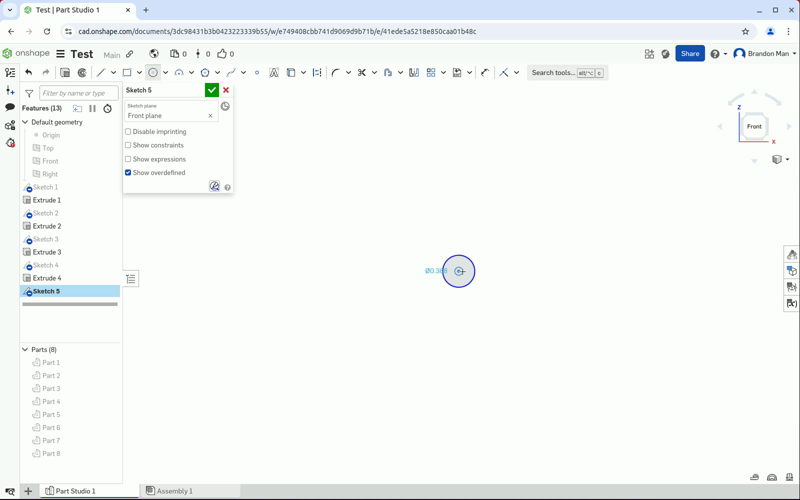
scroll(6)
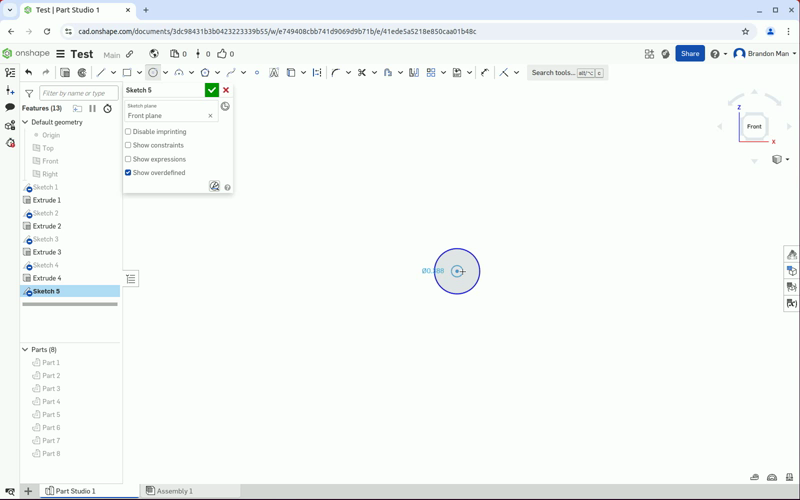
scroll(6)
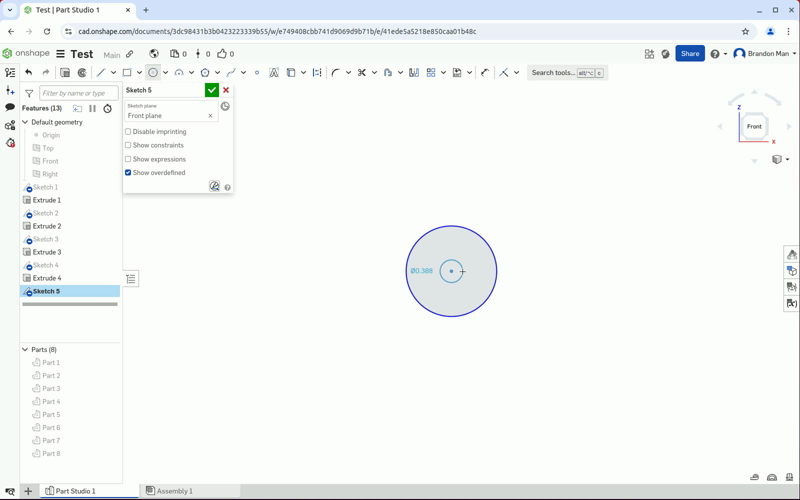
click(462, 271)
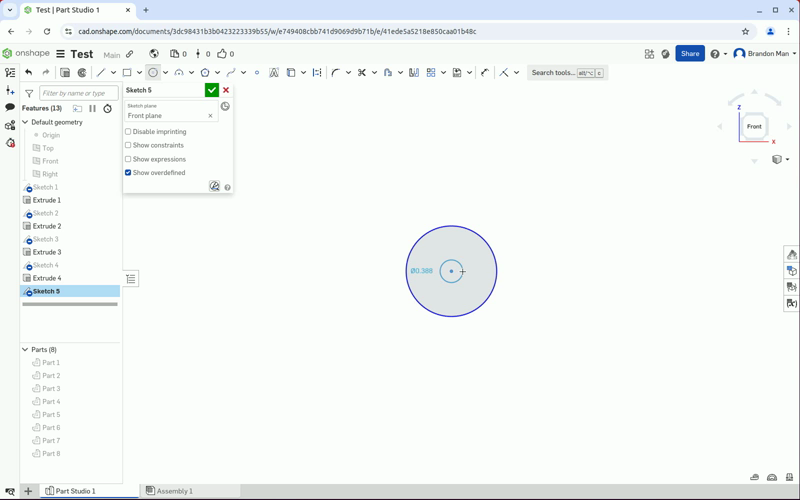
scroll(-6)
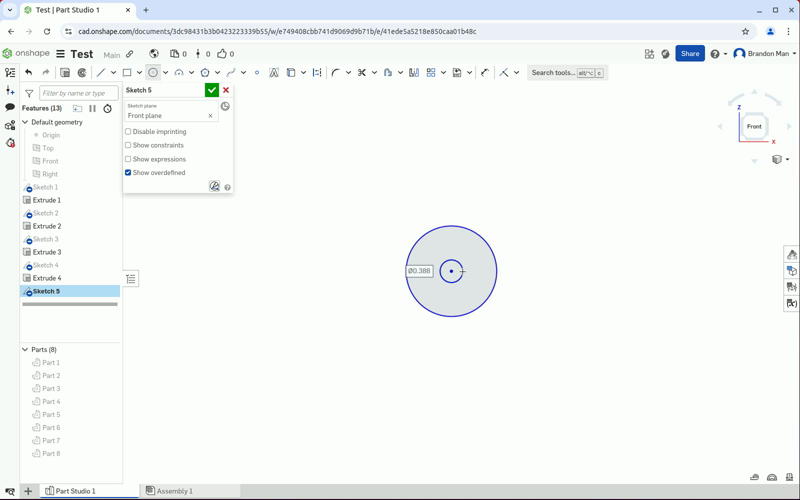
scroll(-6)
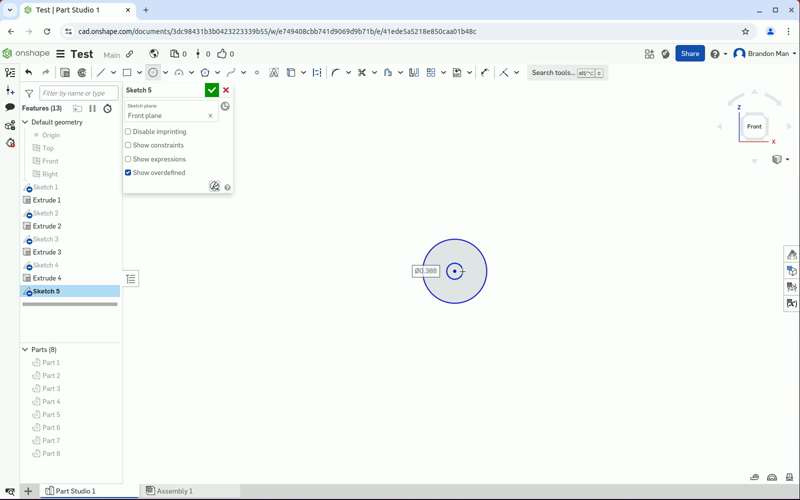
scroll(-6)
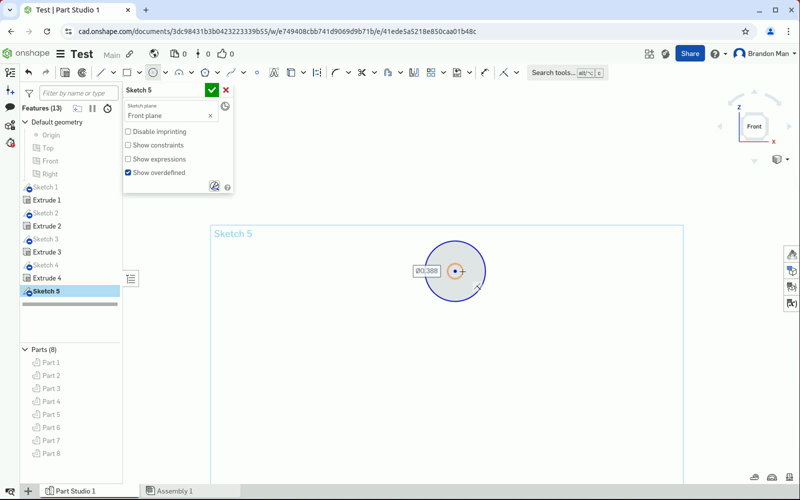
scroll(-6)
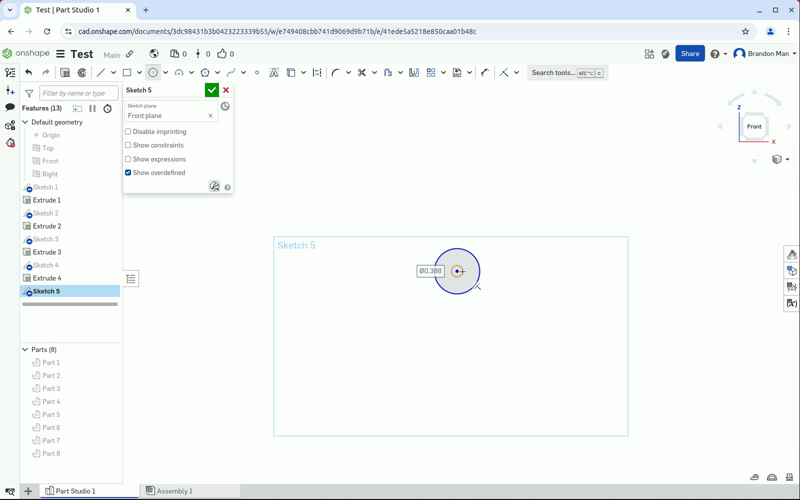
scroll(-6)
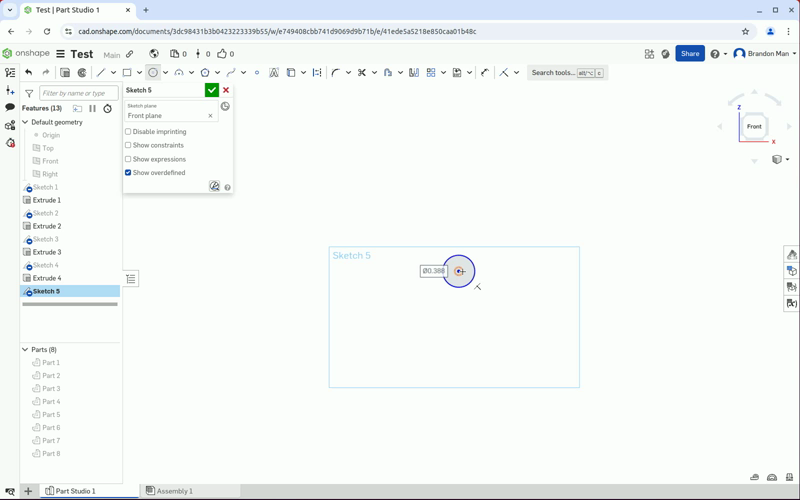
scroll(-6)
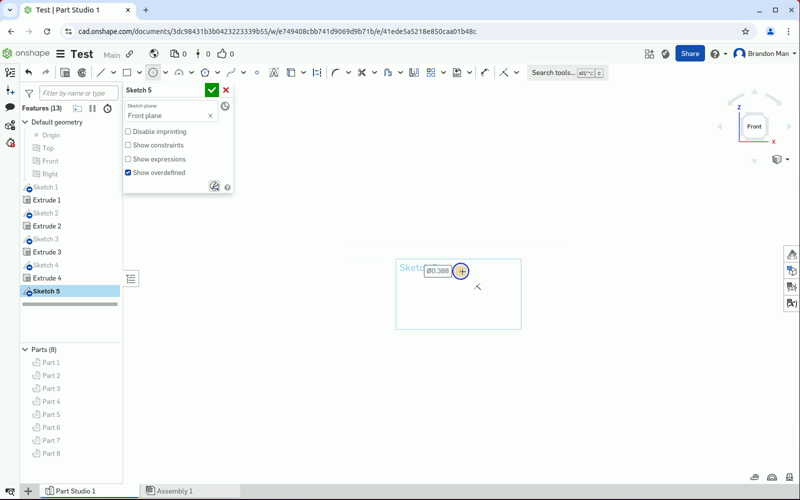
scroll(-6)
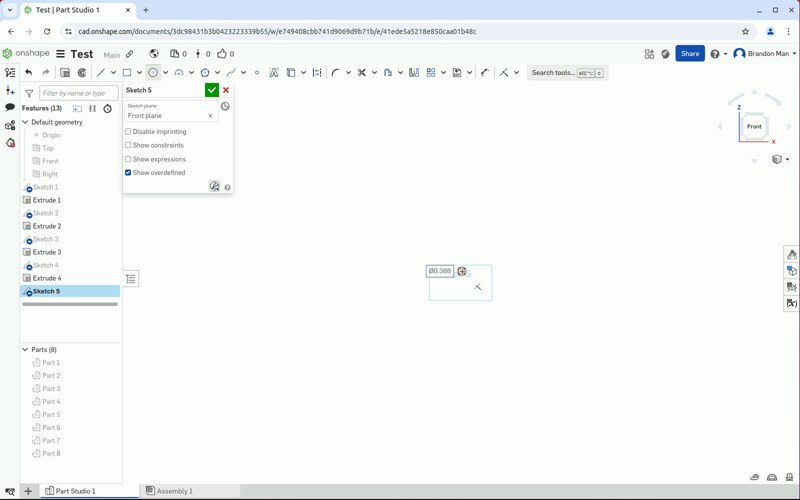
key(esc)
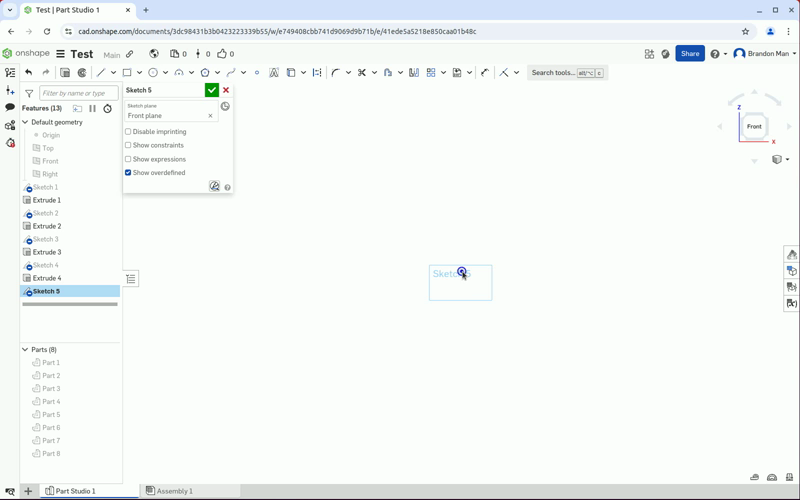
mouse_move(462, 270)
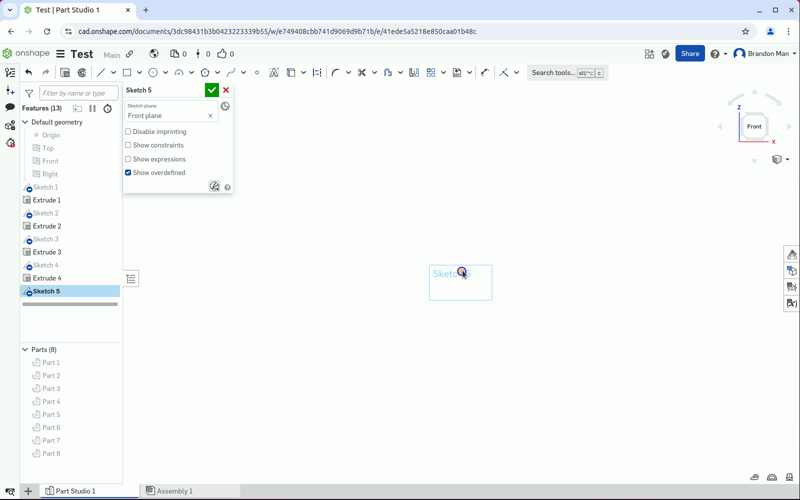
scroll(6)
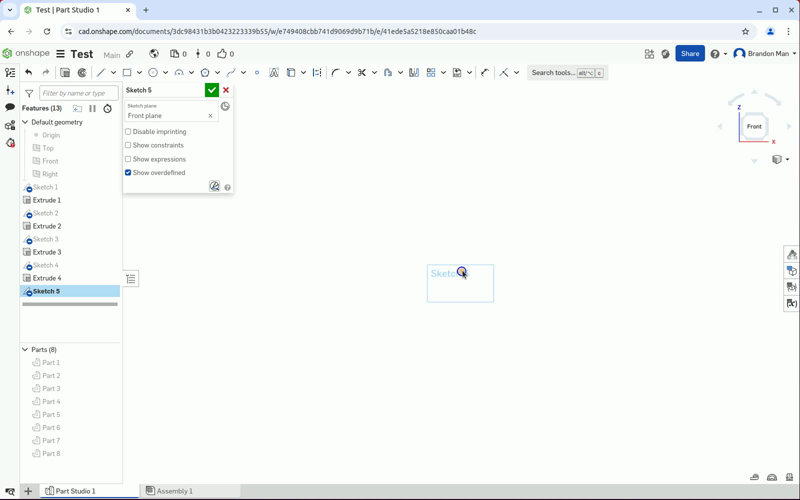
scroll(6)
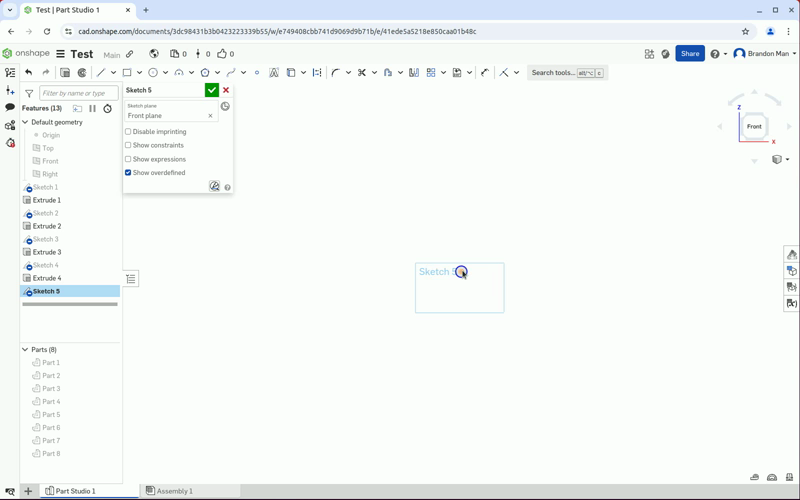
scroll(6)
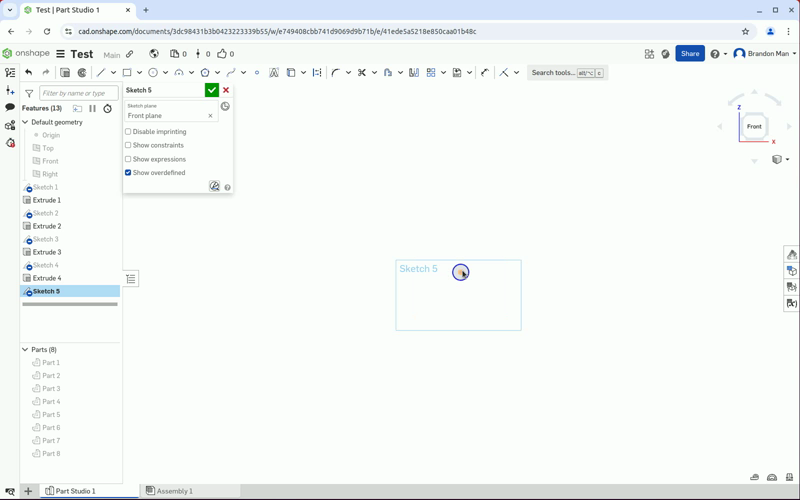
scroll(6)
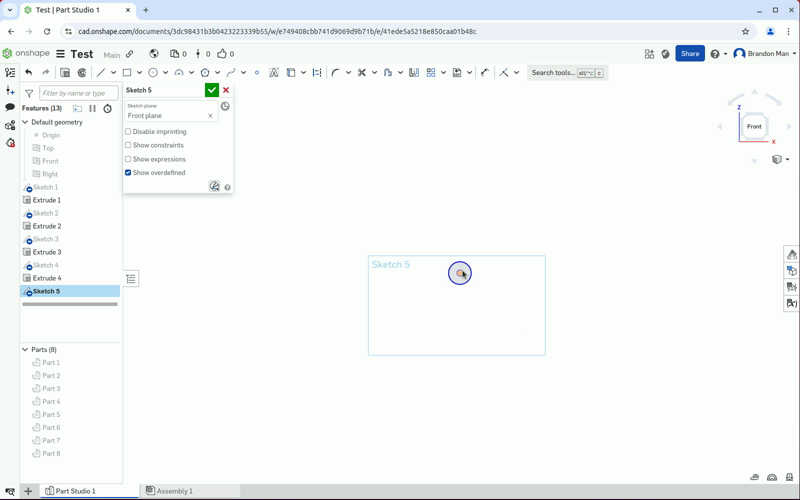
scroll(6)
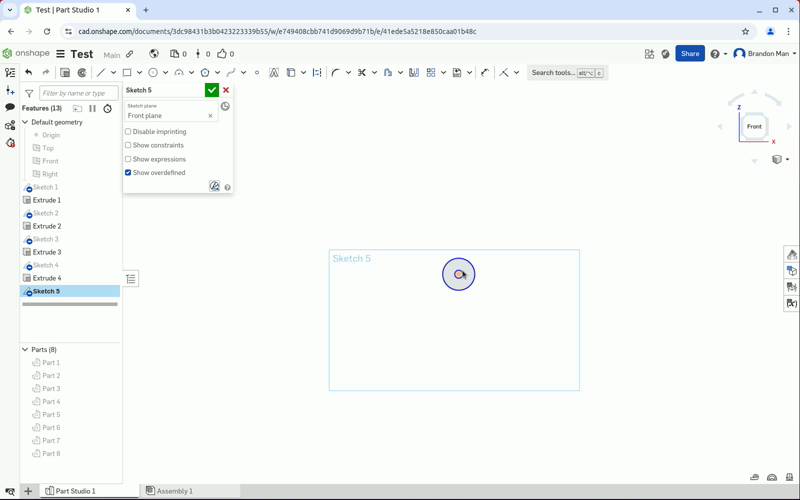
scroll(6)
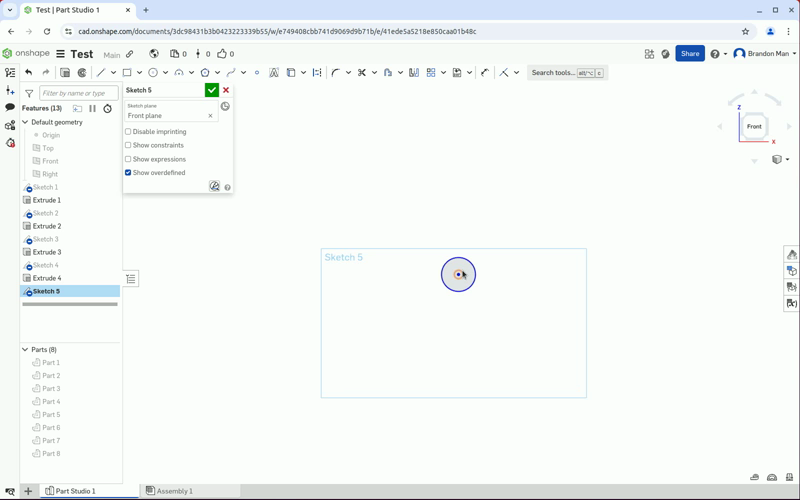
scroll(6)
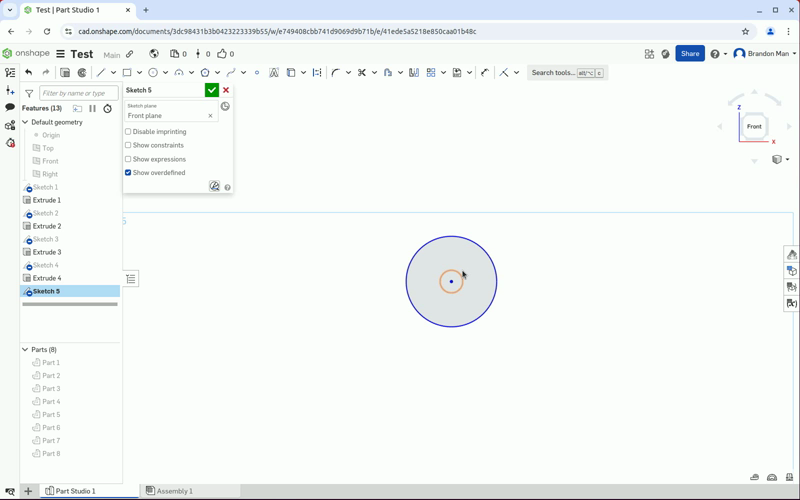
click(462, 270)
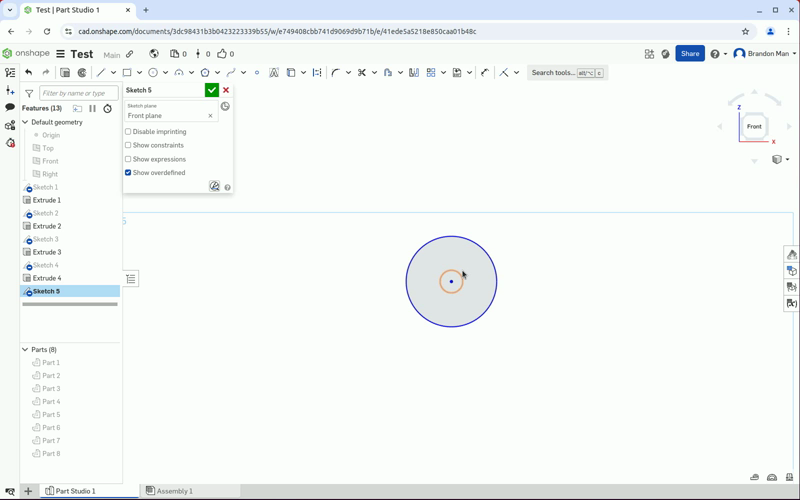
scroll(-6)
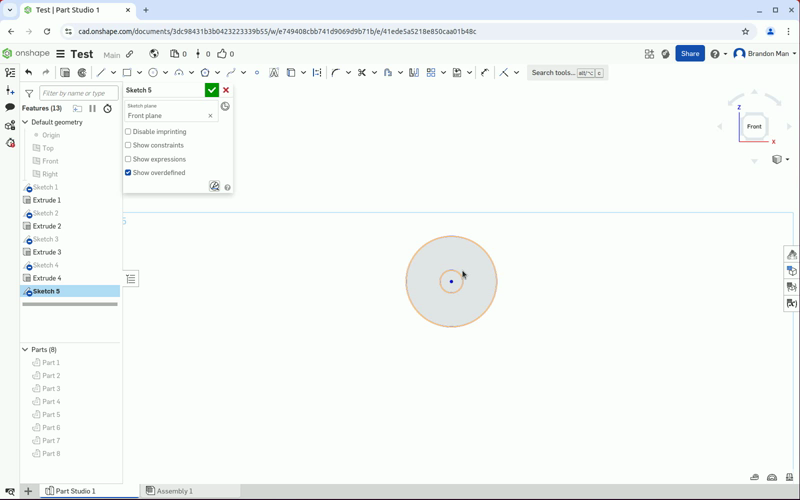
scroll(-6)
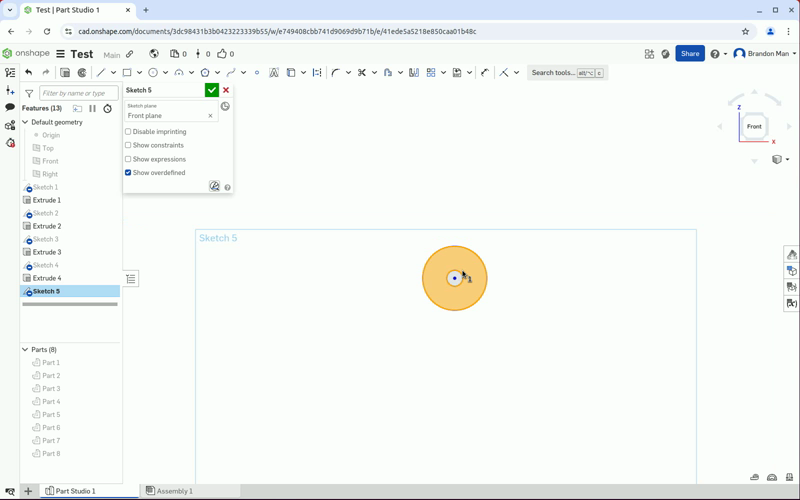
scroll(-6)
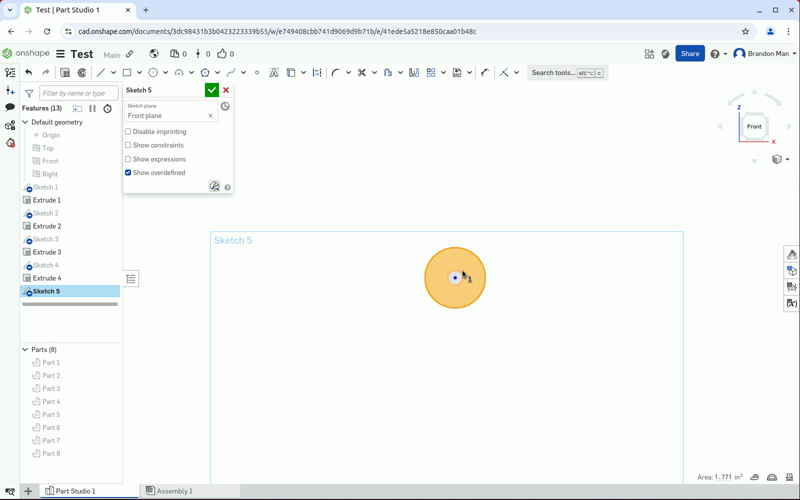
scroll(-6)
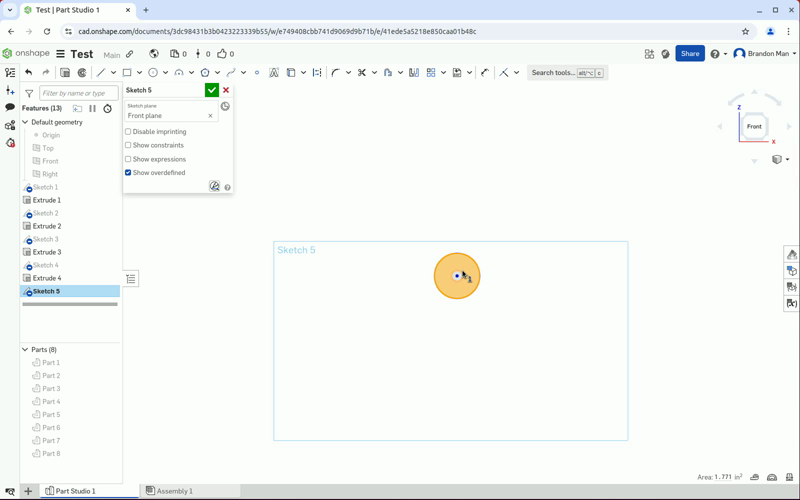
scroll(-6)
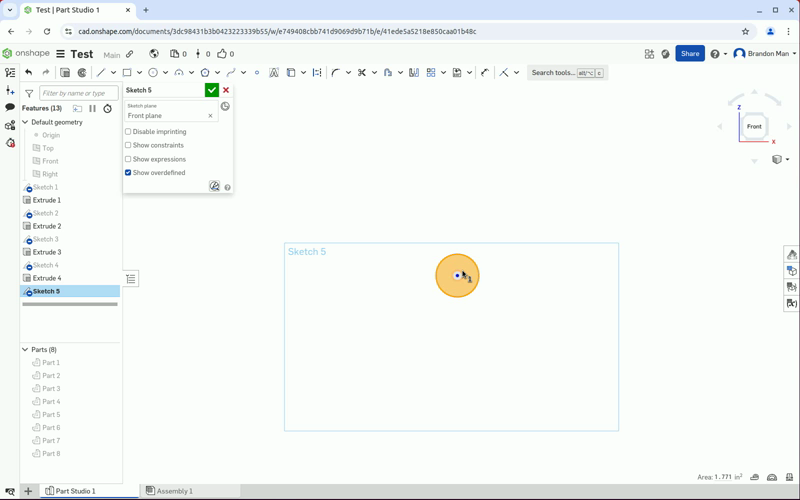
scroll(-6)
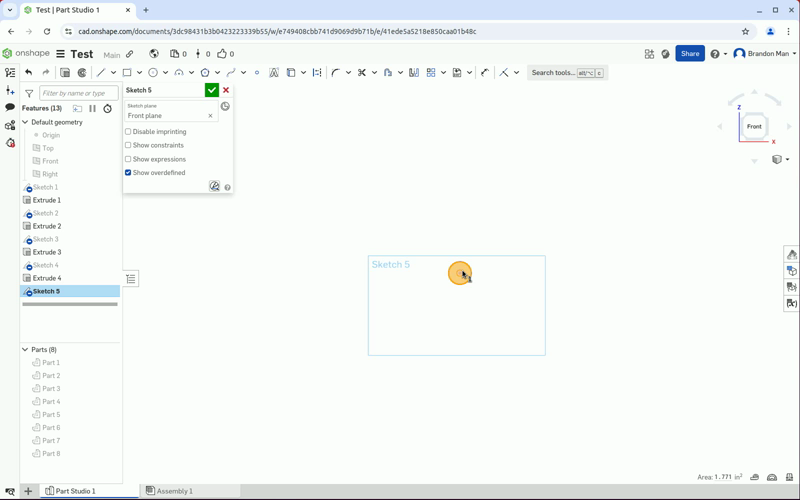
scroll(-6)
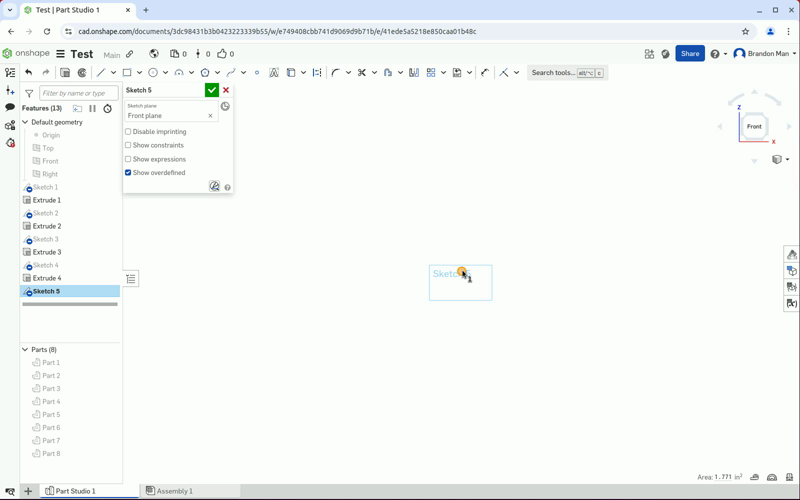
mouse_move(73, 352)
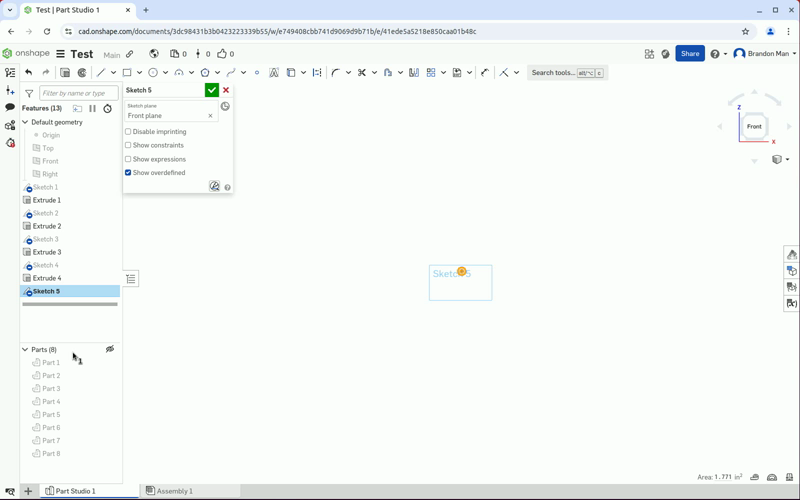
key(shift+y)
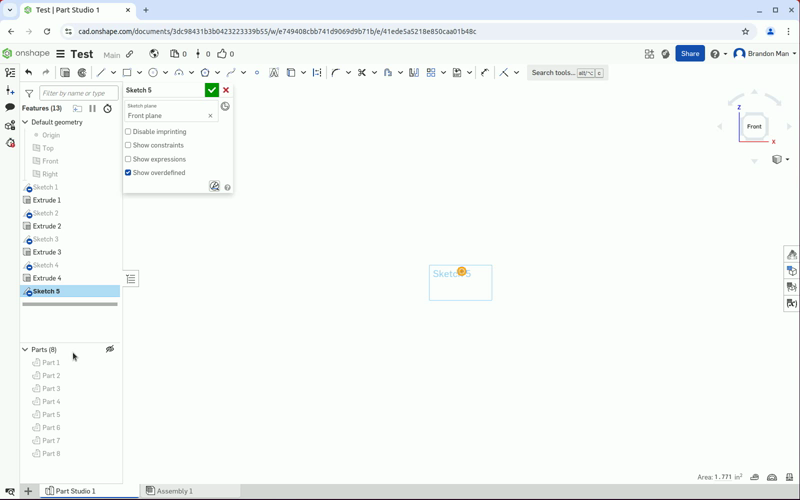
key(shift+e)
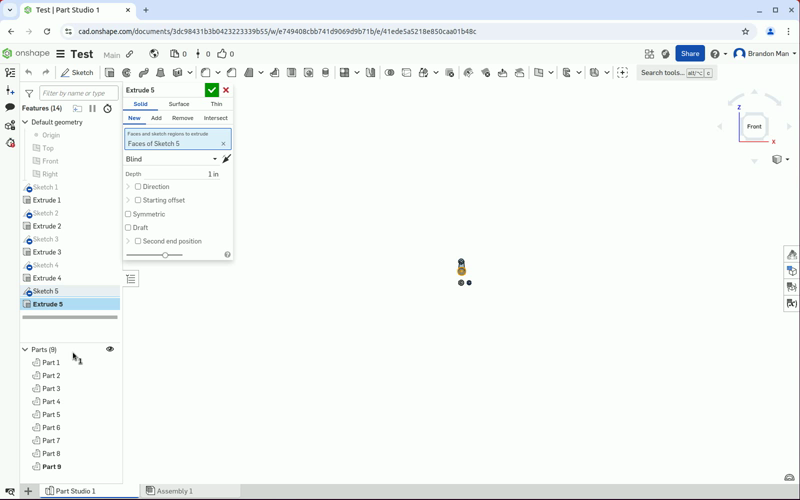
mouse_move(143, 106)
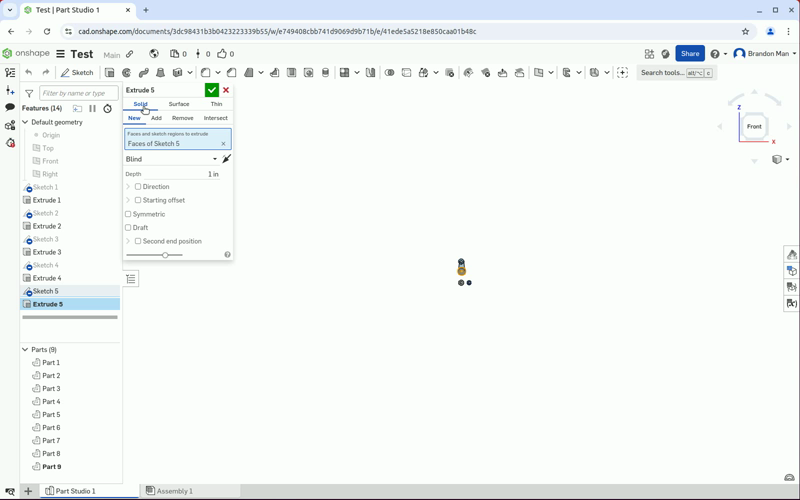
click(143, 106)
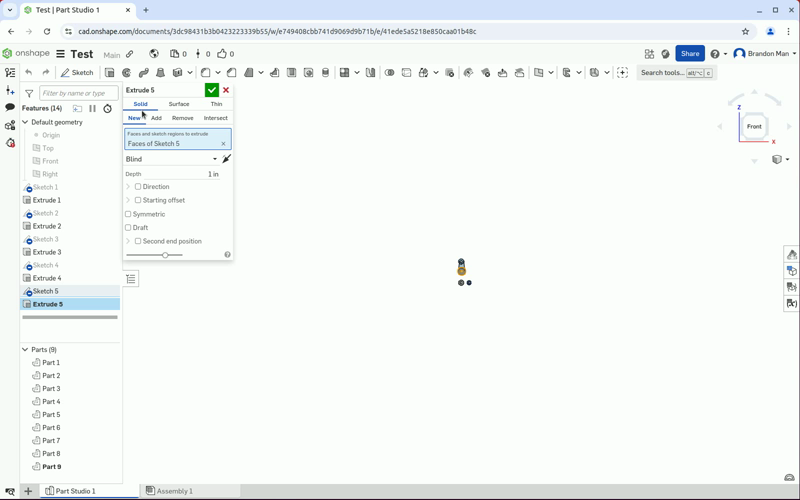
mouse_move(137, 120)
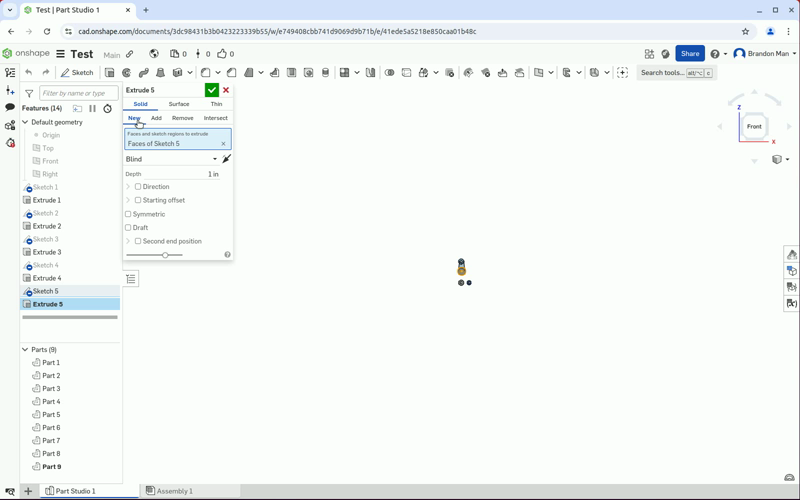
click(137, 120)
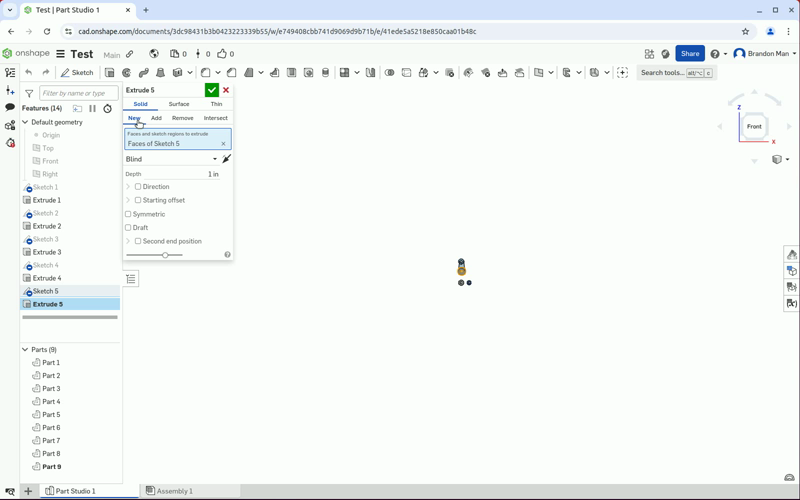
key(tab, 4)
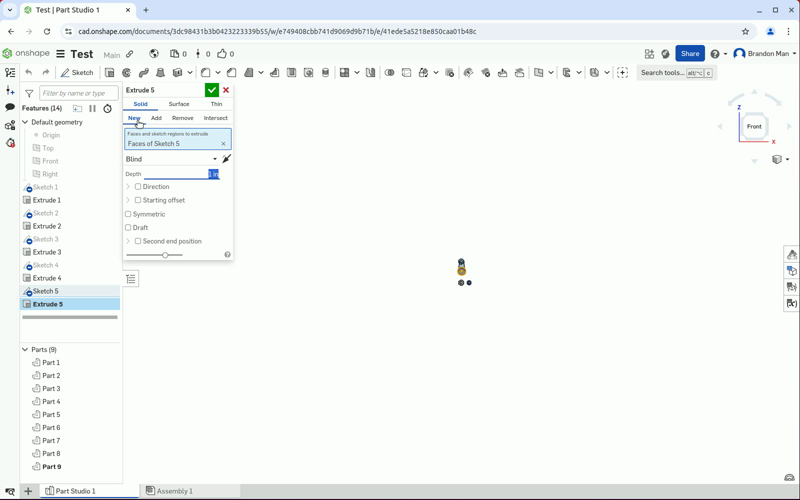
text(23.108)
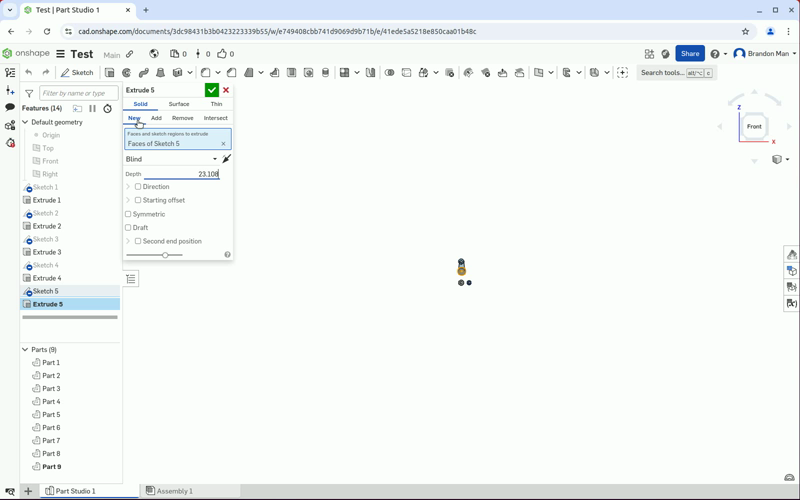
key(enter)
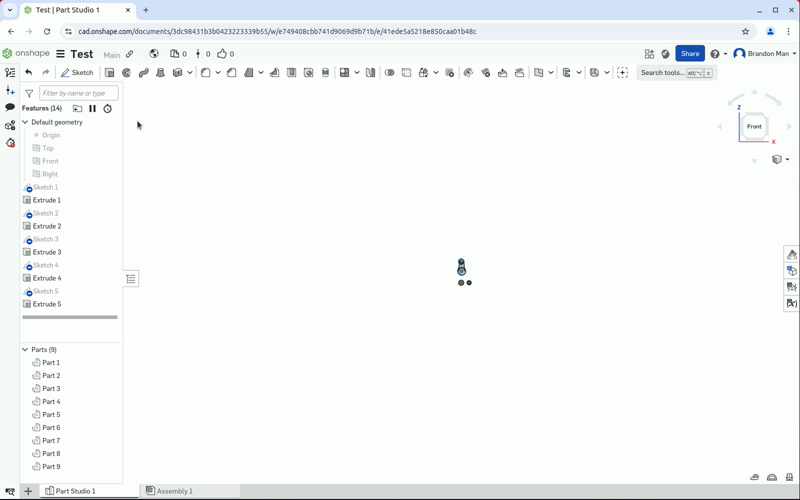
key(shift+h)
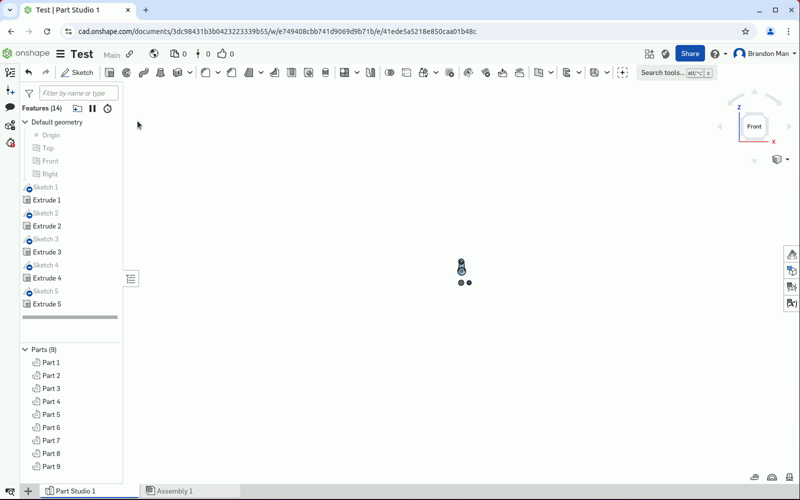
key(shift+h)
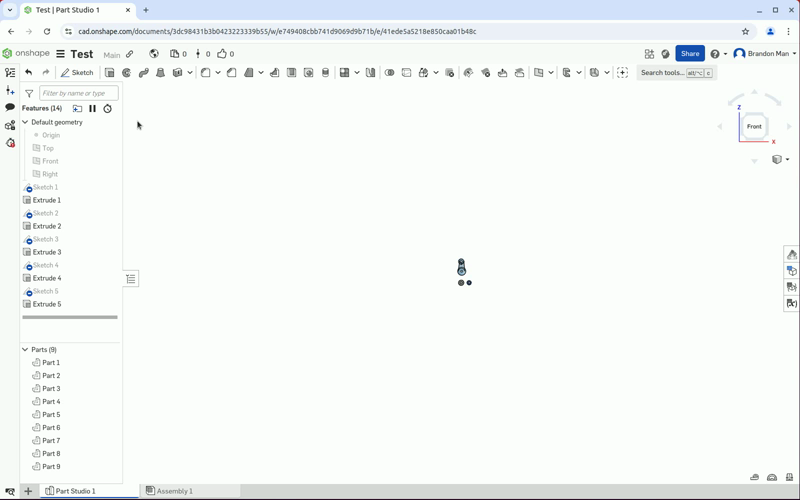
mouse_move(73, 189)
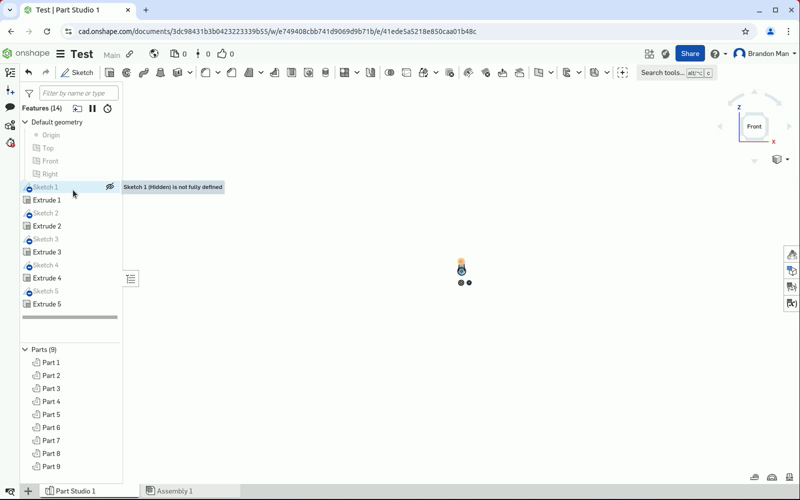
click(73, 189)
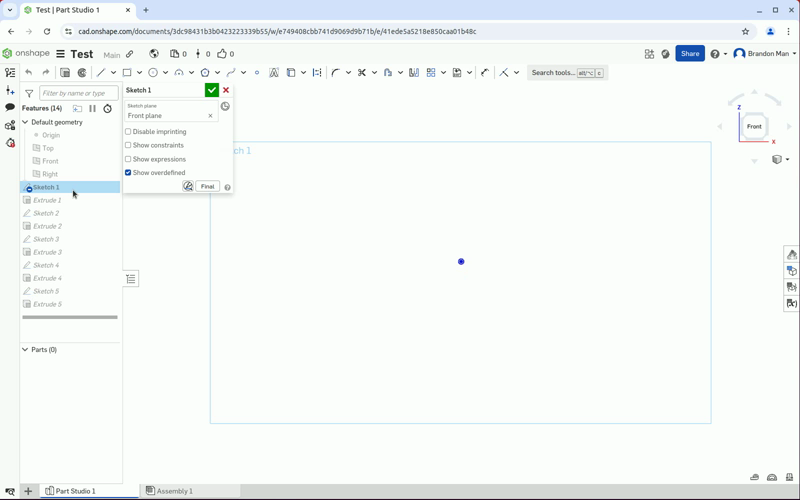
mouse_move(229, 92)
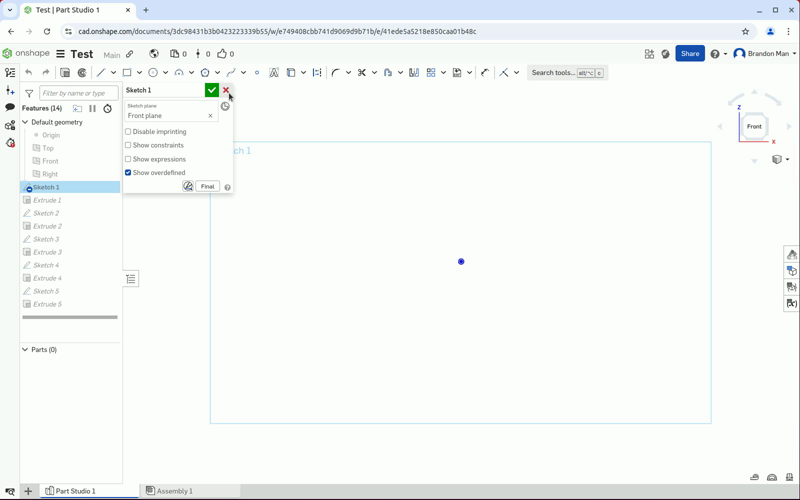
click(229, 92)
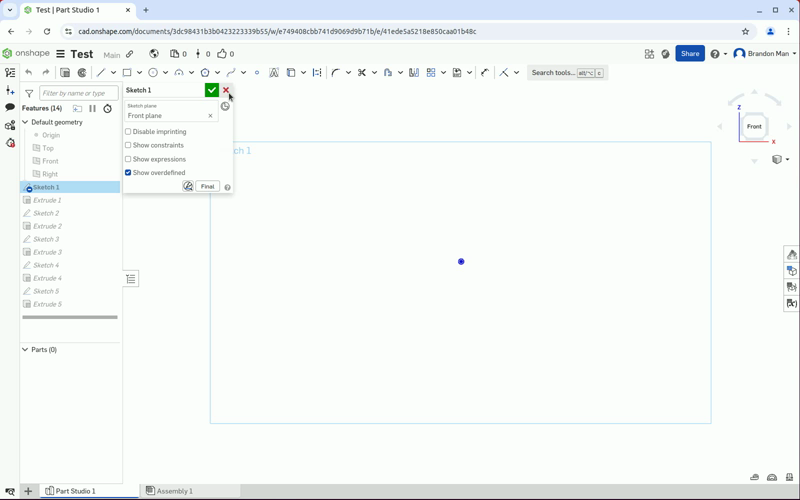
key(shift+s)
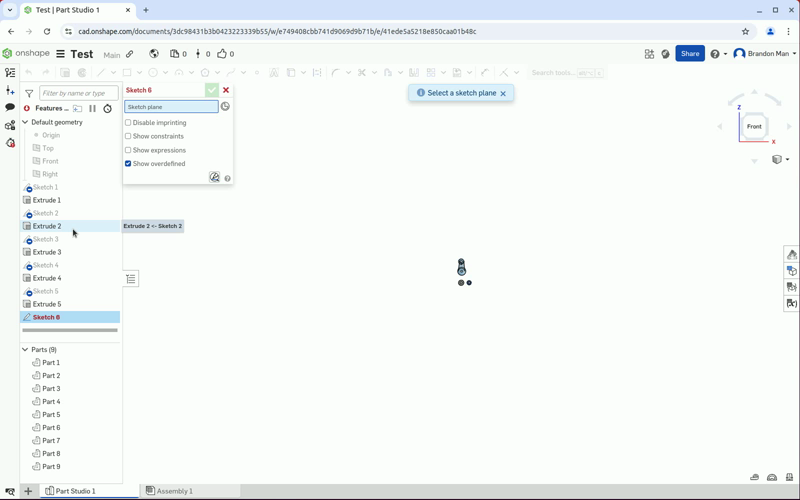
scroll(3)
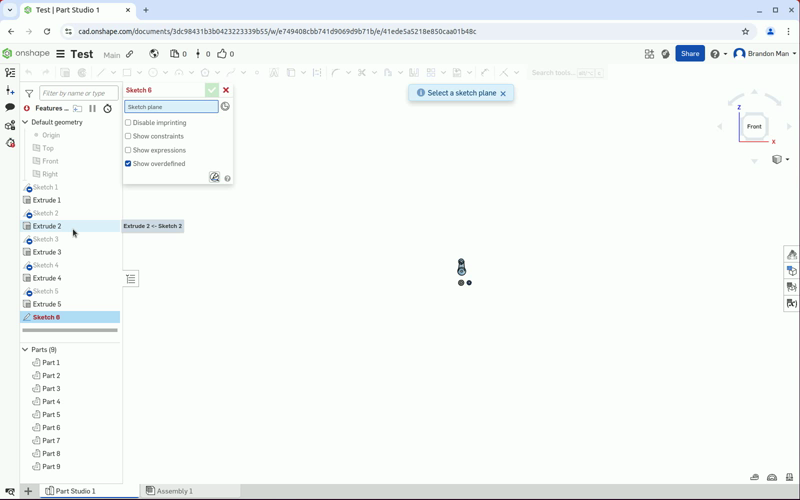
mouse_move(73, 163)
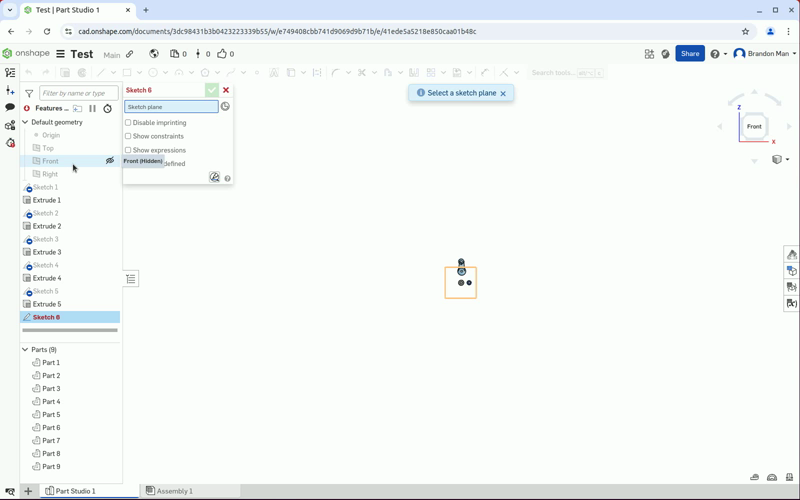
click(73, 163)
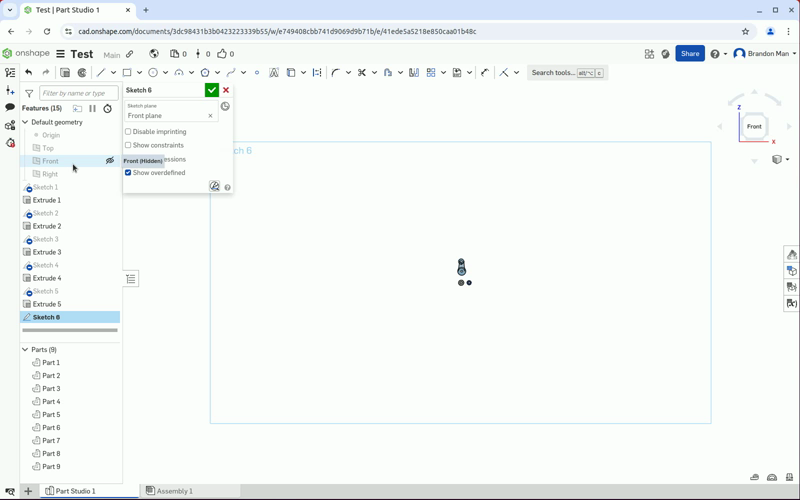
mouse_move(73, 352)
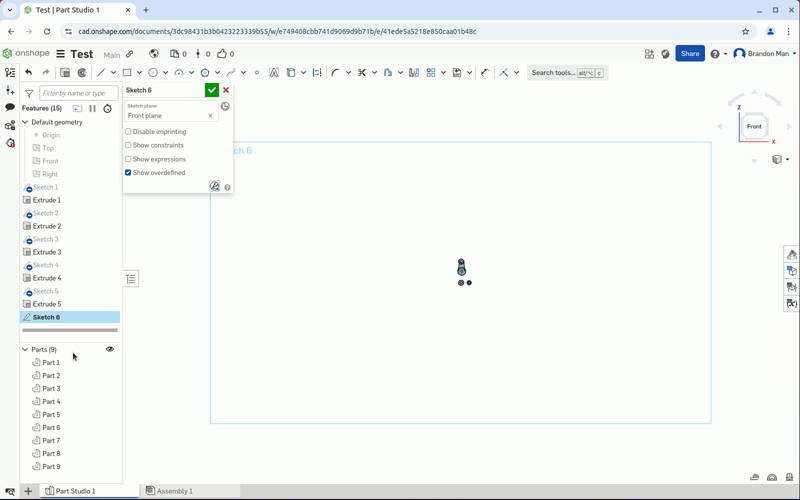
key(y)
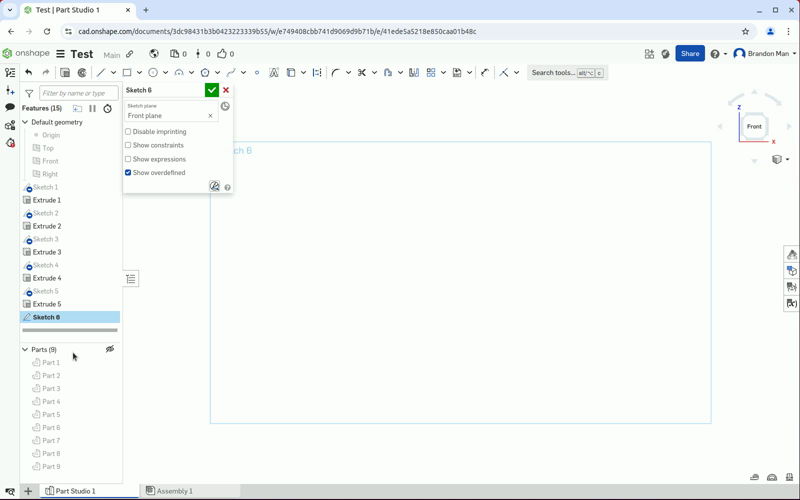
key(l)
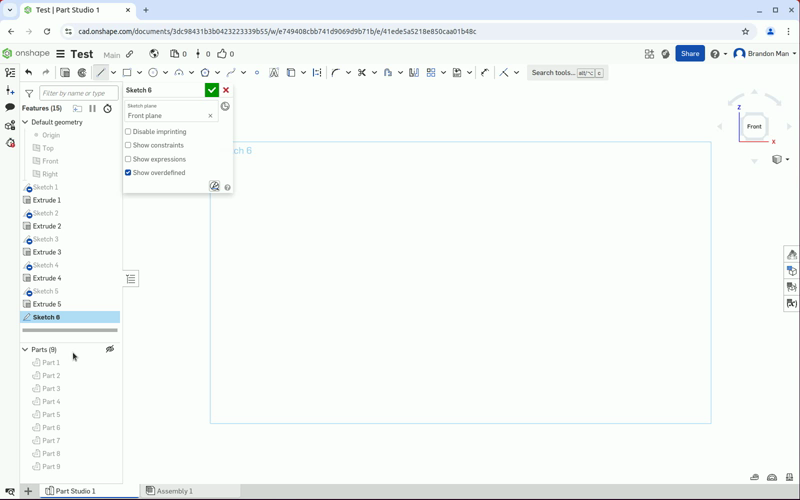
key_down(shift)
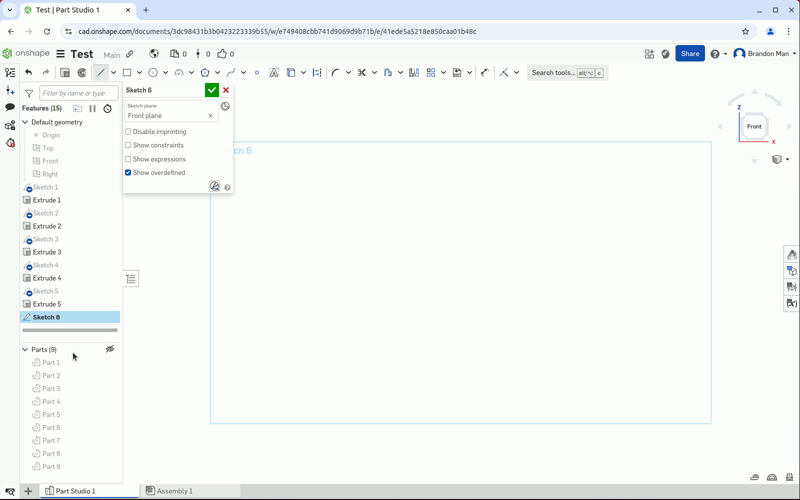
mouse_move(458, 272)
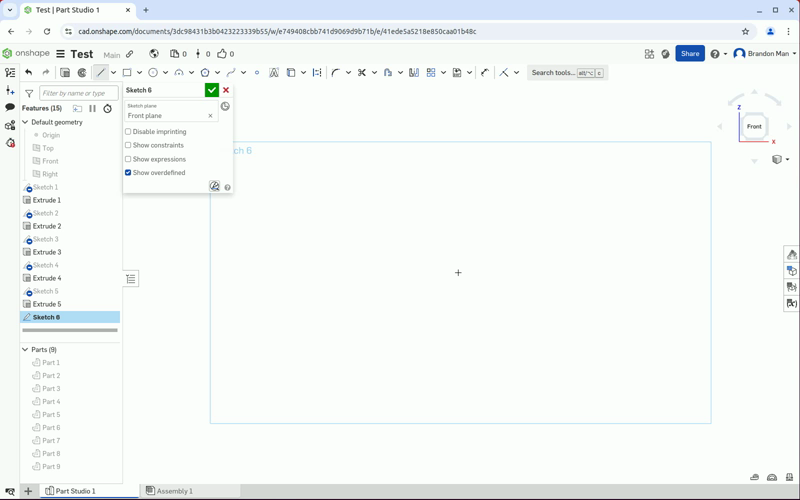
click(458, 272)
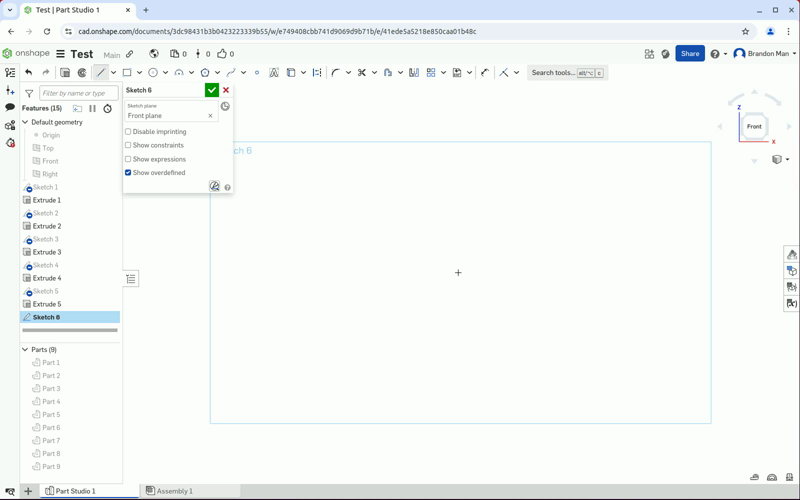
key_up(shift)
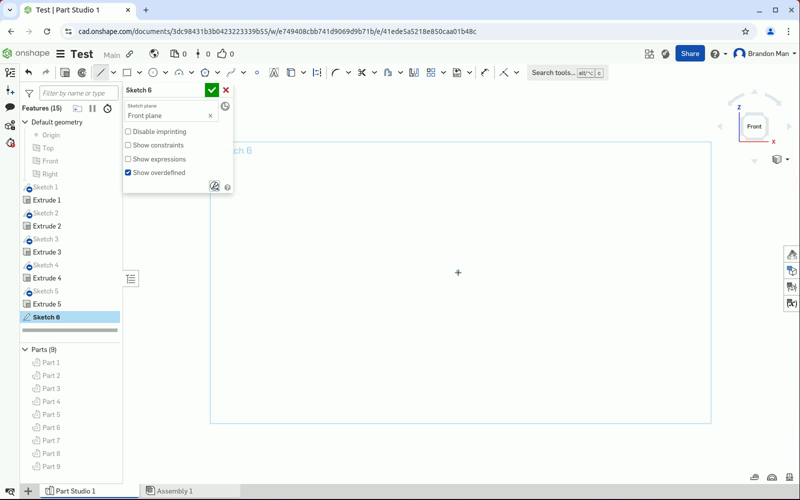
key_down(shift)
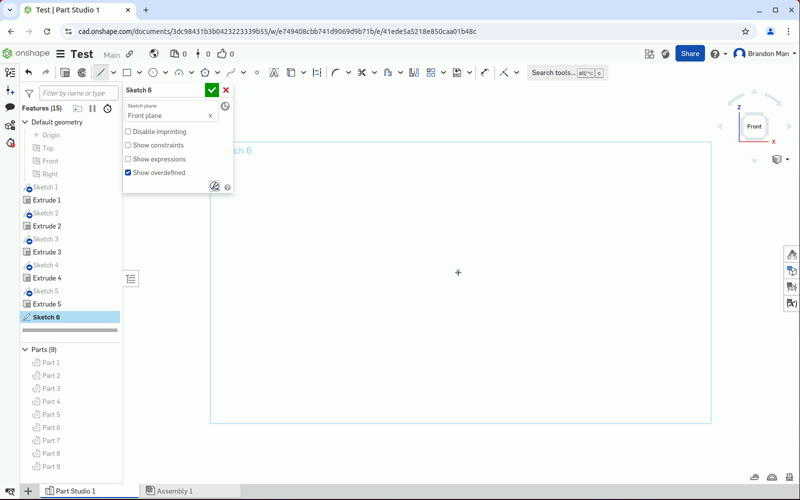
mouse_move(488, 272)
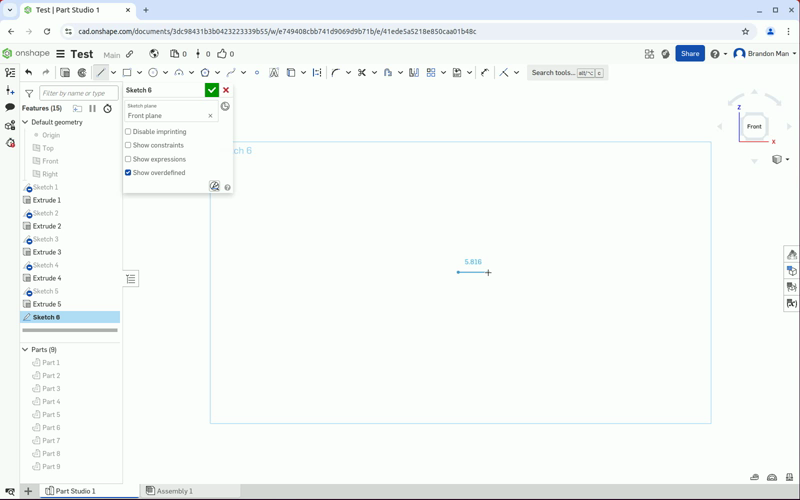
mouse_move(459, 284)
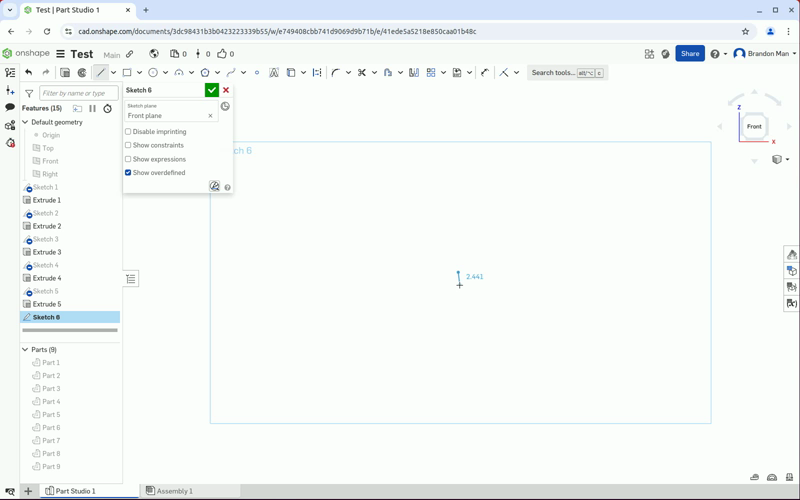
click(459, 284)
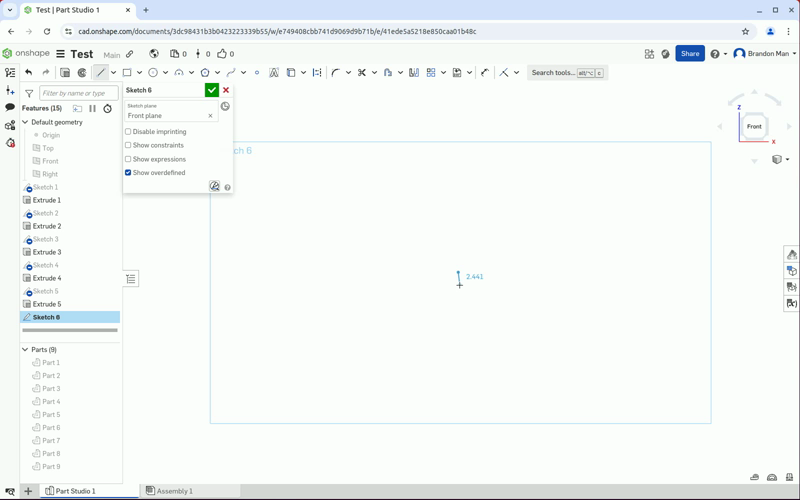
key_up(shift)
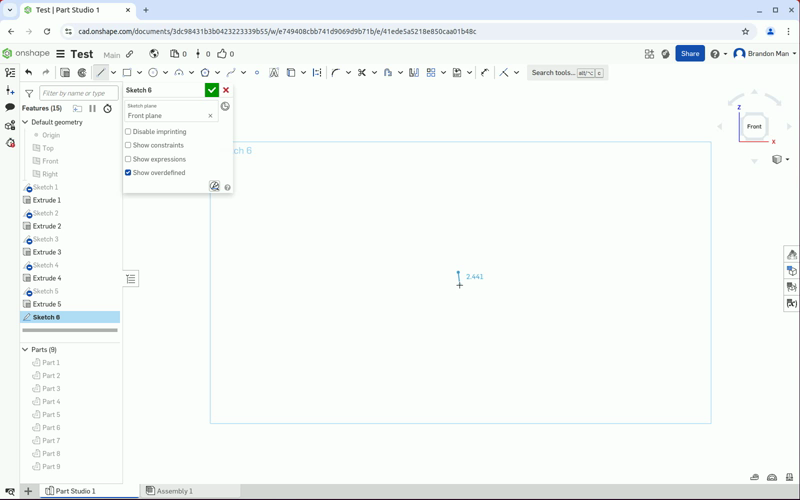
key(esc)
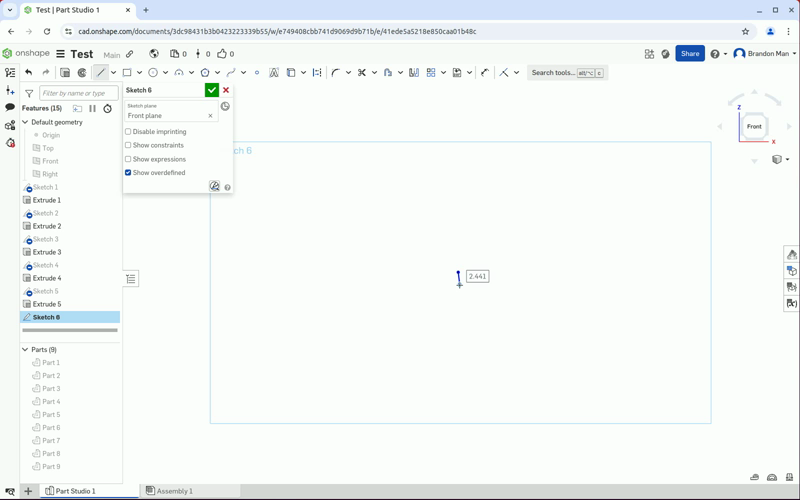
key(a)
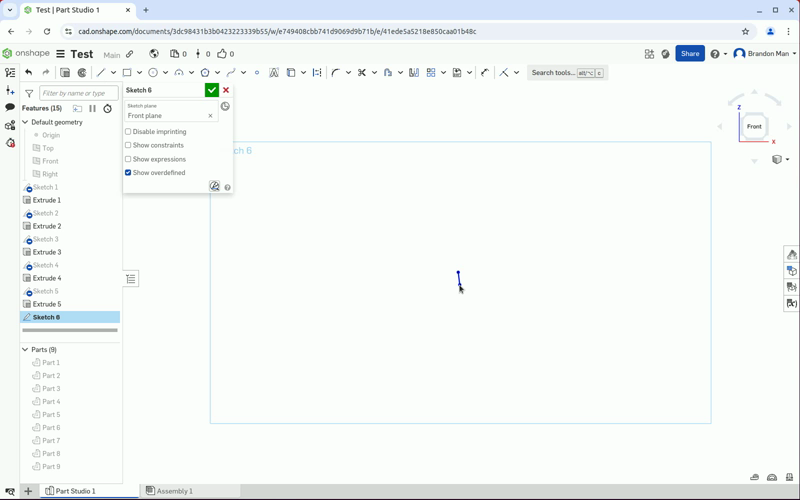
mouse_move(459, 284)
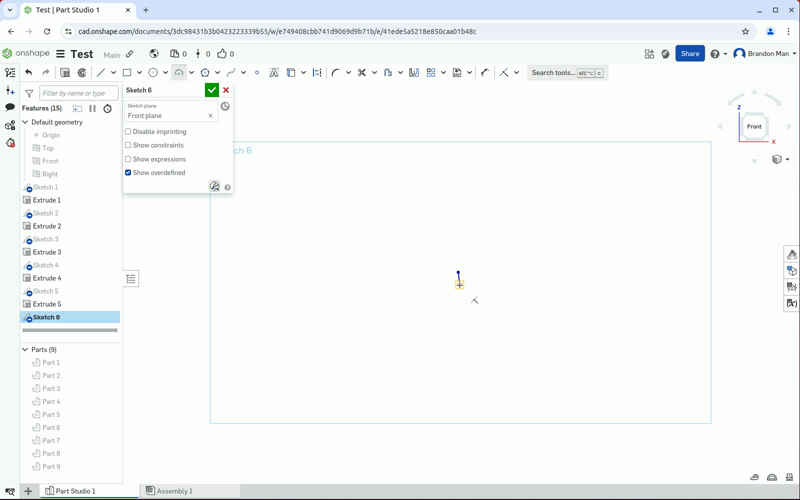
click(459, 284)
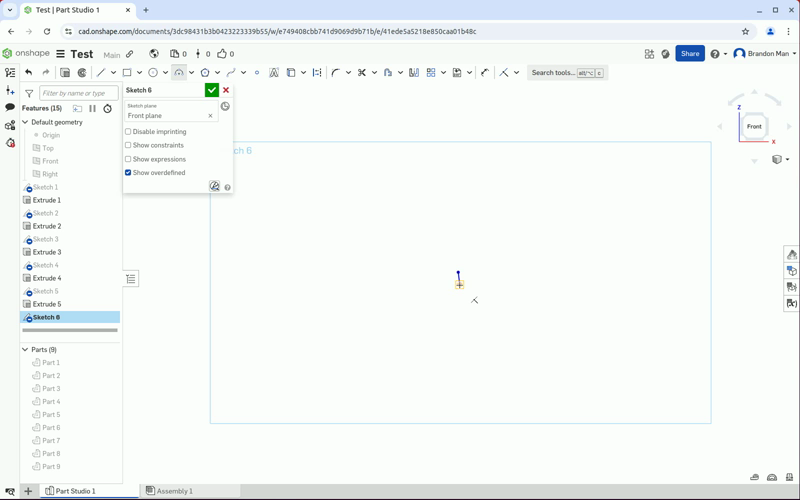
key_down(shift)
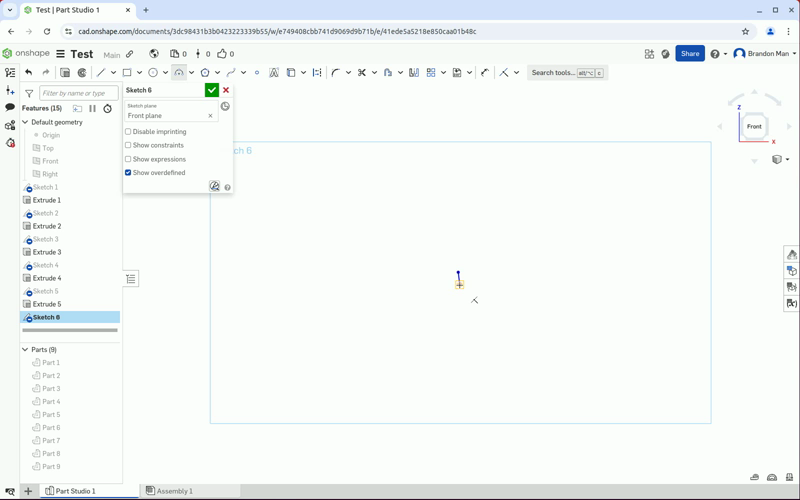
mouse_move(461, 286)
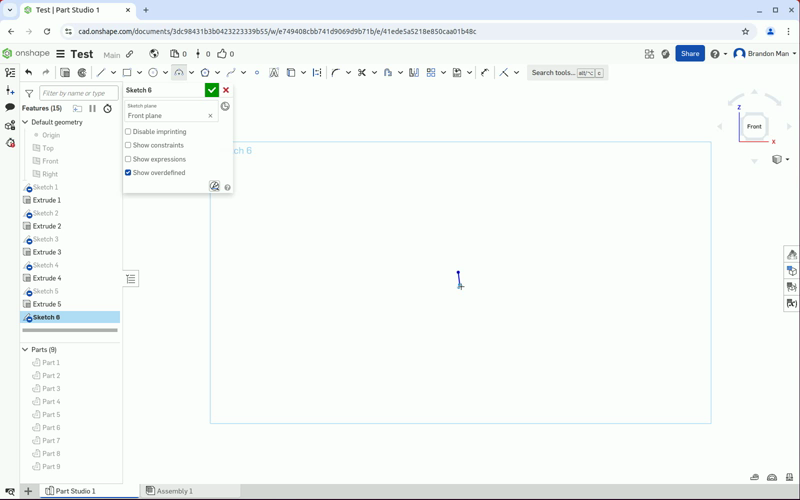
scroll(6)
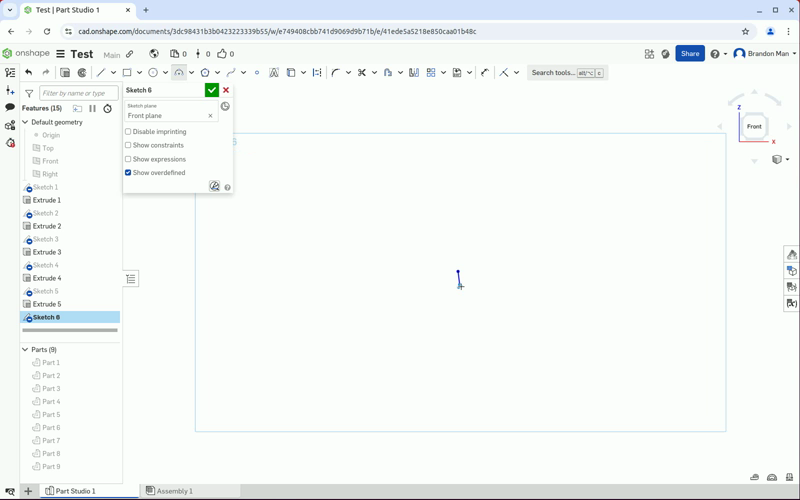
scroll(6)
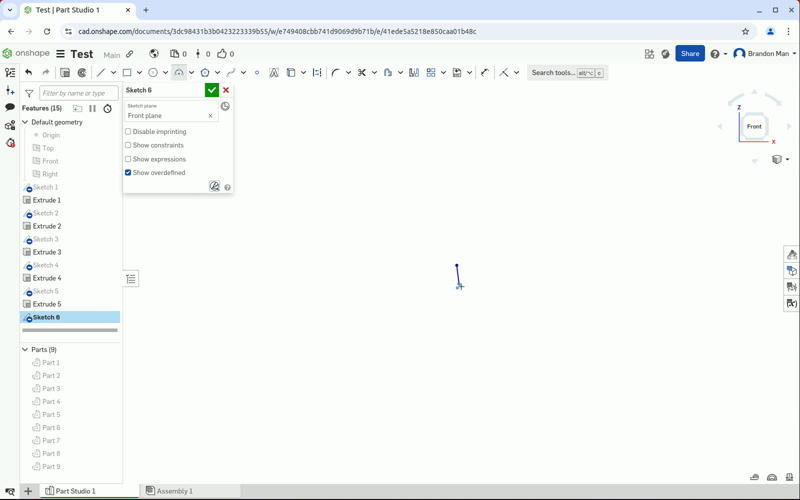
scroll(6)
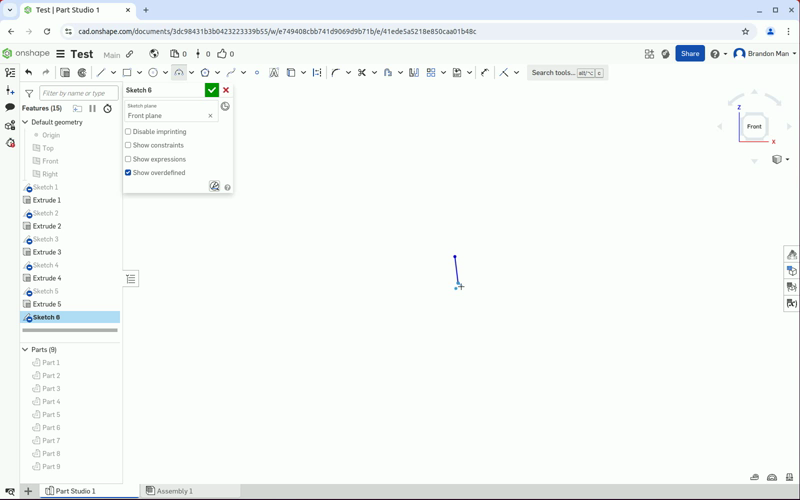
scroll(6)
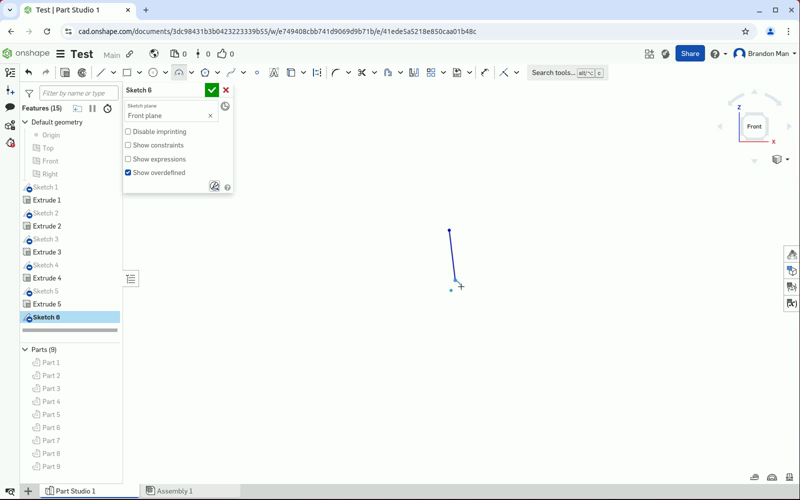
scroll(6)
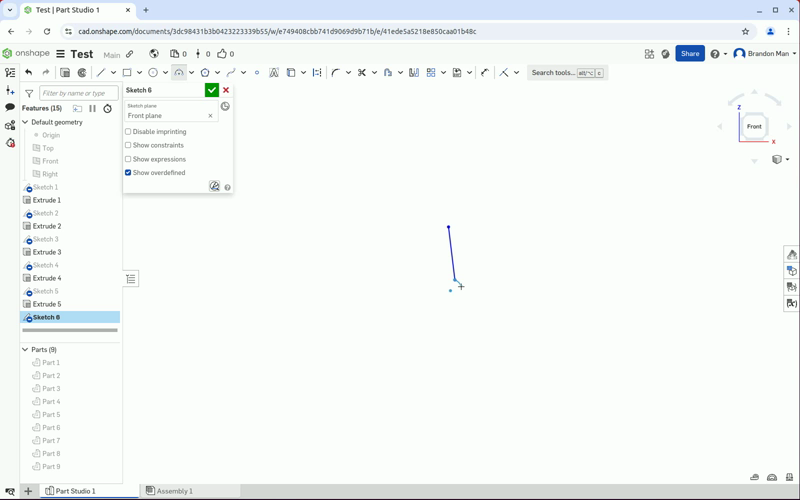
scroll(6)
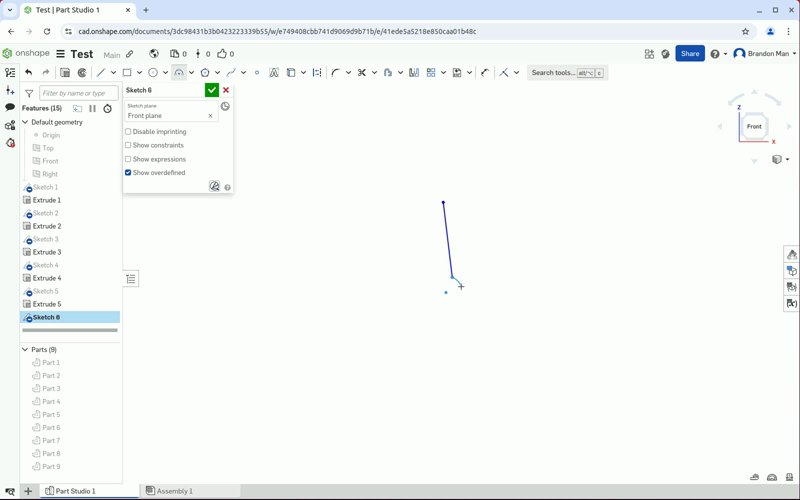
scroll(6)
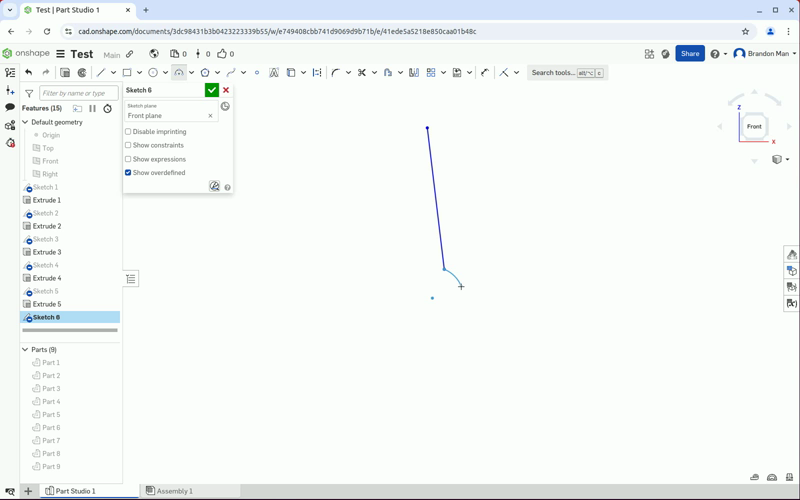
click(461, 286)
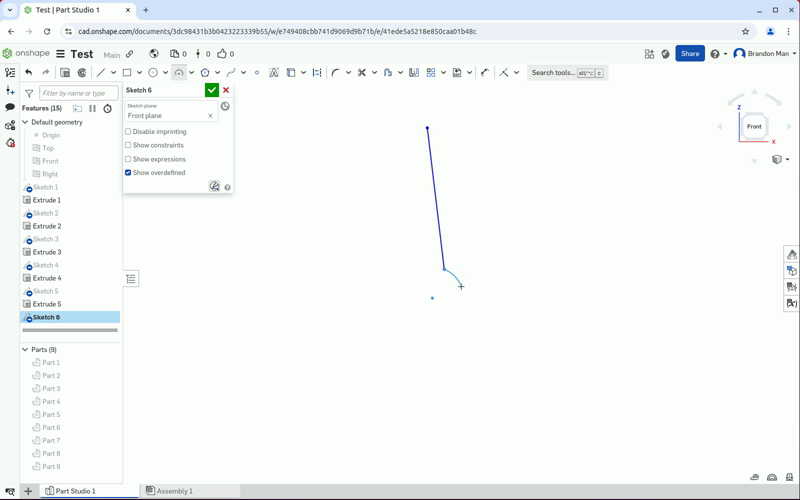
scroll(-6)
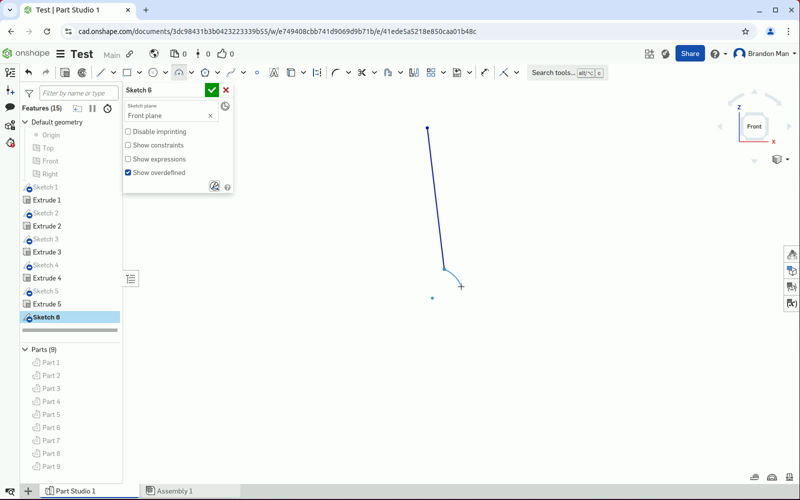
scroll(-6)
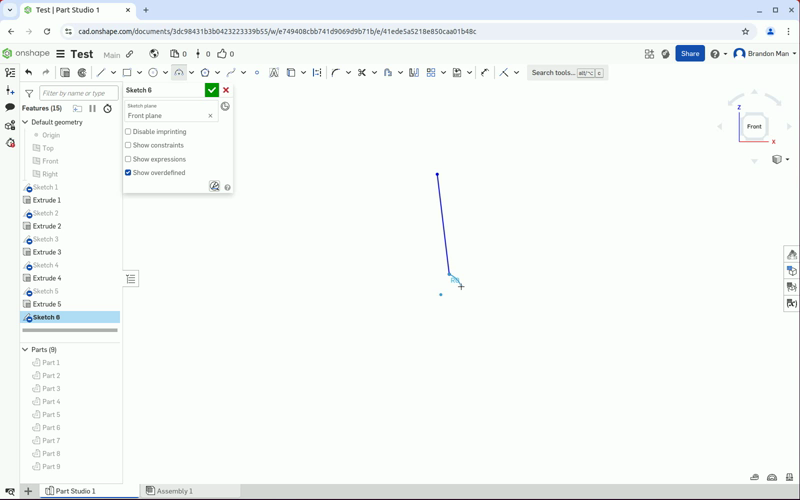
scroll(-6)
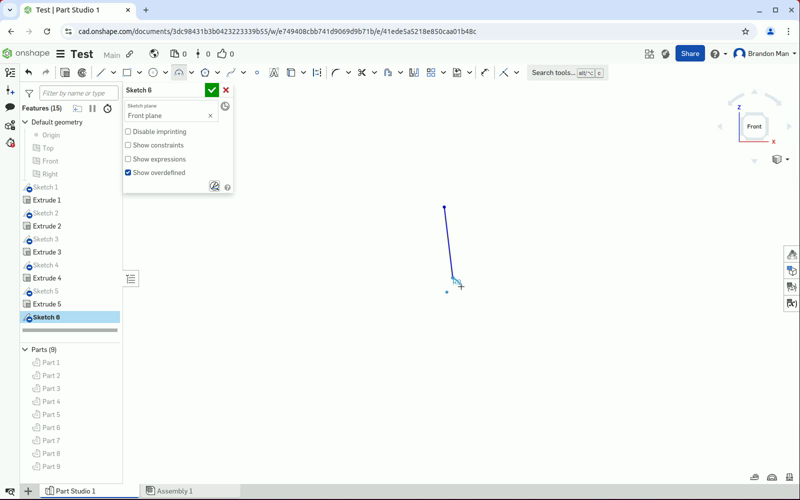
scroll(-6)
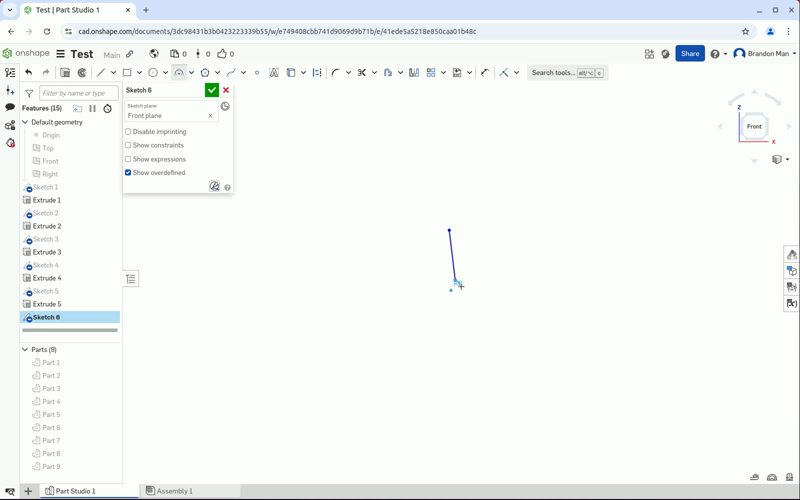
scroll(-6)
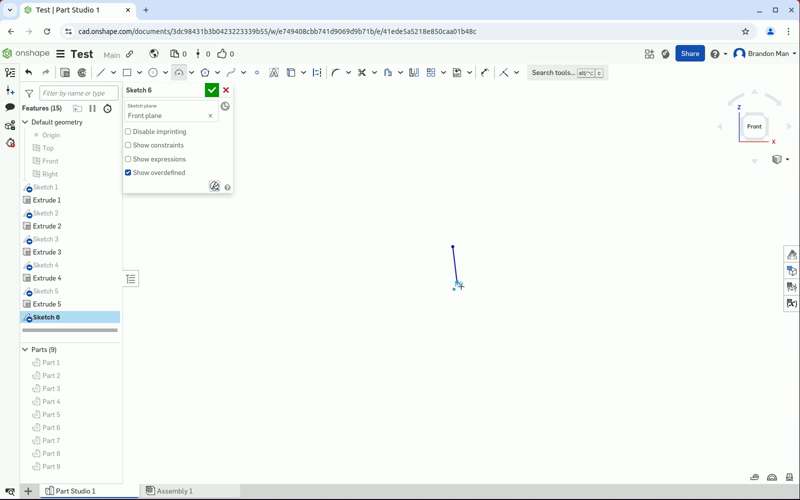
scroll(-6)
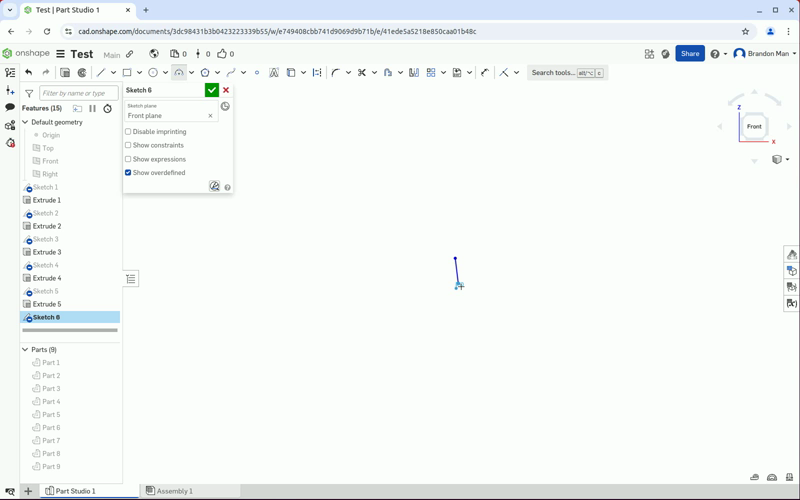
scroll(-6)
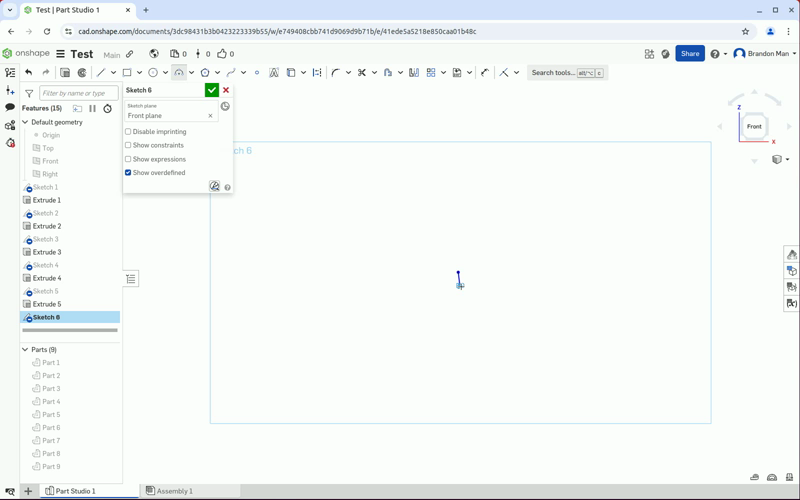
mouse_move(462, 283)
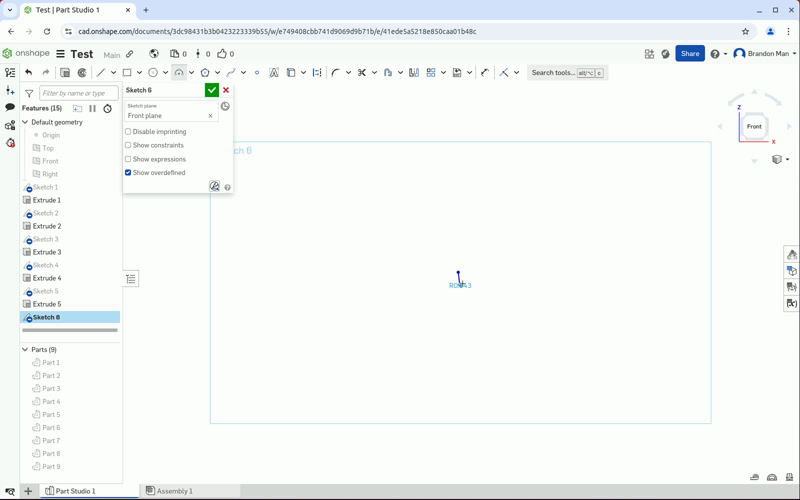
scroll(6)
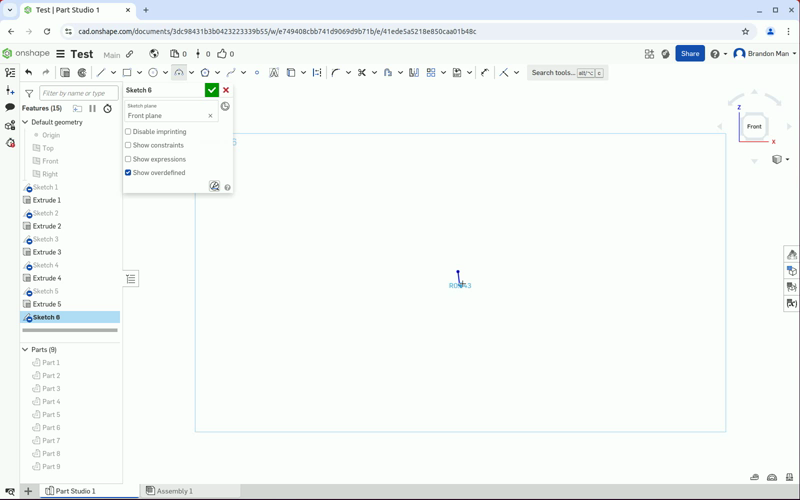
scroll(6)
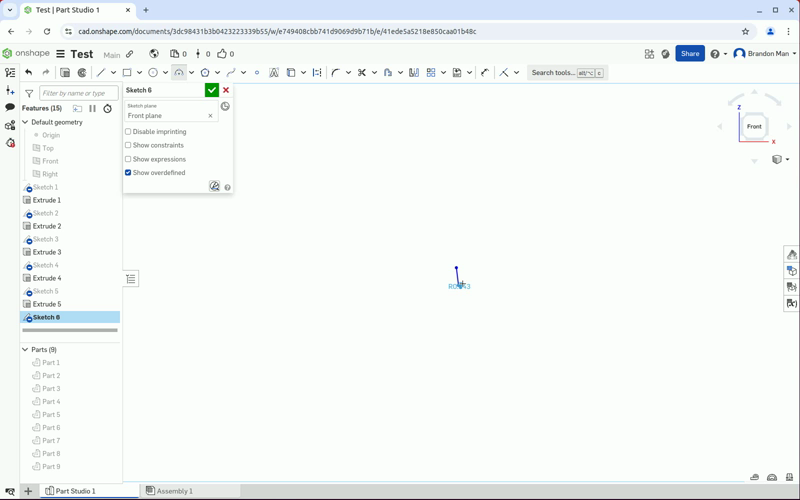
scroll(6)
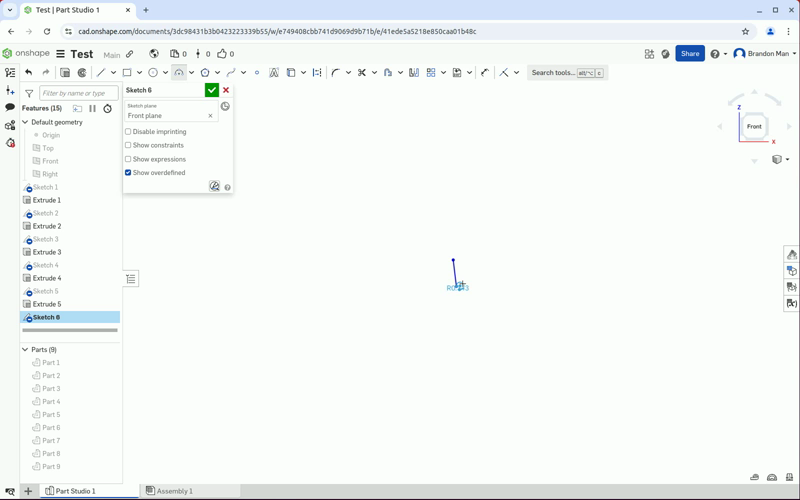
scroll(6)
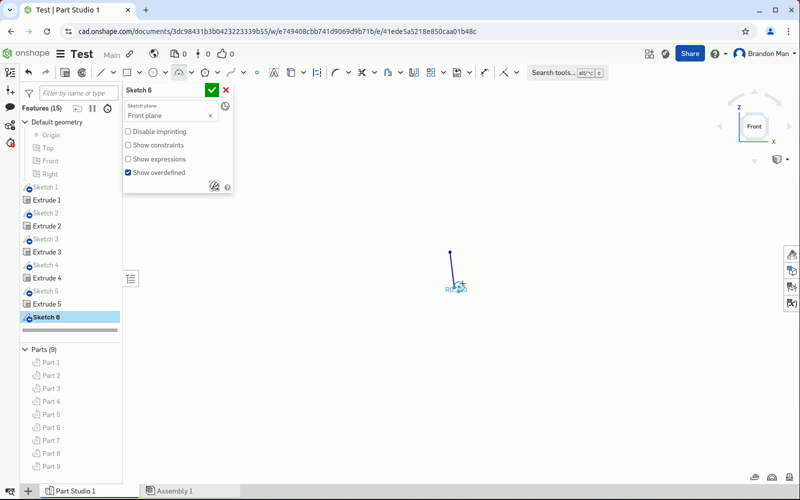
scroll(6)
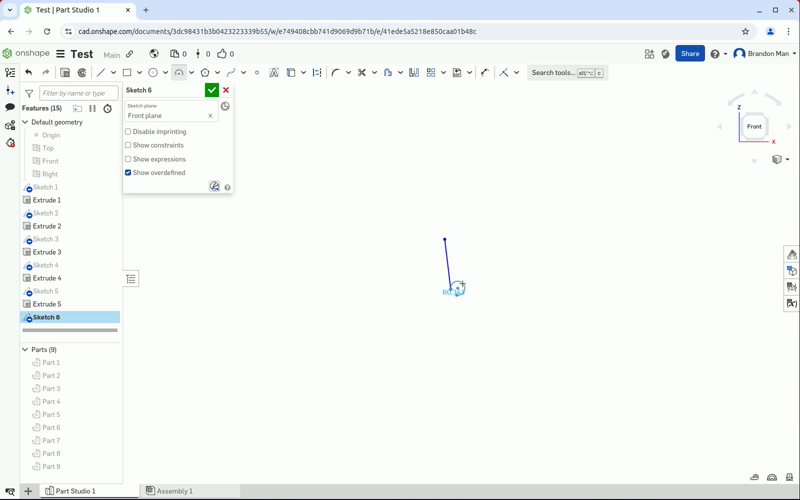
scroll(6)
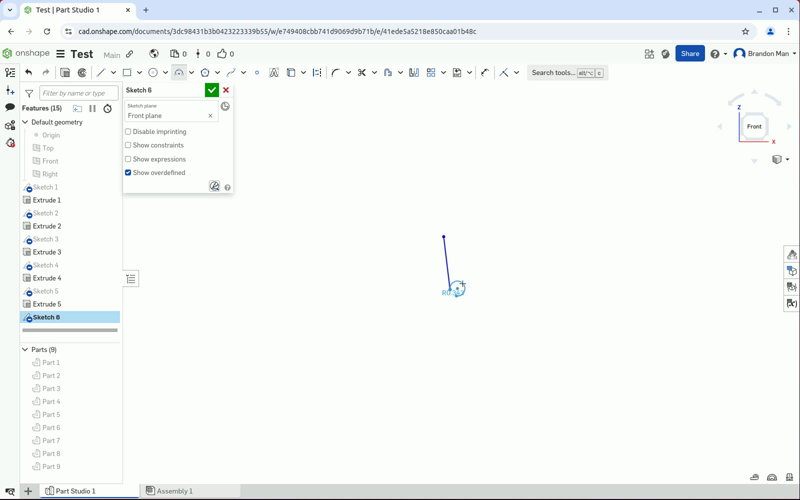
scroll(6)
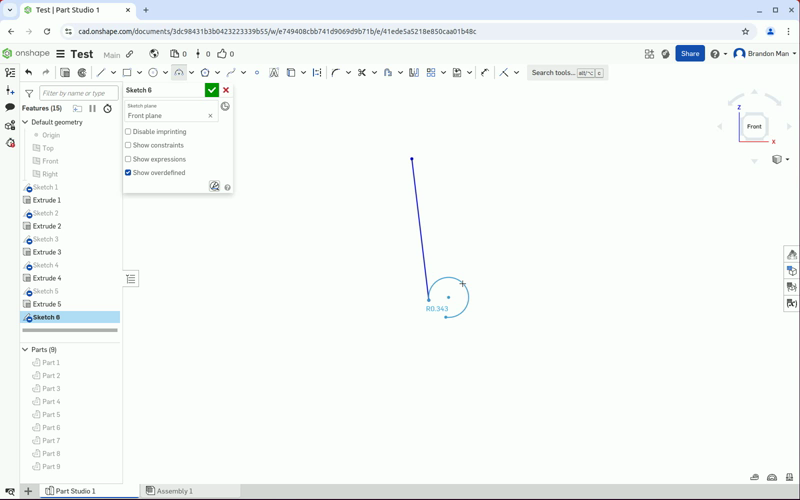
click(462, 283)
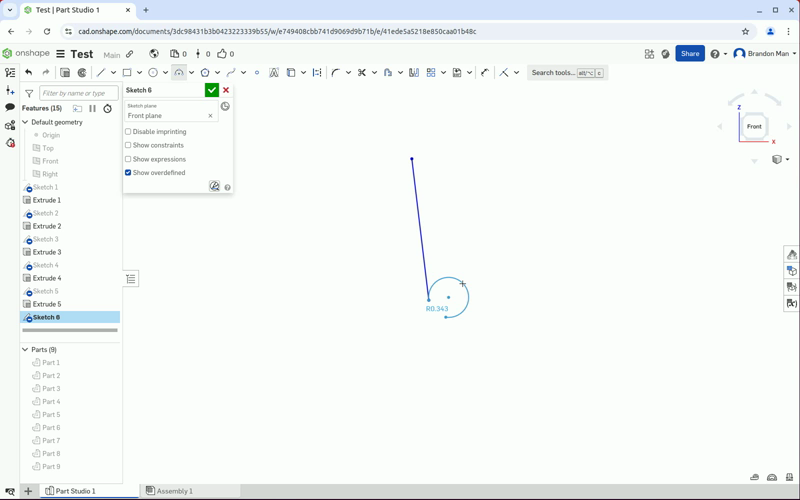
scroll(-6)
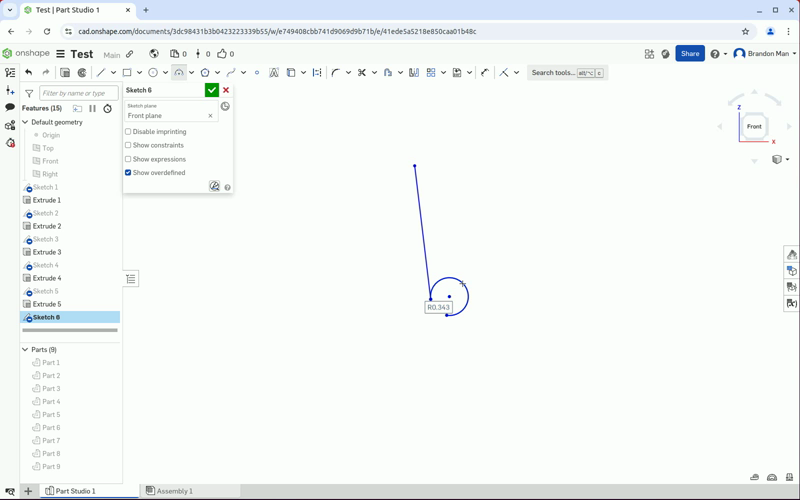
scroll(-6)
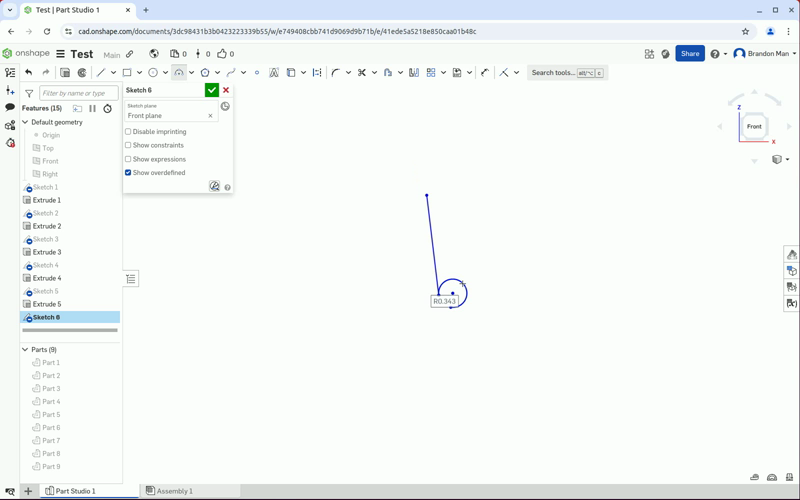
scroll(-6)
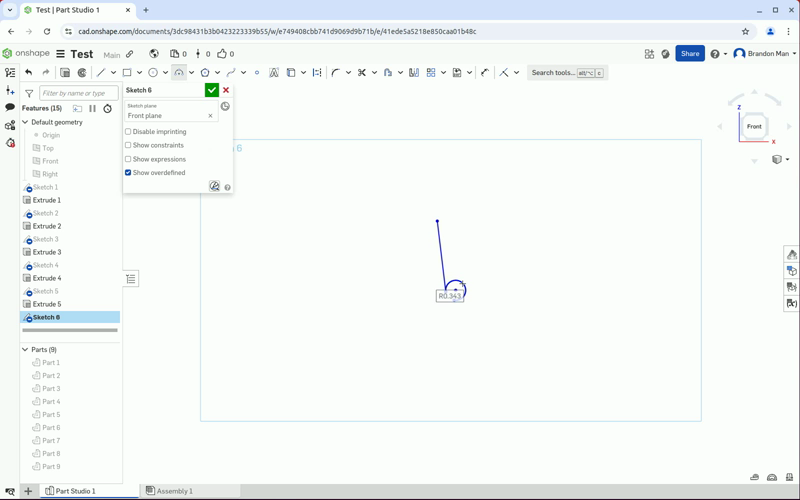
scroll(-6)
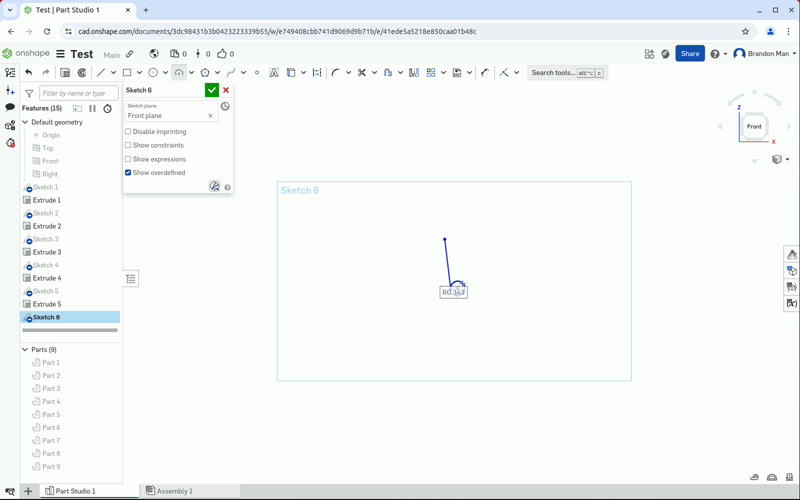
scroll(-6)
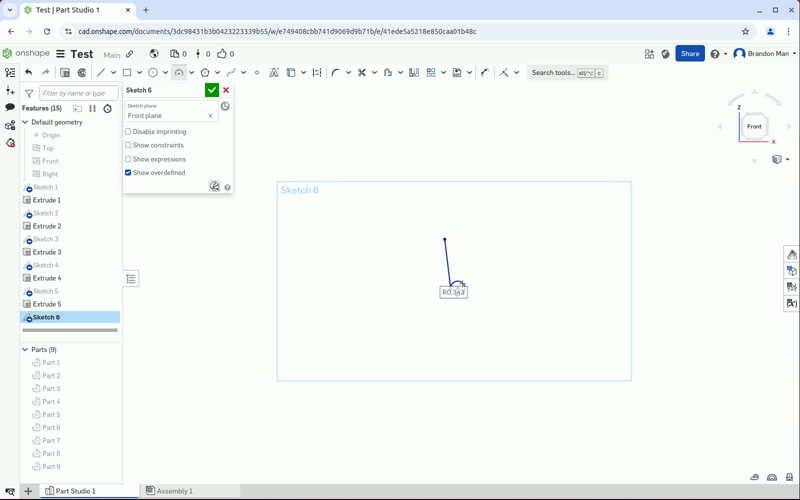
scroll(-6)
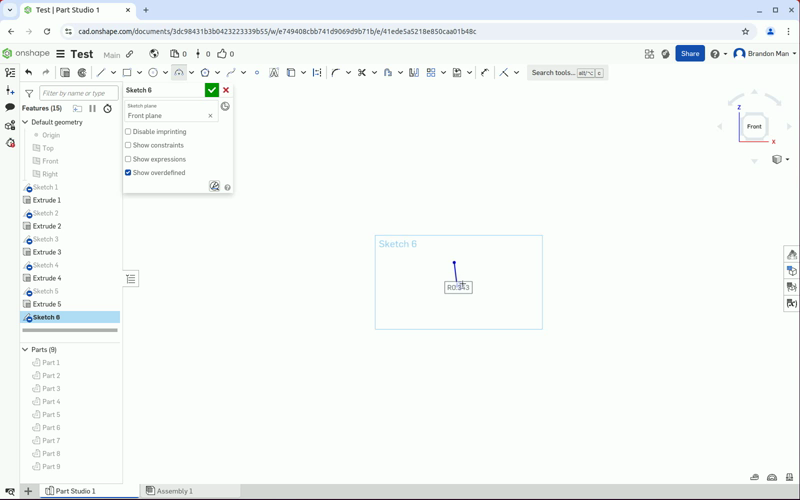
scroll(-6)
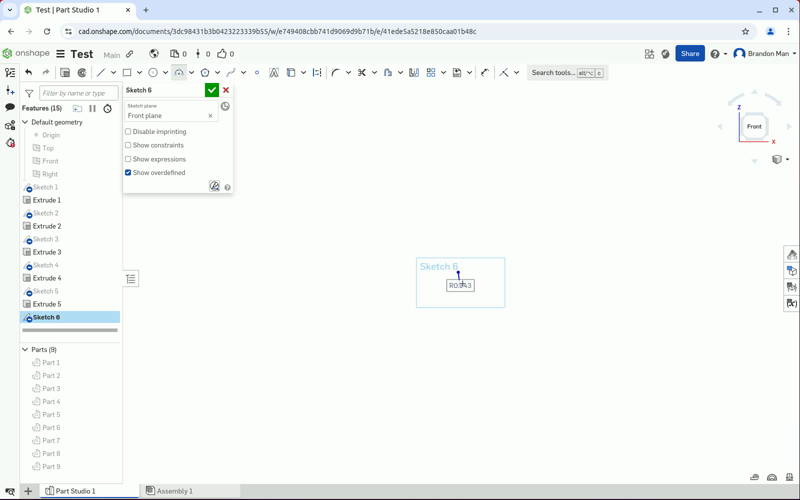
key_up(shift)
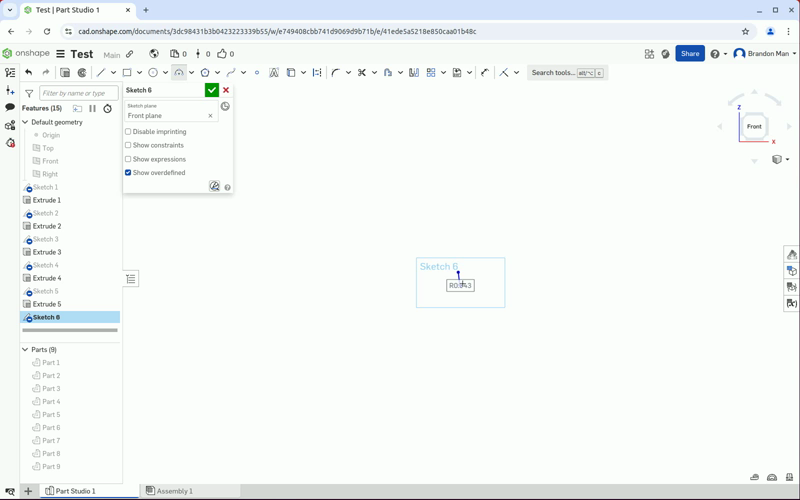
key(esc)
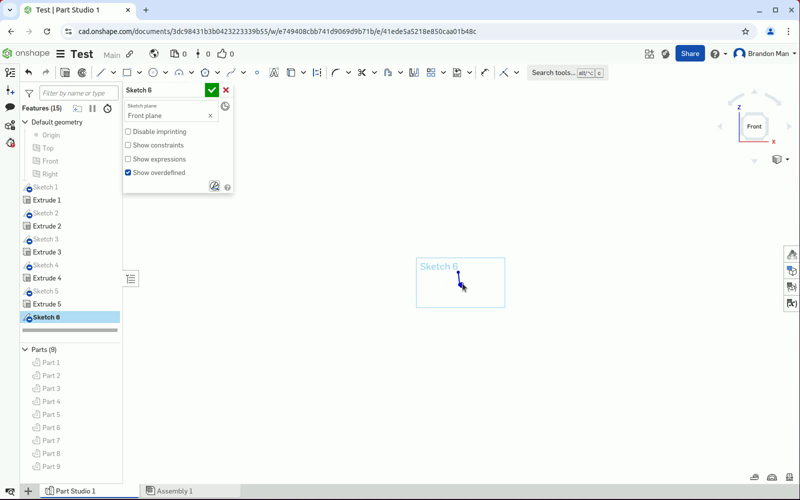
key(l)
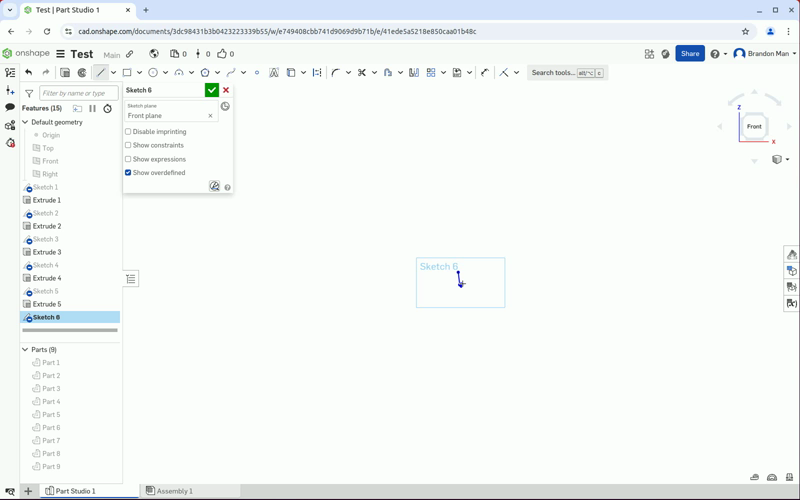
mouse_move(461, 286)
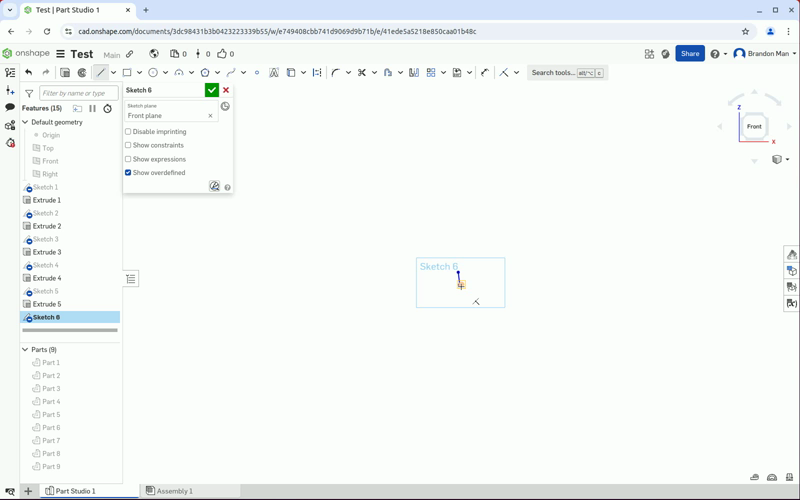
scroll(6)
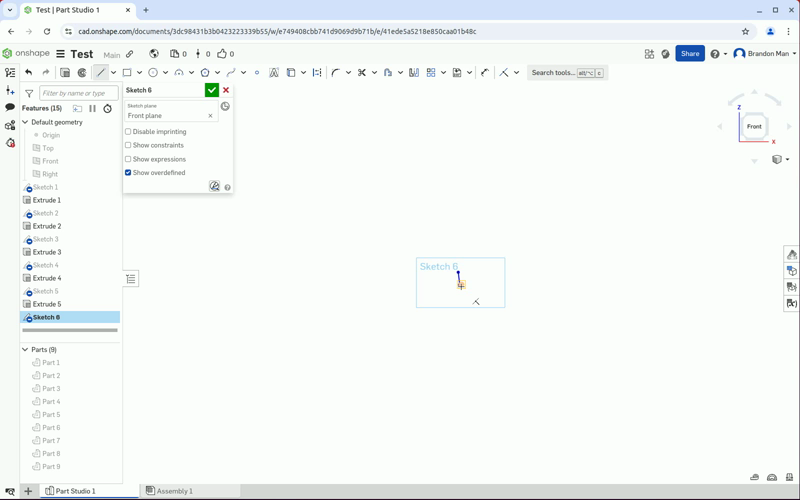
scroll(6)
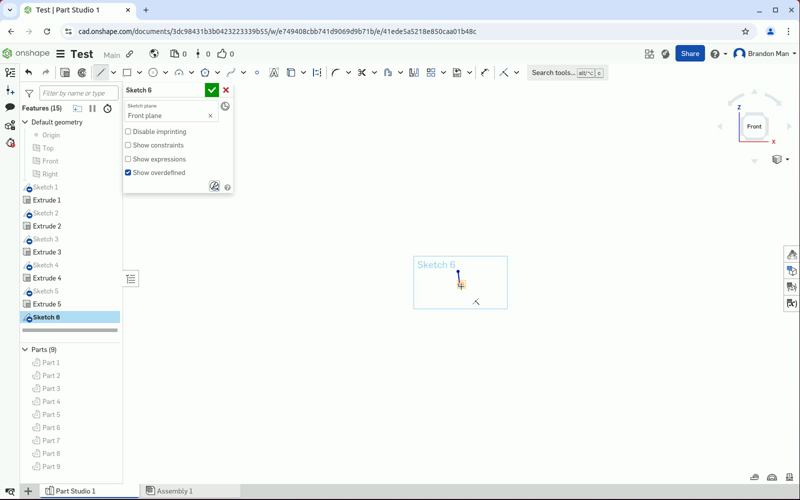
scroll(6)
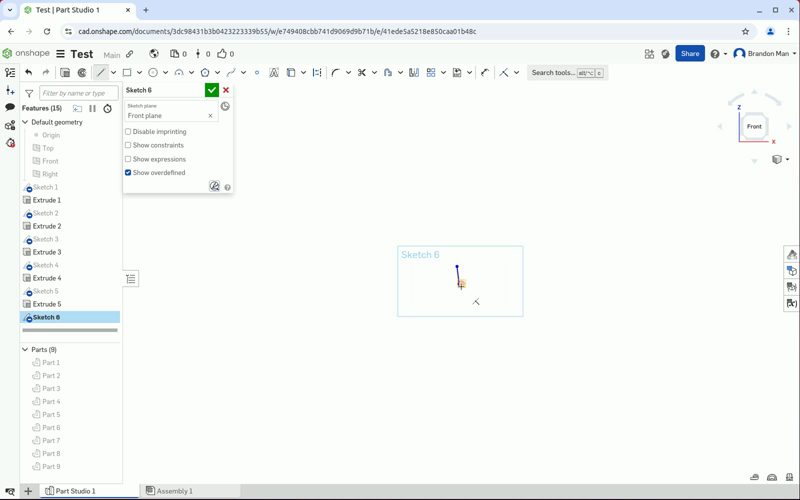
scroll(6)
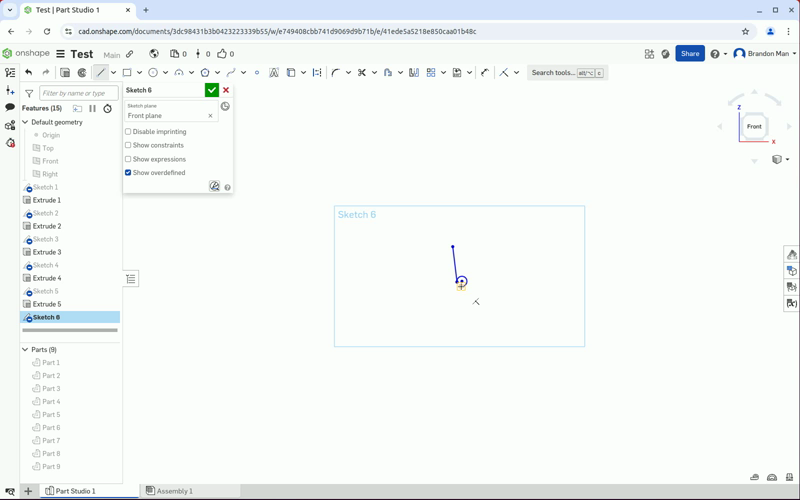
scroll(6)
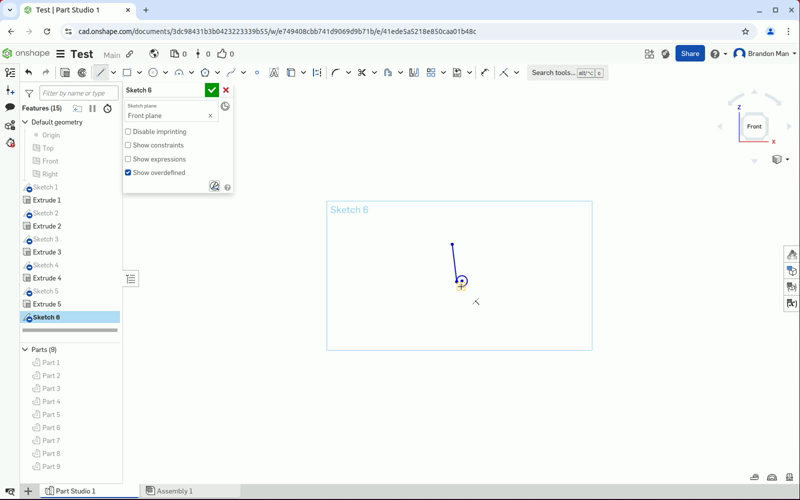
scroll(6)
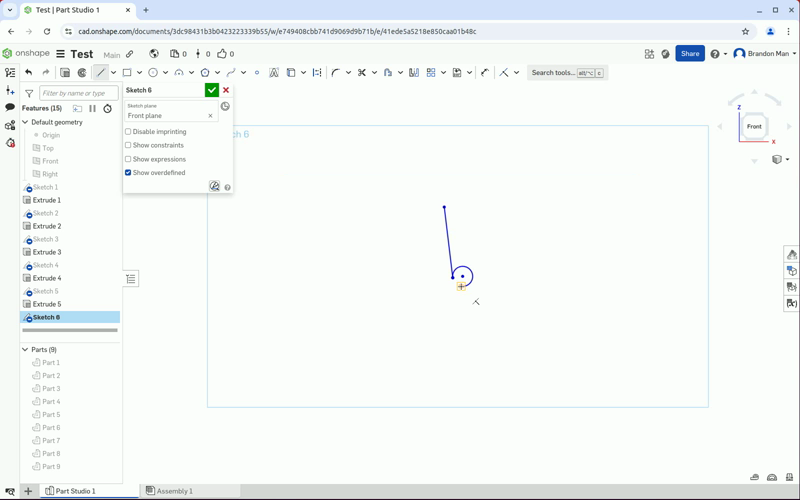
scroll(6)
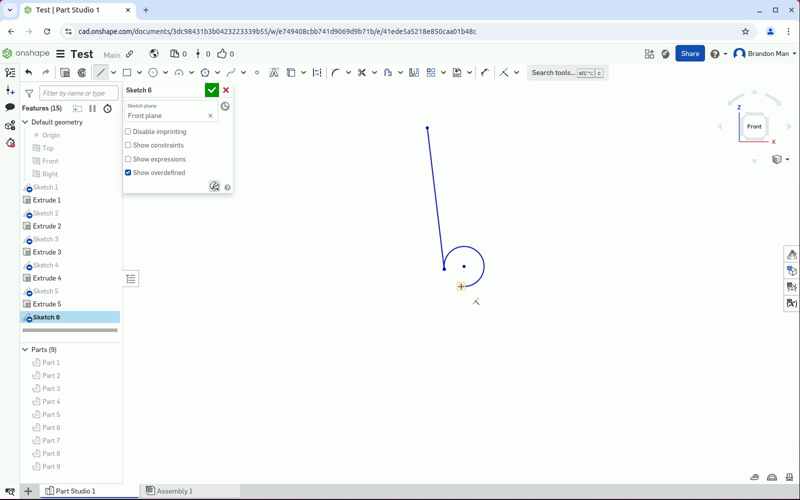
click(461, 286)
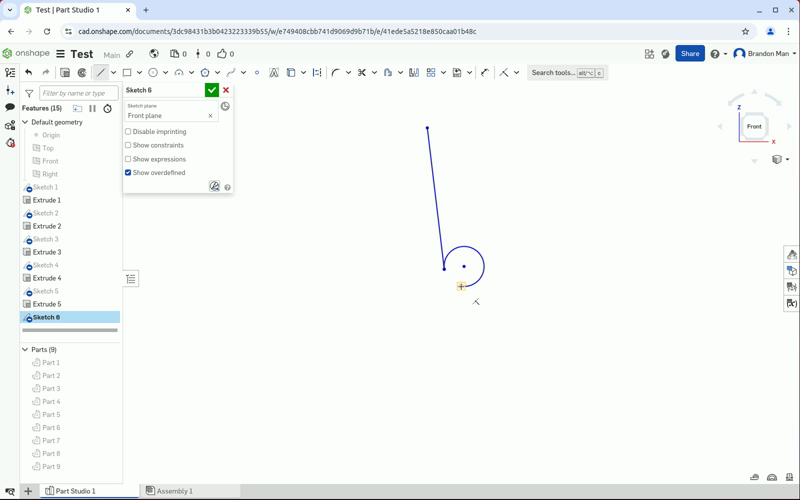
scroll(-6)
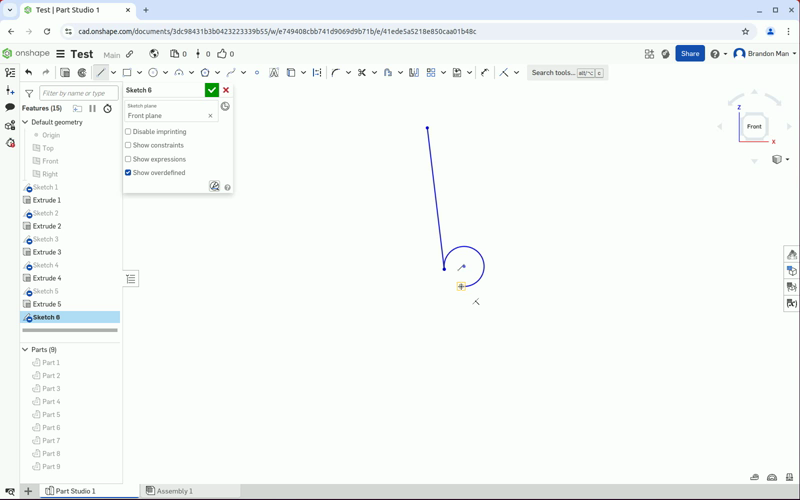
scroll(-6)
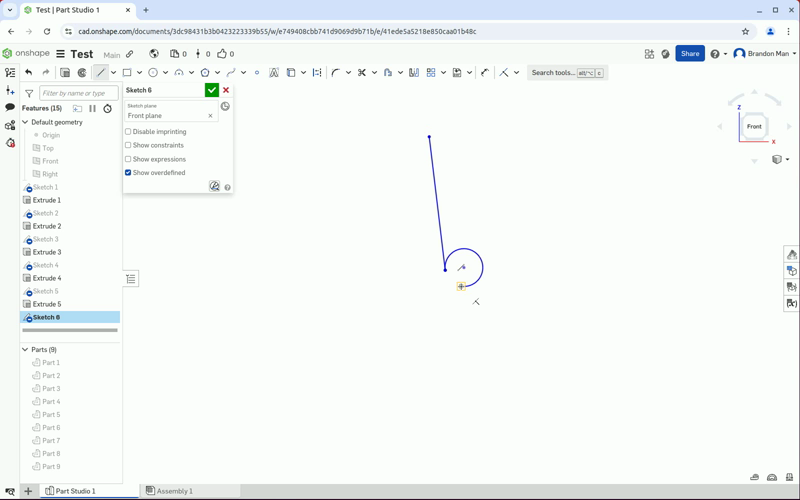
scroll(-6)
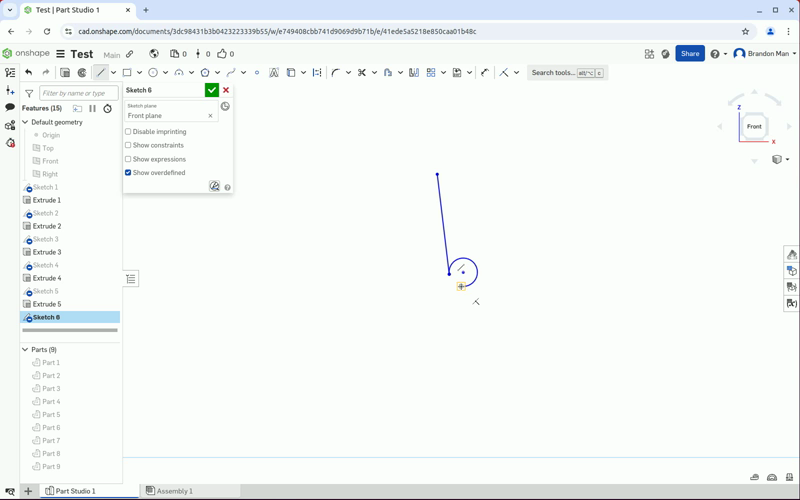
scroll(-6)
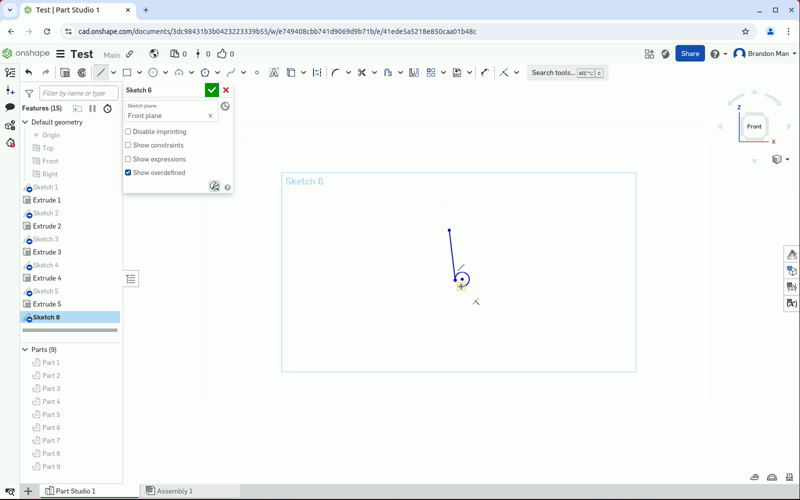
scroll(-6)
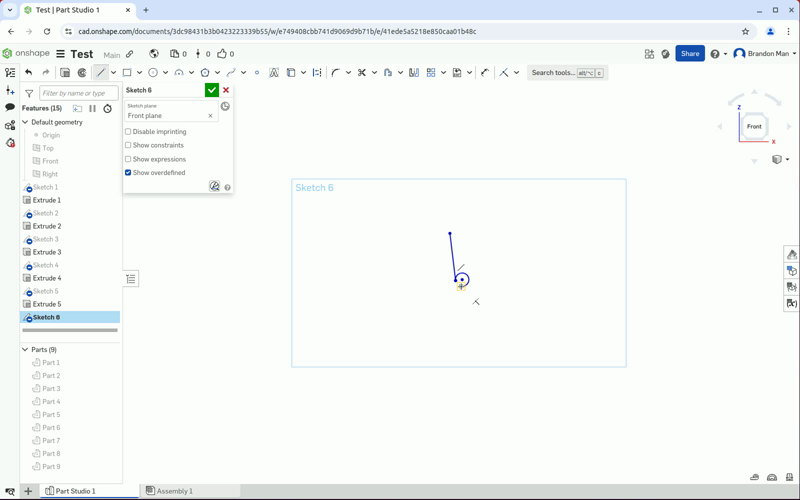
scroll(-6)
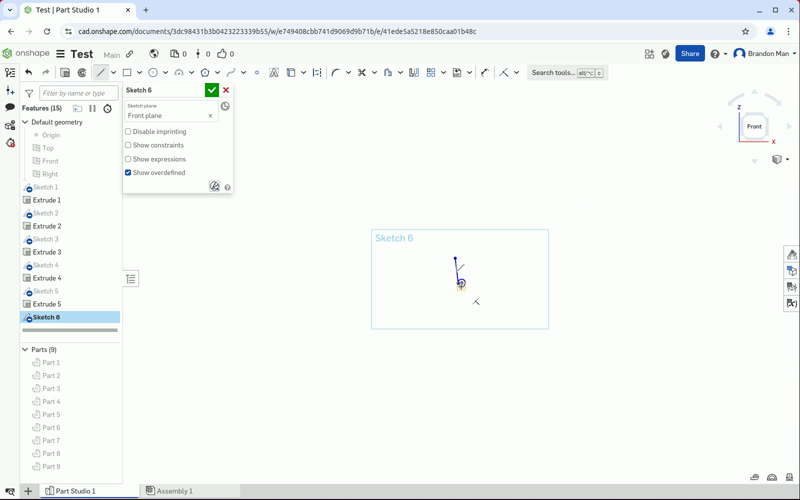
scroll(-6)
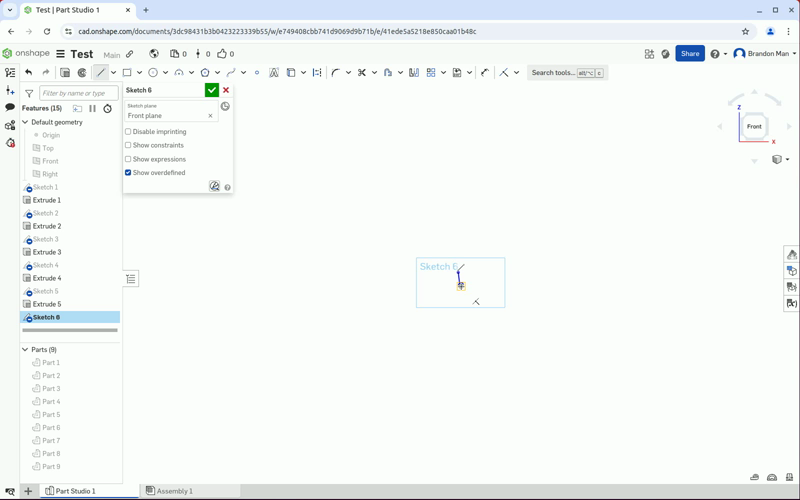
key_down(shift)
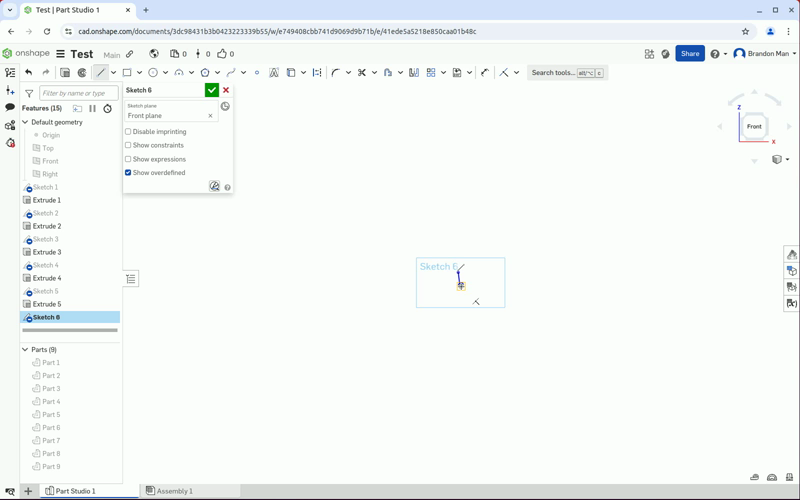
mouse_move(491, 286)
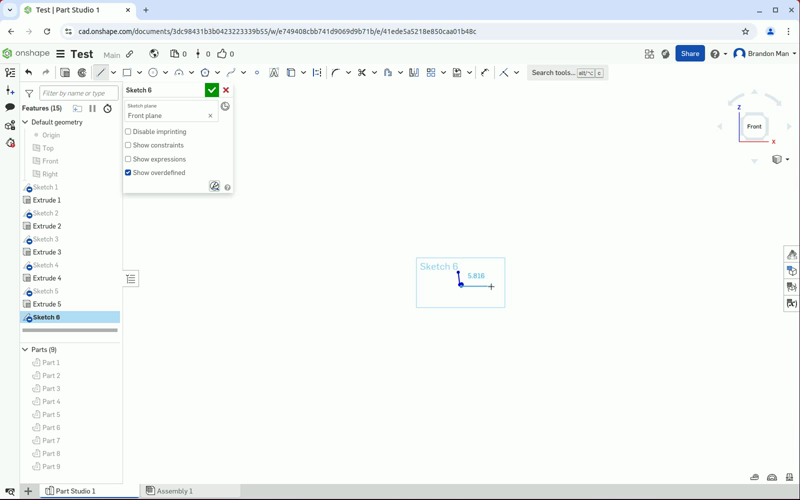
mouse_move(470, 286)
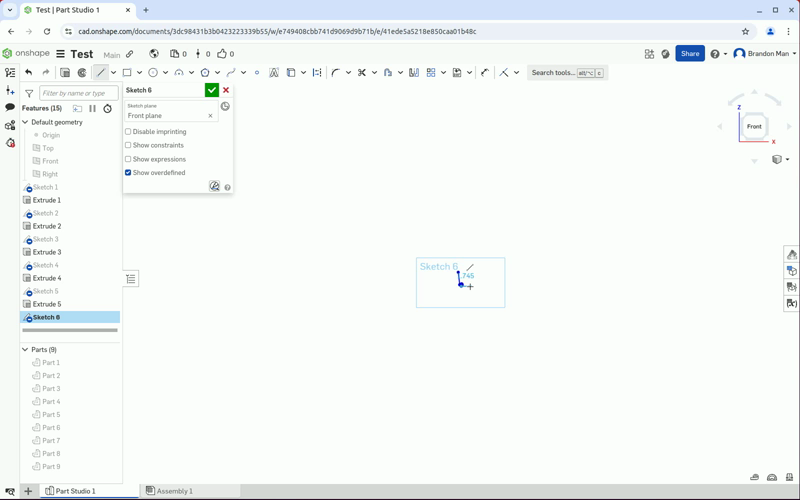
click(470, 286)
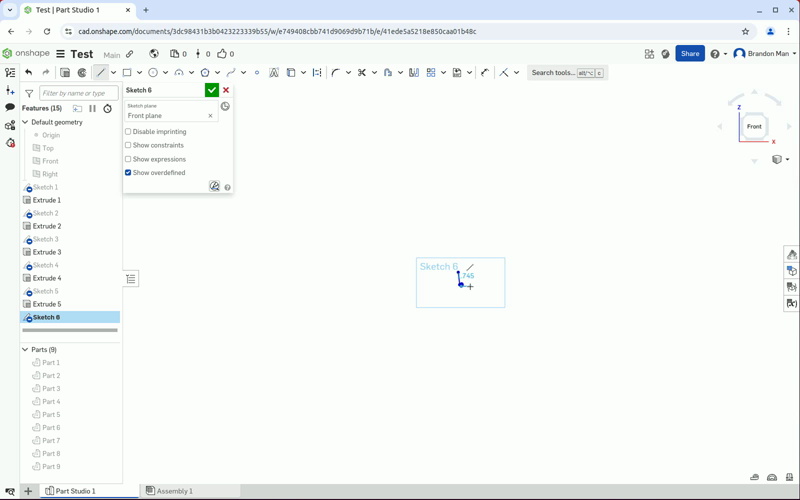
key_up(shift)
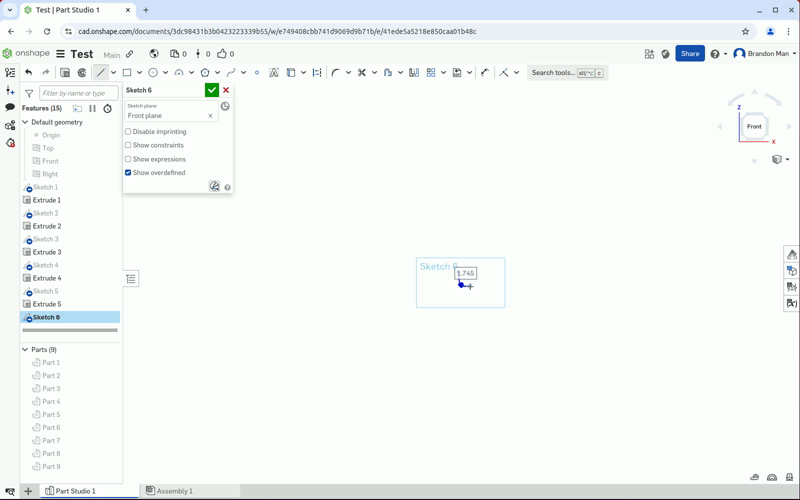
key(esc)
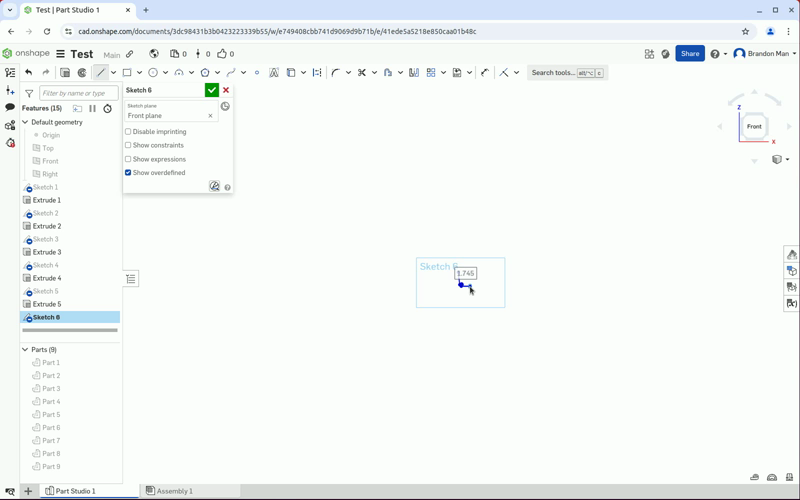
key(a)
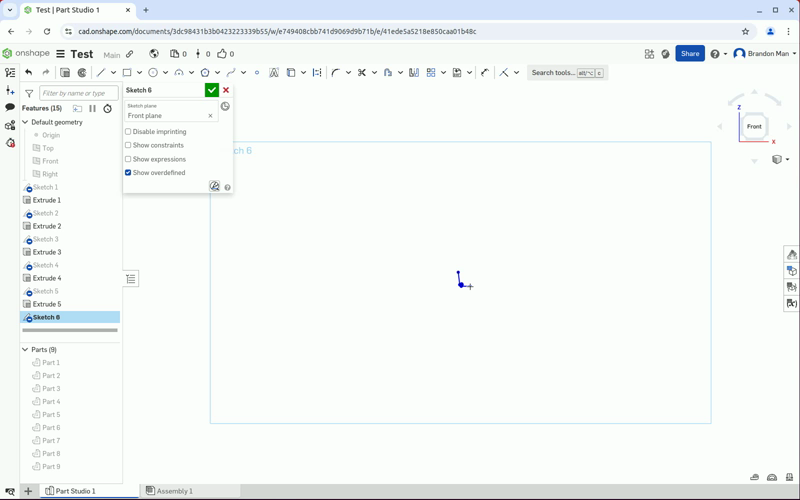
mouse_move(470, 286)
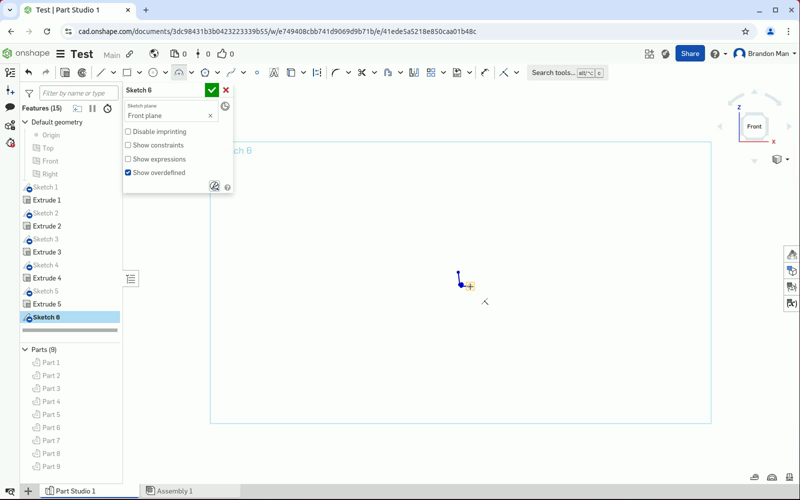
click(470, 286)
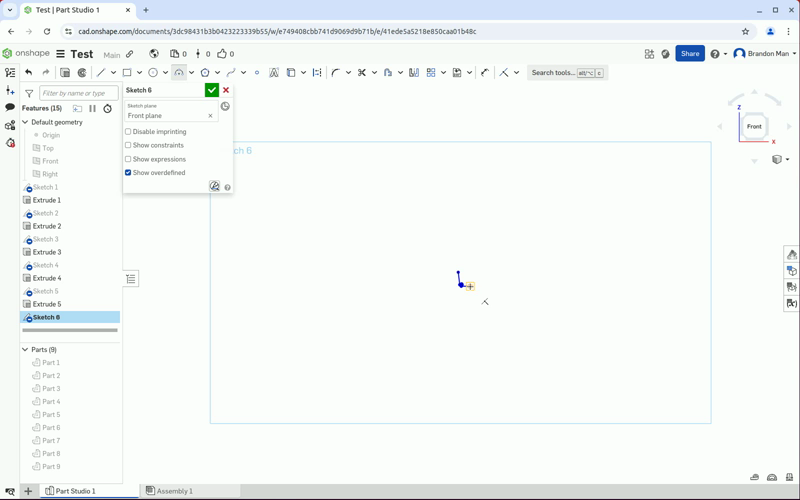
key_down(shift)
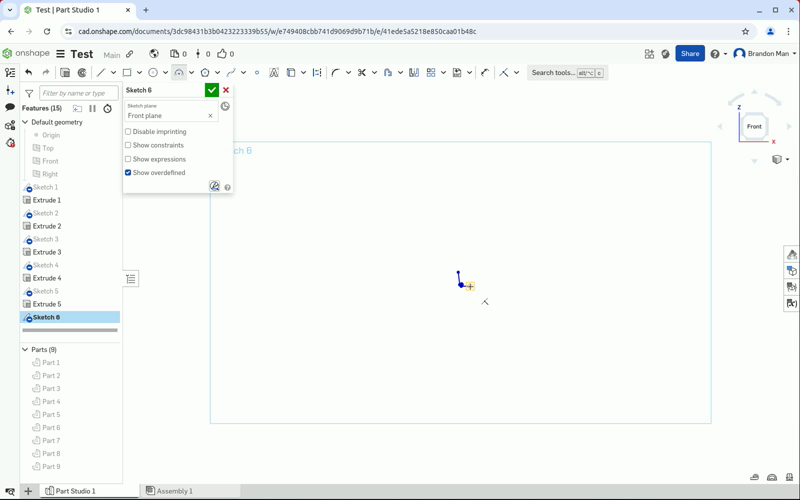
mouse_move(470, 282)
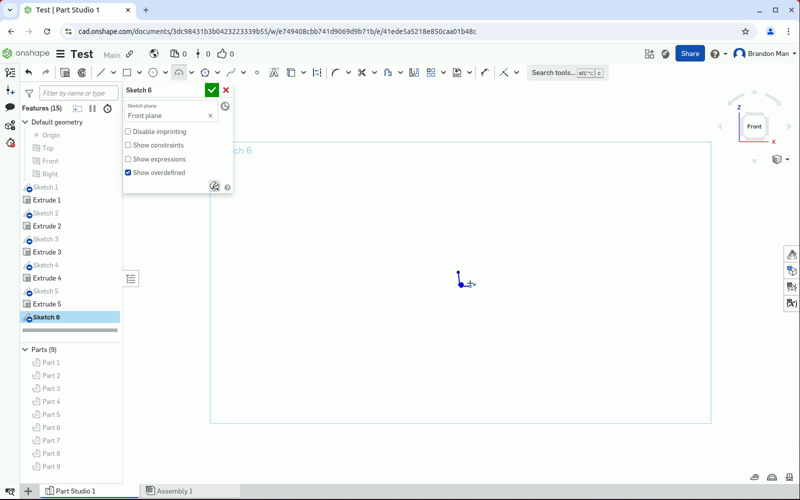
scroll(6)
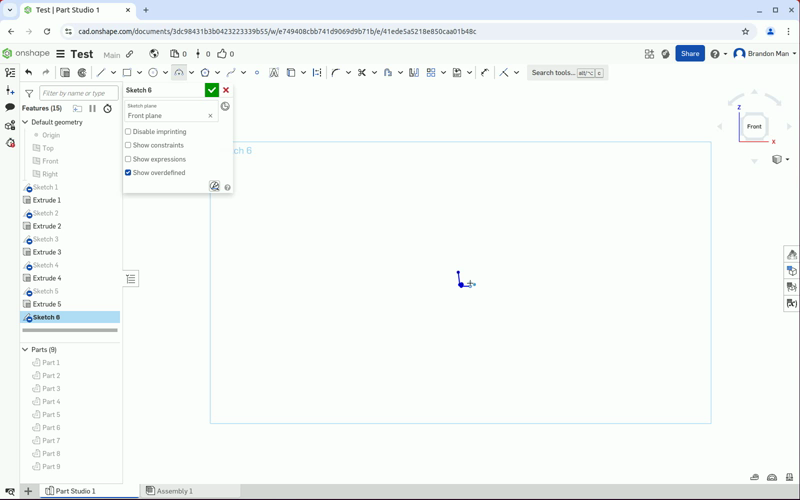
scroll(6)
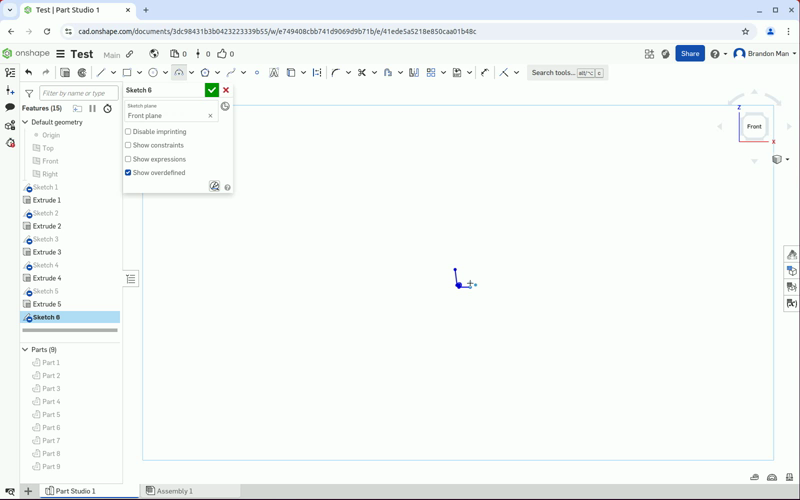
scroll(6)
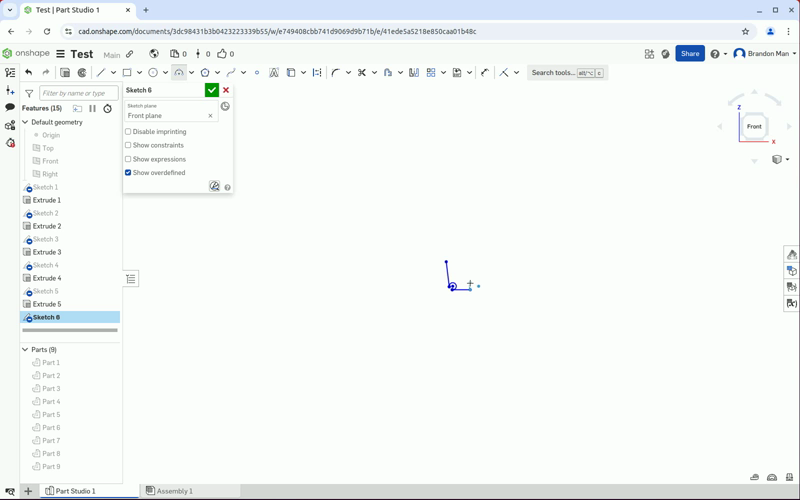
scroll(6)
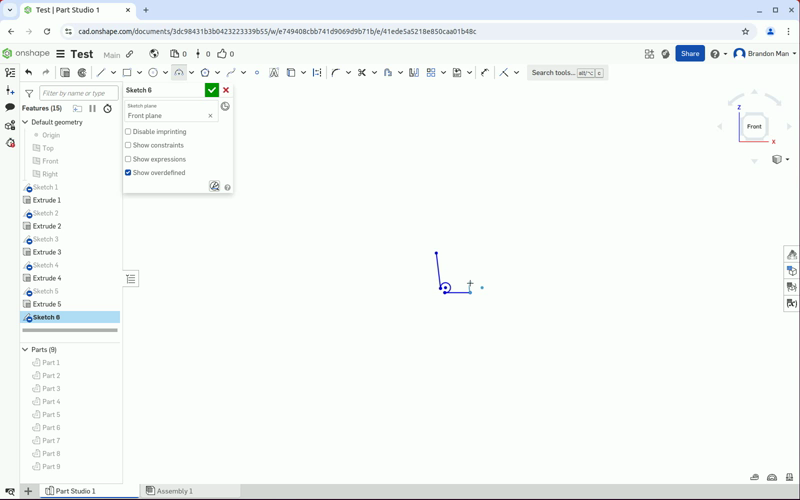
scroll(6)
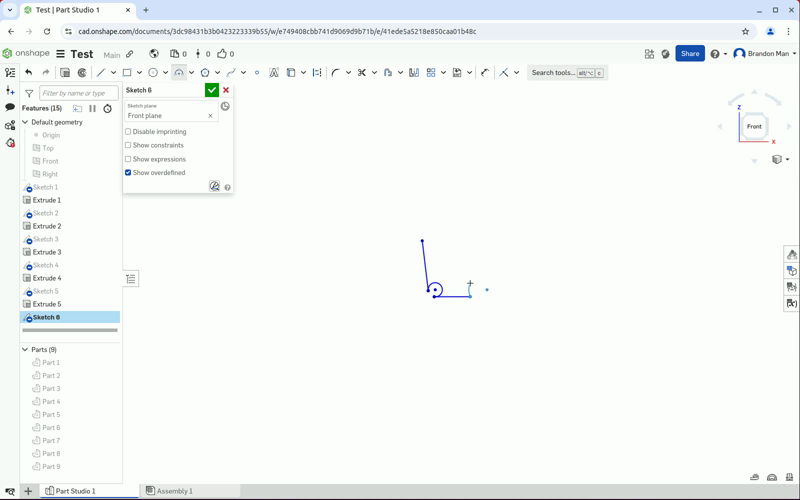
scroll(6)
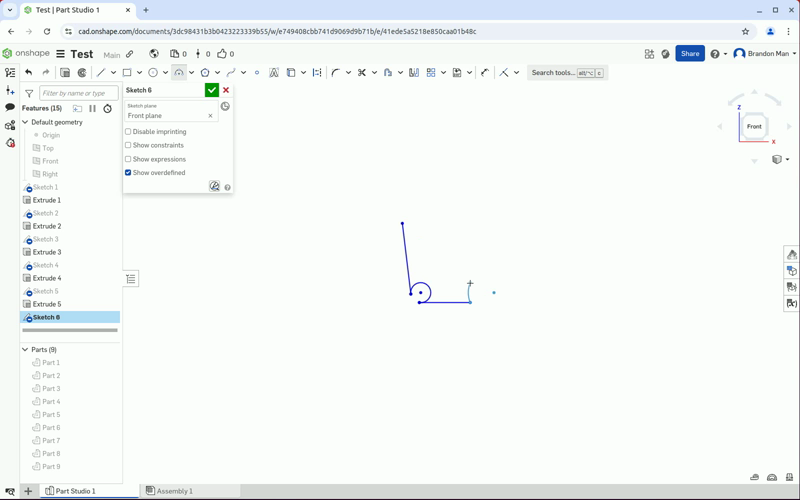
scroll(6)
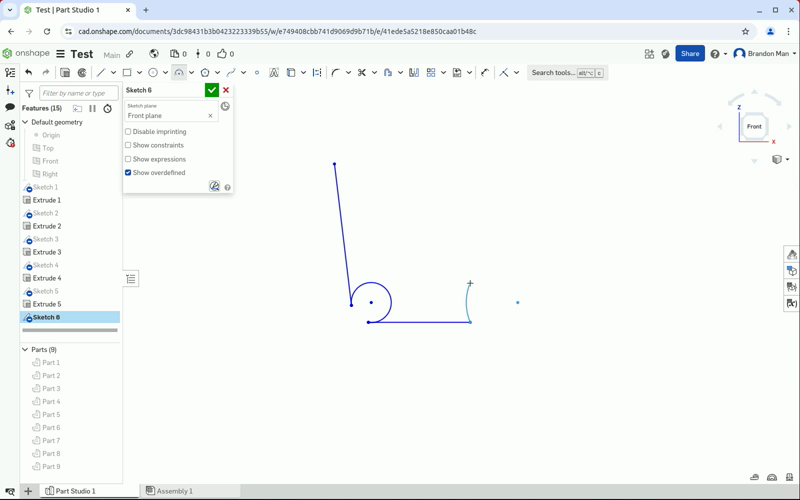
click(470, 282)
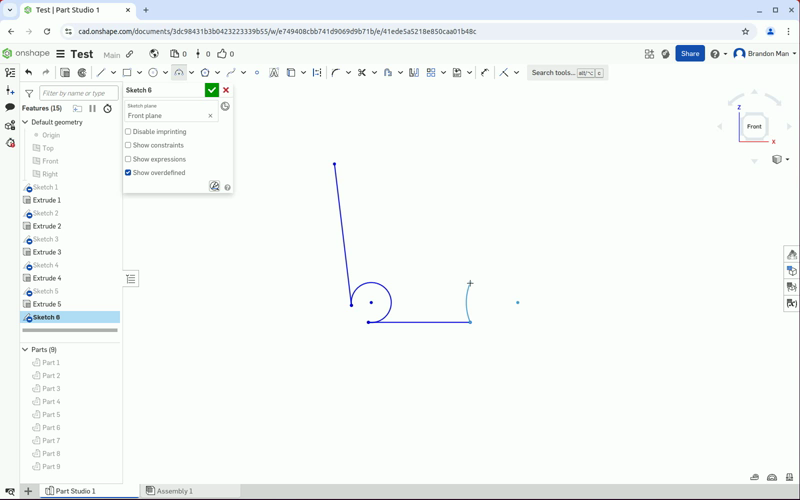
scroll(-6)
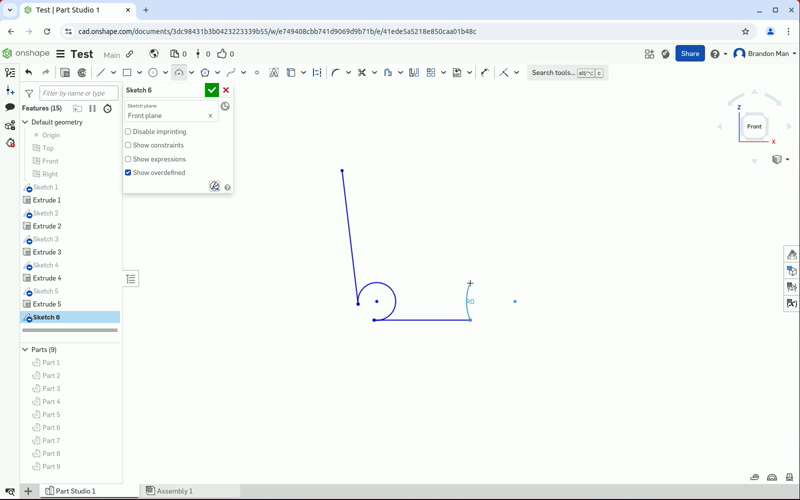
scroll(-6)
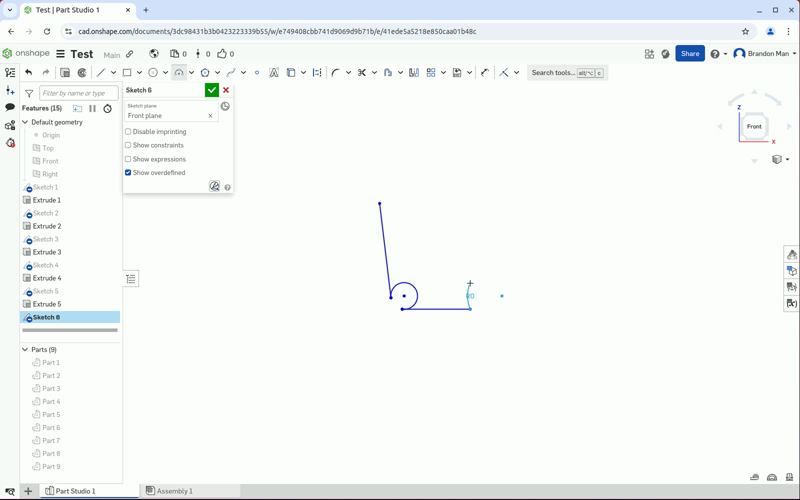
scroll(-6)
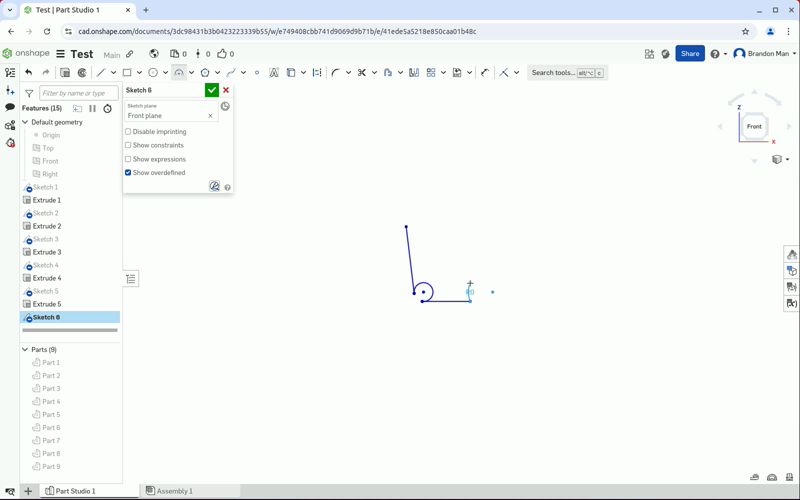
scroll(-6)
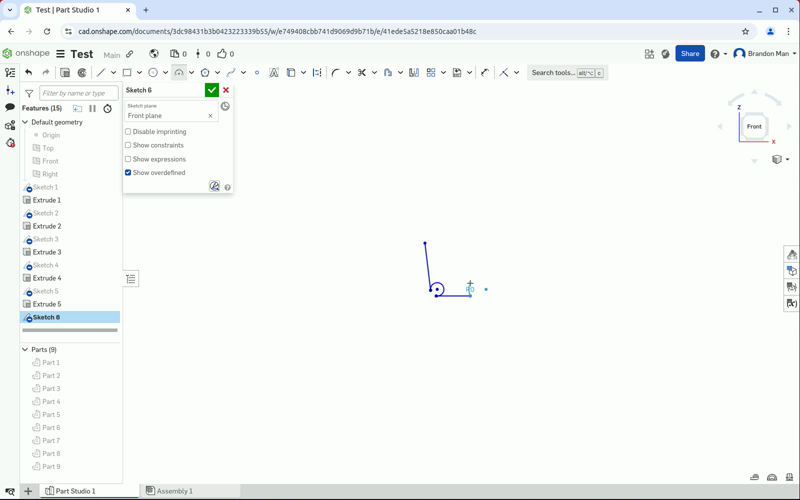
scroll(-6)
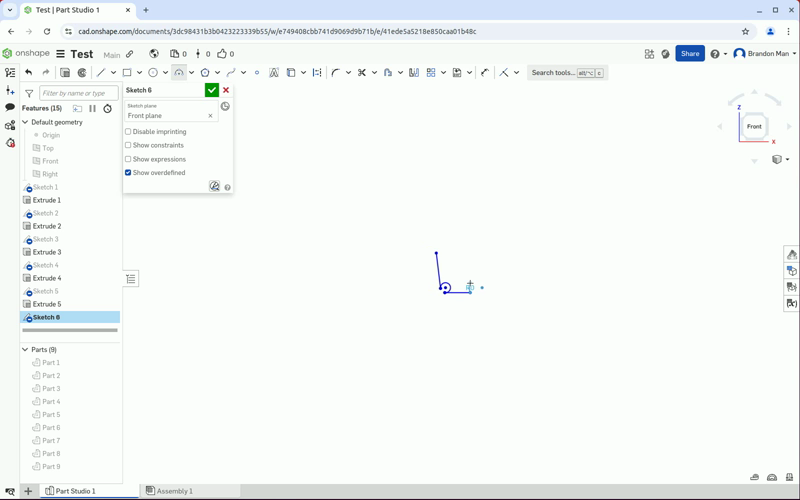
scroll(-6)
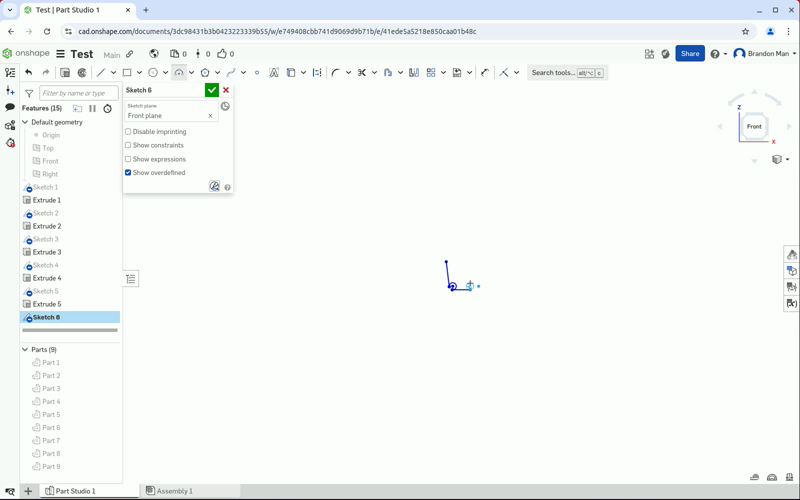
scroll(-6)
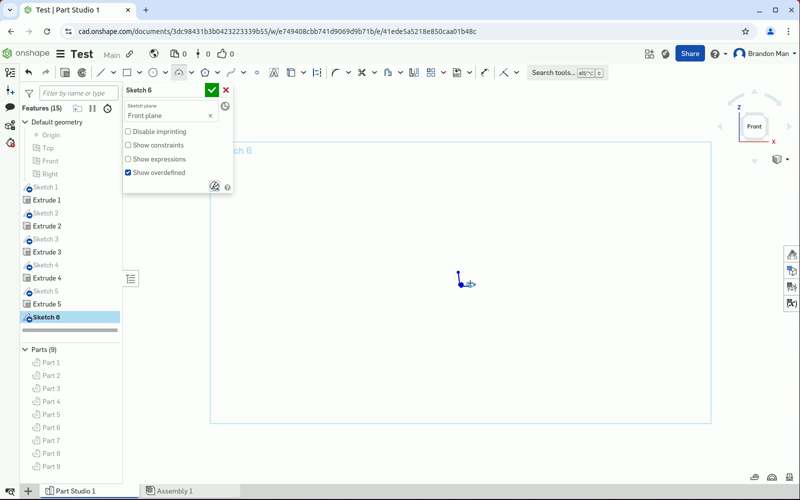
mouse_move(468, 284)
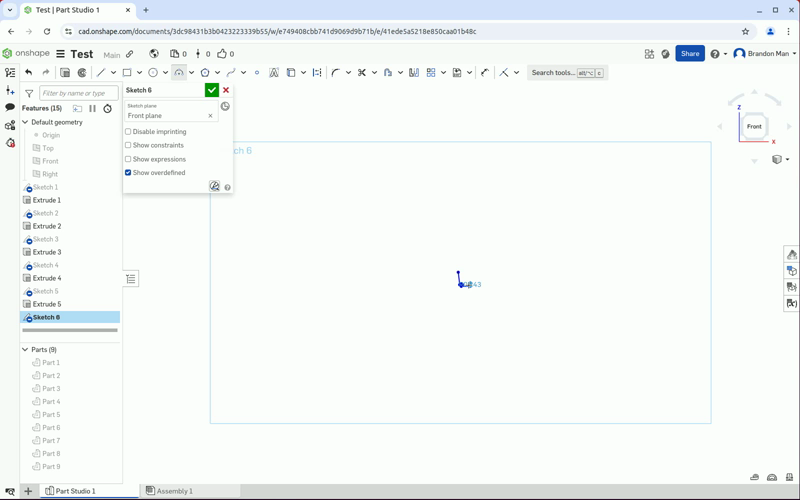
scroll(6)
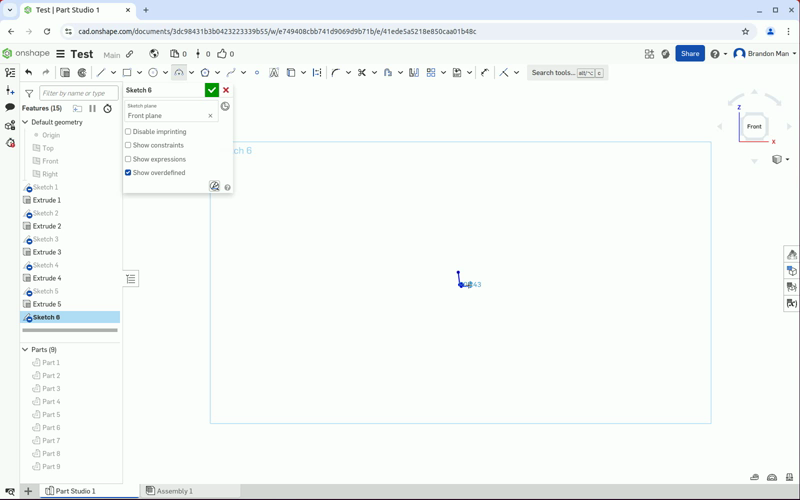
scroll(6)
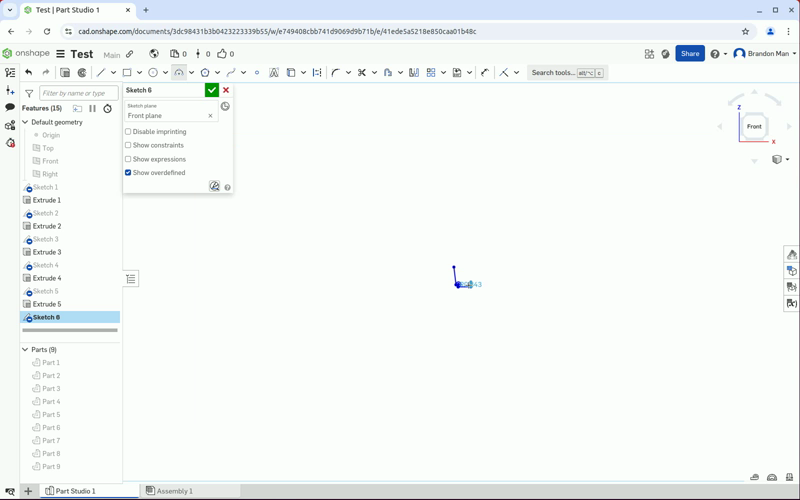
scroll(6)
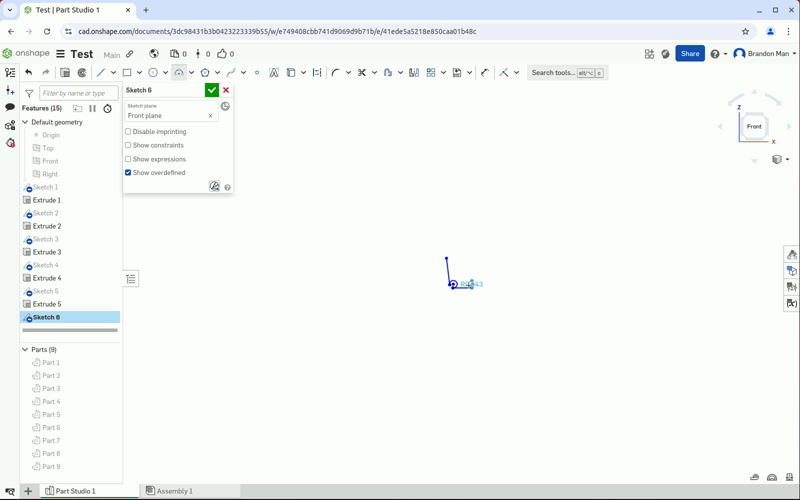
scroll(6)
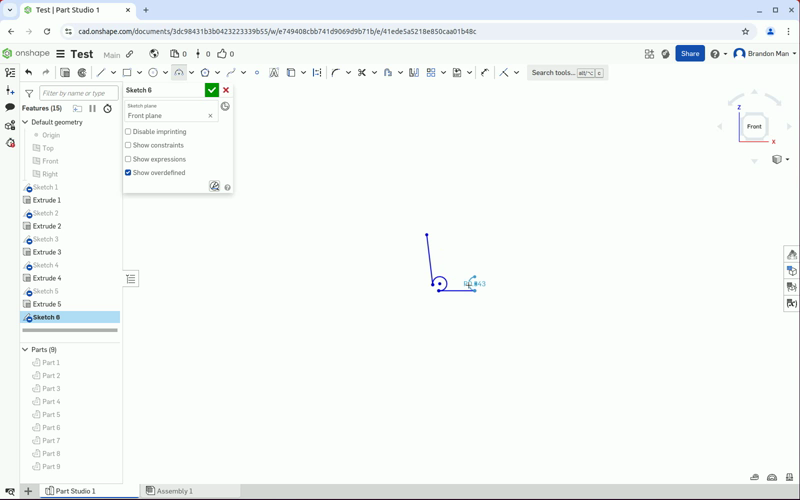
scroll(6)
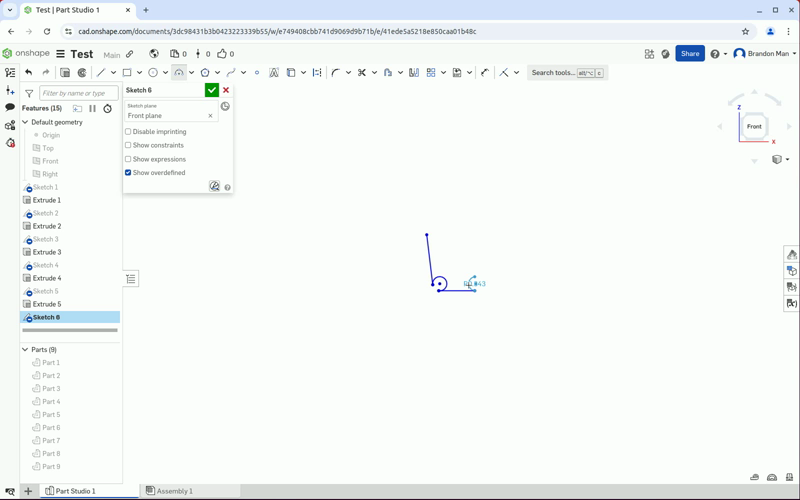
scroll(6)
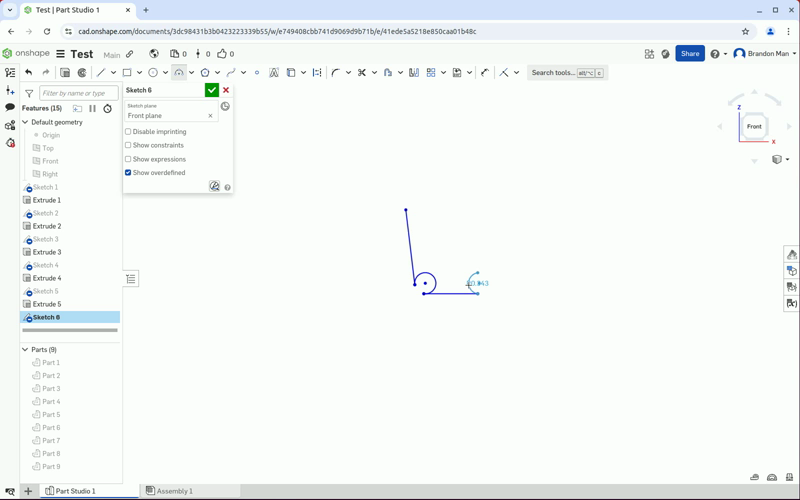
scroll(6)
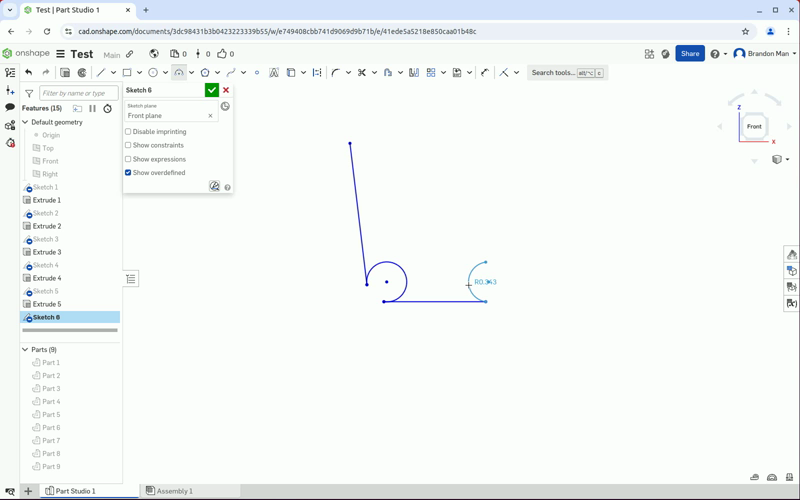
click(468, 284)
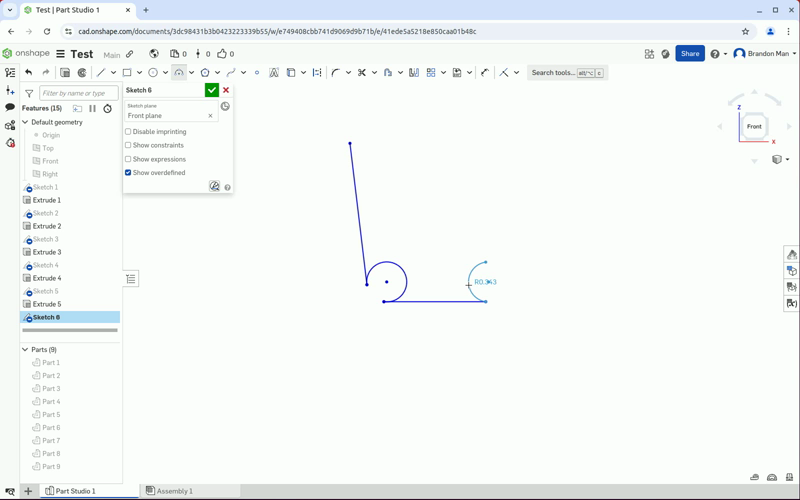
scroll(-6)
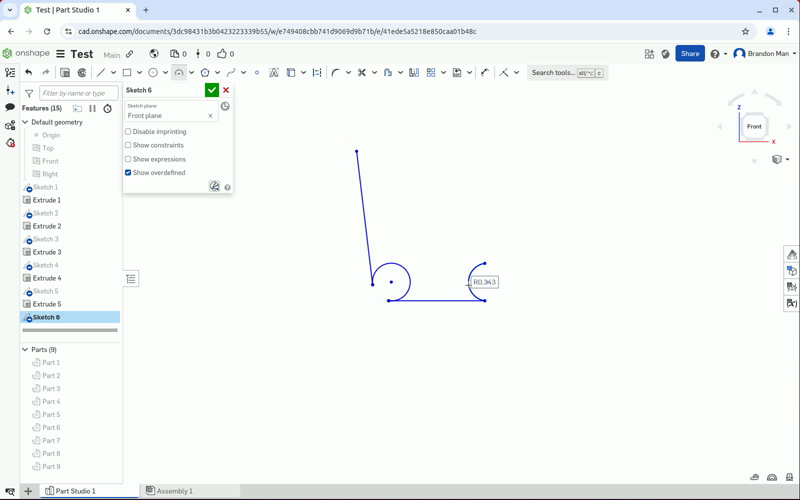
scroll(-6)
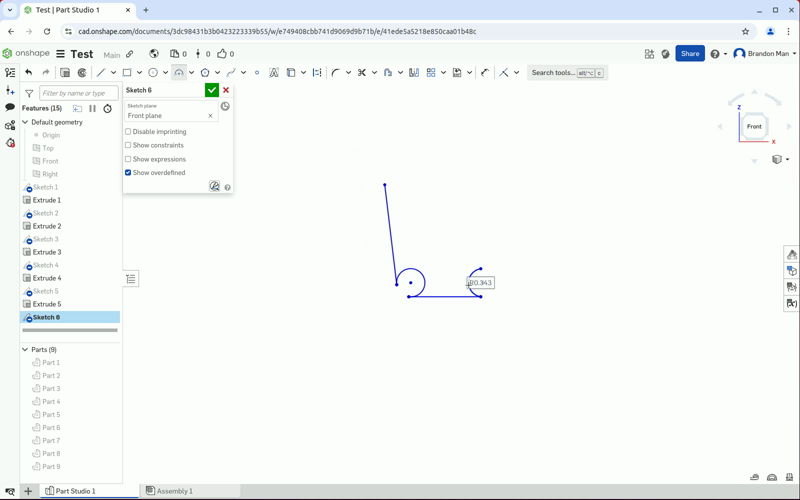
scroll(-6)
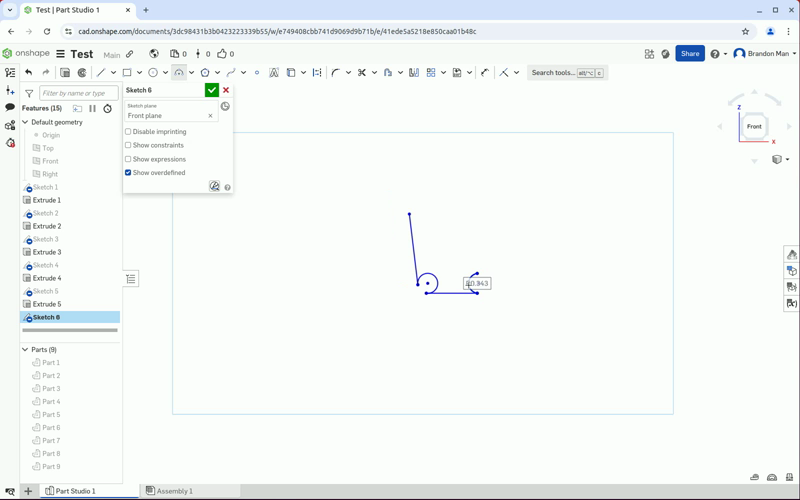
scroll(-6)
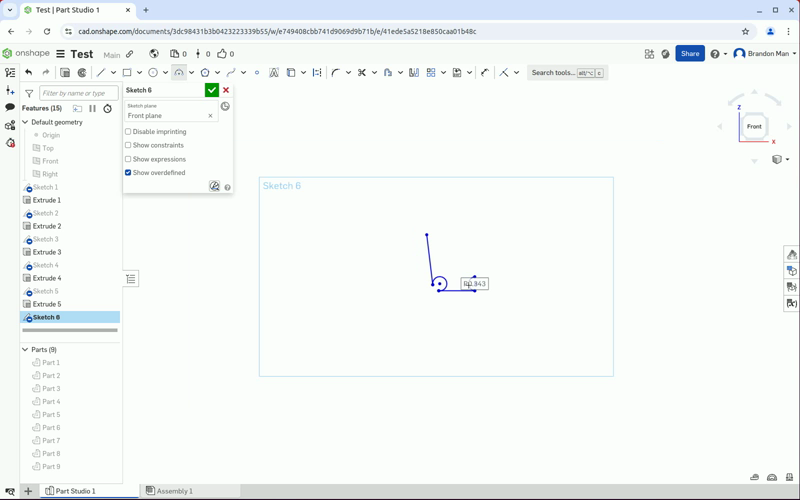
scroll(-6)
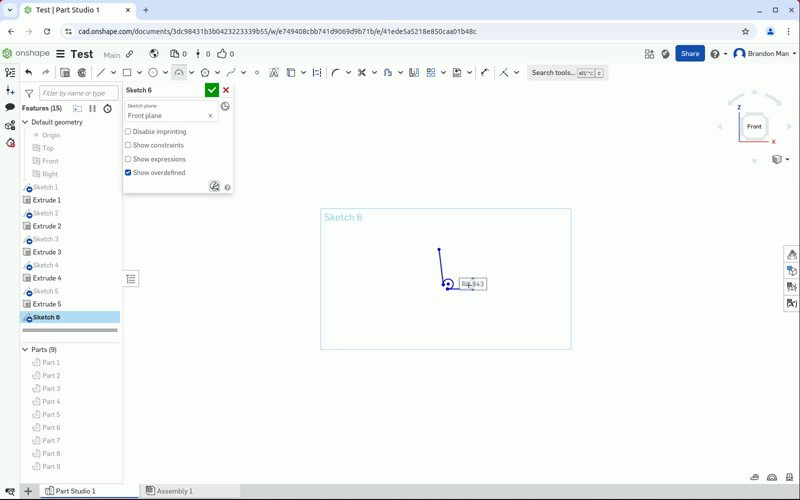
scroll(-6)
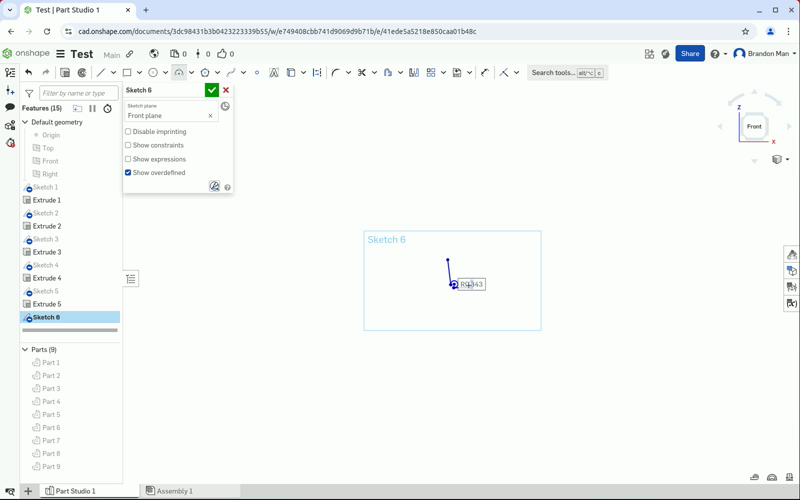
scroll(-6)
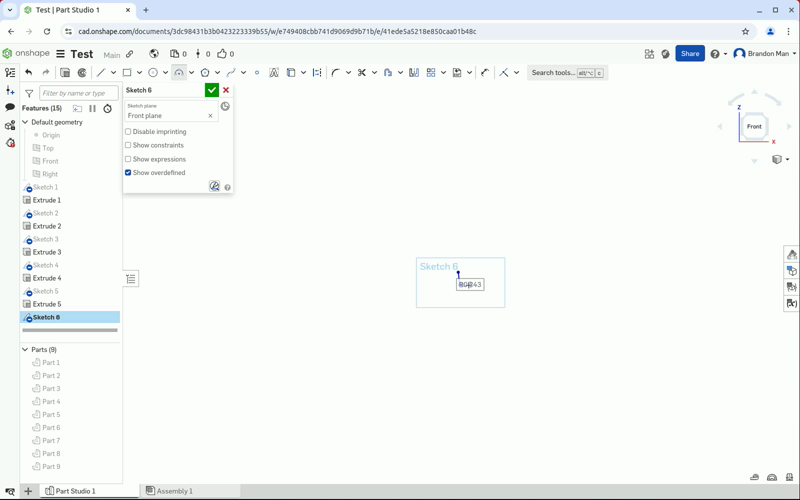
key_up(shift)
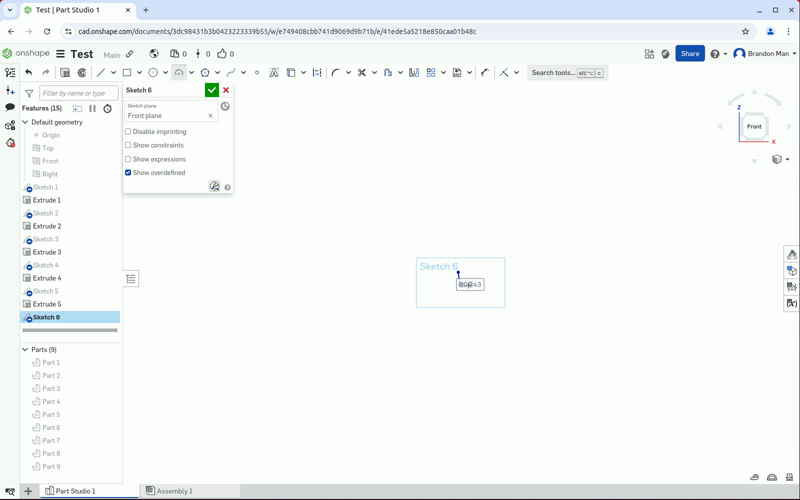
key(esc)
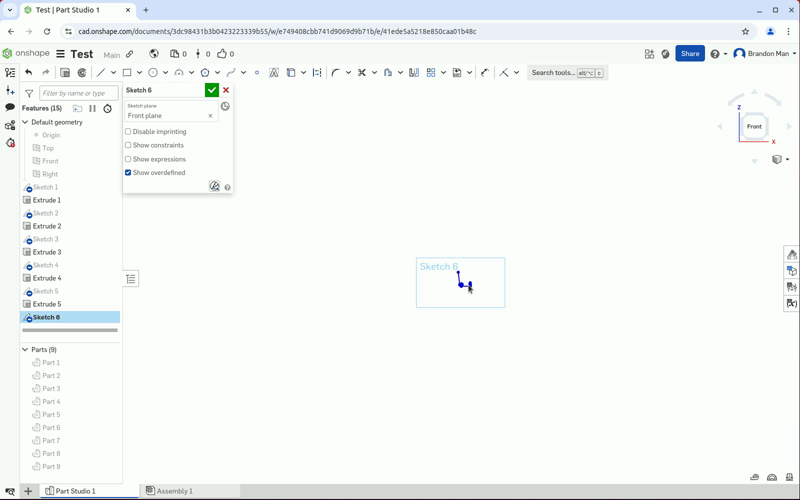
key(l)
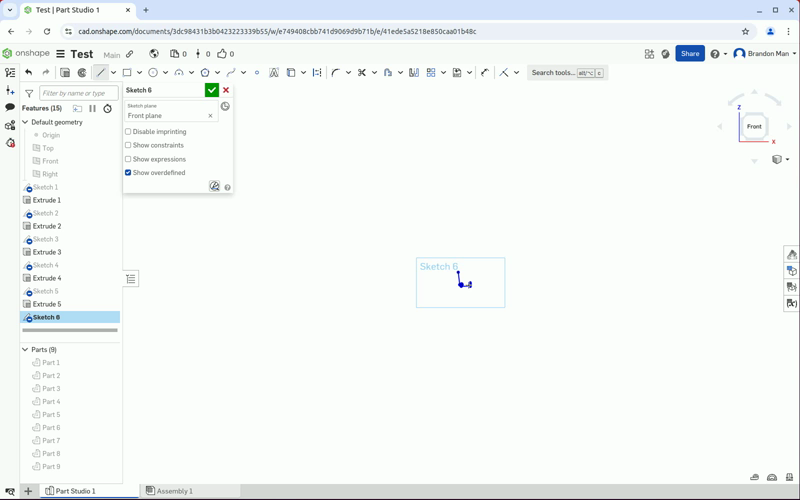
mouse_move(470, 282)
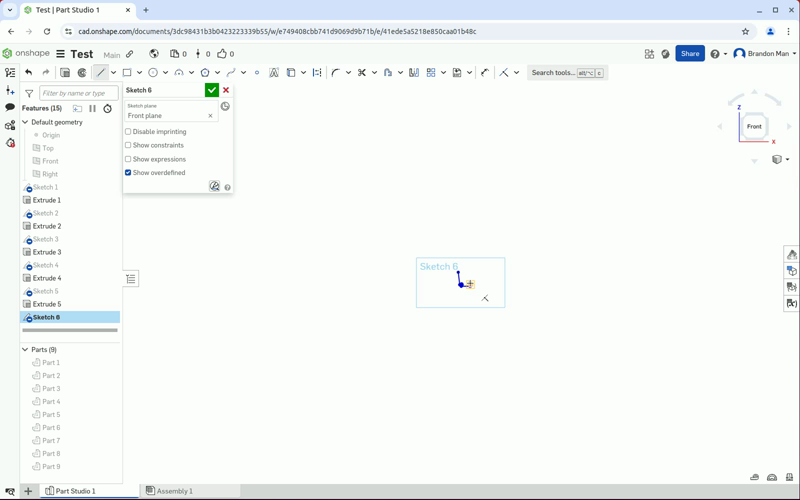
scroll(6)
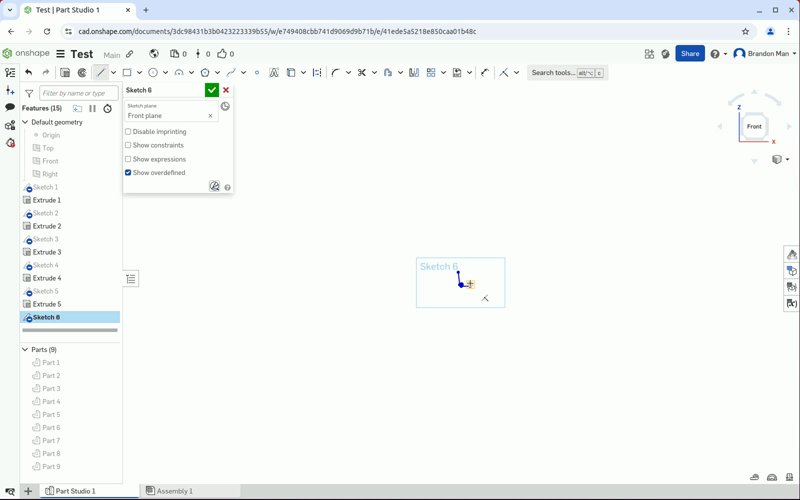
scroll(6)
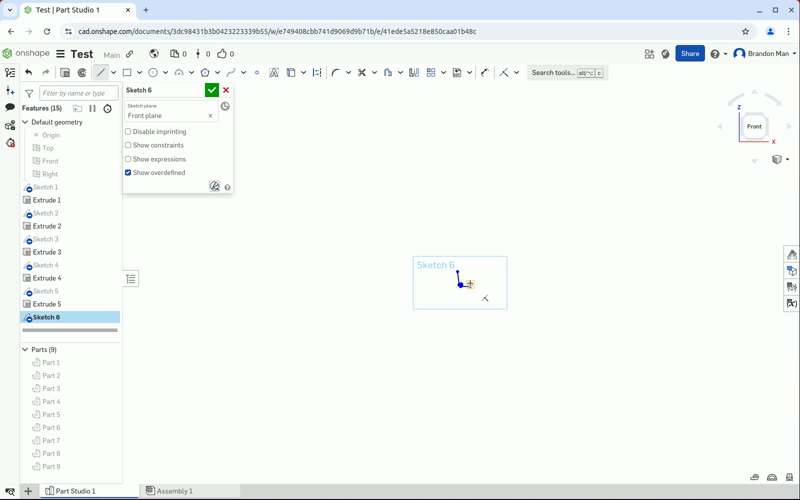
scroll(6)
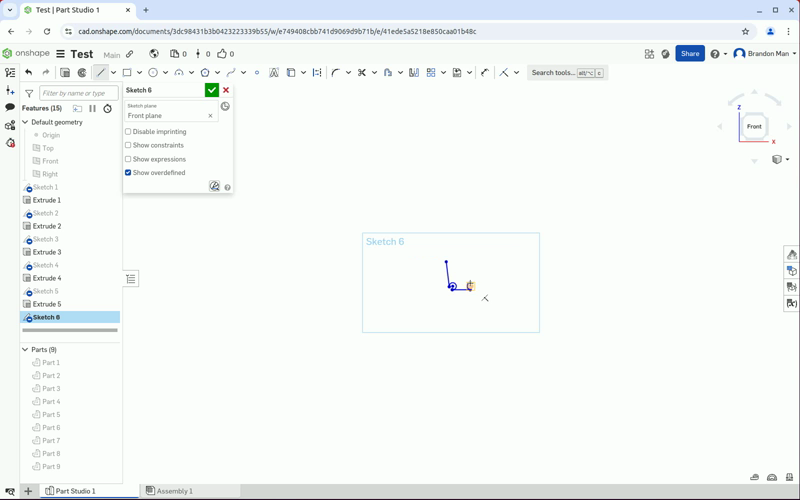
scroll(6)
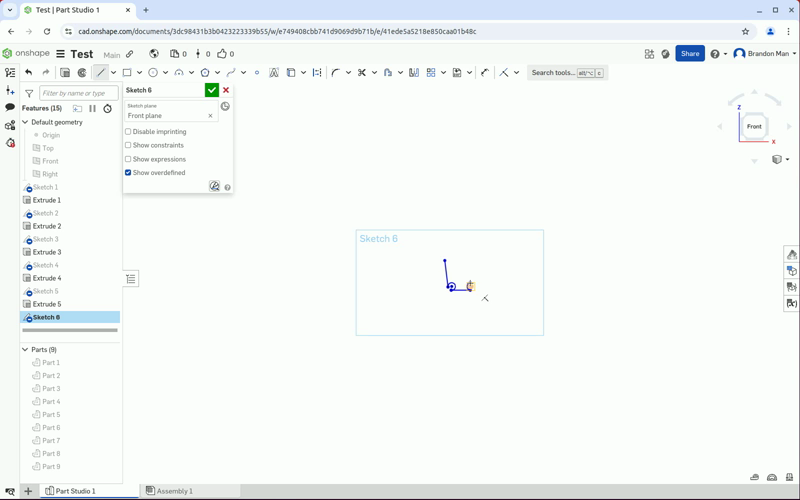
scroll(6)
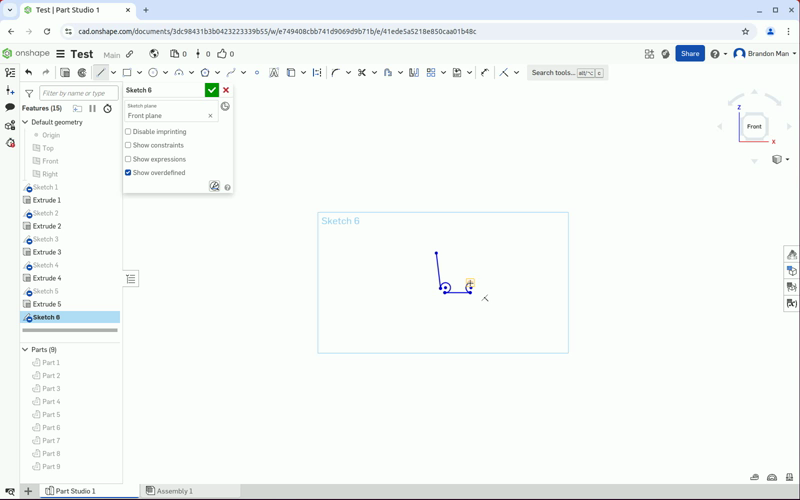
scroll(6)
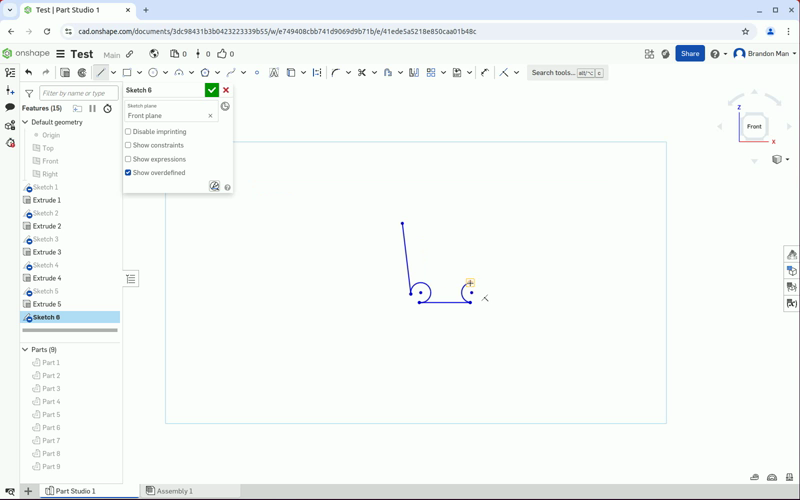
scroll(6)
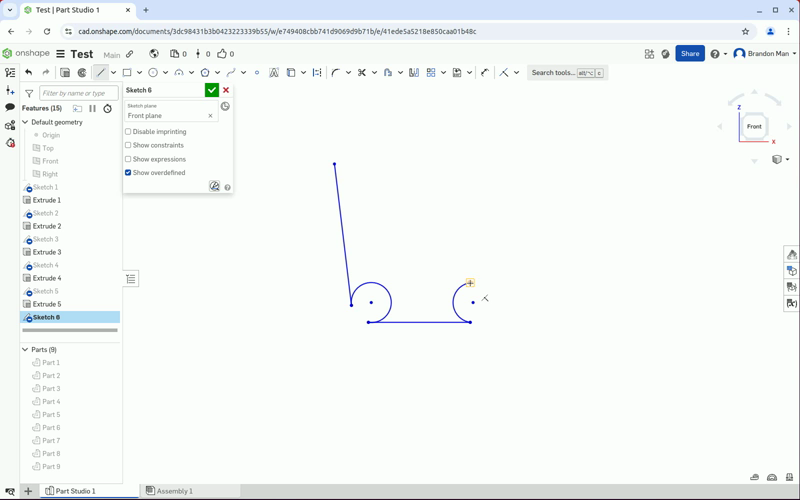
click(470, 282)
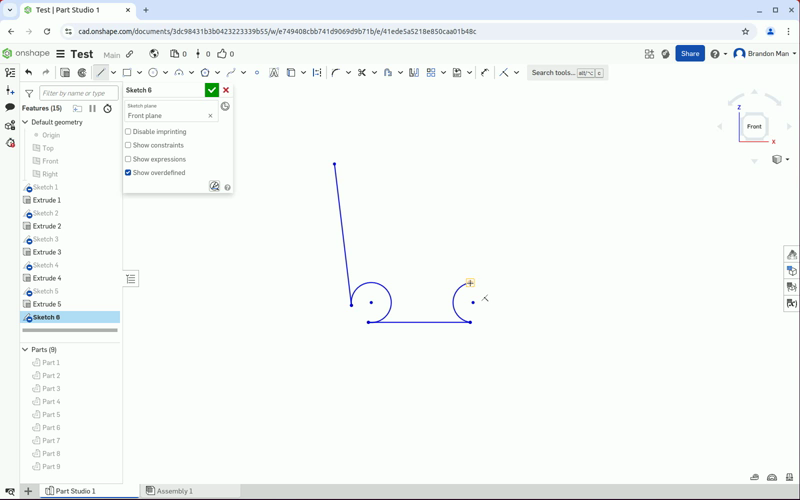
scroll(-6)
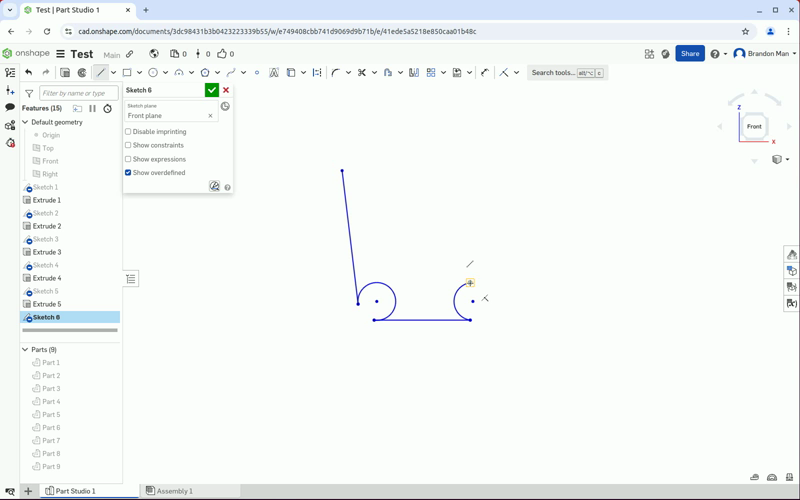
scroll(-6)
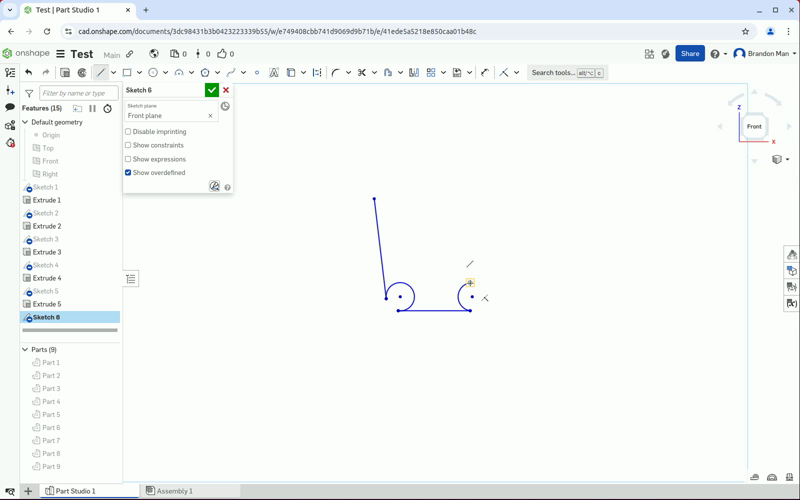
scroll(-6)
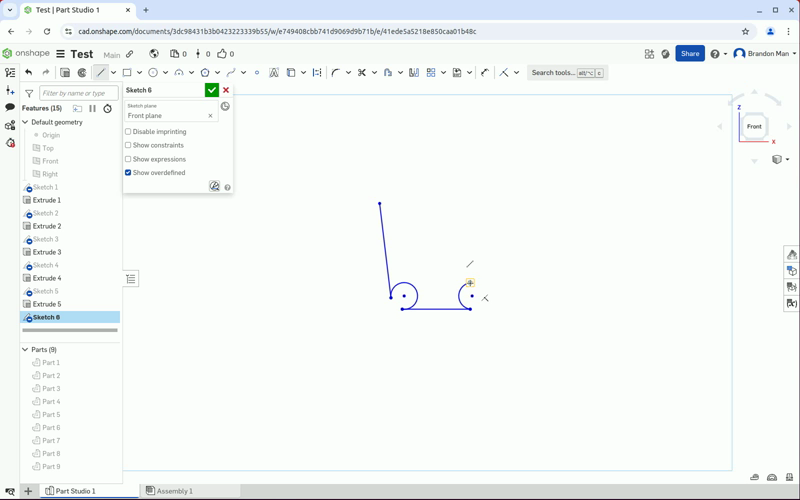
scroll(-6)
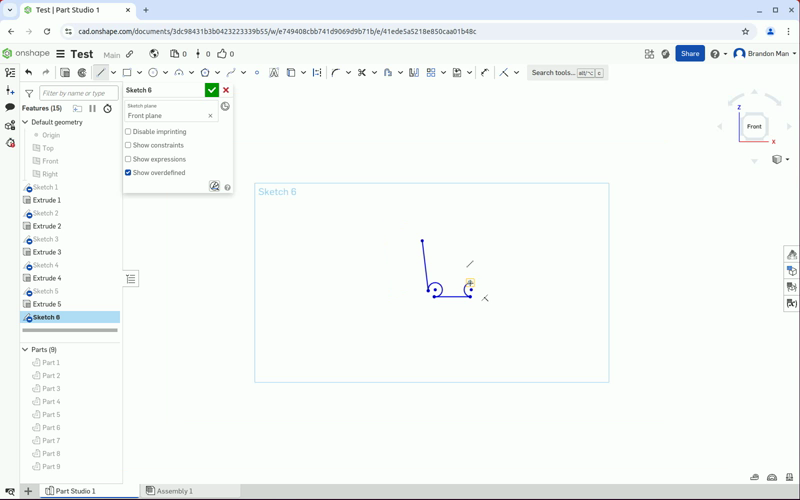
scroll(-6)
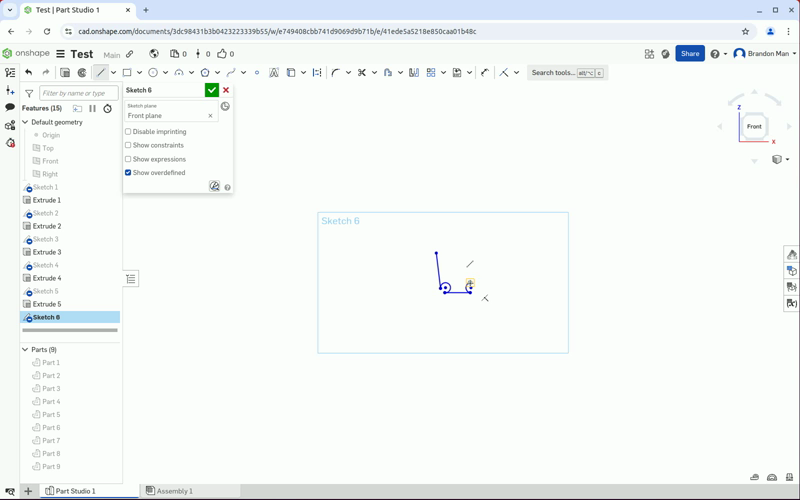
scroll(-6)
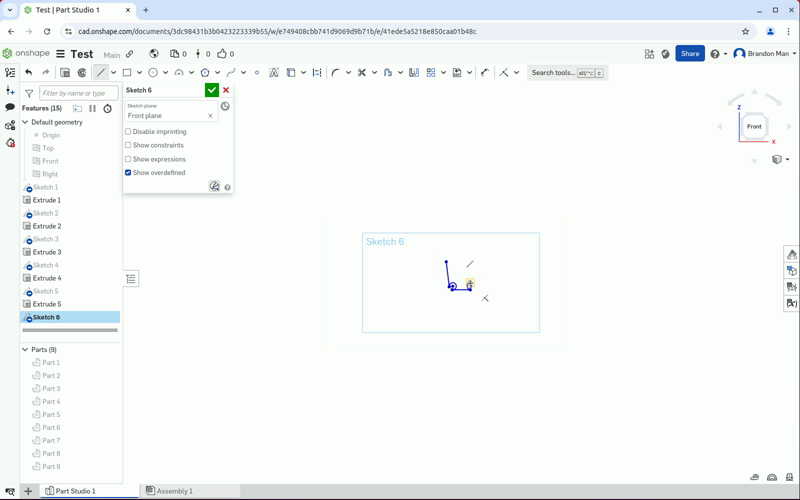
scroll(-6)
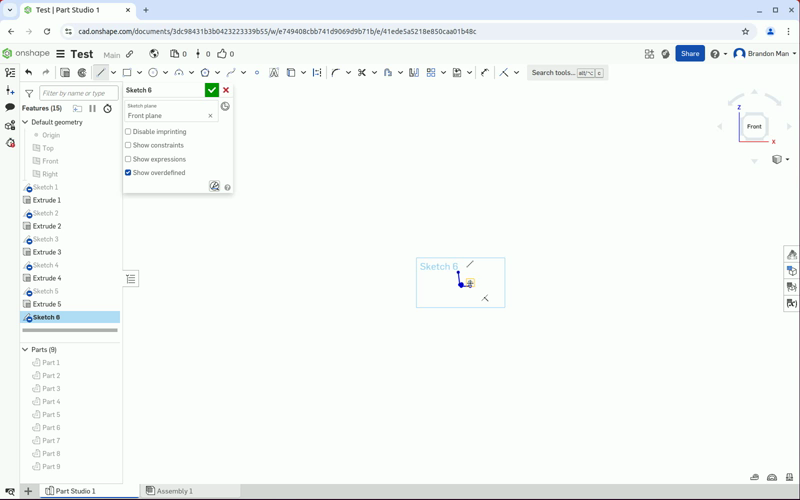
key_down(shift)
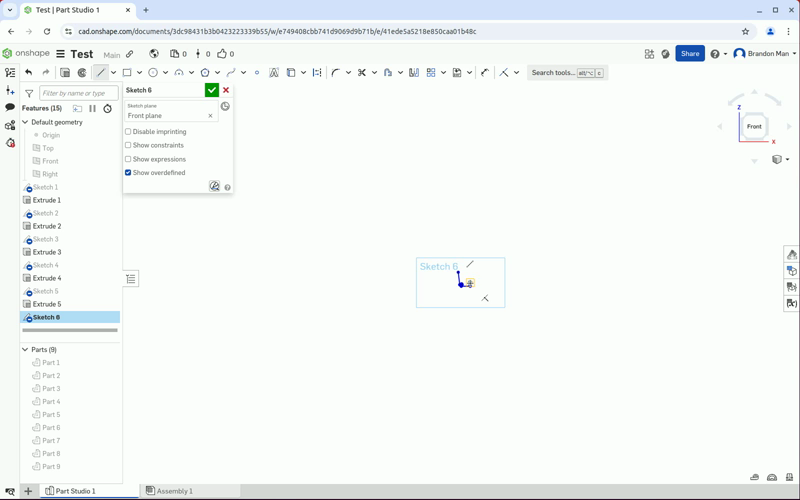
mouse_move(500, 282)
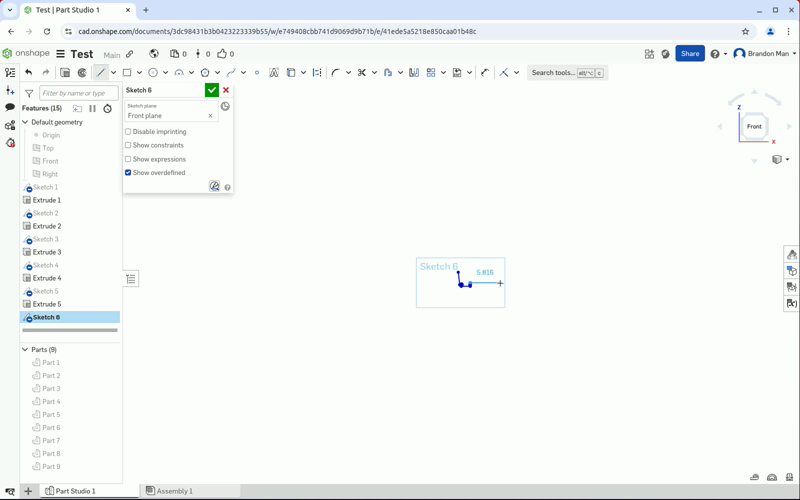
mouse_move(464, 282)
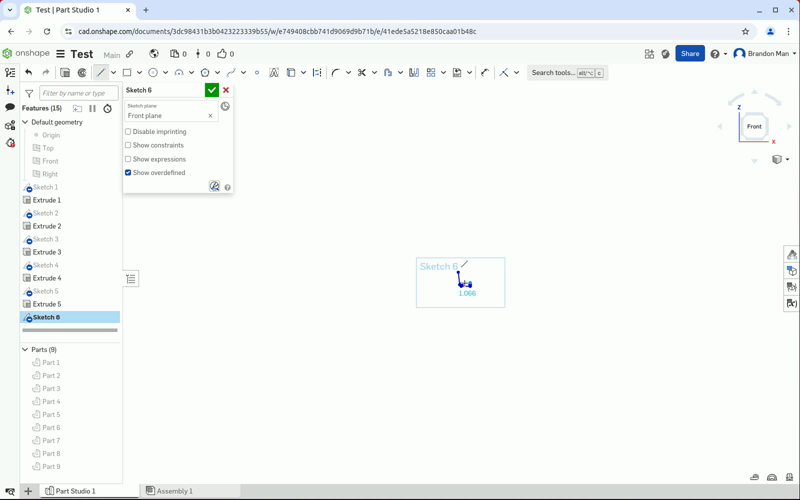
scroll(6)
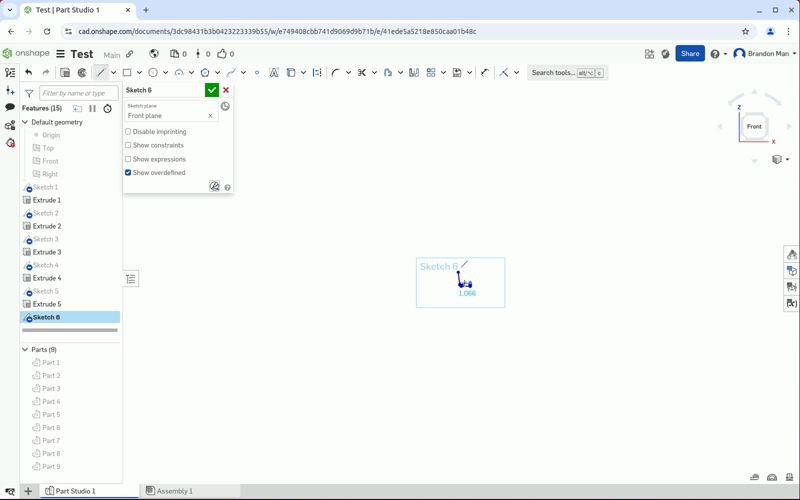
scroll(6)
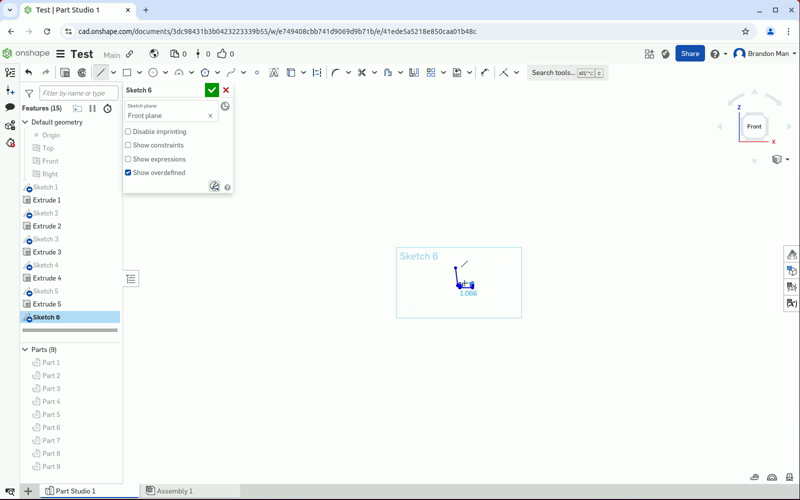
scroll(6)
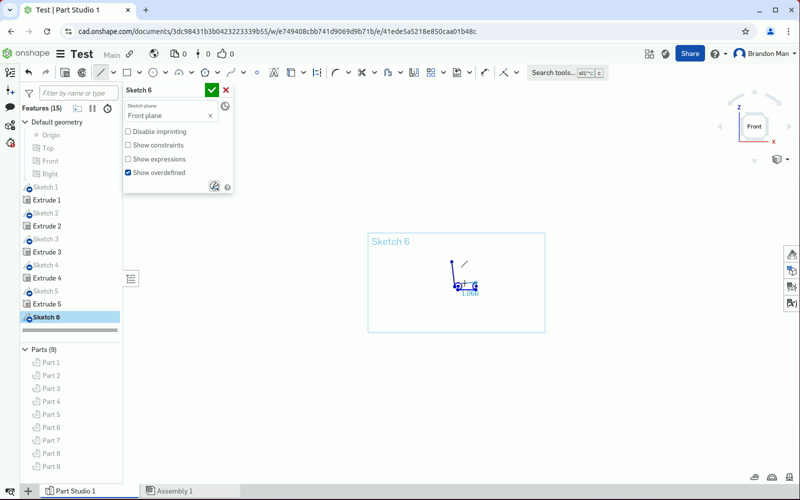
scroll(6)
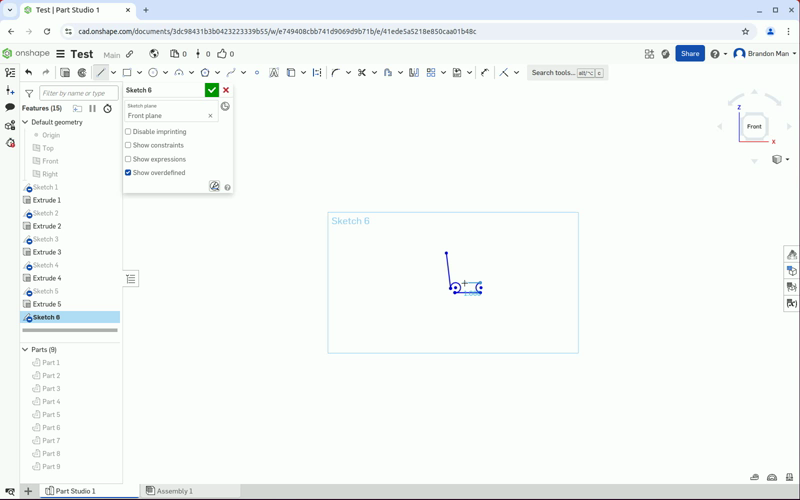
scroll(6)
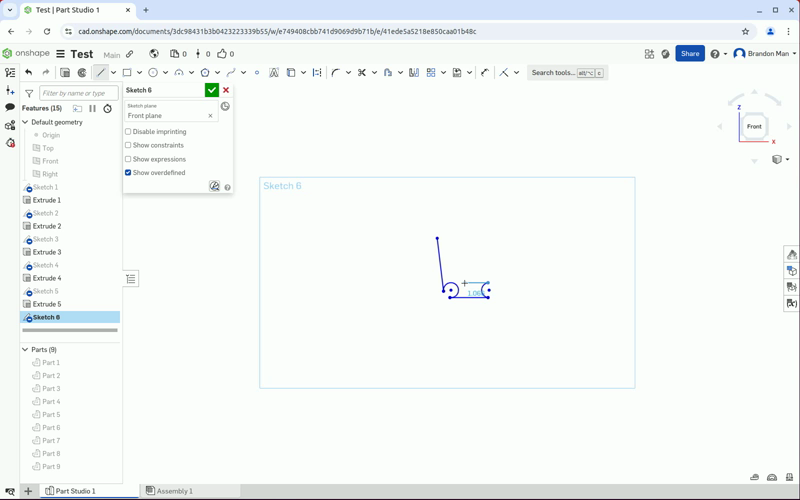
scroll(6)
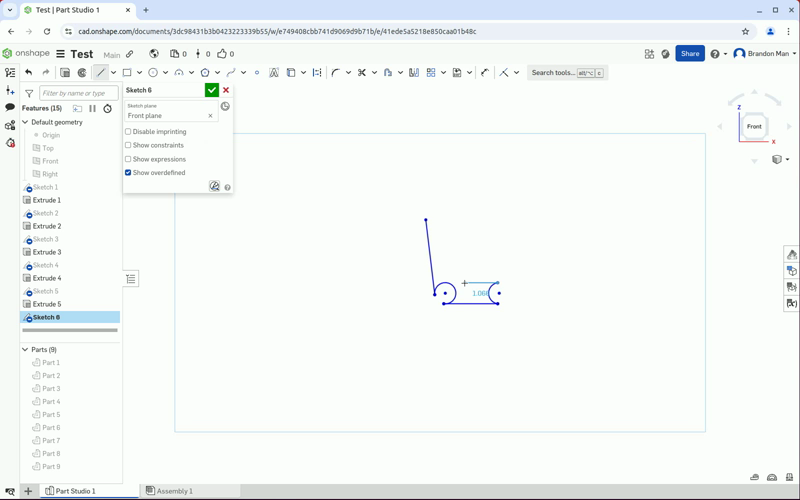
scroll(6)
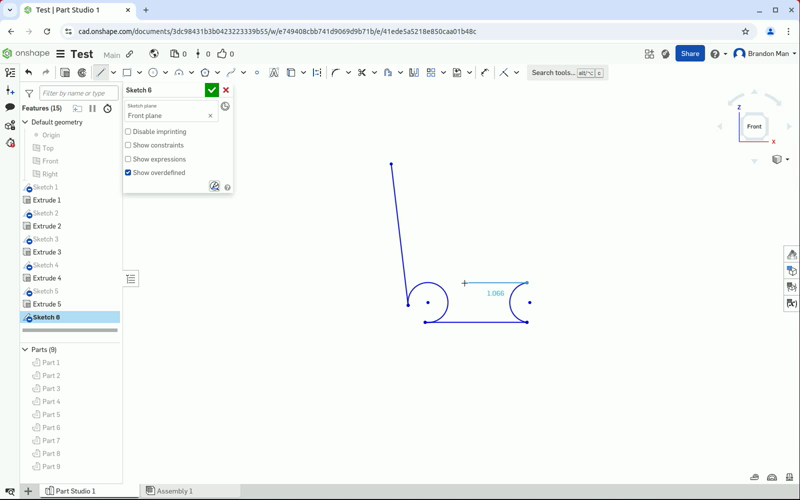
click(464, 282)
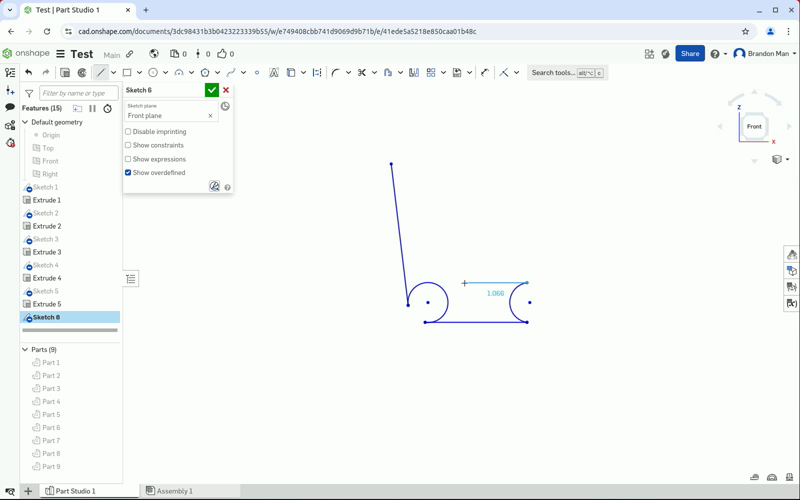
scroll(-6)
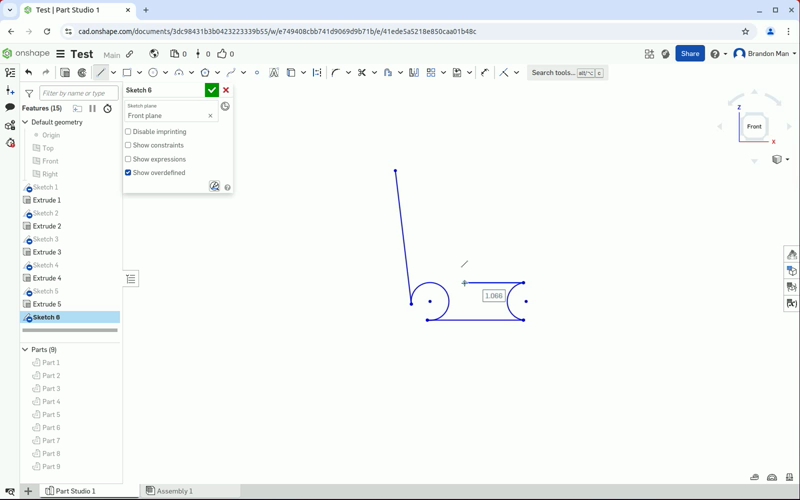
scroll(-6)
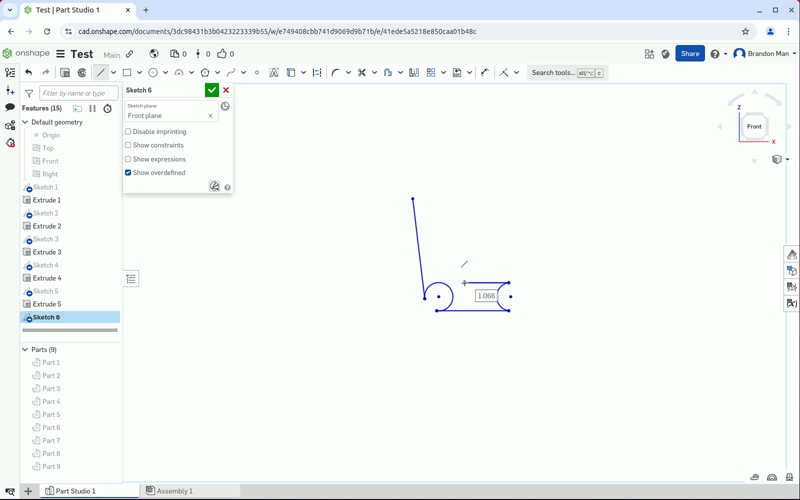
scroll(-6)
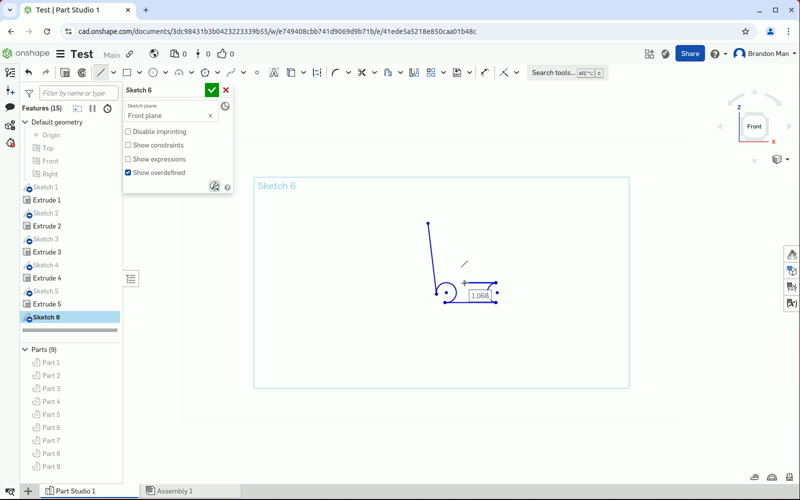
scroll(-6)
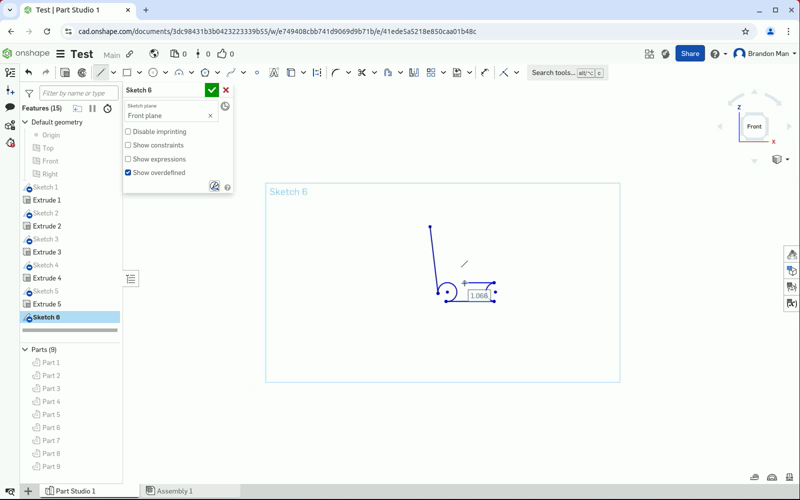
scroll(-6)
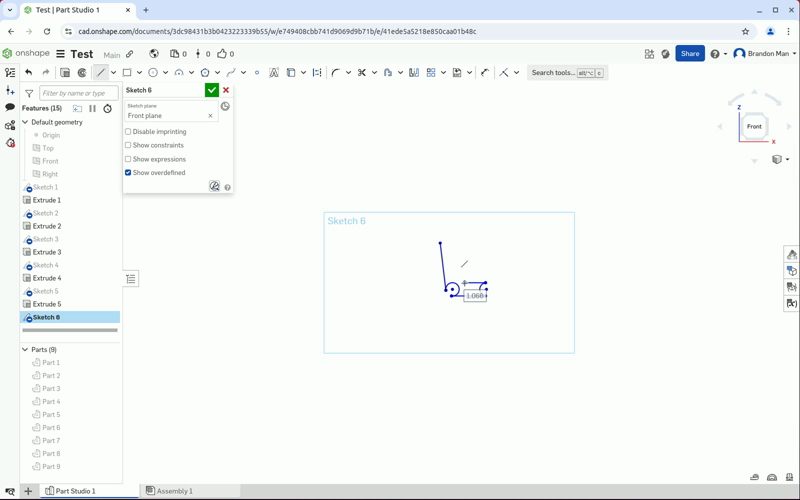
scroll(-6)
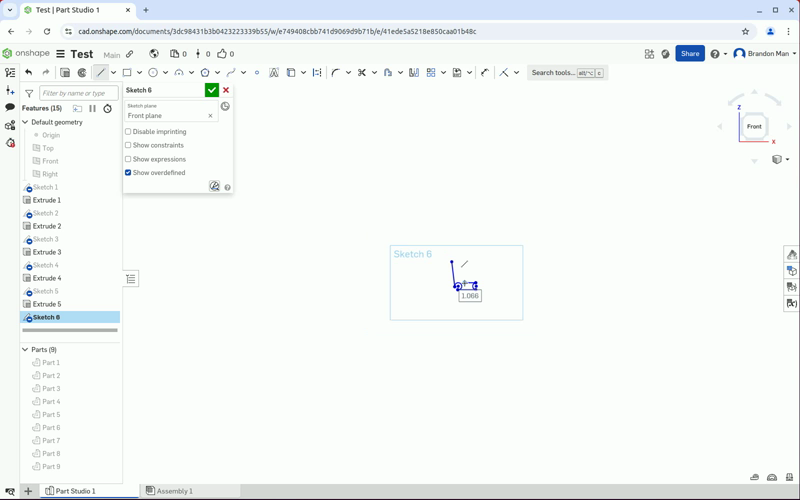
scroll(-6)
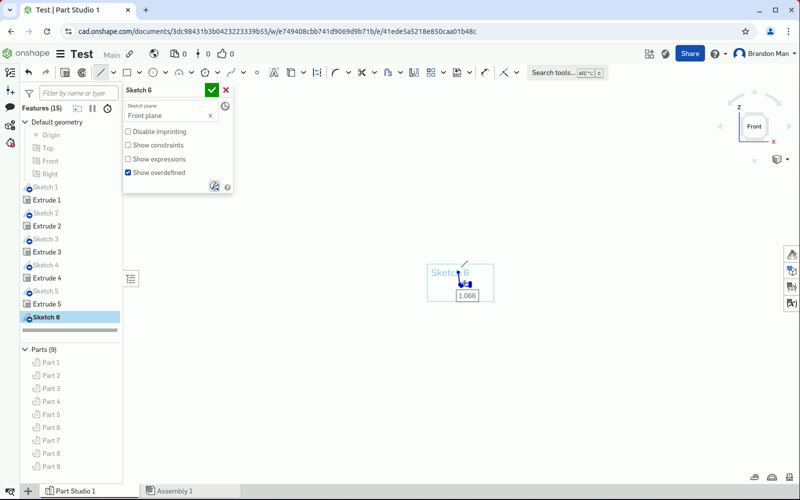
key_up(shift)
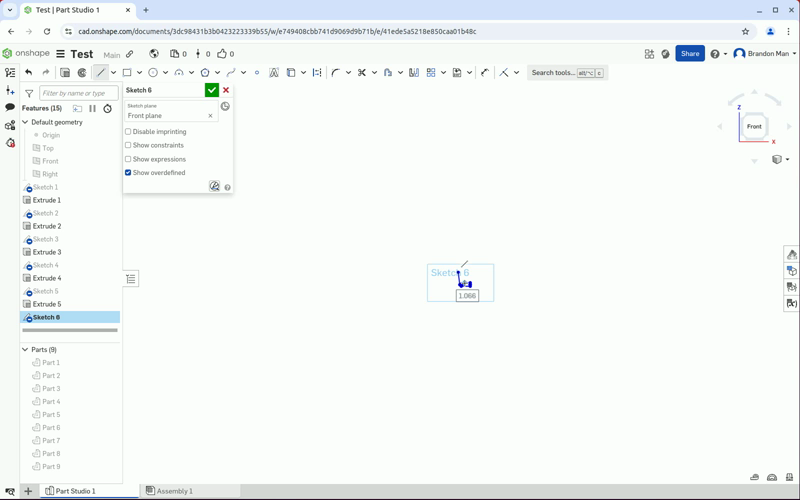
key(esc)
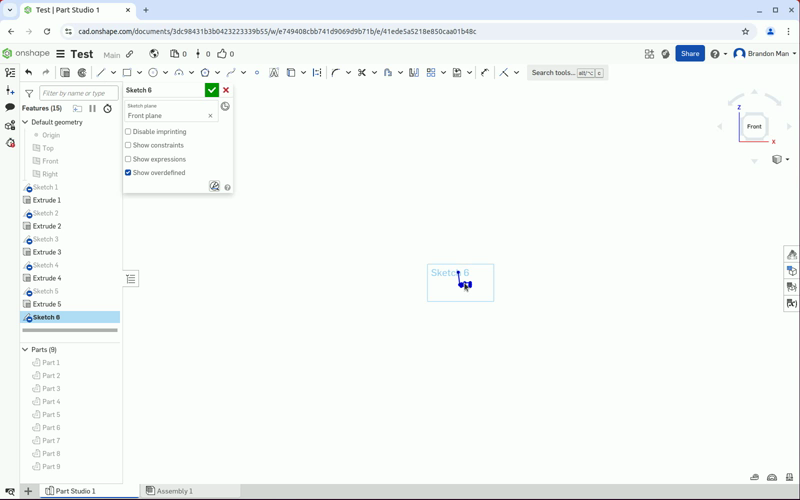
key(a)
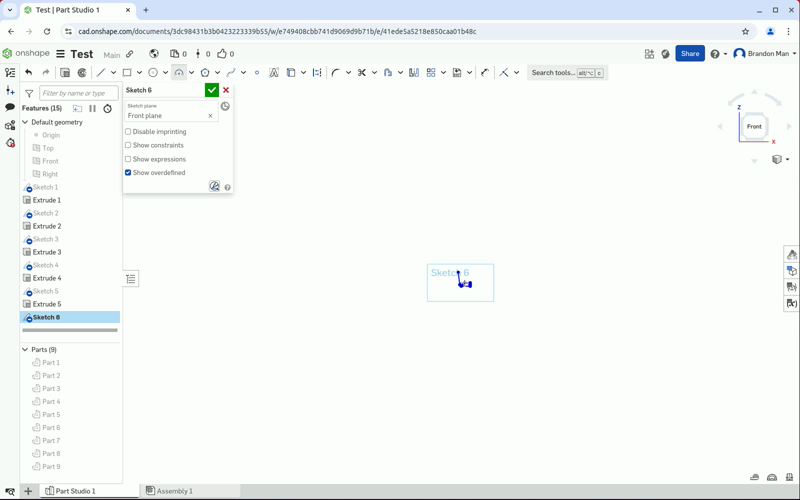
mouse_move(464, 282)
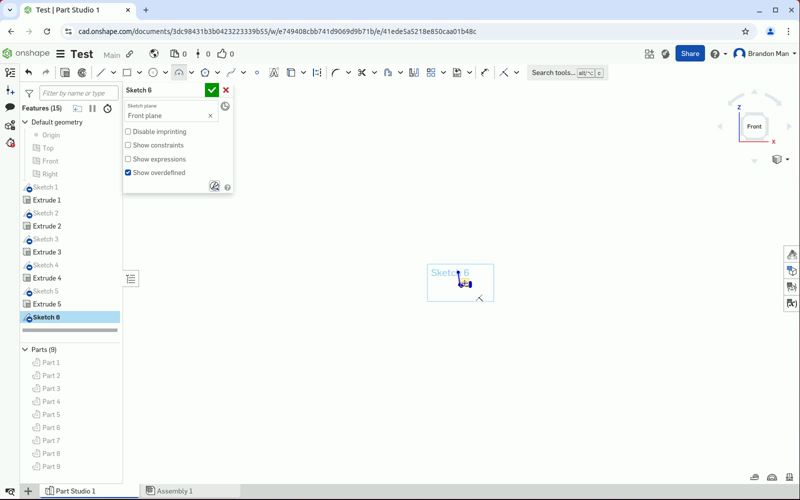
scroll(6)
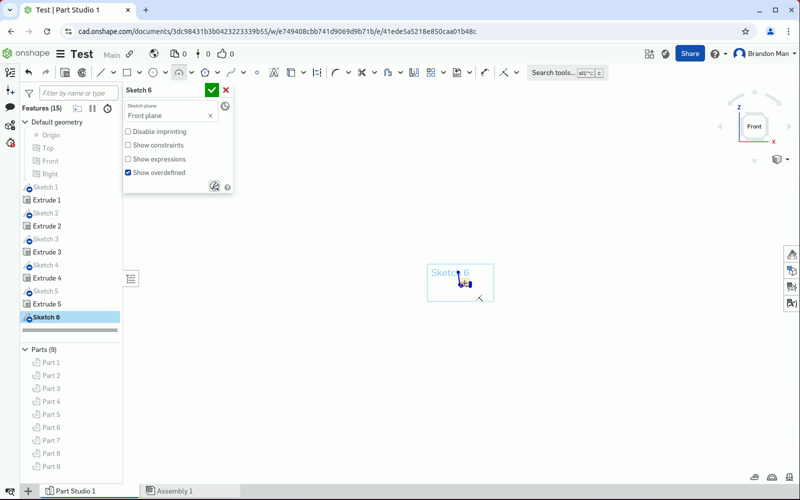
scroll(6)
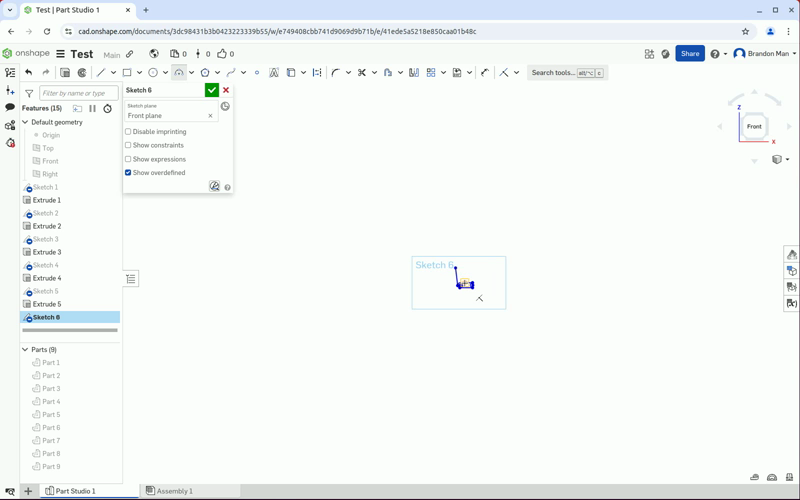
scroll(6)
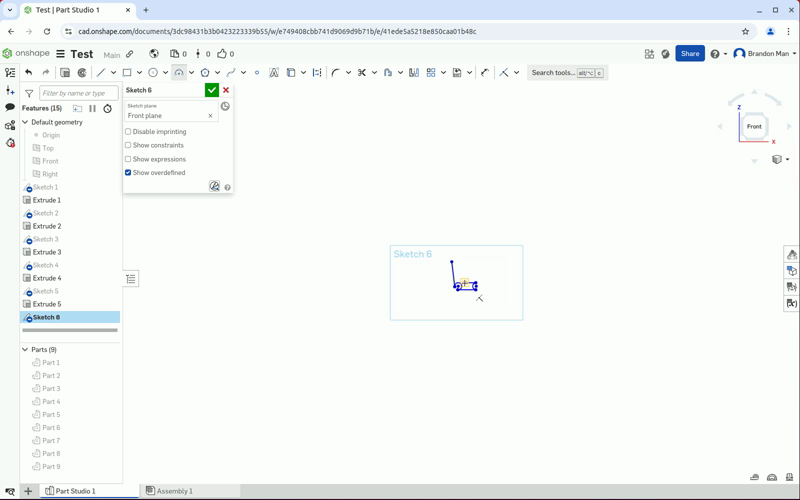
scroll(6)
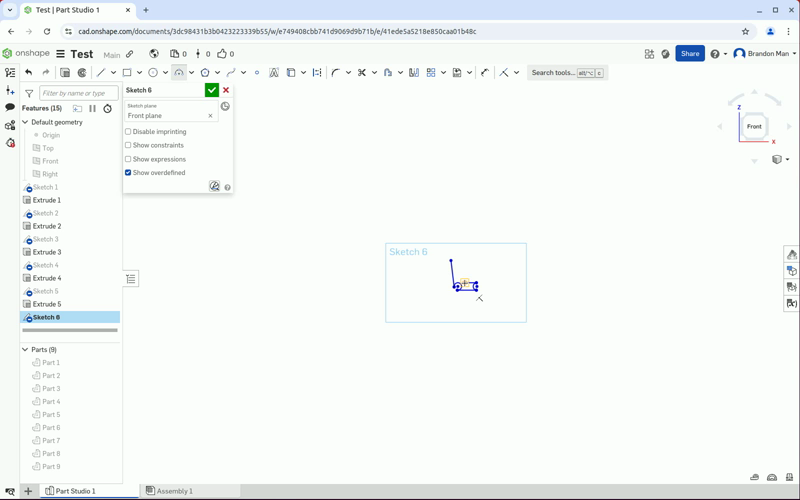
scroll(6)
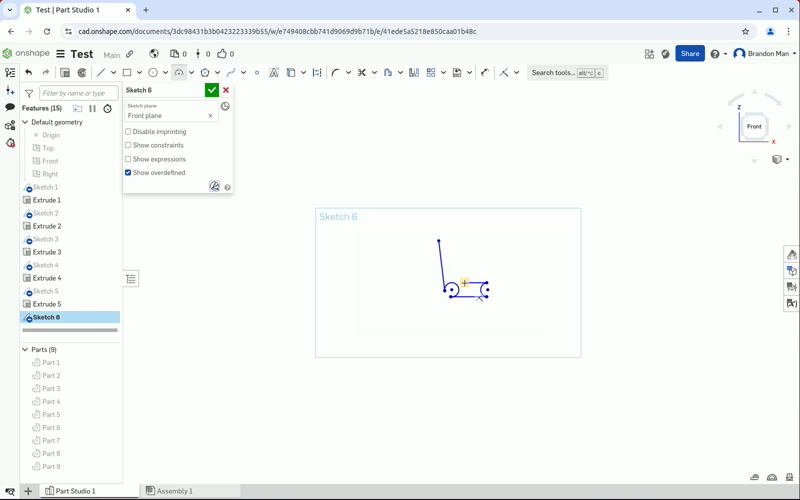
scroll(6)
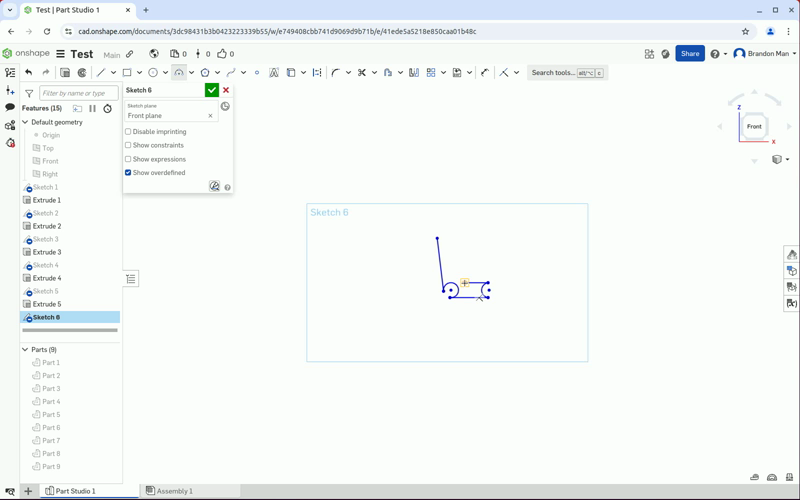
scroll(6)
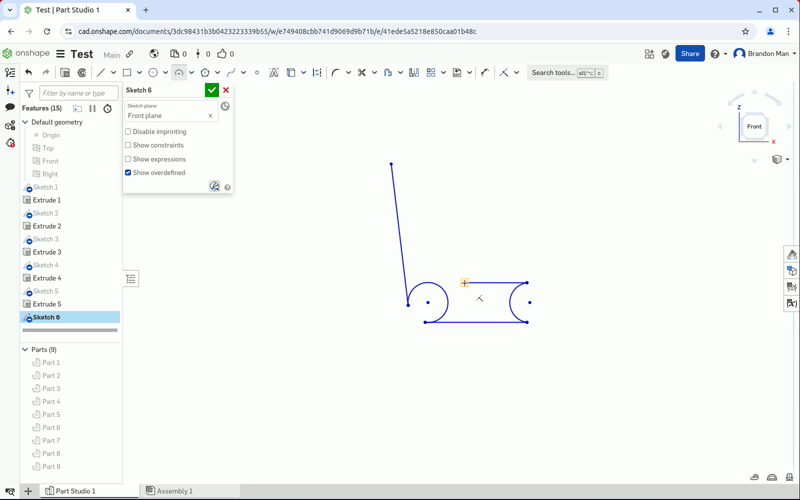
click(464, 282)
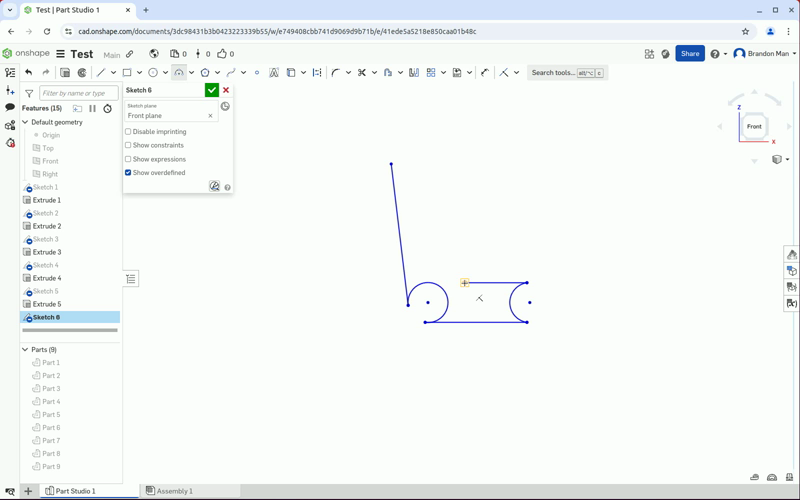
scroll(-6)
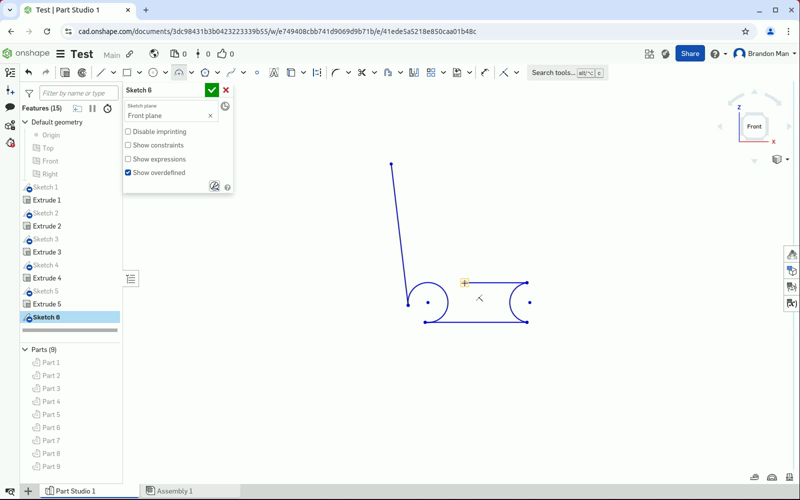
scroll(-6)
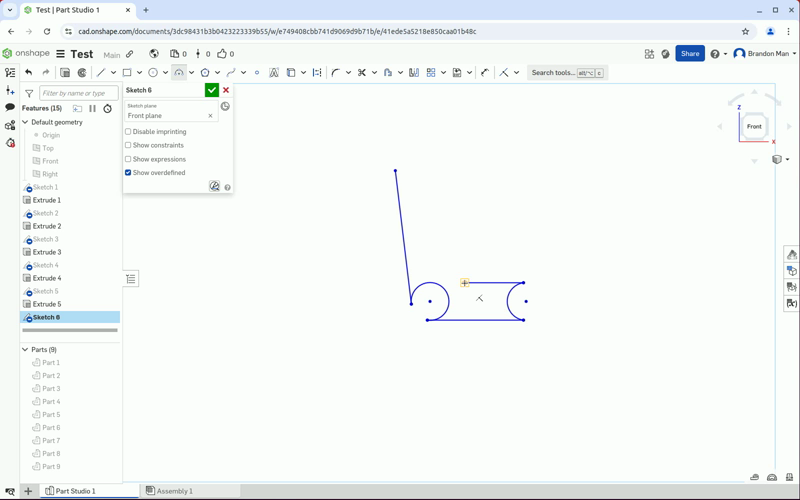
scroll(-6)
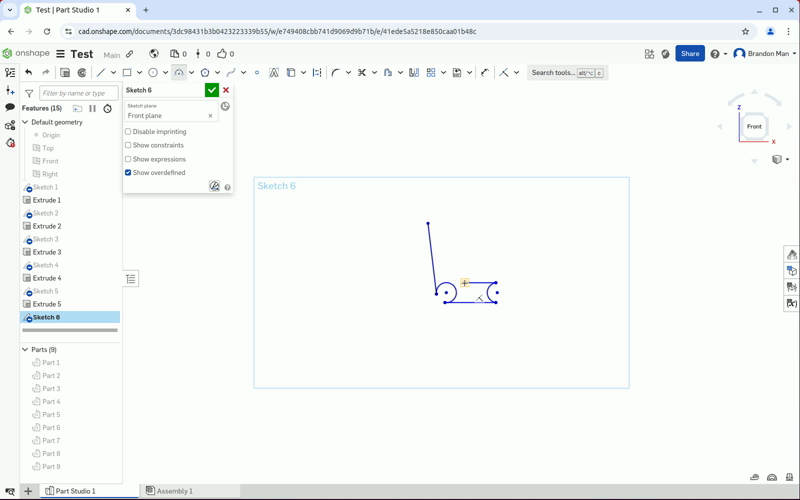
scroll(-6)
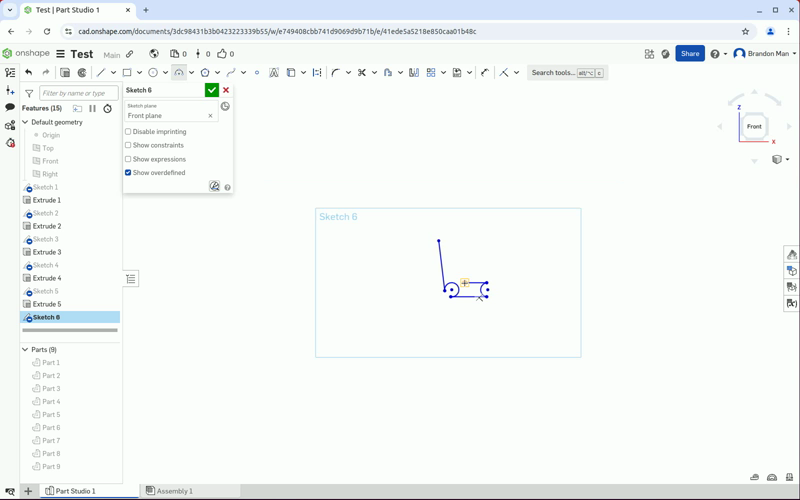
scroll(-6)
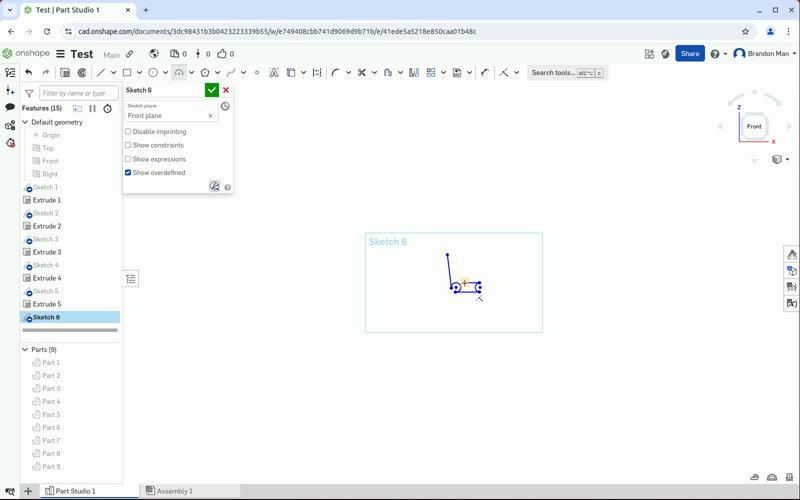
scroll(-6)
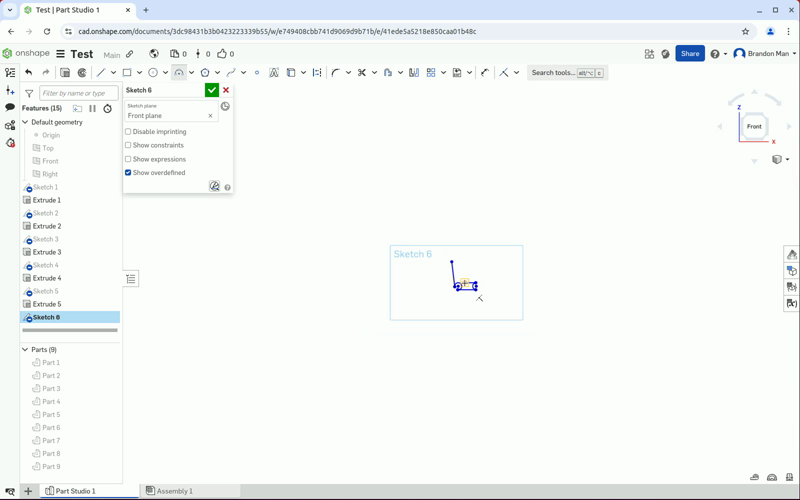
scroll(-6)
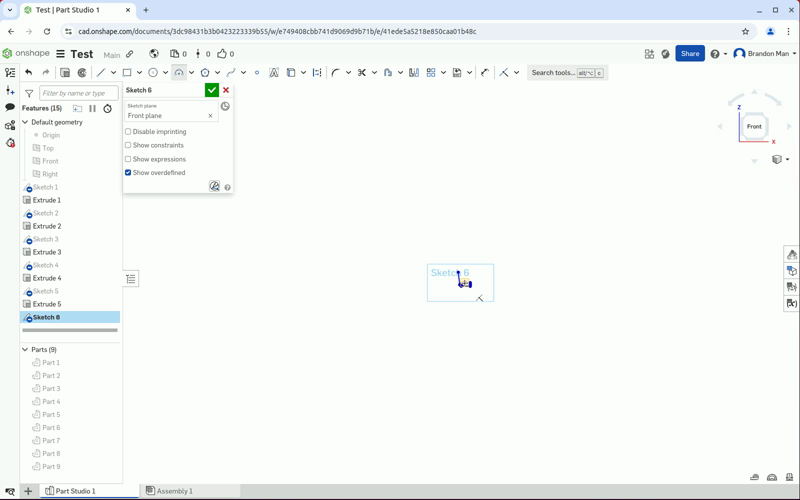
key_down(shift)
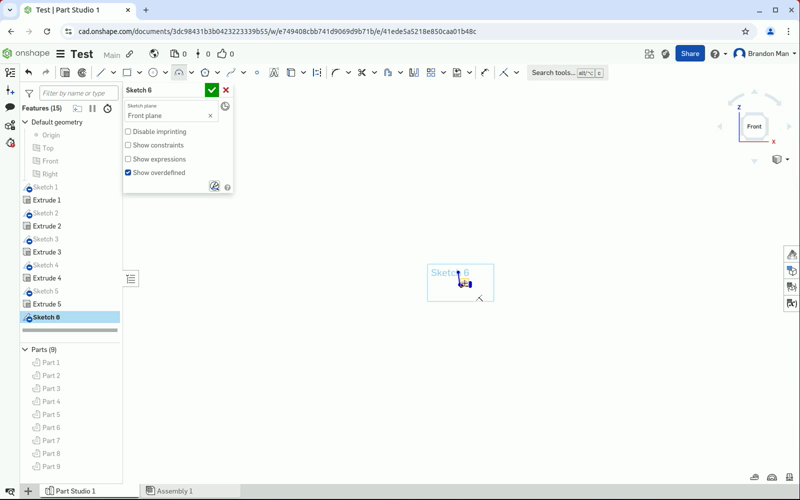
mouse_move(463, 281)
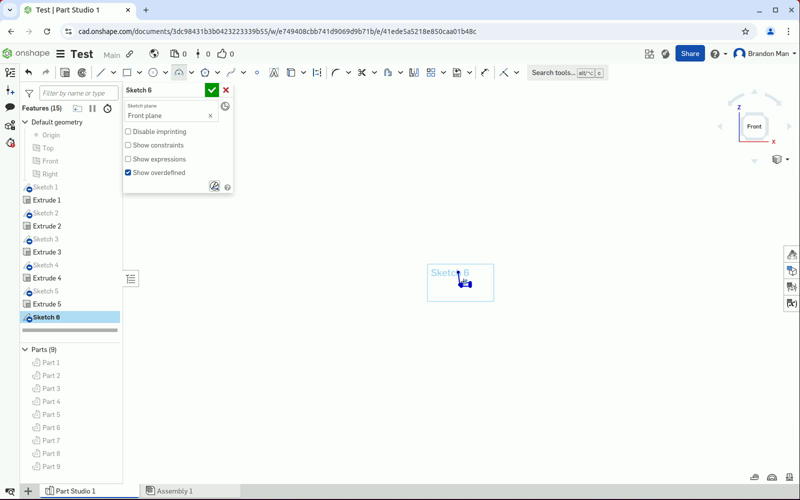
scroll(6)
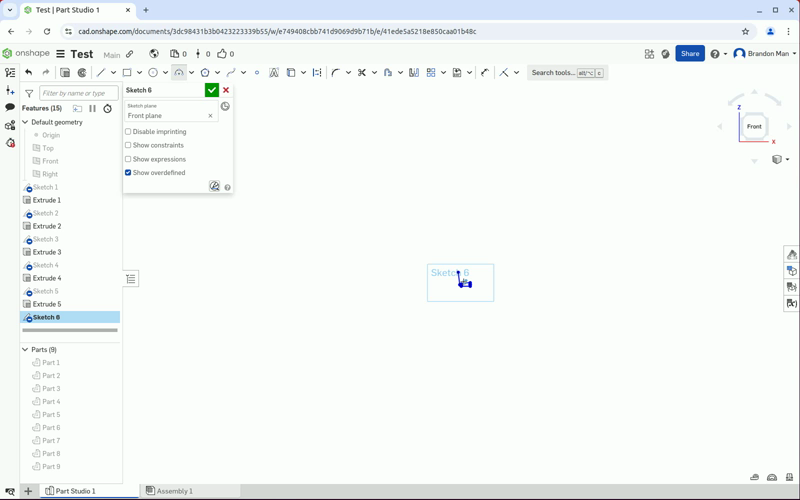
scroll(6)
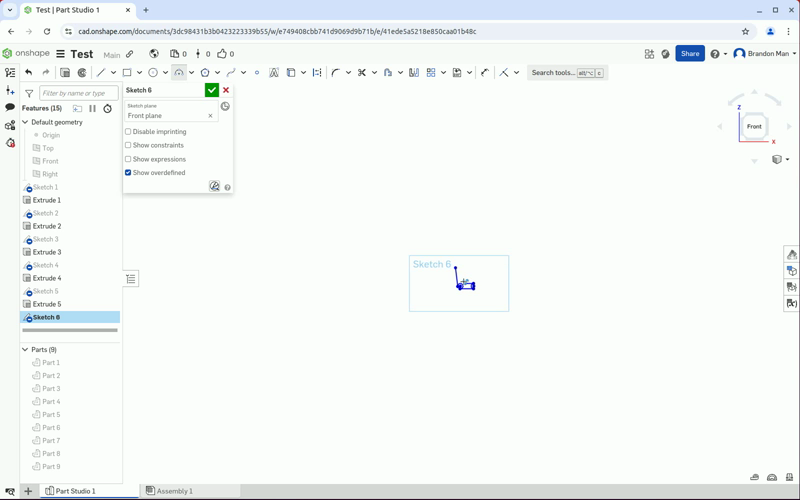
scroll(6)
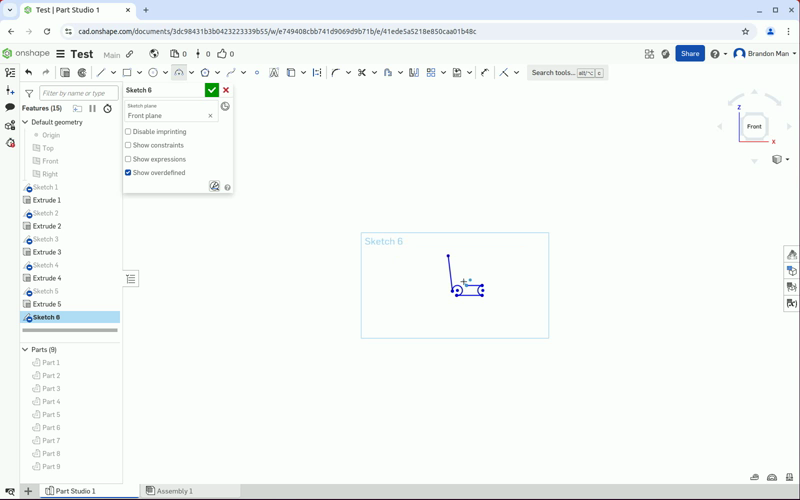
scroll(6)
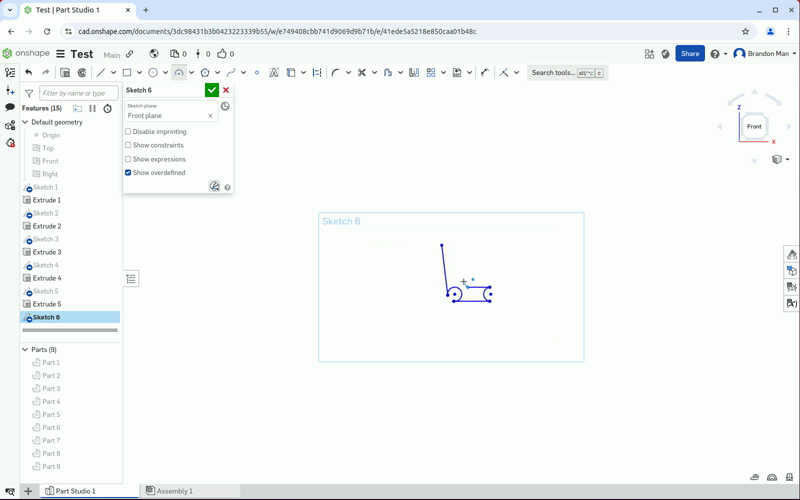
scroll(6)
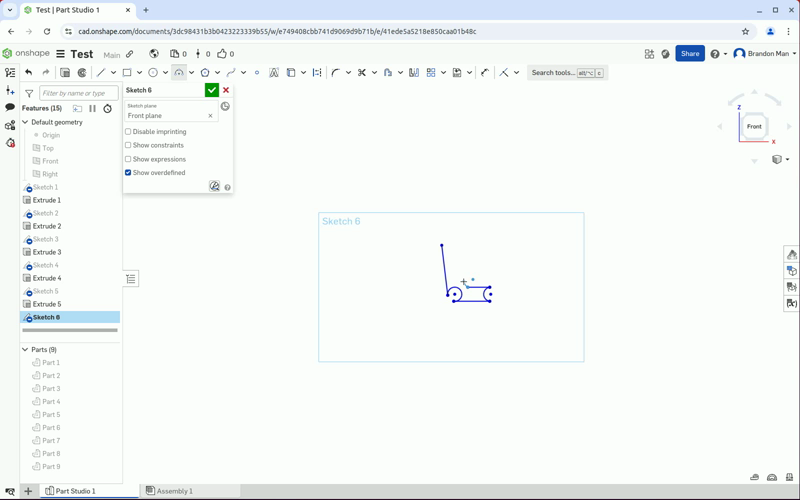
scroll(6)
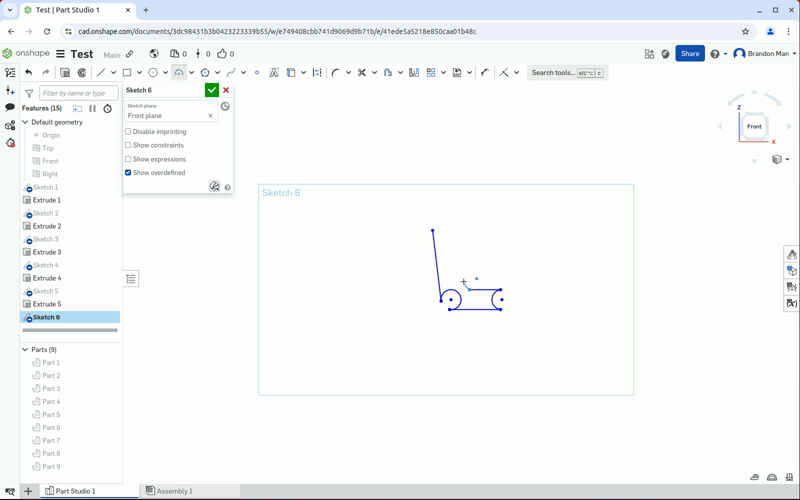
scroll(6)
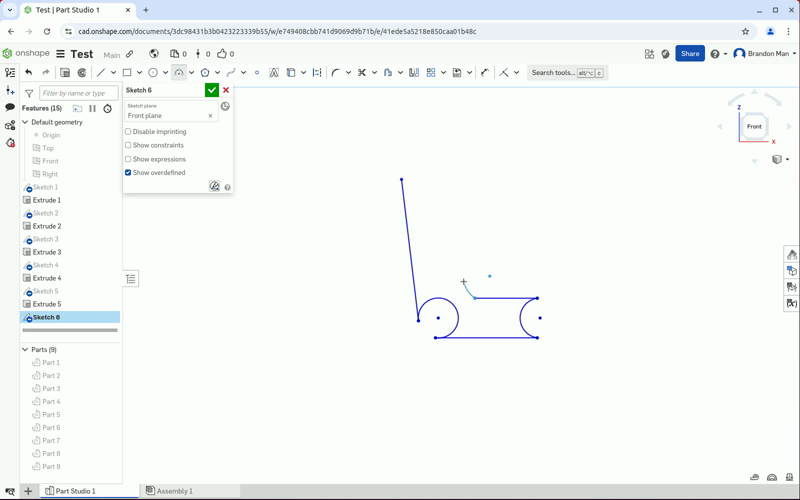
click(463, 281)
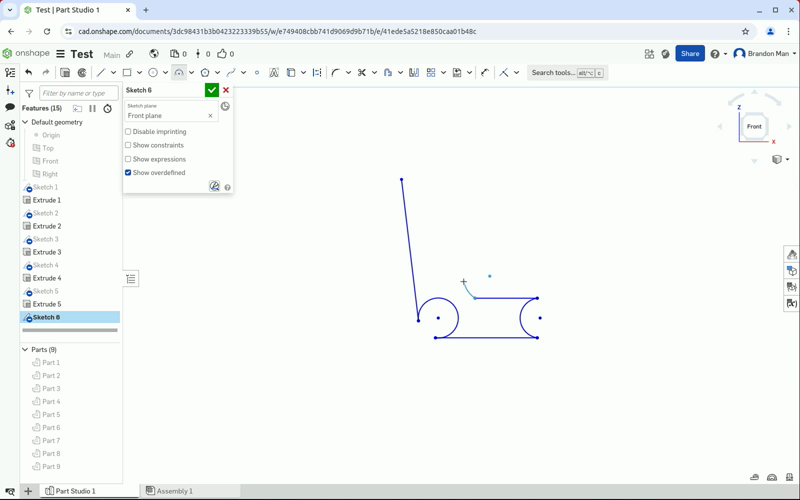
scroll(-6)
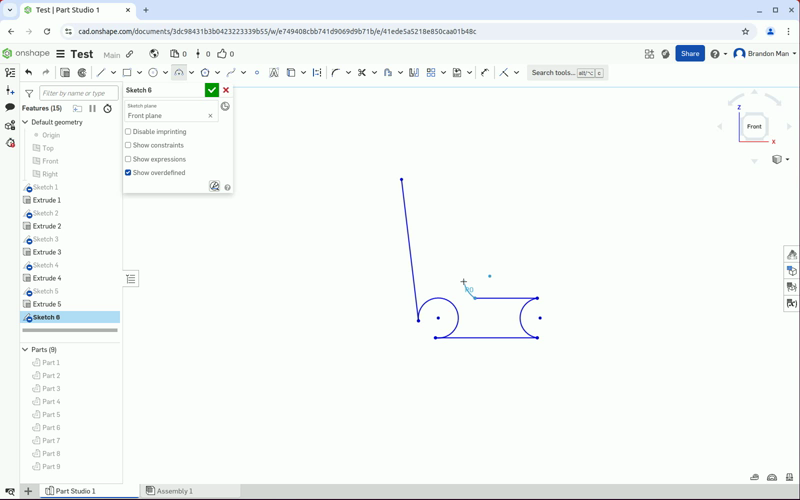
scroll(-6)
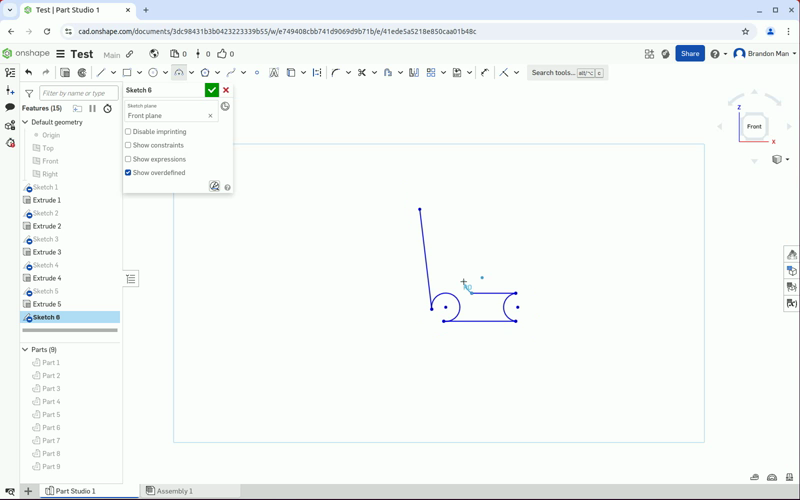
scroll(-6)
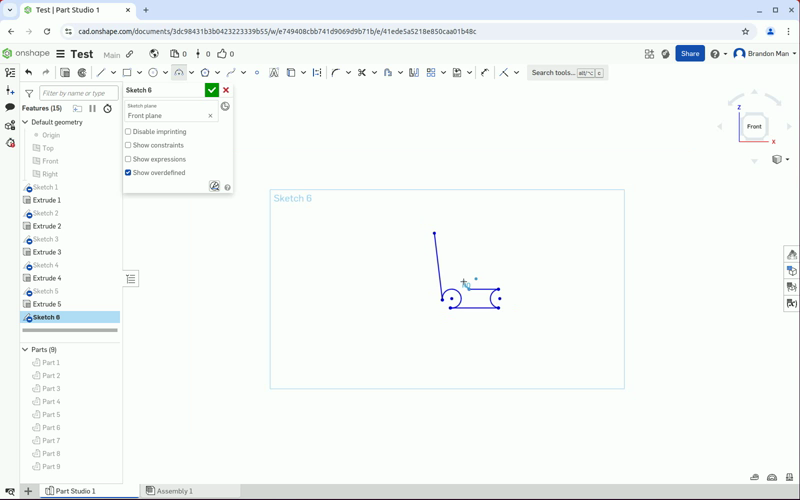
scroll(-6)
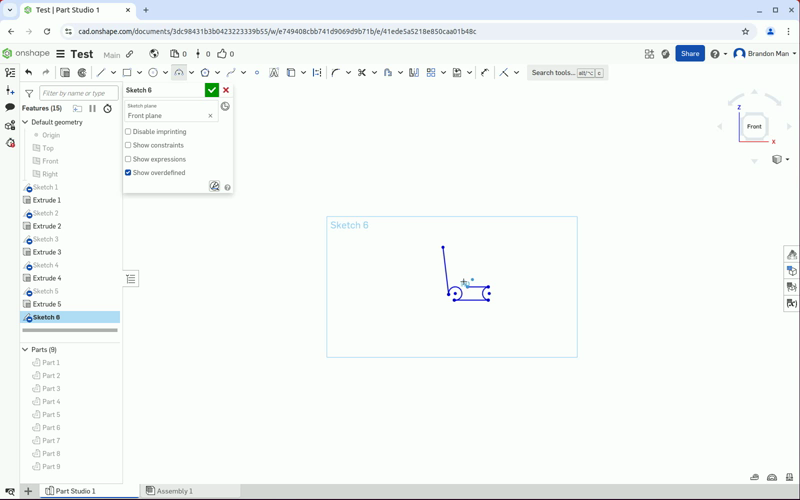
scroll(-6)
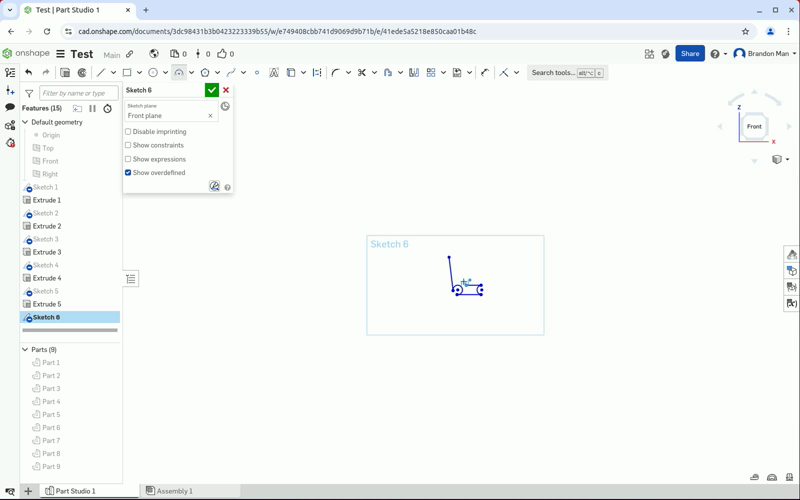
scroll(-6)
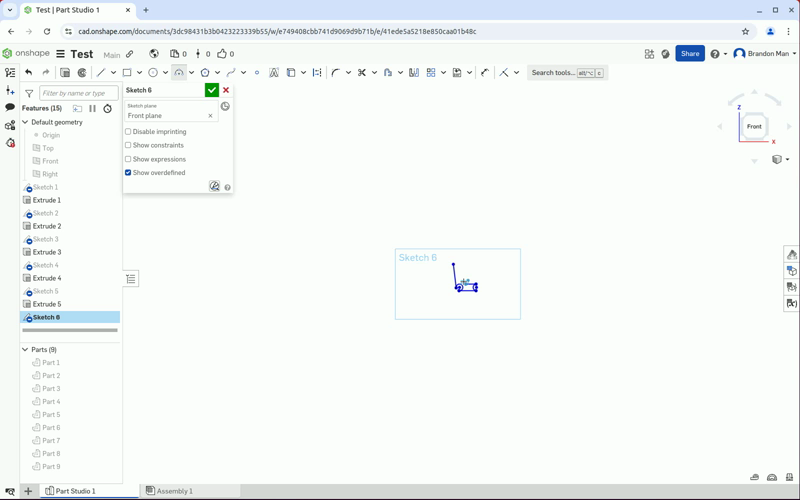
scroll(-6)
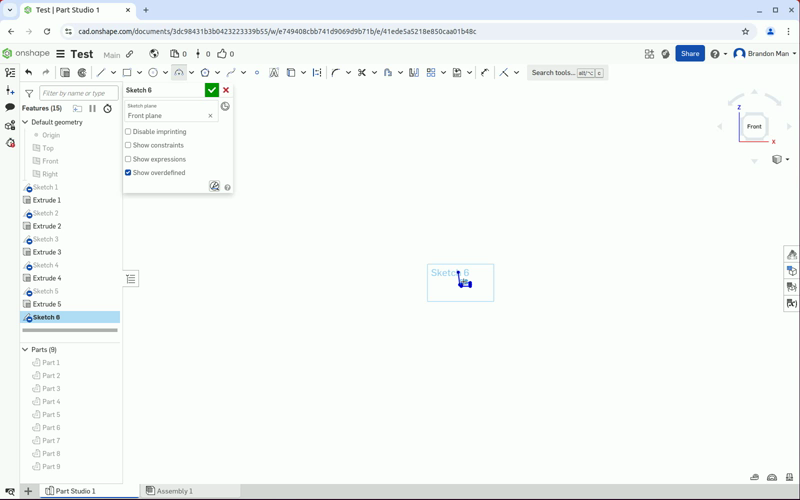
mouse_move(464, 282)
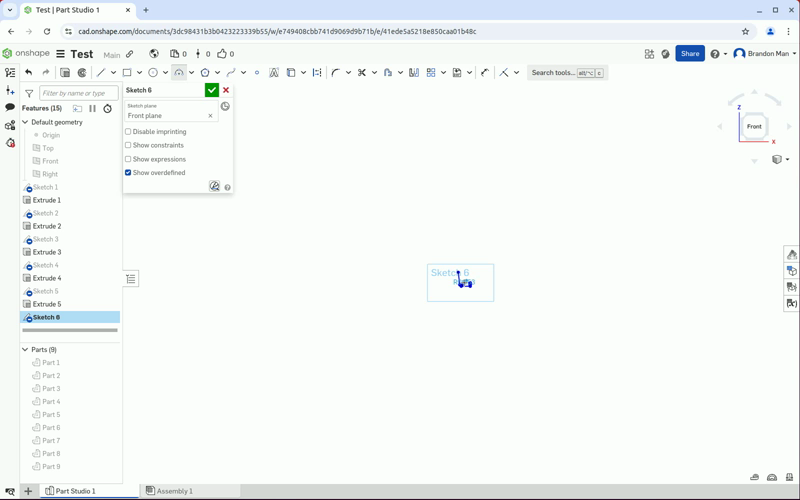
scroll(6)
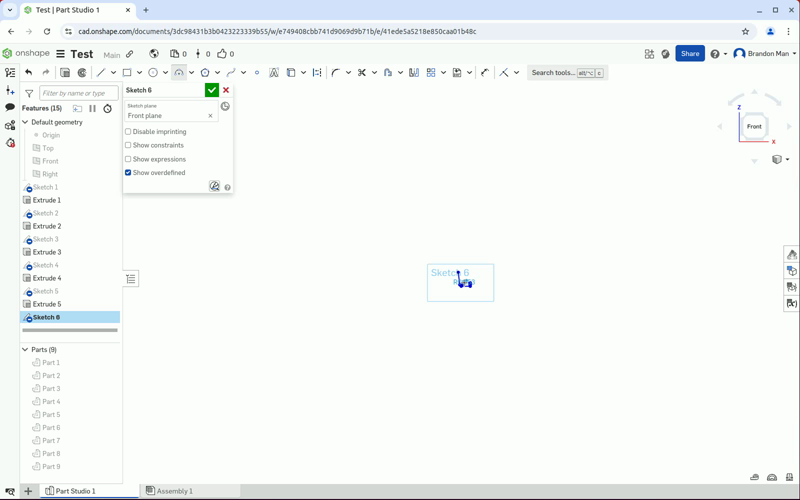
scroll(6)
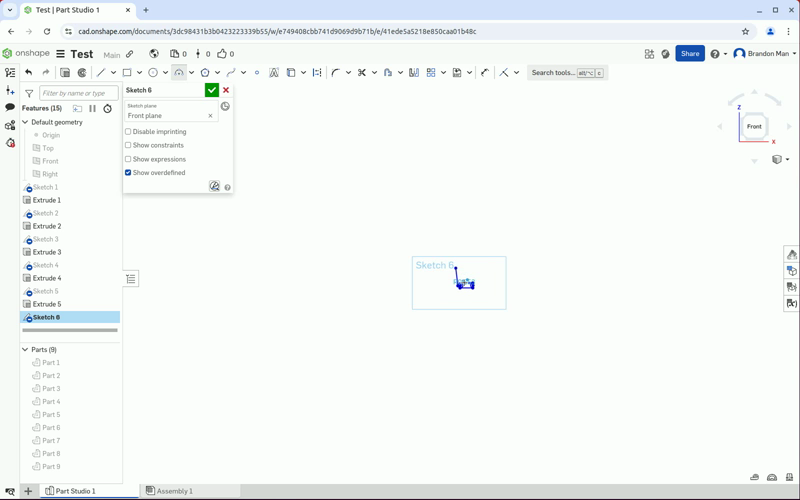
scroll(6)
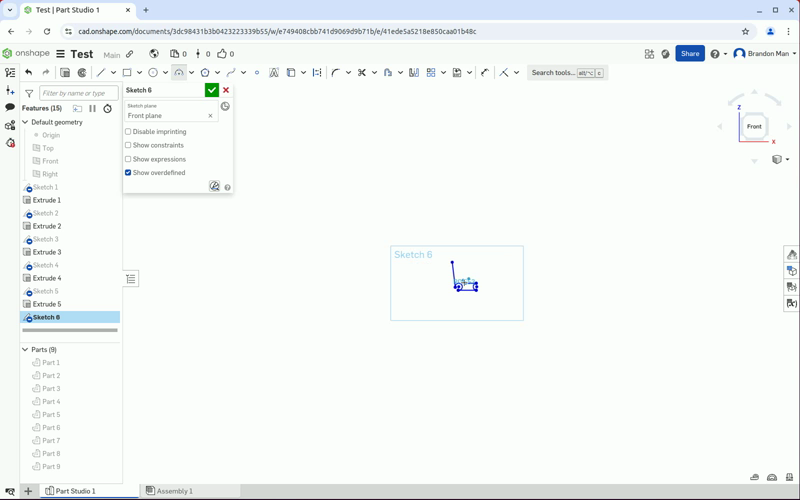
scroll(6)
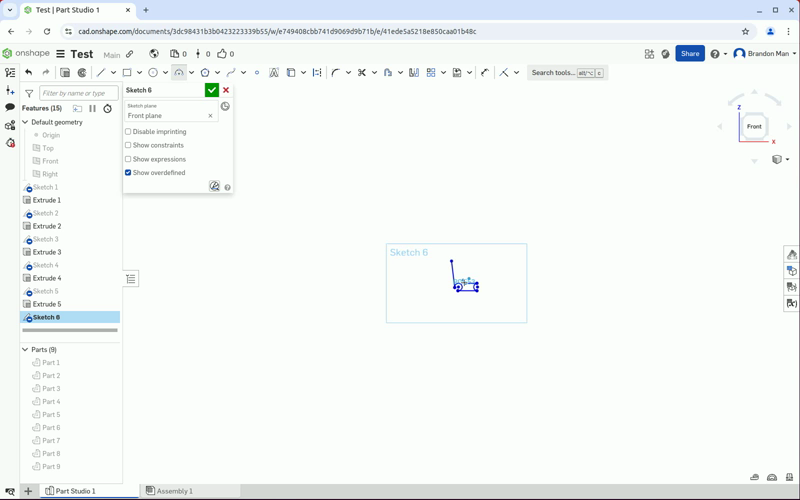
scroll(6)
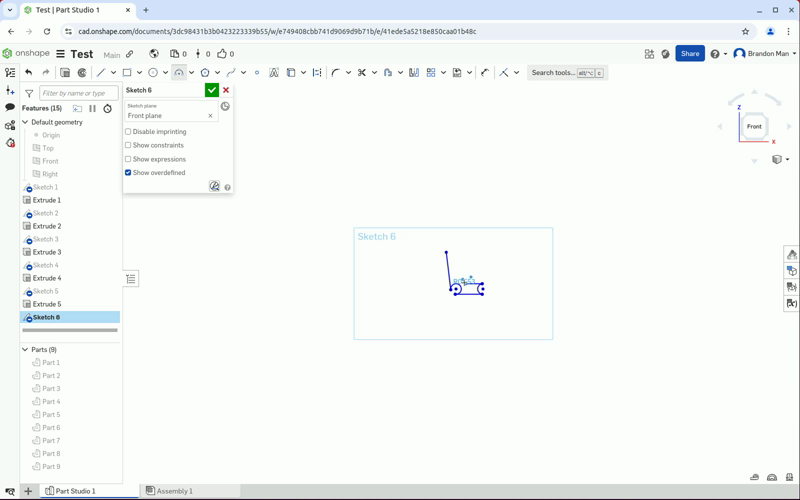
scroll(6)
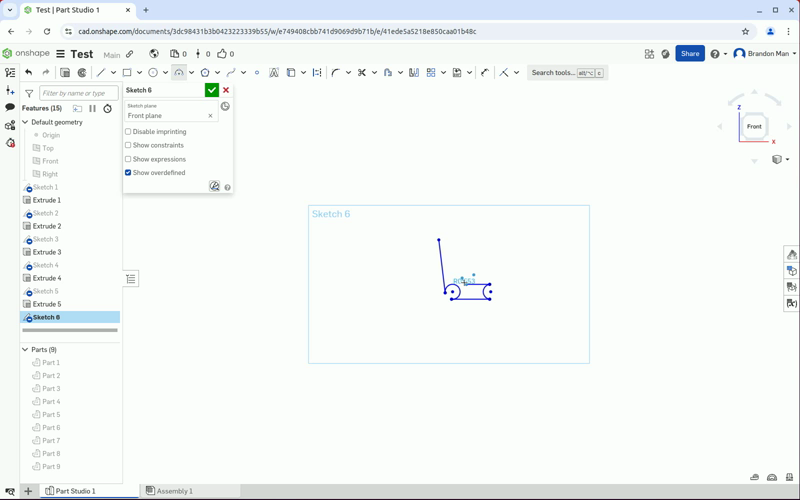
scroll(6)
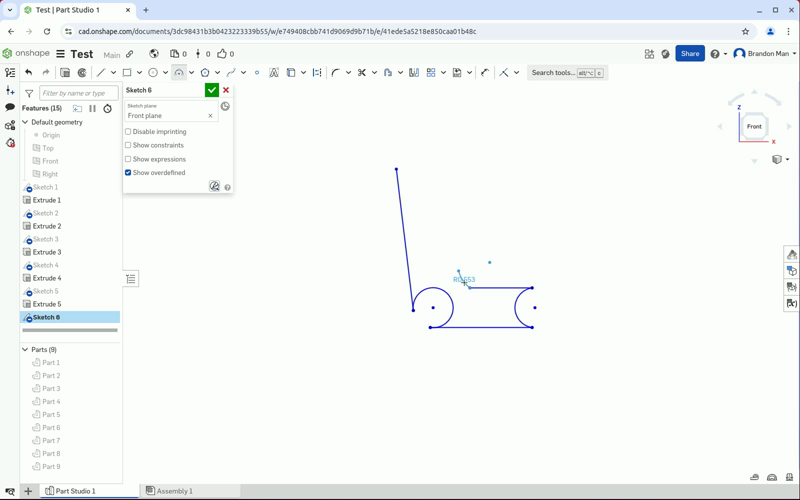
click(464, 282)
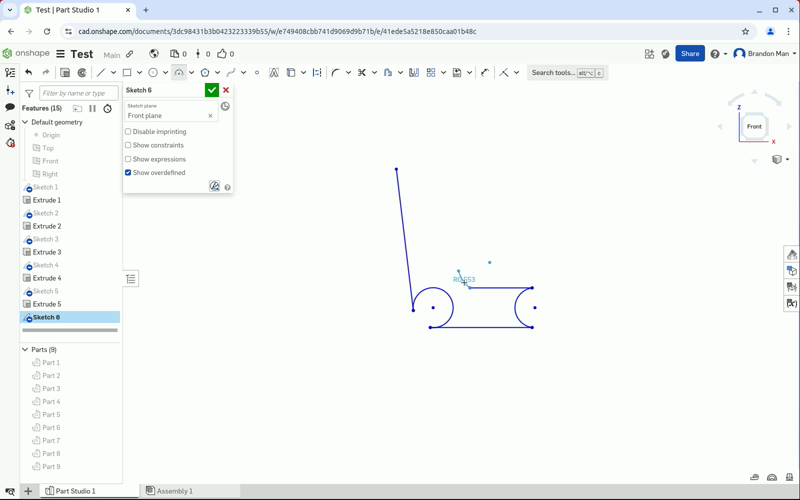
scroll(-6)
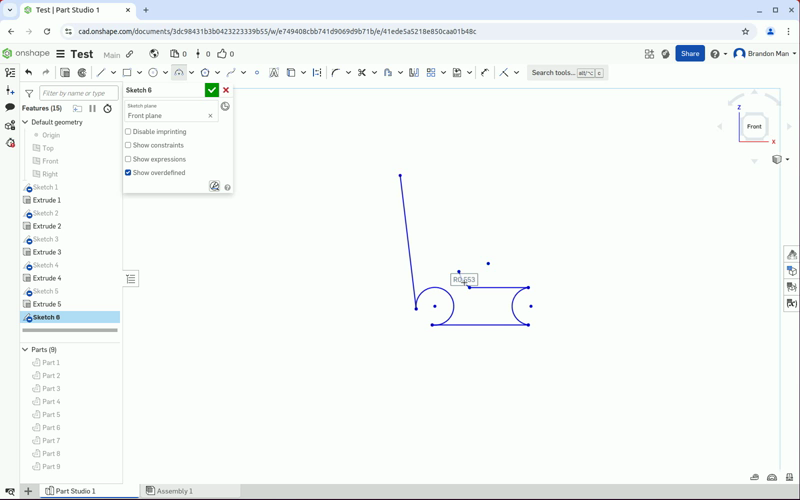
scroll(-6)
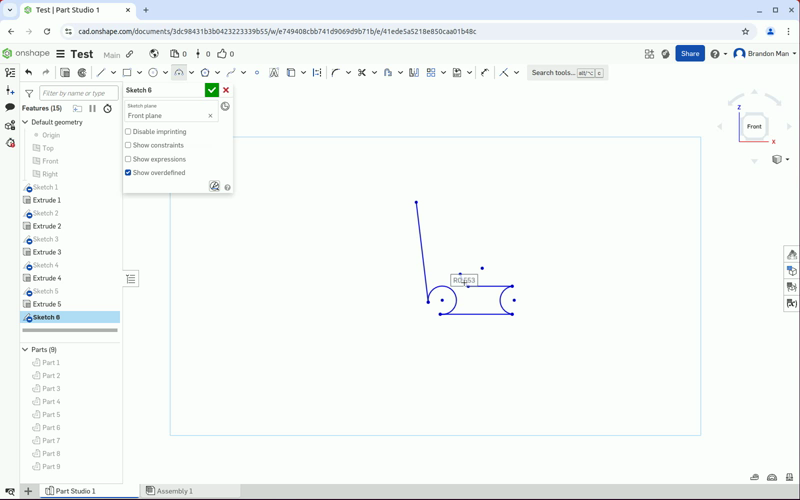
scroll(-6)
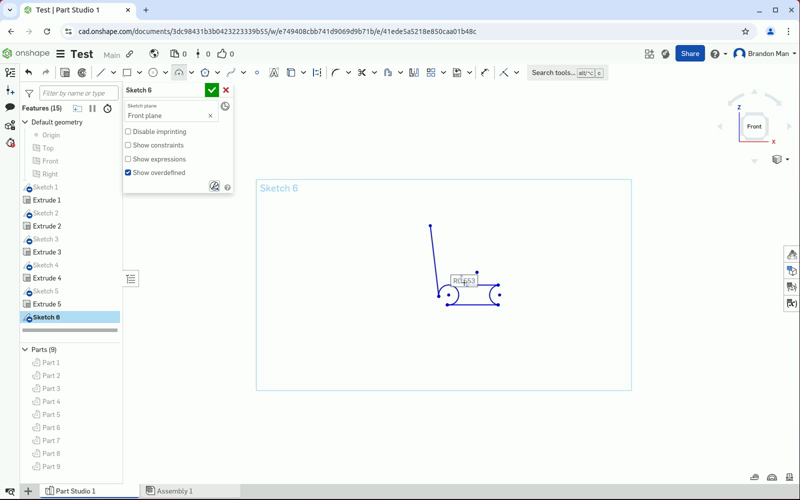
scroll(-6)
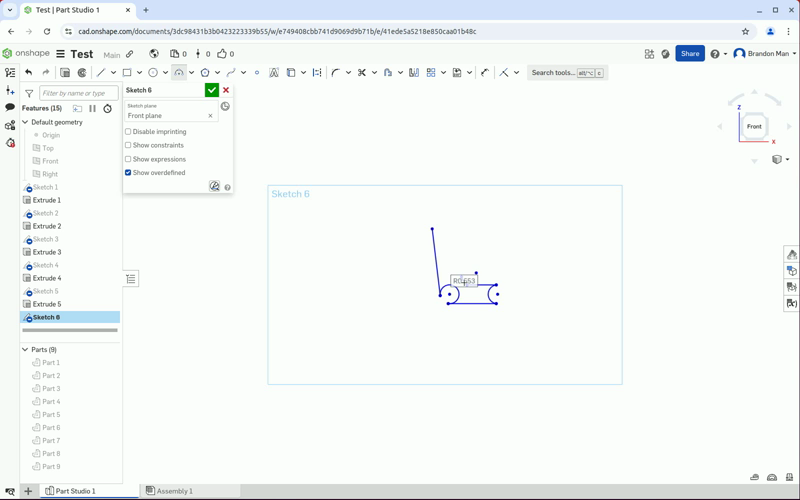
scroll(-6)
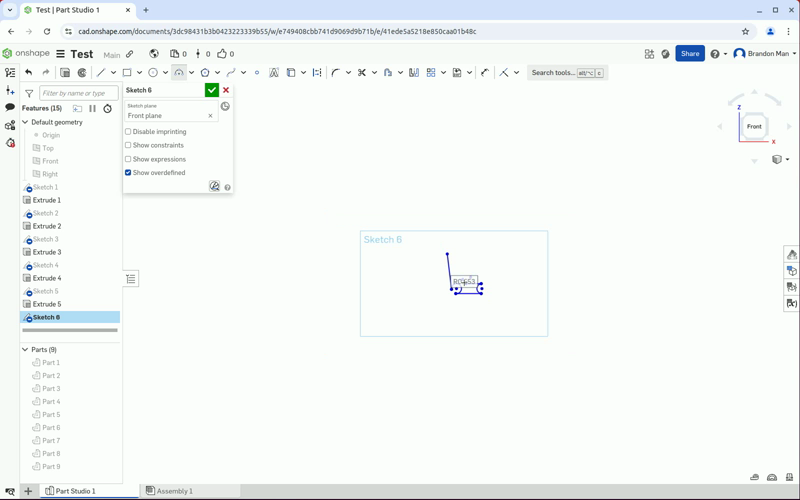
scroll(-6)
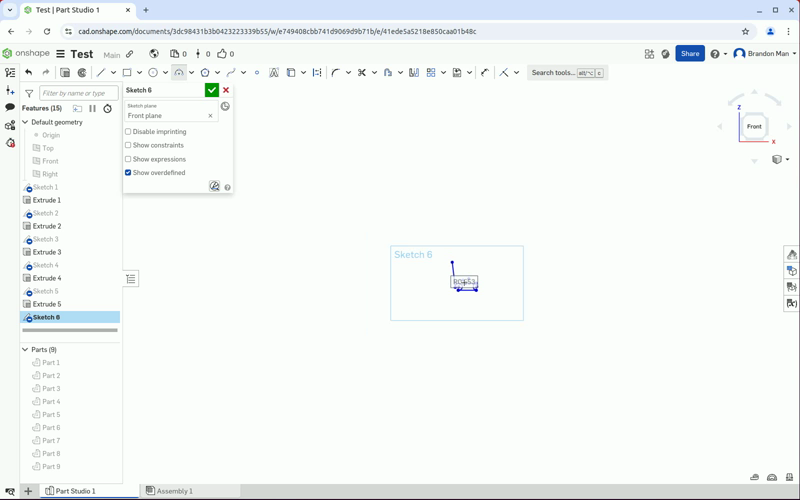
scroll(-6)
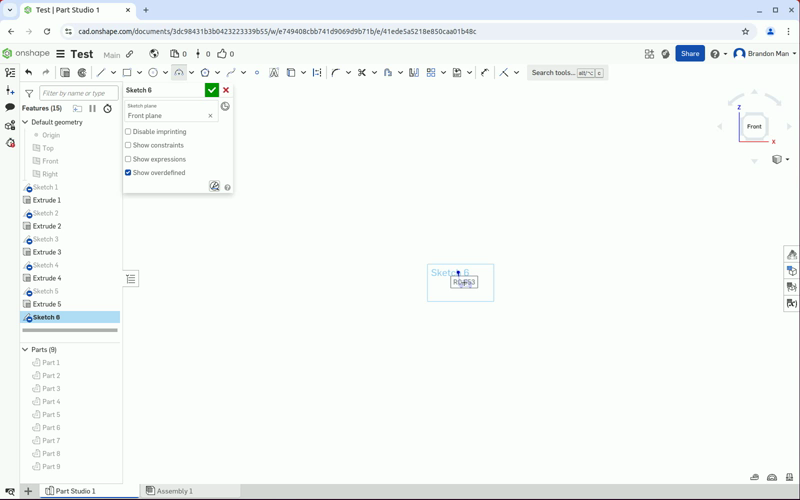
key_up(shift)
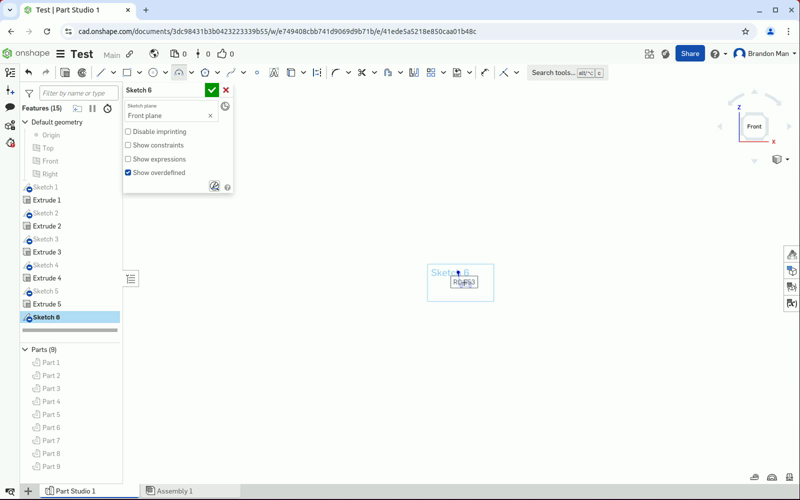
key(esc)
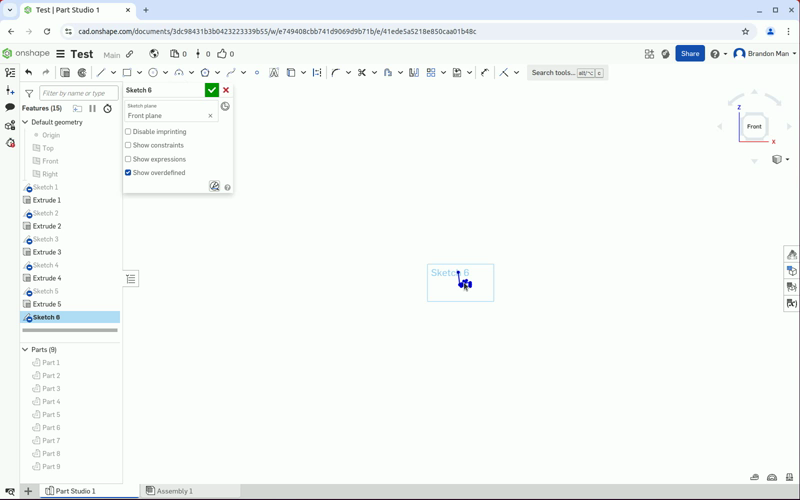
key(l)
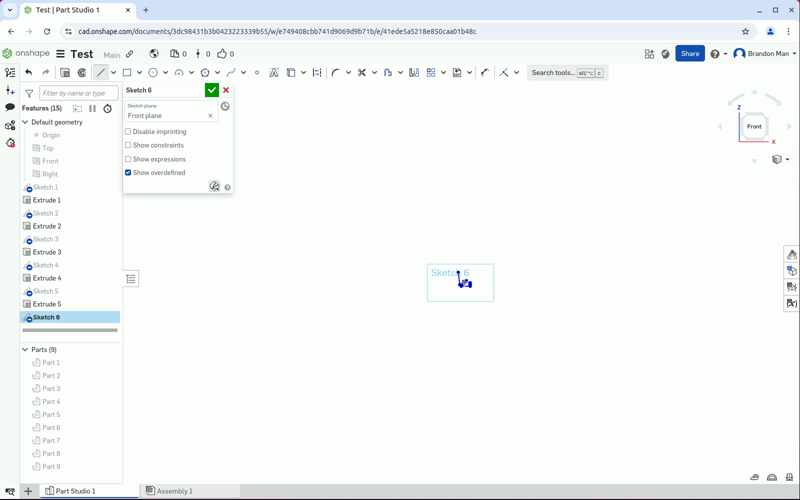
mouse_move(463, 281)
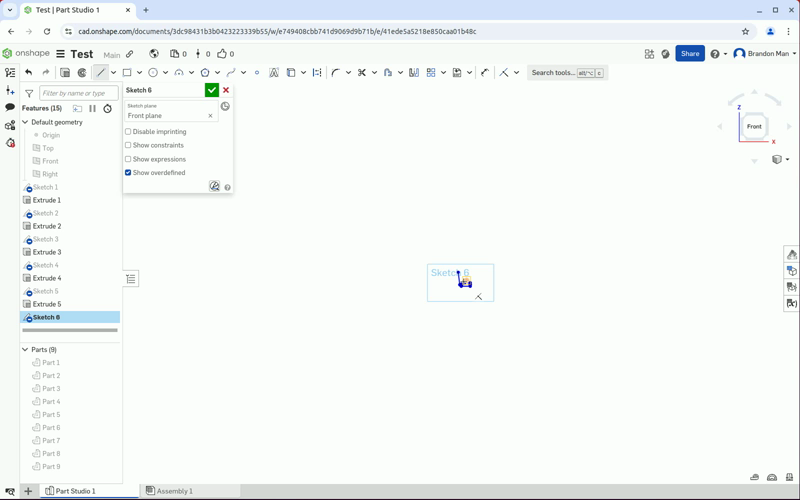
scroll(6)
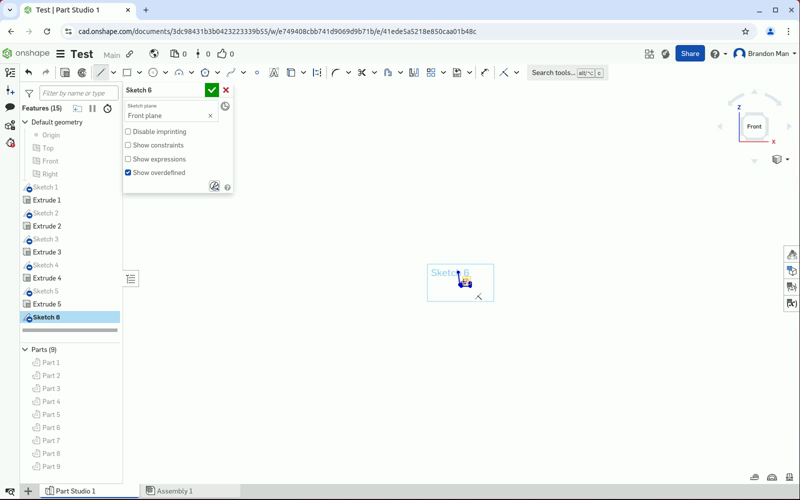
scroll(6)
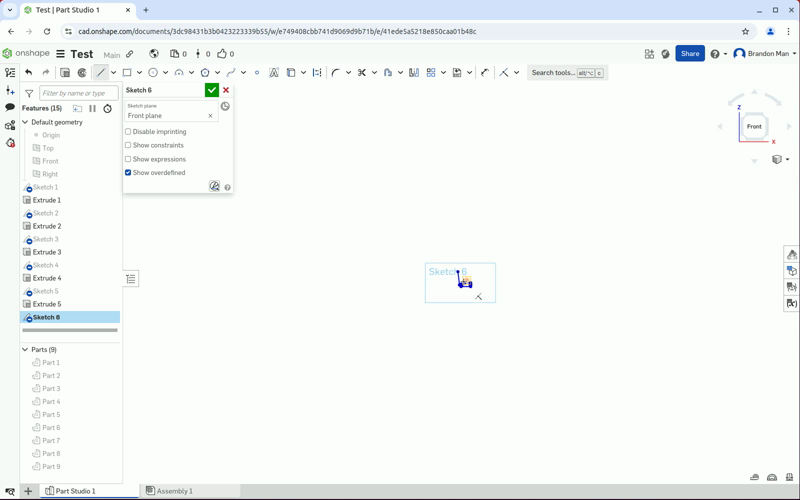
scroll(6)
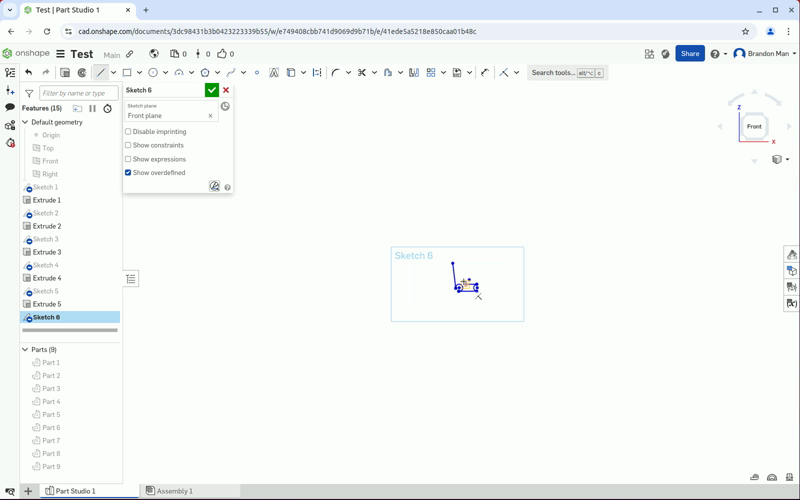
scroll(6)
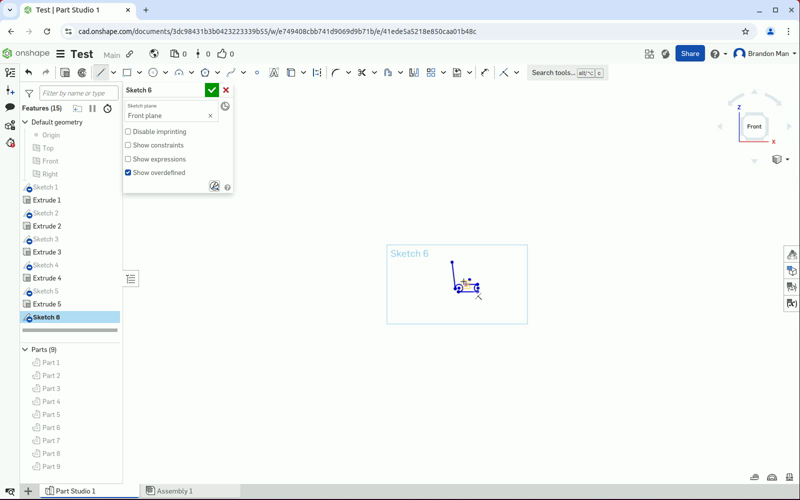
scroll(6)
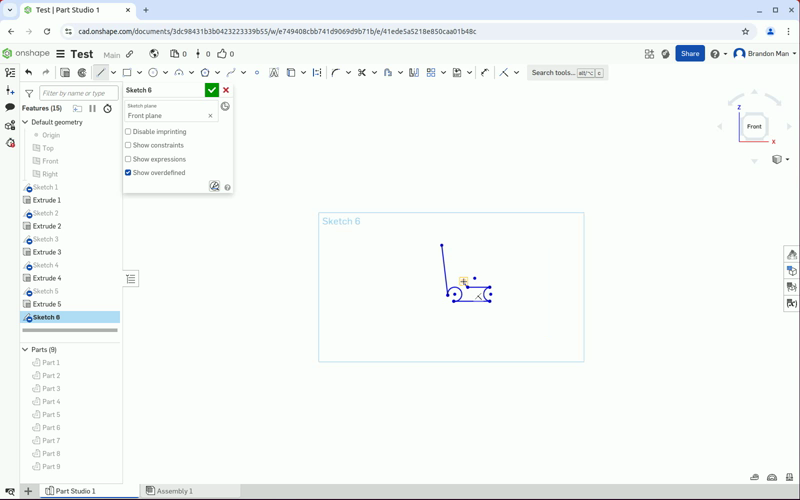
scroll(6)
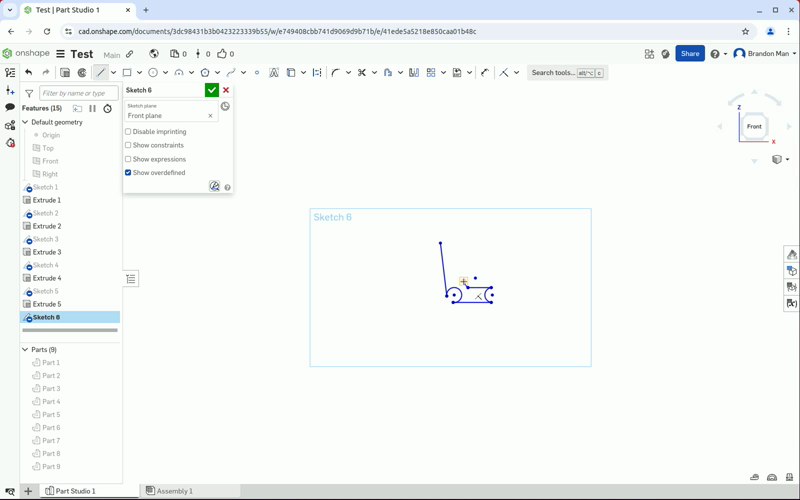
scroll(6)
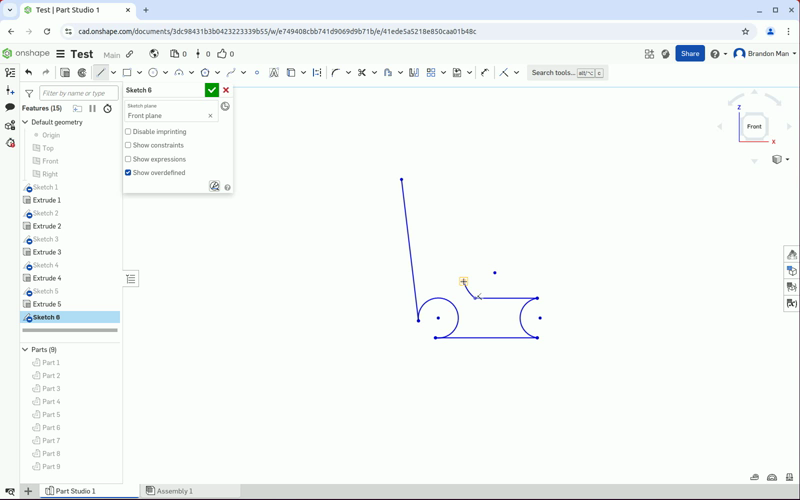
click(463, 281)
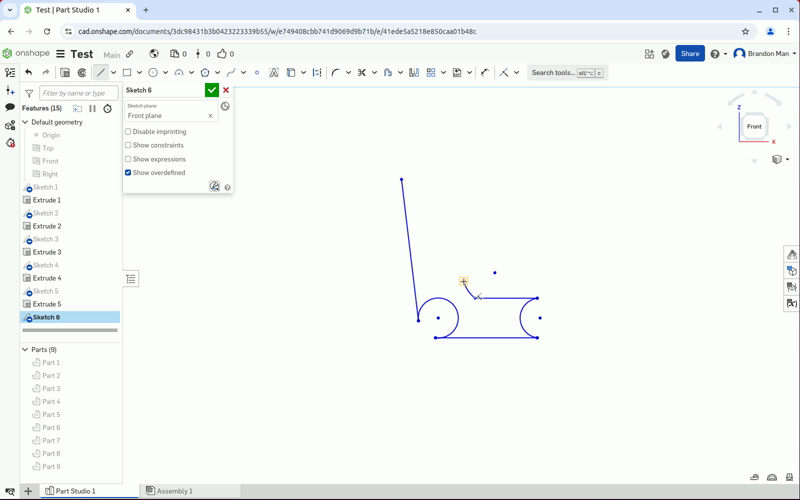
scroll(-6)
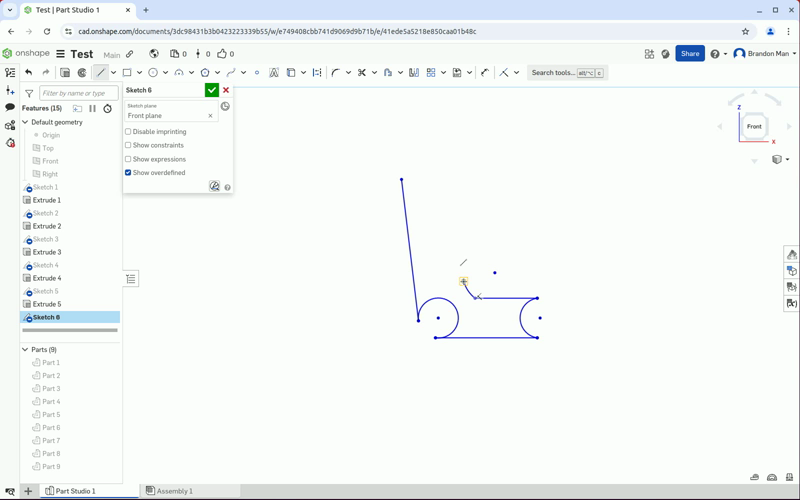
scroll(-6)
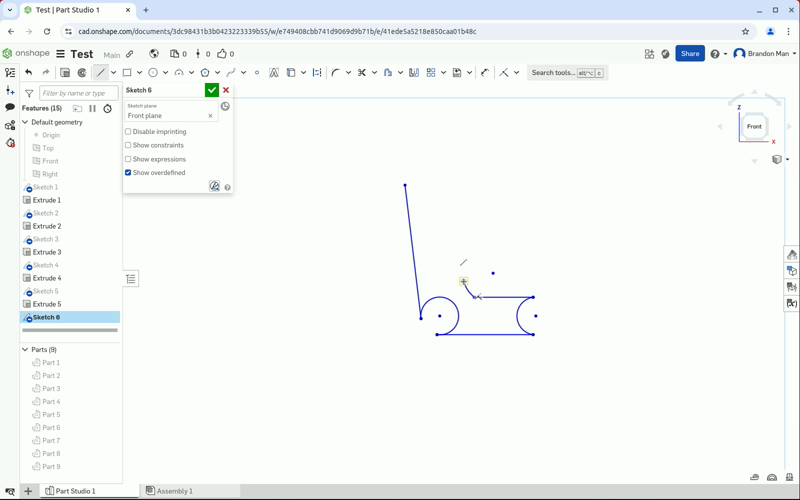
scroll(-6)
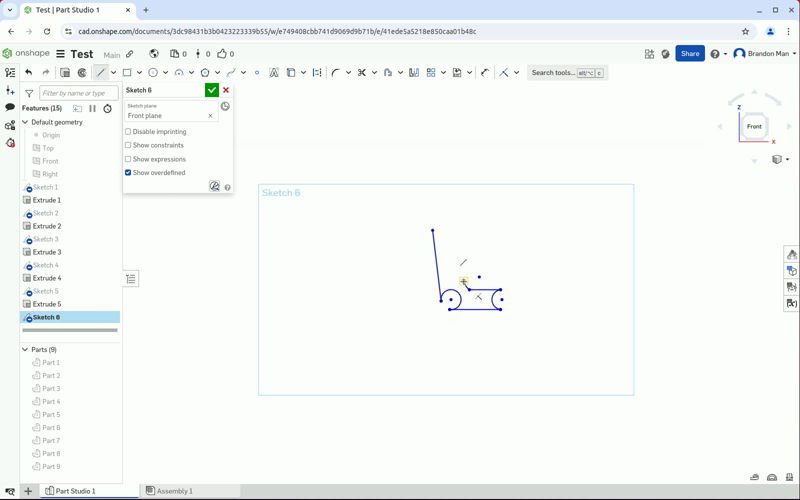
scroll(-6)
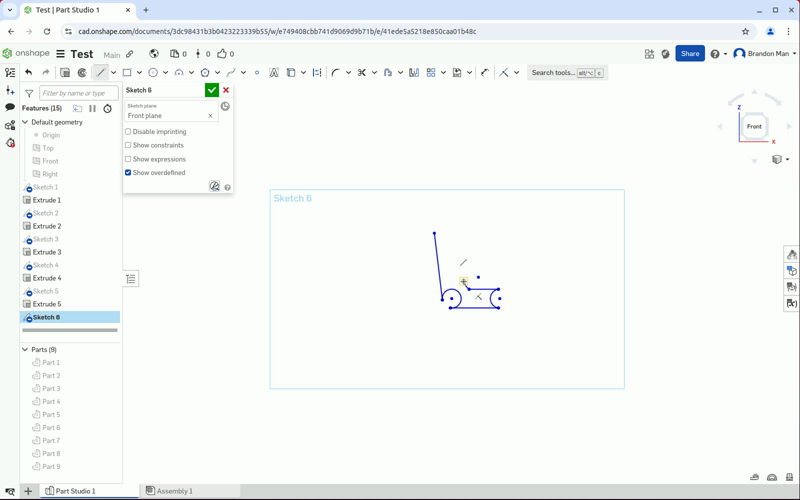
scroll(-6)
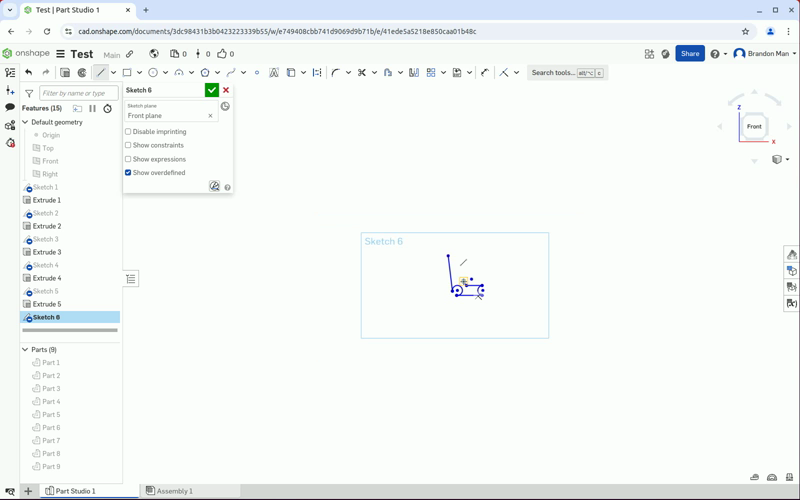
scroll(-6)
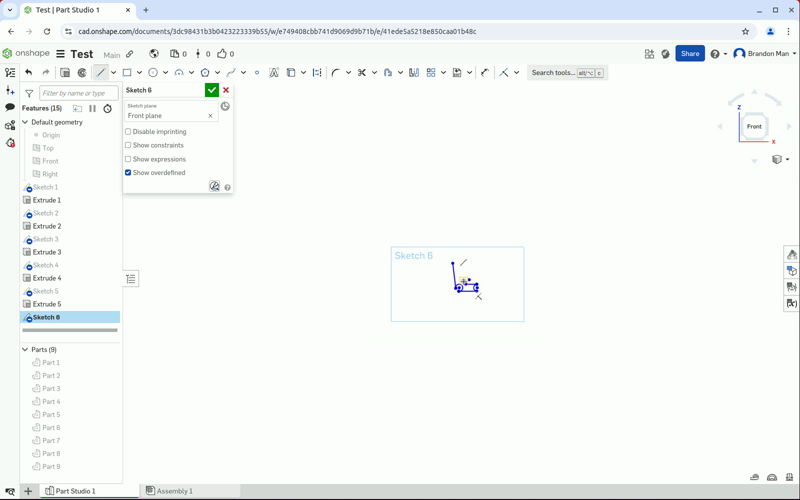
scroll(-6)
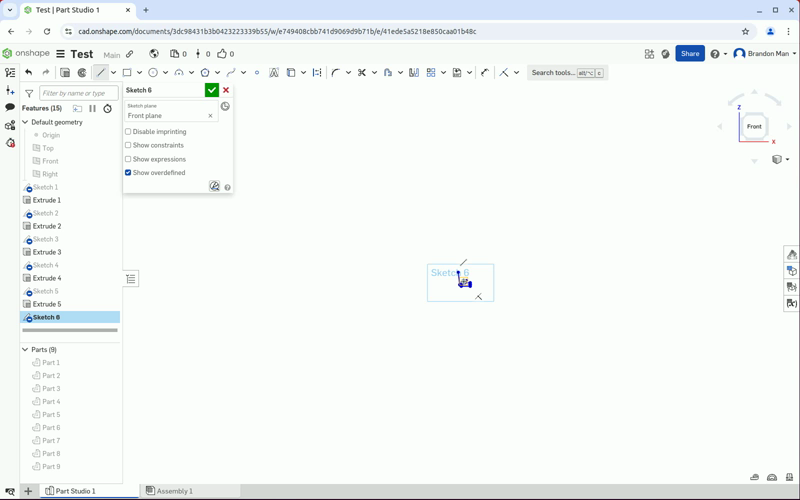
key_down(shift)
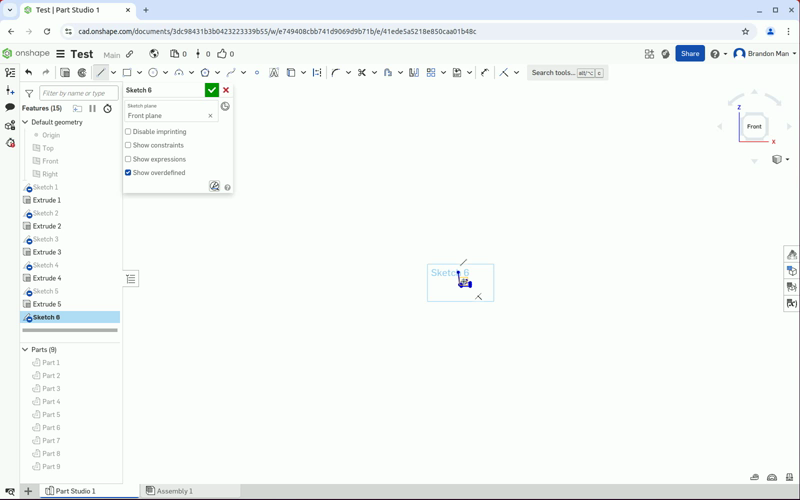
mouse_move(493, 281)
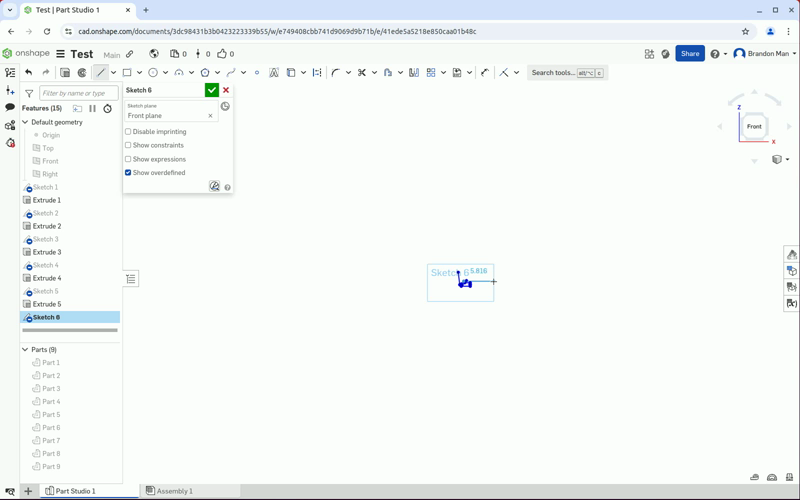
mouse_move(464, 272)
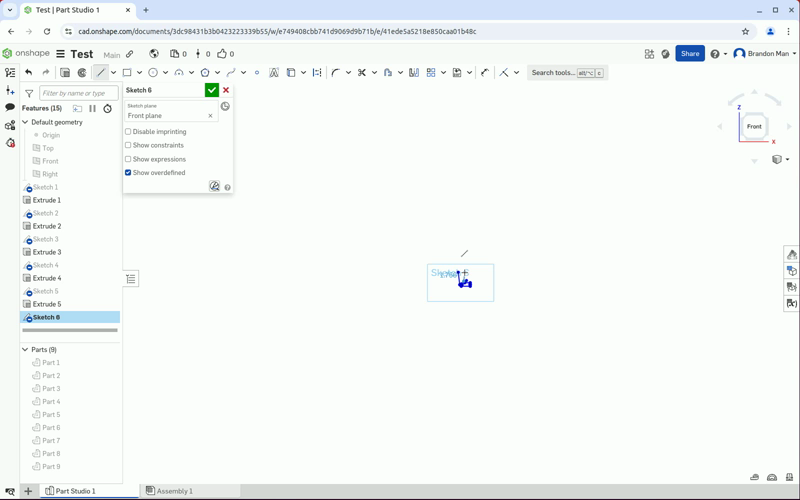
click(464, 272)
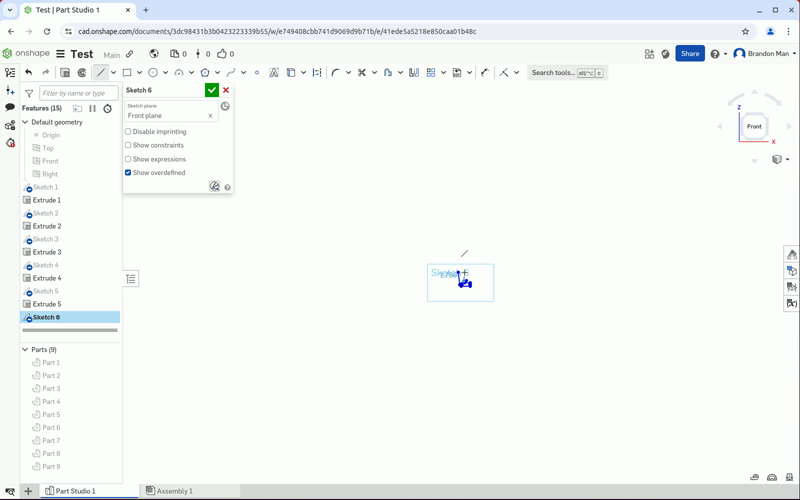
key_up(shift)
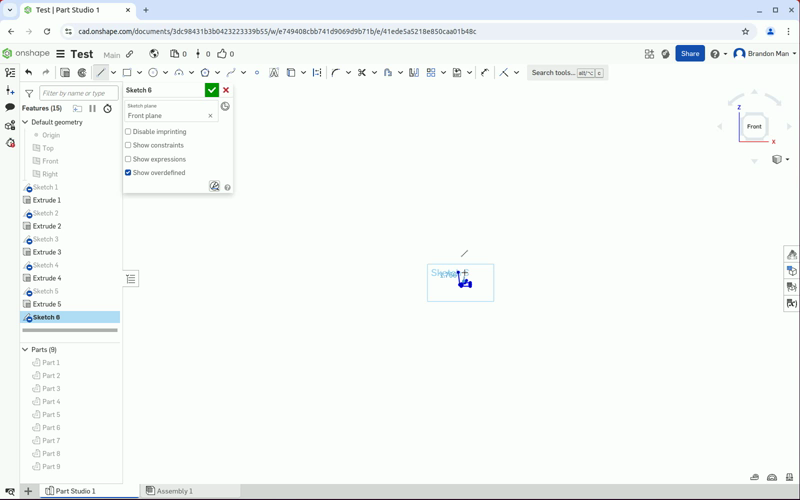
key(esc)
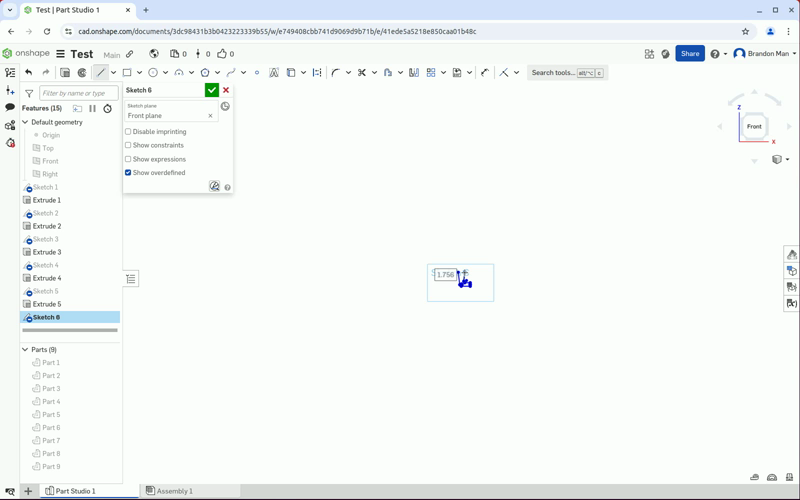
key(a)
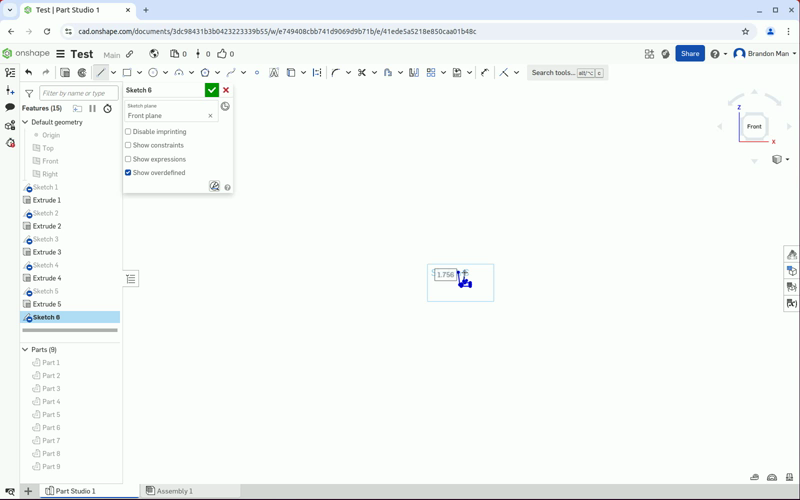
mouse_move(464, 272)
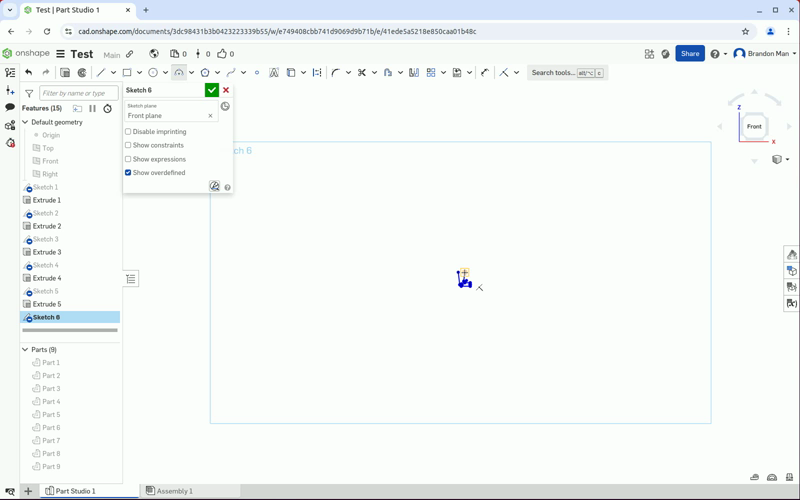
click(464, 272)
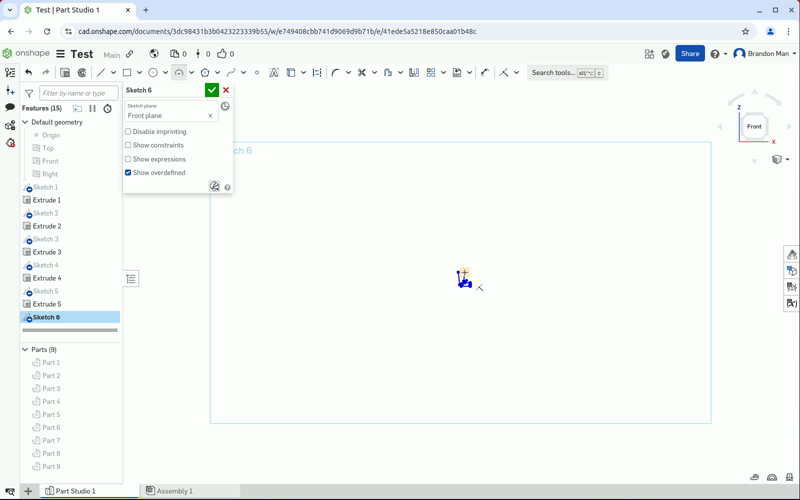
mouse_move(458, 272)
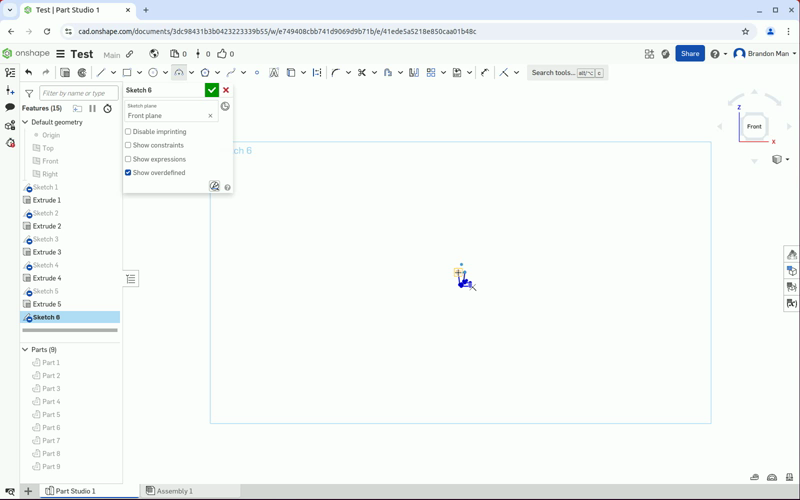
scroll(6)
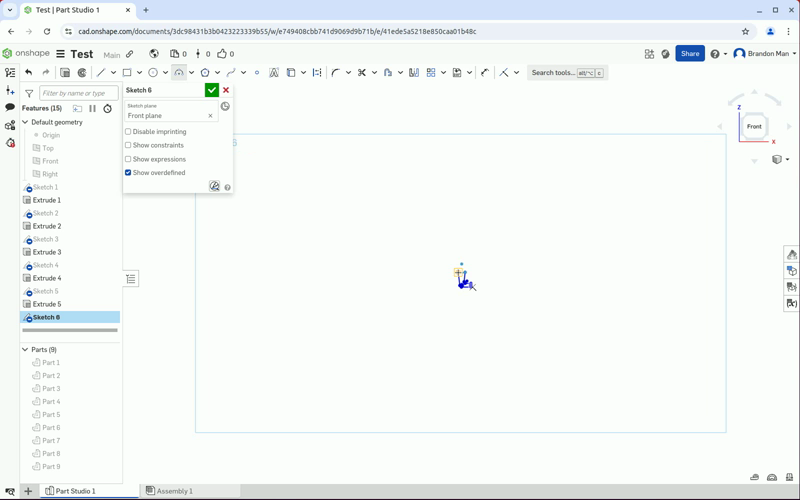
scroll(6)
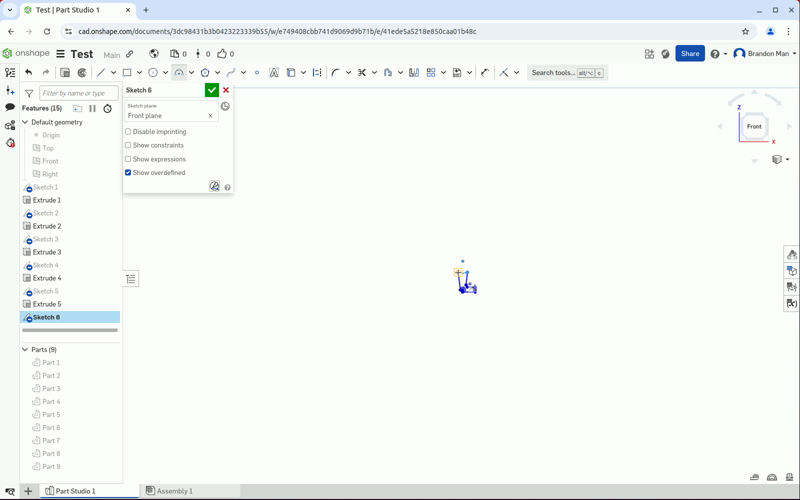
scroll(6)
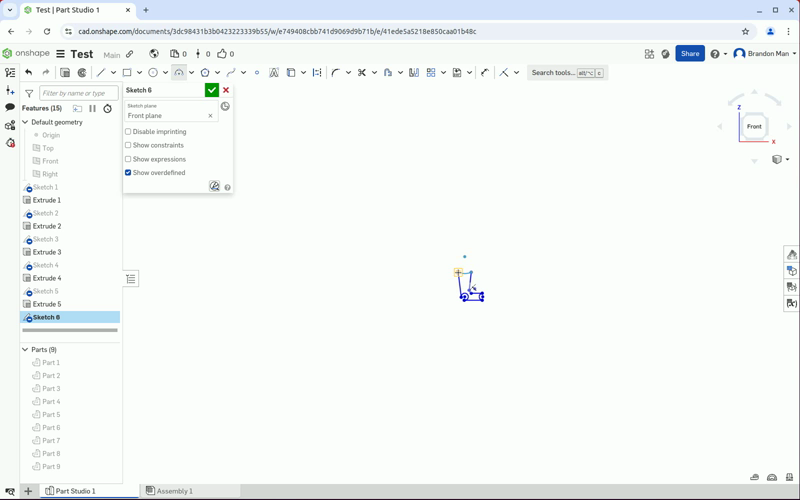
scroll(6)
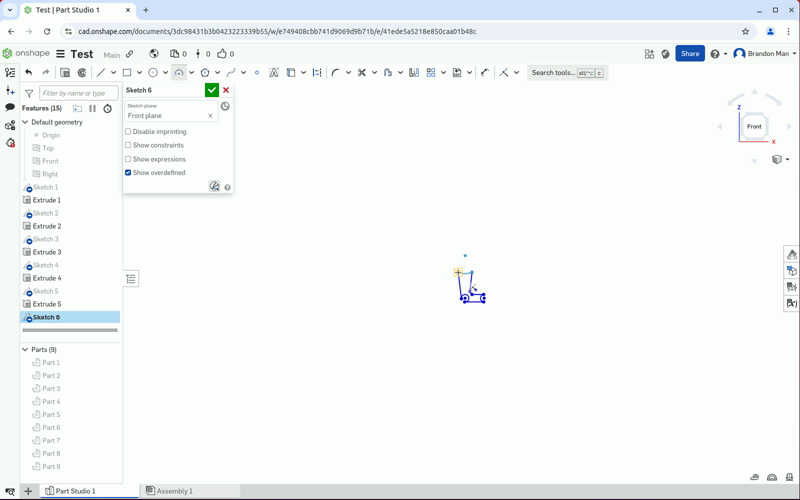
scroll(6)
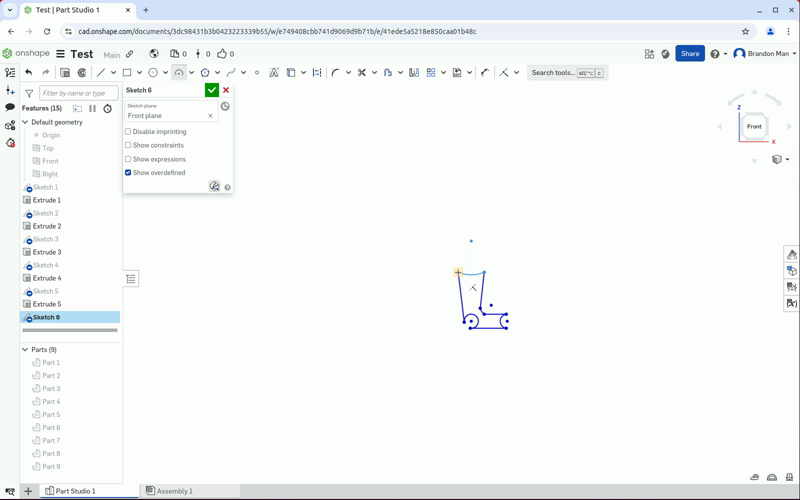
scroll(6)
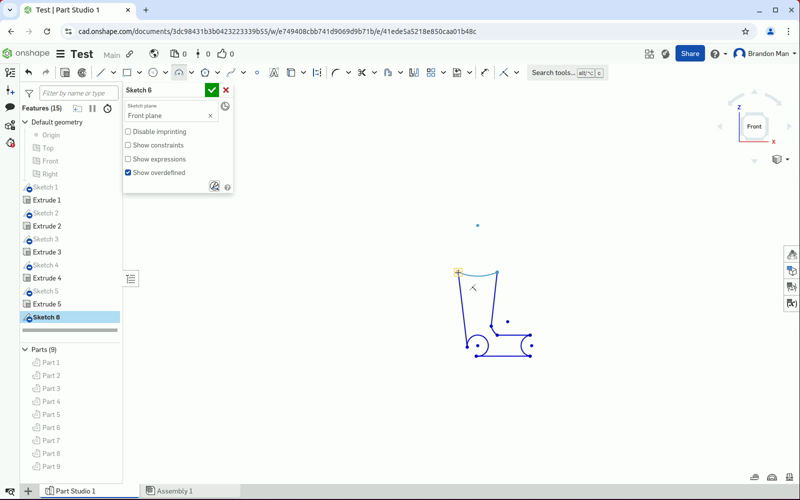
scroll(6)
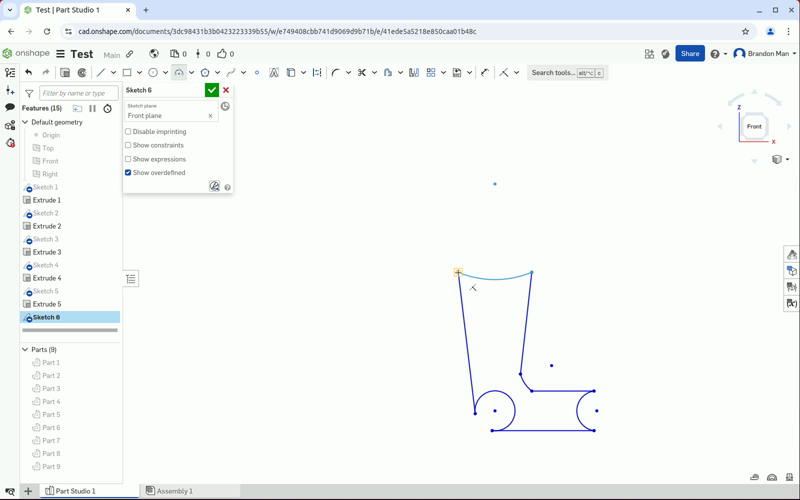
click(458, 272)
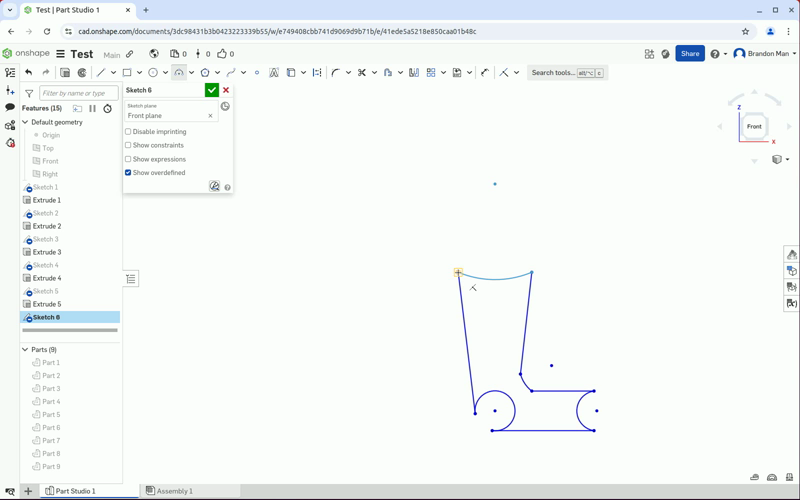
scroll(-6)
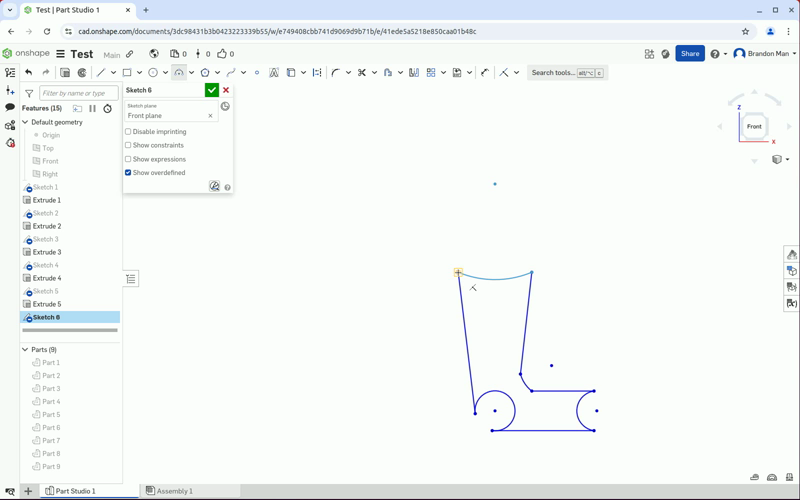
scroll(-6)
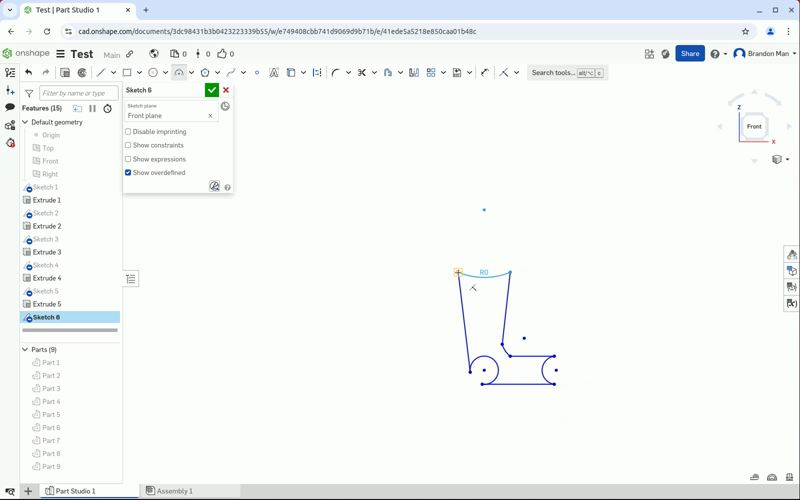
scroll(-6)
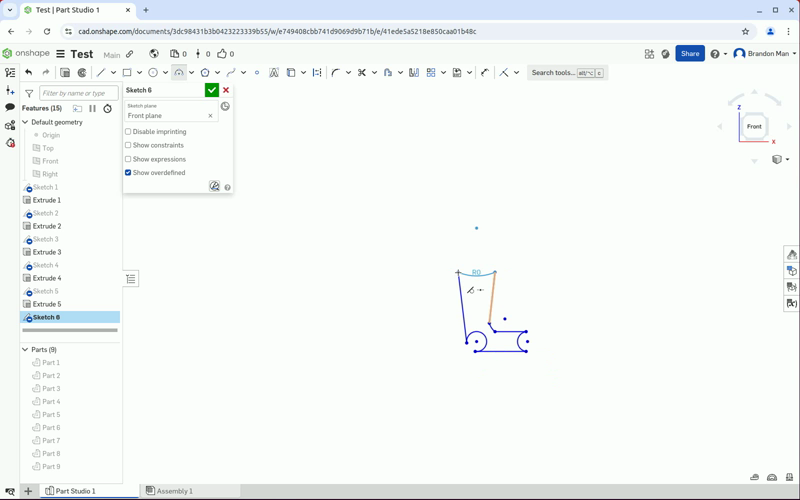
scroll(-6)
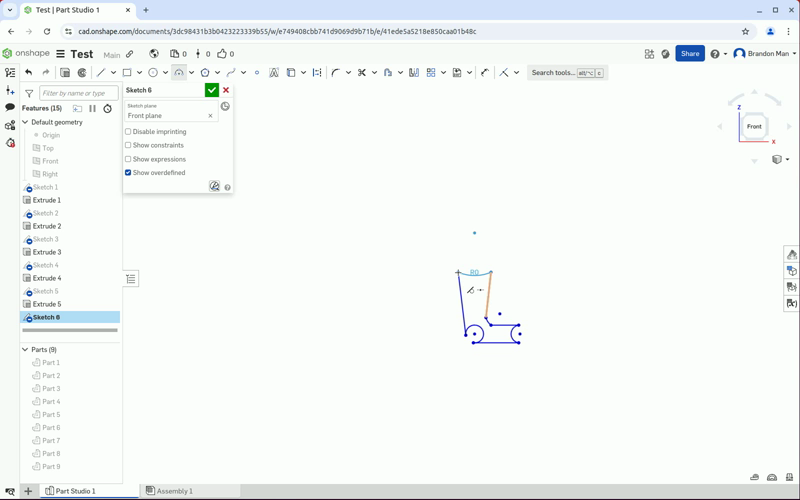
scroll(-6)
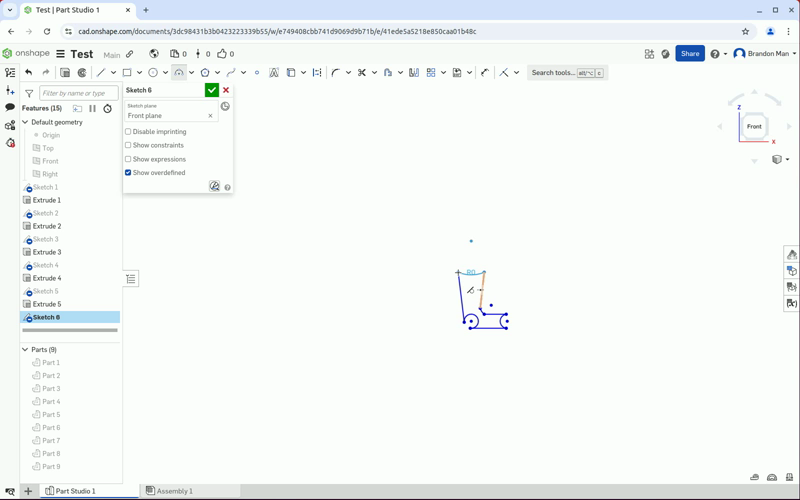
scroll(-6)
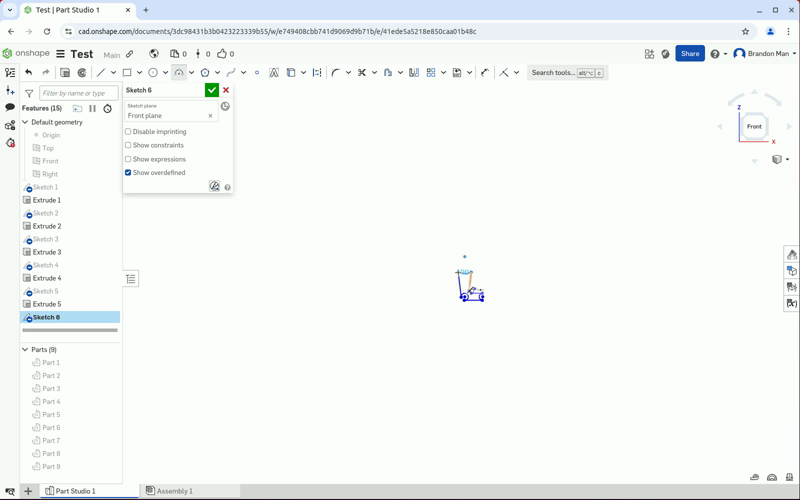
scroll(-6)
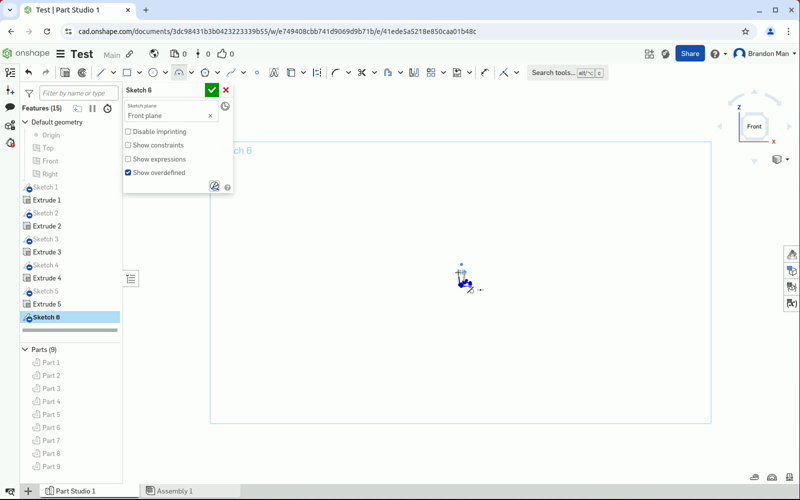
key_down(shift)
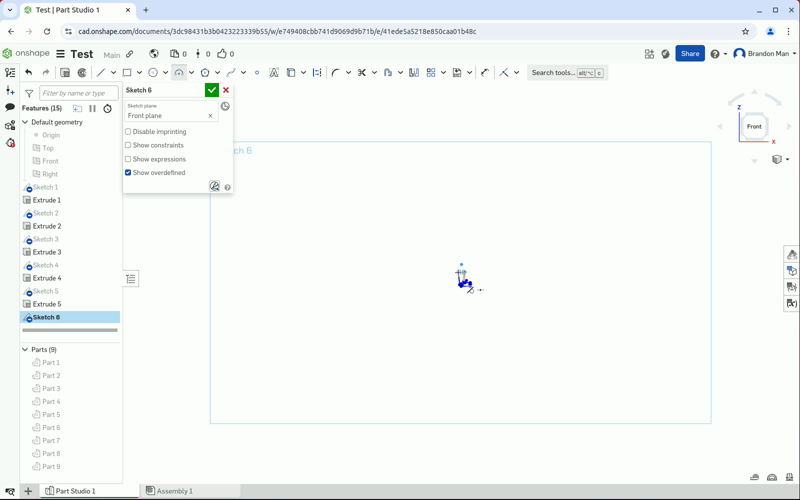
mouse_move(461, 275)
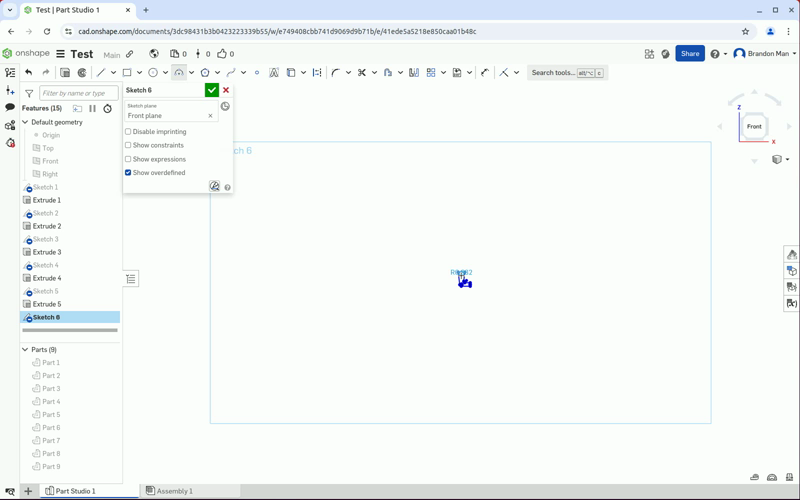
scroll(6)
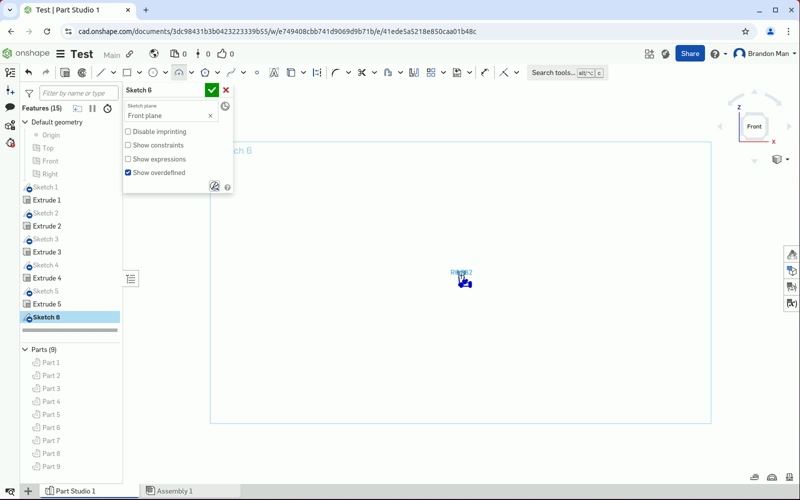
scroll(6)
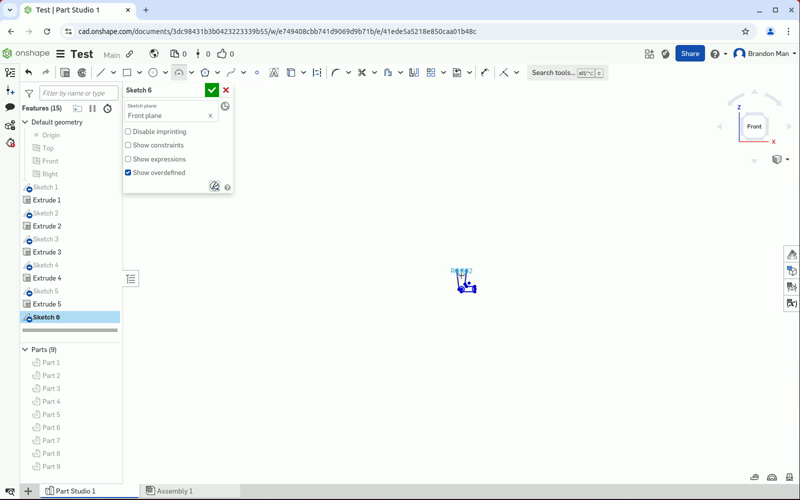
scroll(6)
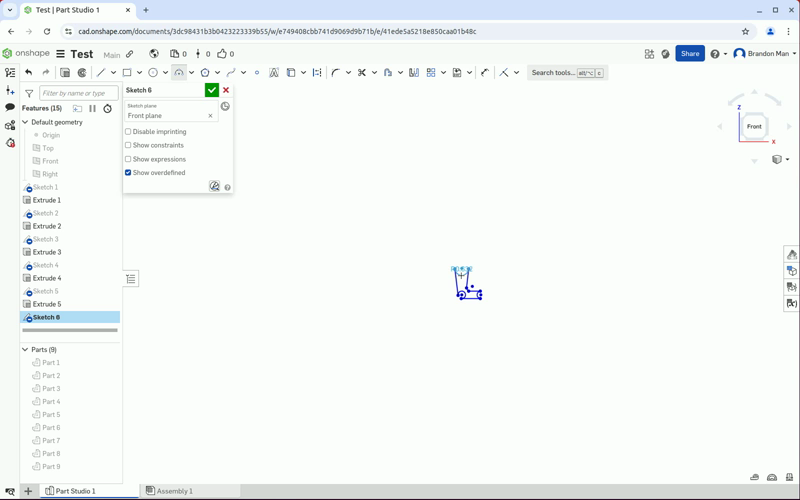
scroll(6)
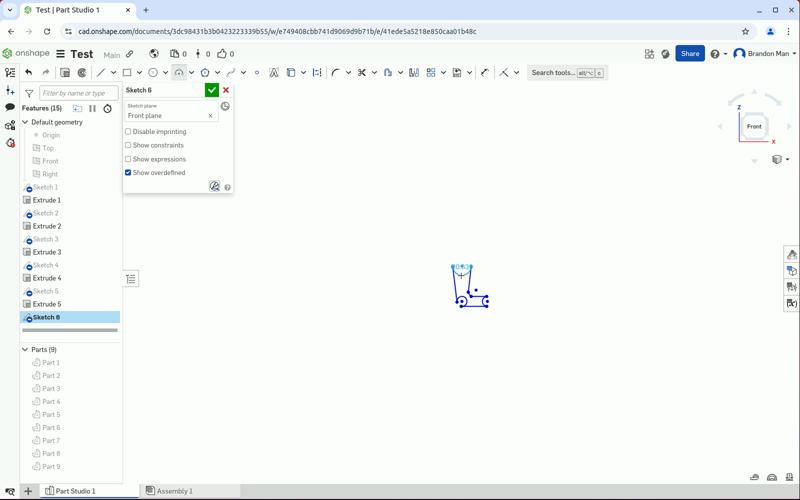
scroll(6)
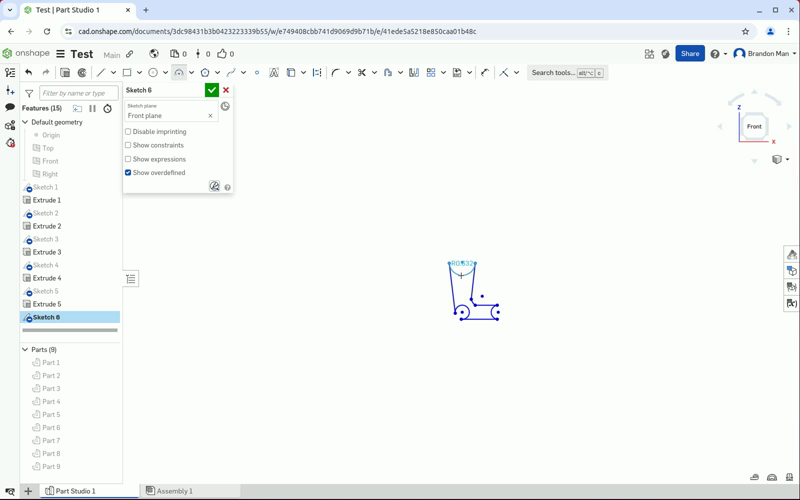
scroll(6)
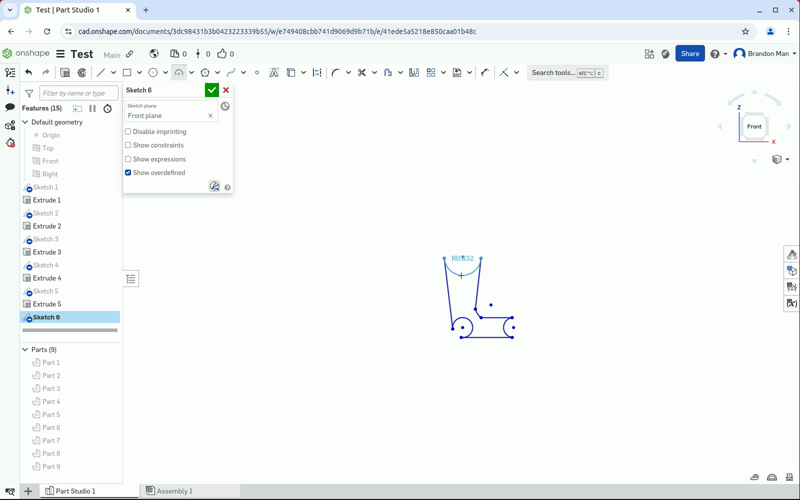
scroll(6)
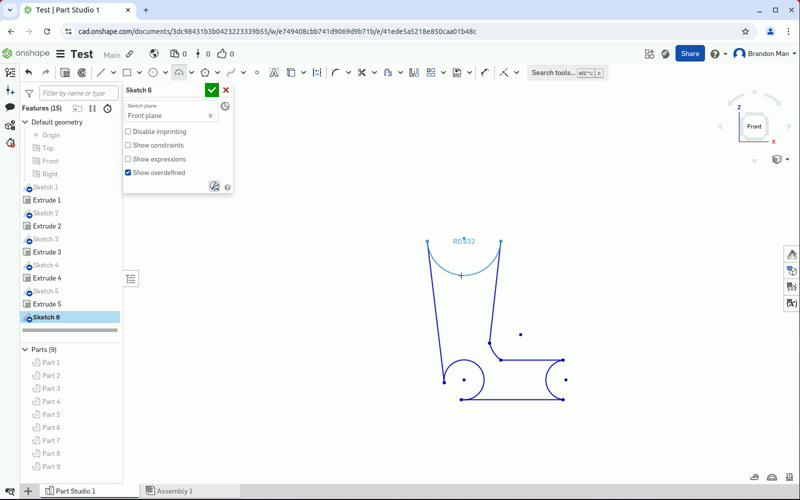
click(461, 275)
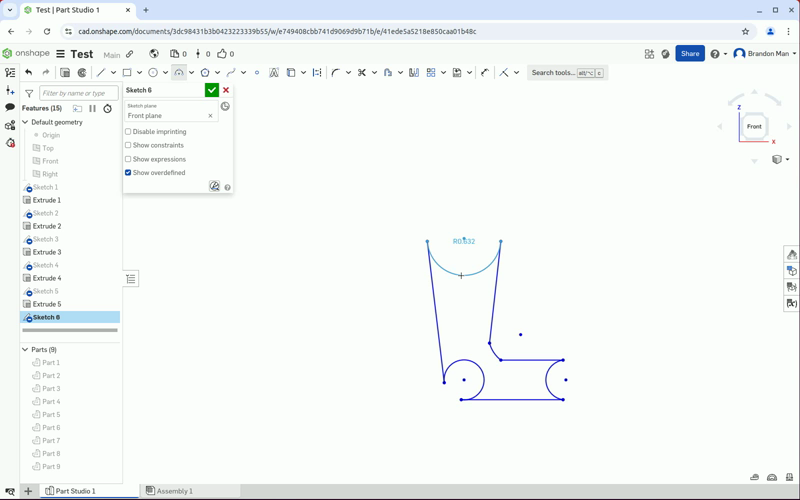
scroll(-6)
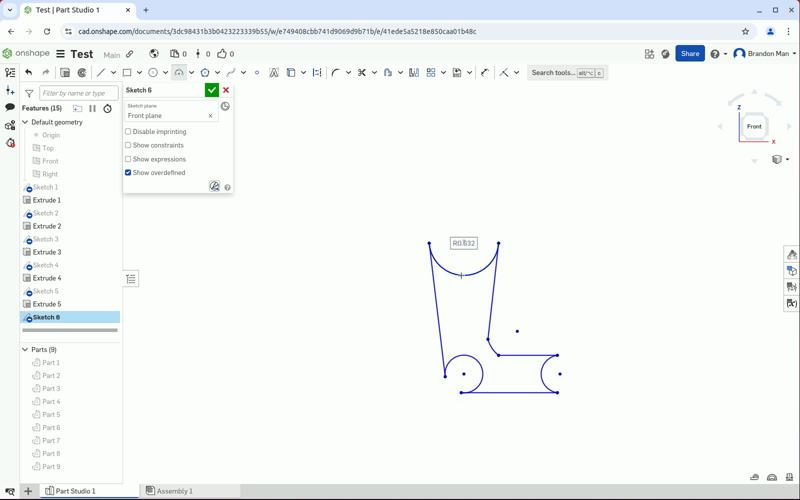
scroll(-6)
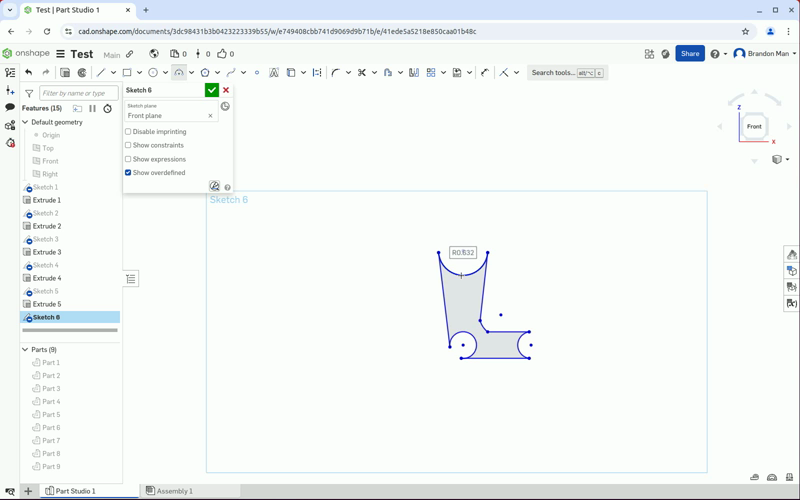
scroll(-6)
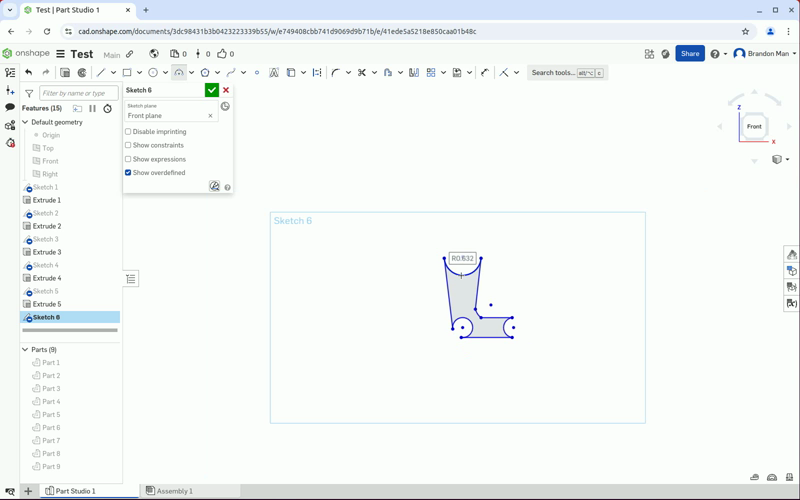
scroll(-6)
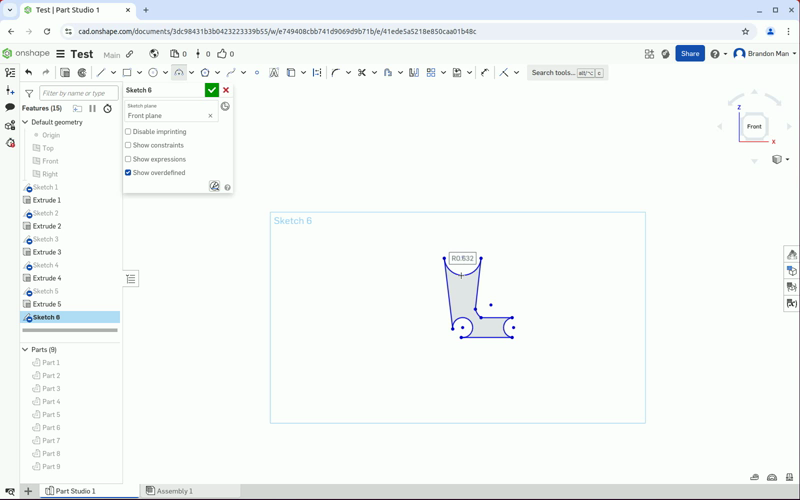
scroll(-6)
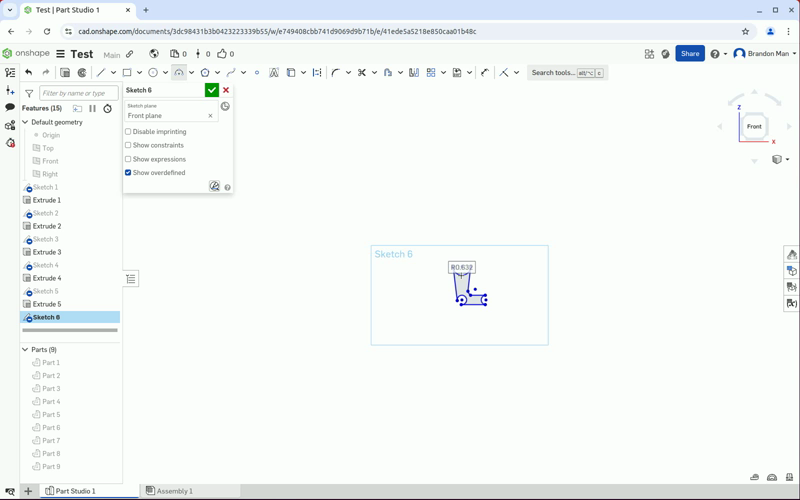
scroll(-6)
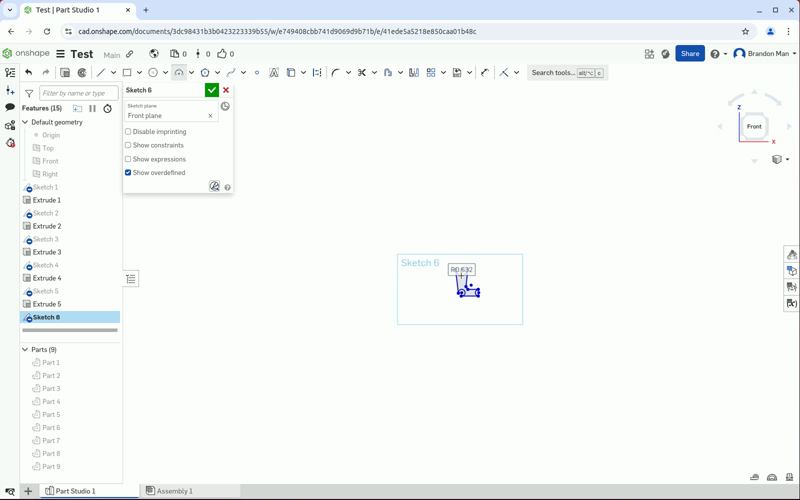
scroll(-6)
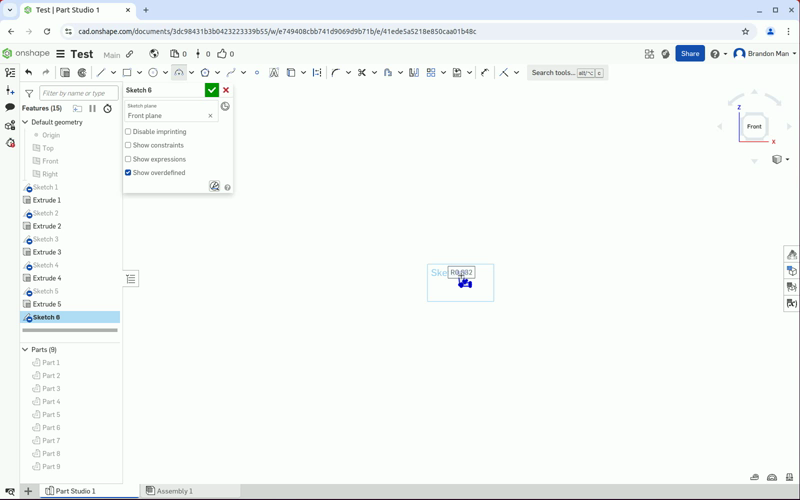
key_up(shift)
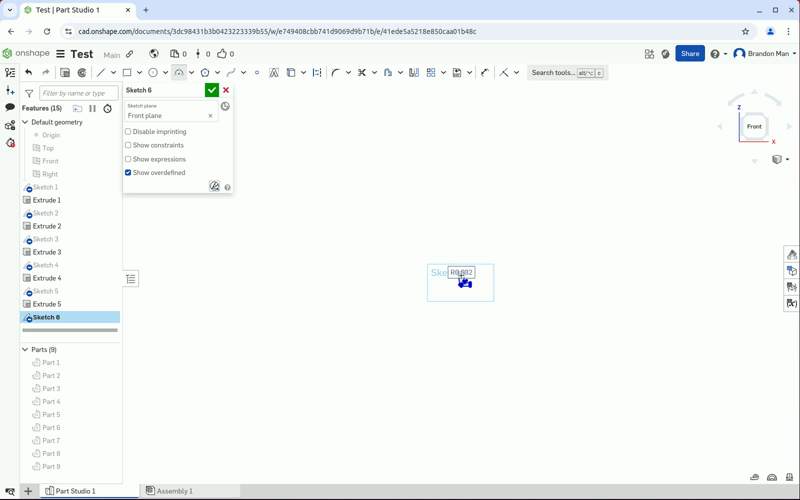
key(esc)
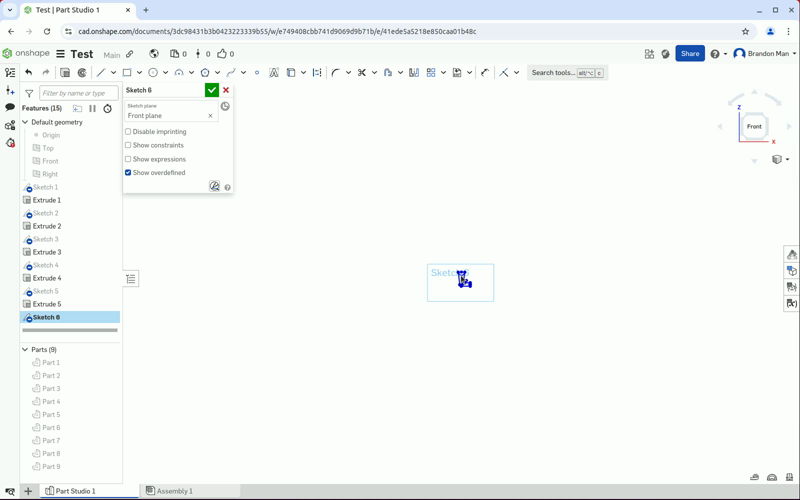
mouse_move(463, 282)
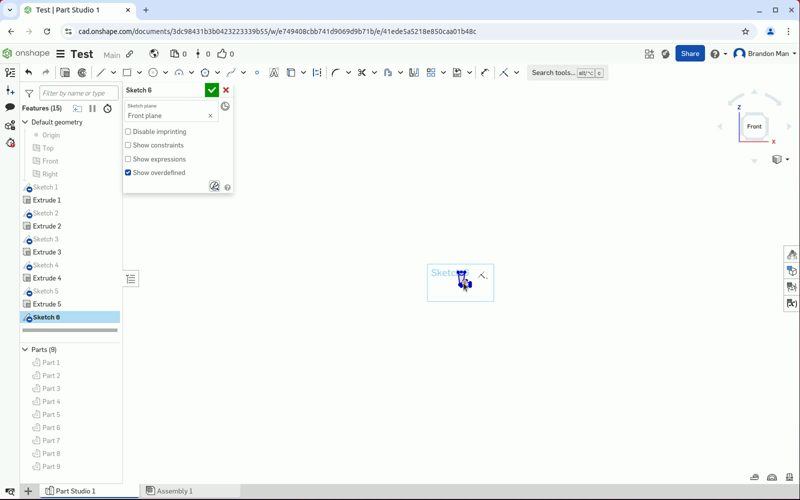
scroll(6)
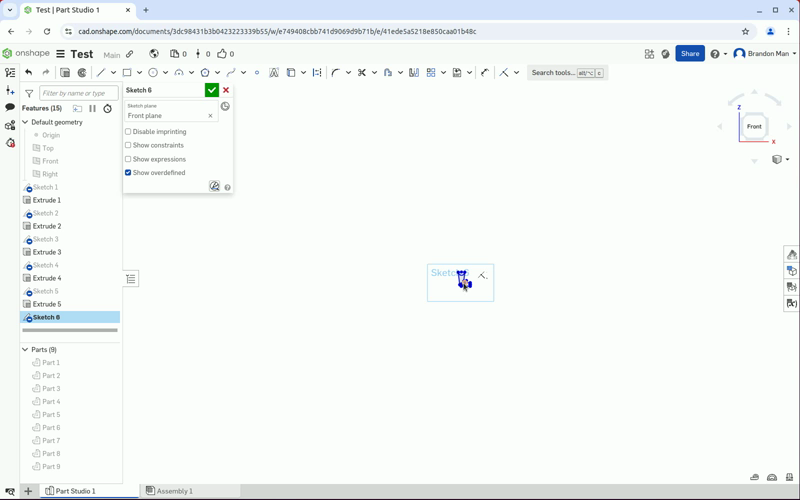
scroll(6)
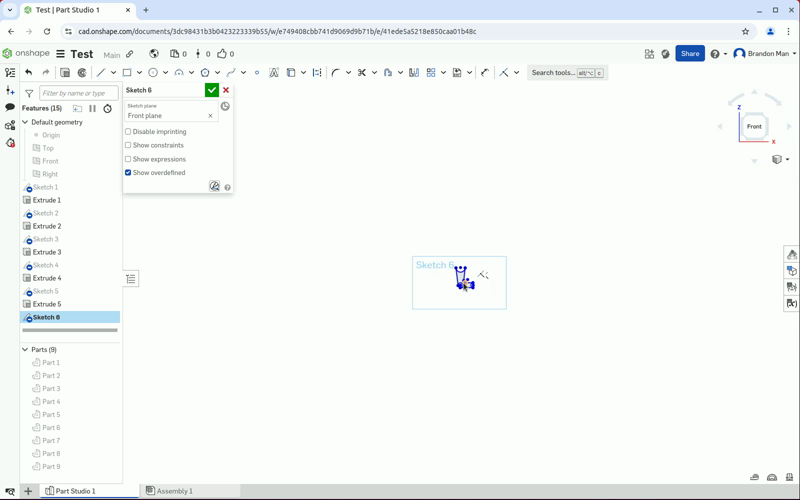
scroll(6)
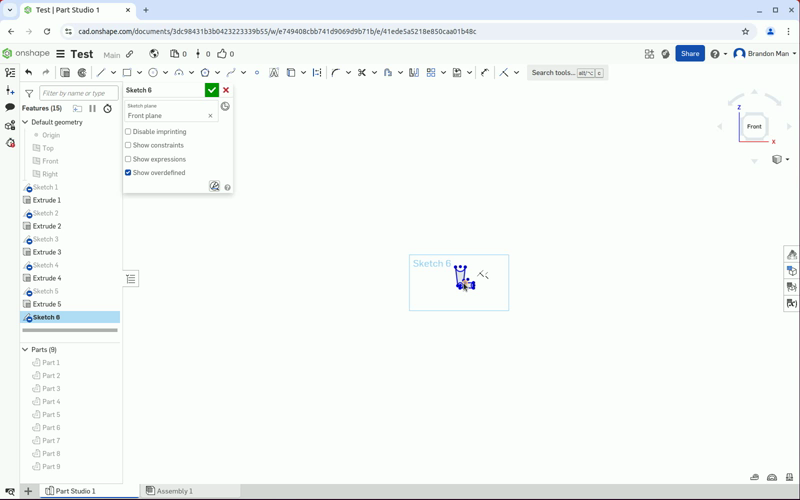
scroll(6)
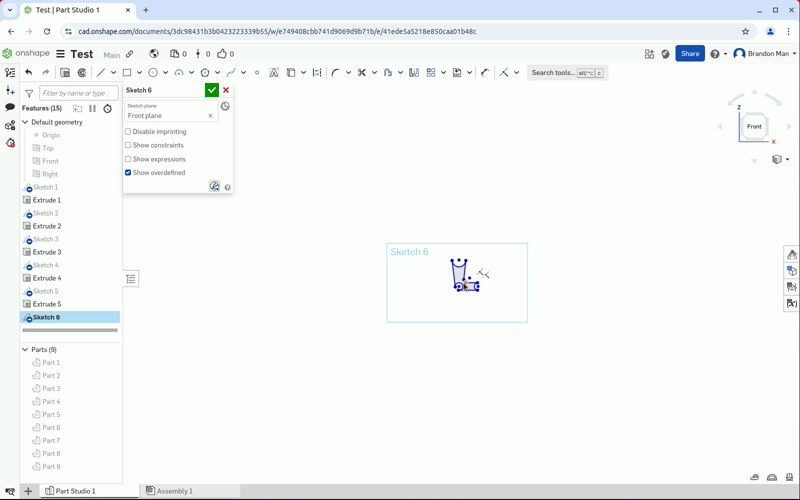
scroll(6)
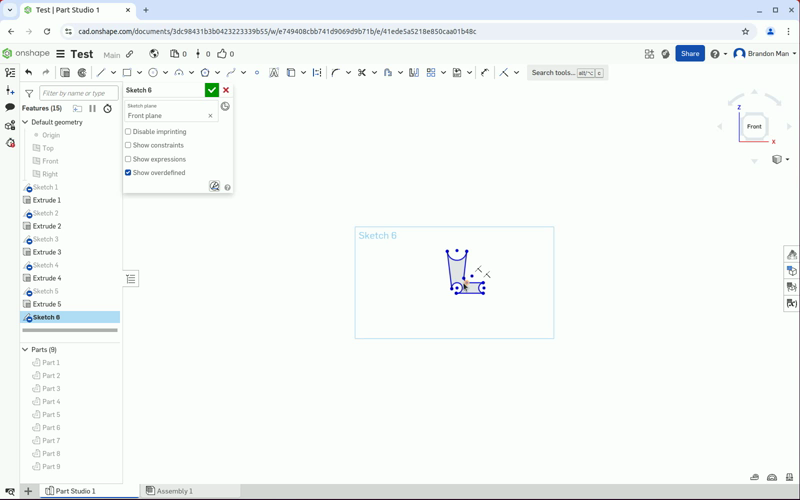
scroll(6)
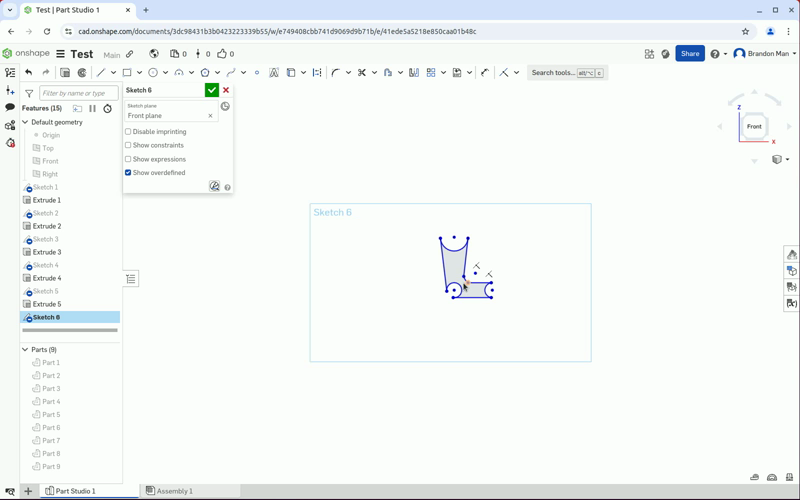
scroll(6)
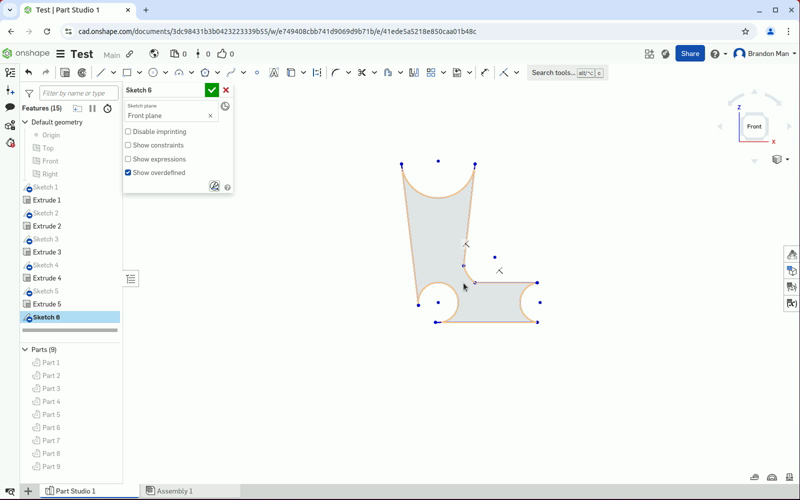
click(463, 282)
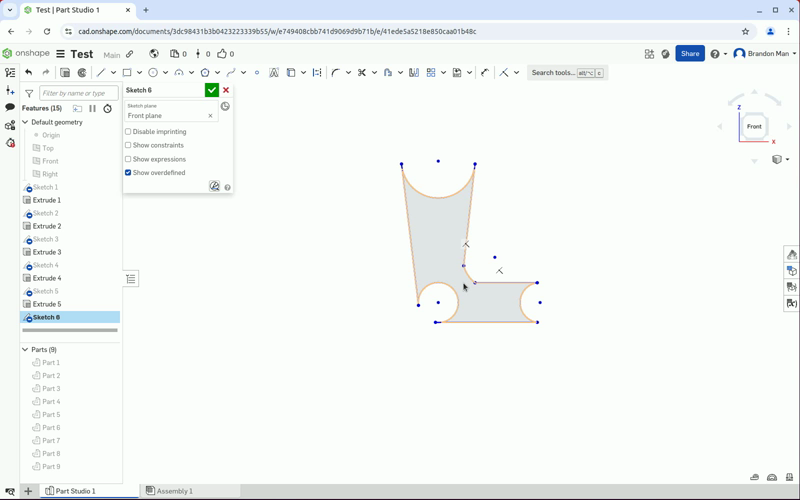
scroll(-6)
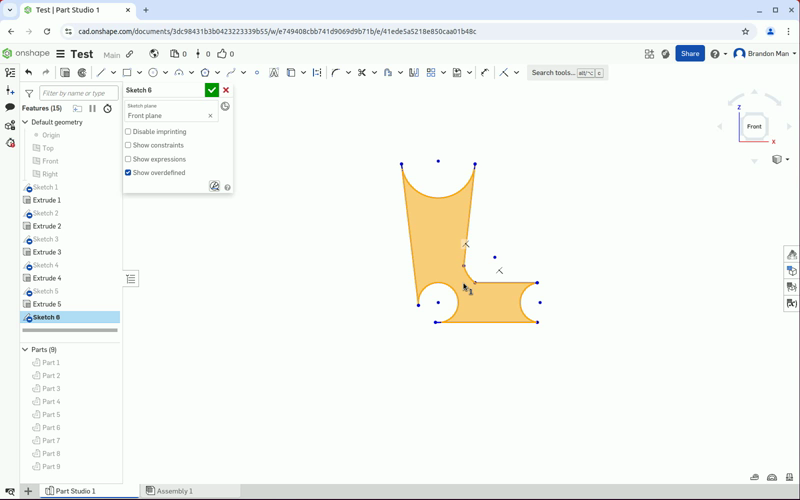
scroll(-6)
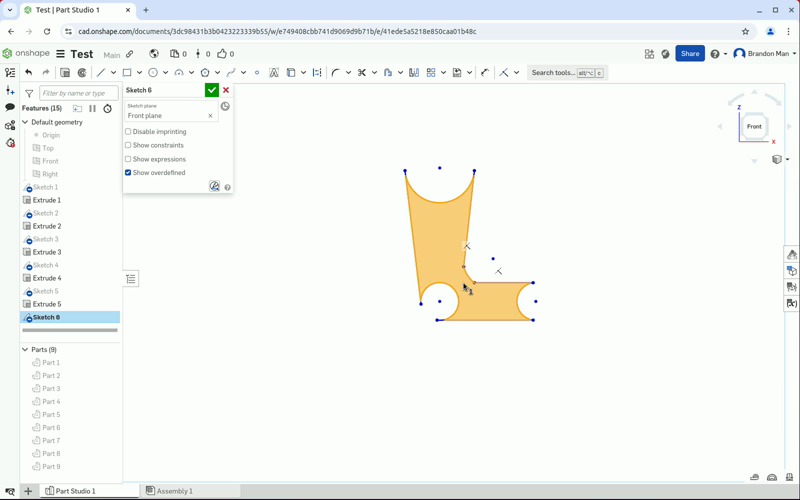
scroll(-6)
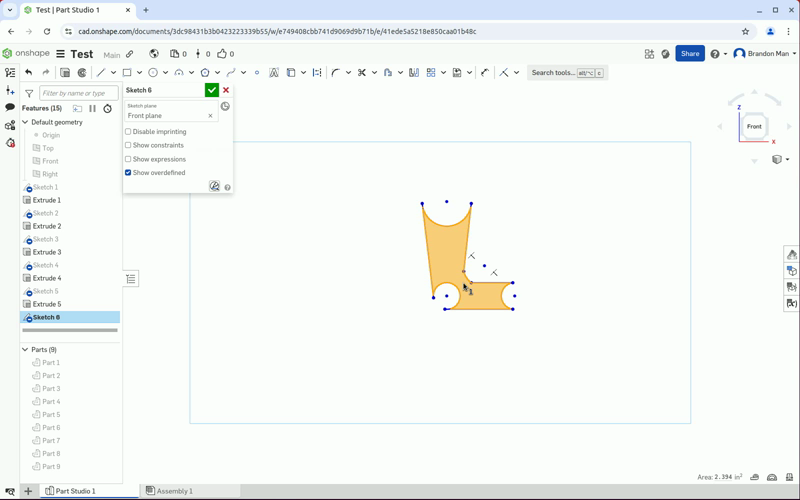
scroll(-6)
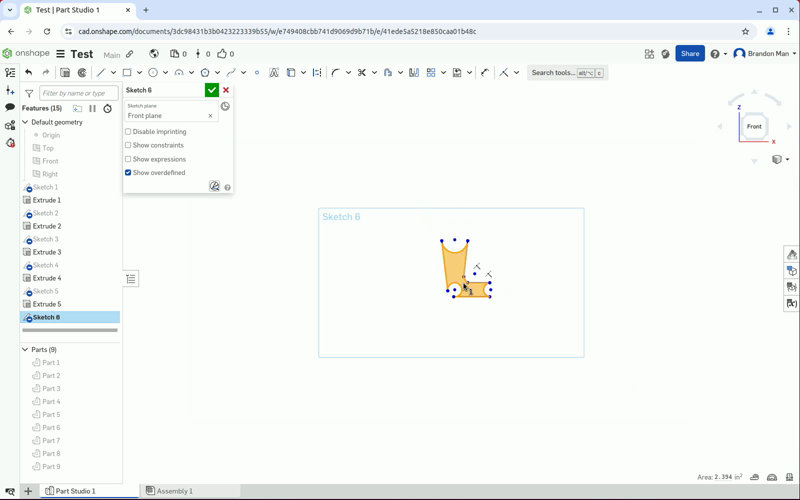
scroll(-6)
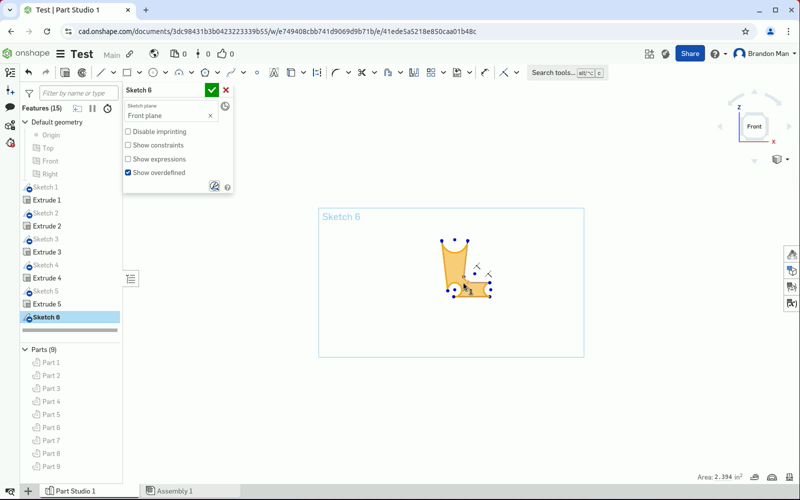
scroll(-6)
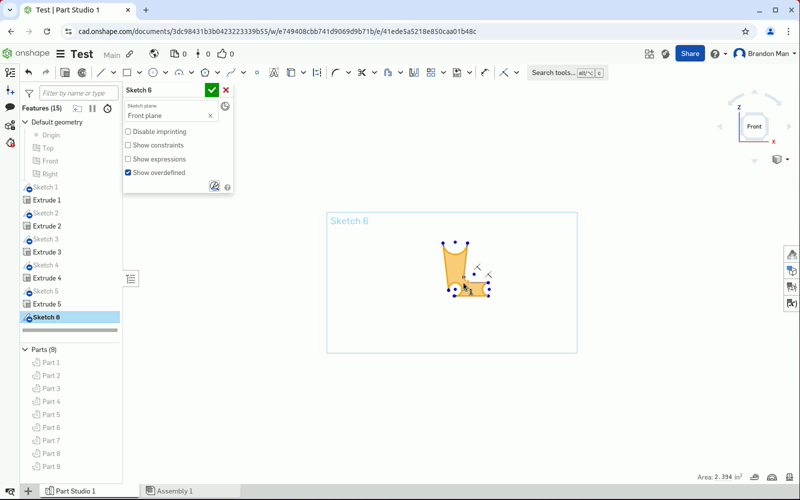
scroll(-6)
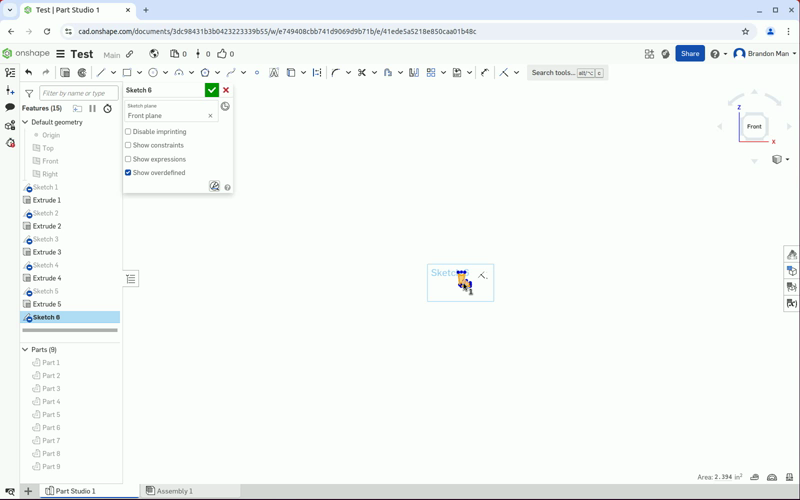
mouse_move(73, 352)
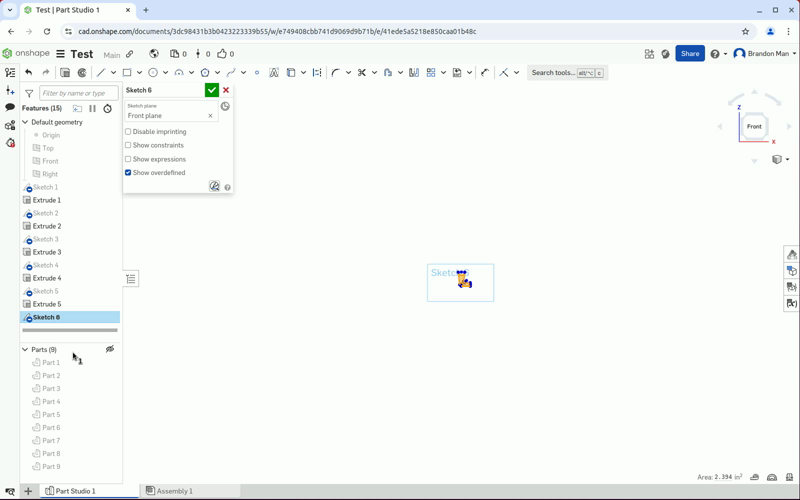
key(shift+y)
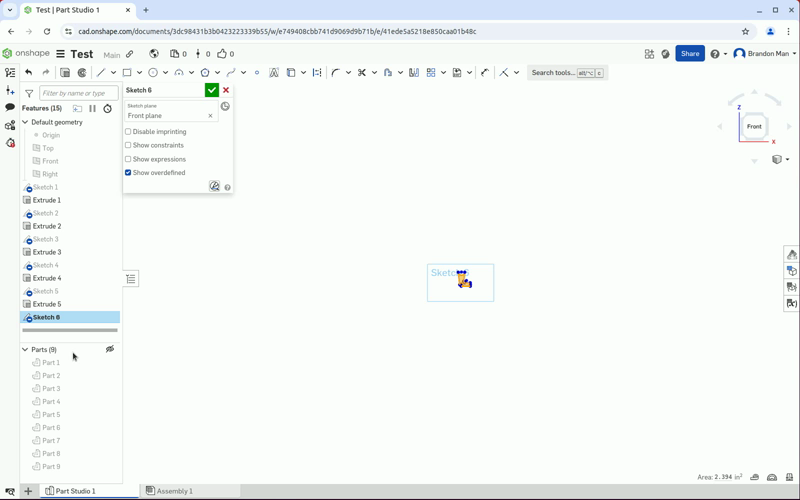
key(shift+e)
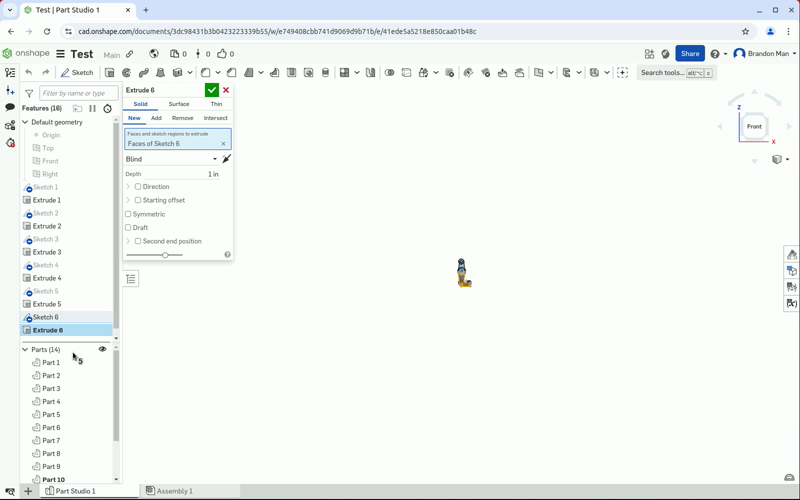
mouse_move(143, 106)
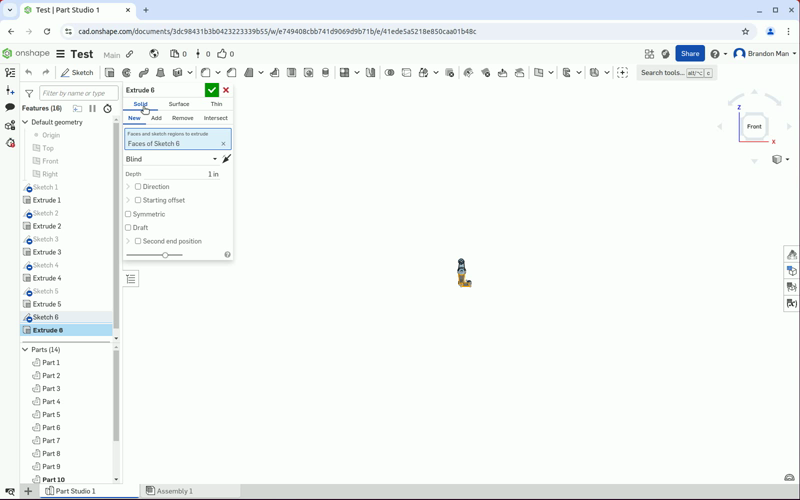
click(143, 106)
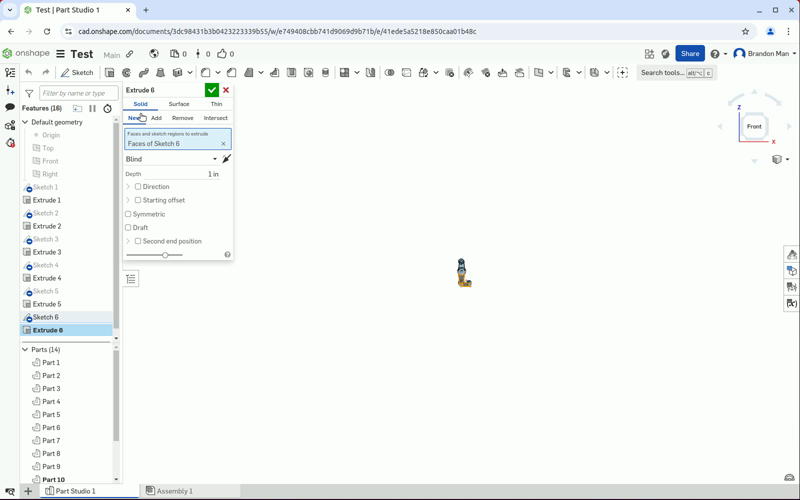
mouse_move(137, 120)
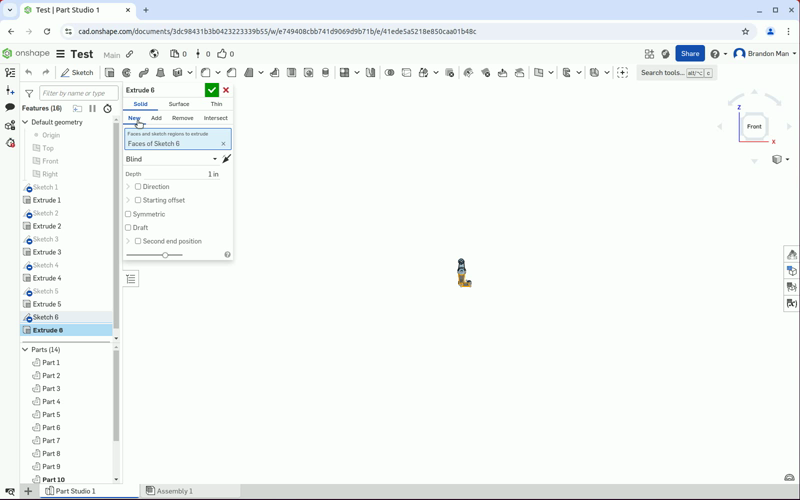
click(137, 120)
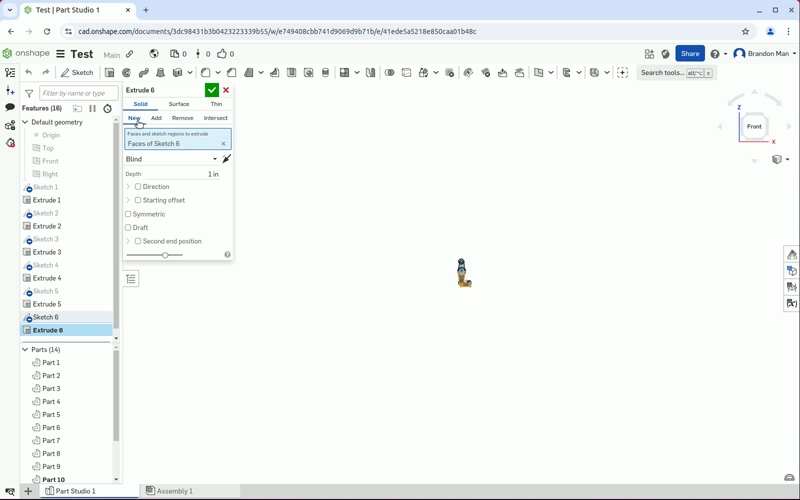
key(tab, 4)
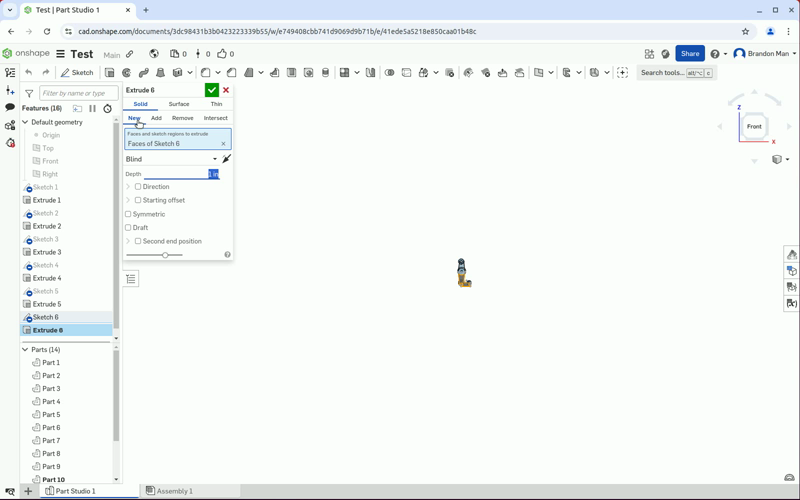
text(23.108)
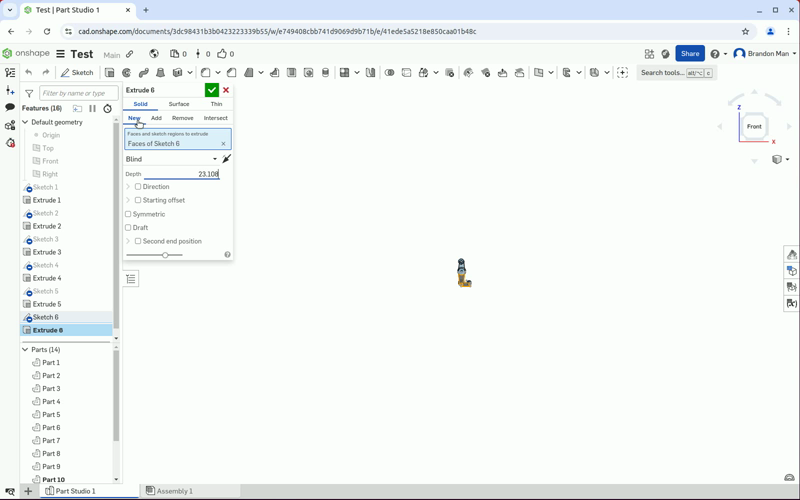
key(enter)
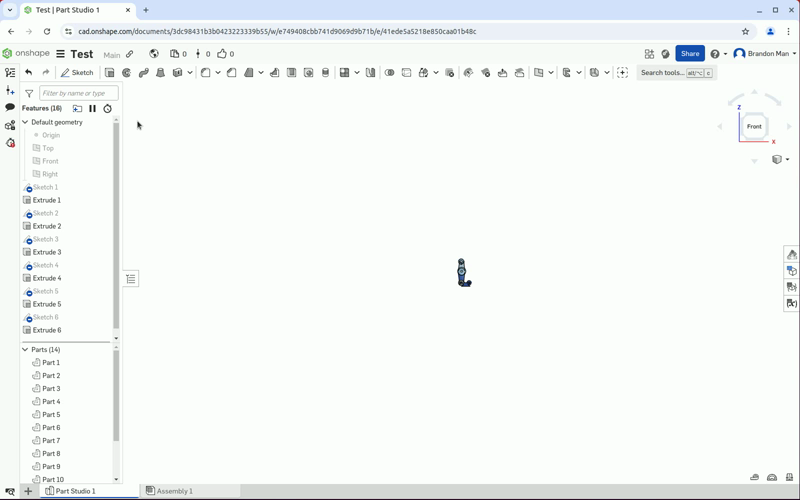
key(shift+h)
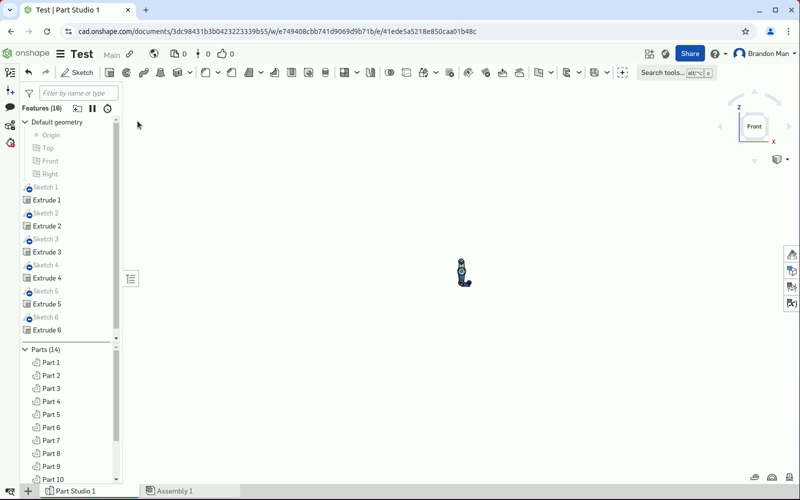
key(shift+h)
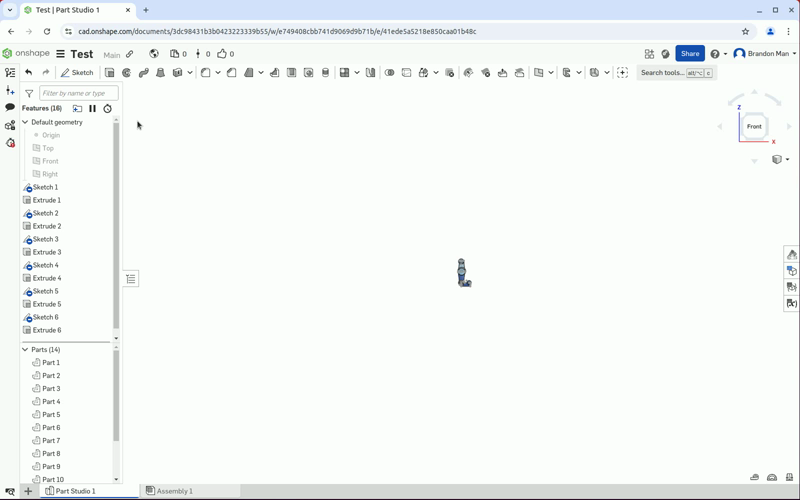
key(shift+7)
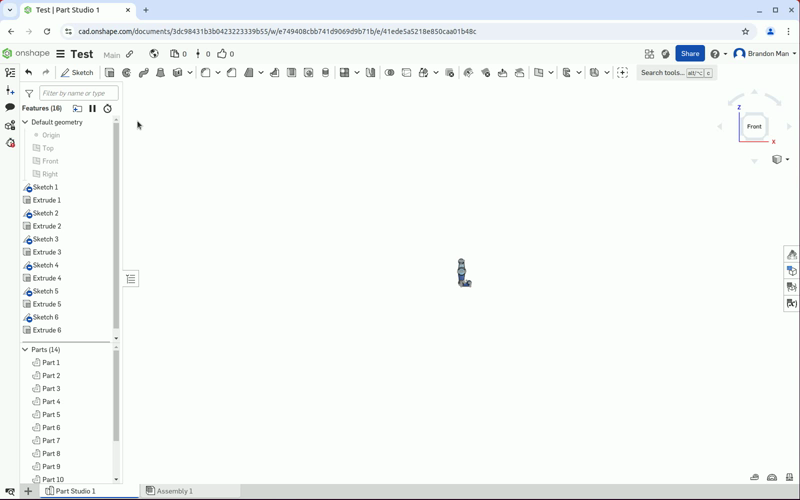
key(left, 2)
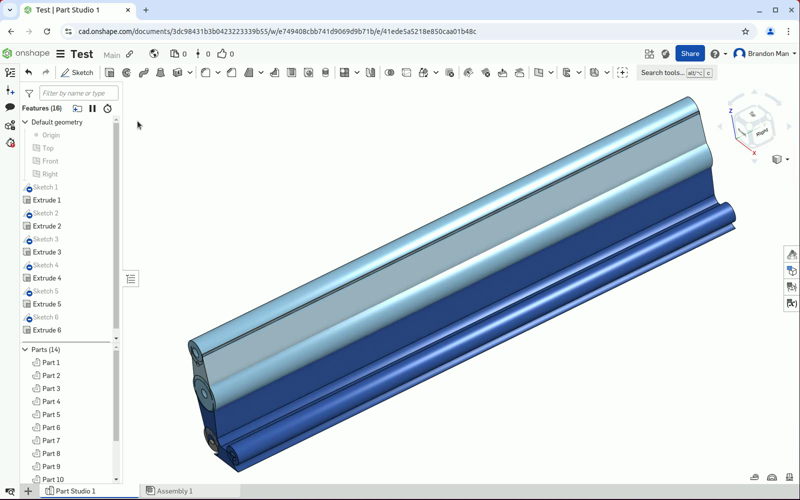
key(down, 2)
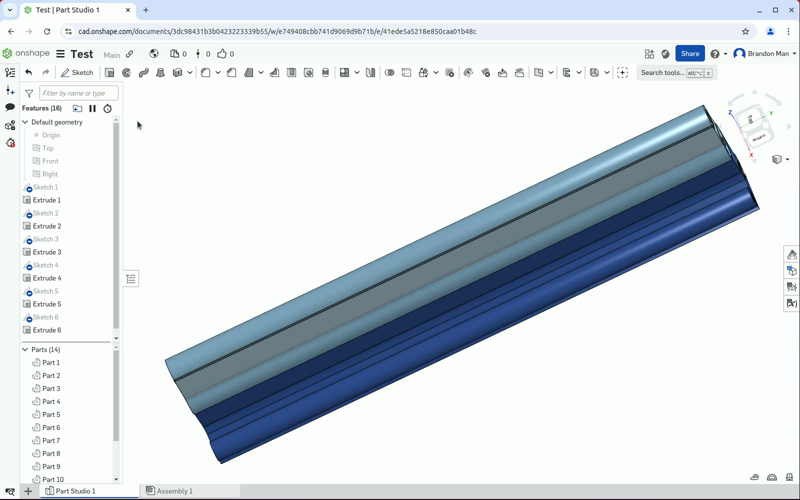
key(up, 2)
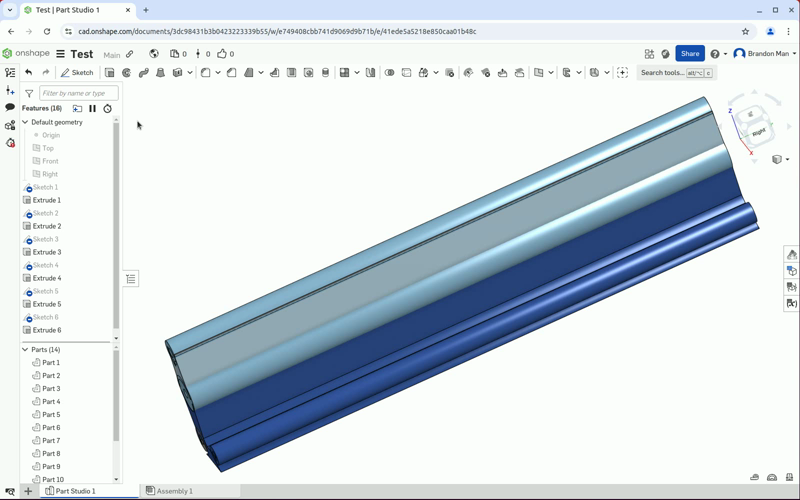
key(right, 2)
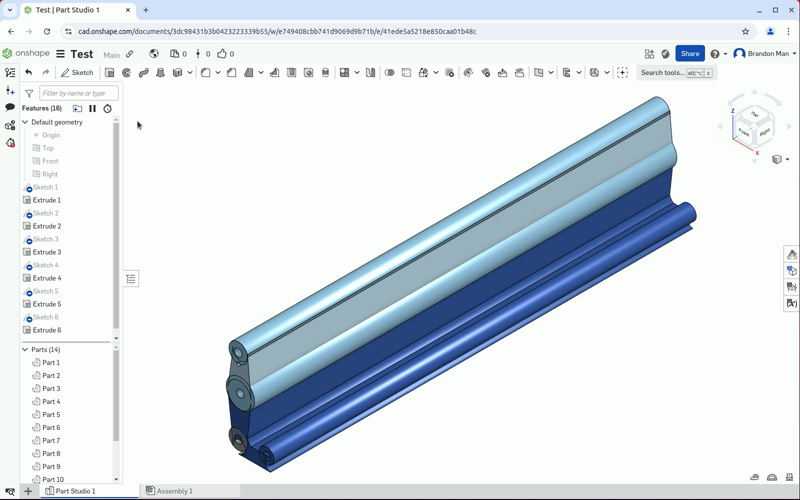
mouse_move(69, 189)
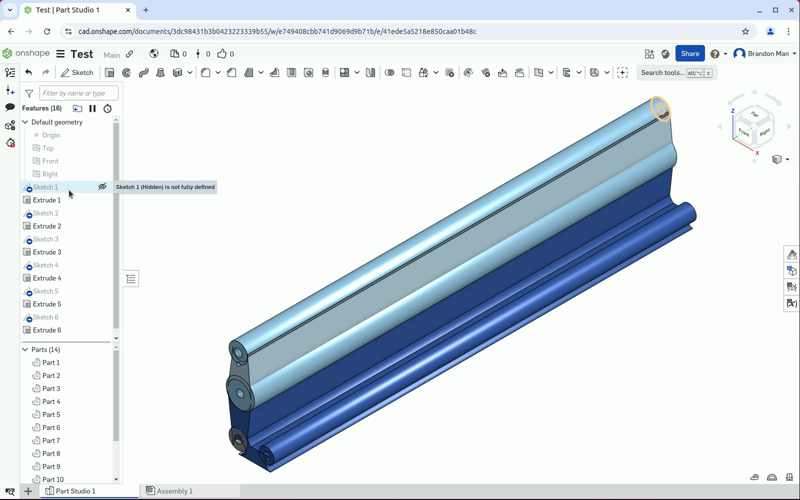
click(69, 189)